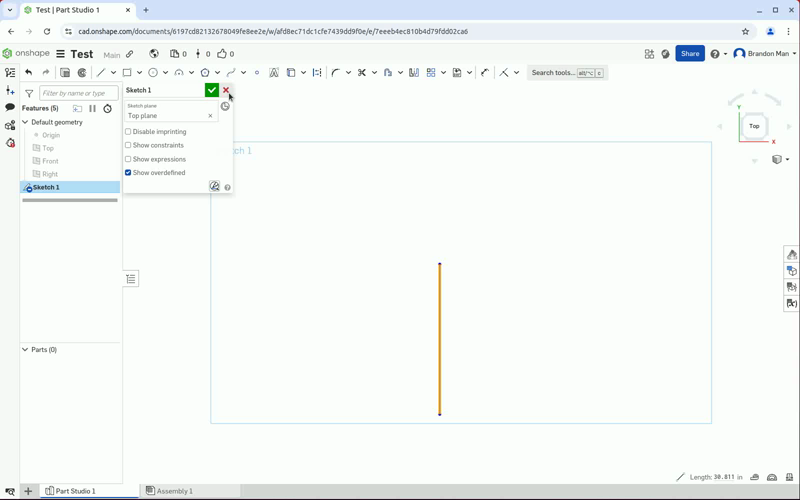
key(shift+h)
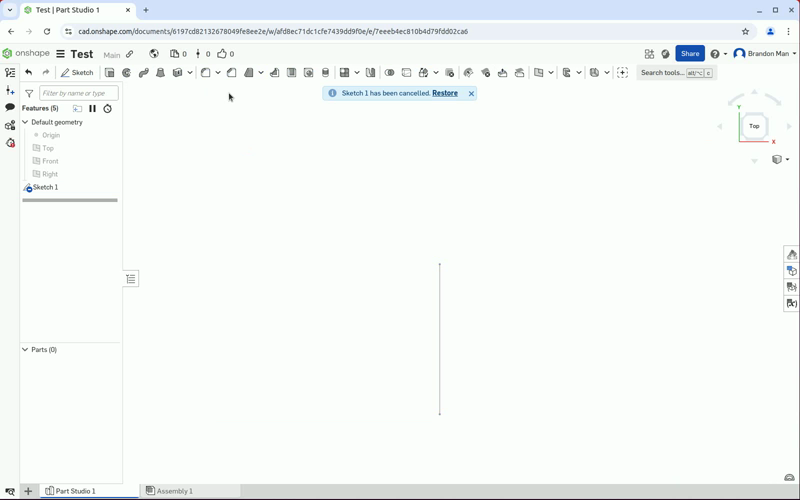
key(shift+s)
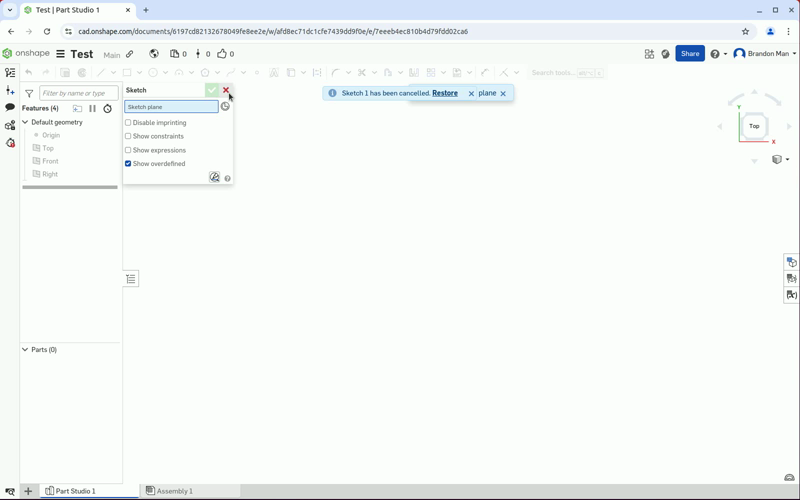
mouse_move(73, 150)
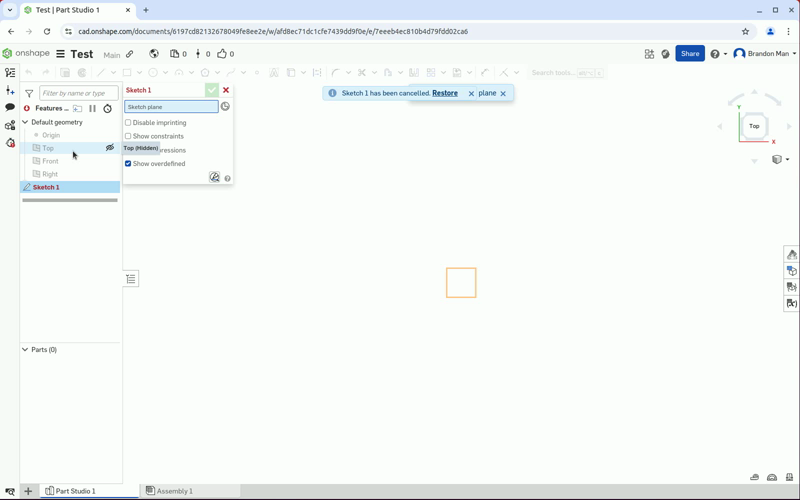
click(73, 150)
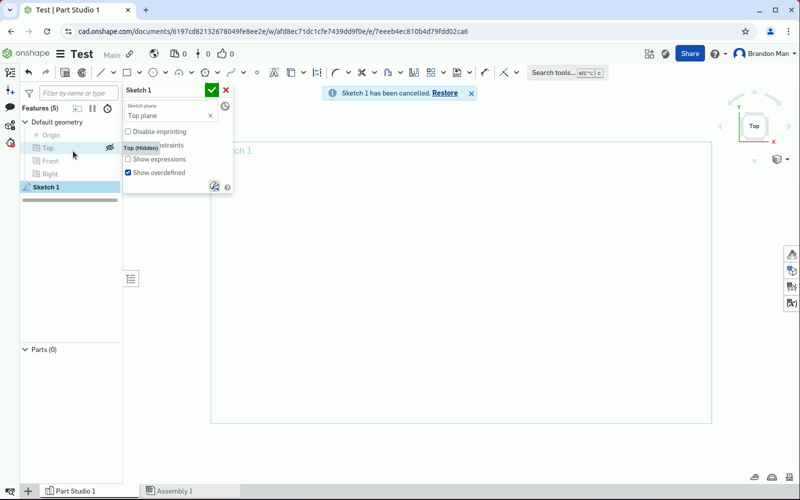
mouse_move(73, 352)
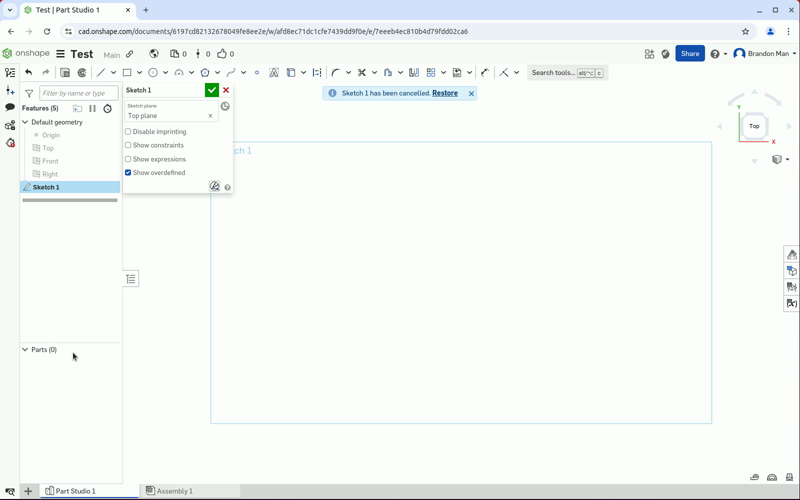
key(y)
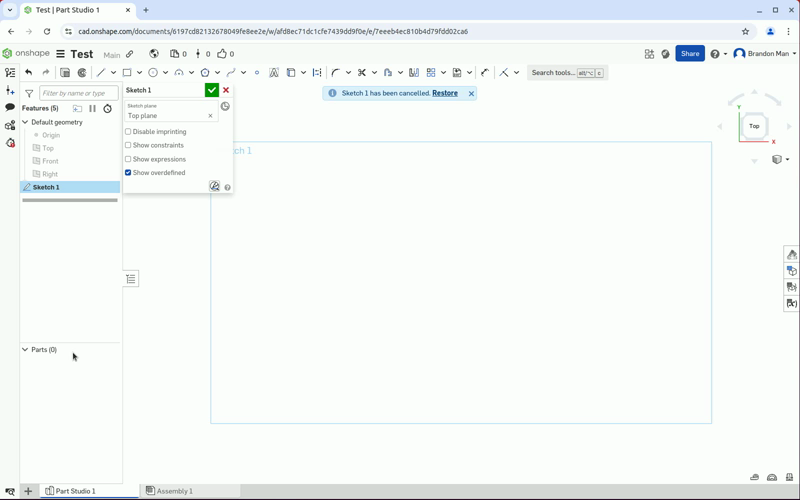
key(c)
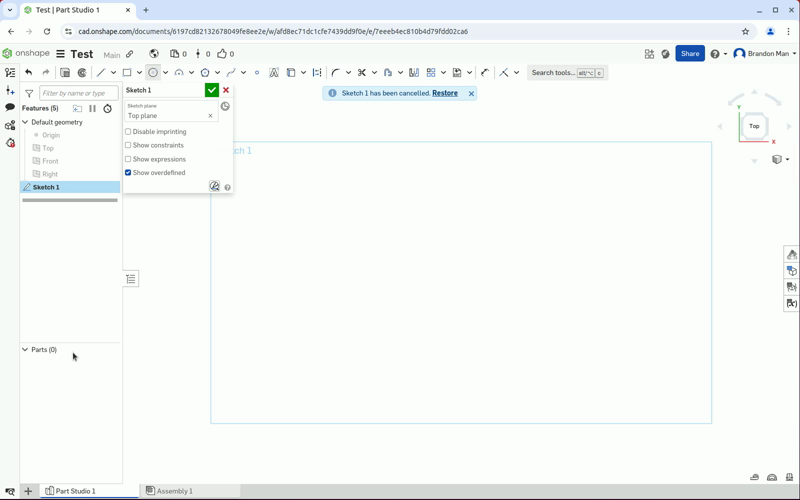
key_down(shift)
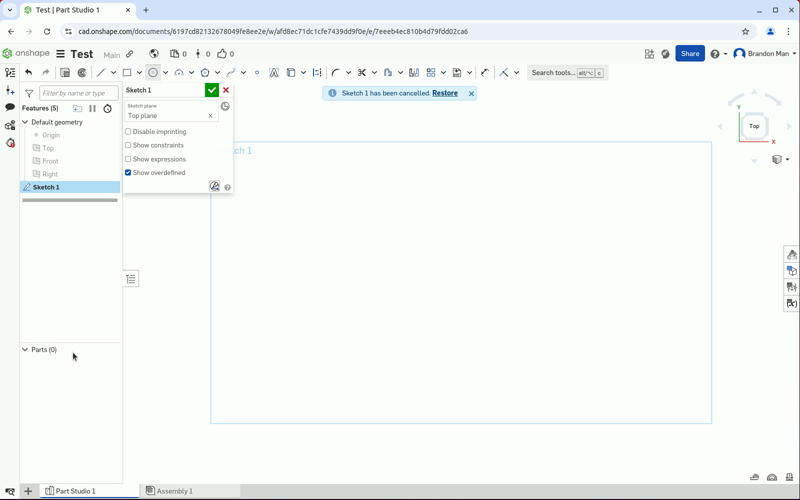
mouse_move(382, 239)
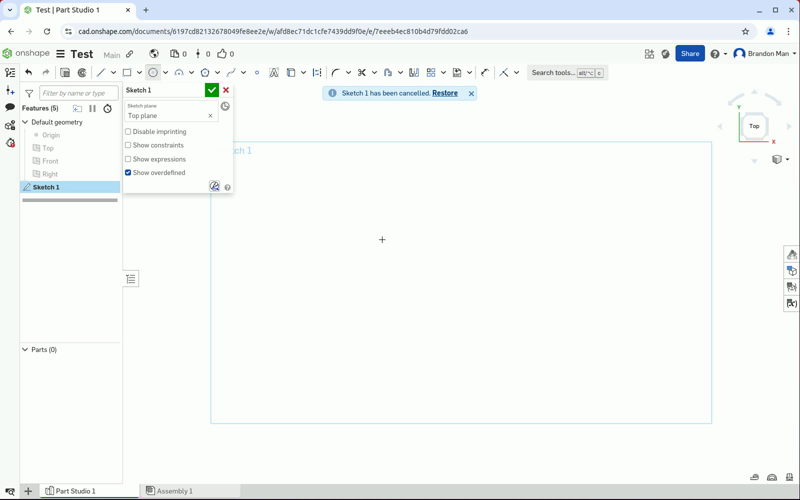
click(382, 239)
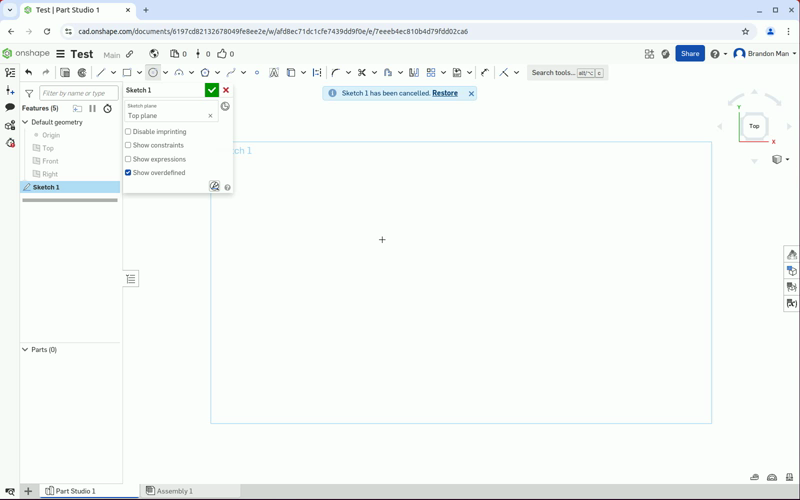
key_up(shift)
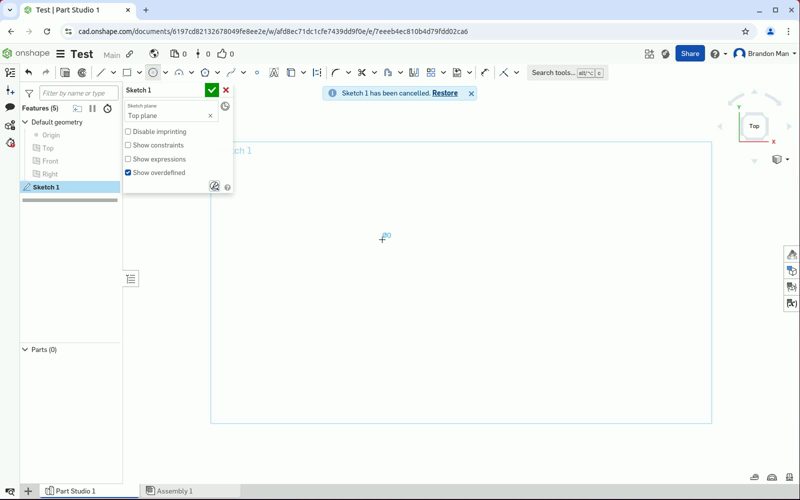
mouse_move(415, 239)
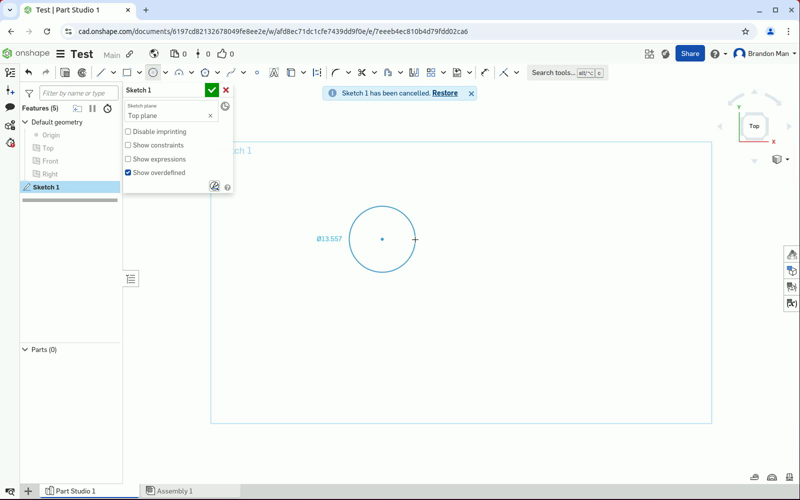
click(415, 239)
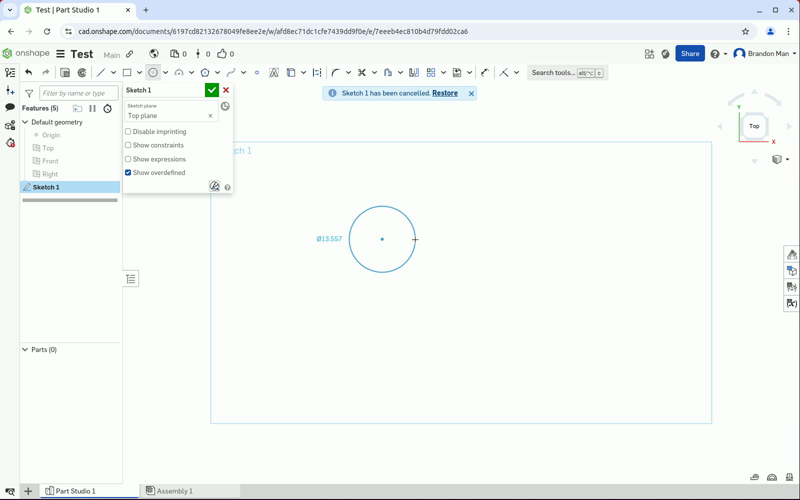
key(esc)
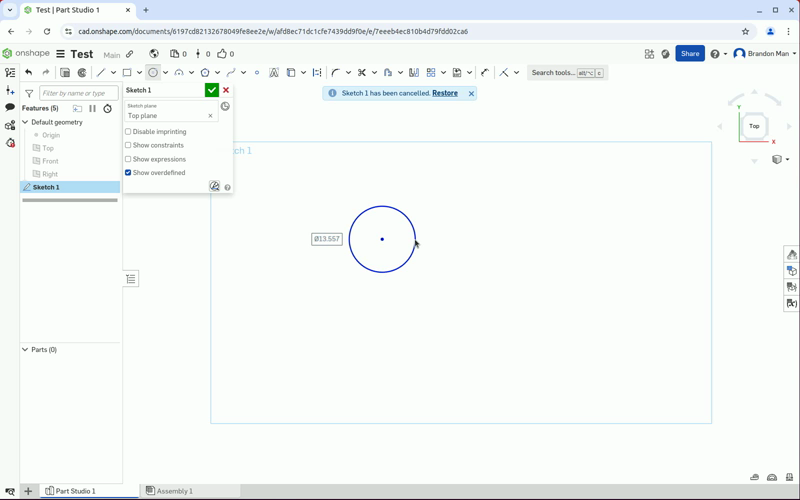
mouse_move(367, 263)
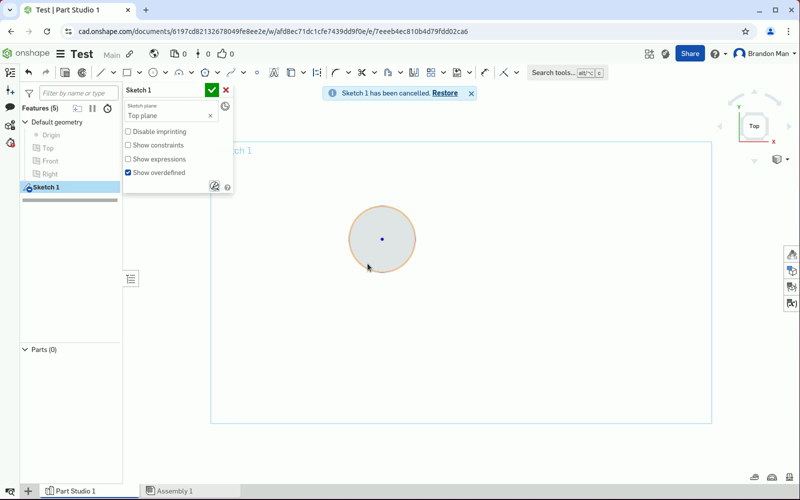
click(367, 263)
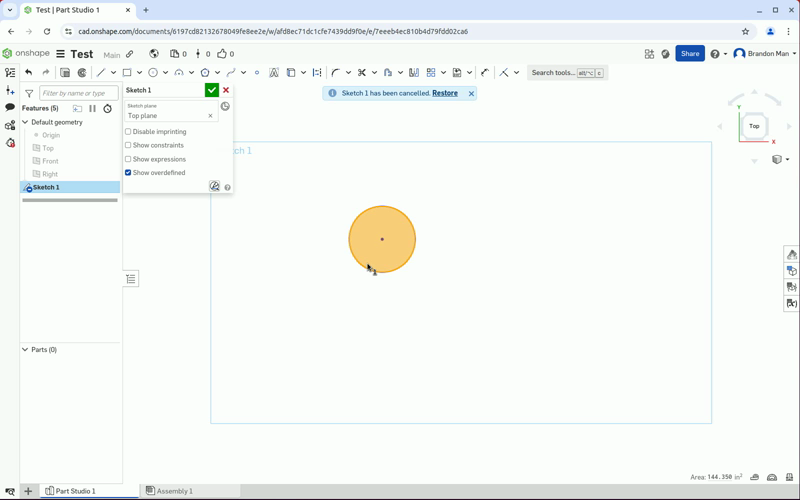
mouse_move(73, 352)
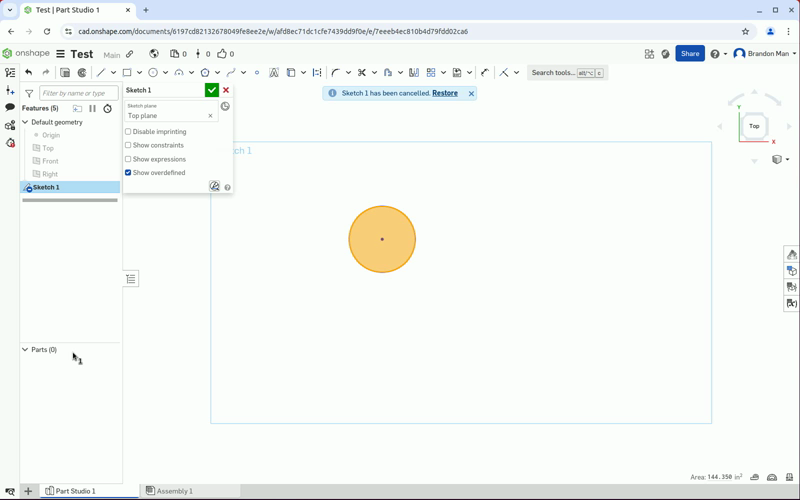
key(shift+y)
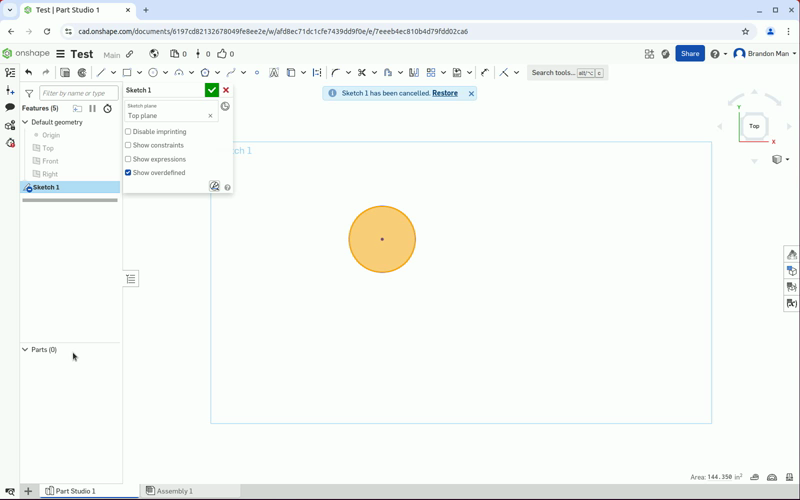
key(shift+e)
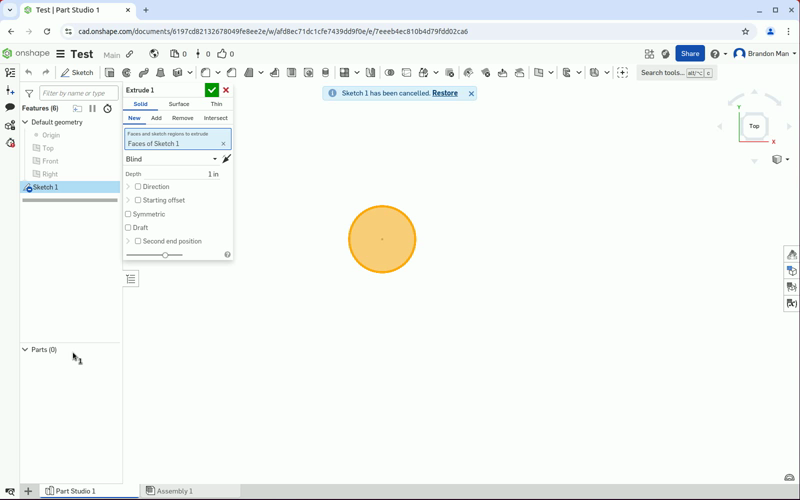
mouse_move(143, 106)
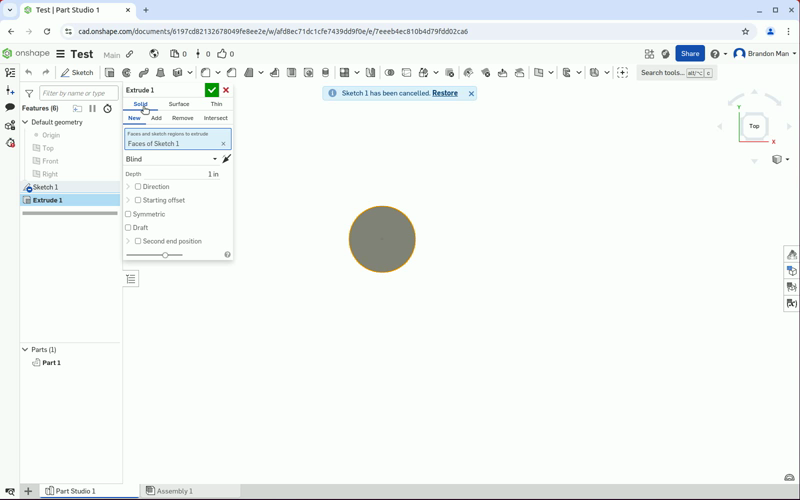
click(143, 106)
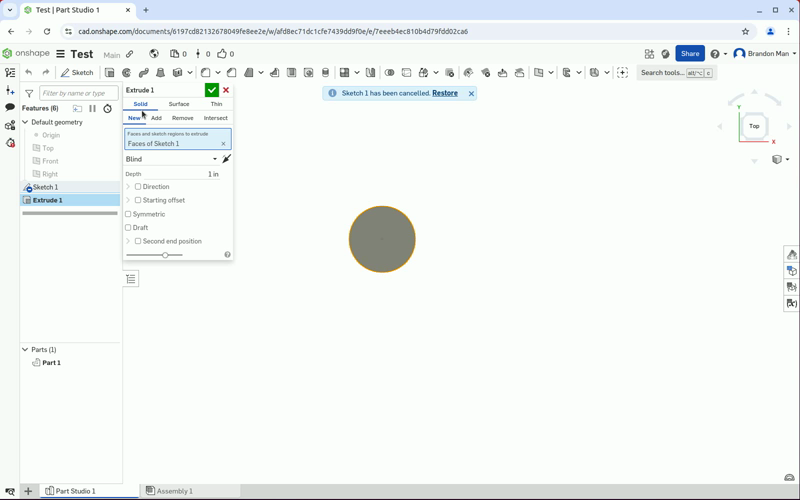
mouse_move(137, 120)
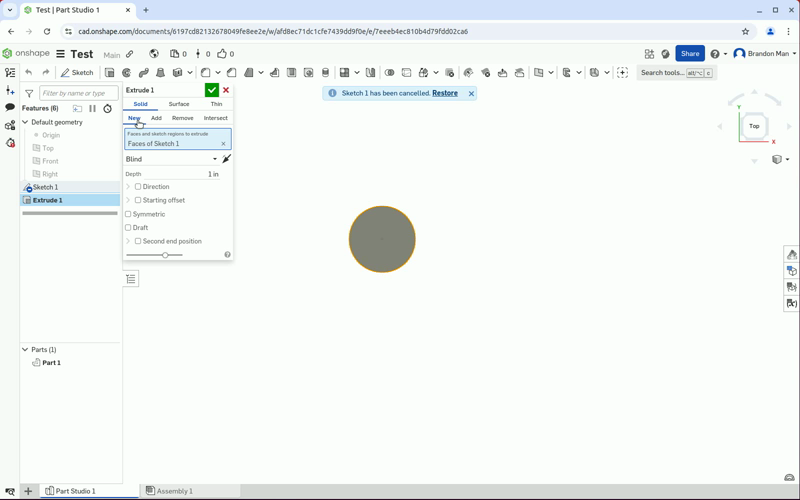
click(137, 120)
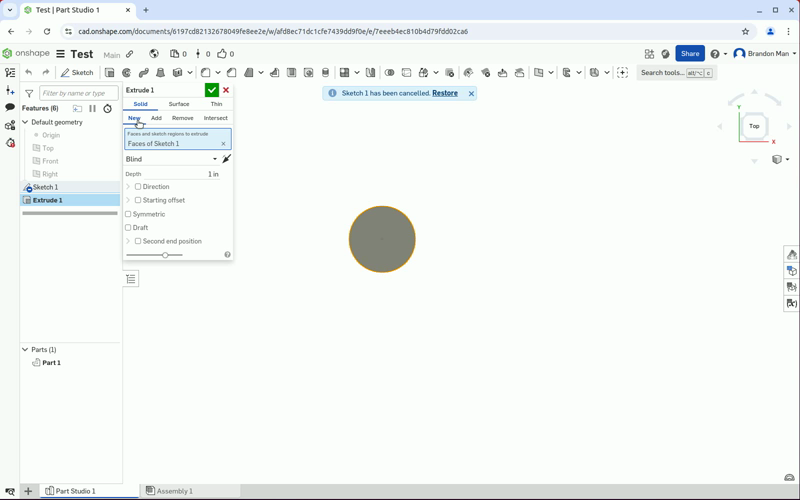
key(tab, 4)
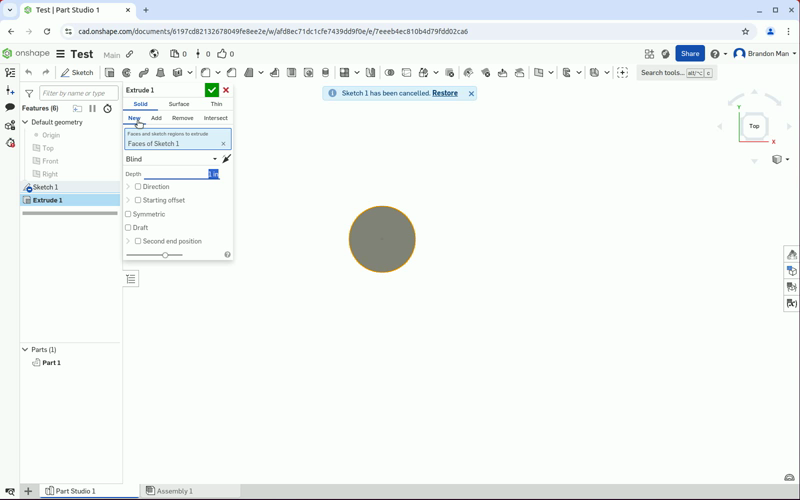
text(0.963)
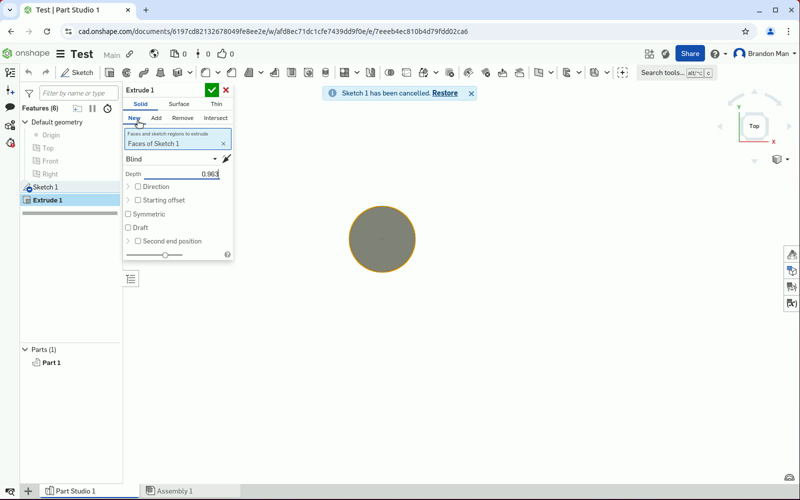
key(enter)
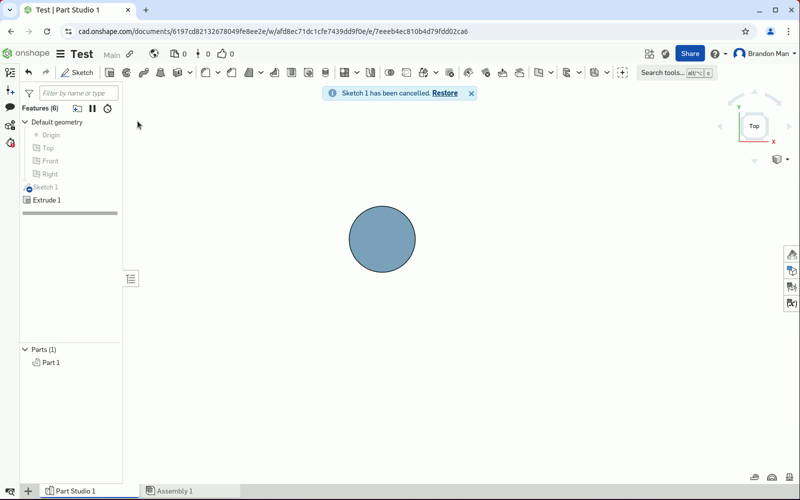
key(shift+h)
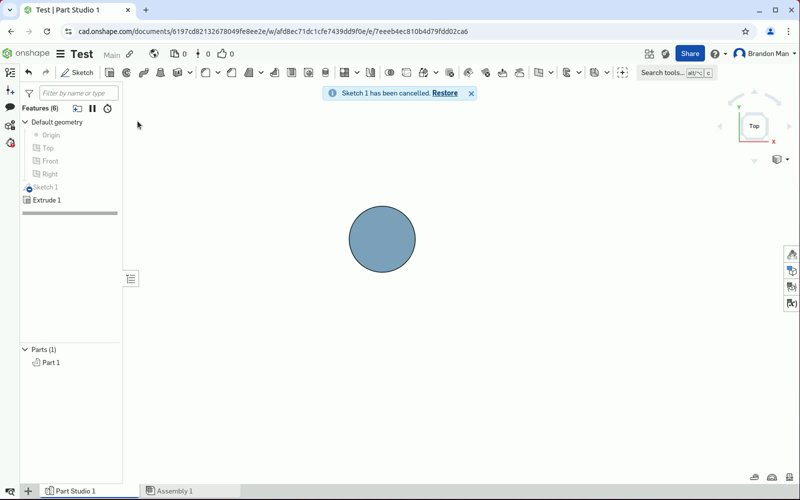
key(shift+h)
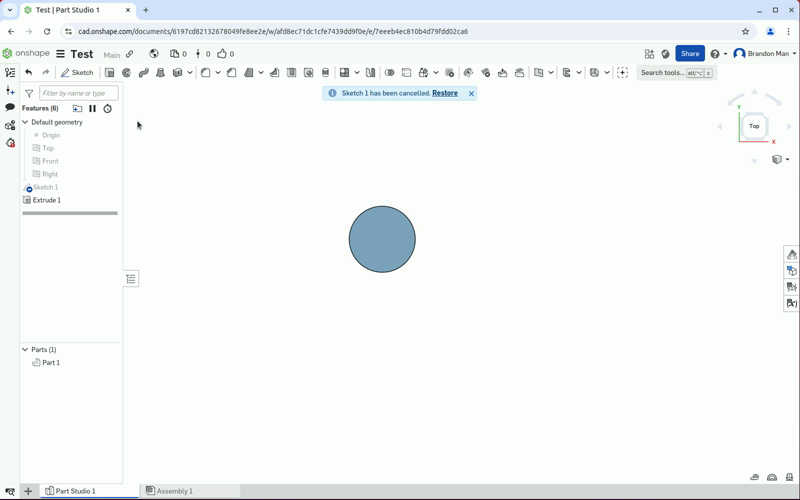
mouse_move(73, 189)
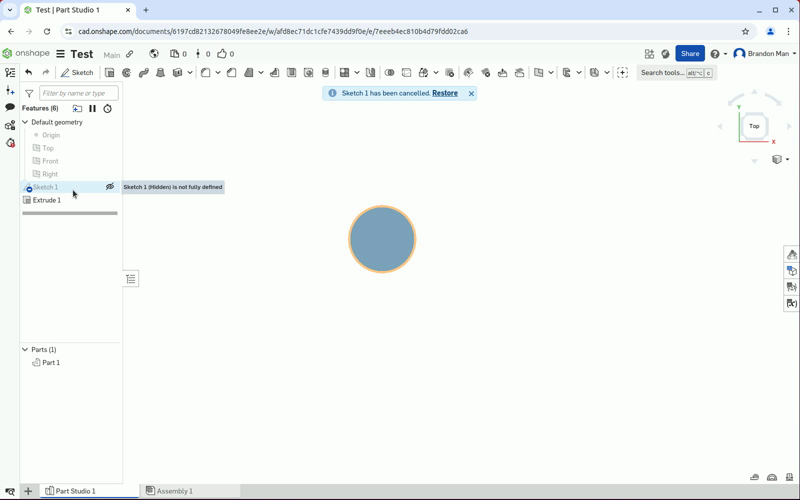
click(73, 189)
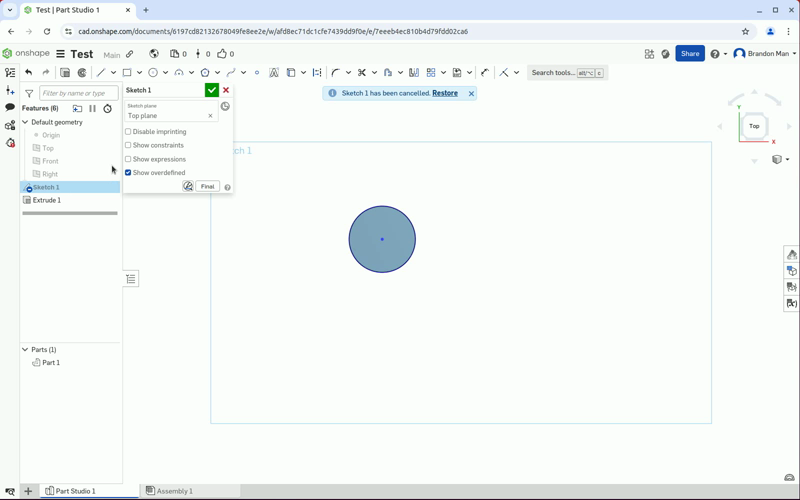
mouse_move(229, 92)
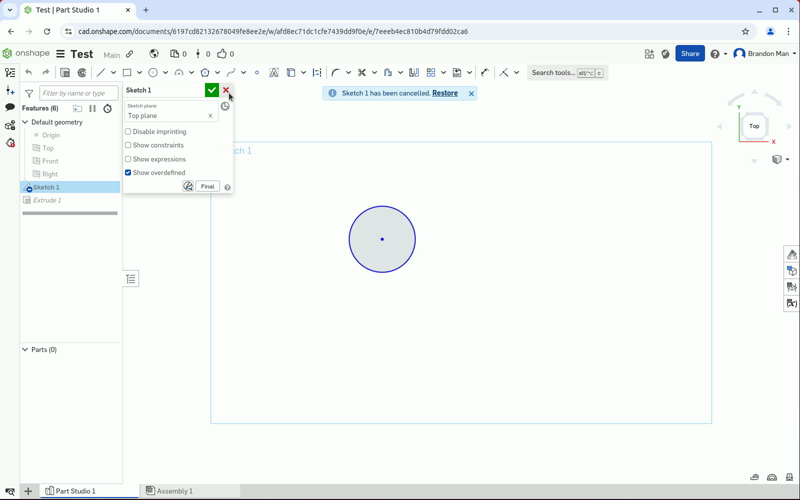
click(229, 92)
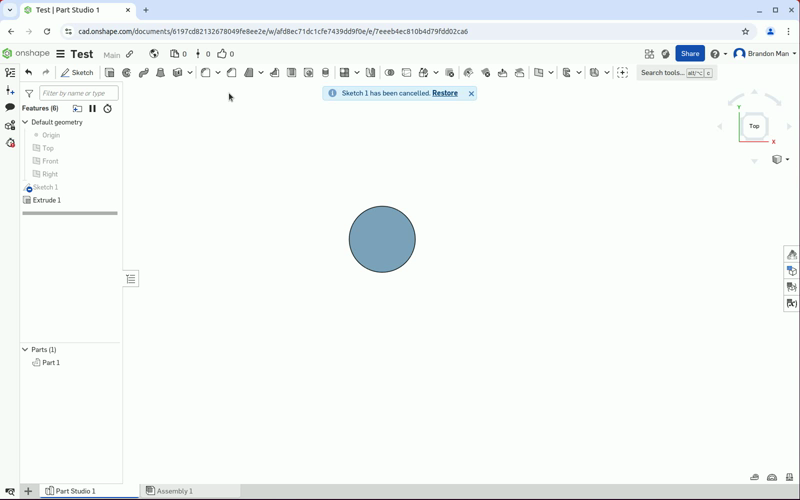
mouse_move(541, 75)
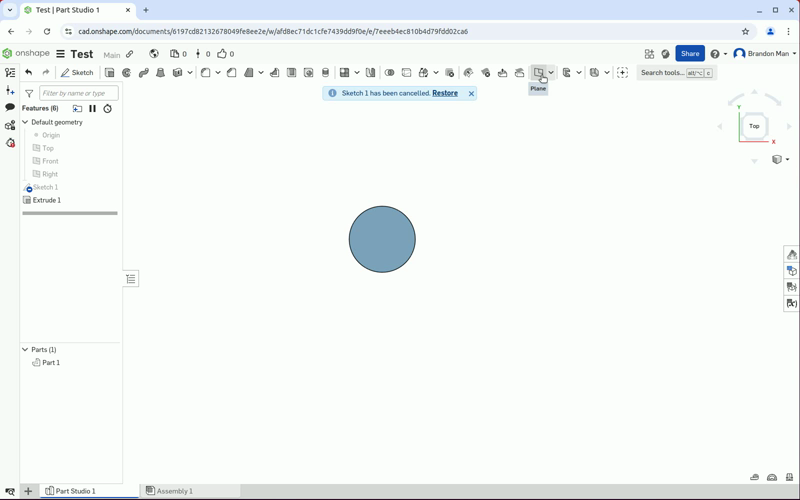
click(541, 75)
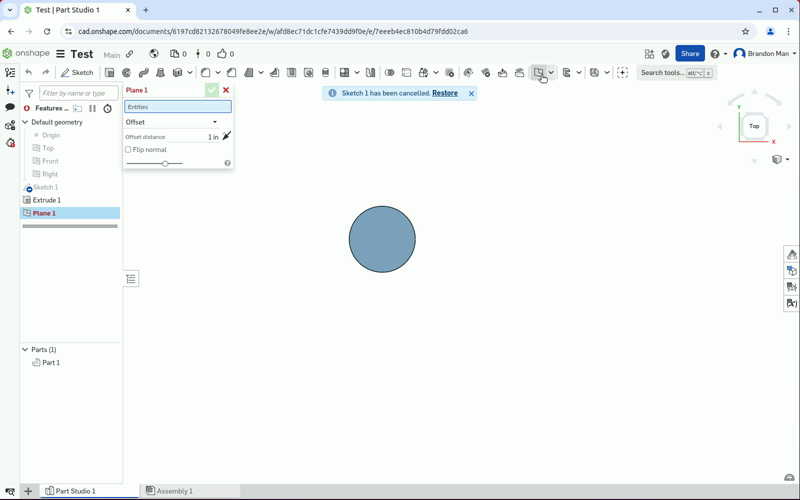
mouse_move(73, 150)
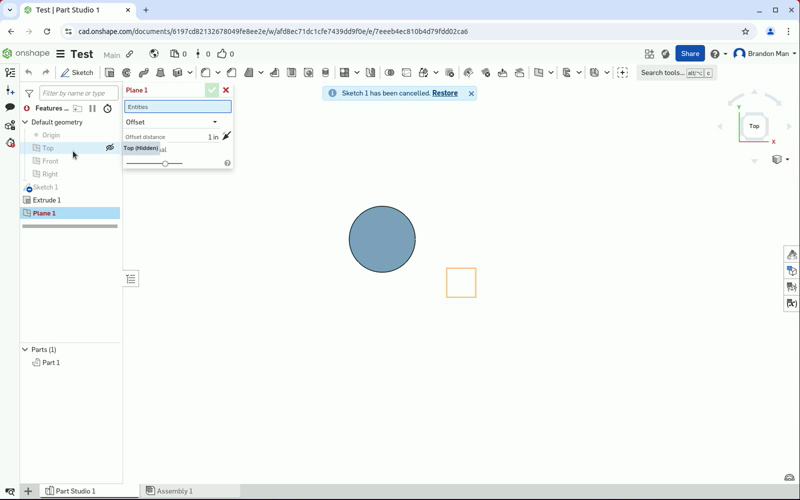
click(73, 150)
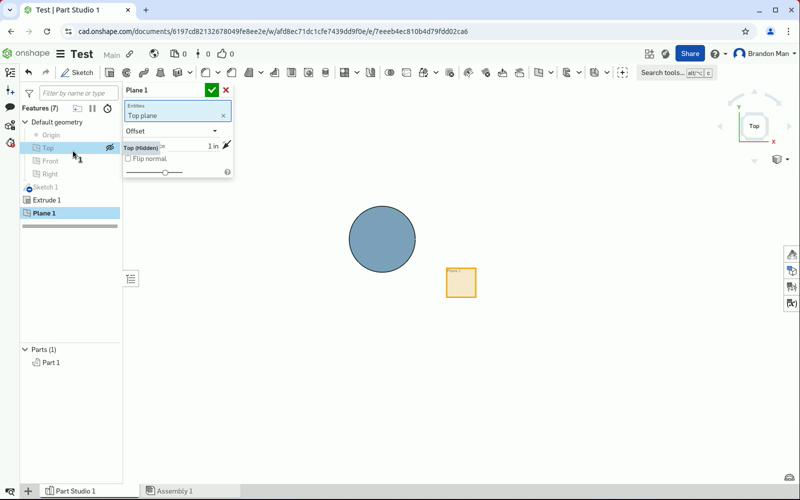
key(tab, 2)
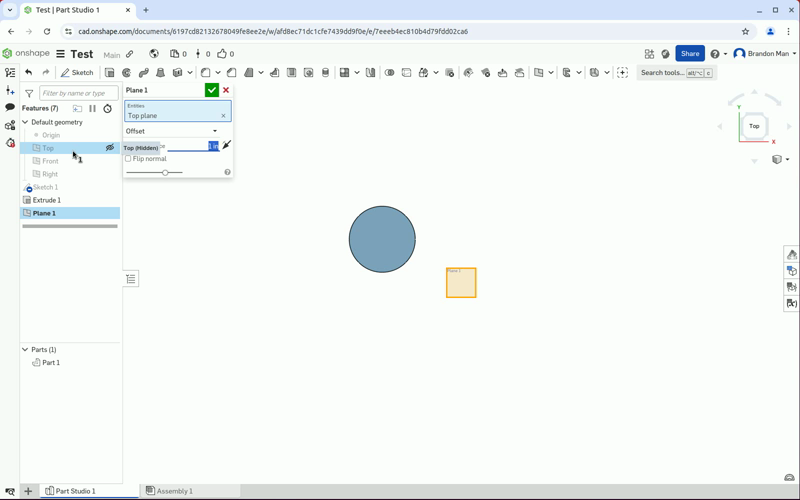
text(0.955)
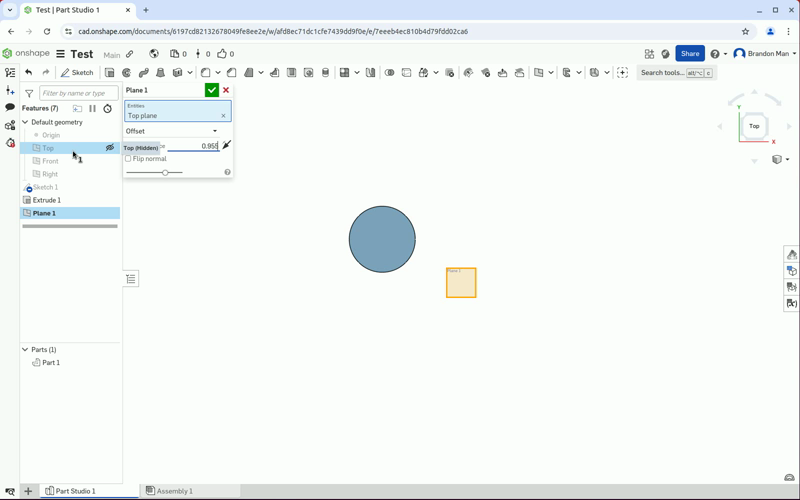
key(enter, 2)
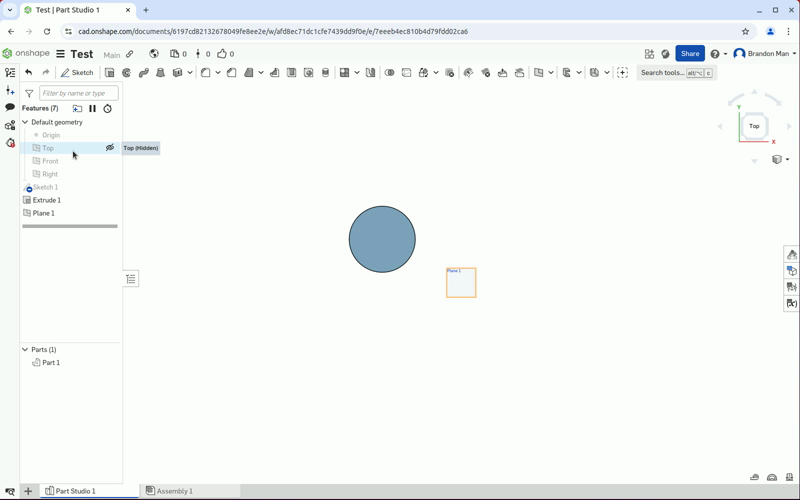
key(shift+s)
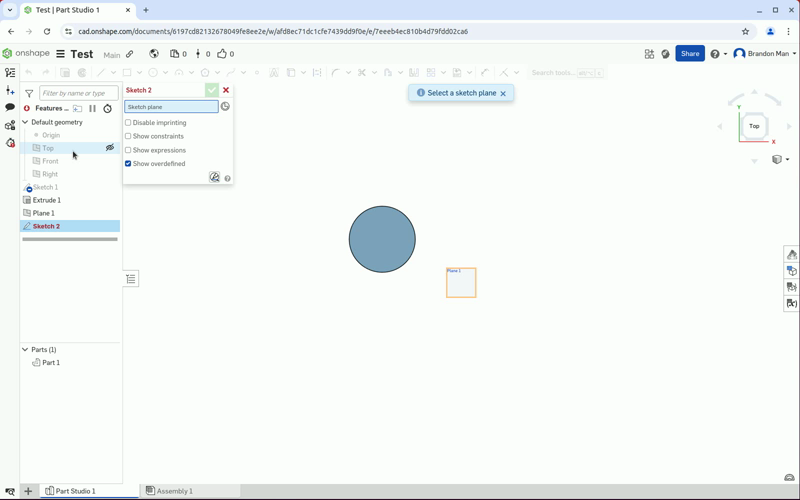
mouse_move(73, 215)
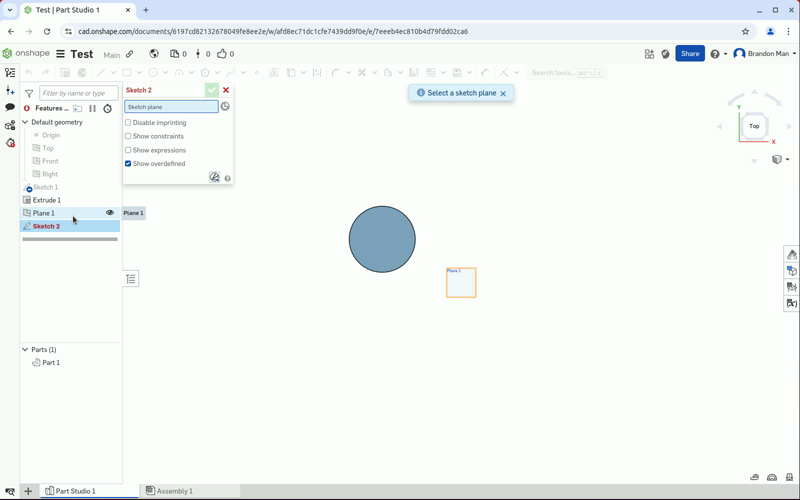
click(73, 215)
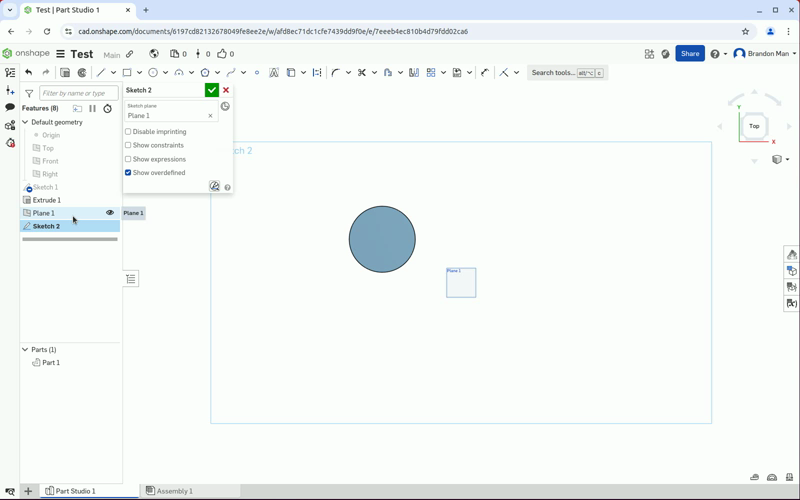
mouse_move(73, 352)
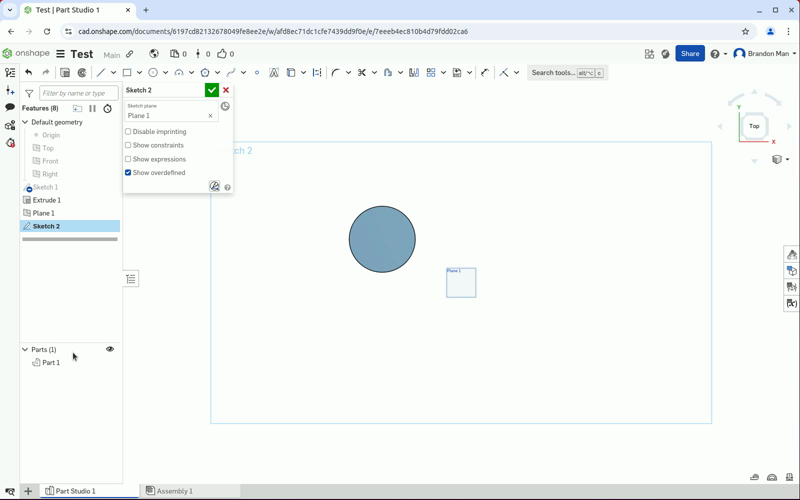
key(y)
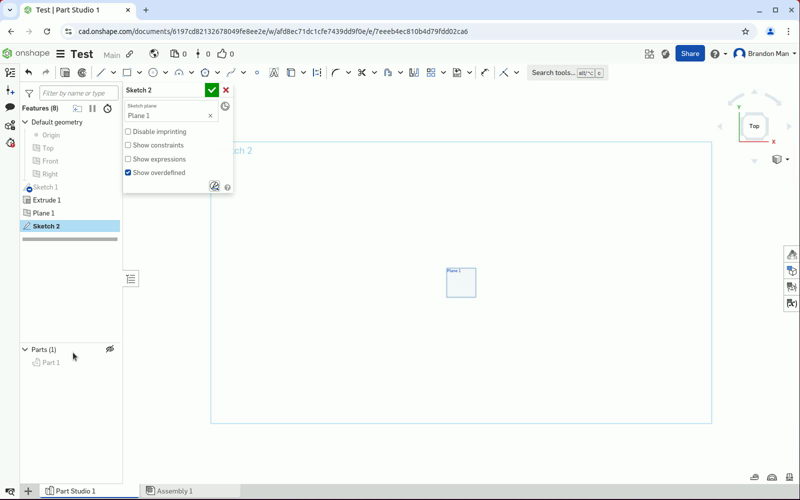
key(c)
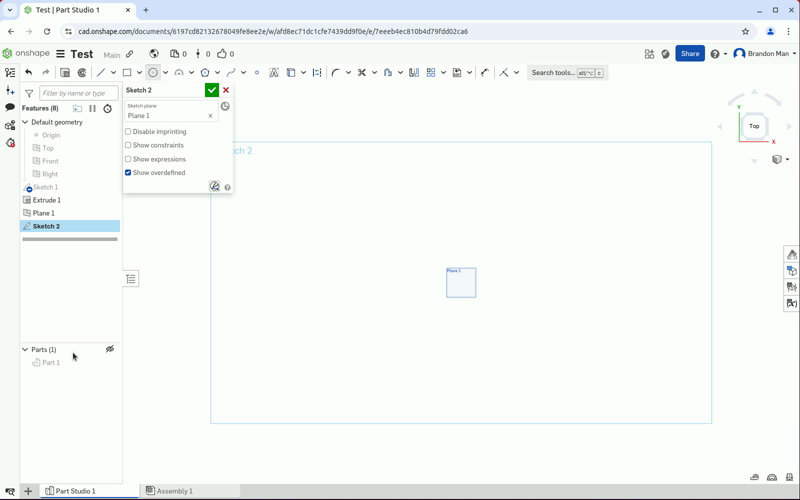
key_down(shift)
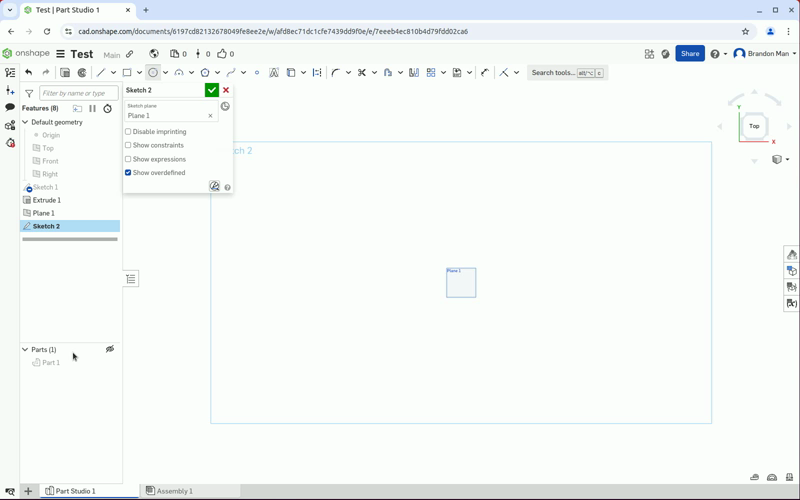
mouse_move(382, 239)
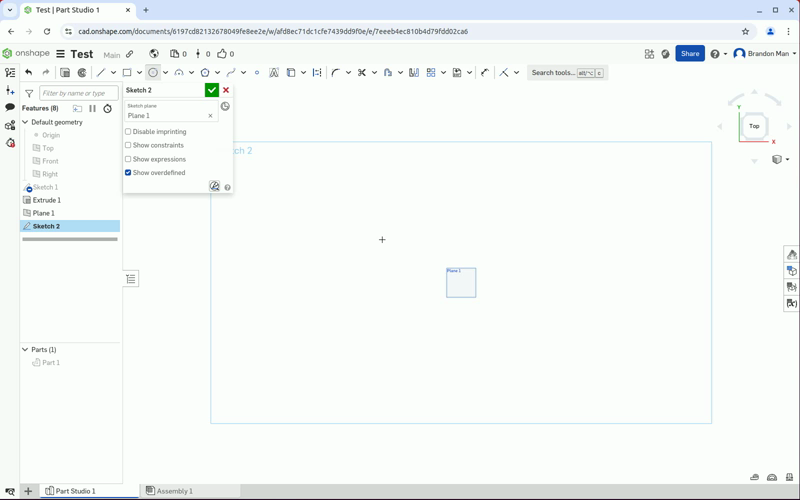
click(382, 239)
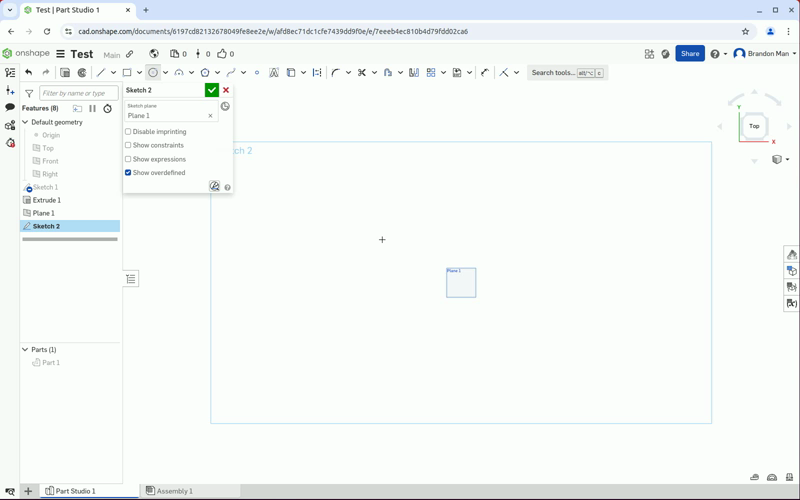
key_up(shift)
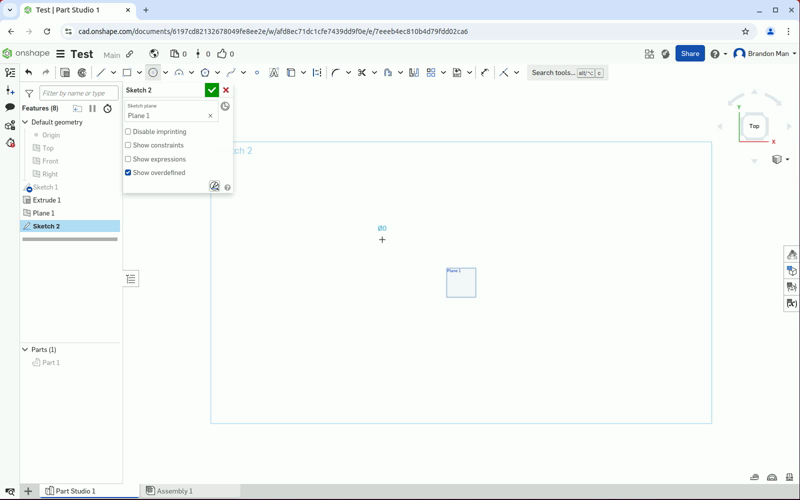
mouse_move(400, 239)
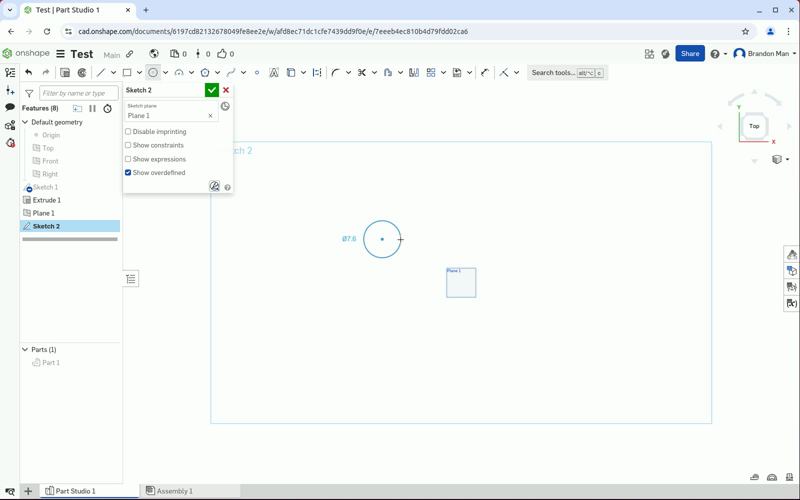
click(400, 239)
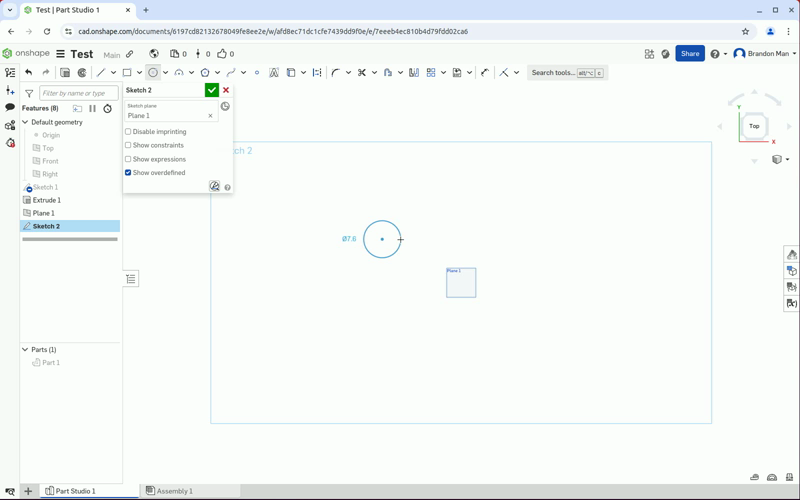
key(esc)
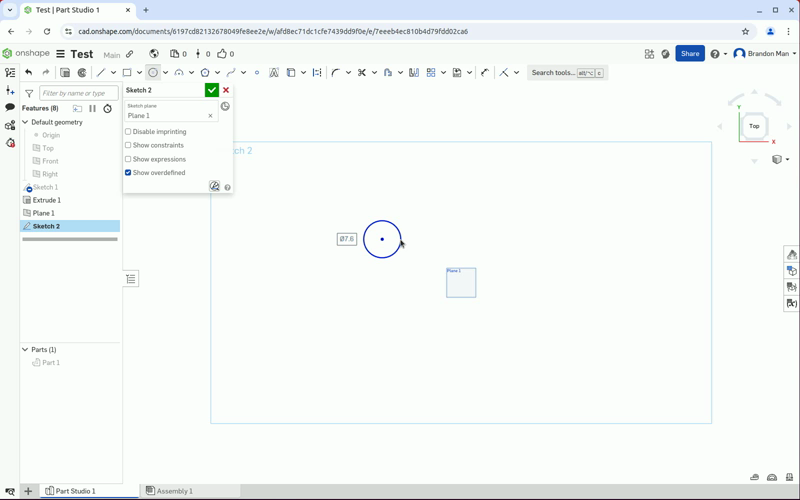
mouse_move(376, 246)
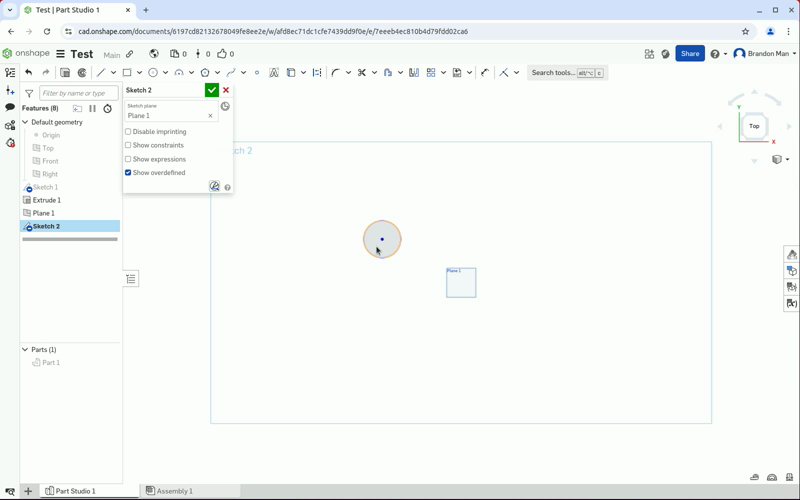
scroll(6)
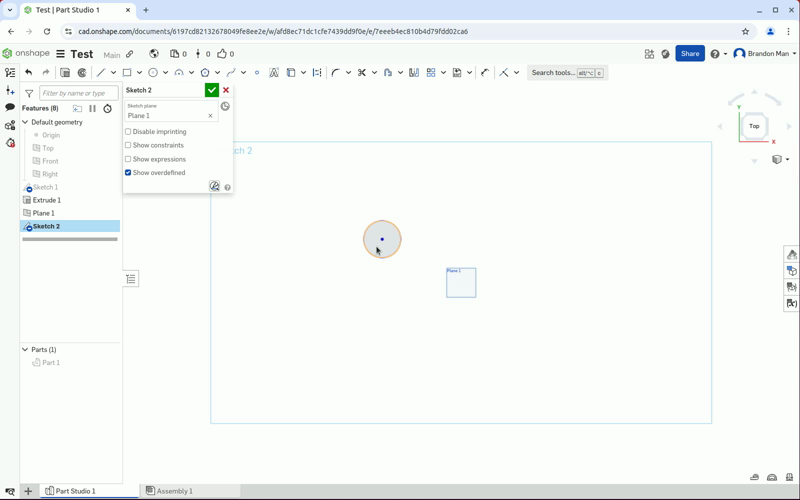
scroll(6)
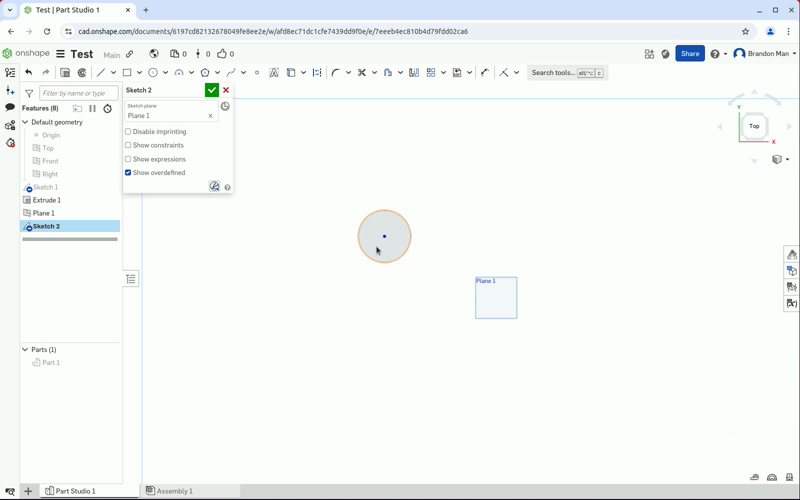
scroll(6)
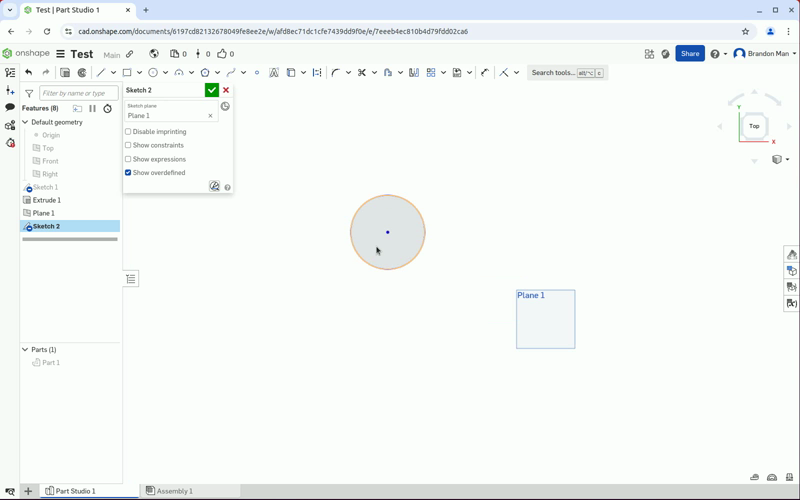
scroll(6)
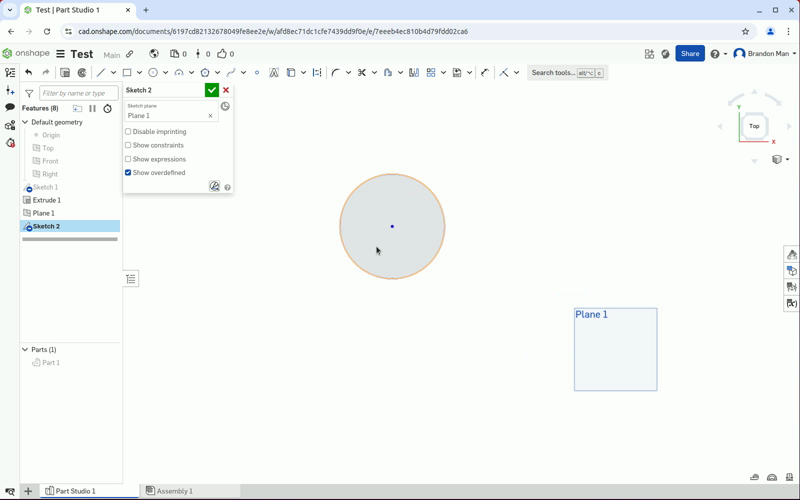
scroll(6)
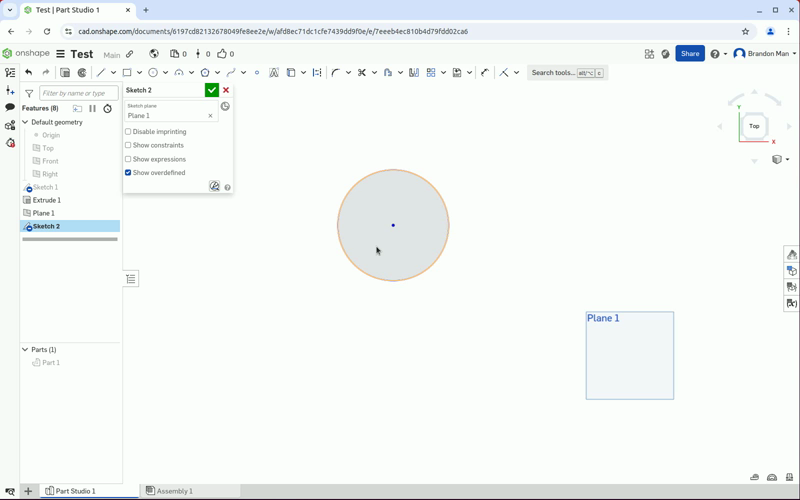
scroll(6)
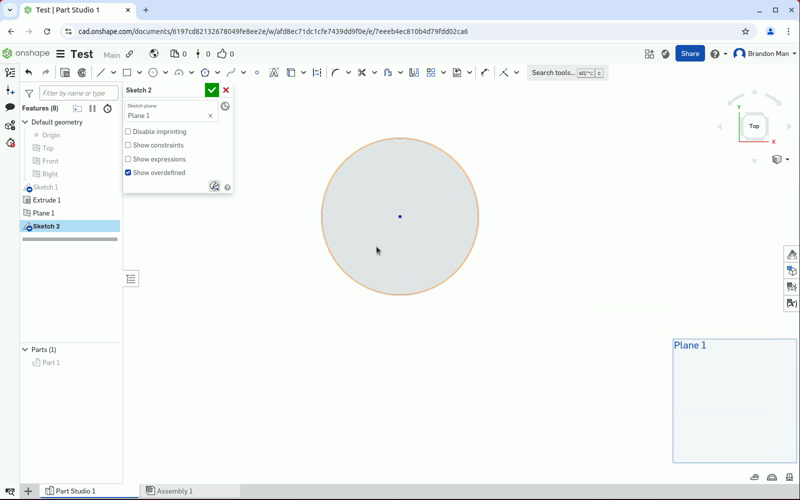
scroll(6)
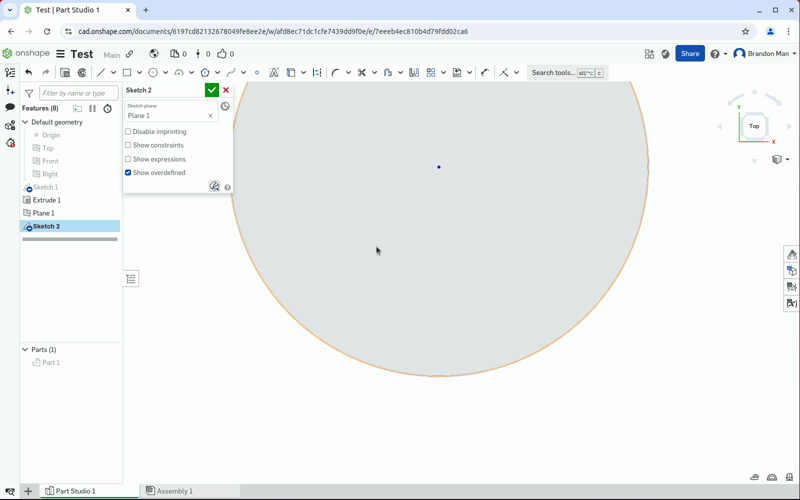
click(376, 246)
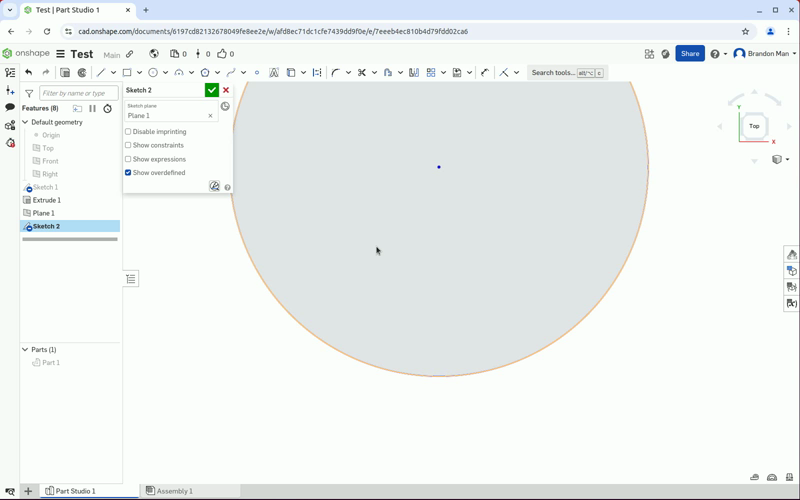
scroll(-6)
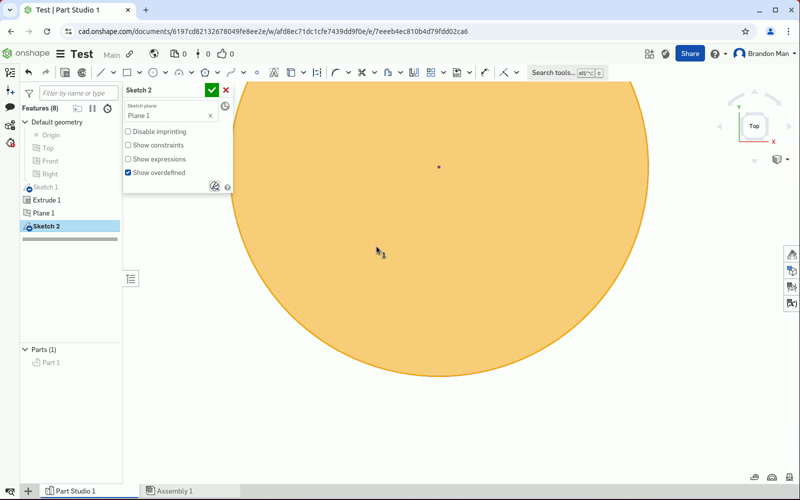
scroll(-6)
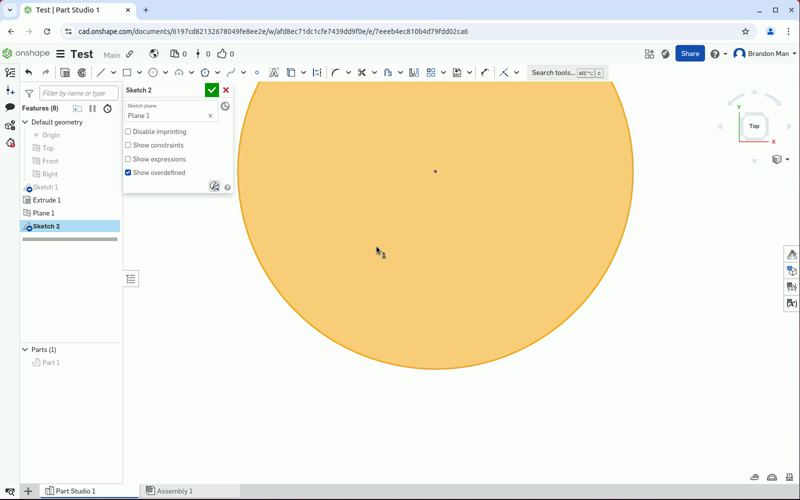
scroll(-6)
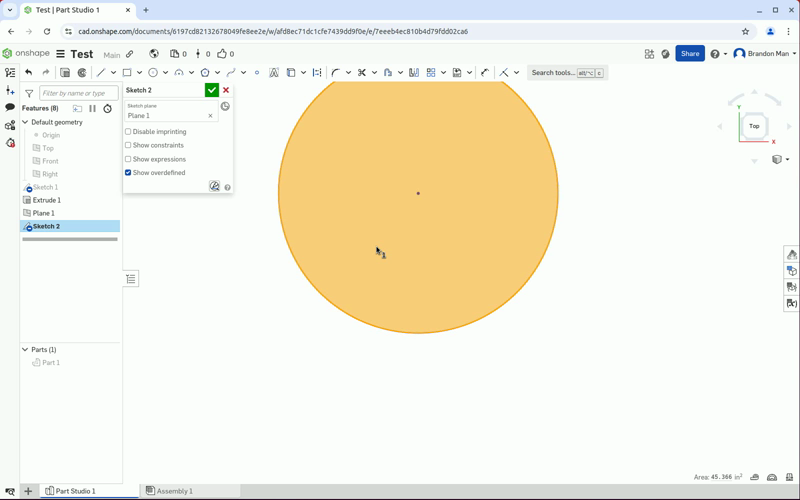
scroll(-6)
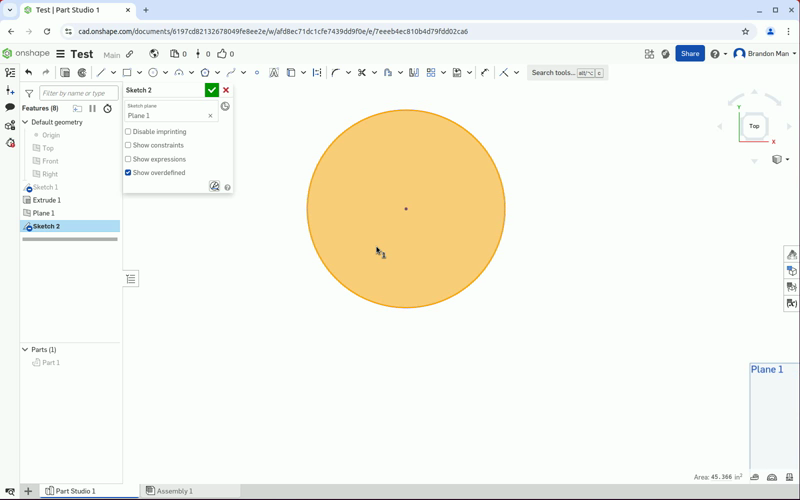
scroll(-6)
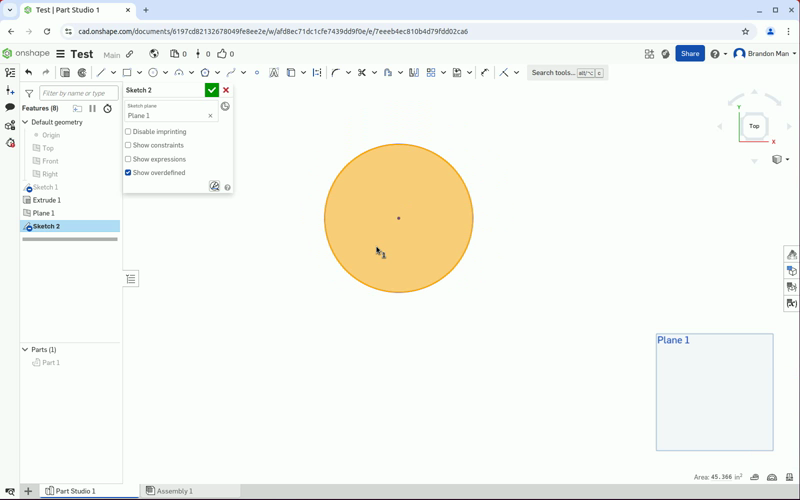
scroll(-6)
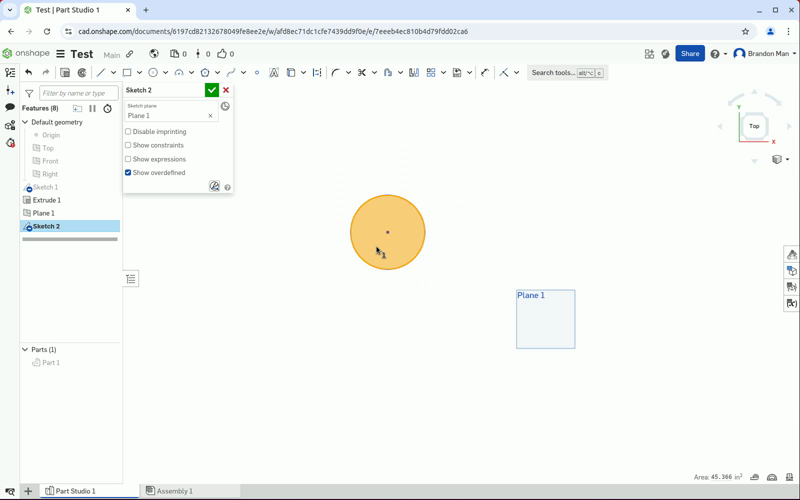
scroll(-6)
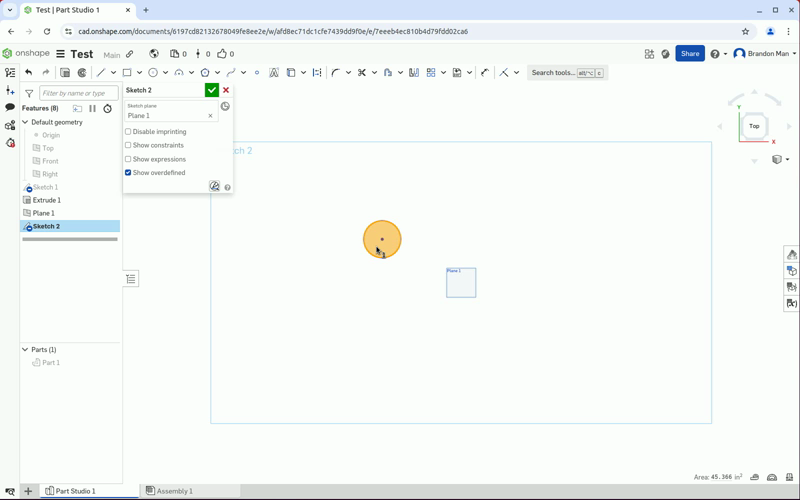
mouse_move(73, 352)
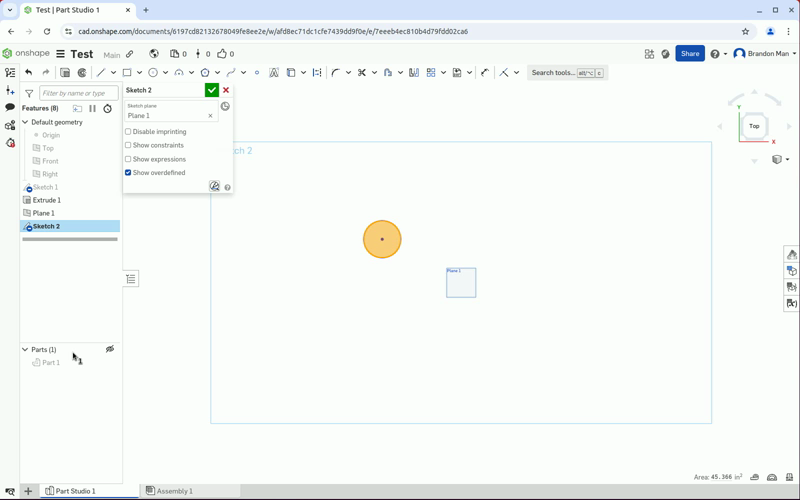
key(shift+y)
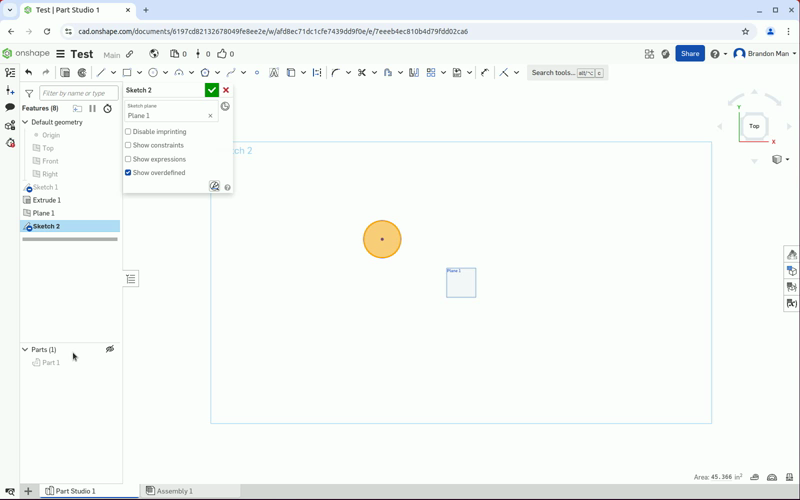
key(shift+e)
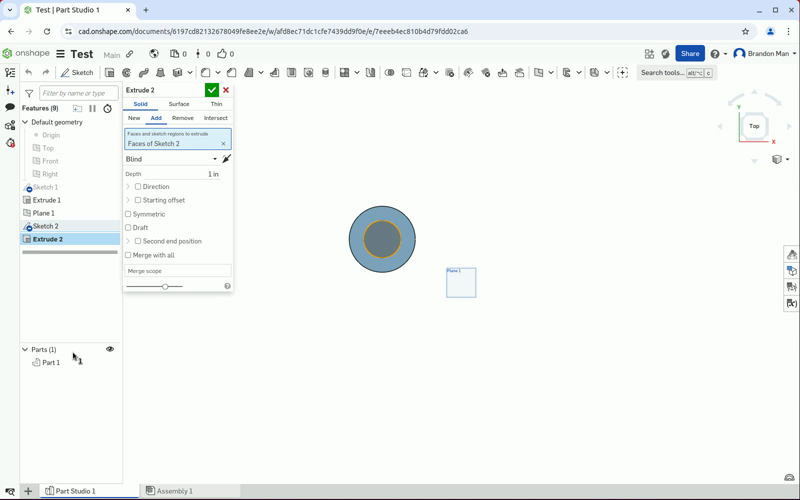
mouse_move(143, 106)
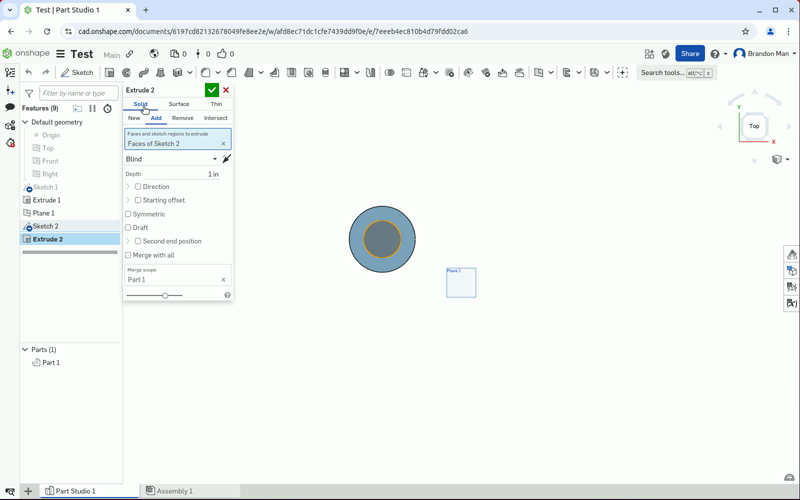
click(143, 106)
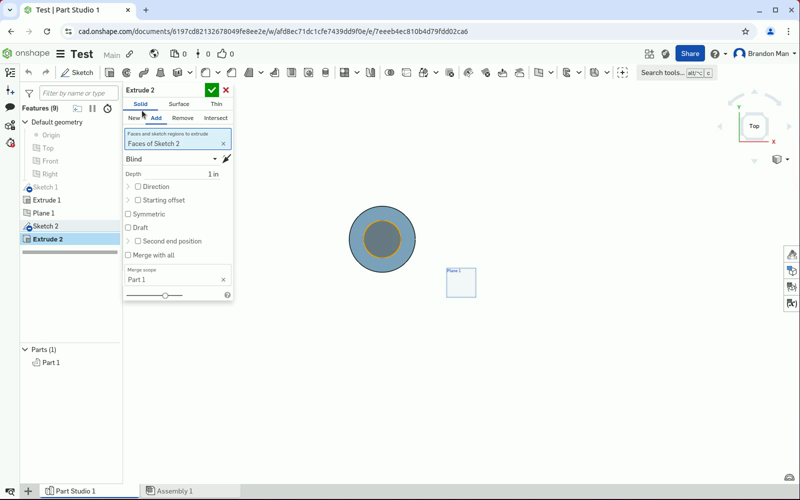
mouse_move(137, 120)
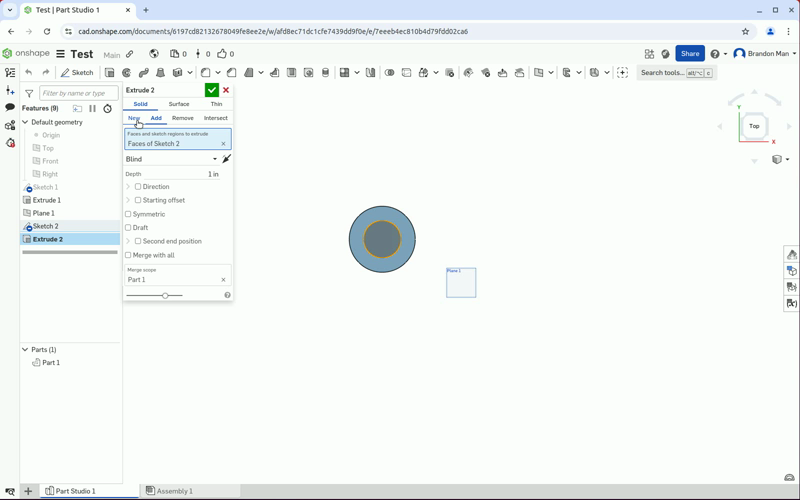
click(137, 120)
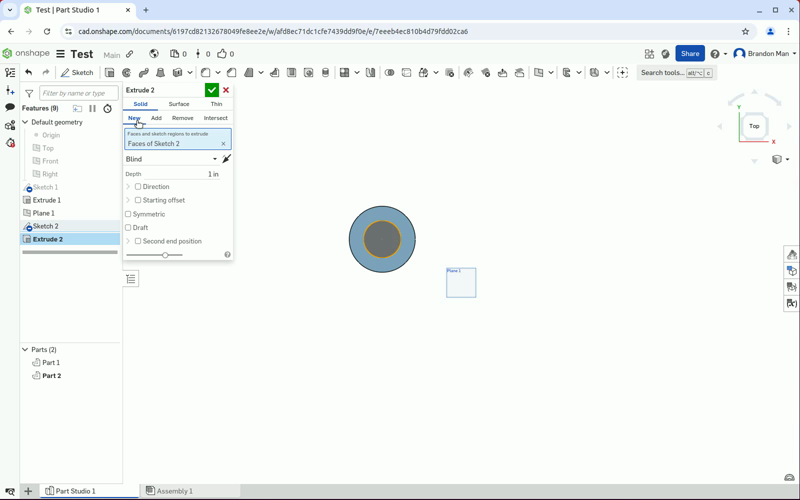
key(tab, 4)
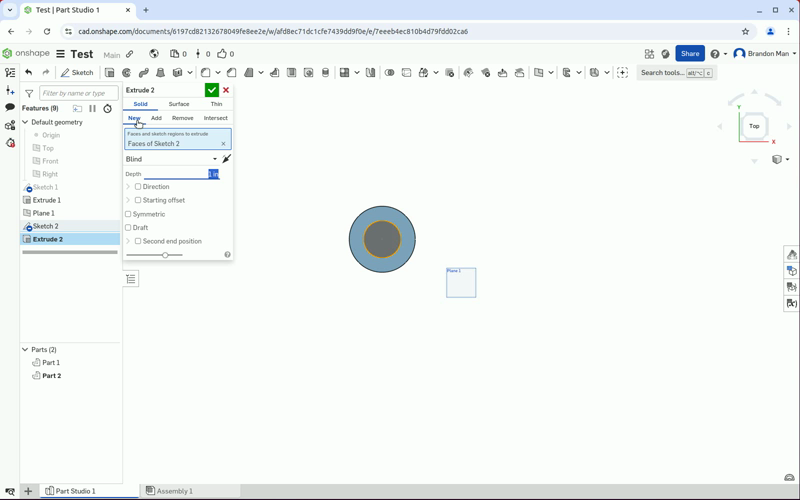
text(0.241)
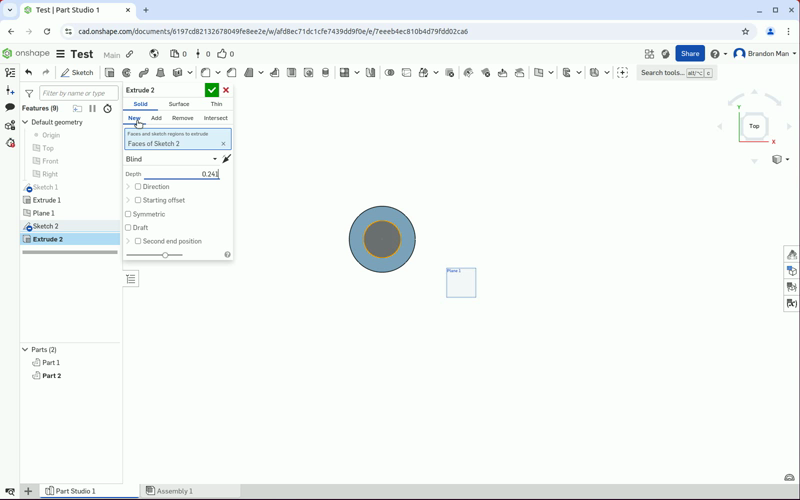
key(enter)
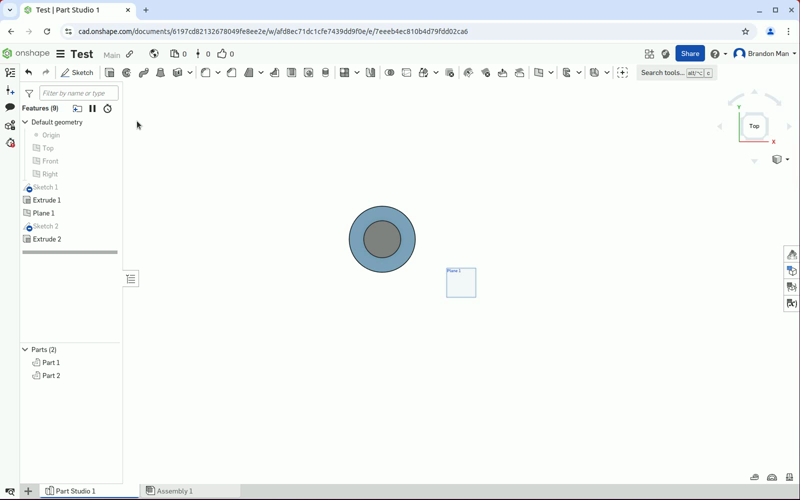
key(shift+h)
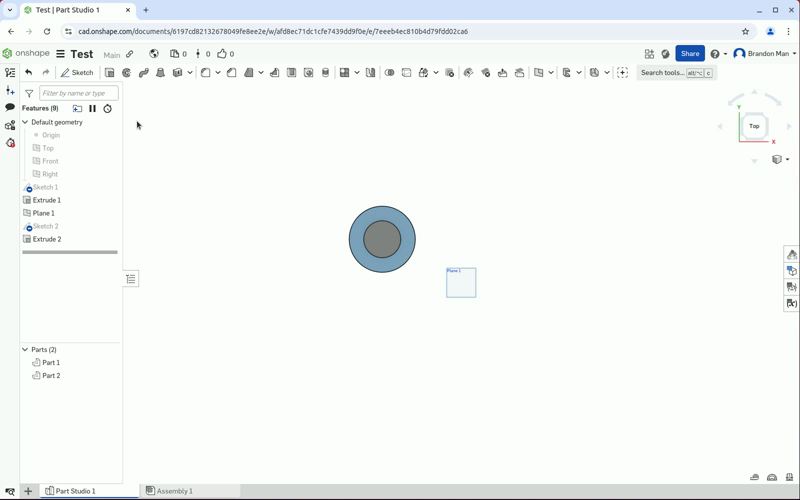
key(shift+h)
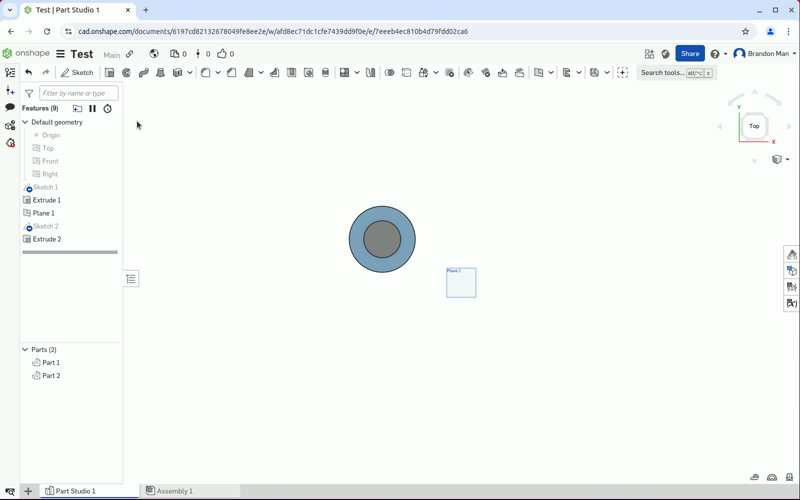
mouse_move(73, 189)
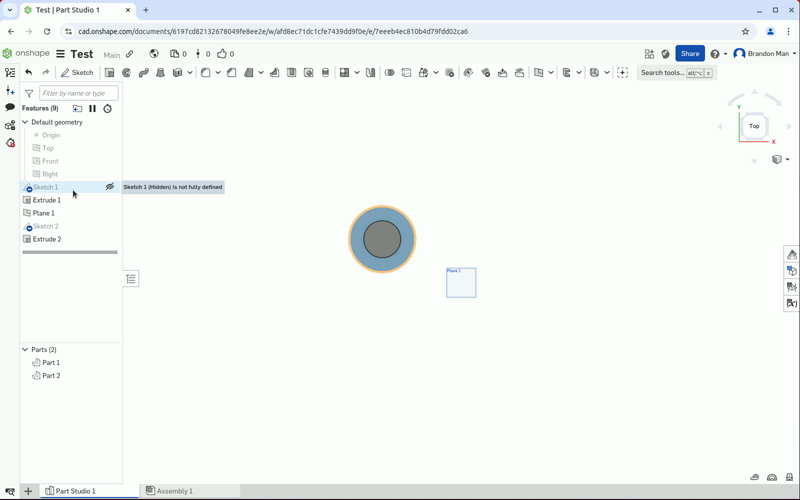
click(73, 189)
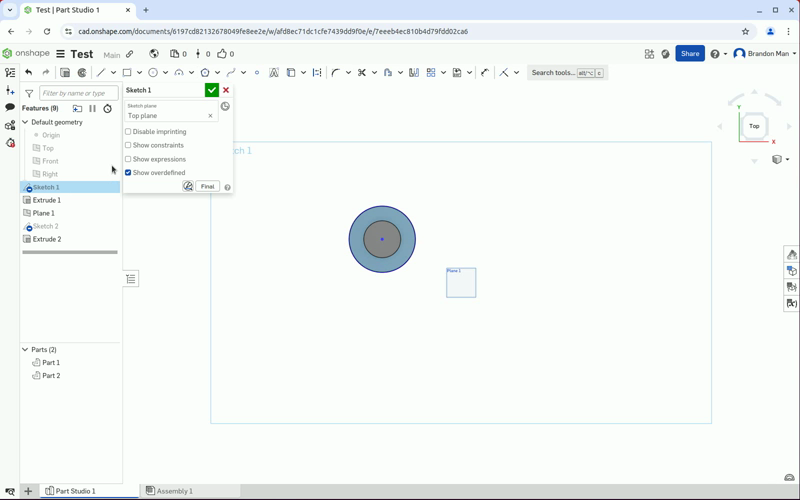
mouse_move(229, 92)
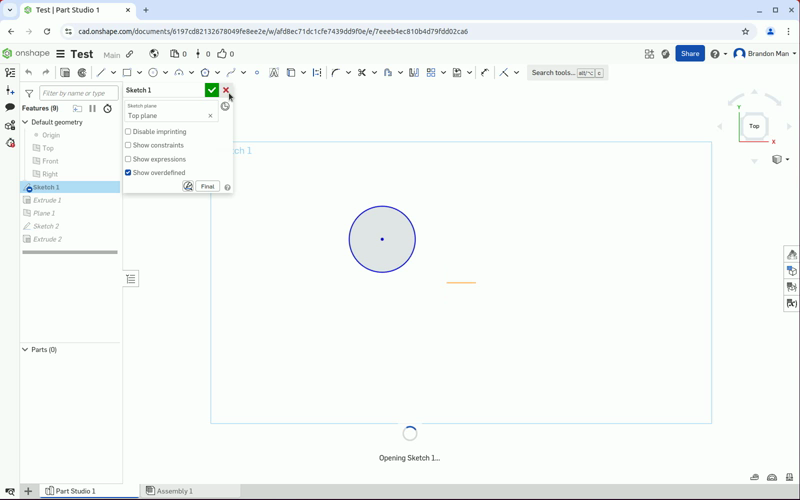
click(229, 92)
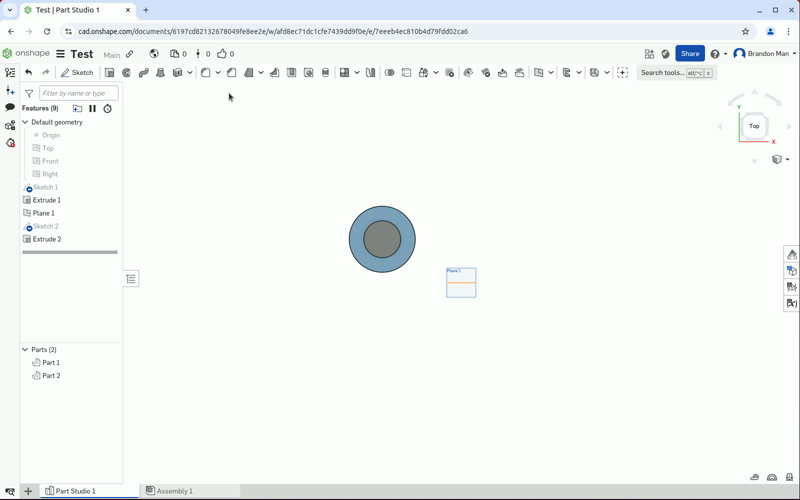
mouse_move(541, 75)
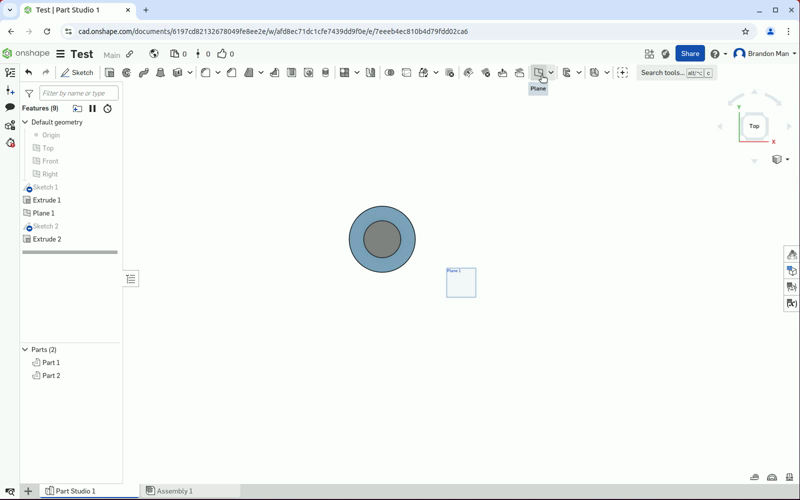
click(541, 75)
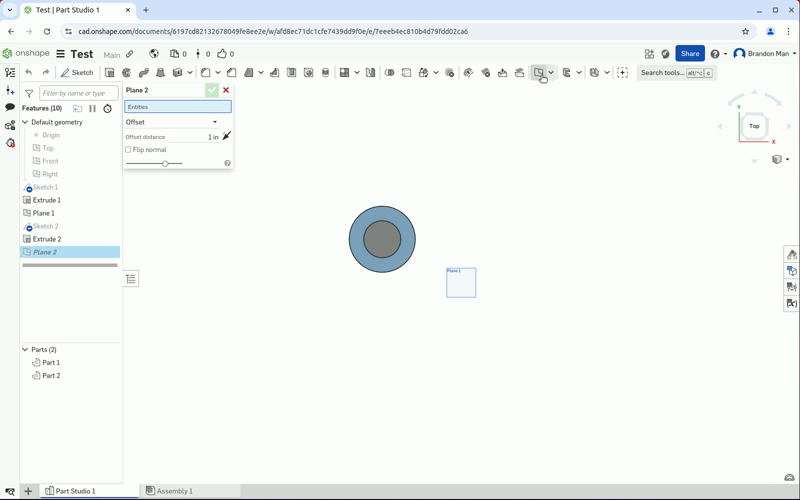
mouse_move(73, 150)
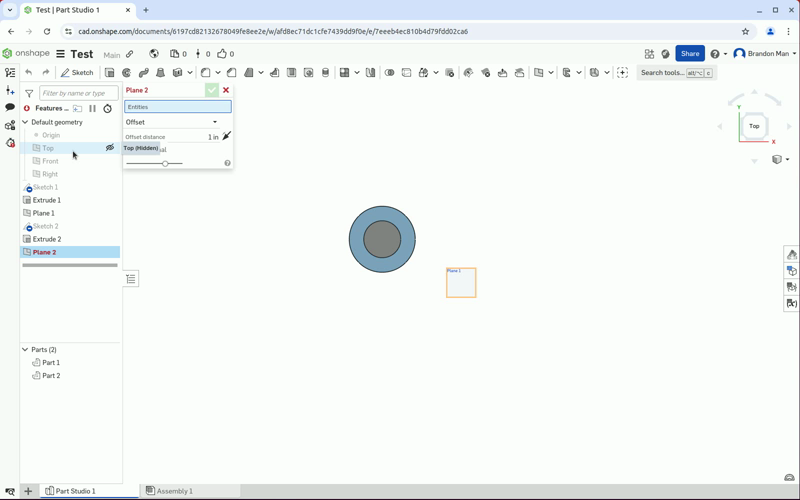
click(73, 150)
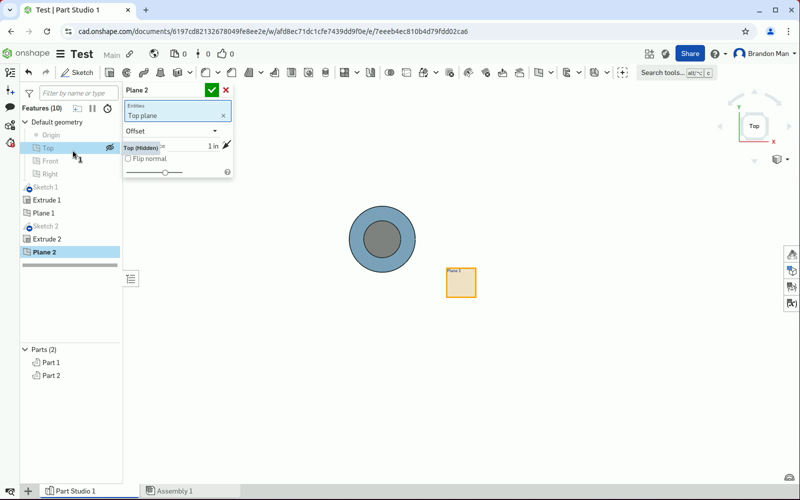
key(tab, 2)
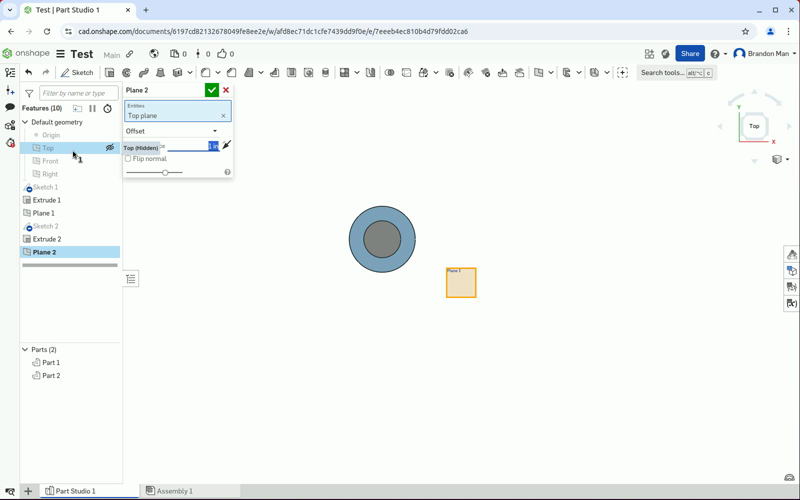
text(1.202)
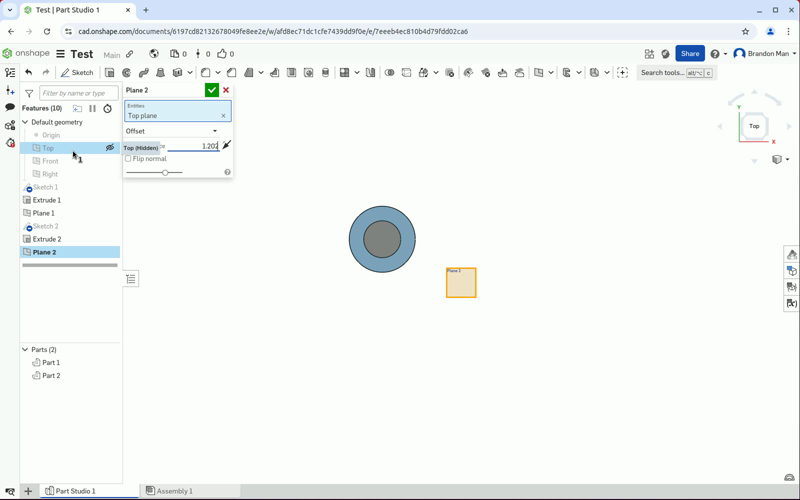
key(enter, 2)
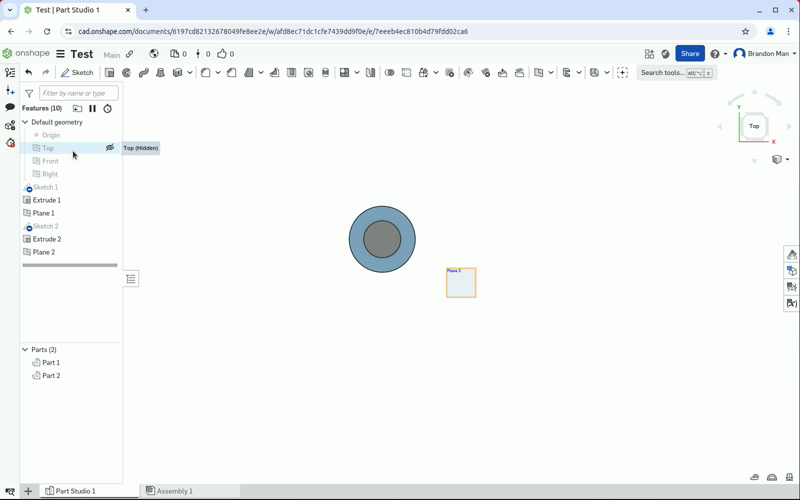
key(shift+s)
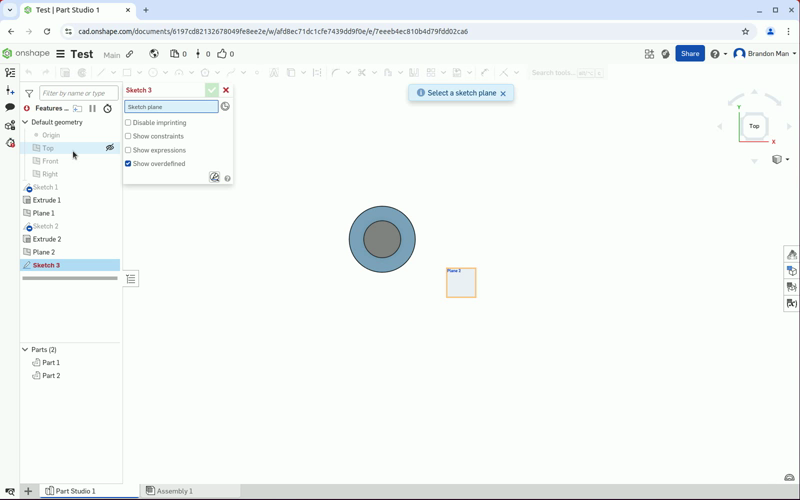
mouse_move(73, 254)
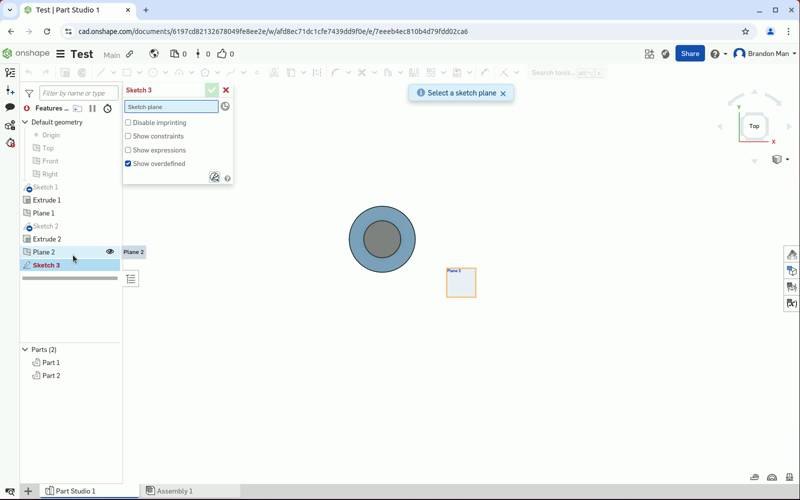
click(73, 254)
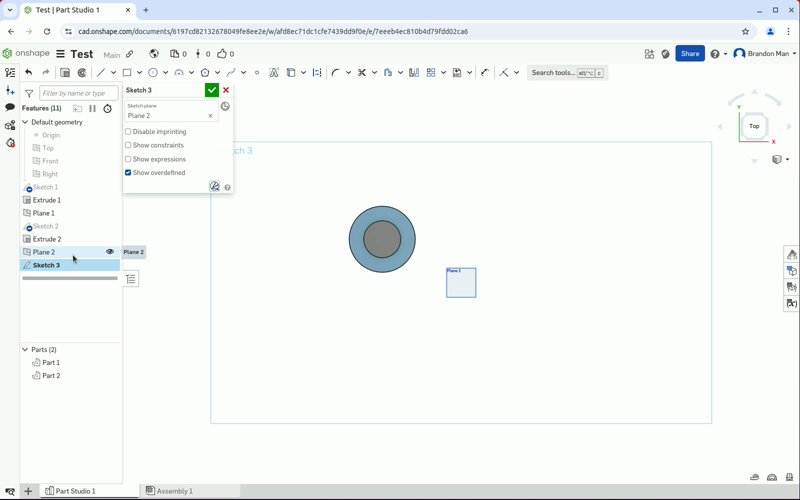
mouse_move(73, 352)
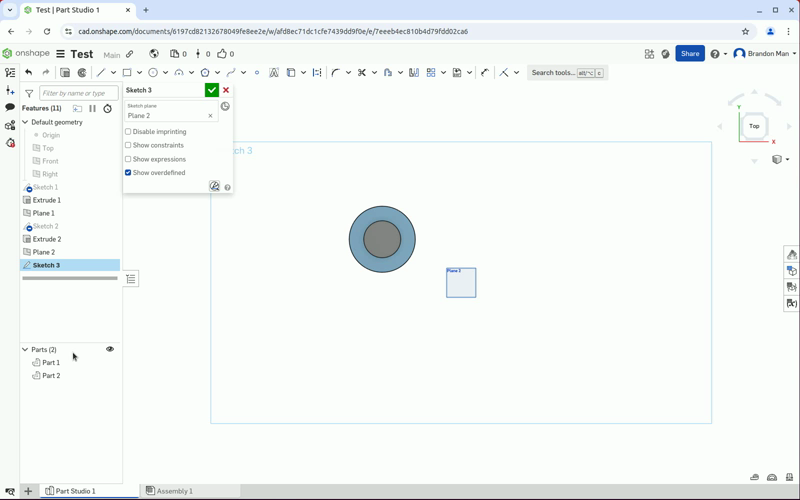
key(y)
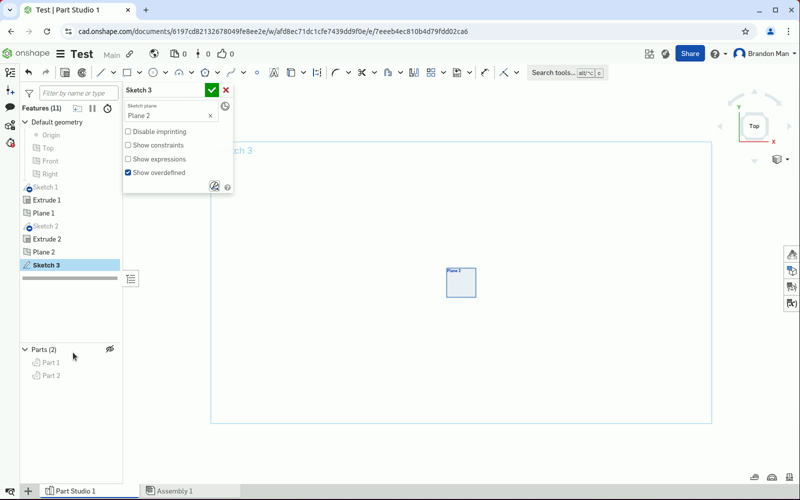
key(a)
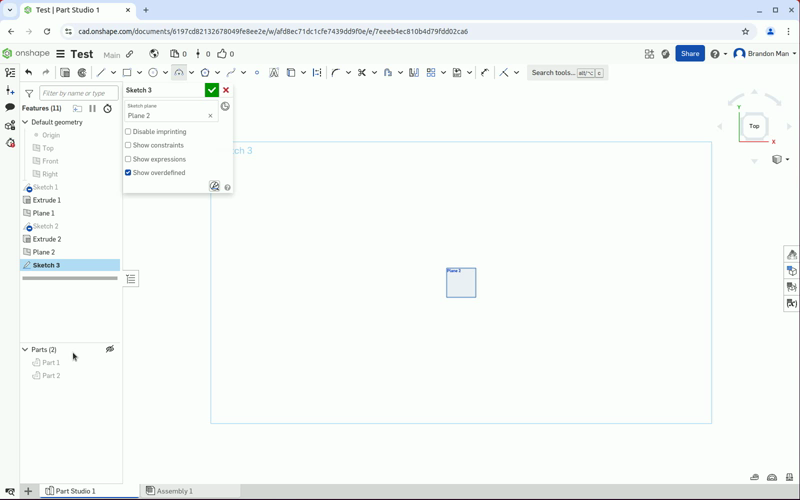
key_down(shift)
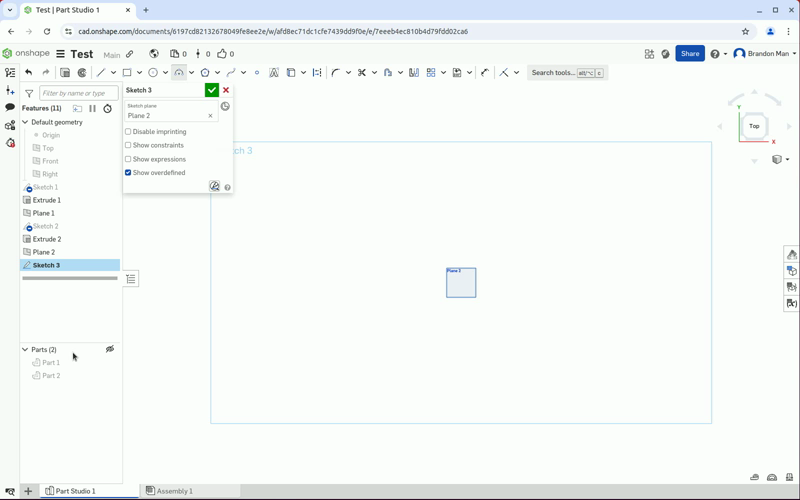
mouse_move(382, 251)
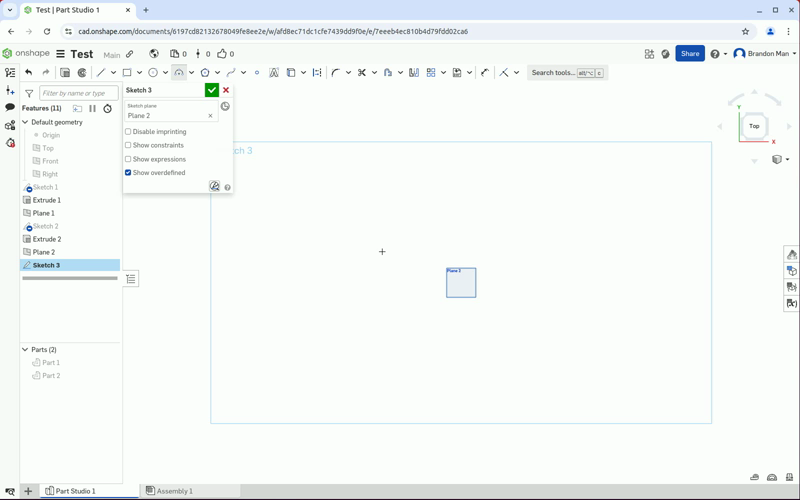
click(382, 251)
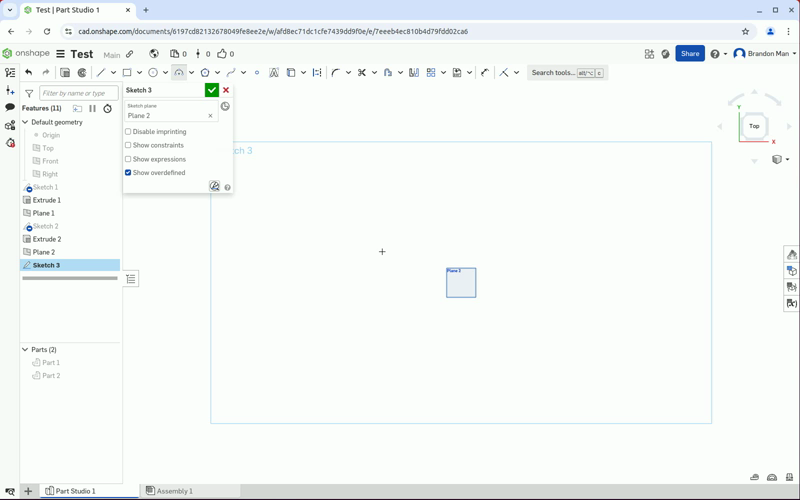
key_up(shift)
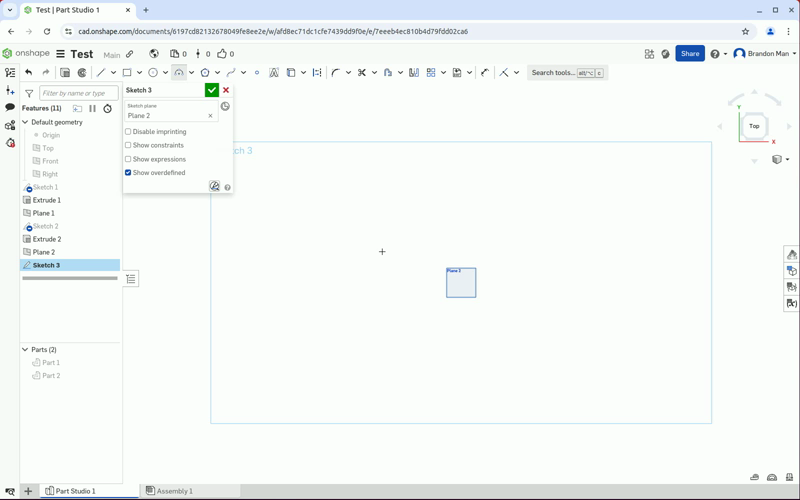
key_down(shift)
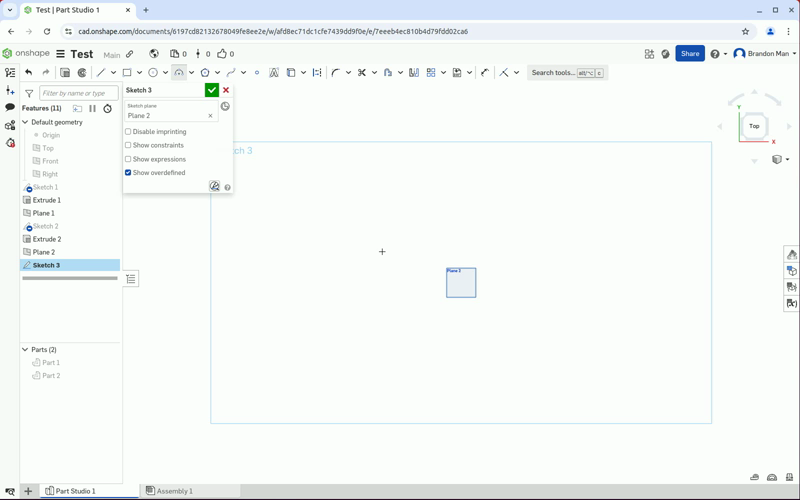
mouse_move(393, 239)
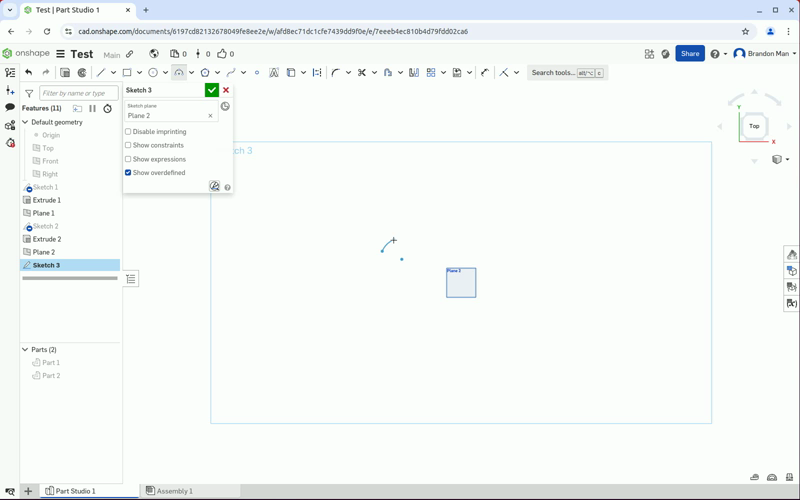
click(393, 239)
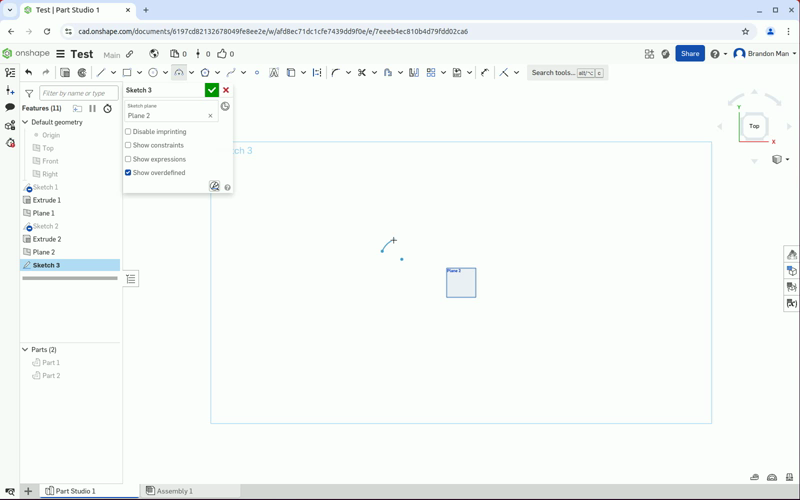
mouse_move(389, 247)
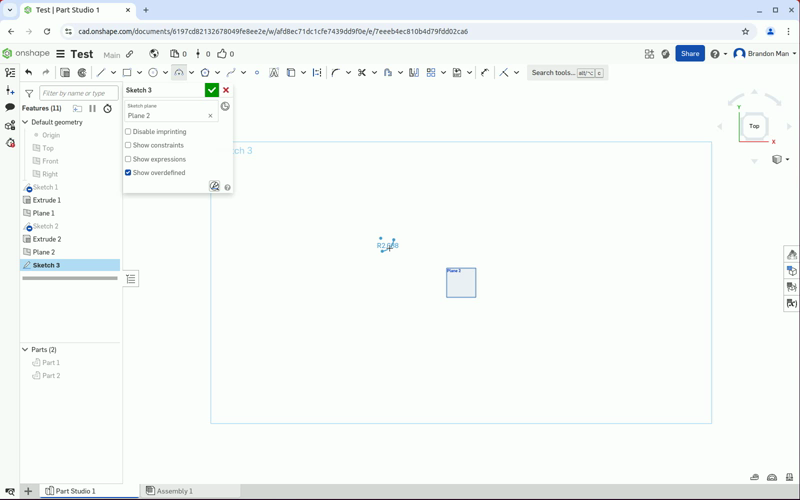
click(389, 247)
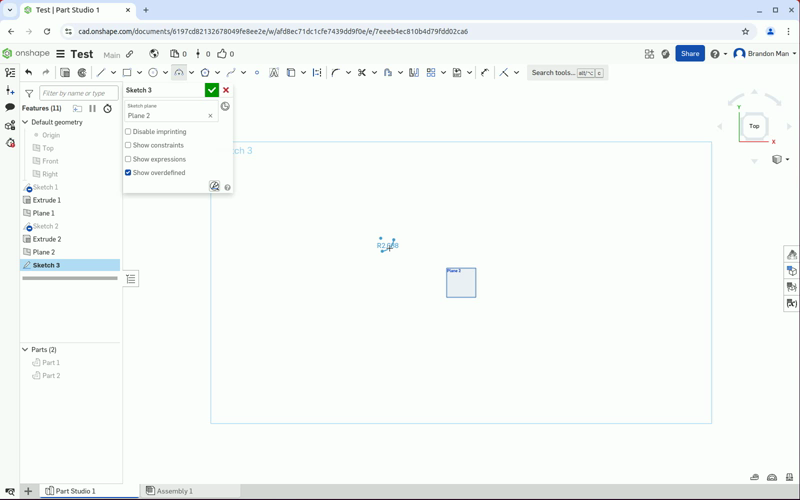
key_up(shift)
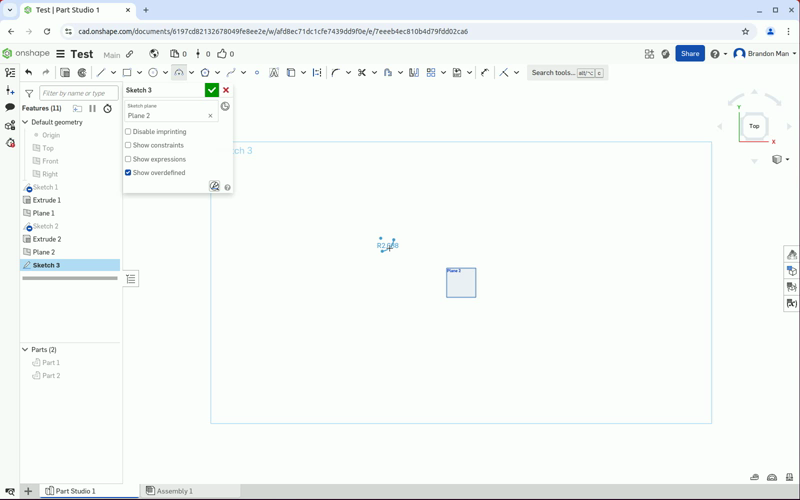
key(esc)
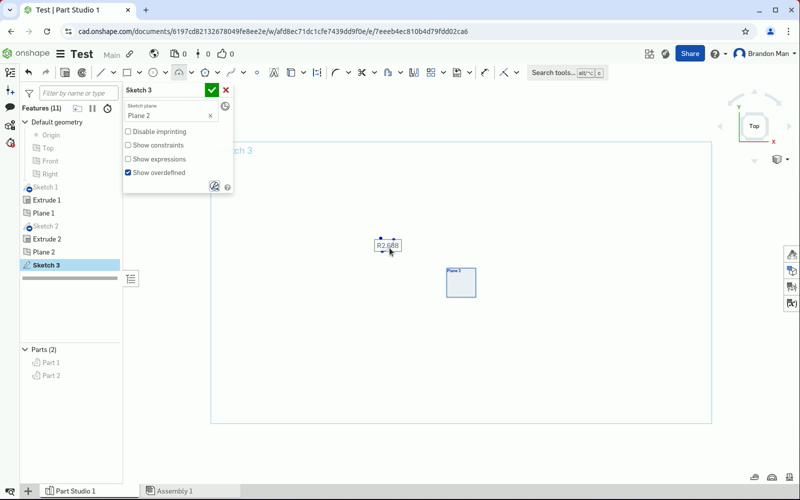
key(l)
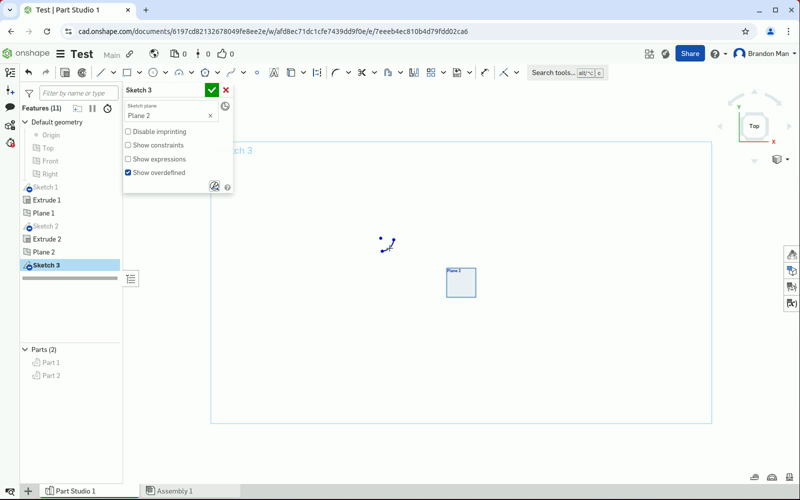
mouse_move(393, 239)
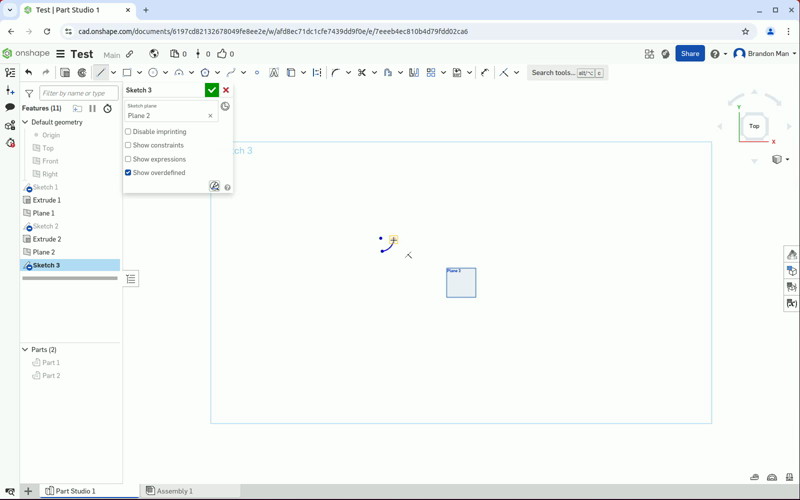
click(393, 239)
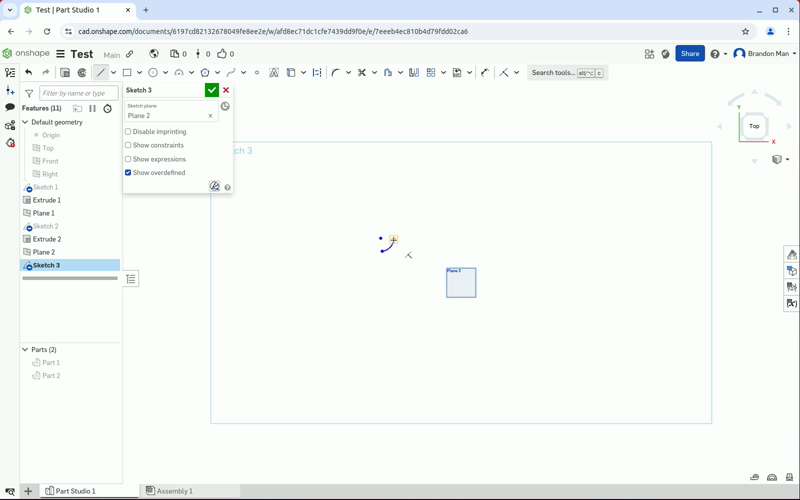
key_down(shift)
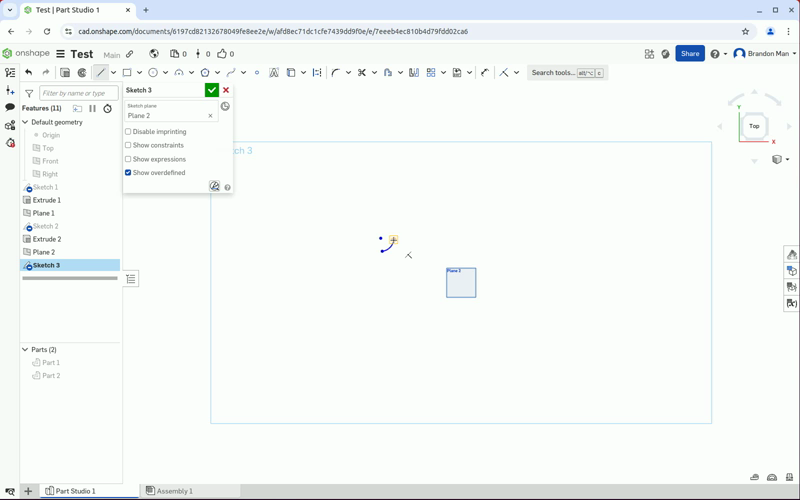
mouse_move(423, 239)
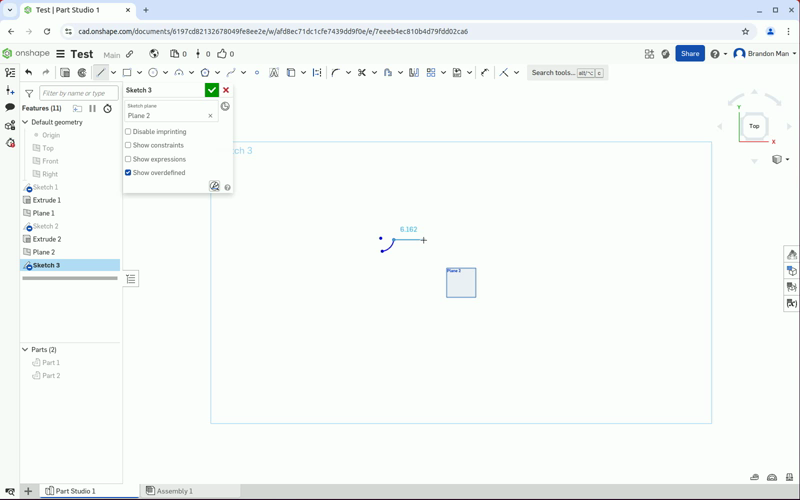
mouse_move(391, 239)
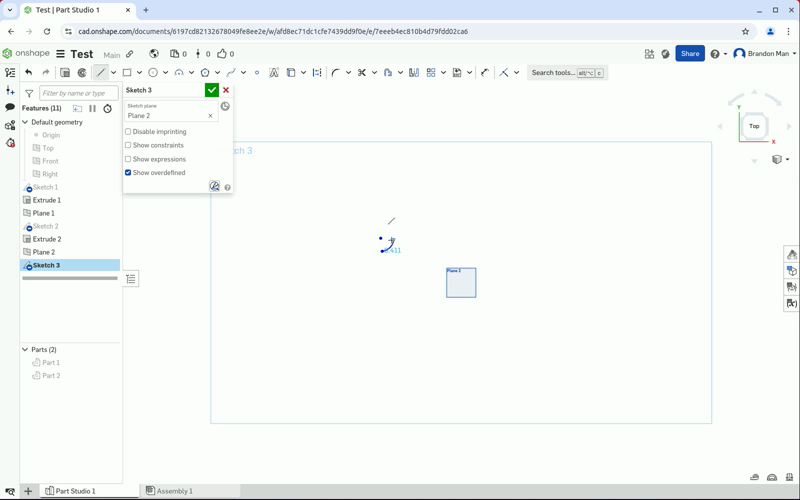
scroll(6)
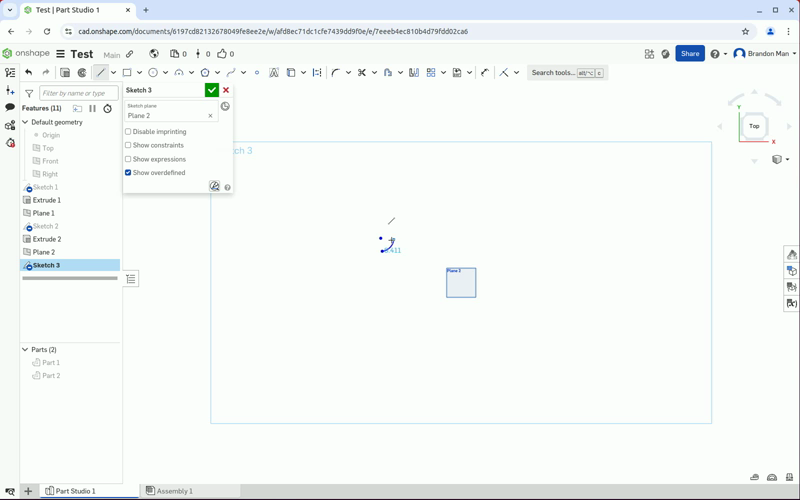
scroll(6)
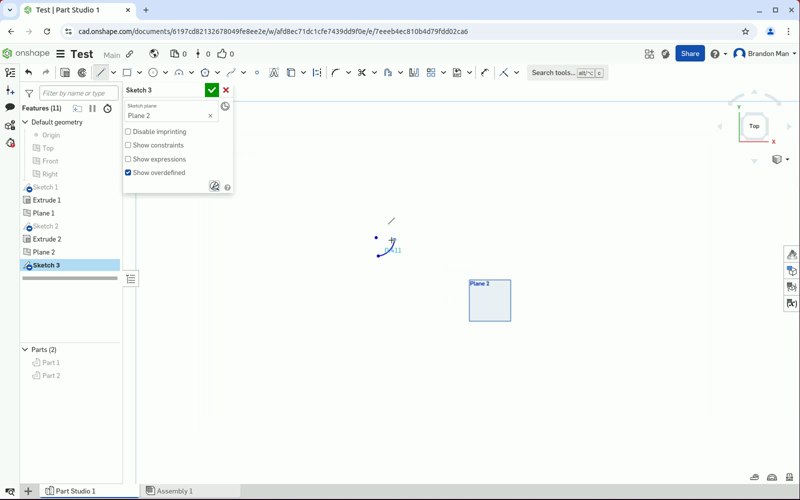
scroll(6)
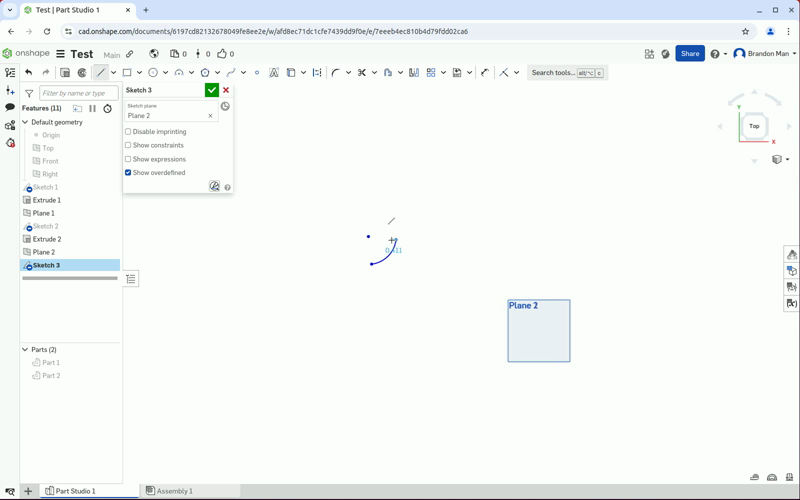
scroll(6)
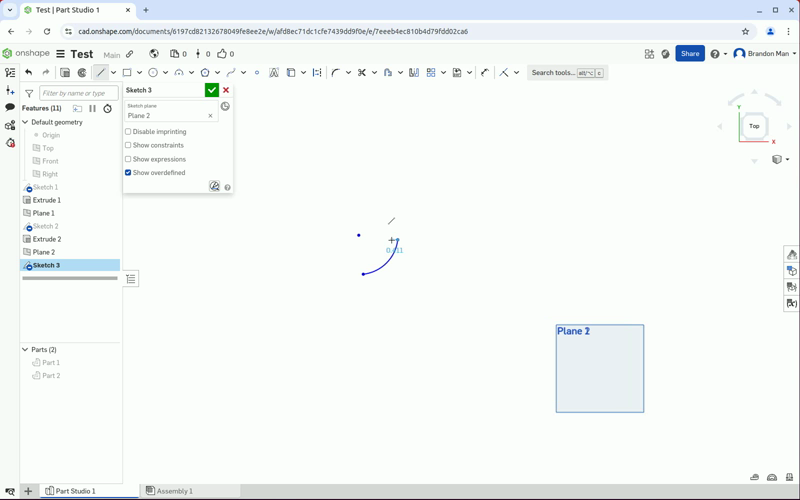
scroll(6)
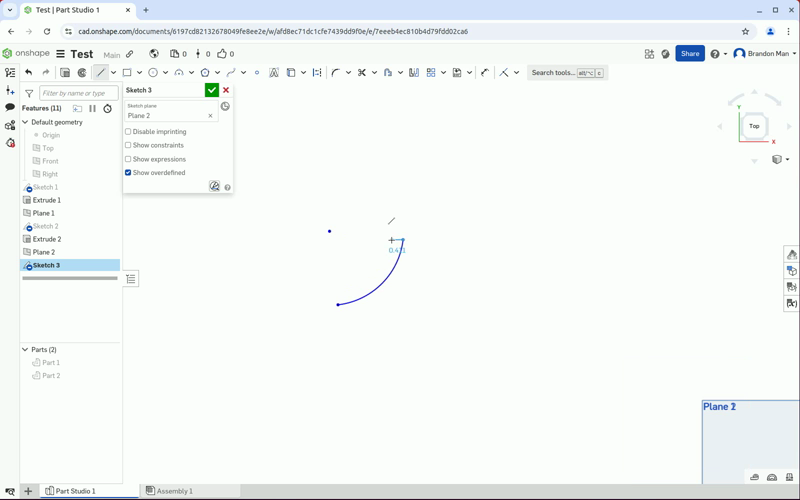
scroll(6)
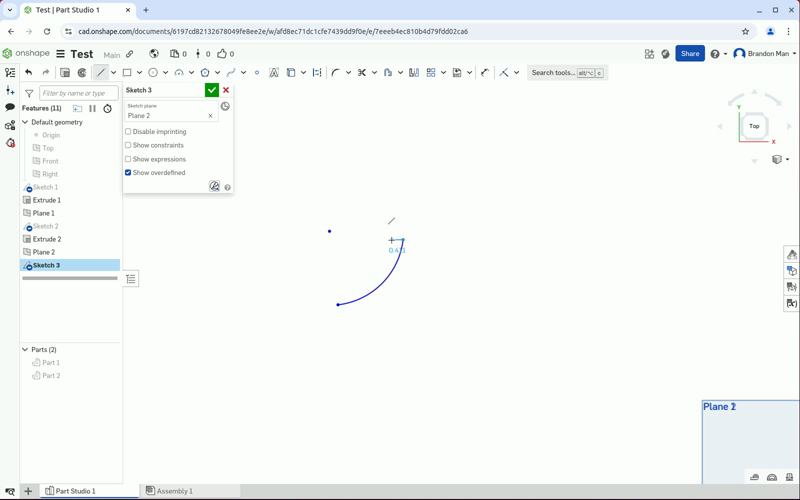
scroll(6)
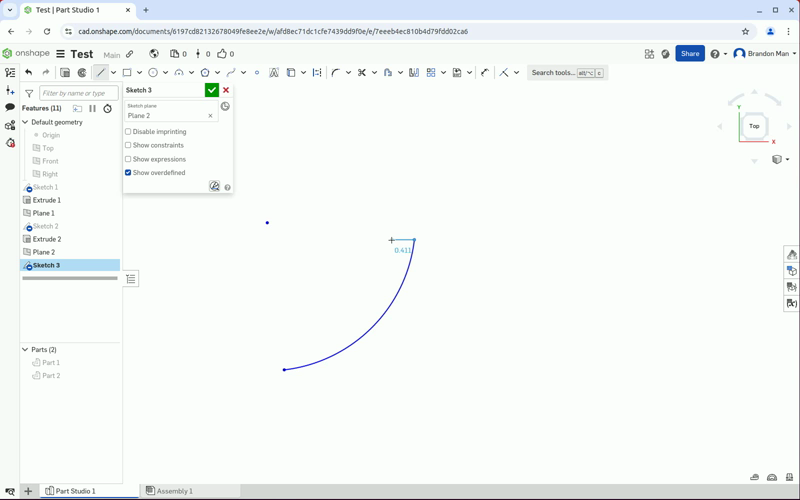
click(391, 239)
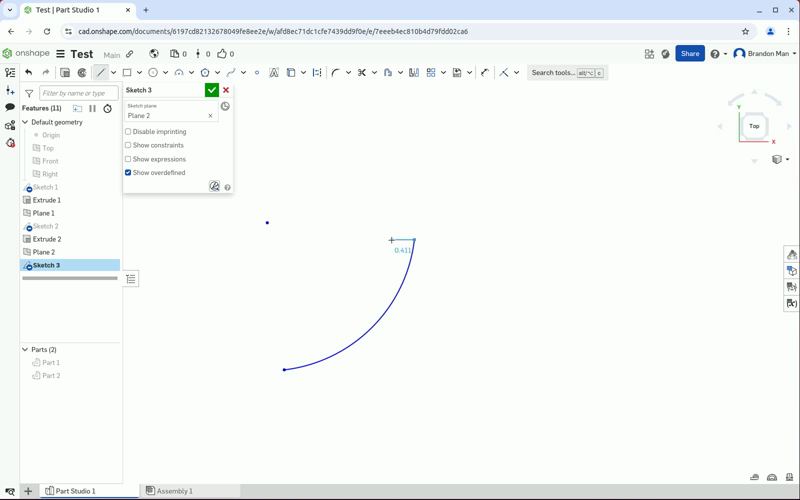
scroll(-6)
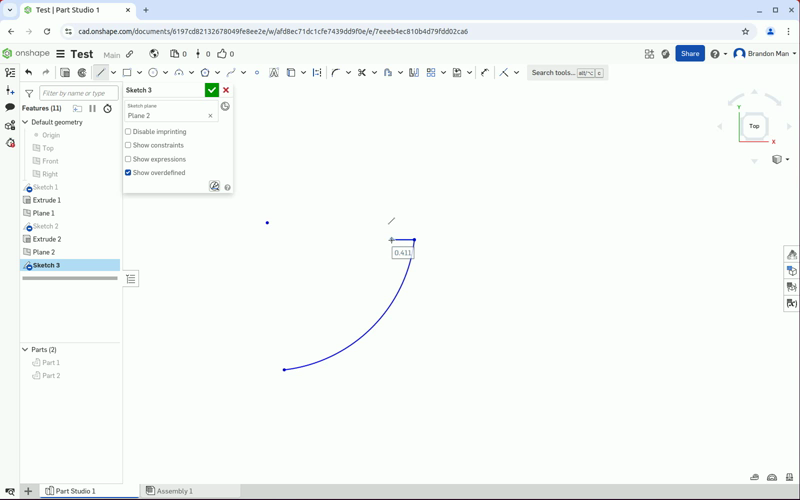
scroll(-6)
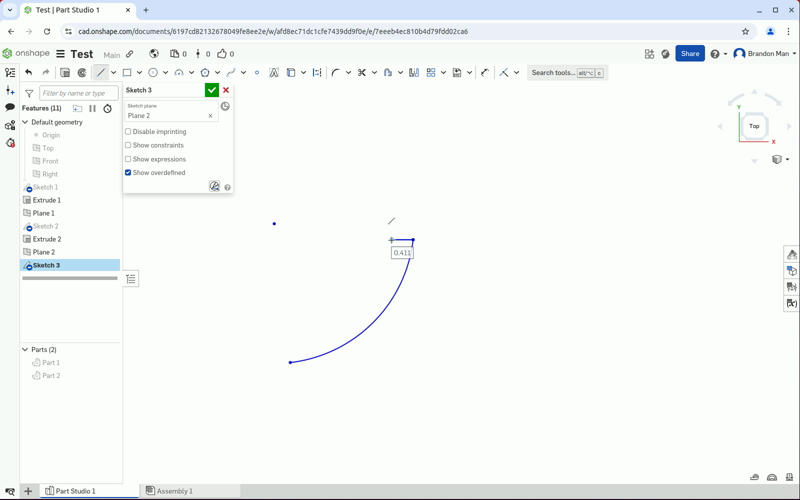
scroll(-6)
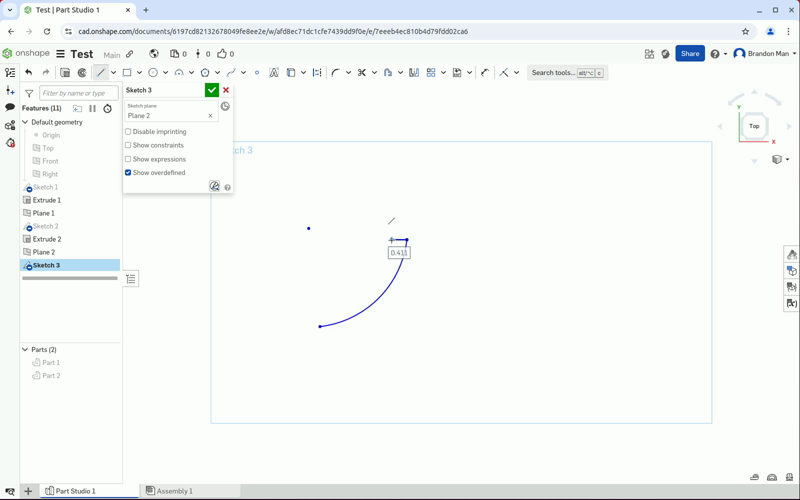
scroll(-6)
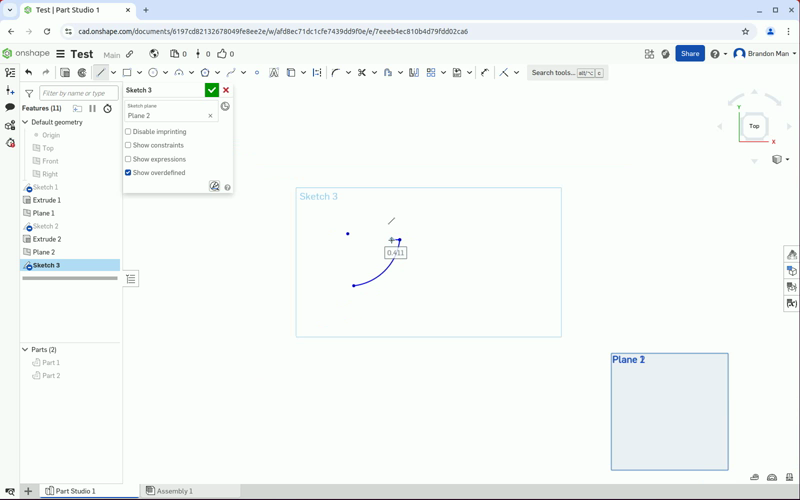
scroll(-6)
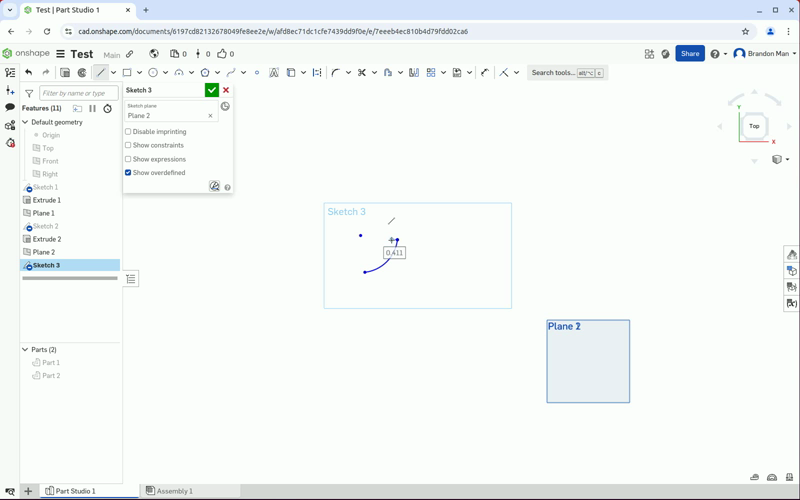
scroll(-6)
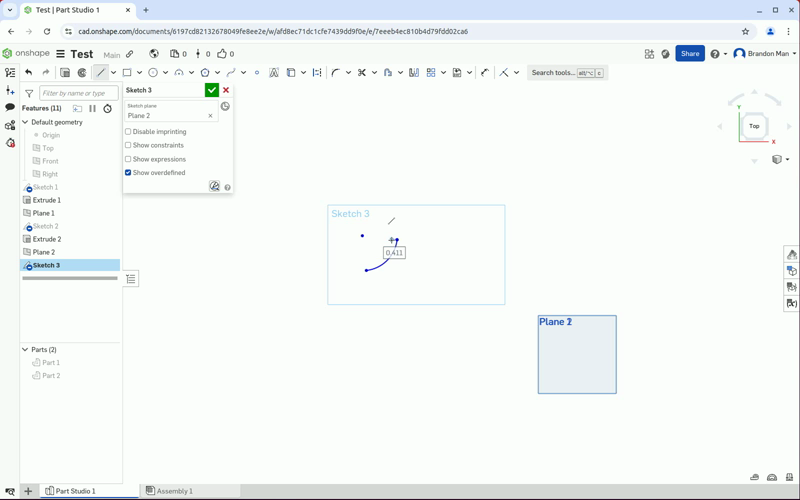
scroll(-6)
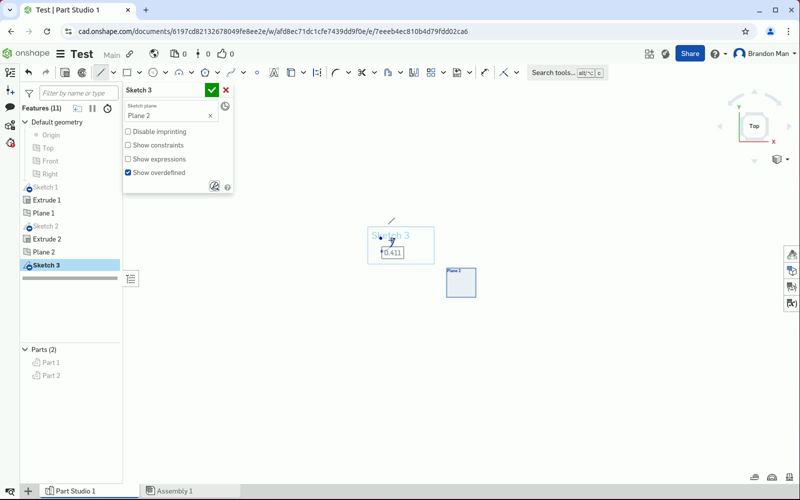
key_up(shift)
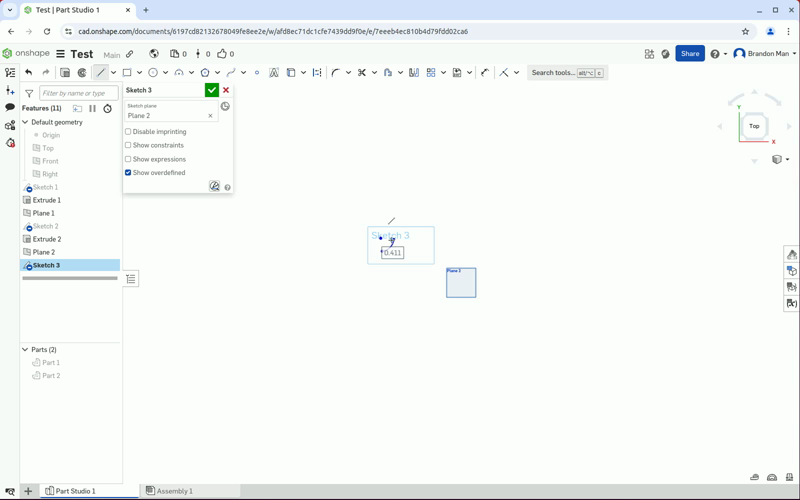
key(esc)
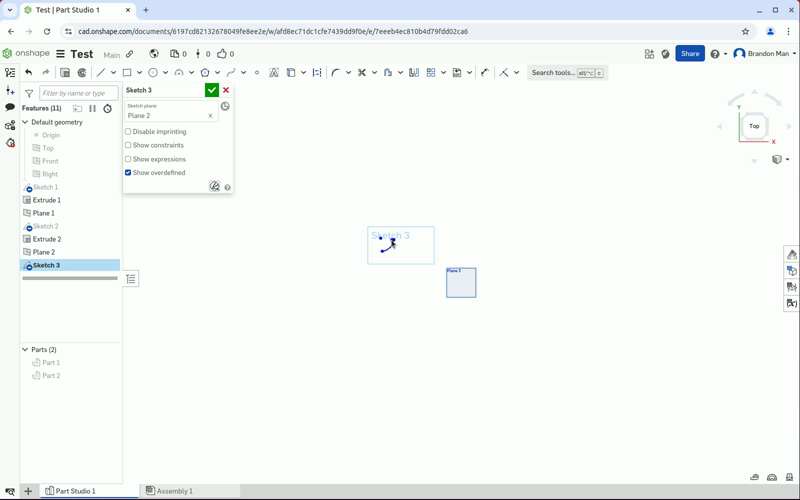
key(a)
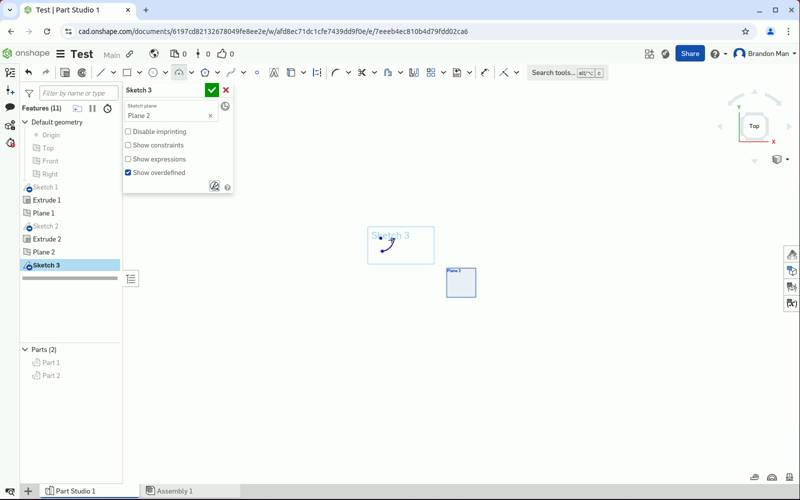
mouse_move(391, 239)
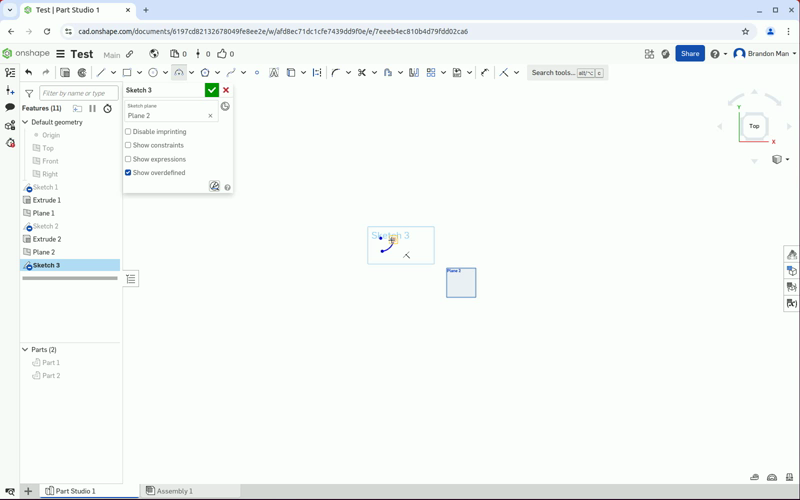
scroll(6)
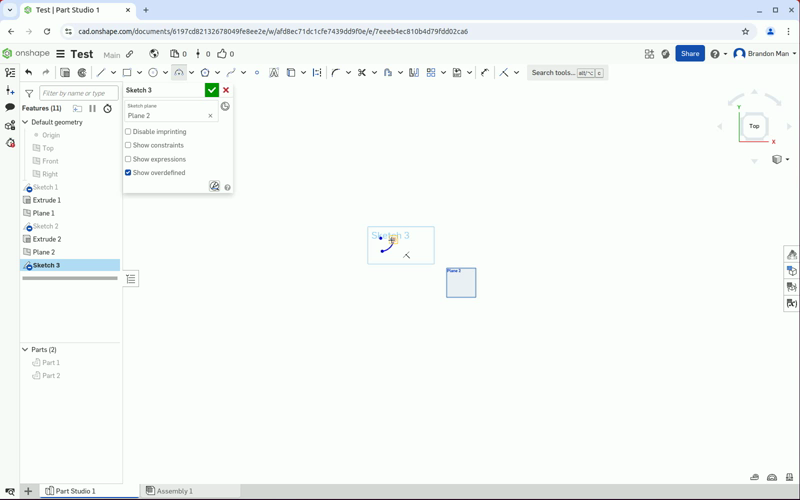
scroll(6)
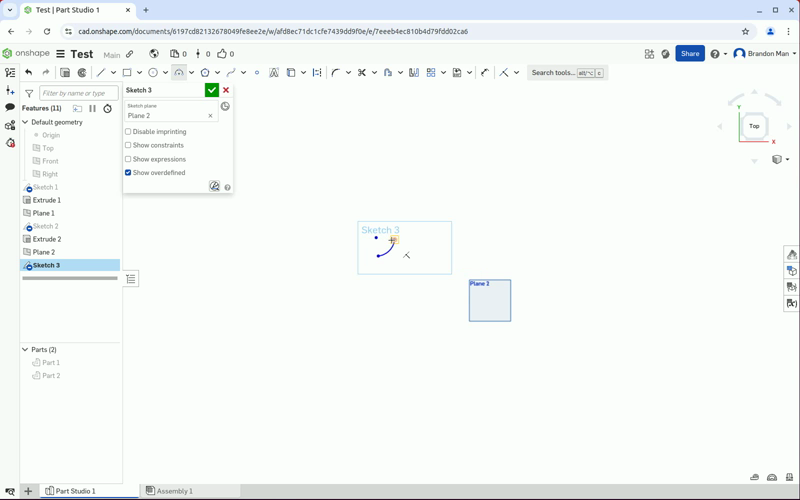
scroll(6)
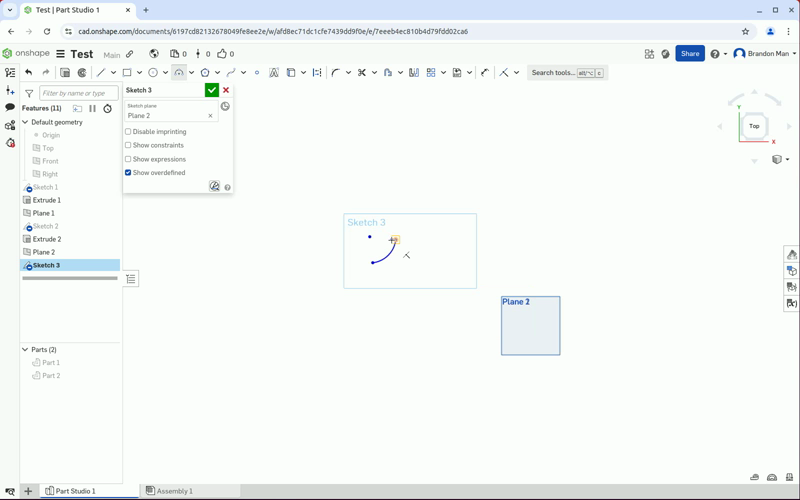
scroll(6)
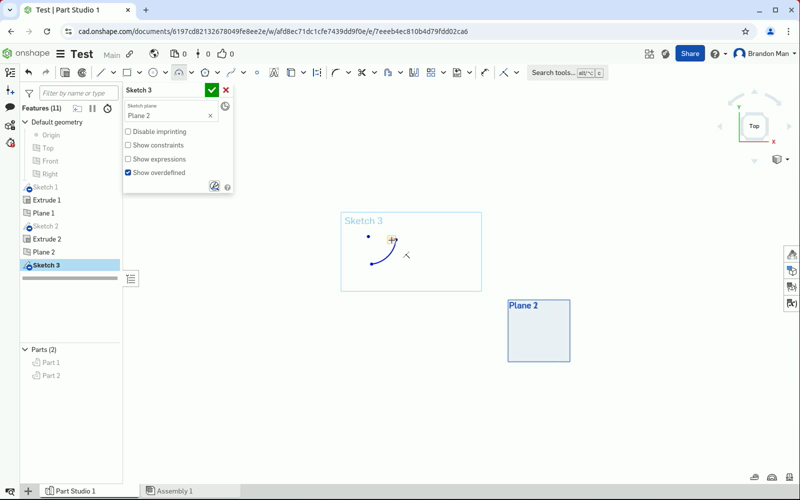
scroll(6)
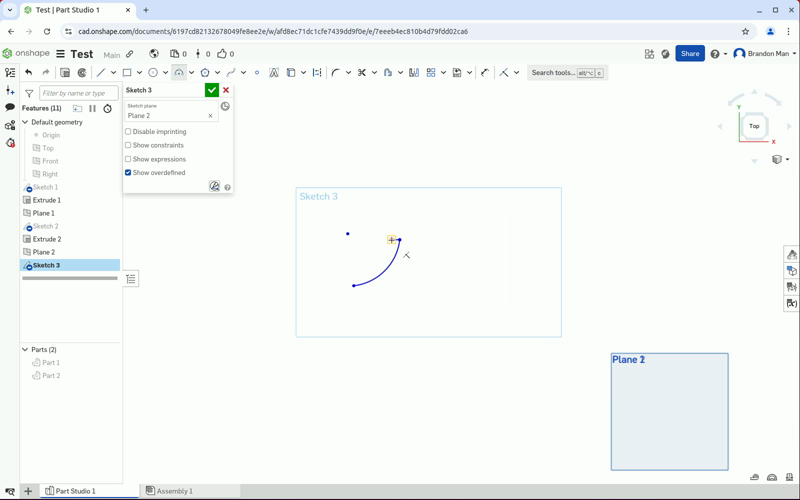
scroll(6)
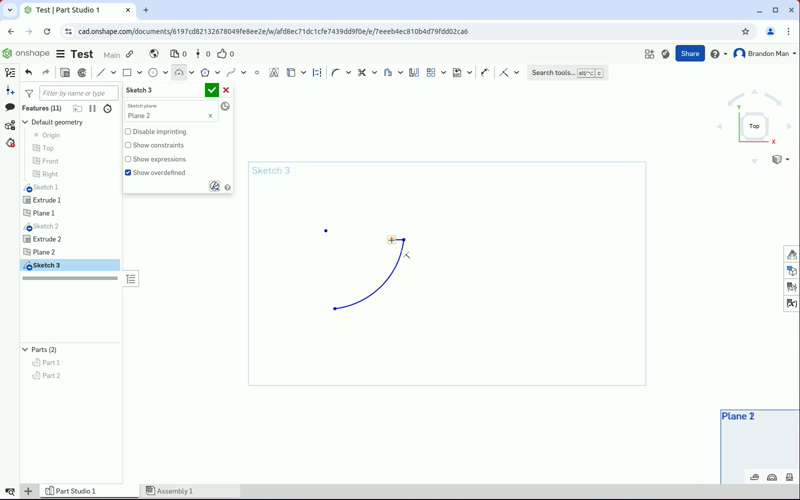
scroll(6)
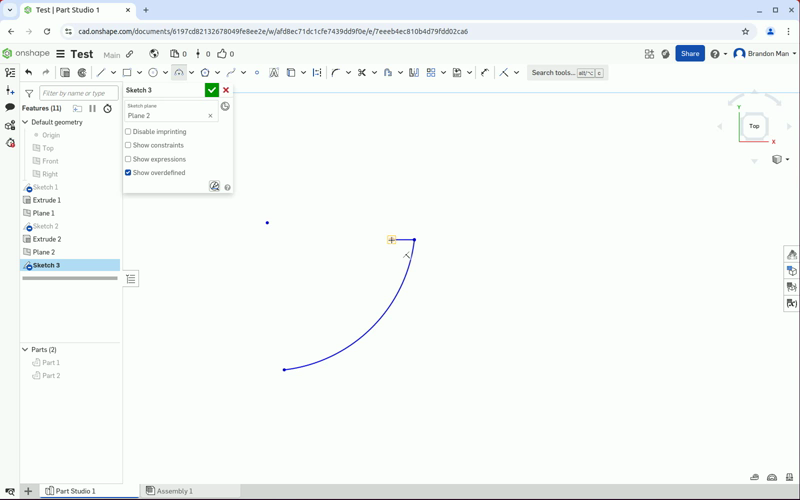
click(391, 239)
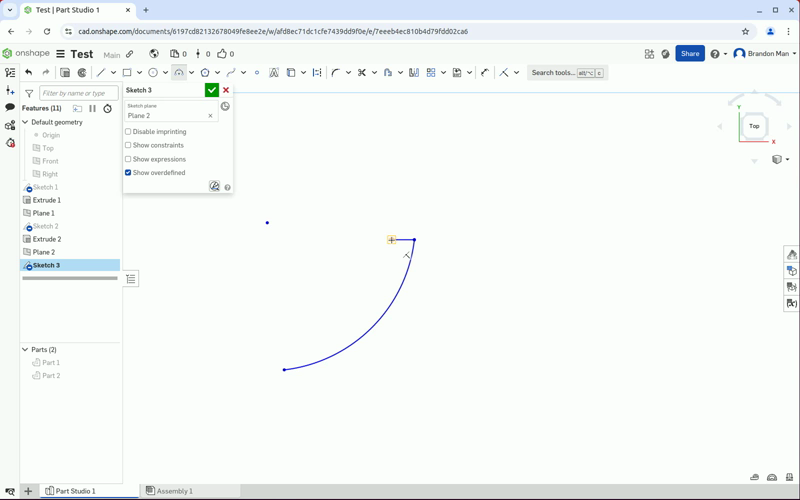
scroll(-6)
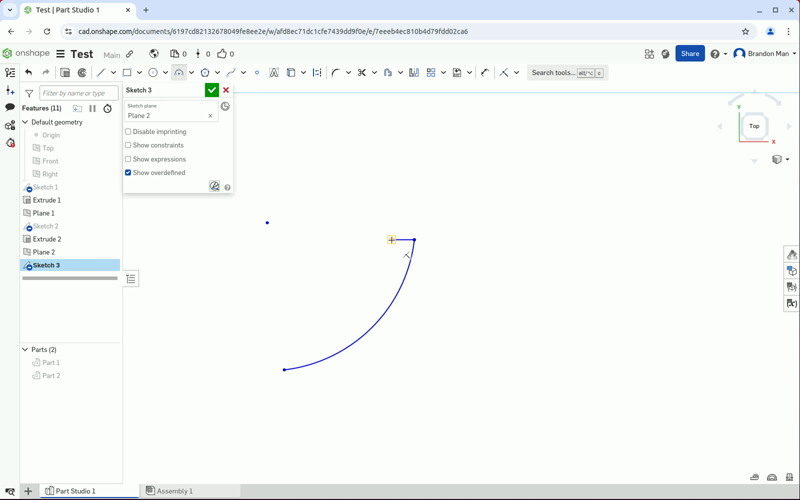
scroll(-6)
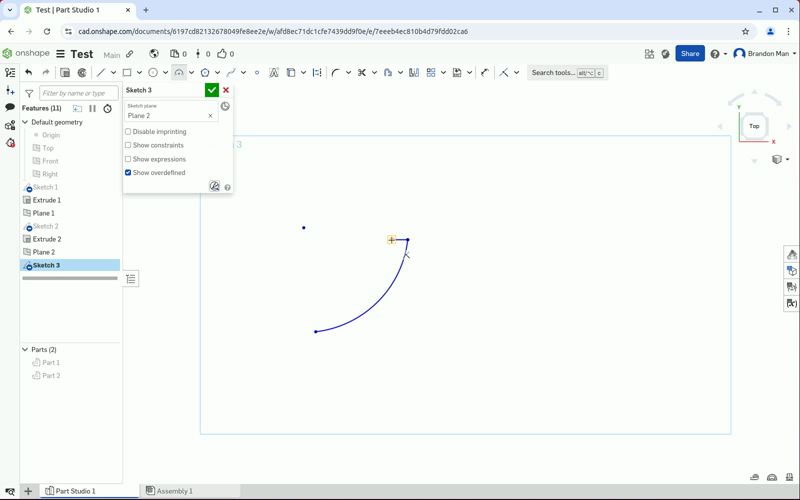
scroll(-6)
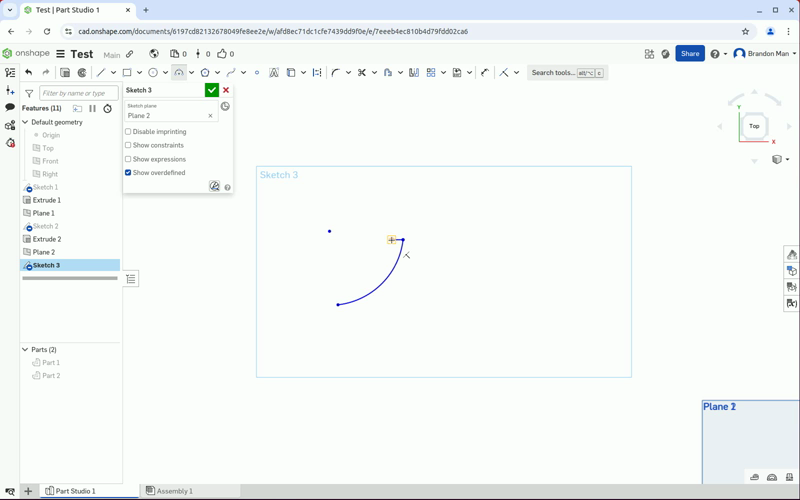
scroll(-6)
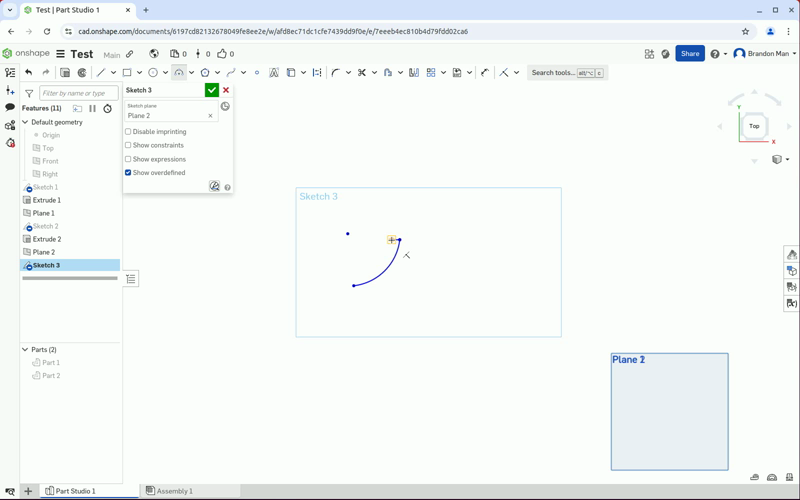
scroll(-6)
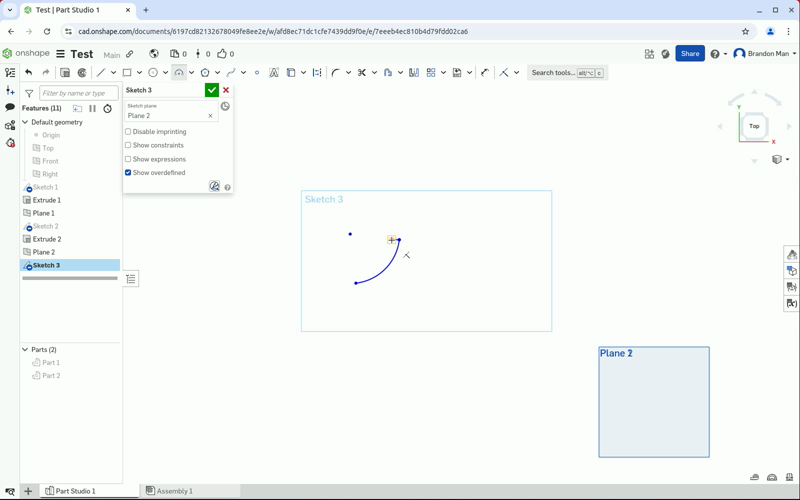
scroll(-6)
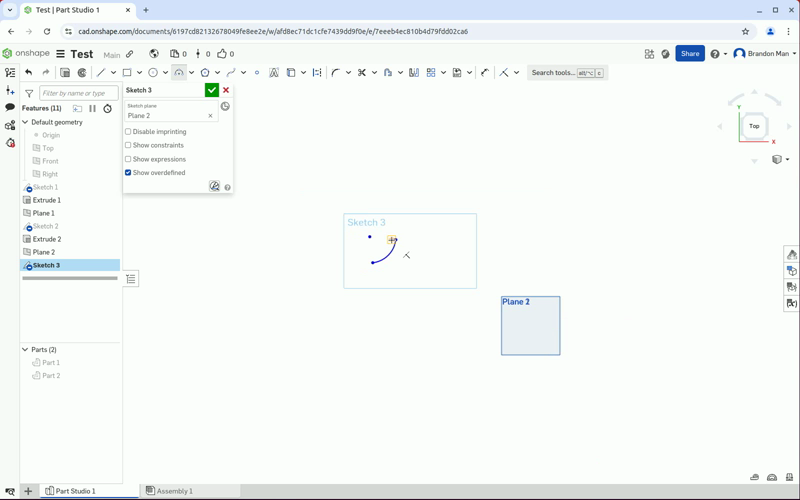
scroll(-6)
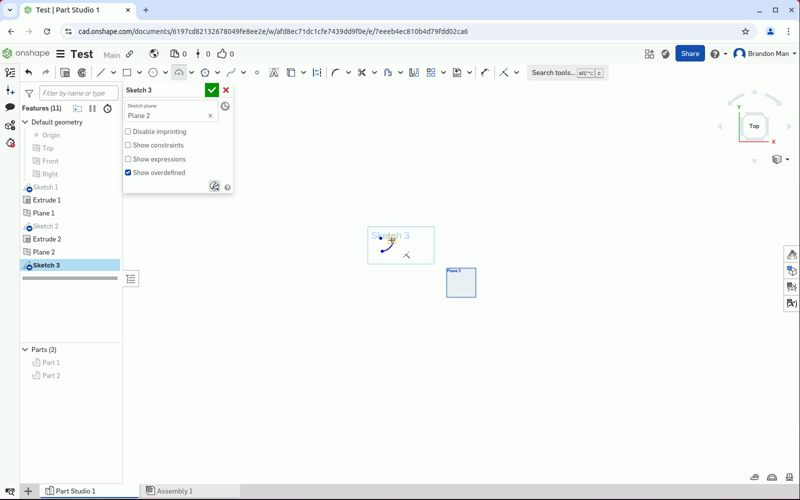
key_down(shift)
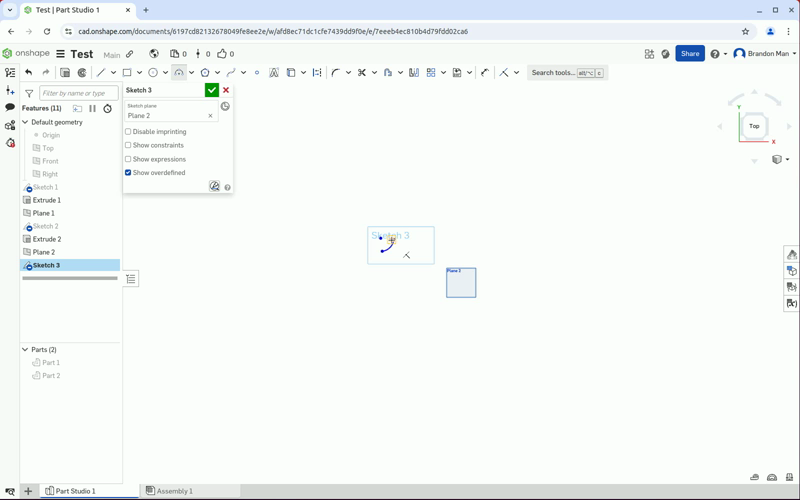
mouse_move(382, 249)
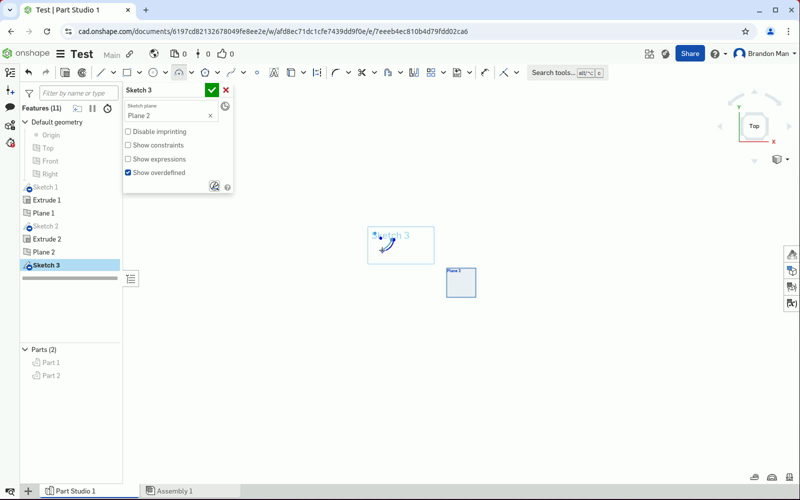
scroll(6)
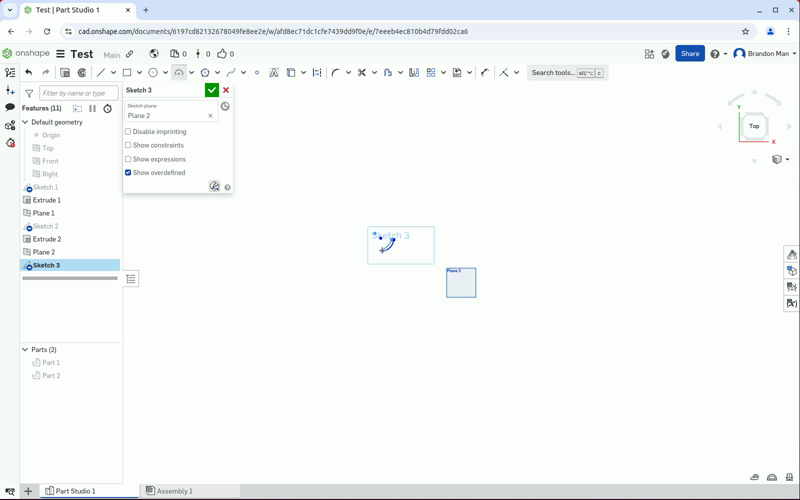
scroll(6)
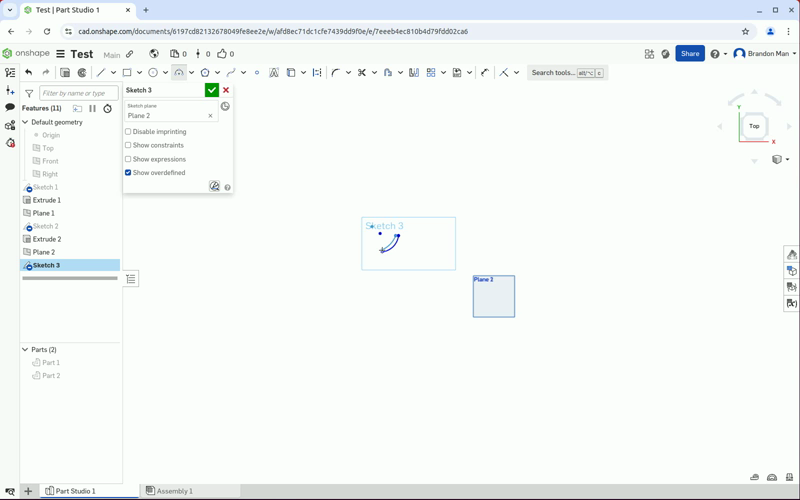
scroll(6)
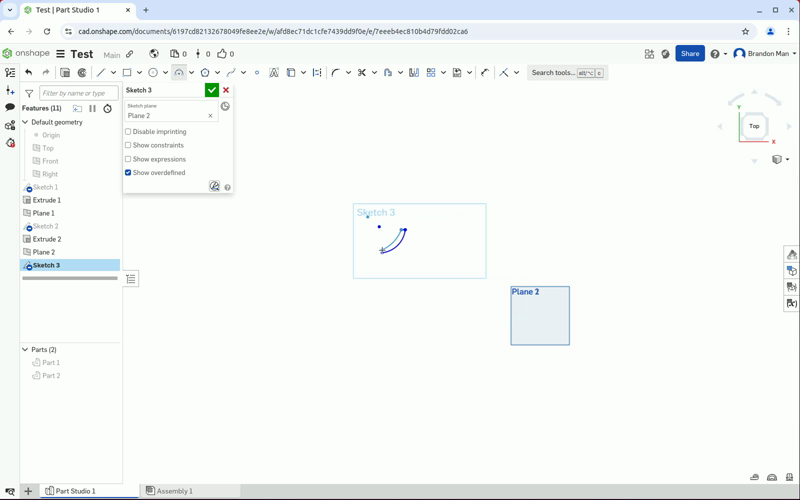
scroll(6)
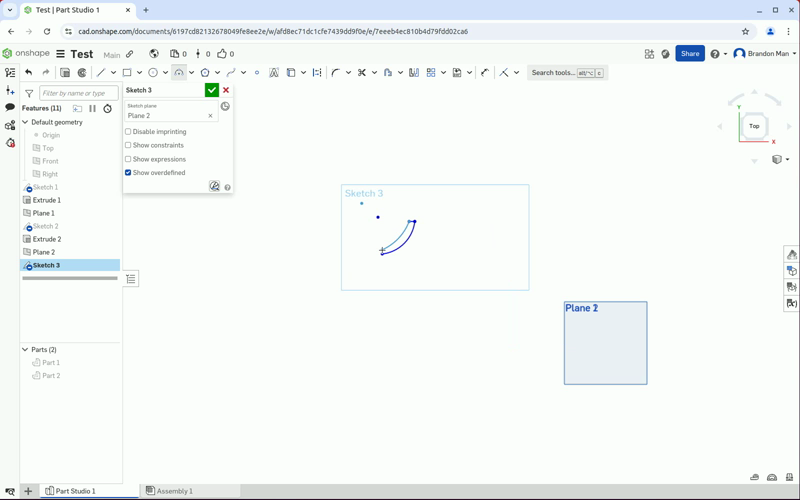
scroll(6)
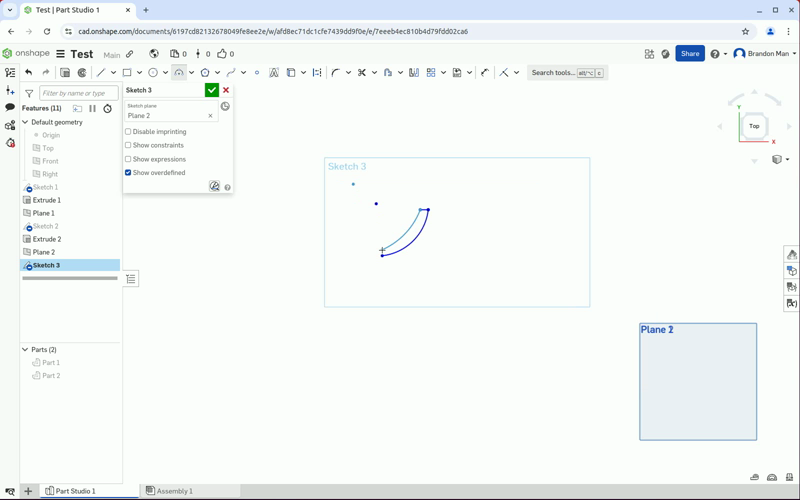
scroll(6)
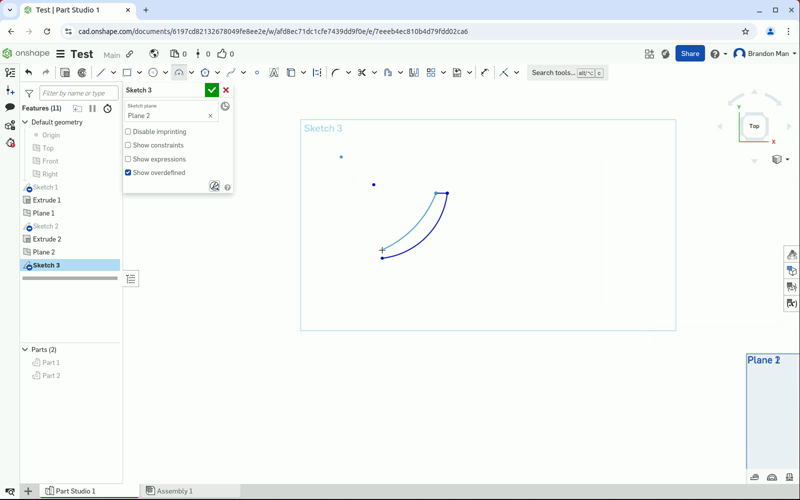
scroll(6)
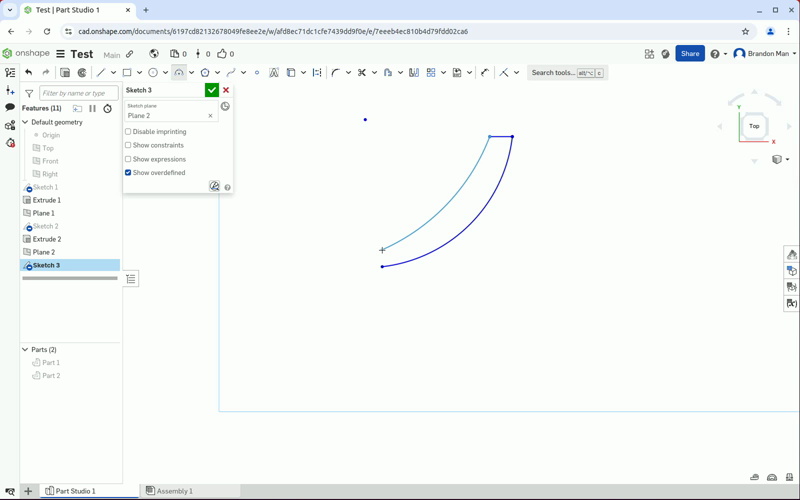
click(382, 249)
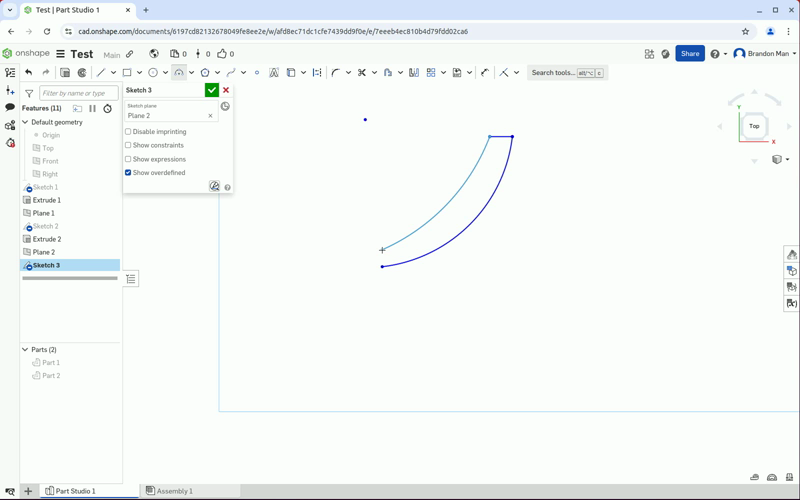
scroll(-6)
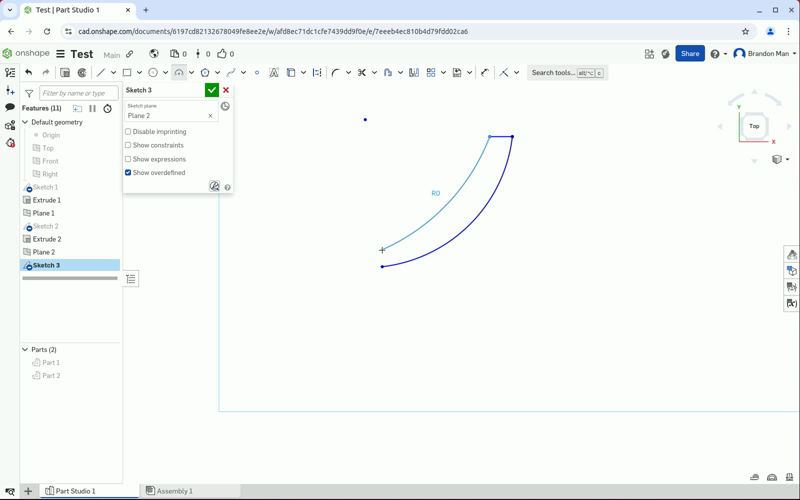
scroll(-6)
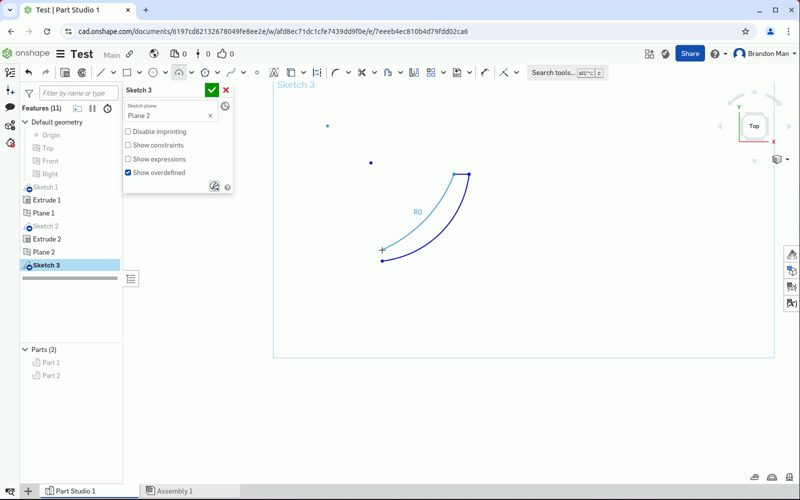
scroll(-6)
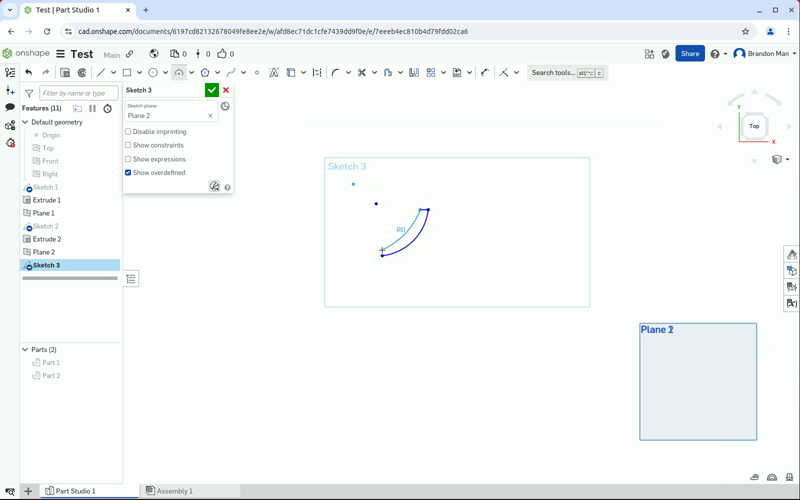
scroll(-6)
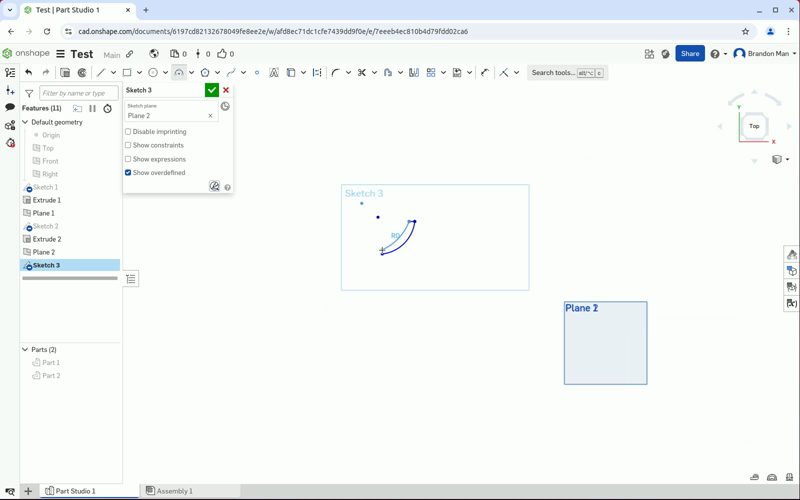
scroll(-6)
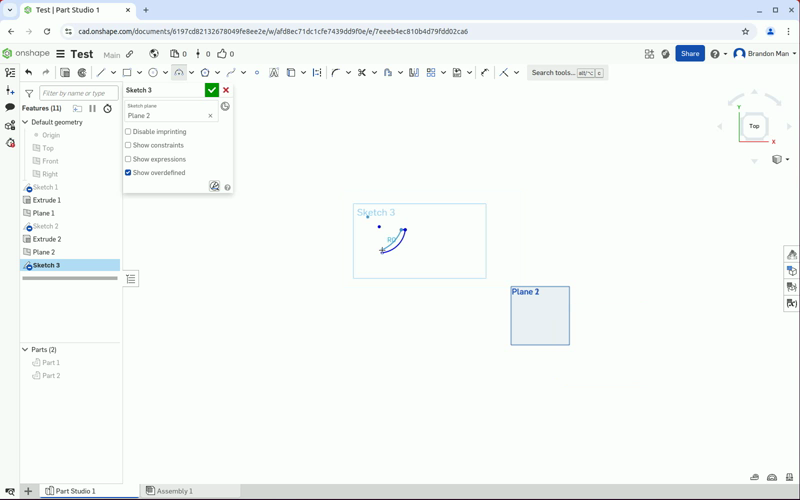
scroll(-6)
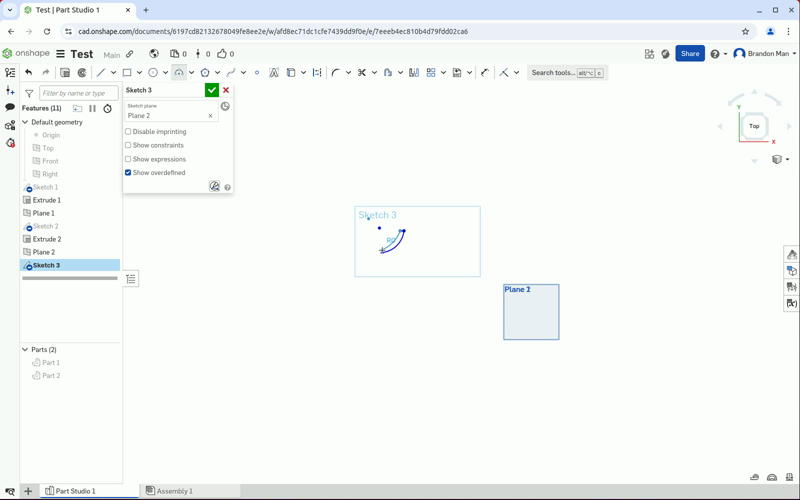
scroll(-6)
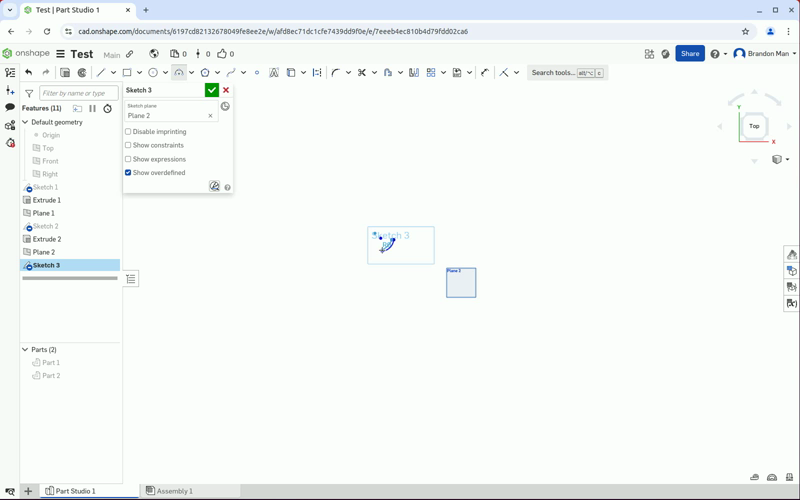
mouse_move(388, 246)
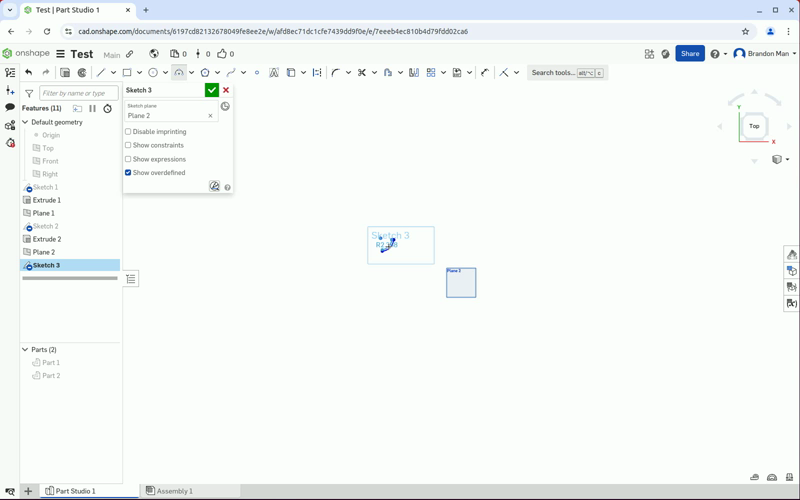
scroll(6)
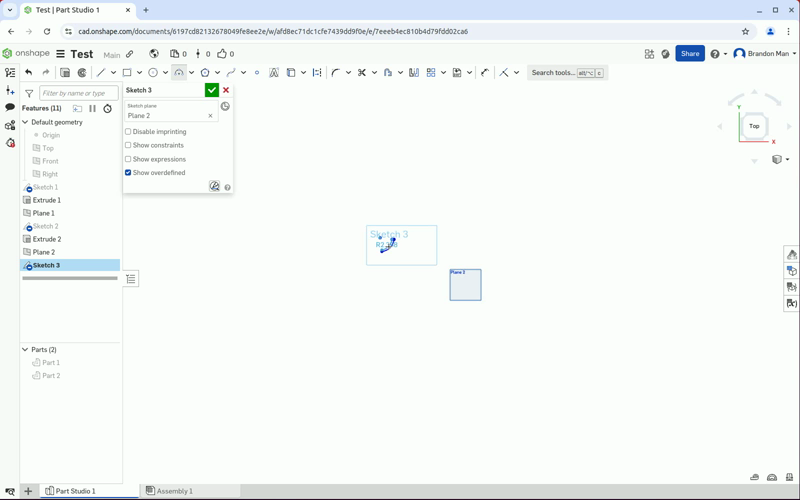
scroll(6)
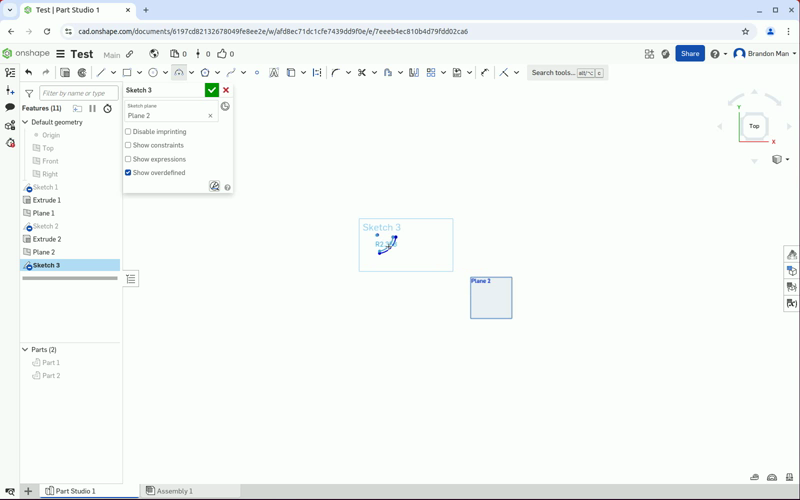
scroll(6)
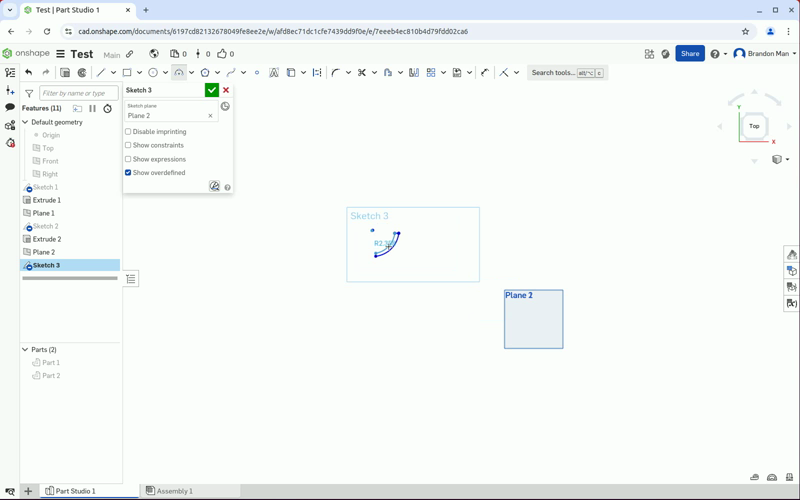
scroll(6)
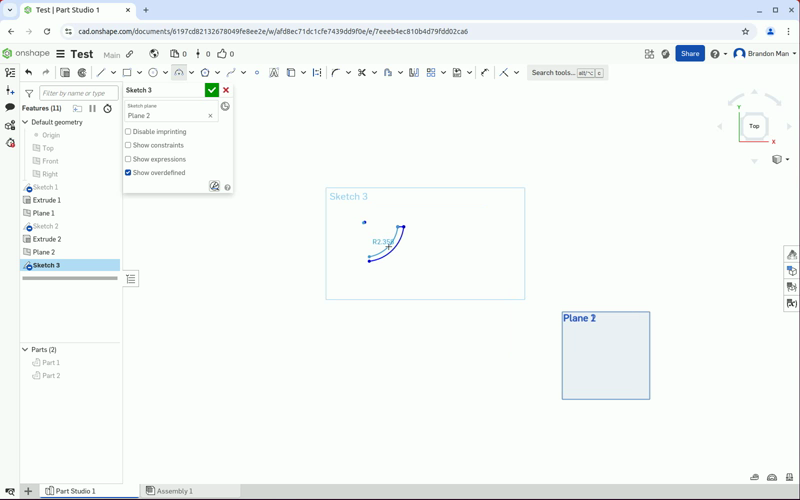
scroll(6)
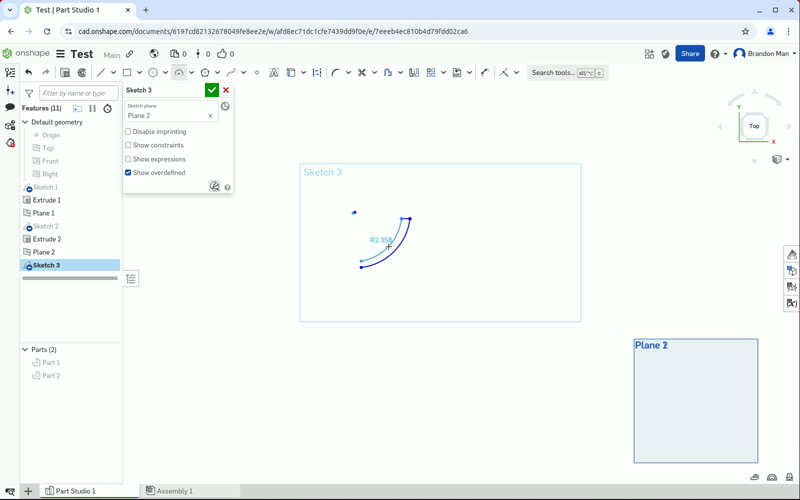
scroll(6)
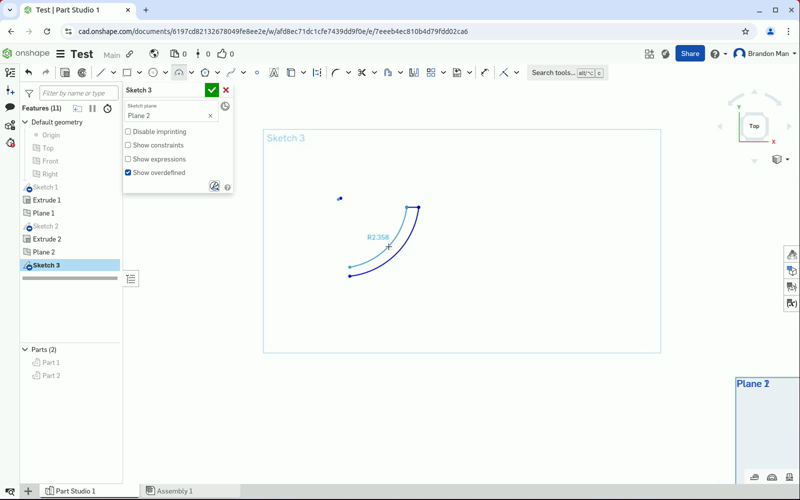
scroll(6)
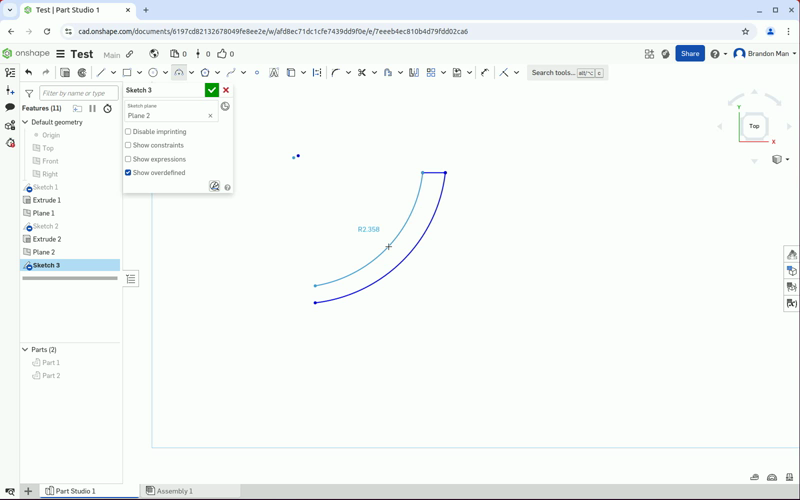
click(388, 246)
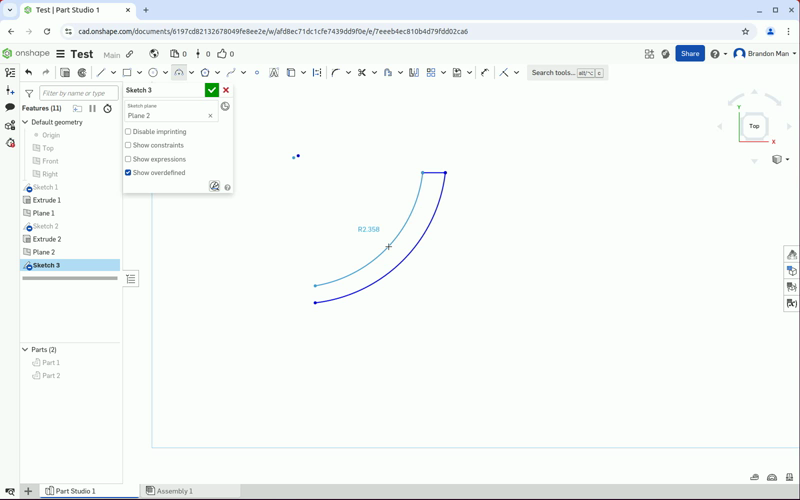
scroll(-6)
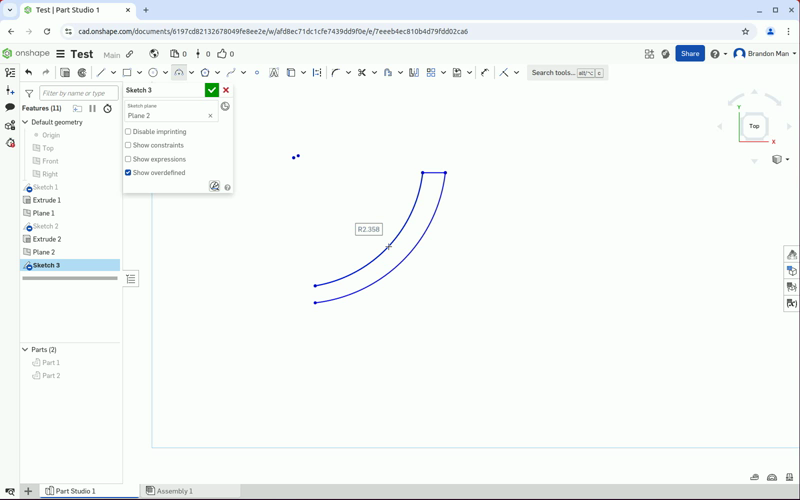
scroll(-6)
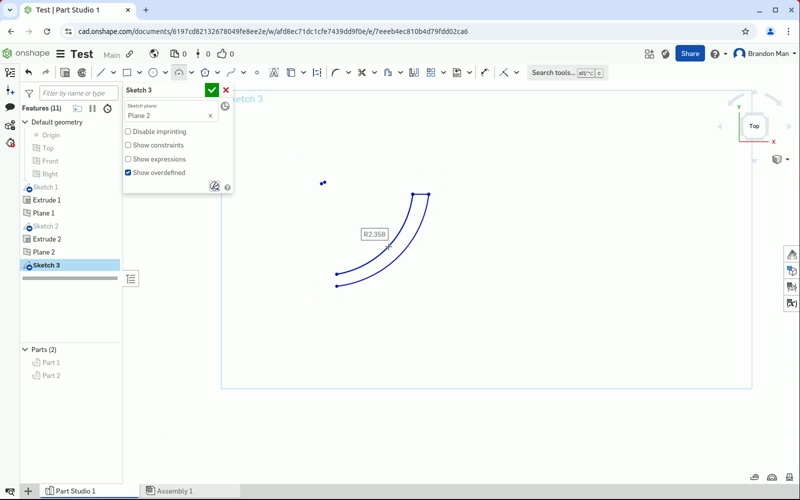
scroll(-6)
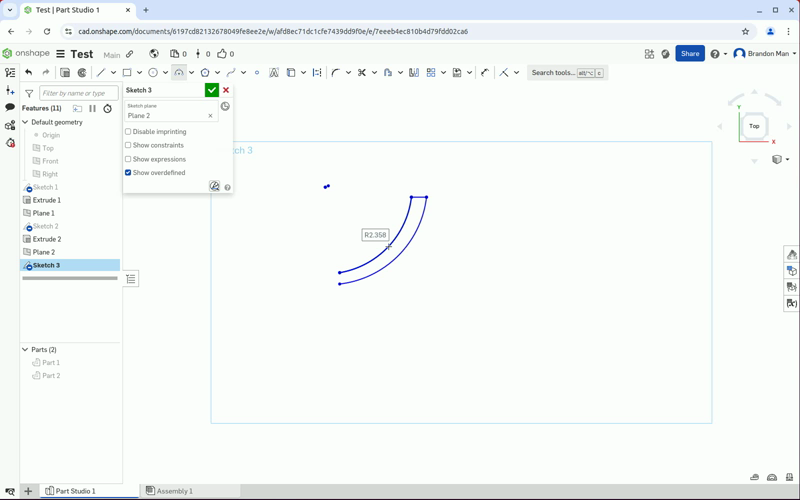
scroll(-6)
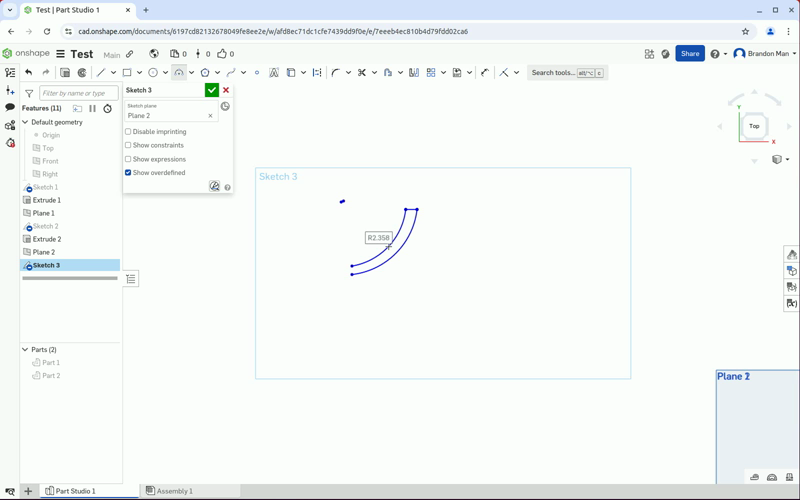
scroll(-6)
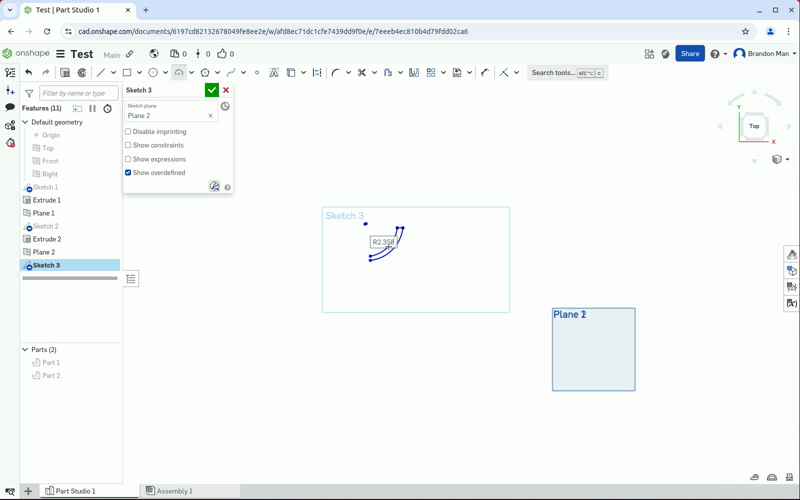
scroll(-6)
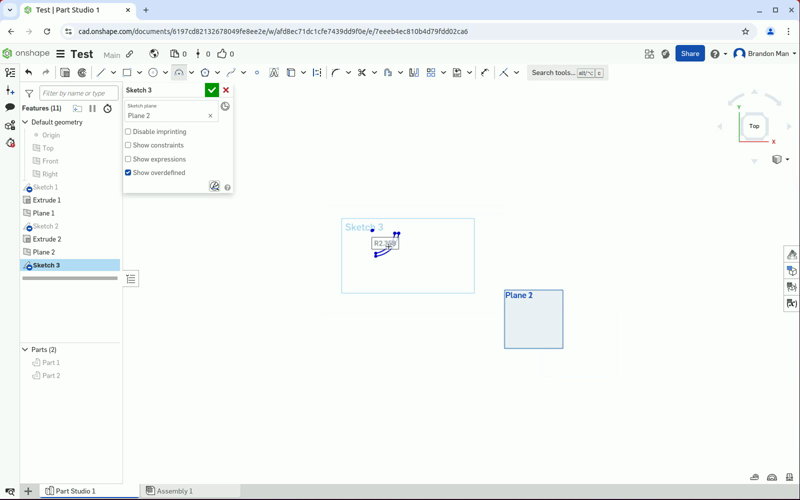
scroll(-6)
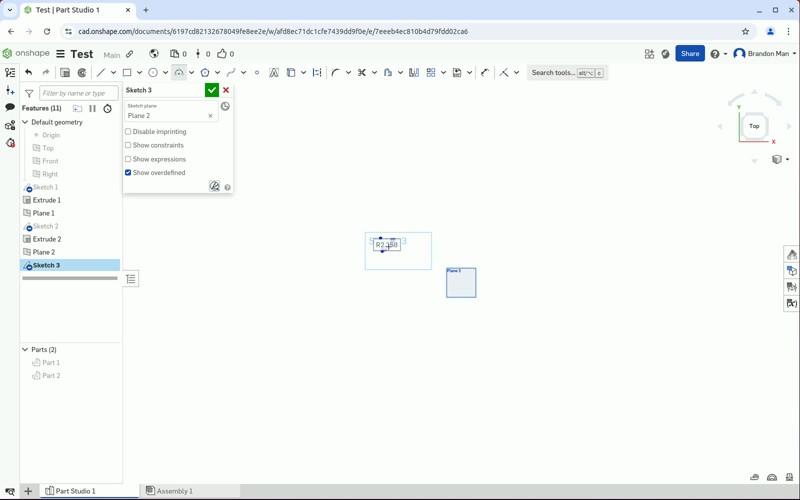
key_up(shift)
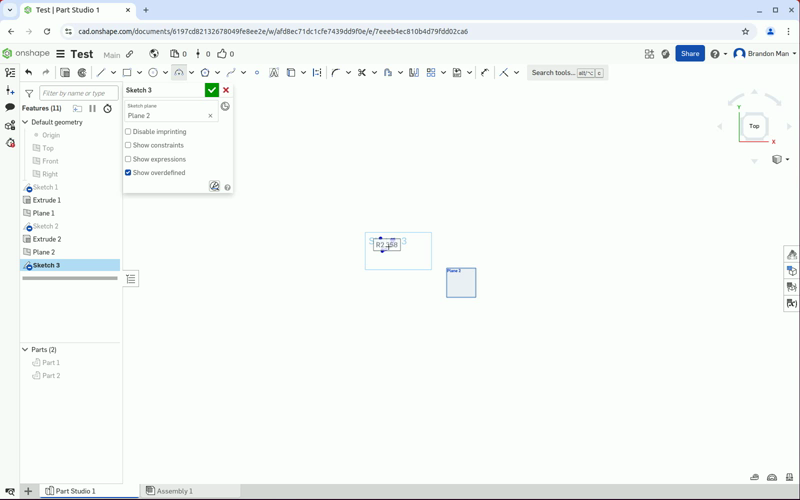
key(esc)
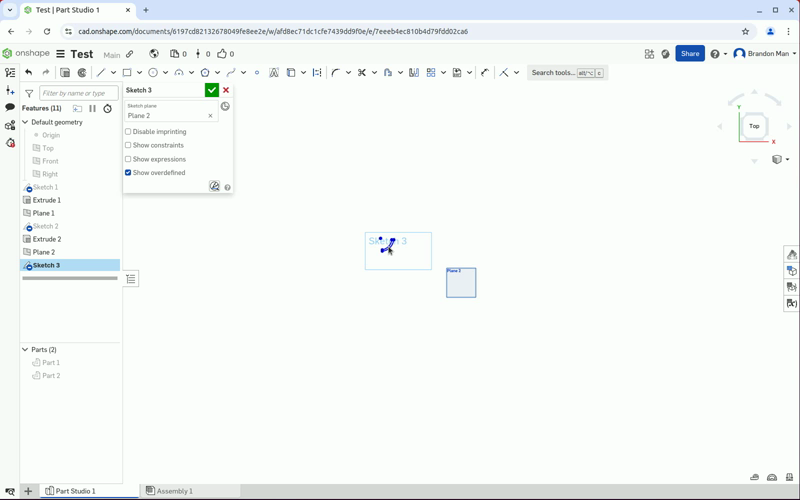
key(l)
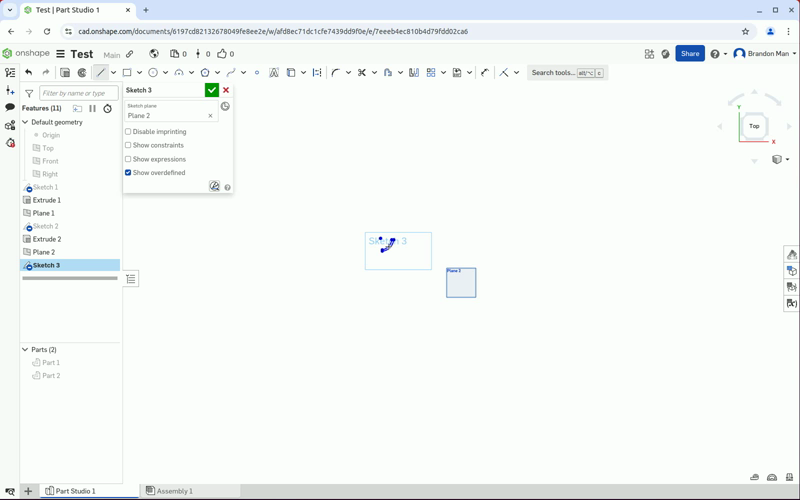
mouse_move(382, 249)
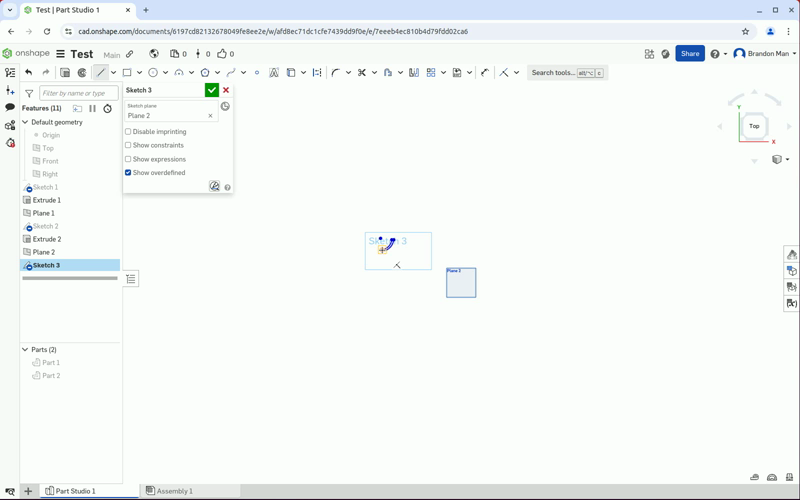
scroll(6)
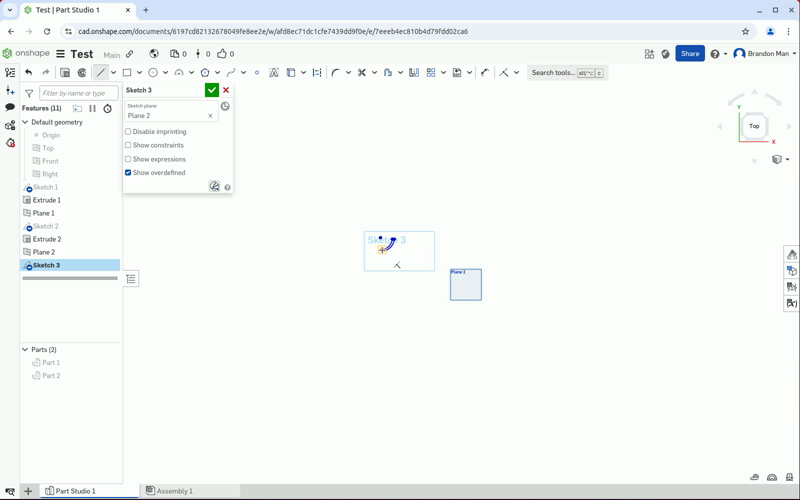
scroll(6)
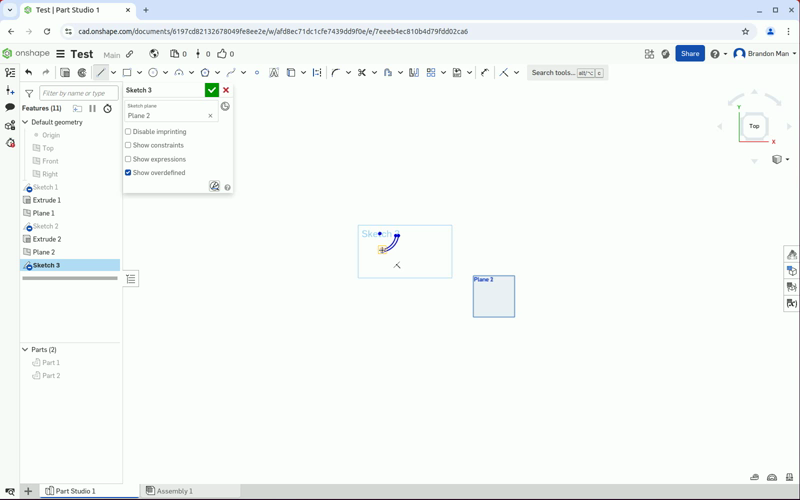
scroll(6)
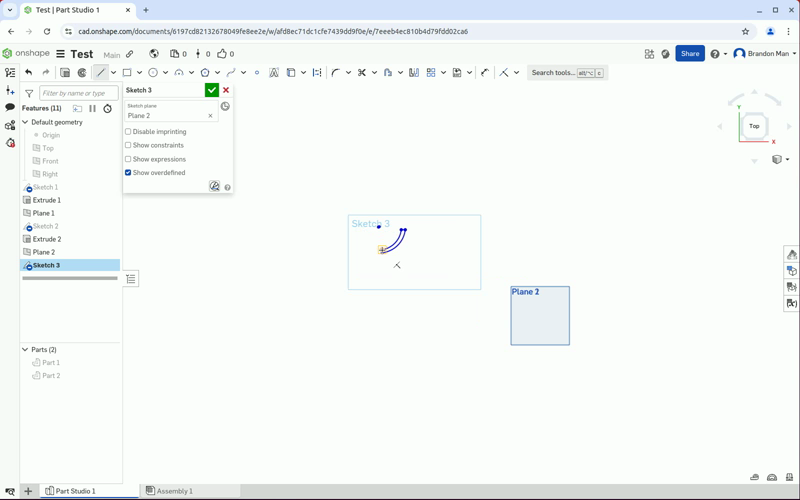
scroll(6)
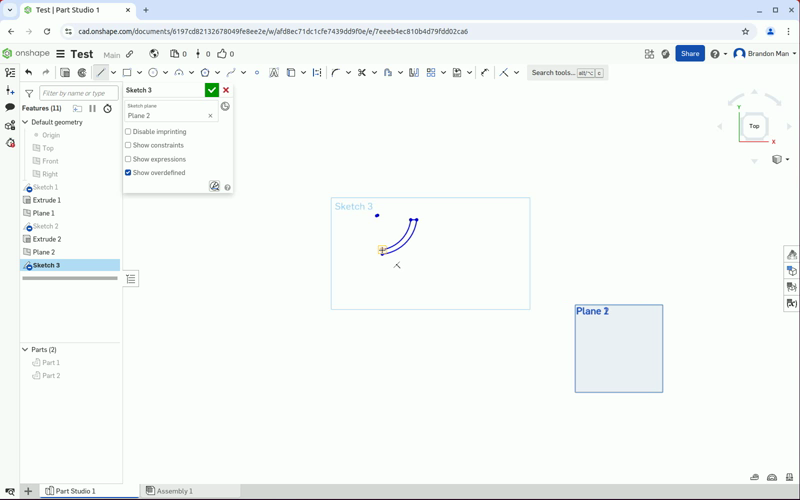
scroll(6)
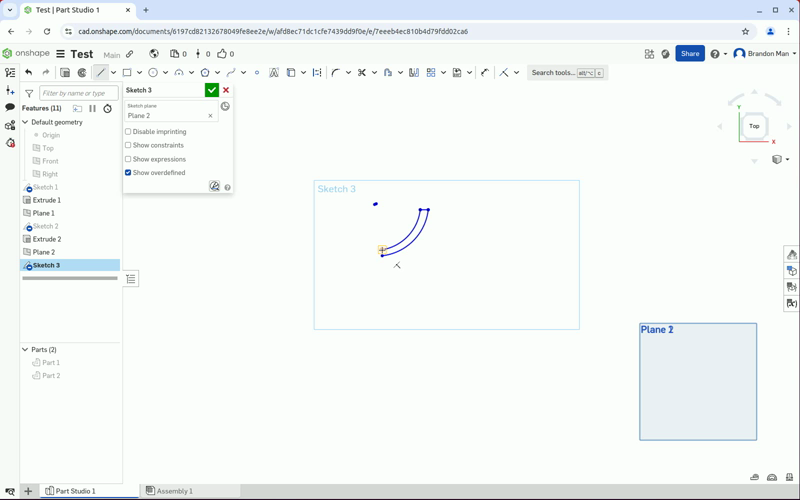
scroll(6)
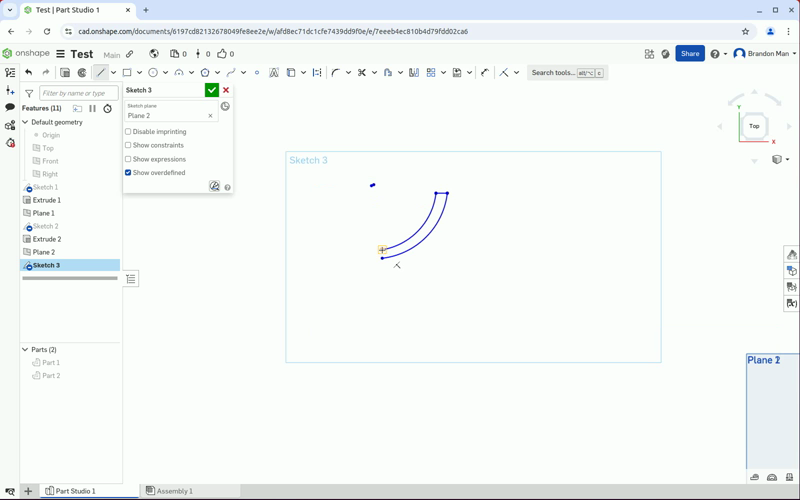
scroll(6)
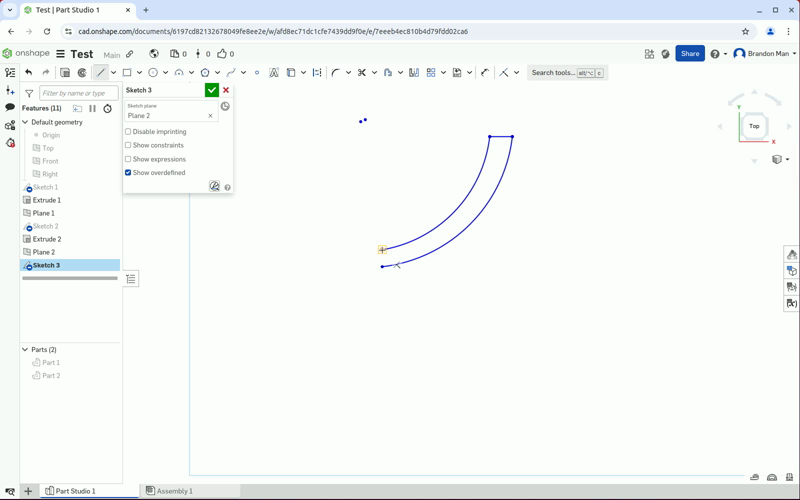
click(382, 249)
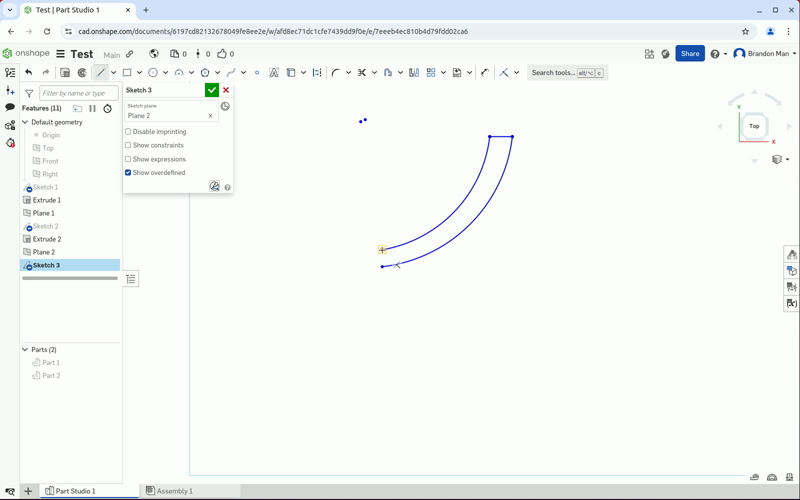
scroll(-6)
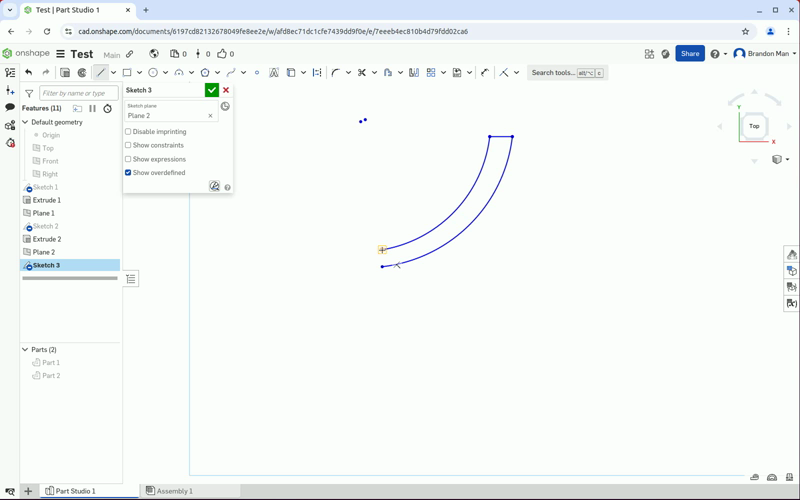
scroll(-6)
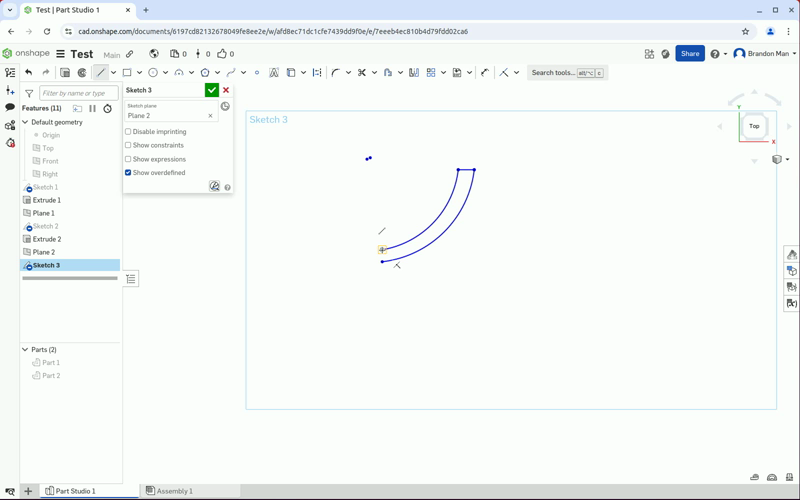
scroll(-6)
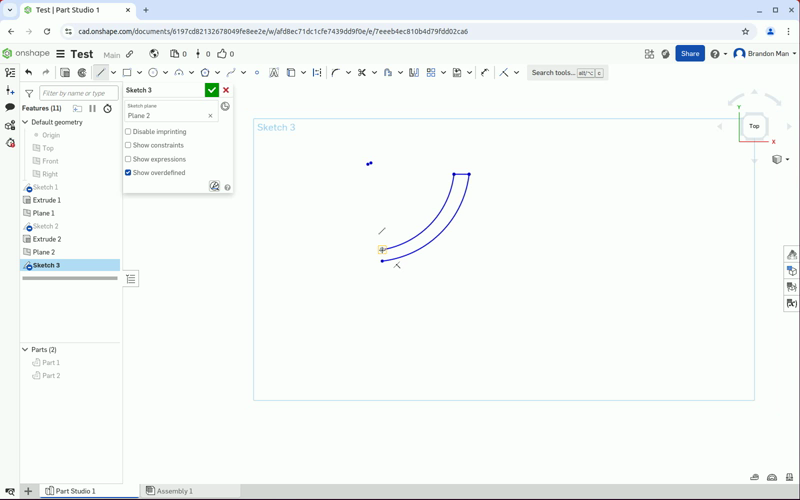
scroll(-6)
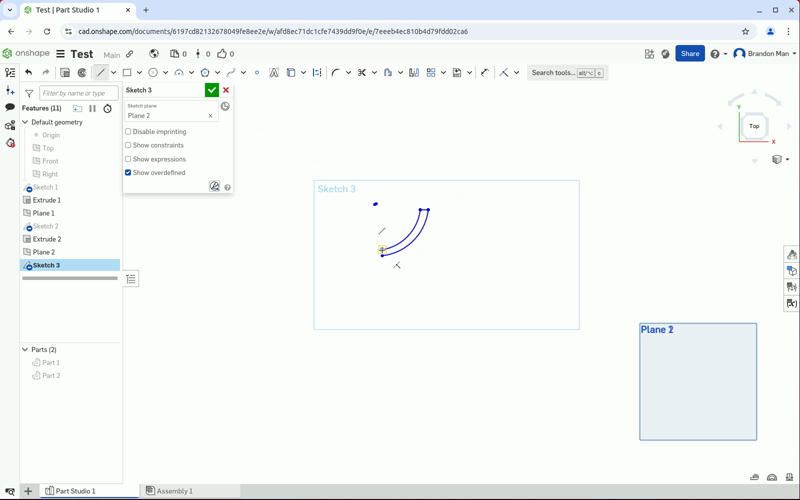
scroll(-6)
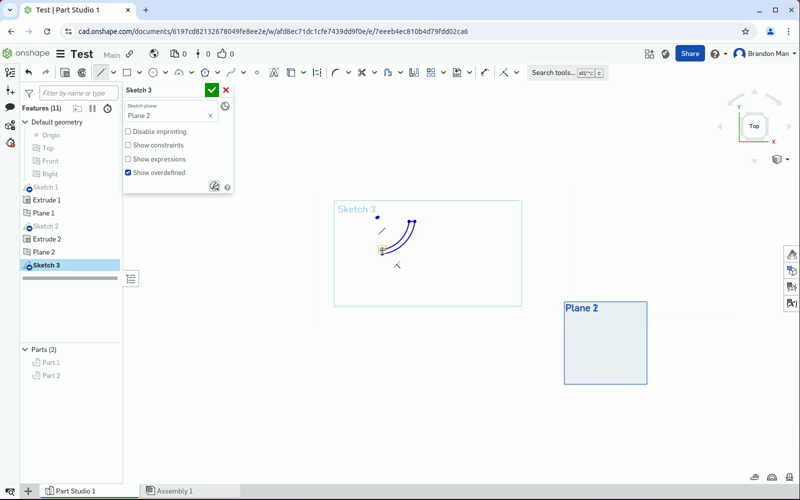
scroll(-6)
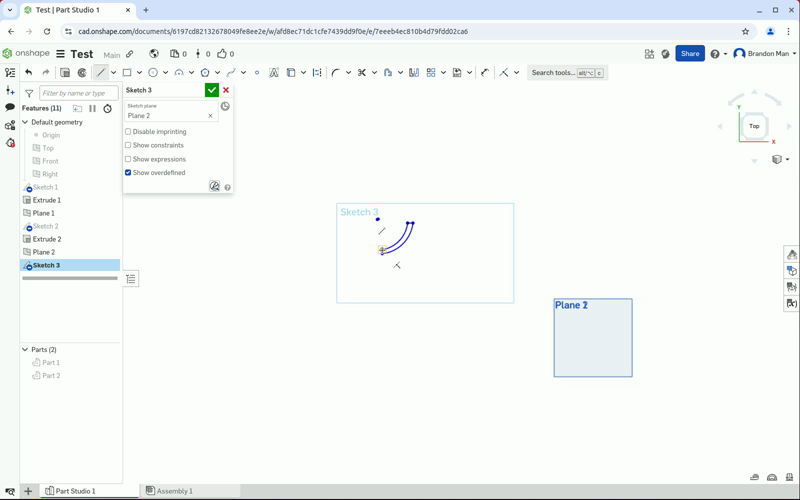
scroll(-6)
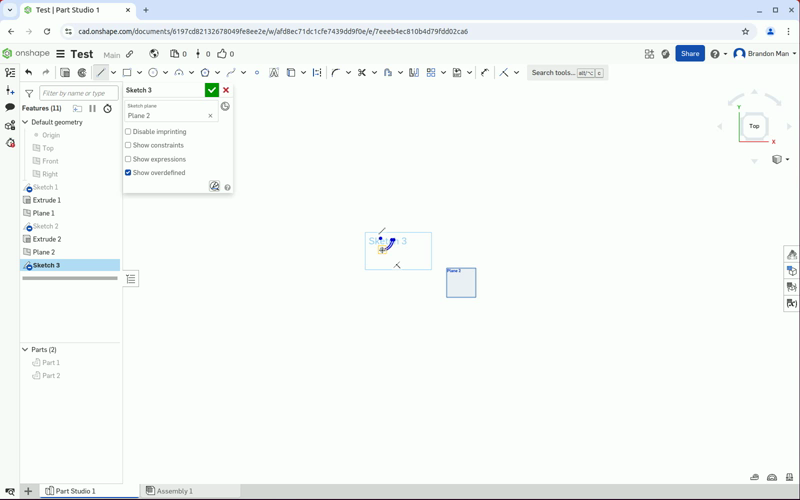
mouse_move(412, 249)
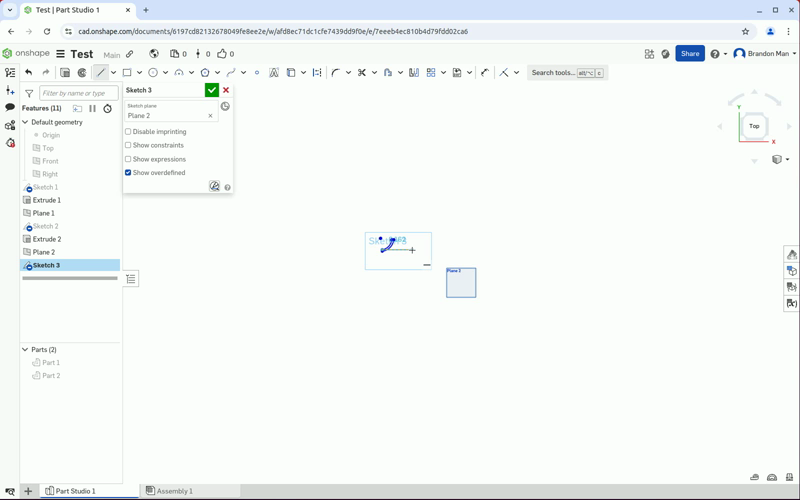
key_down(shift)
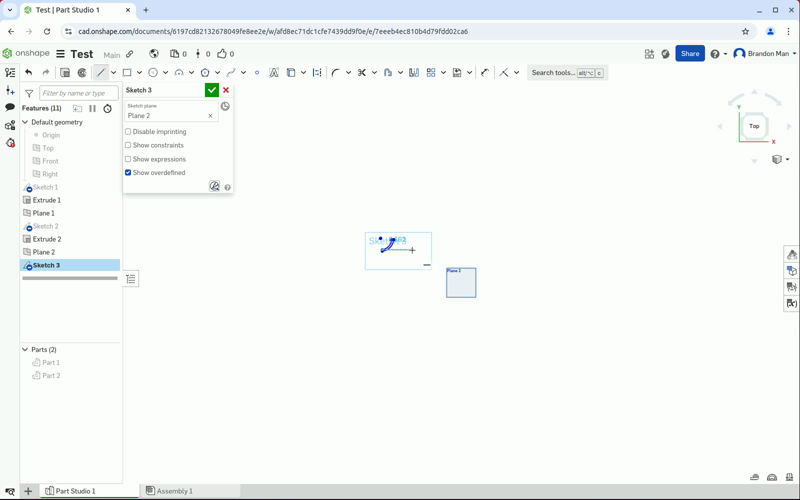
mouse_move(382, 251)
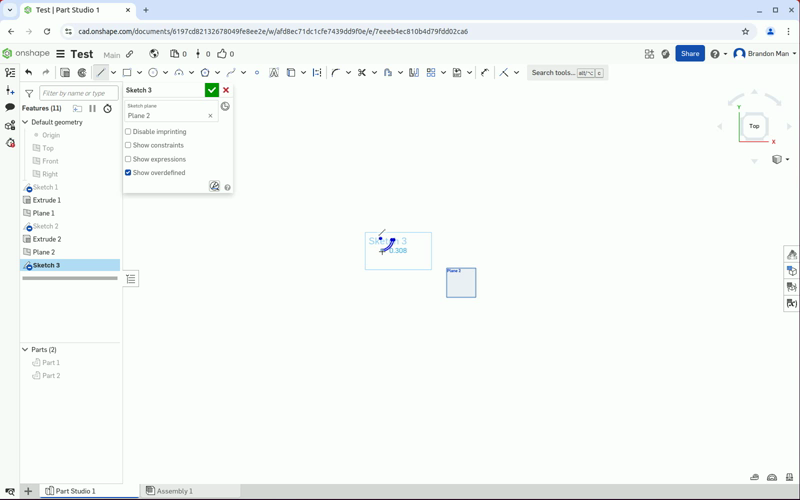
scroll(6)
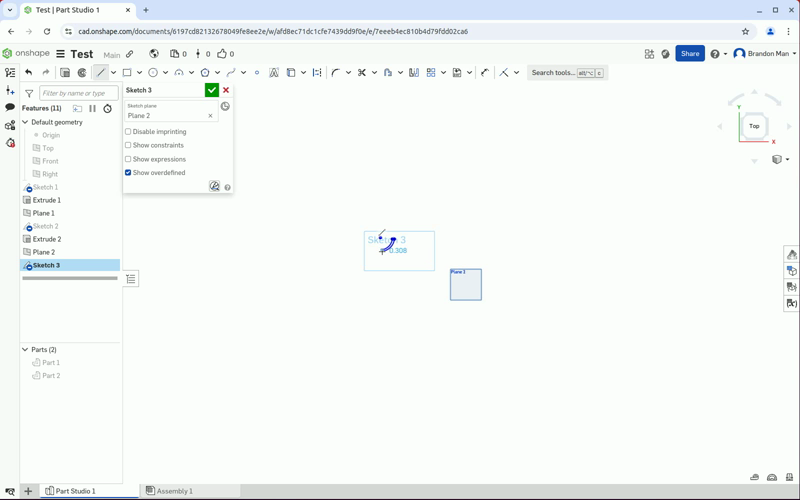
scroll(6)
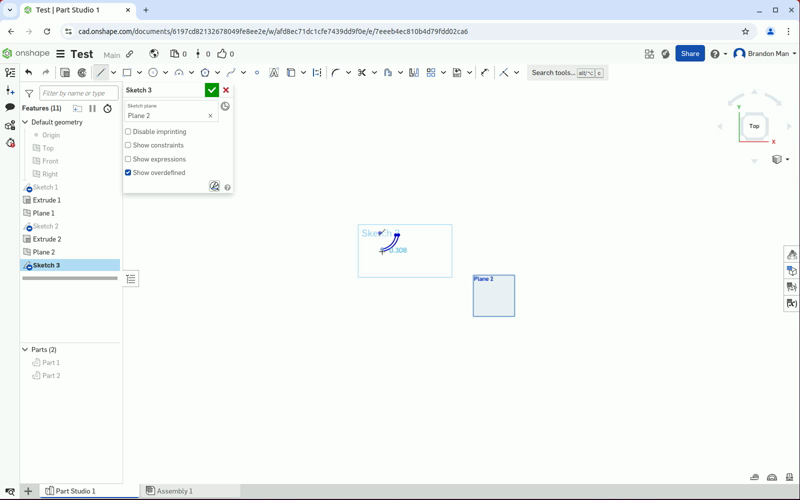
scroll(6)
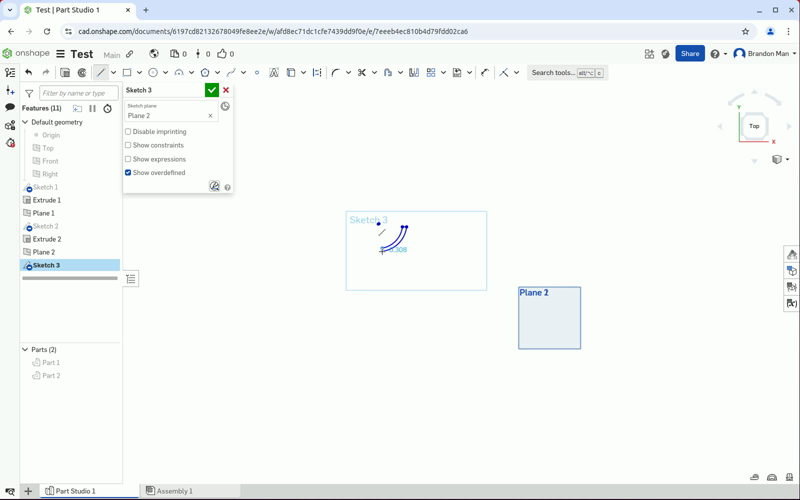
scroll(6)
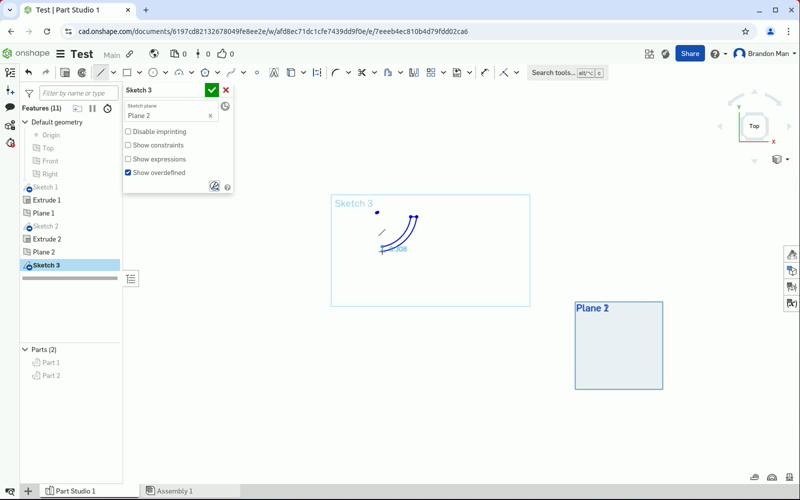
scroll(6)
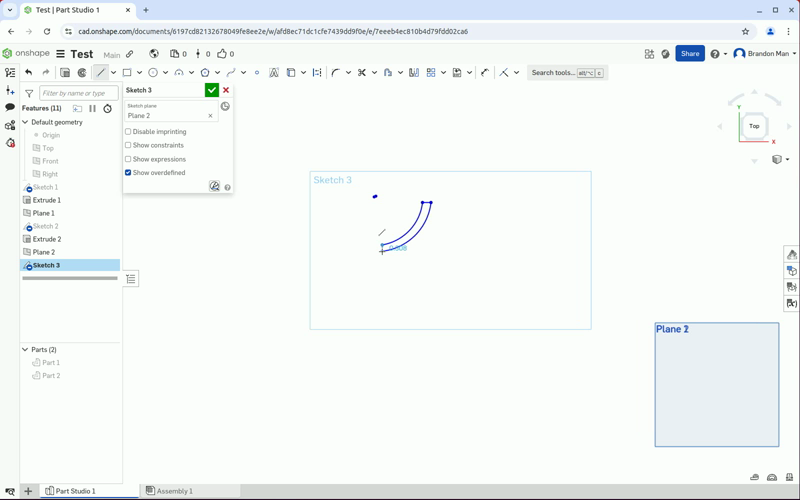
scroll(6)
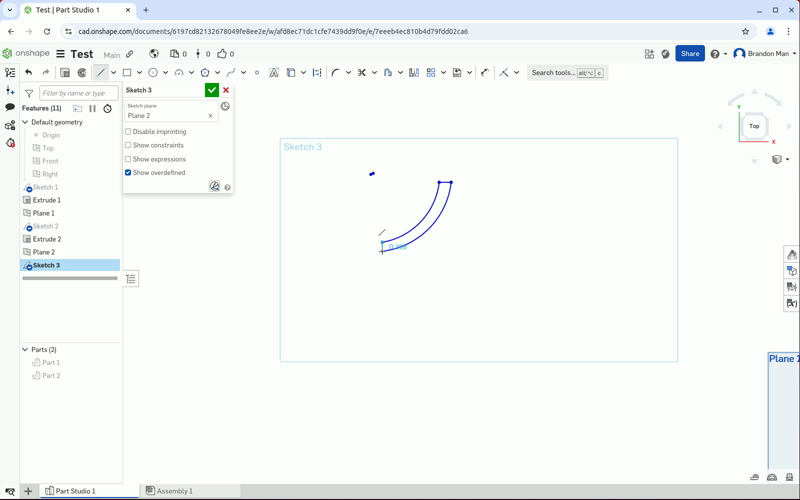
scroll(6)
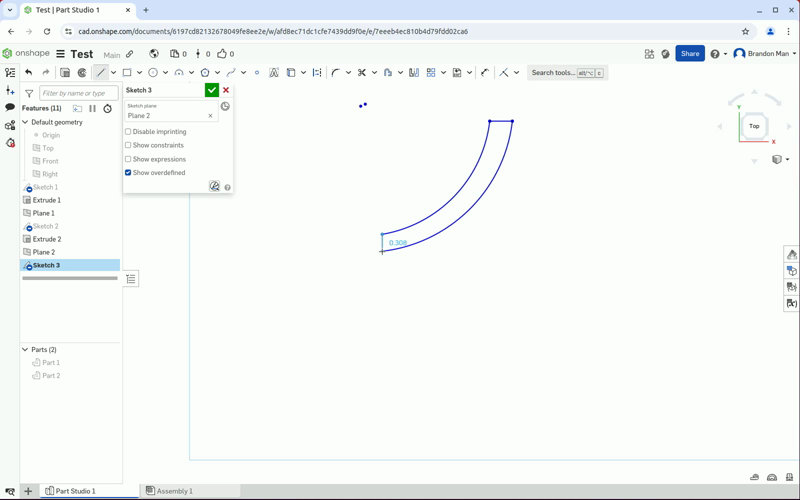
key_up(shift)
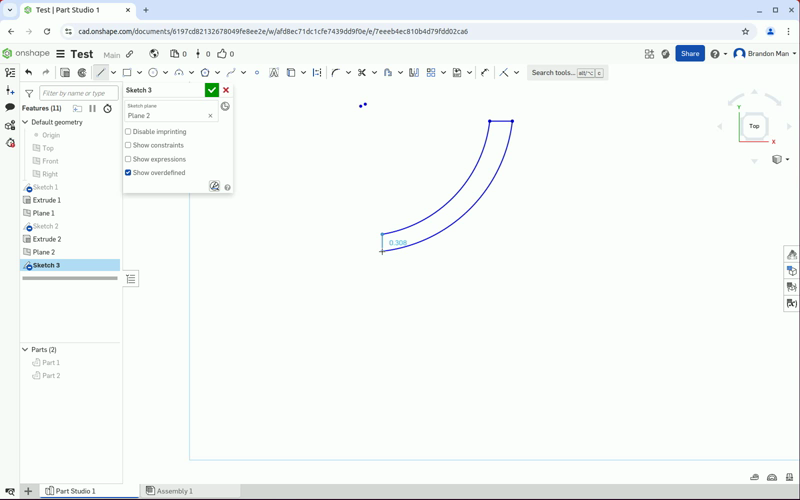
click(382, 251)
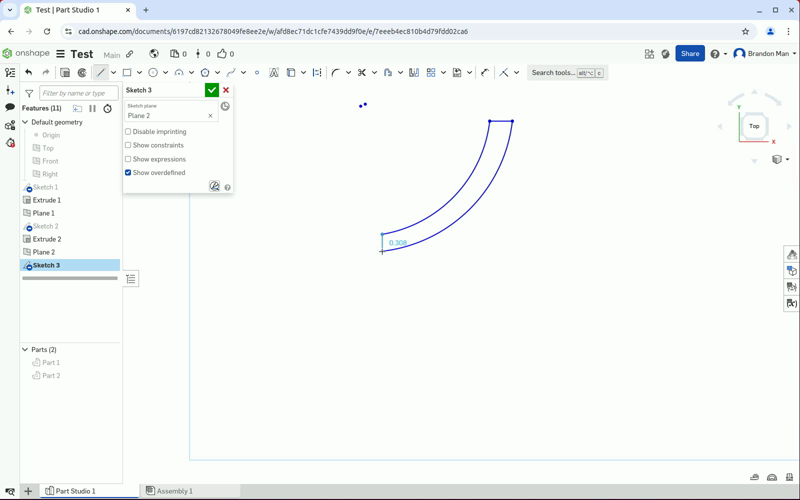
scroll(-6)
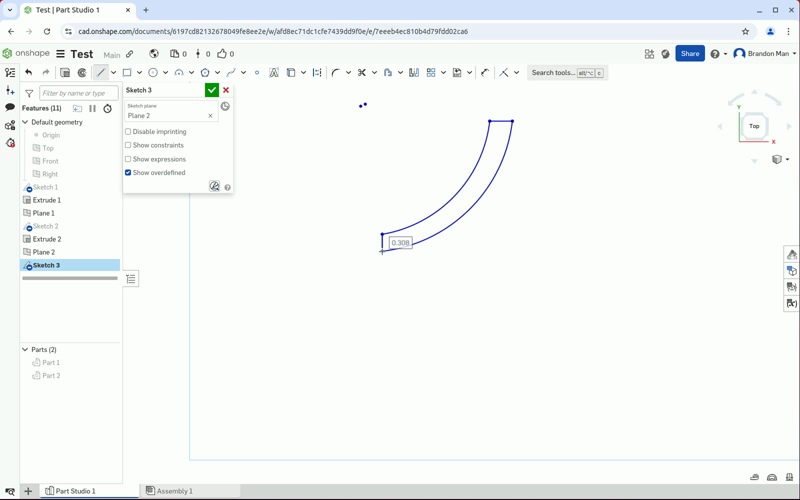
scroll(-6)
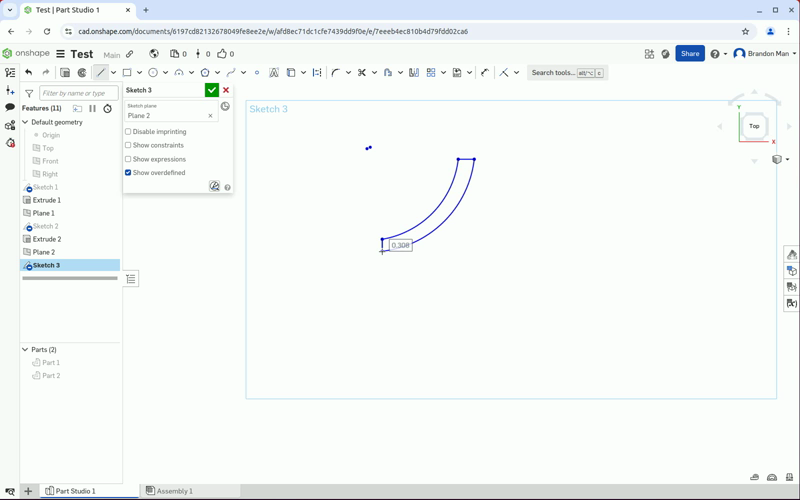
scroll(-6)
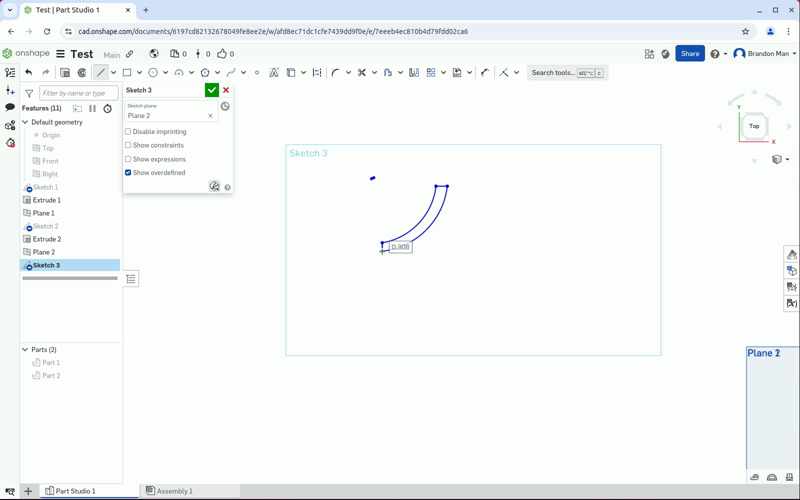
scroll(-6)
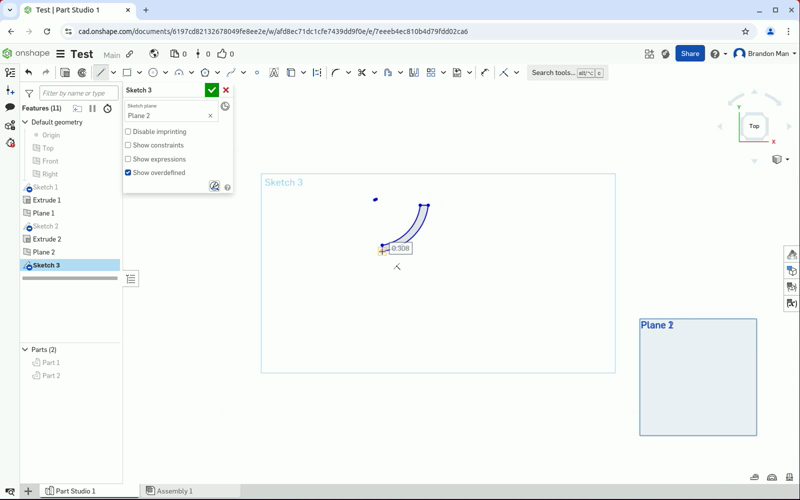
scroll(-6)
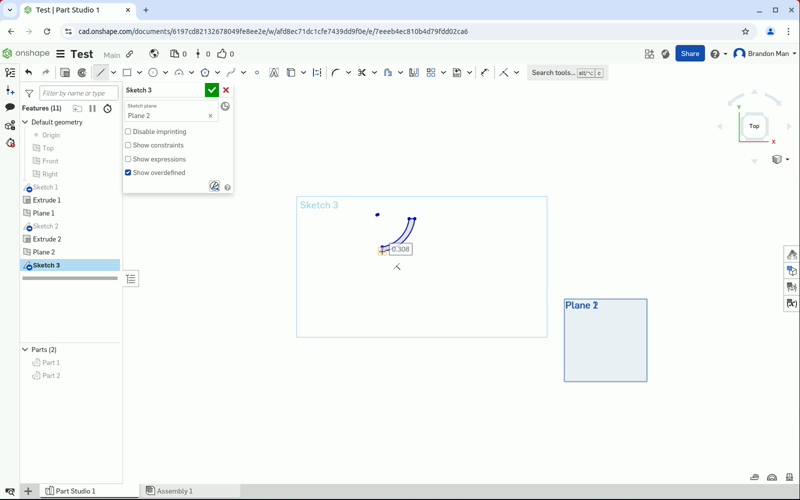
scroll(-6)
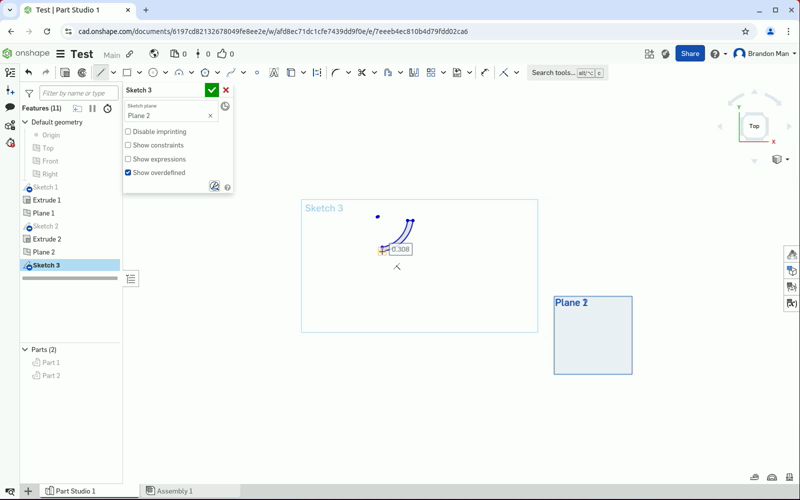
scroll(-6)
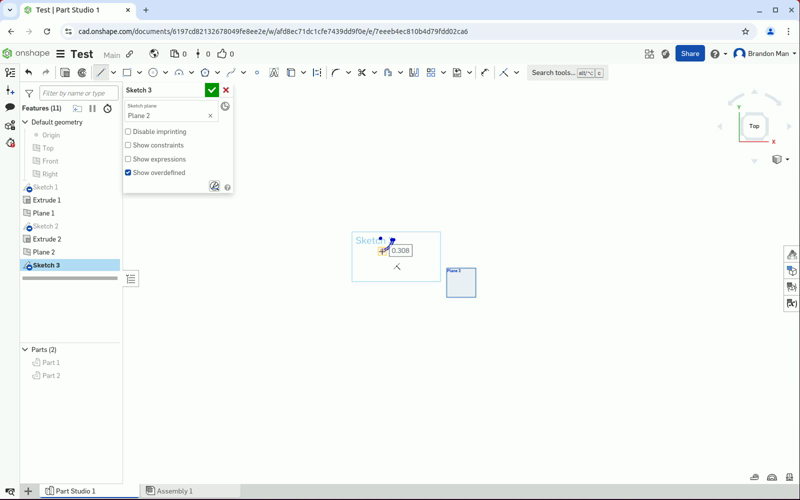
key(esc)
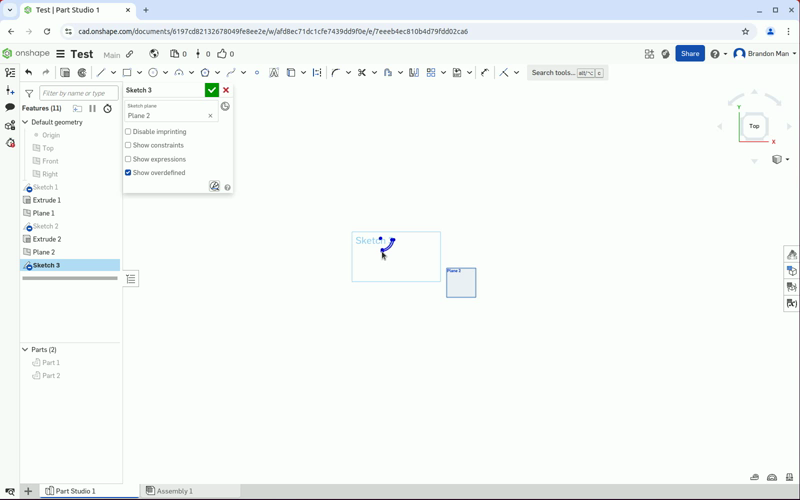
mouse_move(390, 245)
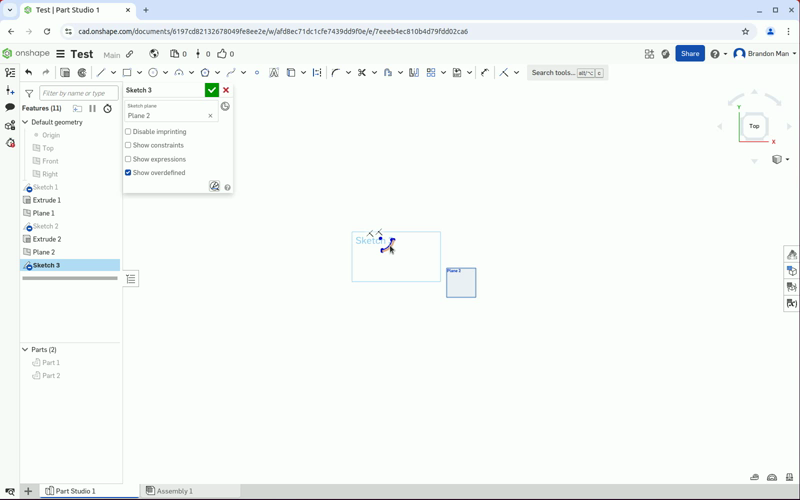
scroll(6)
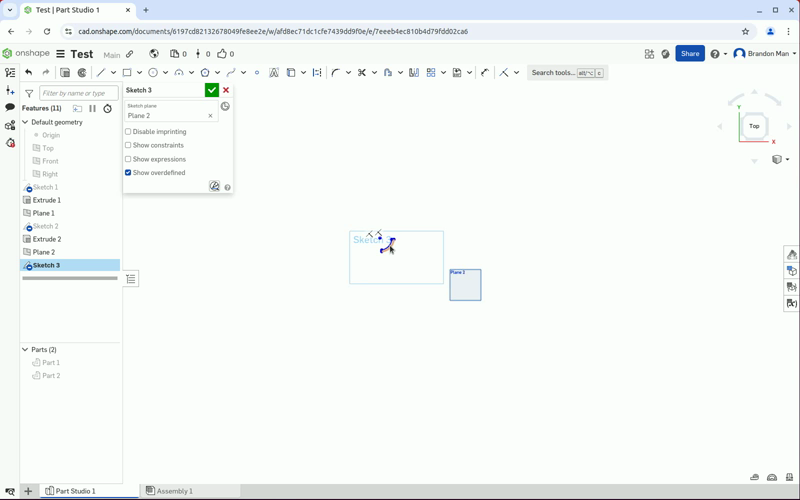
scroll(6)
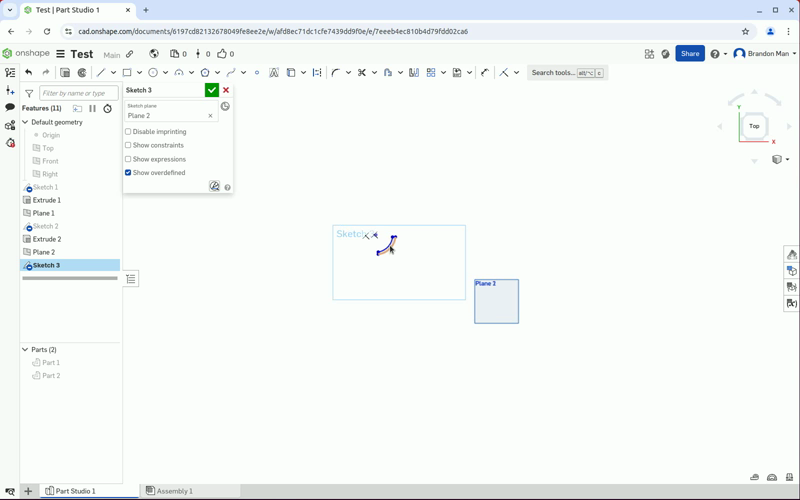
scroll(6)
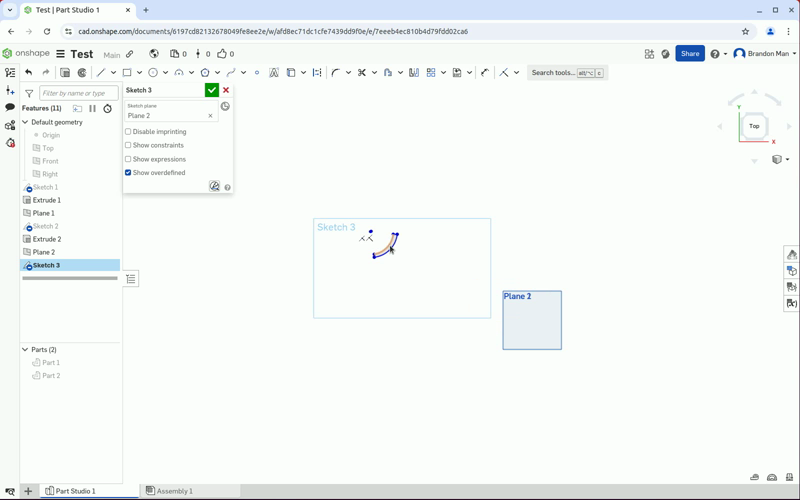
scroll(6)
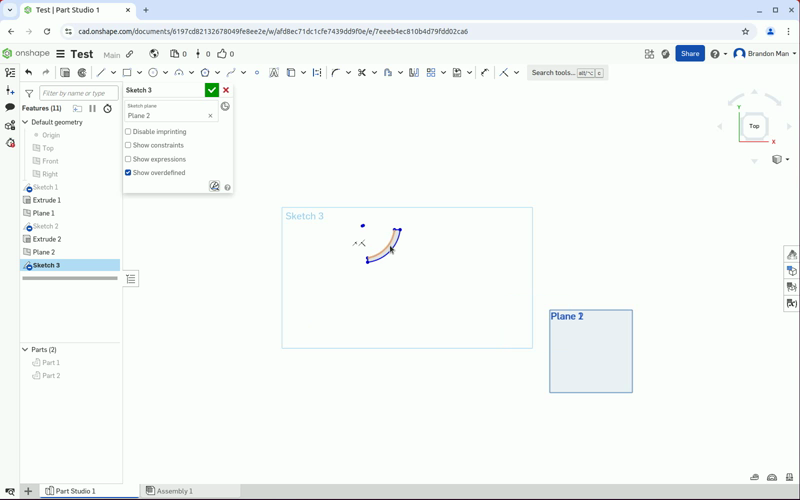
scroll(6)
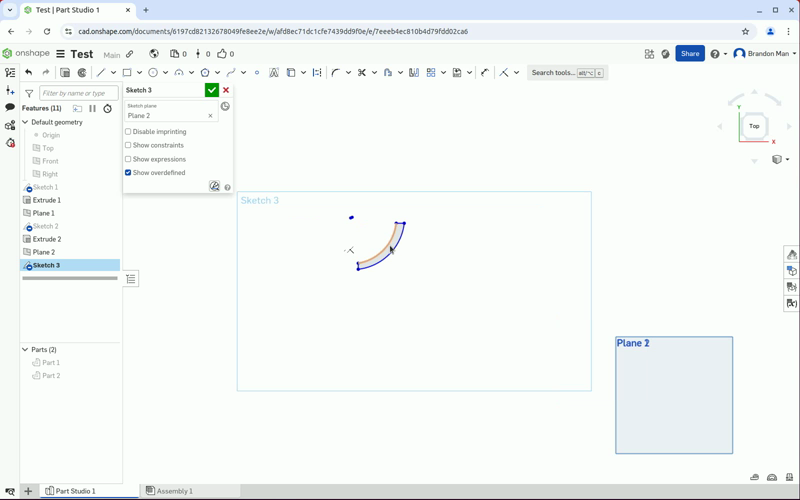
scroll(6)
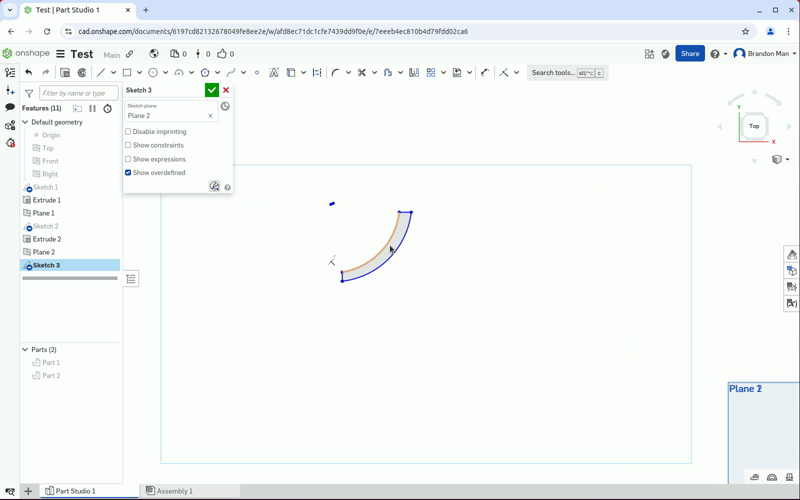
scroll(6)
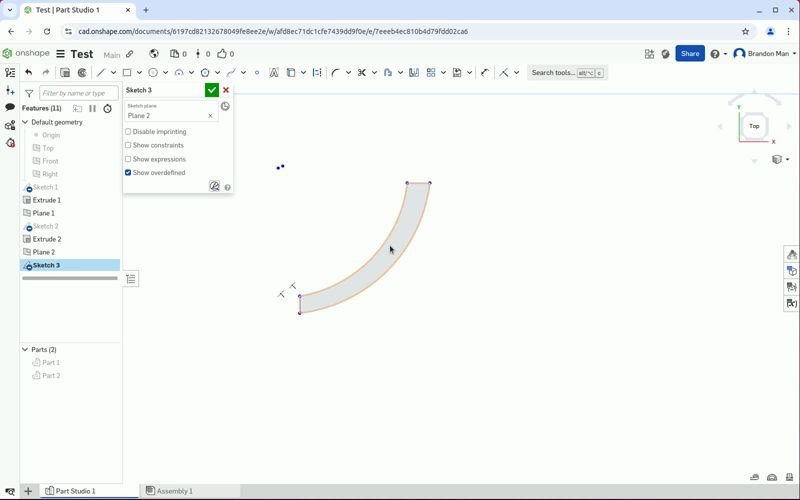
click(390, 245)
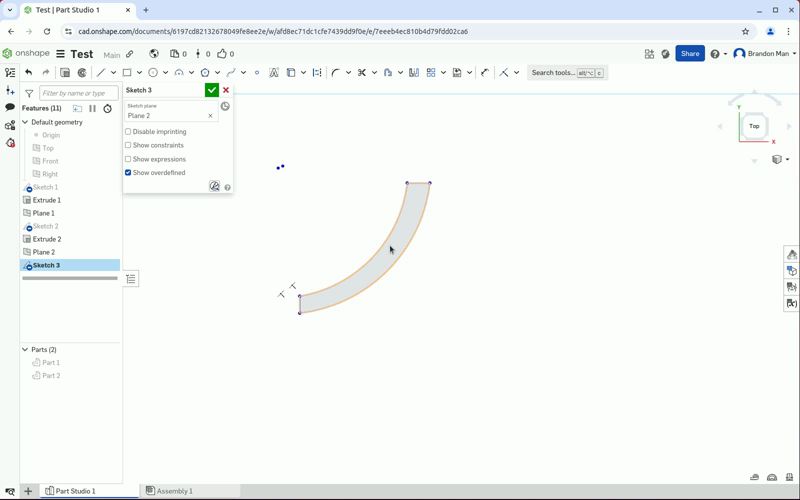
scroll(-6)
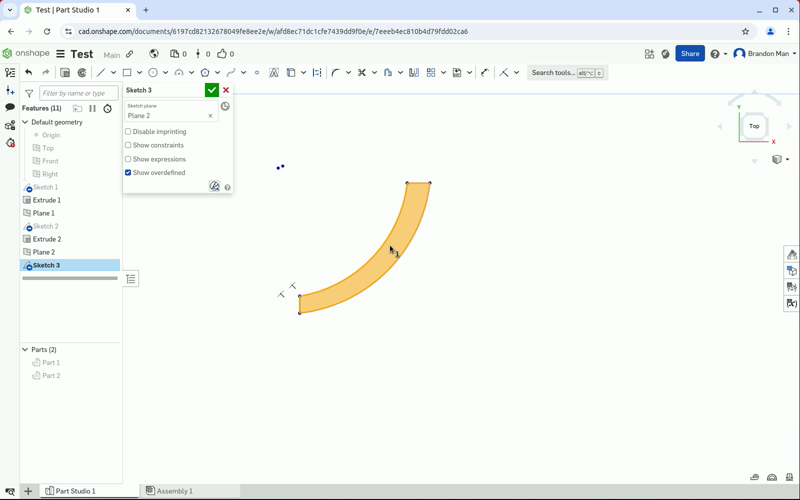
scroll(-6)
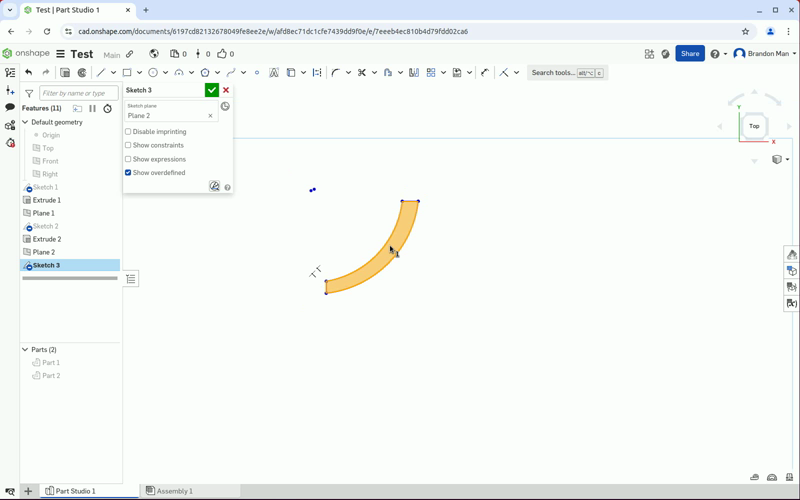
scroll(-6)
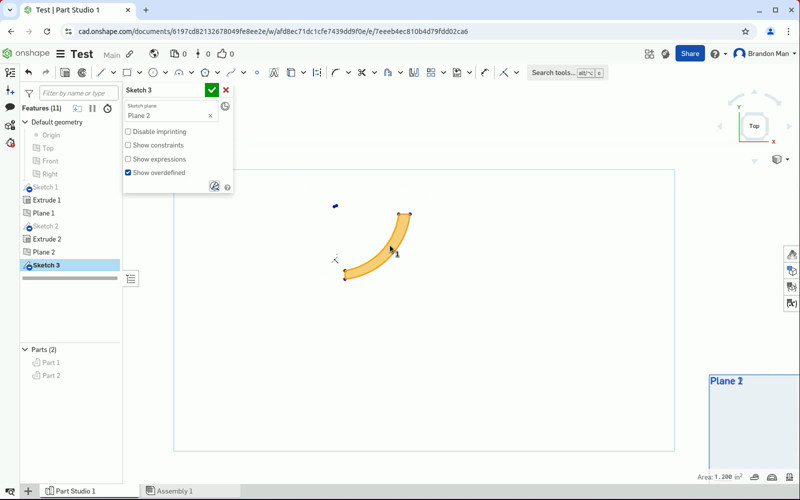
scroll(-6)
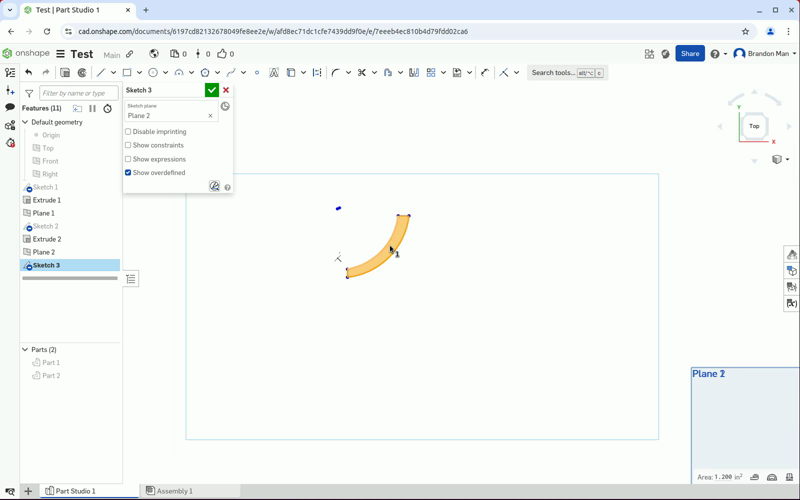
scroll(-6)
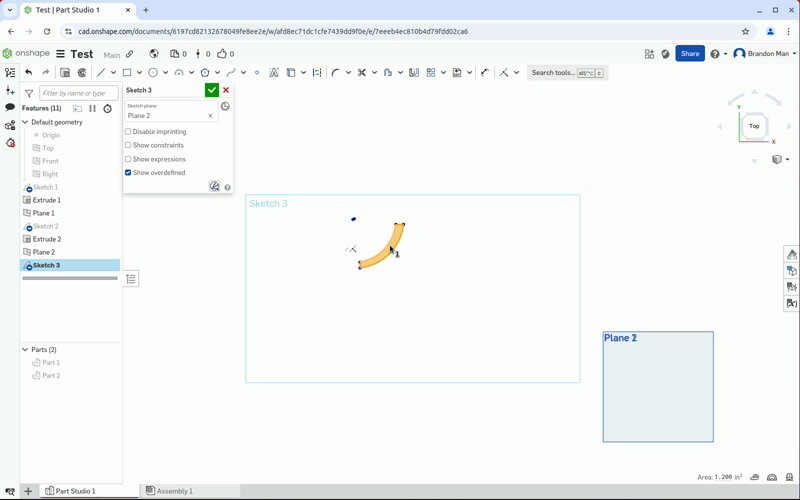
scroll(-6)
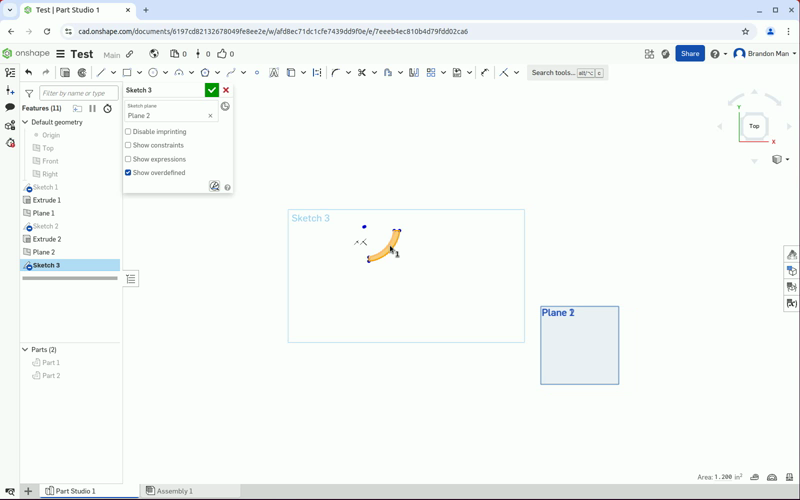
scroll(-6)
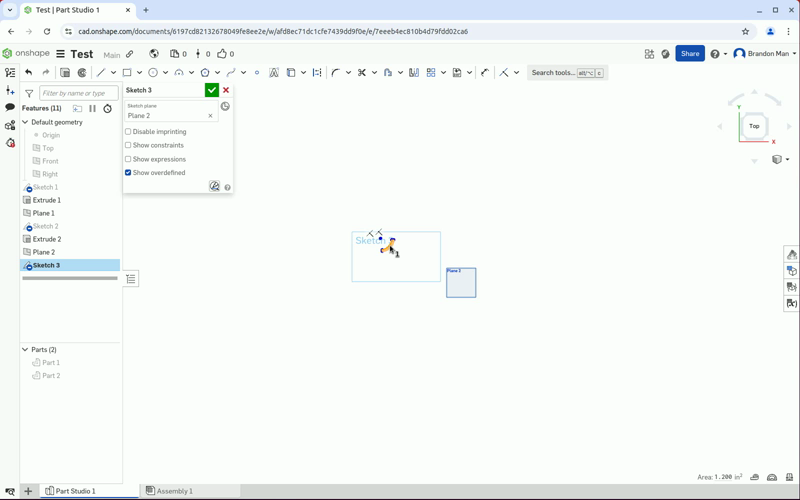
mouse_move(73, 352)
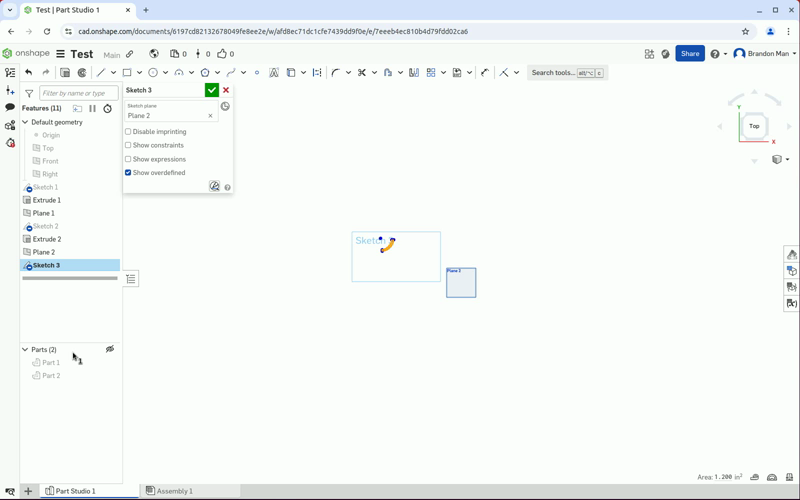
key(shift+y)
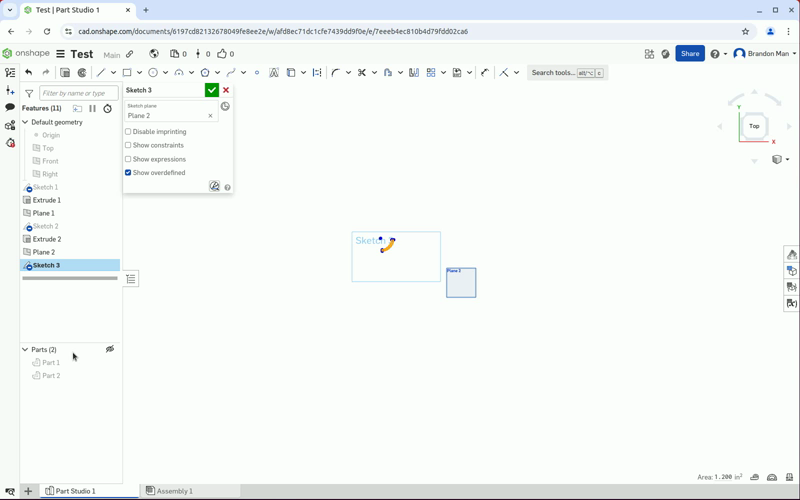
key(shift+e)
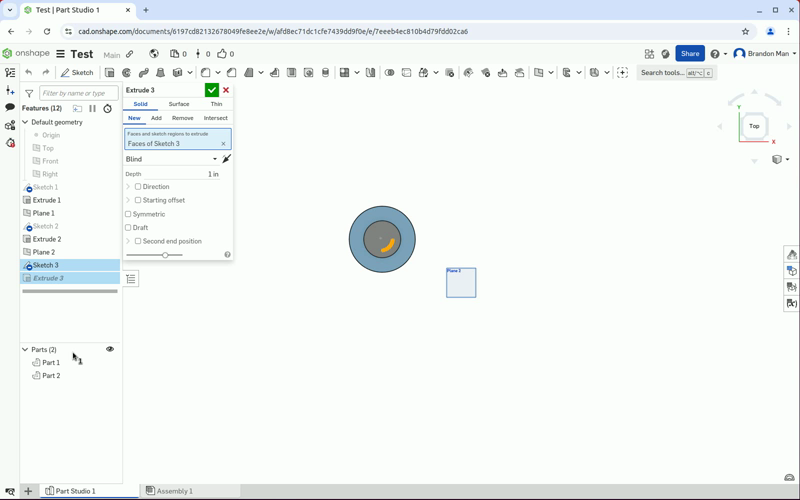
mouse_move(143, 106)
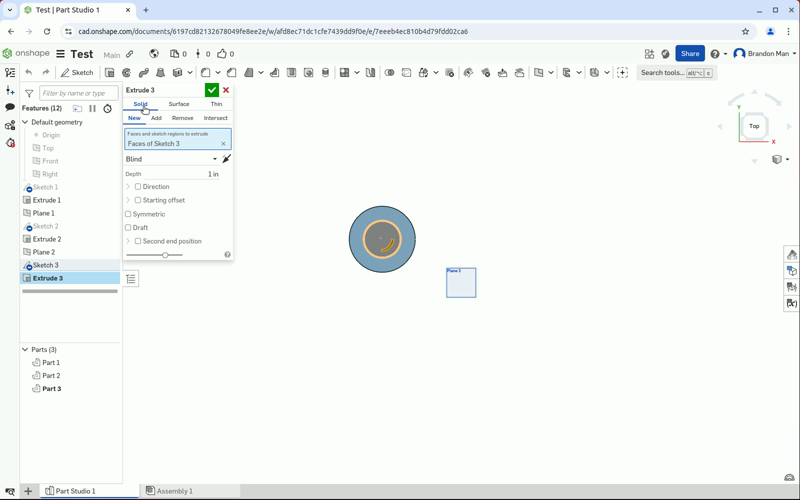
click(143, 106)
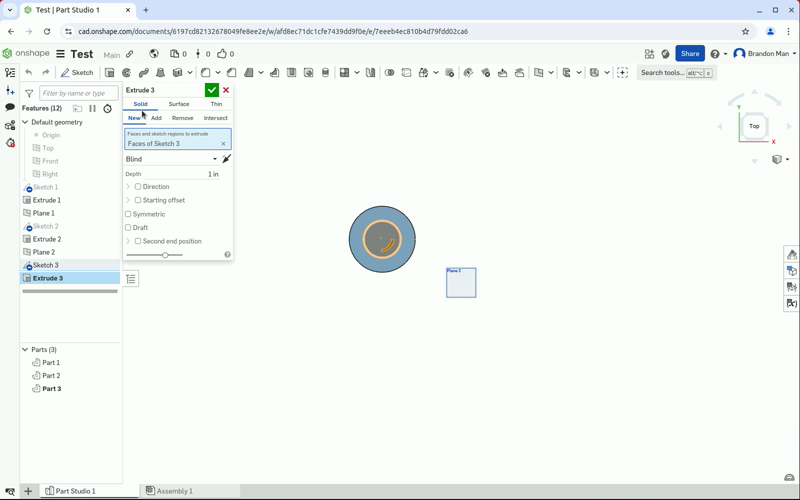
mouse_move(137, 120)
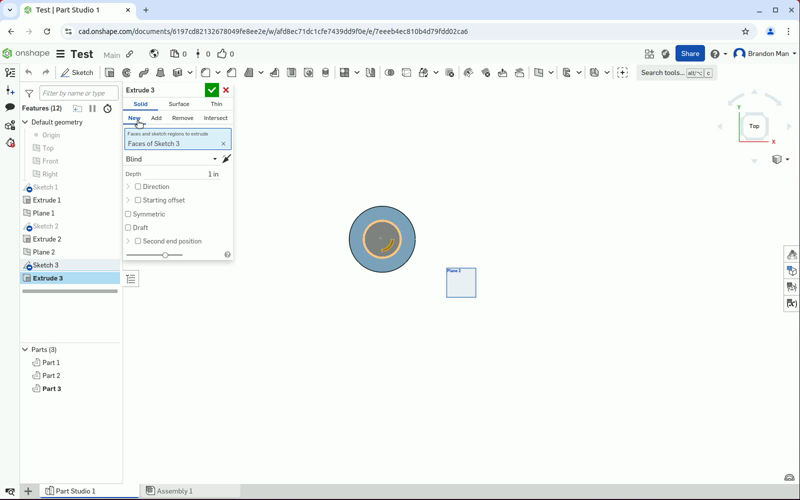
click(137, 120)
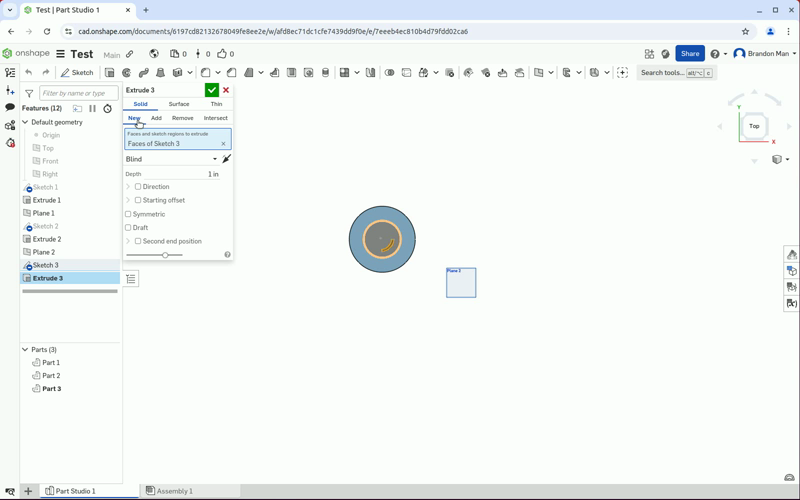
key(tab, 4)
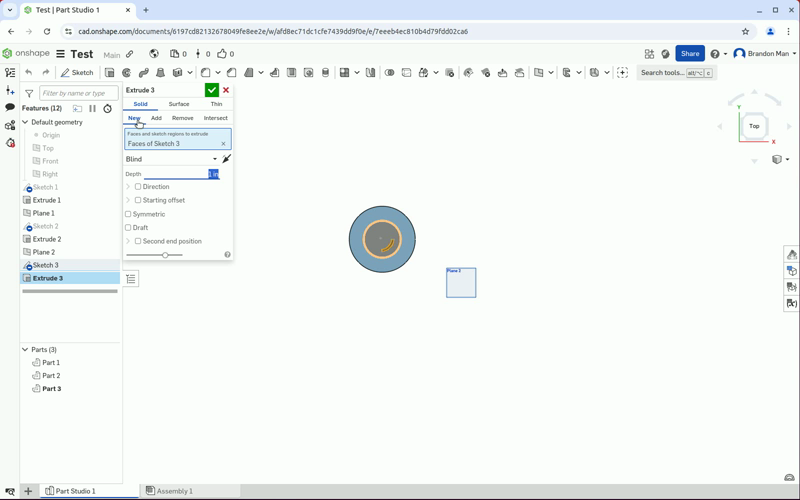
text(1.926)
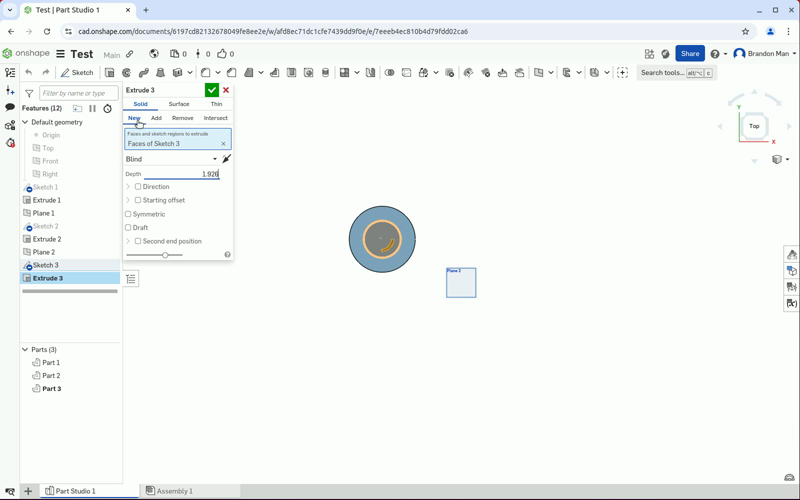
key(enter)
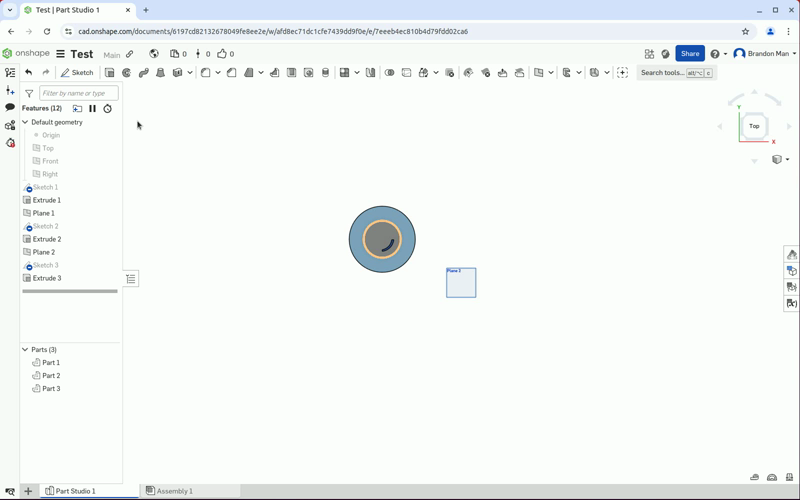
key(shift+h)
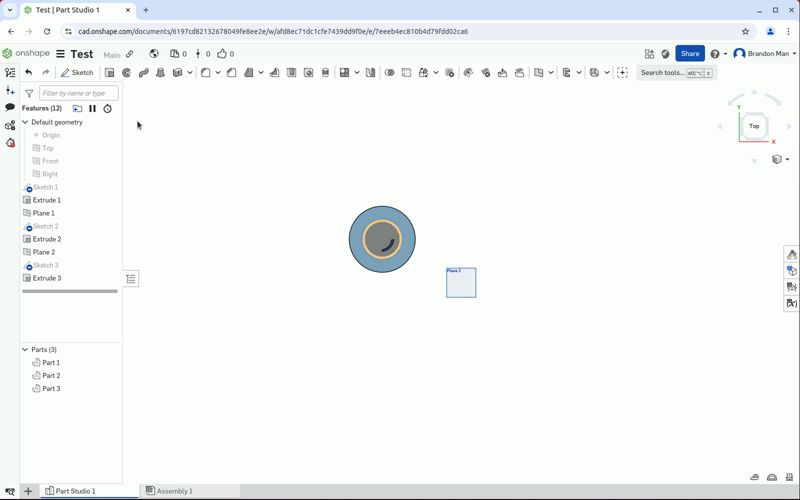
key(shift+h)
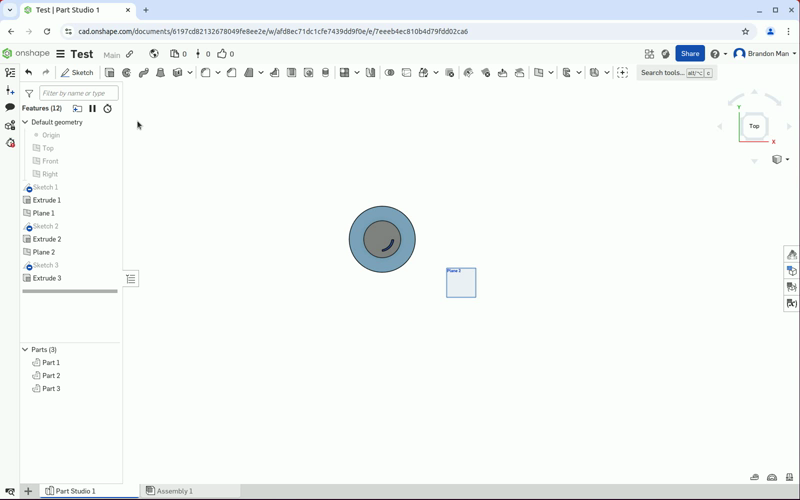
mouse_move(73, 189)
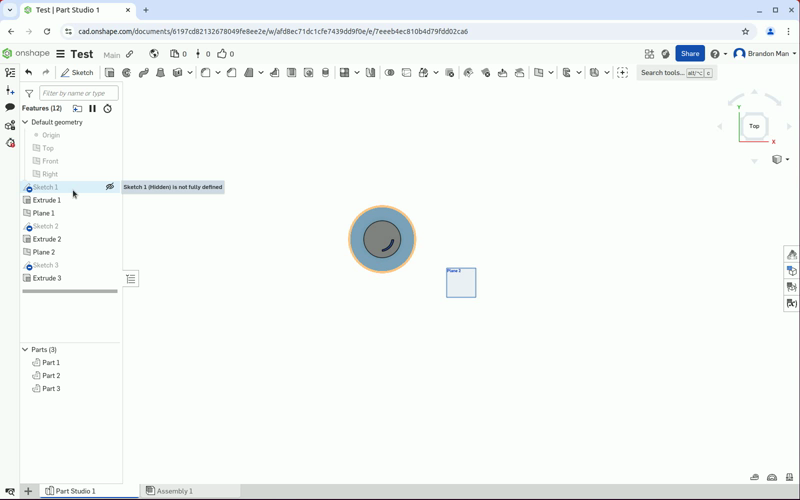
click(73, 189)
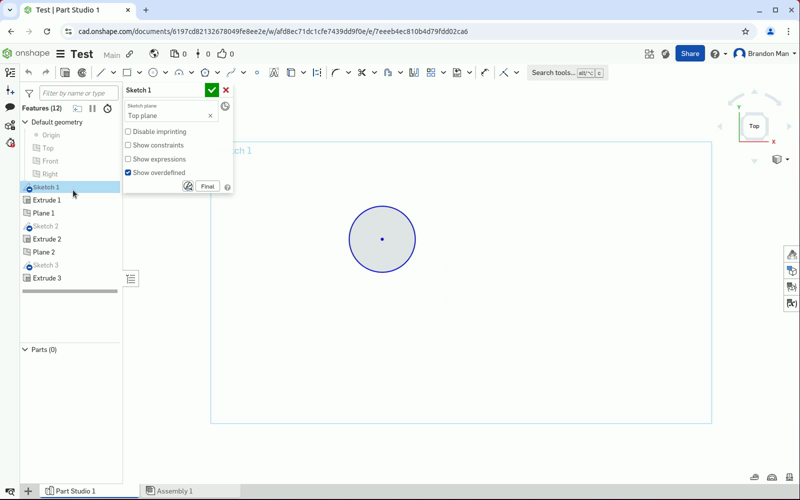
mouse_move(229, 92)
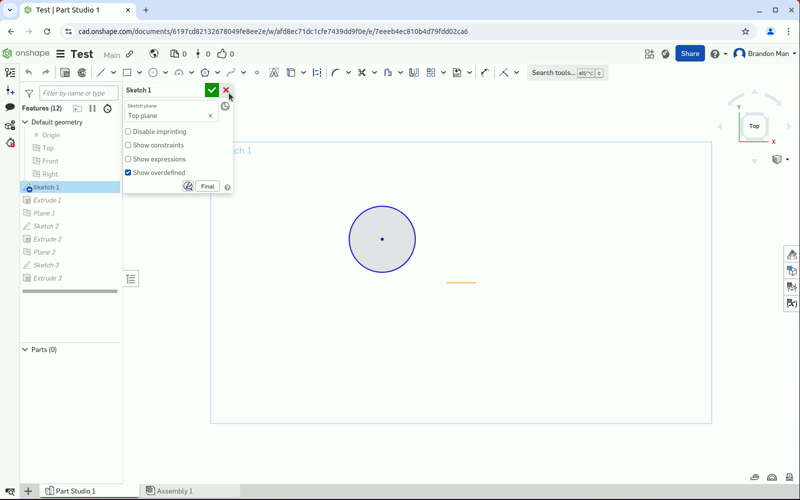
click(229, 92)
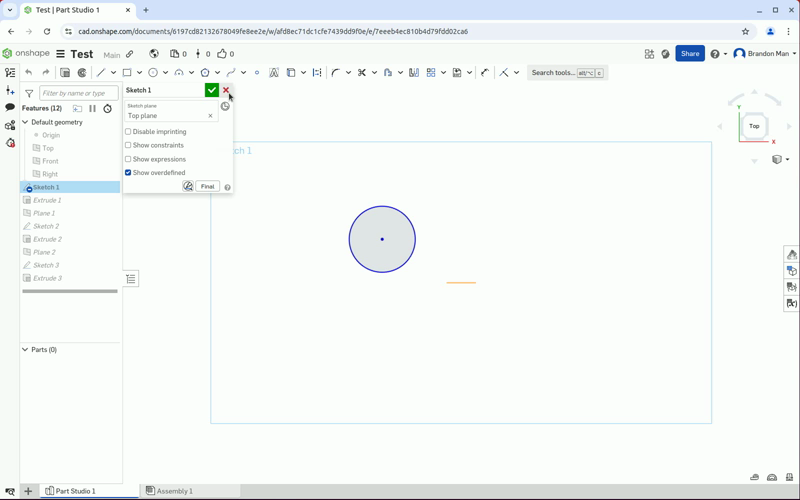
key(shift+s)
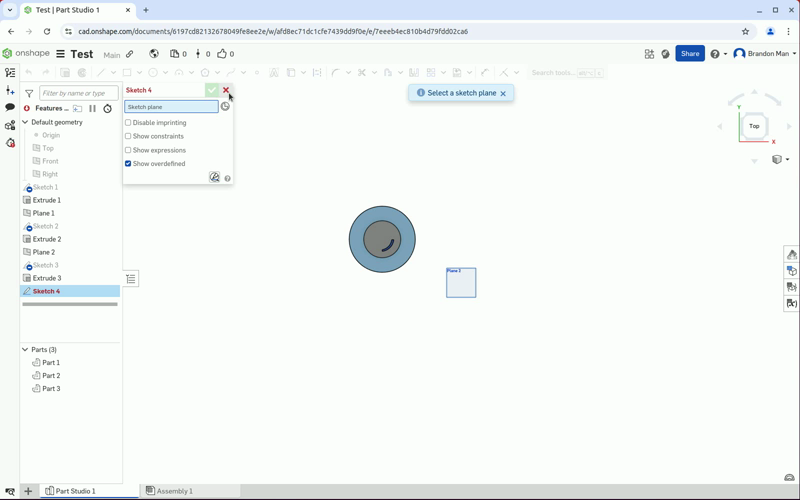
mouse_move(73, 254)
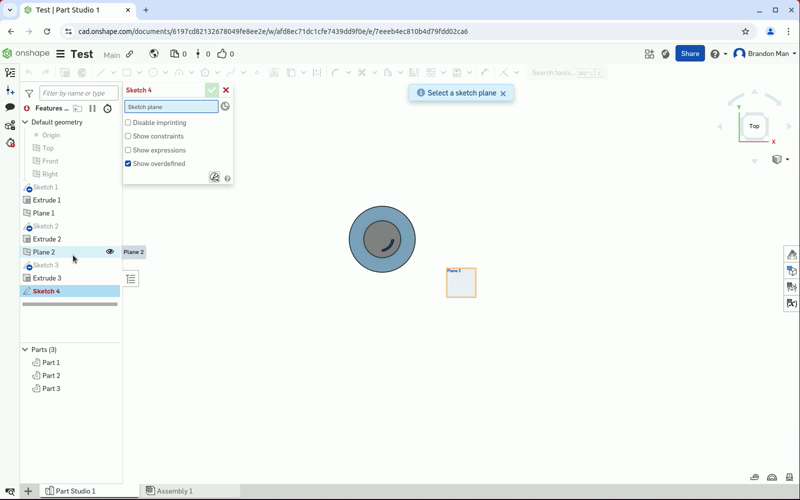
click(73, 254)
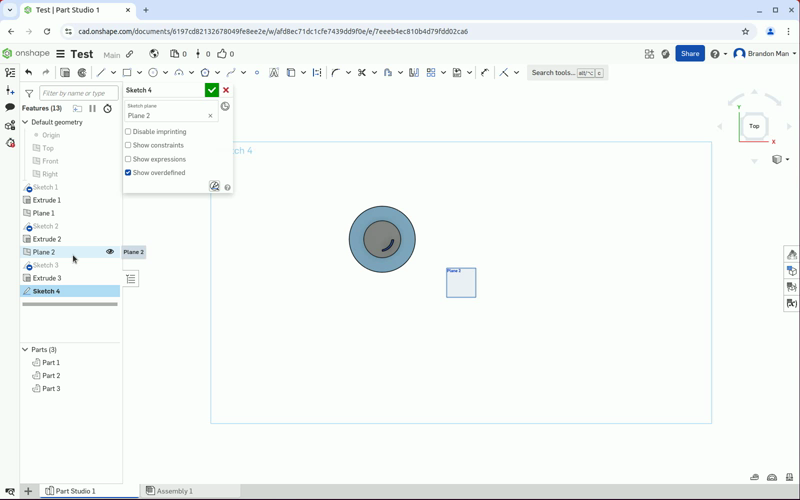
mouse_move(73, 352)
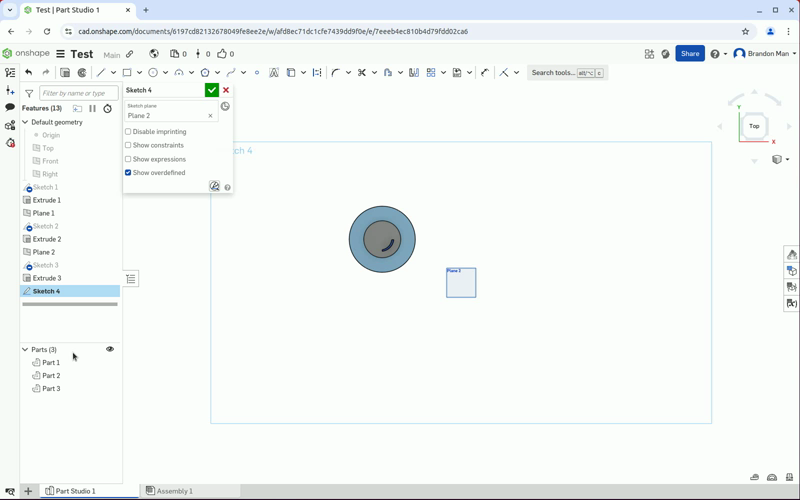
key(y)
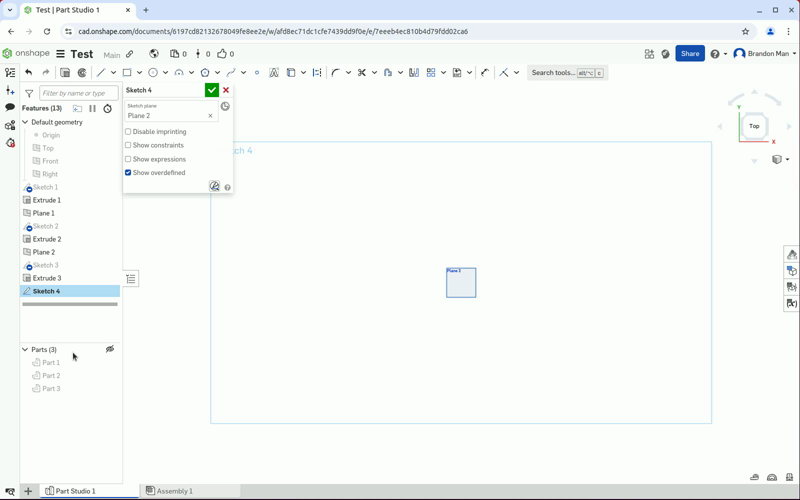
key(a)
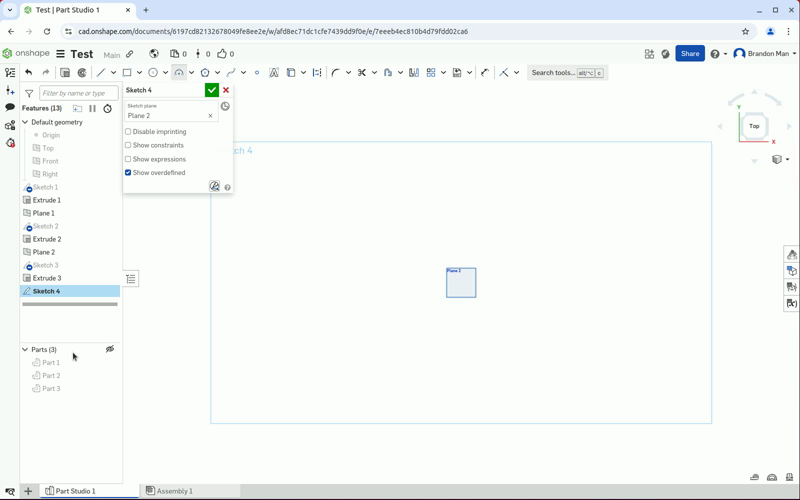
key_down(shift)
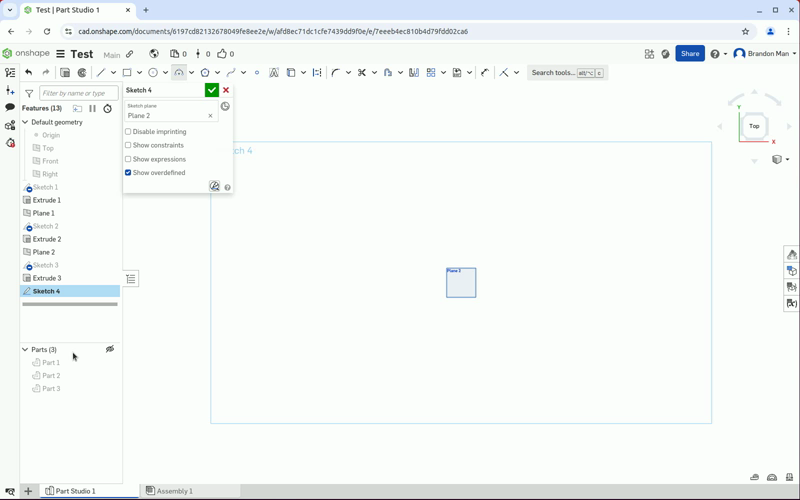
mouse_move(369, 240)
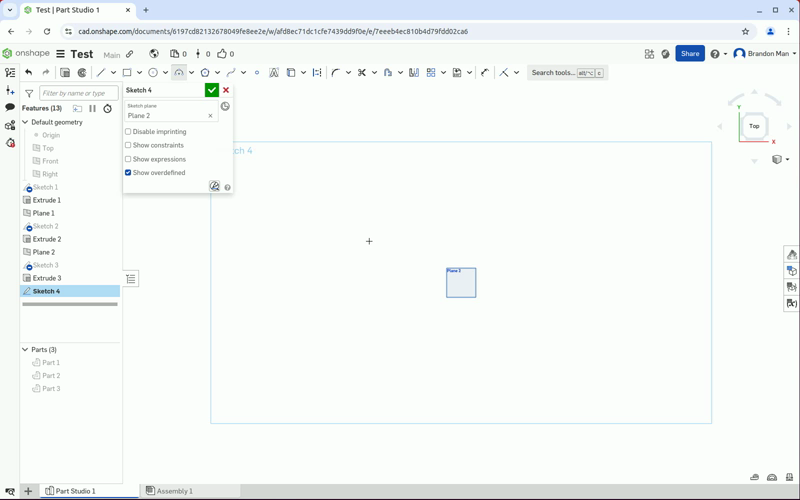
click(369, 240)
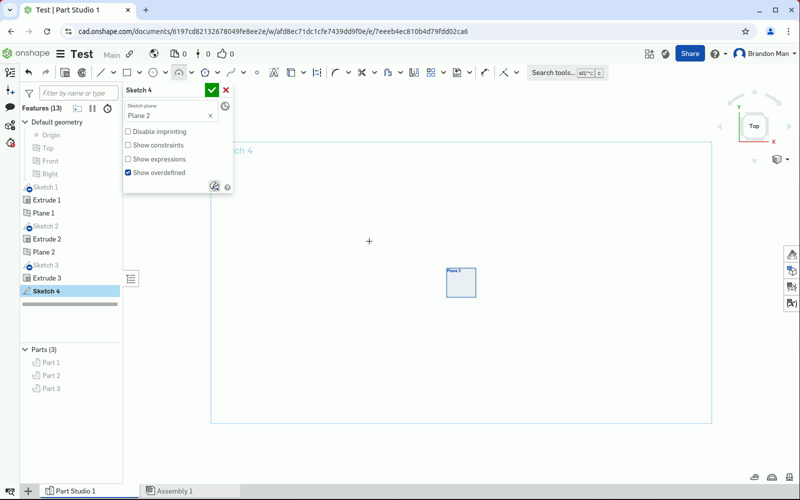
key_up(shift)
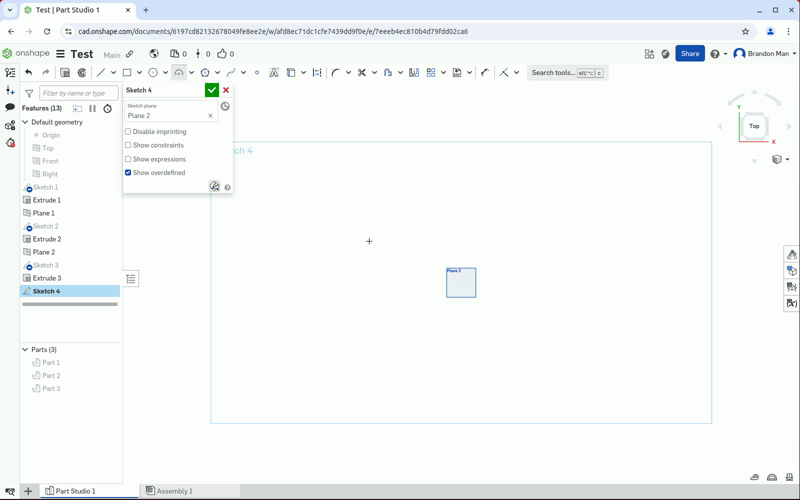
key_down(shift)
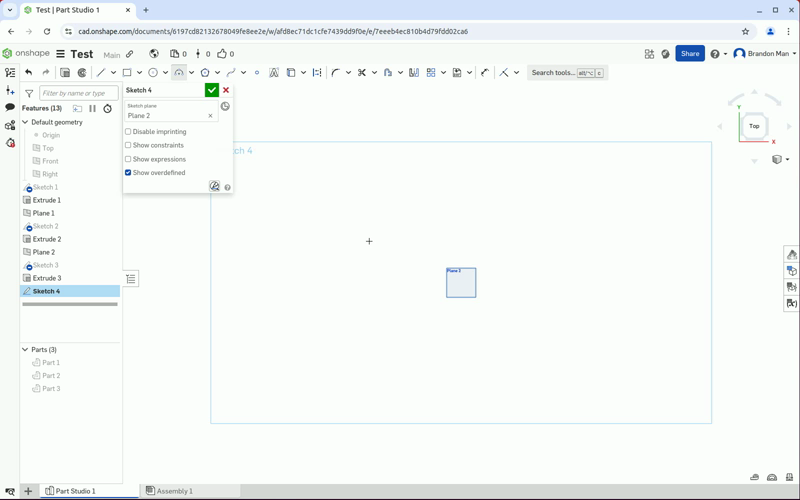
mouse_move(380, 252)
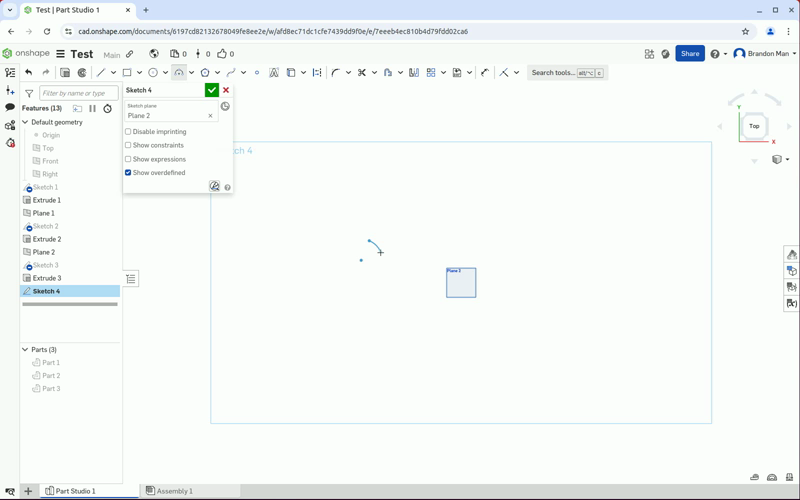
click(380, 252)
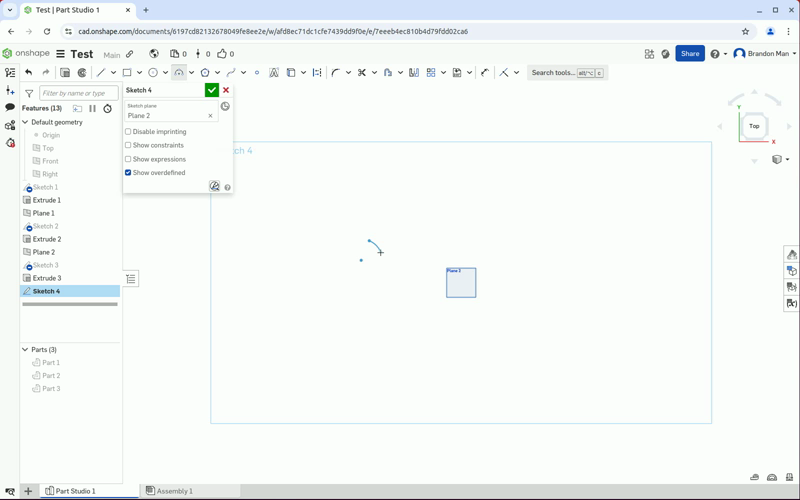
mouse_move(372, 248)
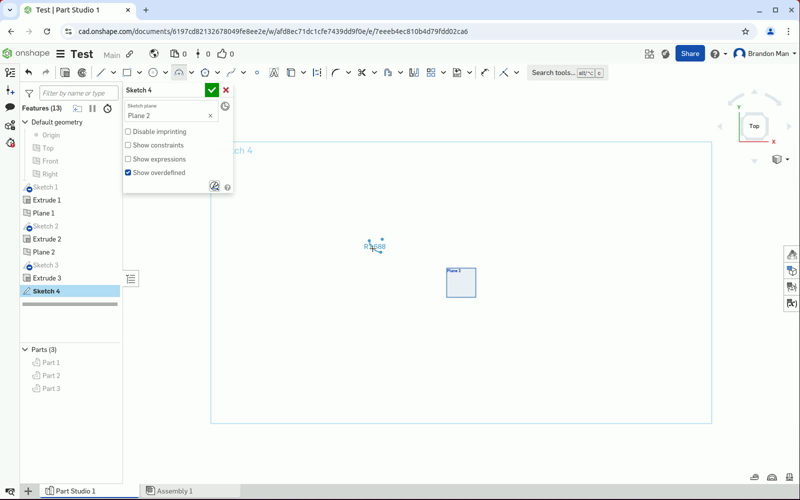
click(372, 248)
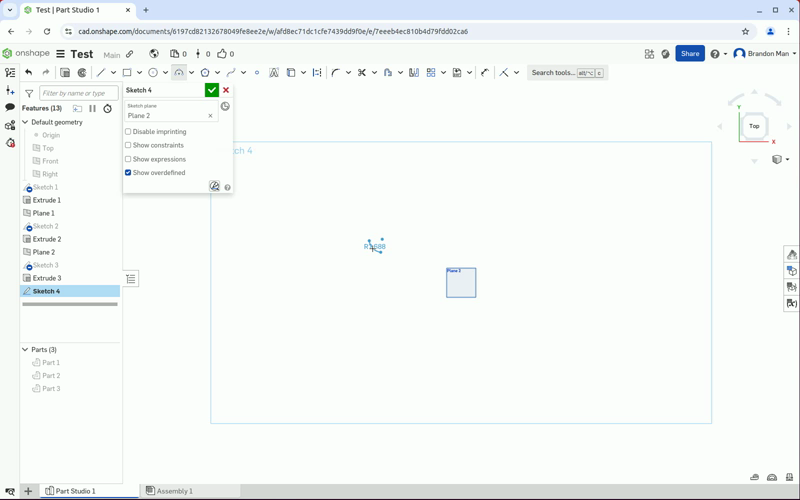
key_up(shift)
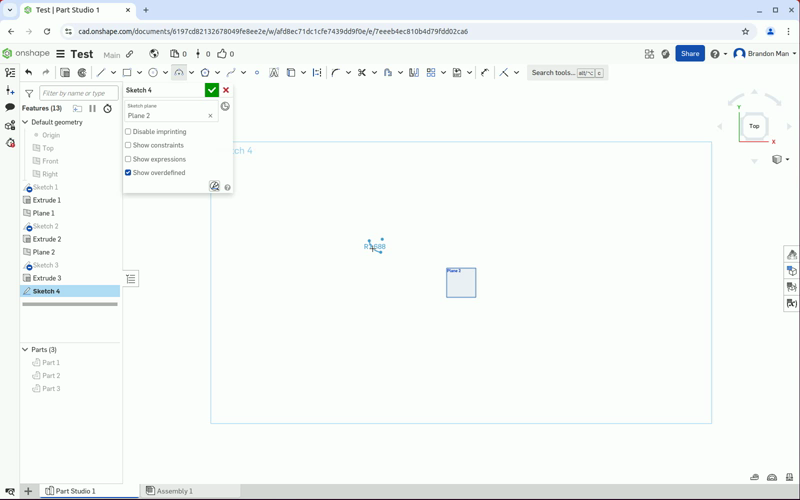
key(esc)
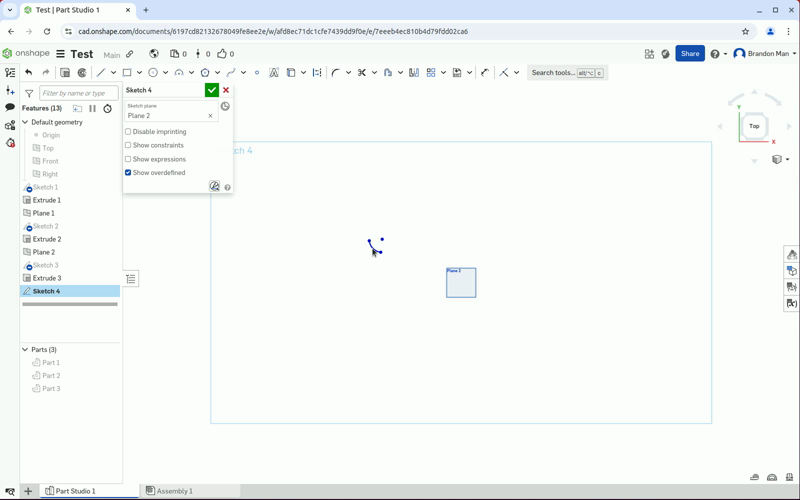
key(l)
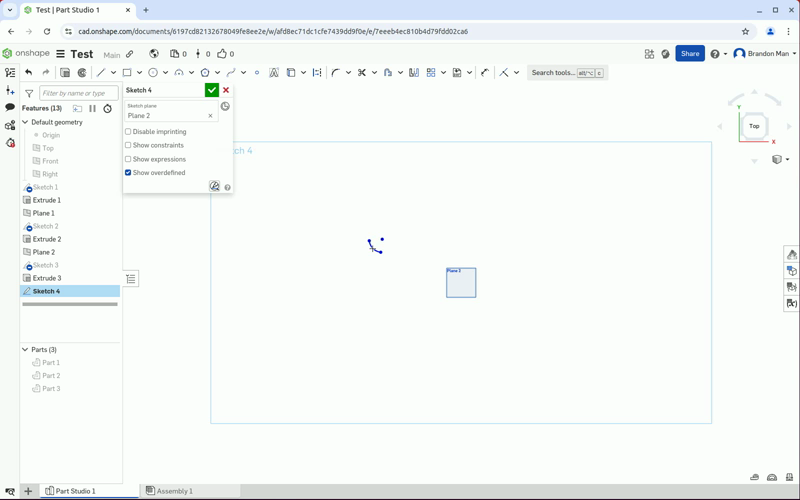
mouse_move(380, 252)
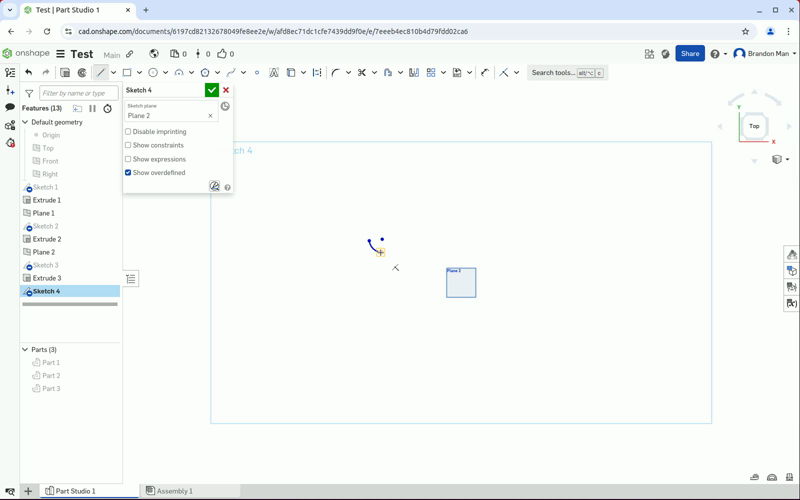
click(380, 252)
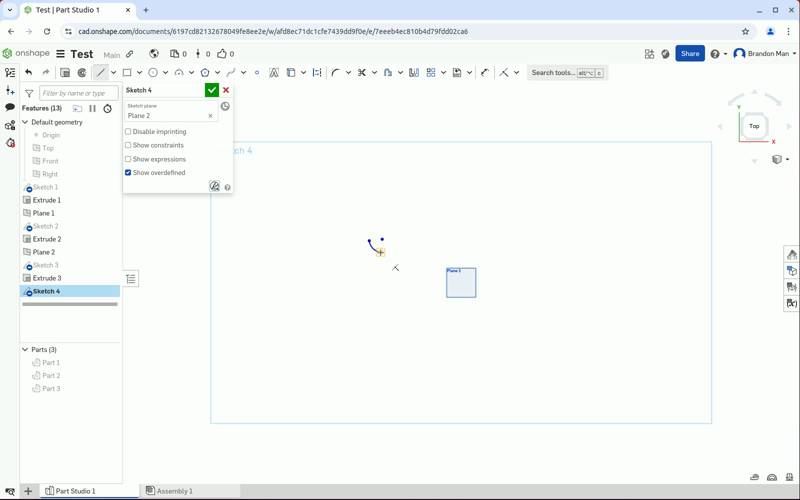
key_down(shift)
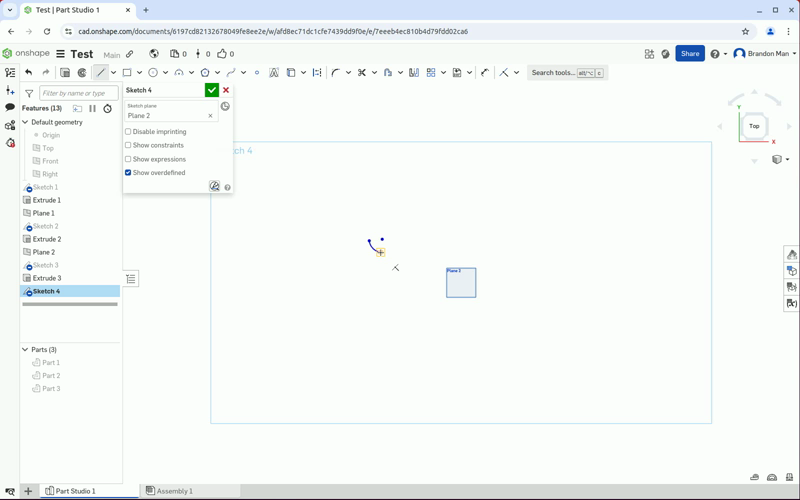
mouse_move(410, 252)
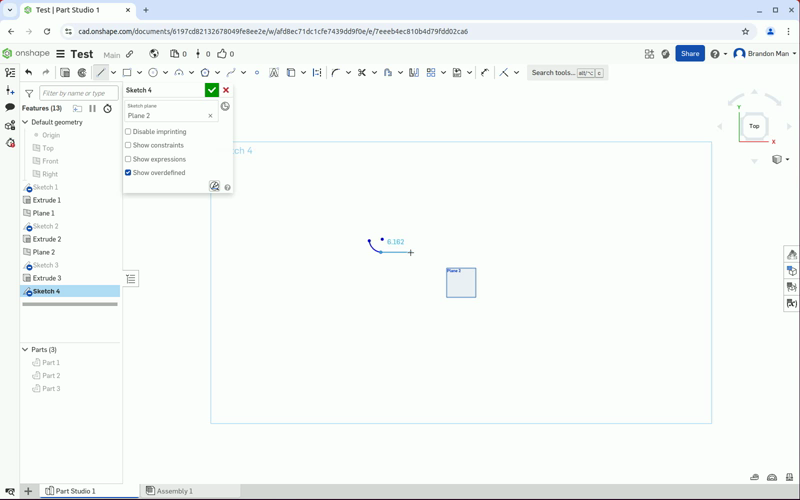
mouse_move(380, 250)
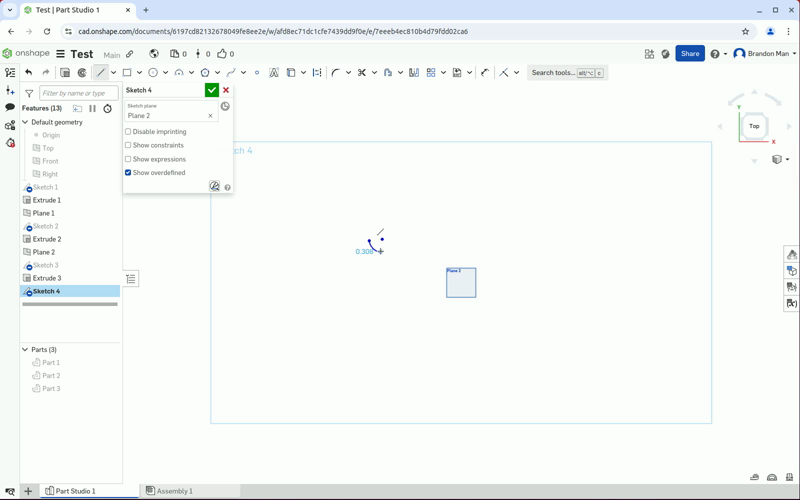
scroll(6)
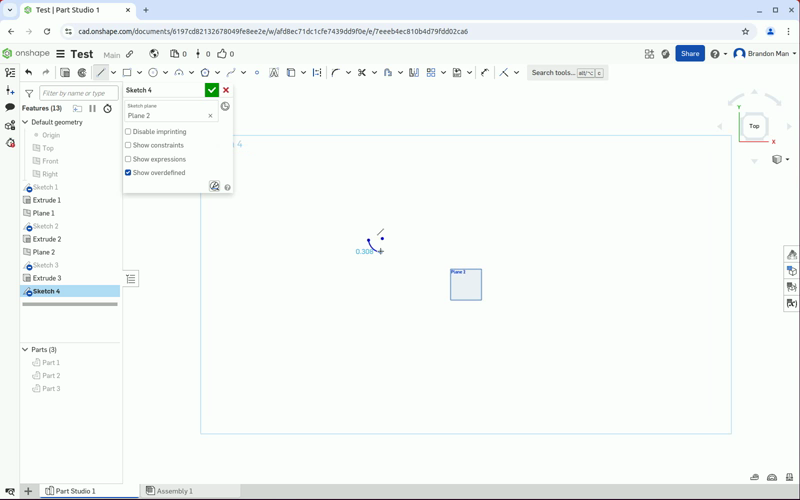
scroll(6)
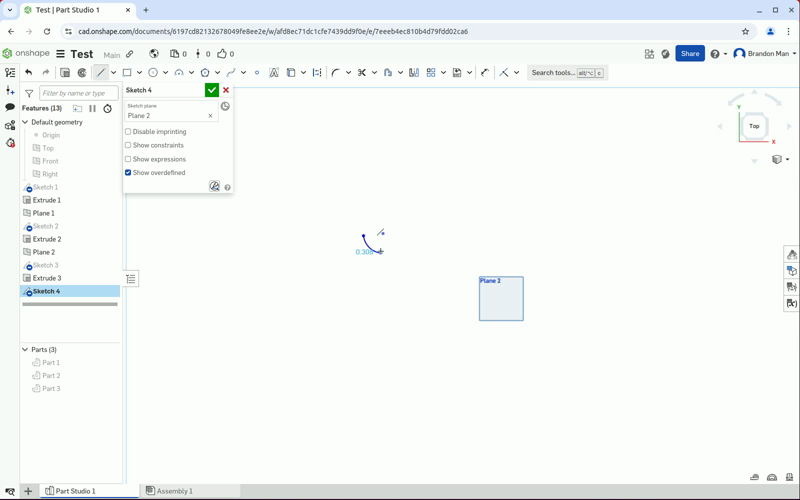
scroll(6)
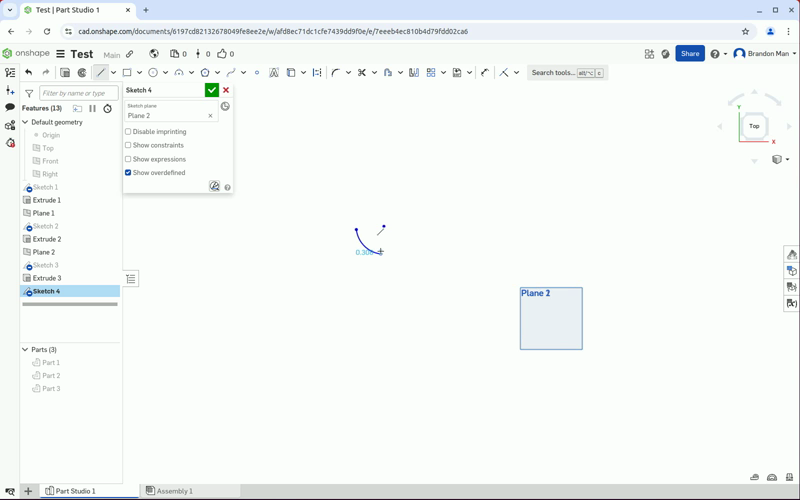
scroll(6)
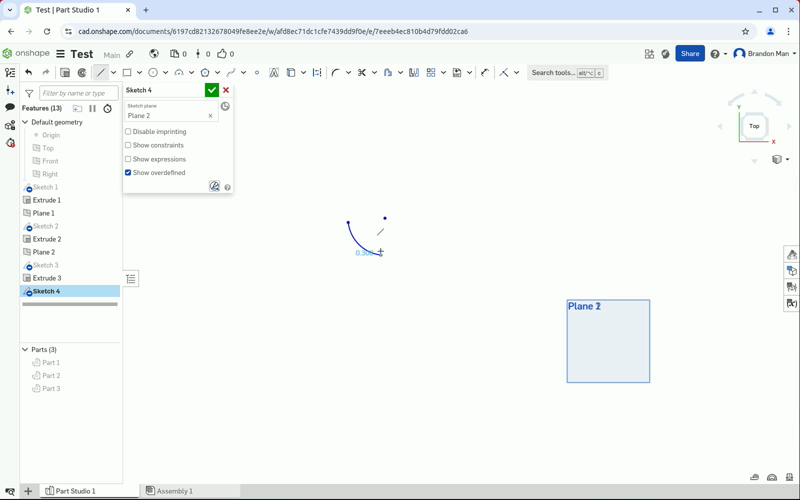
scroll(6)
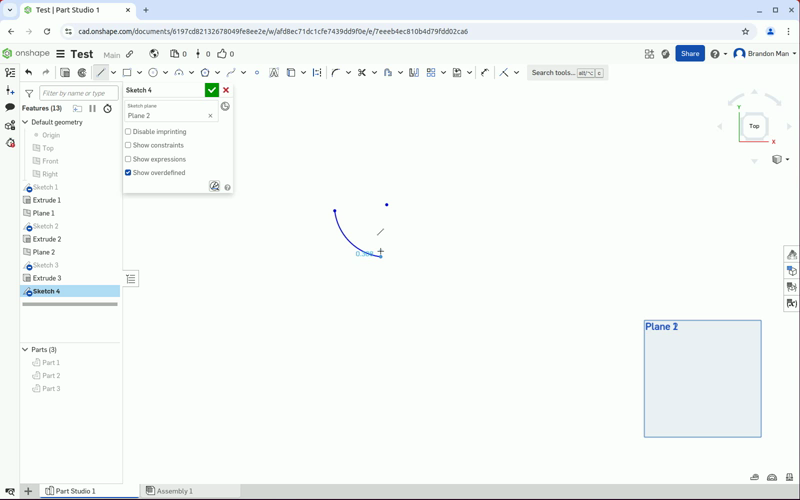
scroll(6)
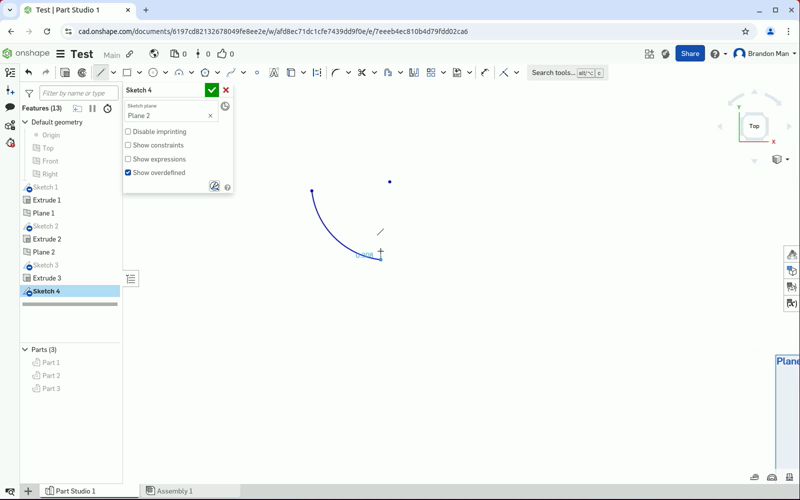
scroll(6)
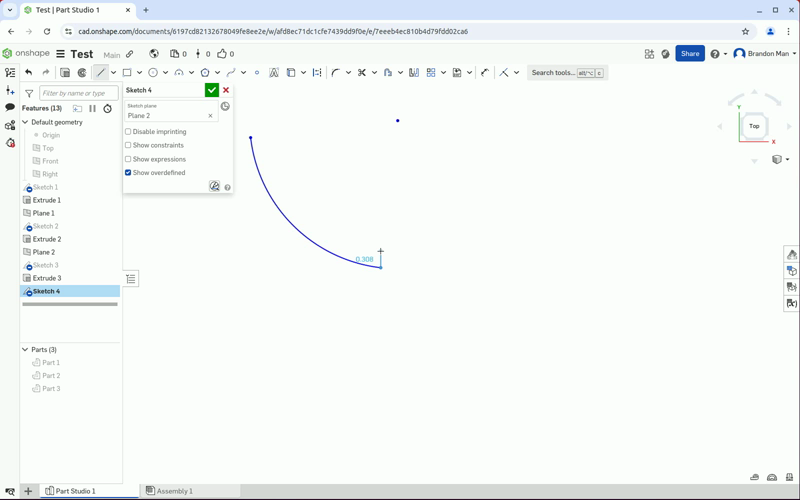
click(380, 250)
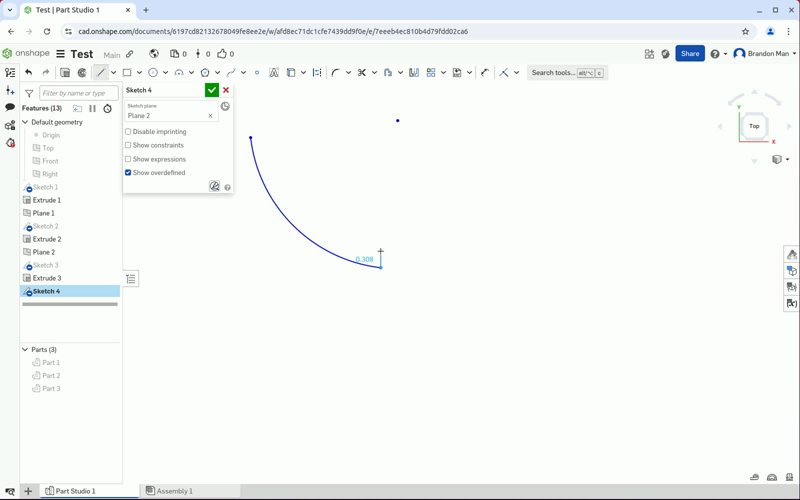
scroll(-6)
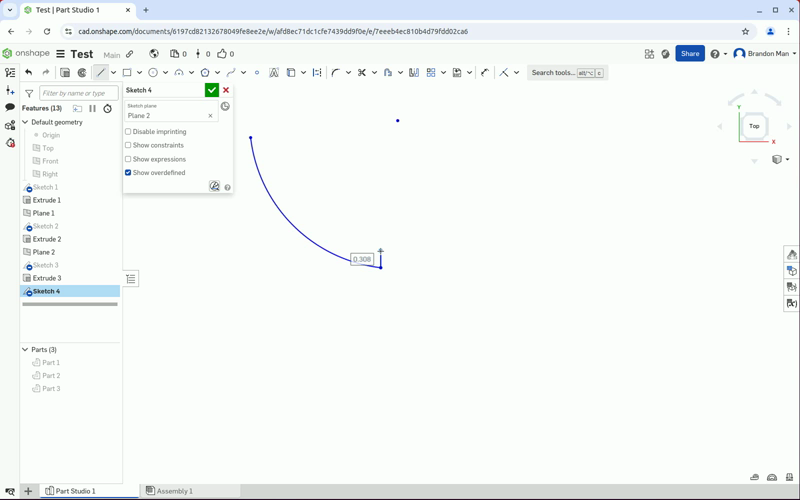
scroll(-6)
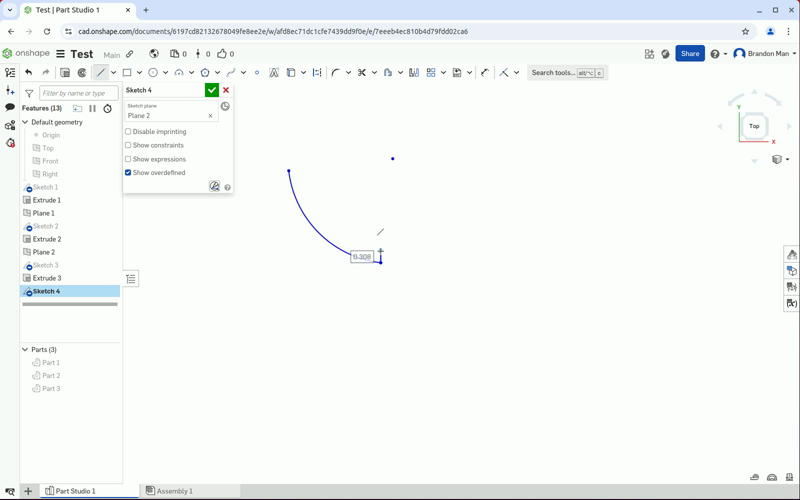
scroll(-6)
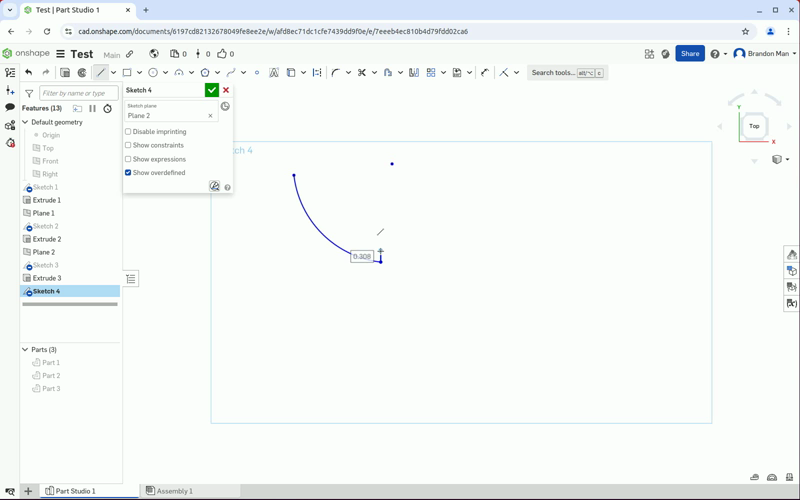
scroll(-6)
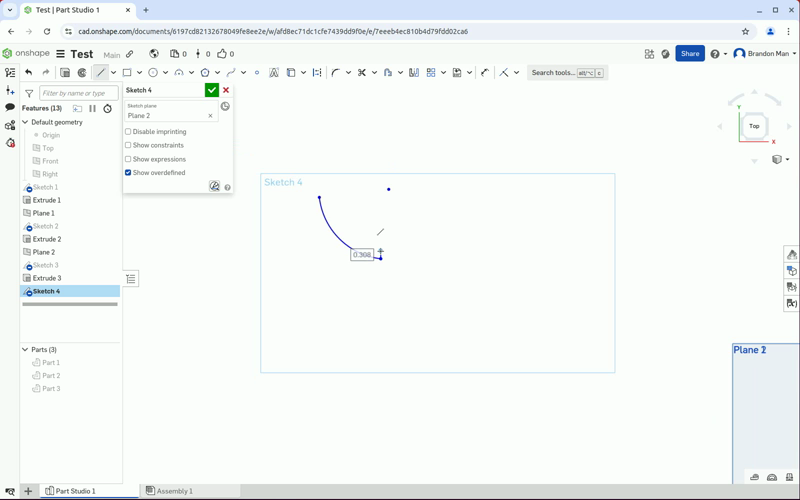
scroll(-6)
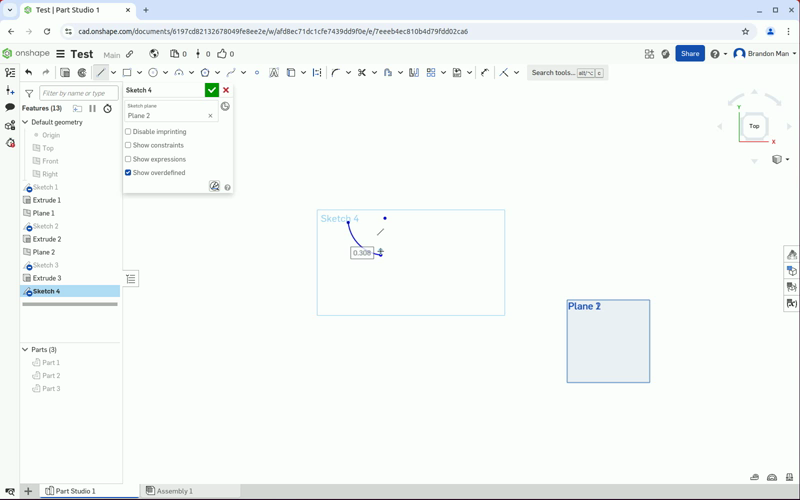
scroll(-6)
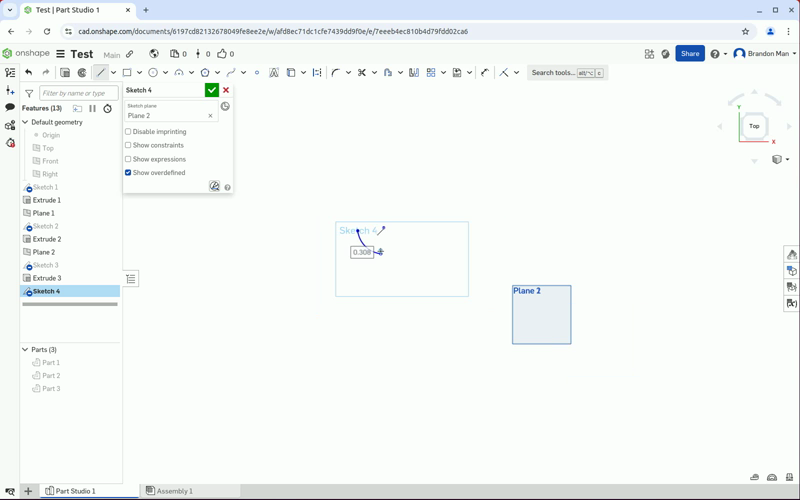
scroll(-6)
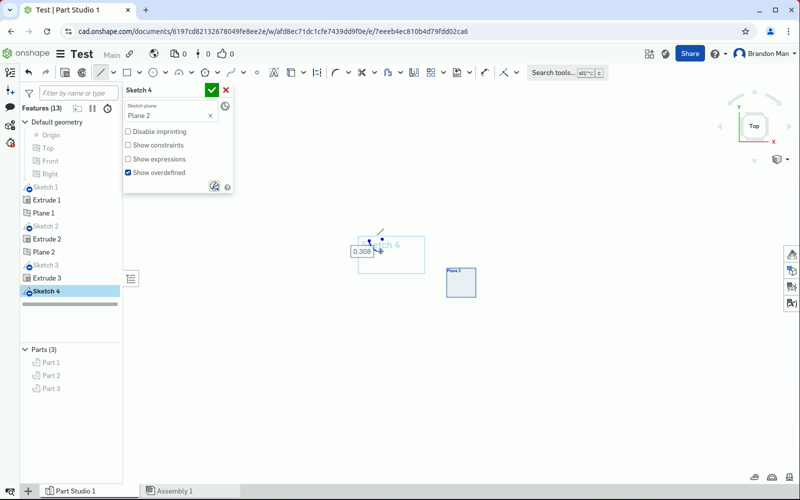
key_up(shift)
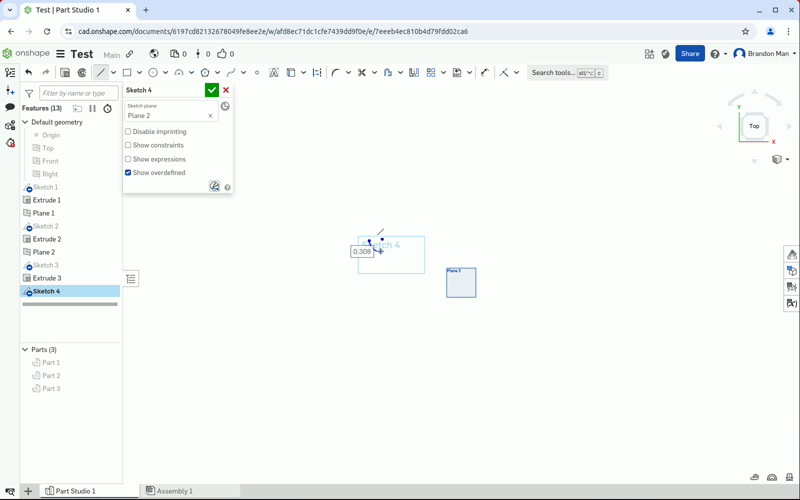
key(esc)
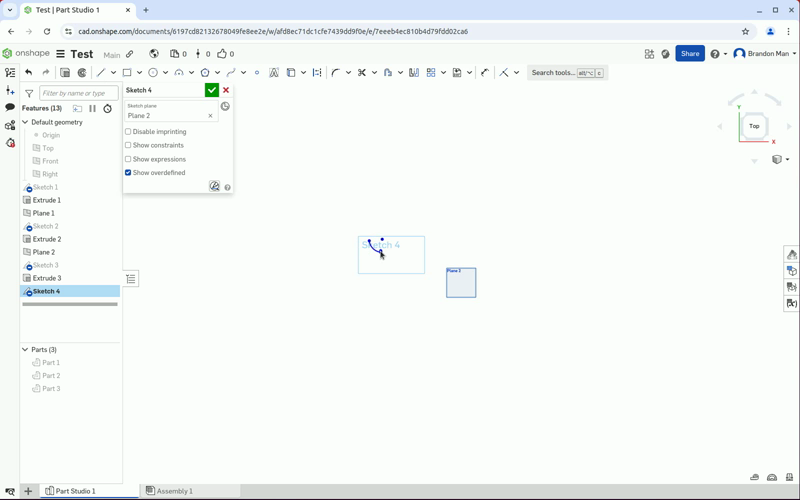
key(a)
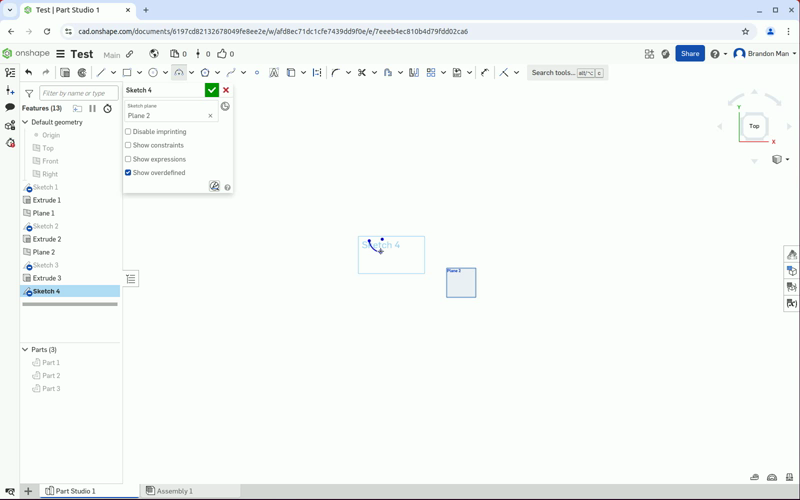
mouse_move(380, 250)
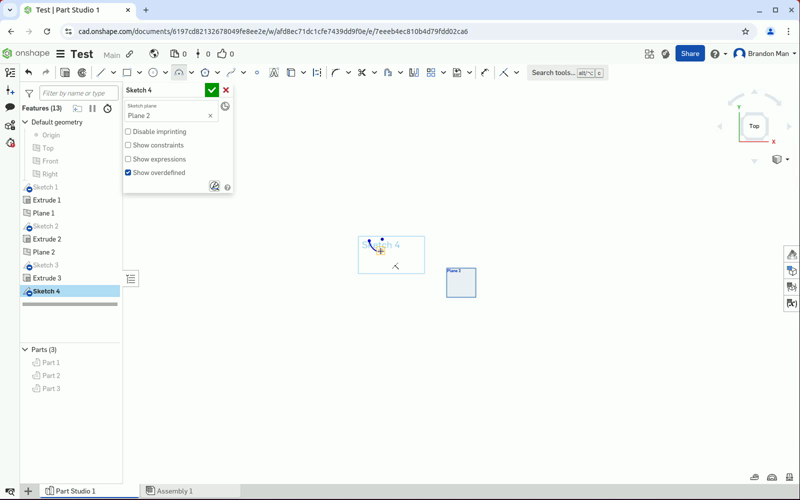
scroll(6)
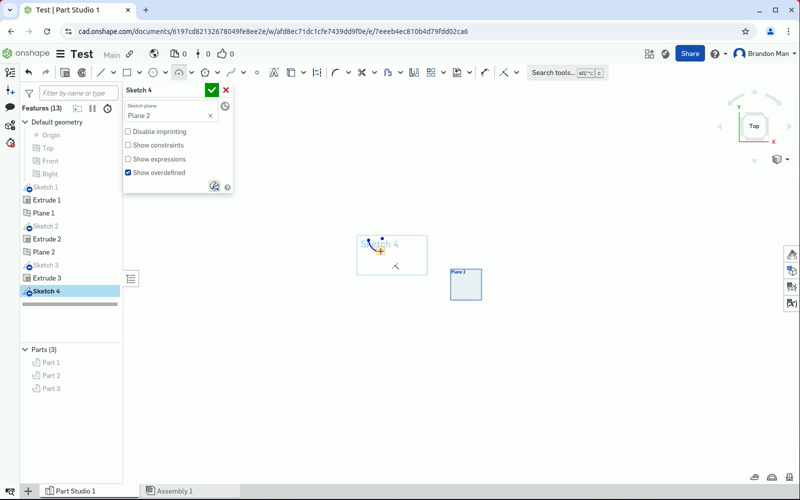
scroll(6)
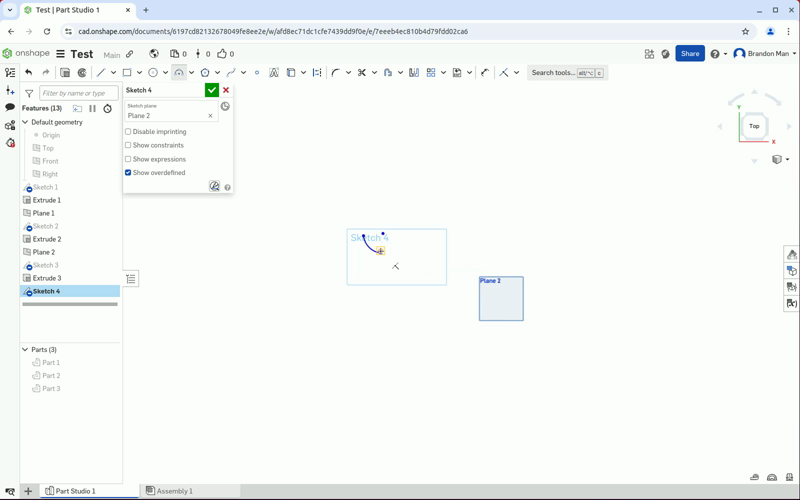
scroll(6)
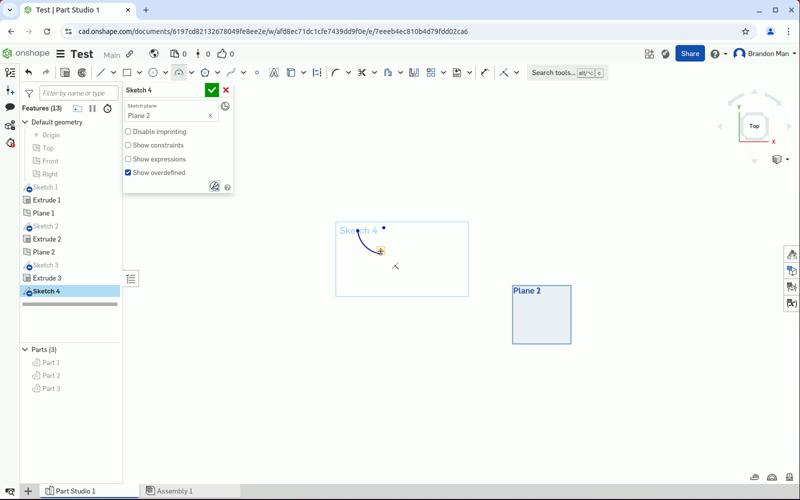
scroll(6)
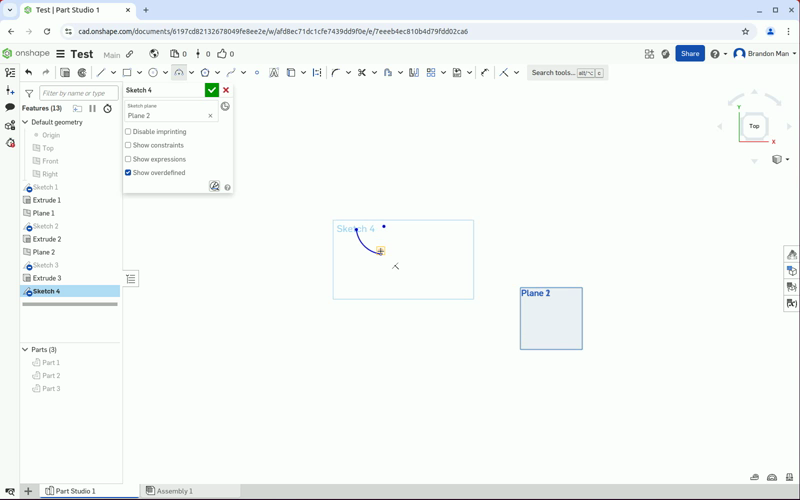
scroll(6)
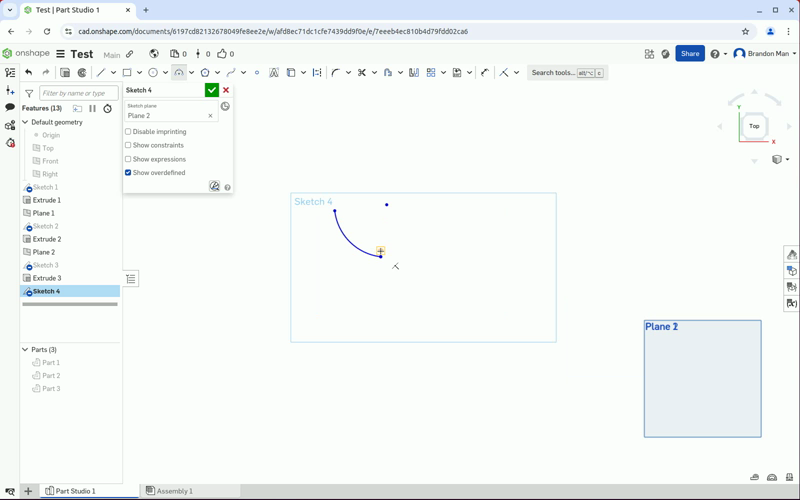
scroll(6)
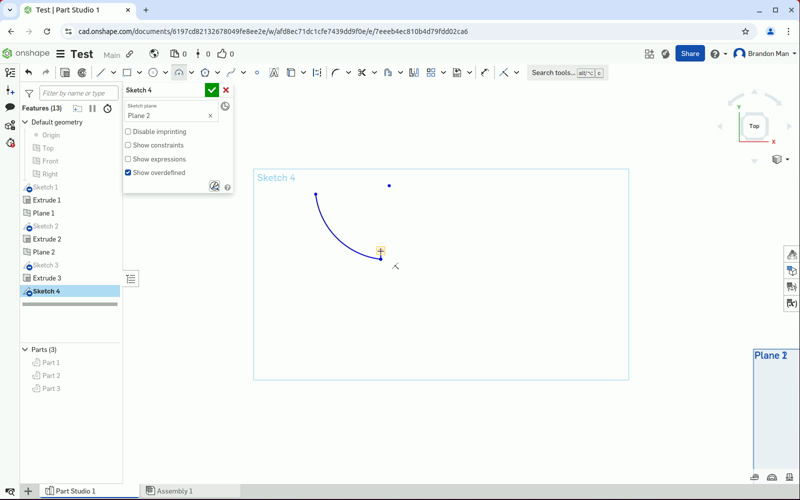
scroll(6)
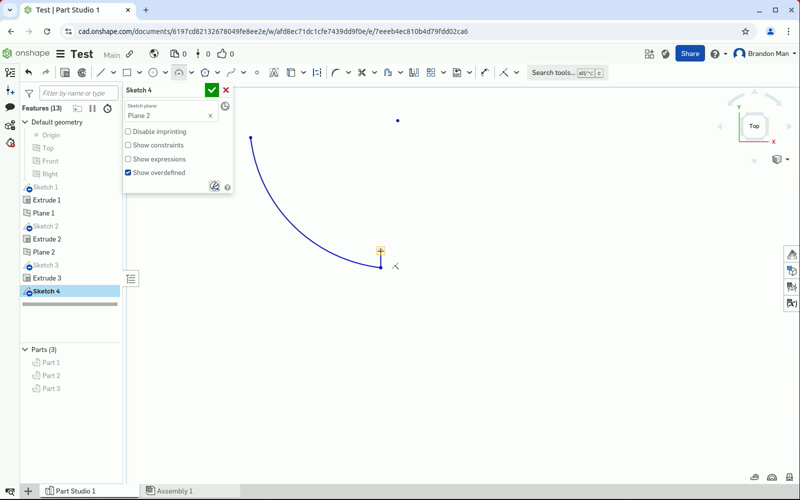
click(380, 250)
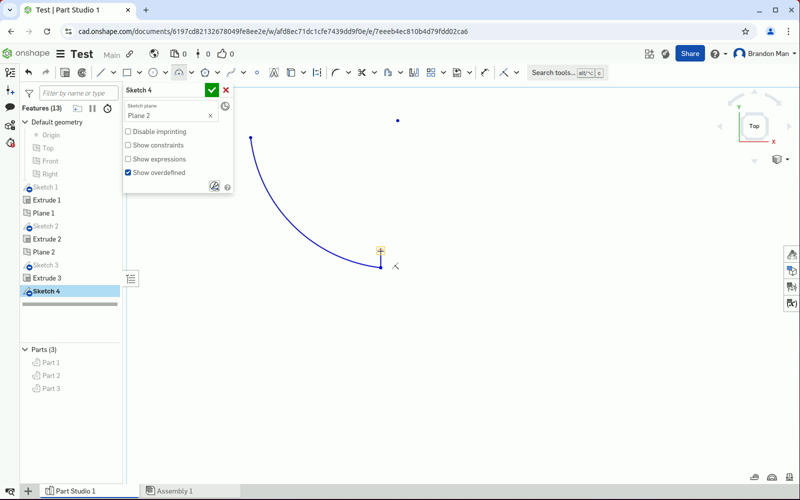
scroll(-6)
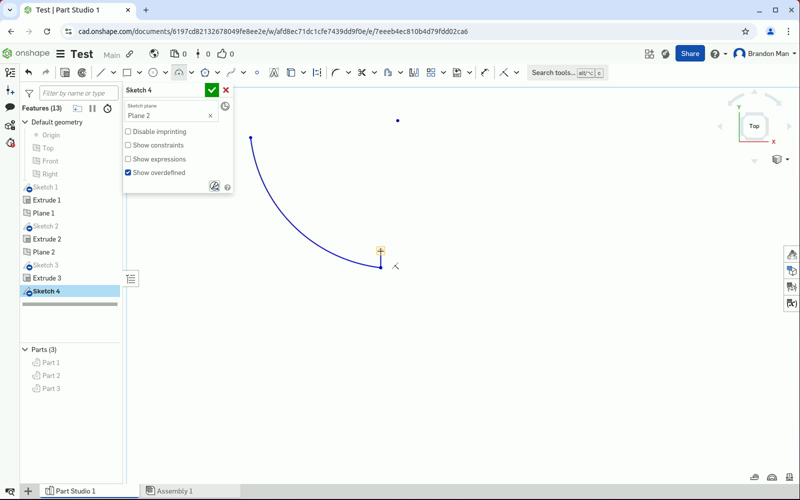
scroll(-6)
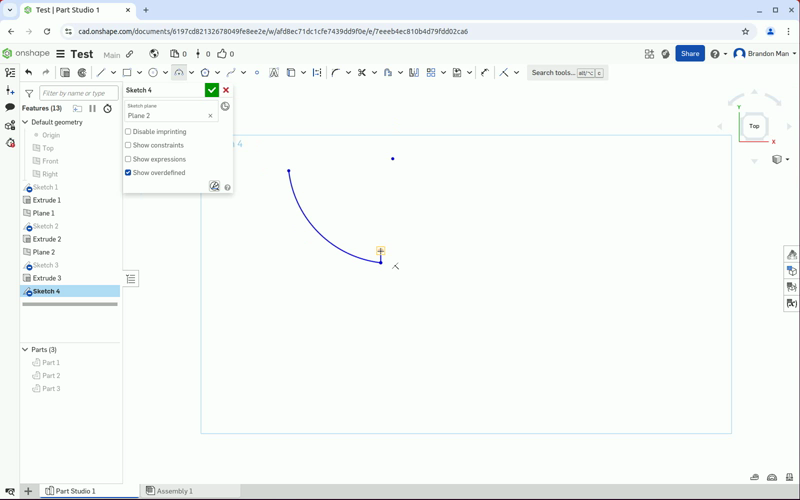
scroll(-6)
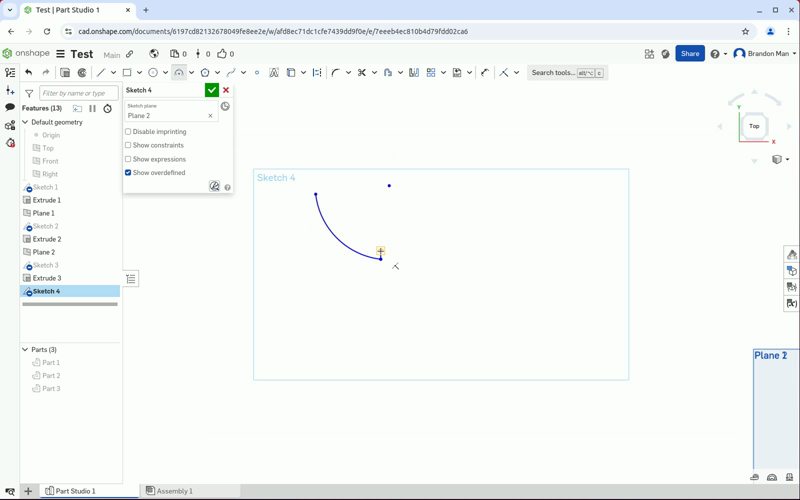
scroll(-6)
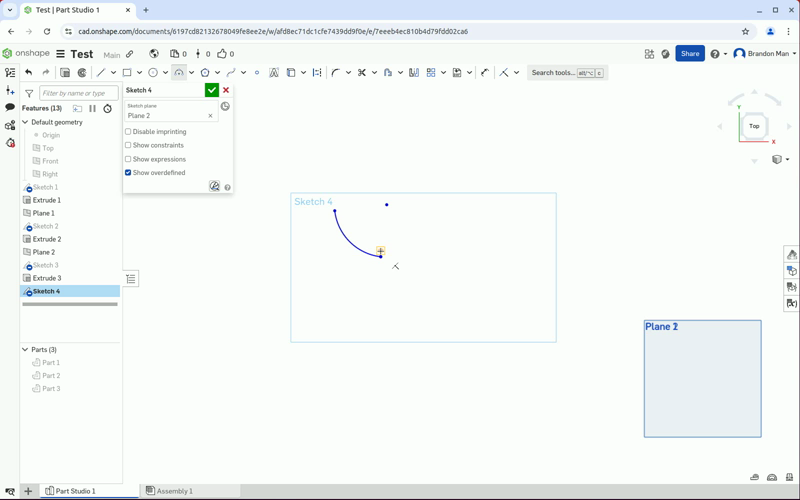
scroll(-6)
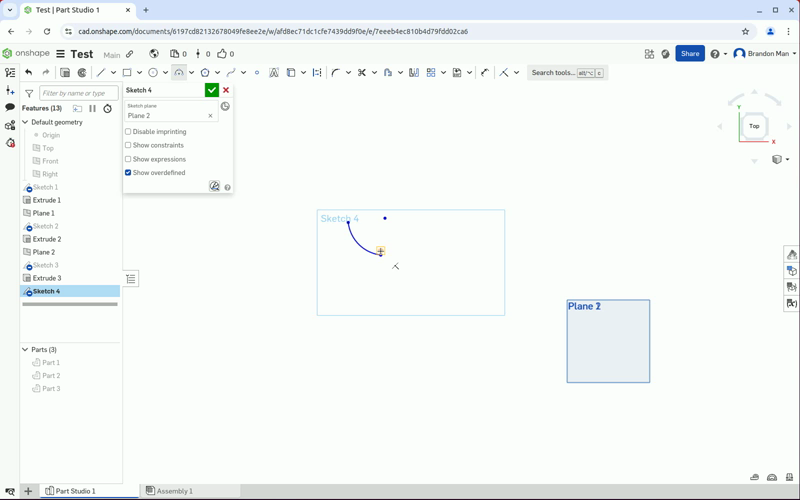
scroll(-6)
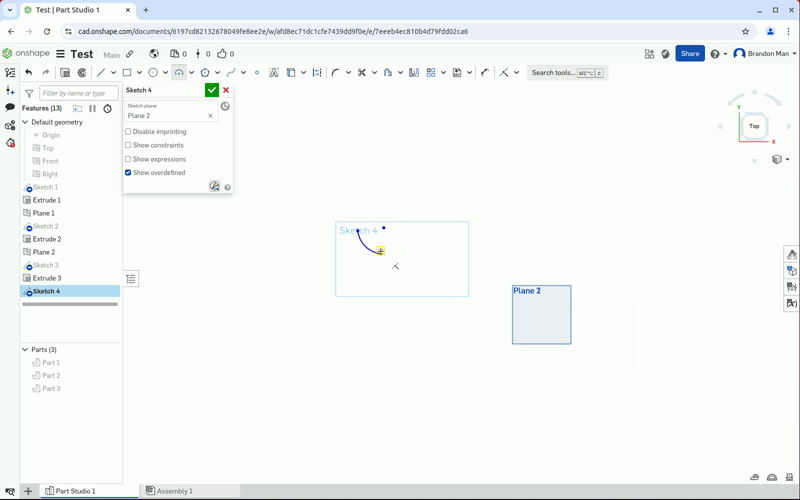
scroll(-6)
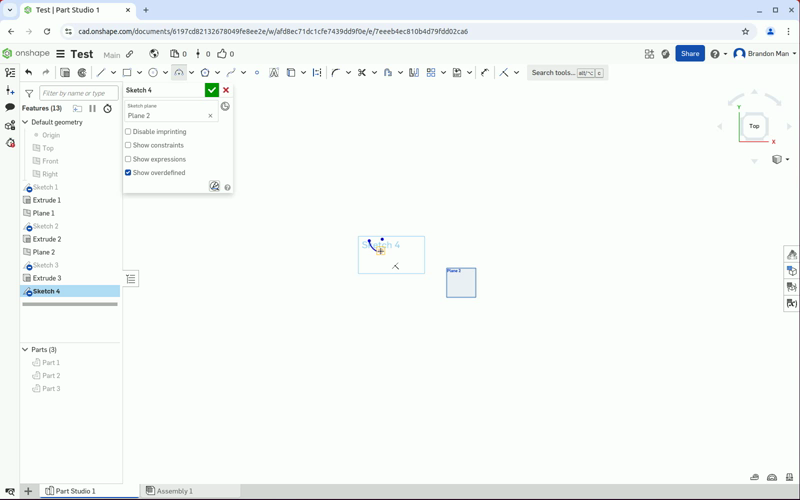
key_down(shift)
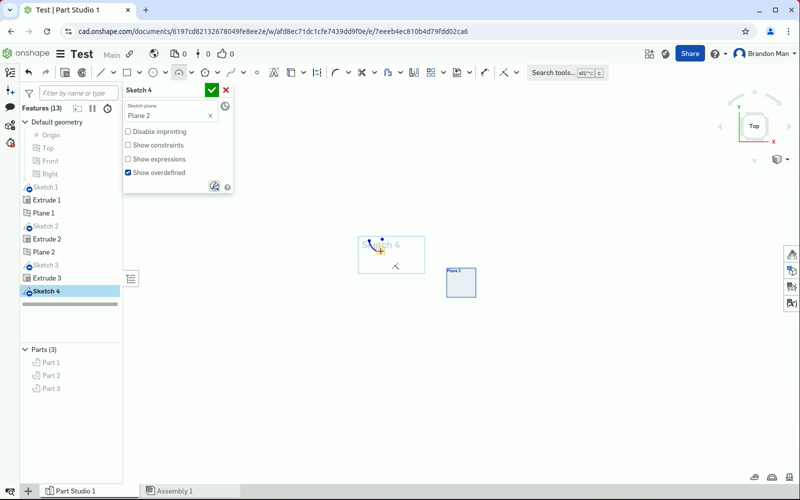
mouse_move(371, 240)
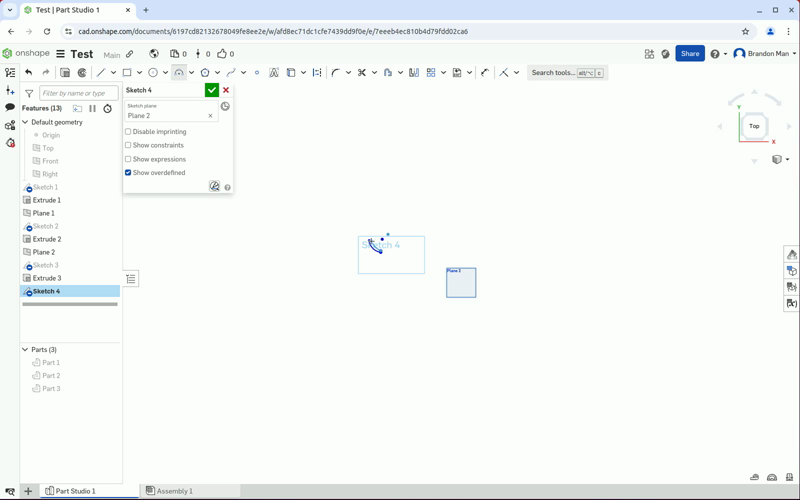
scroll(6)
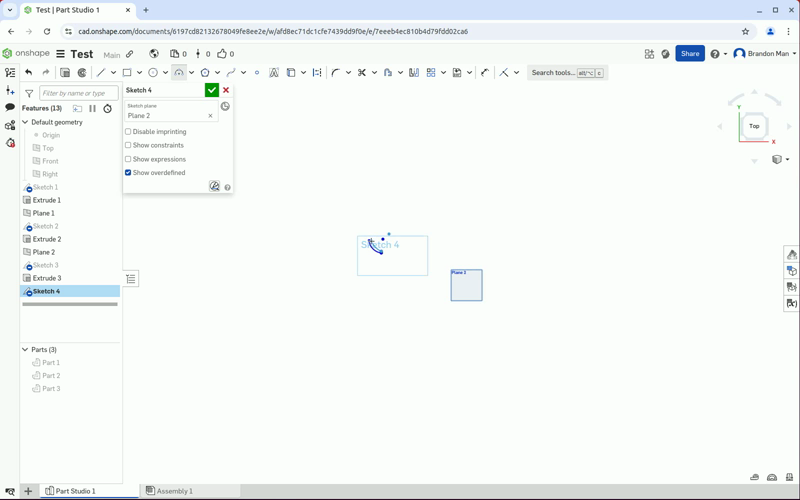
scroll(6)
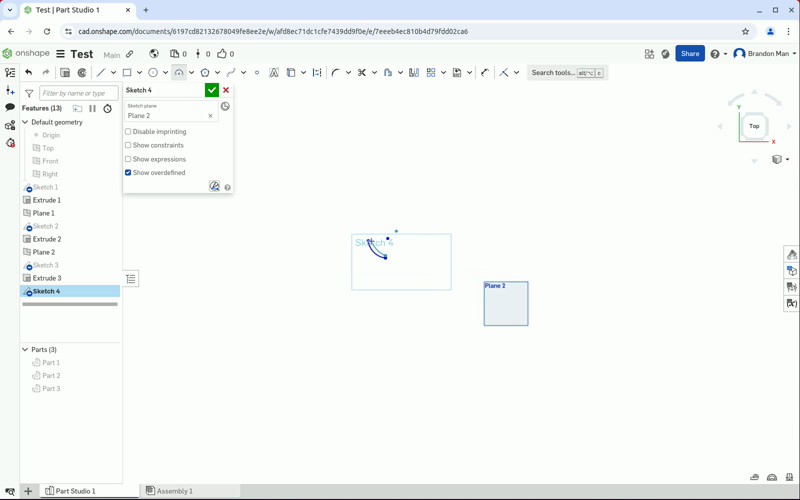
scroll(6)
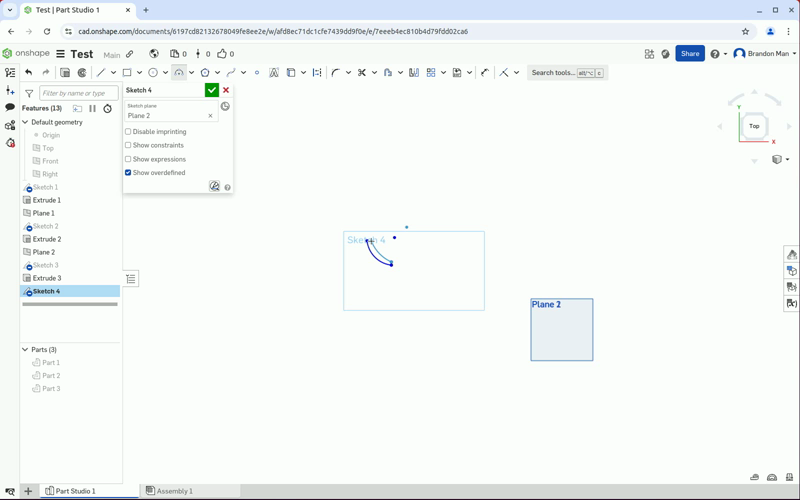
scroll(6)
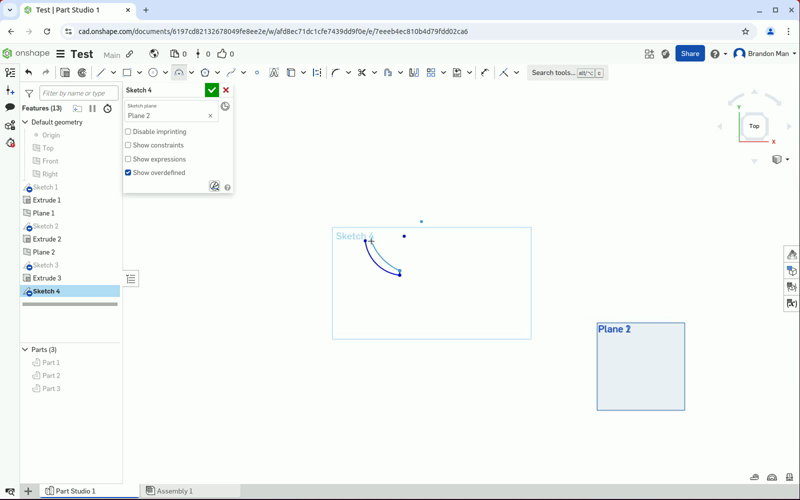
scroll(6)
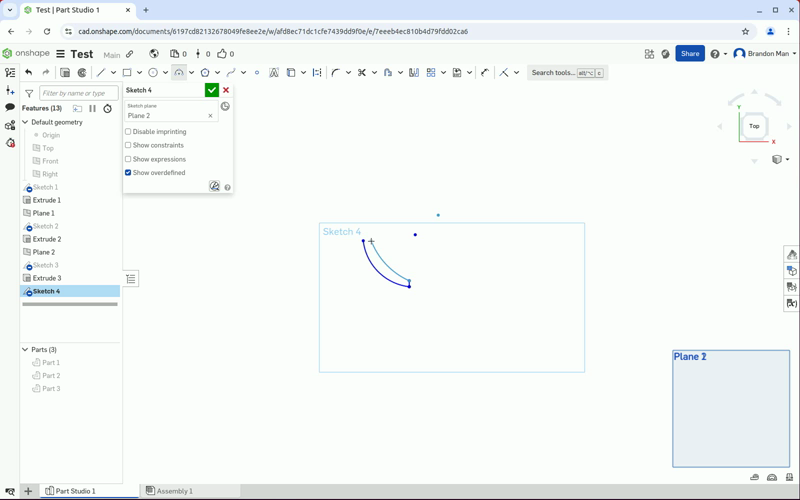
scroll(6)
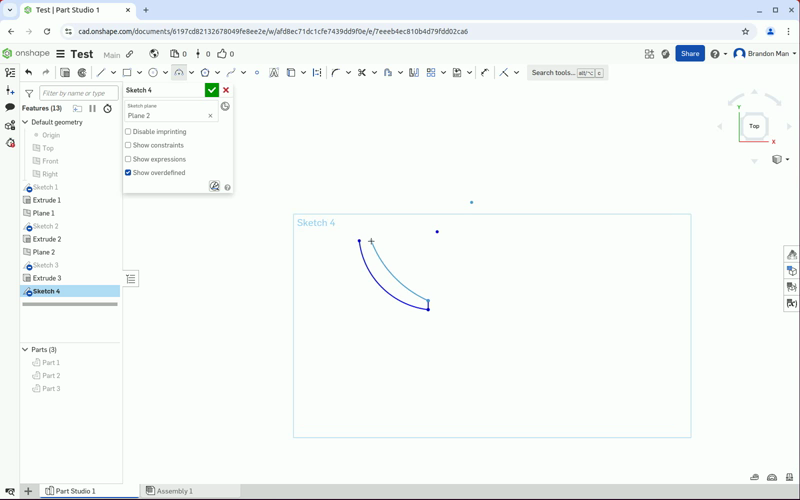
scroll(6)
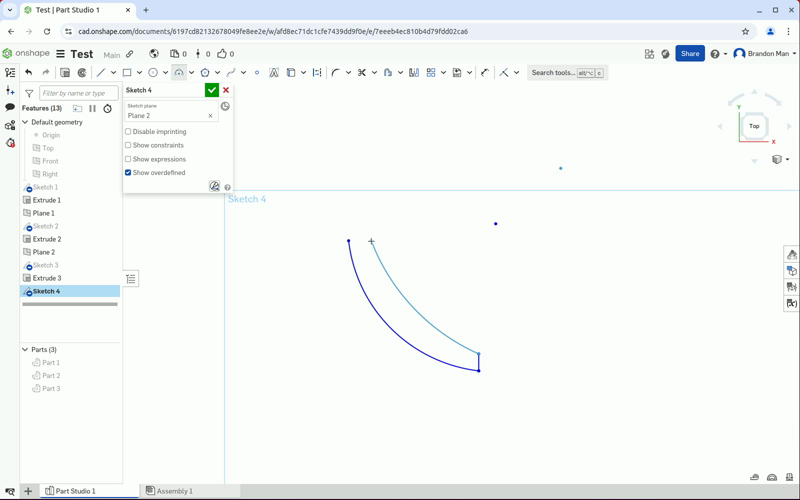
click(371, 240)
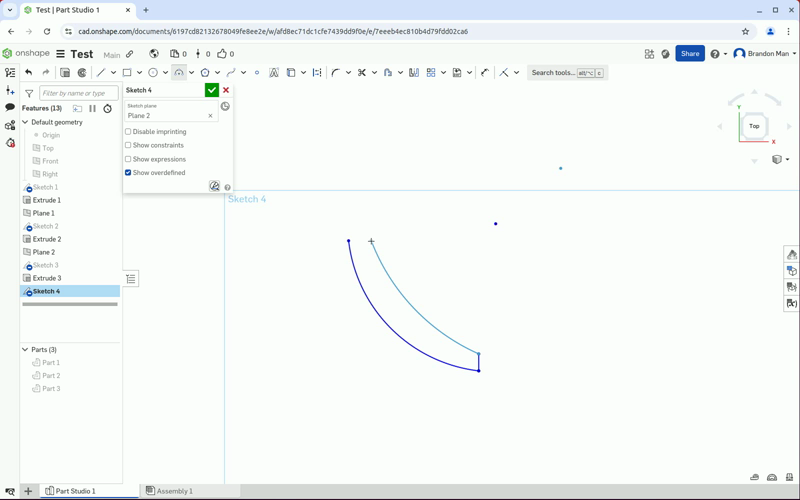
scroll(-6)
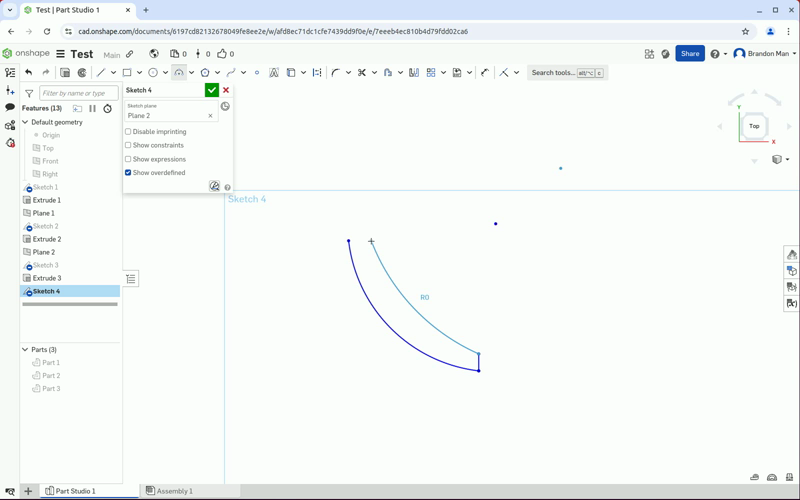
scroll(-6)
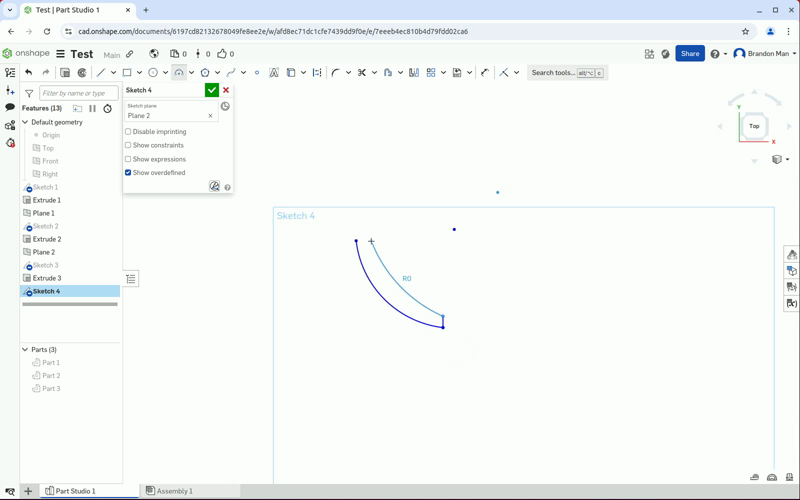
scroll(-6)
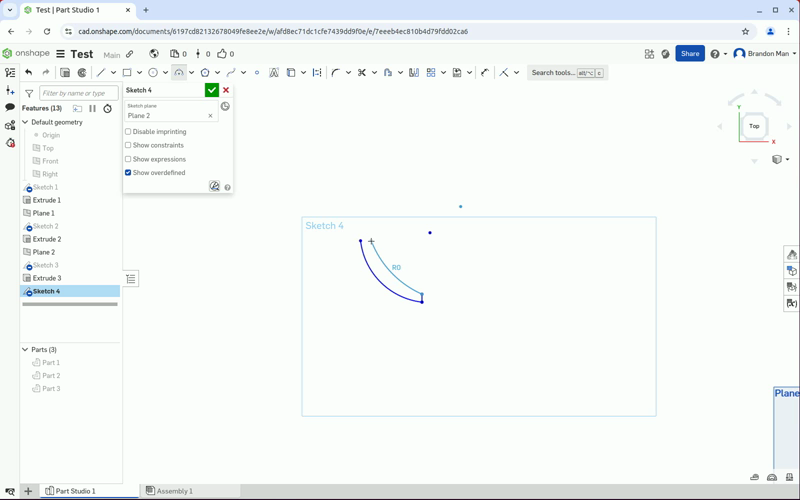
scroll(-6)
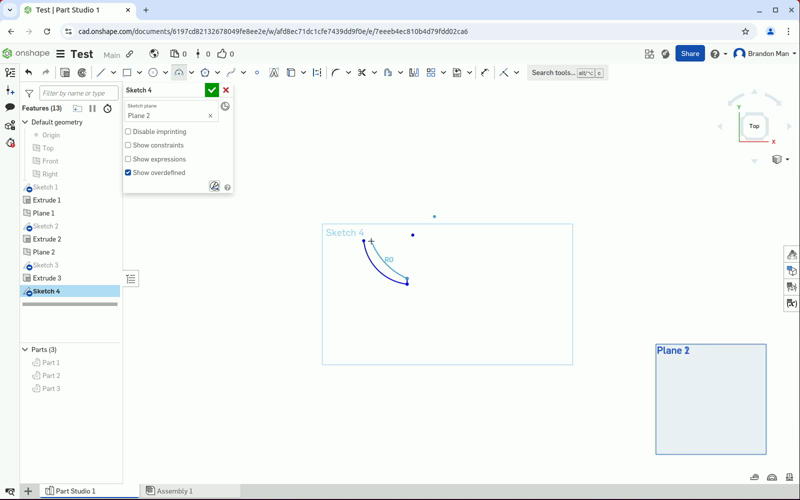
scroll(-6)
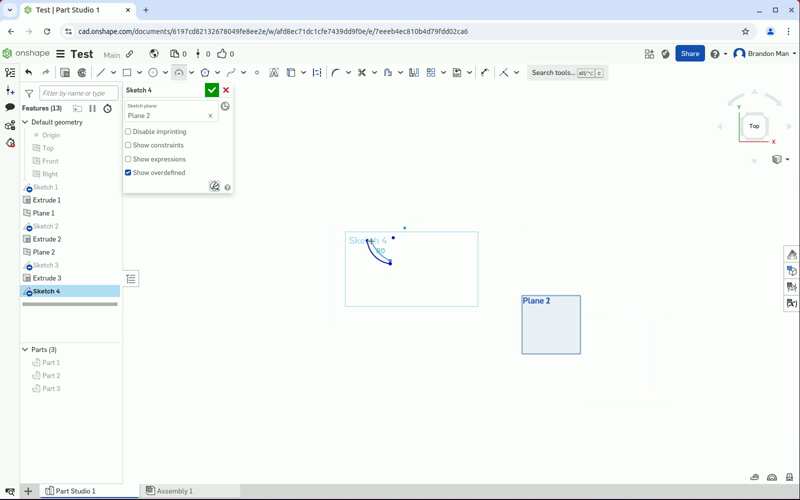
scroll(-6)
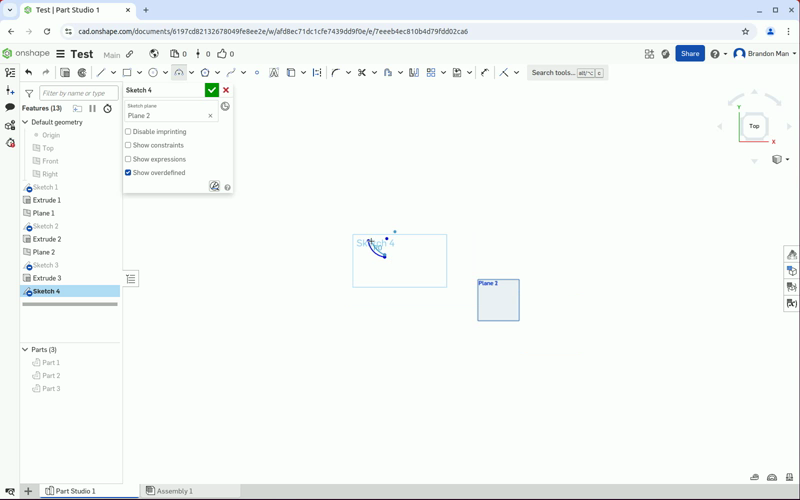
scroll(-6)
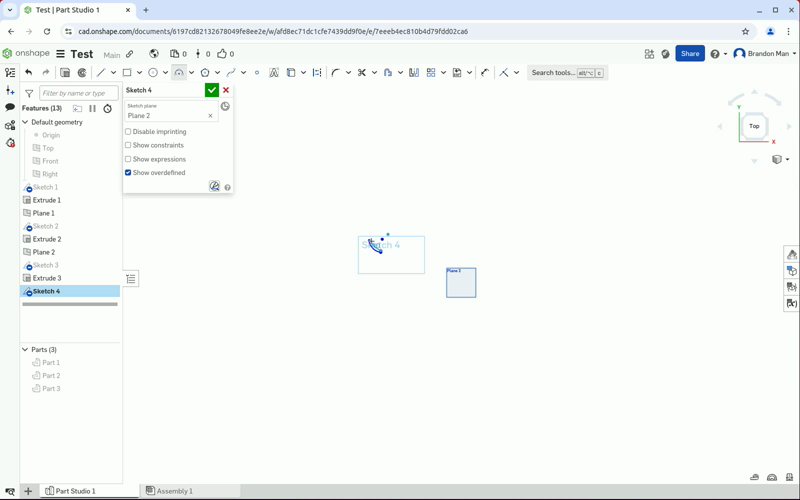
mouse_move(374, 247)
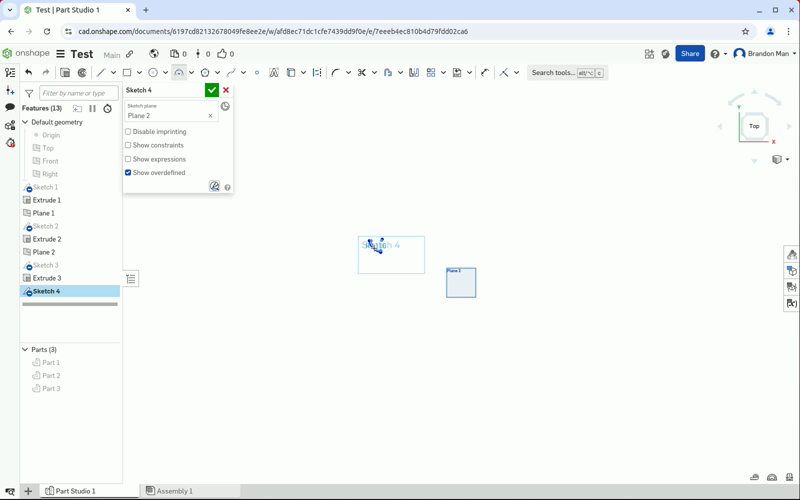
scroll(6)
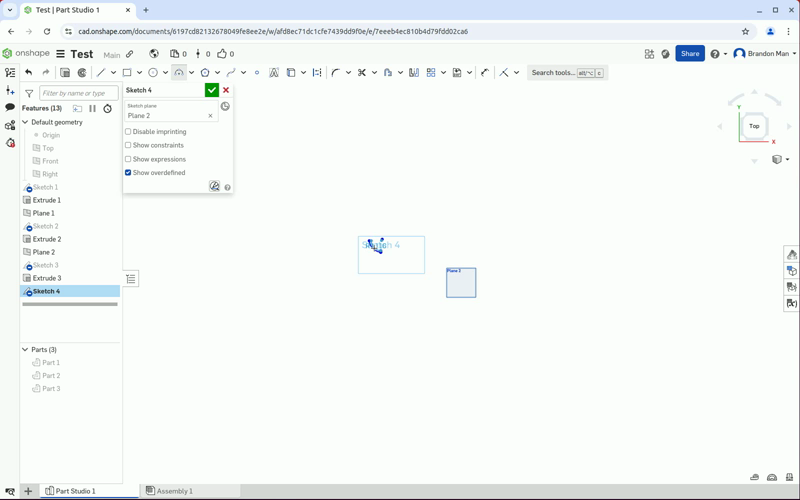
scroll(6)
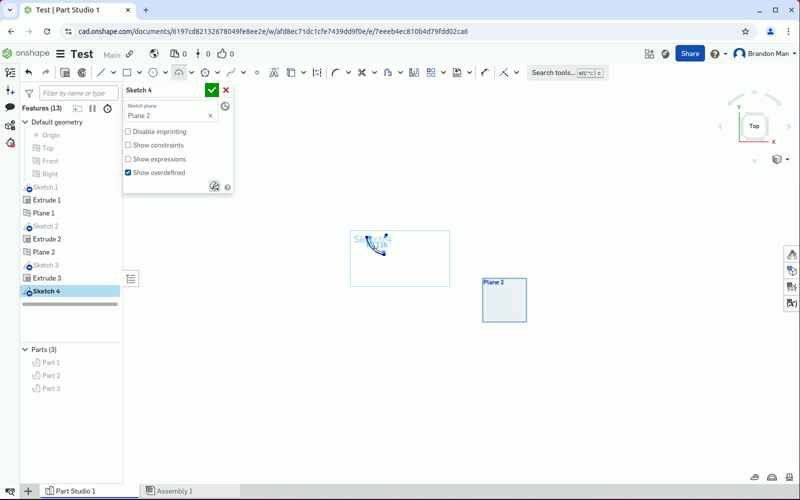
scroll(6)
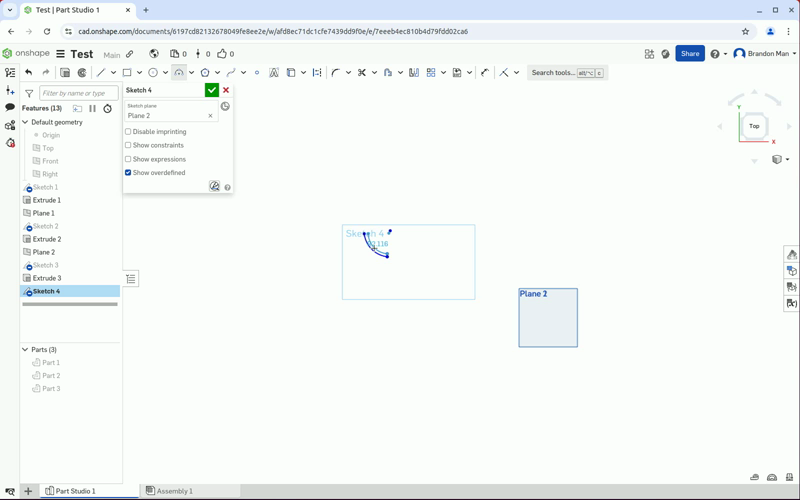
scroll(6)
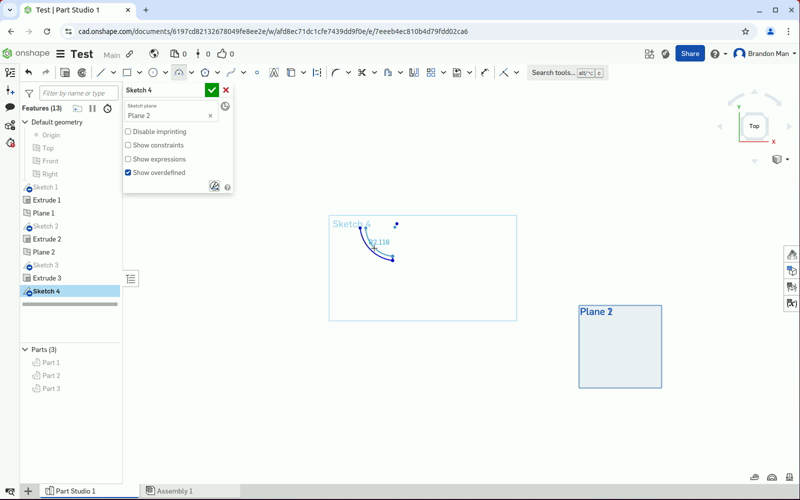
scroll(6)
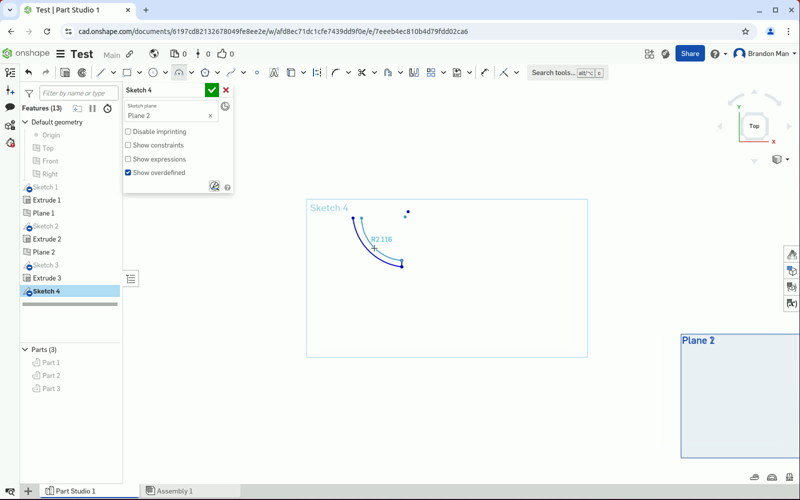
scroll(6)
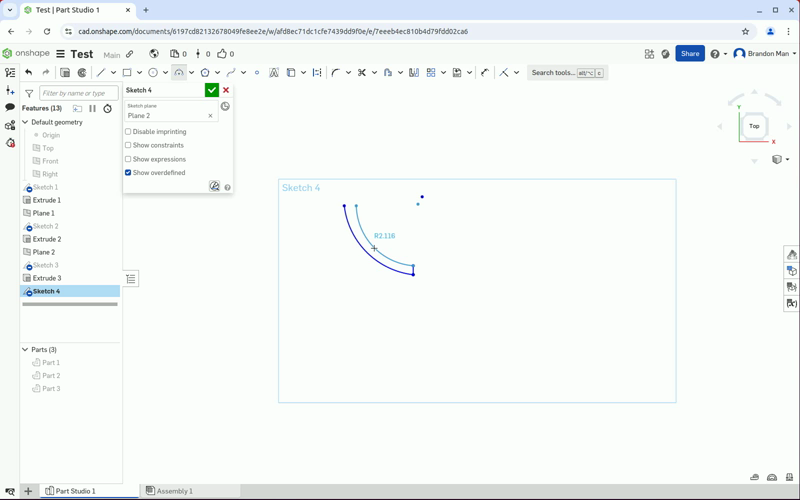
scroll(6)
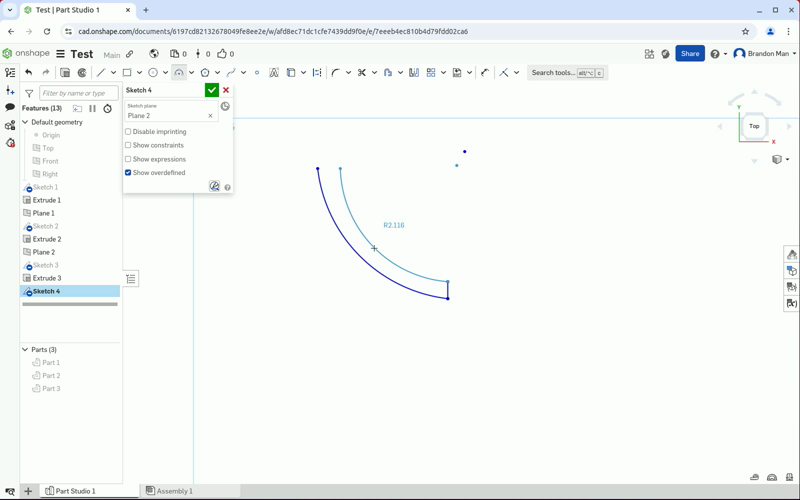
click(374, 247)
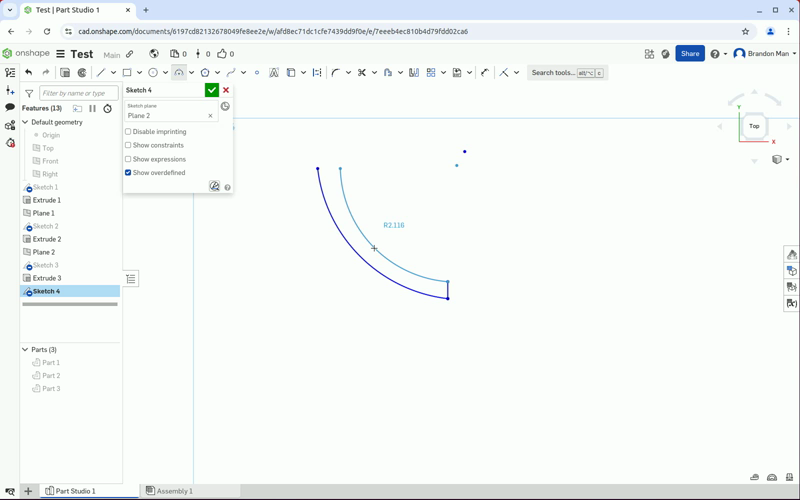
scroll(-6)
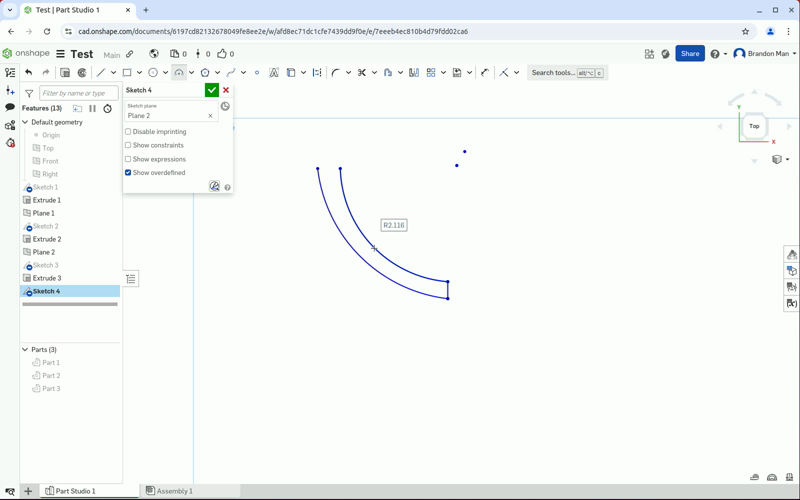
scroll(-6)
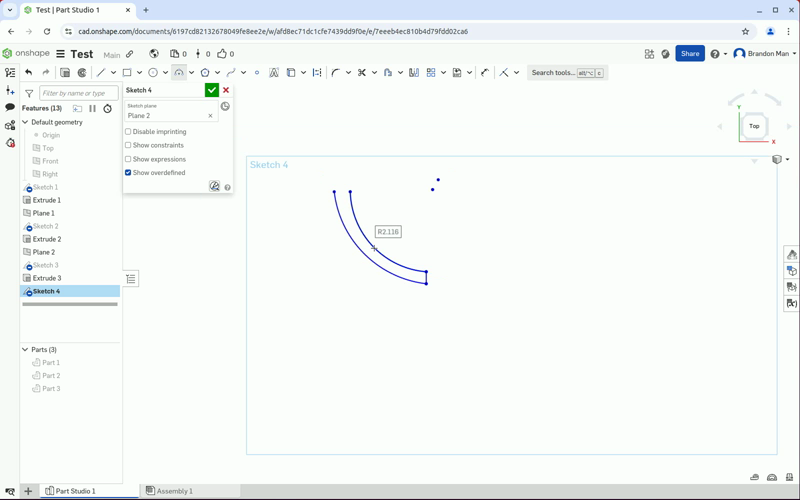
scroll(-6)
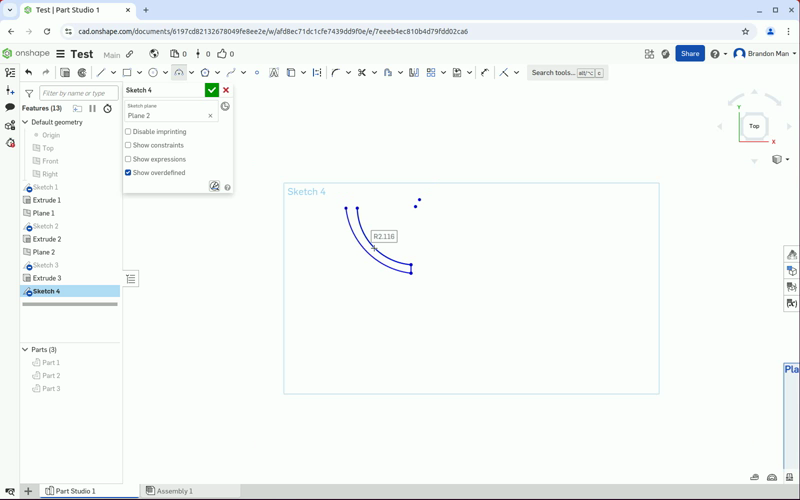
scroll(-6)
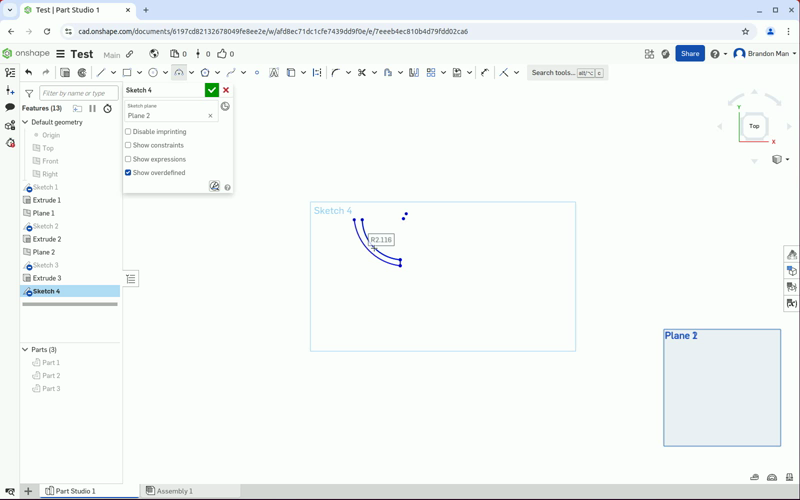
scroll(-6)
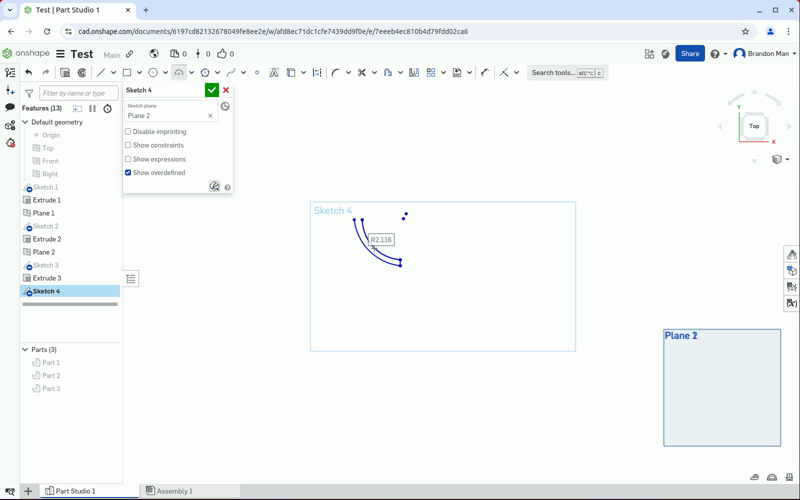
scroll(-6)
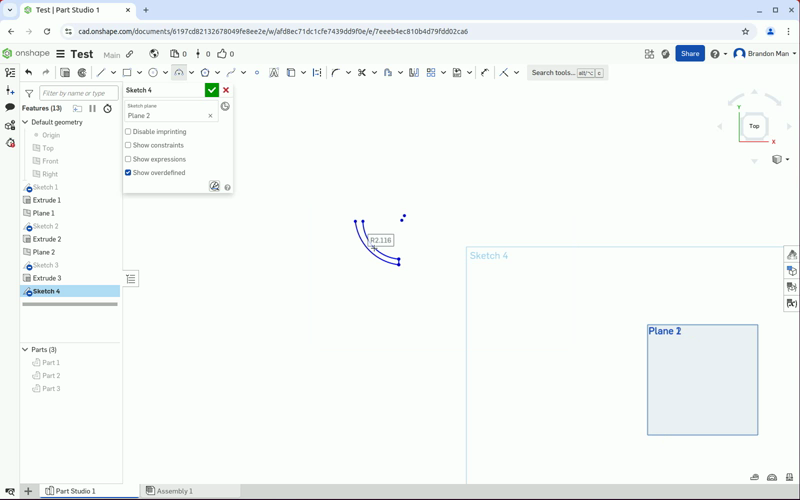
scroll(-6)
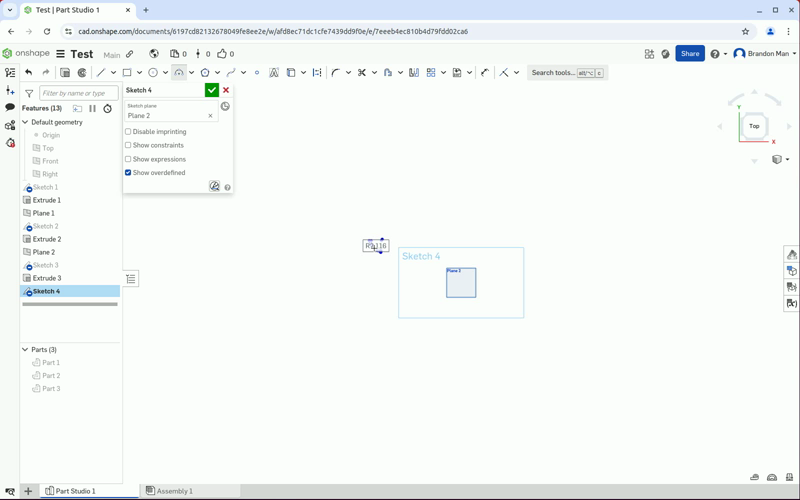
key_up(shift)
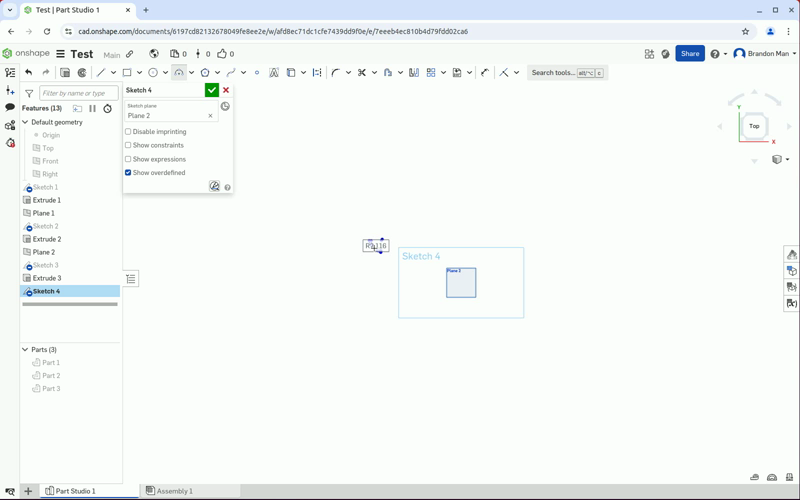
key(esc)
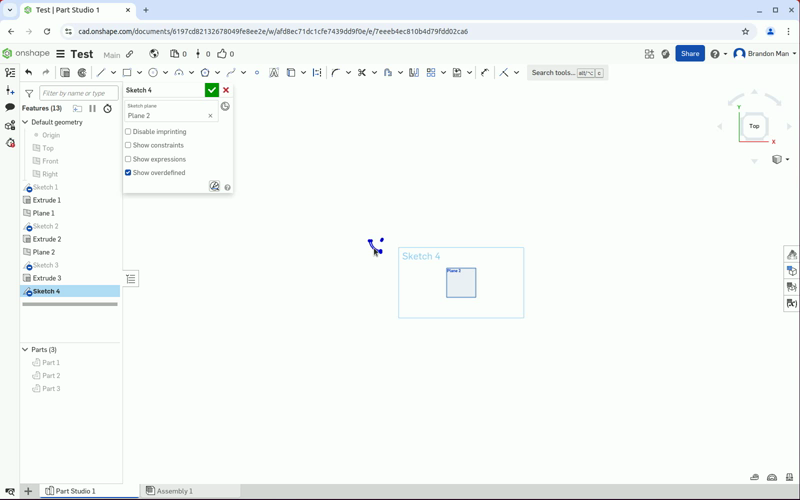
key(l)
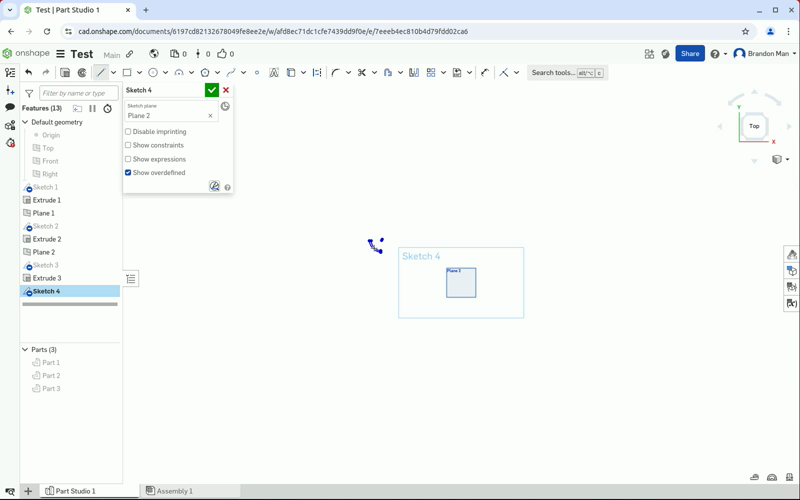
mouse_move(371, 240)
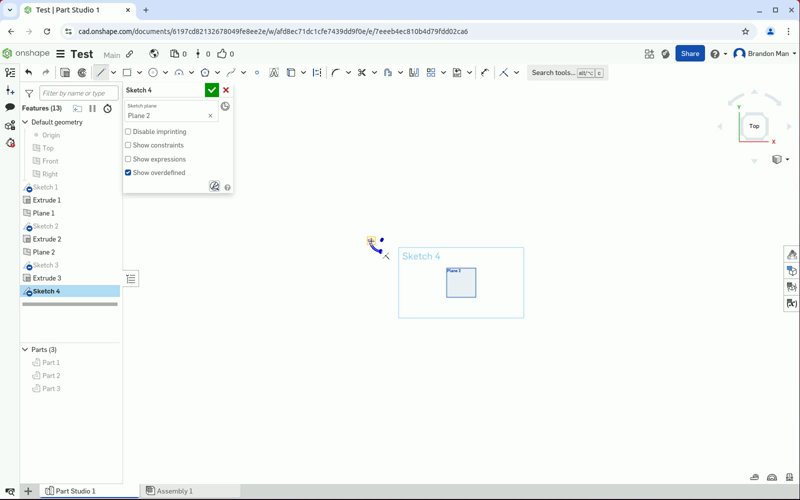
scroll(6)
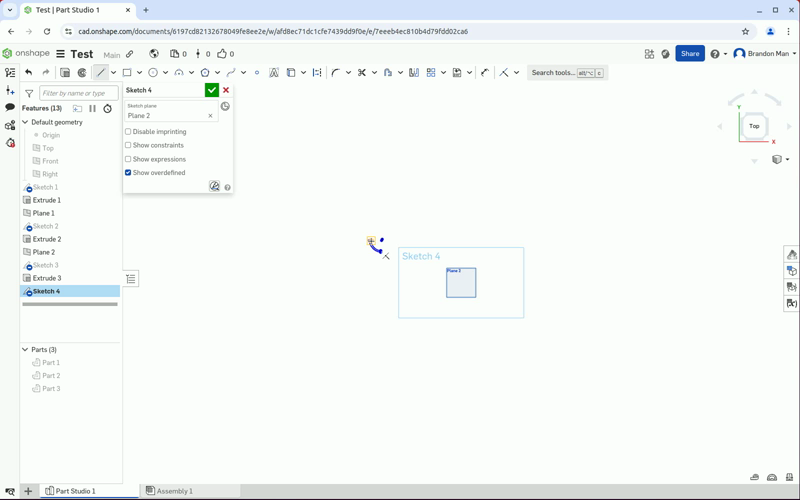
scroll(6)
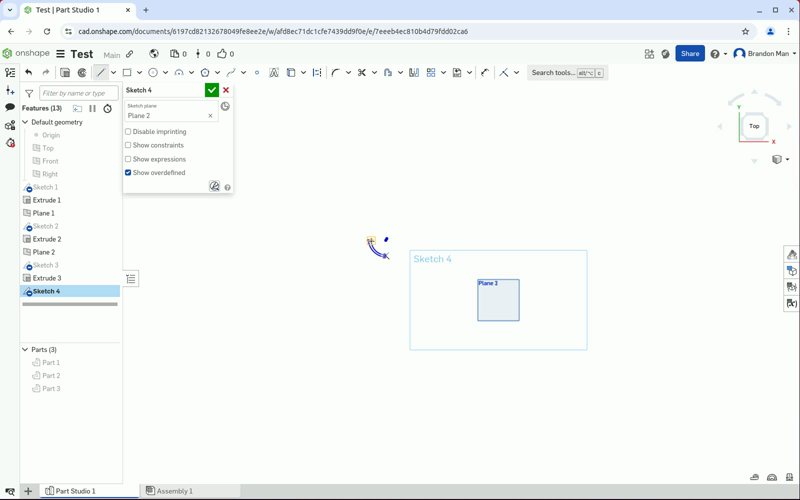
scroll(6)
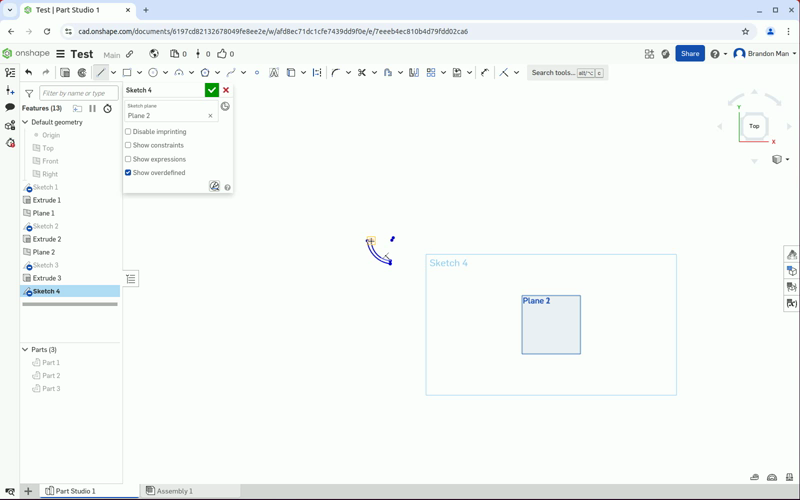
scroll(6)
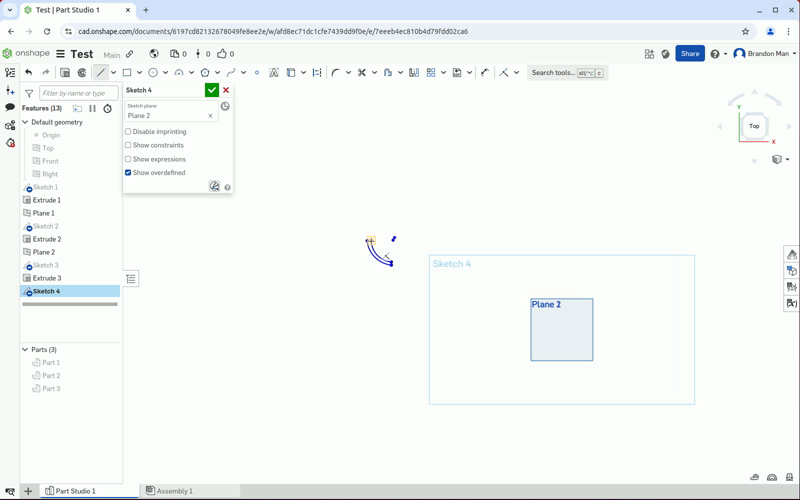
scroll(6)
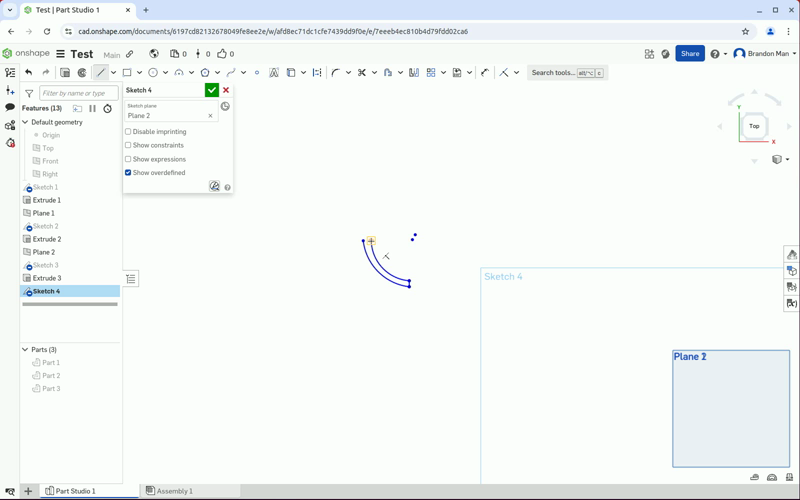
scroll(6)
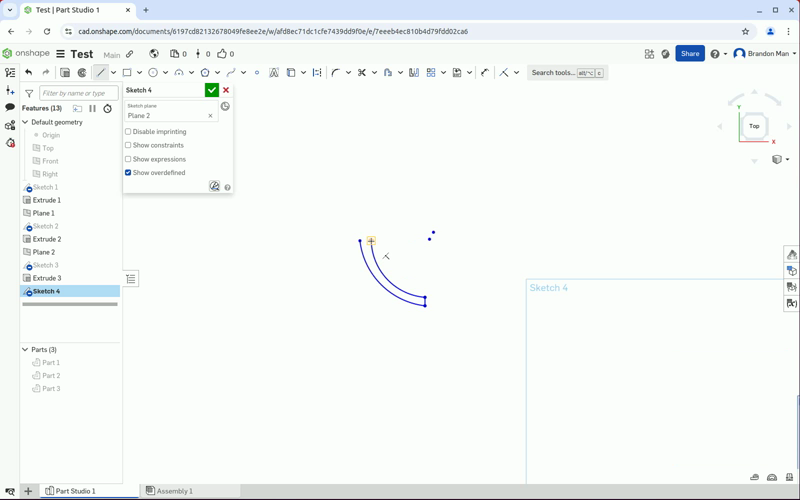
scroll(6)
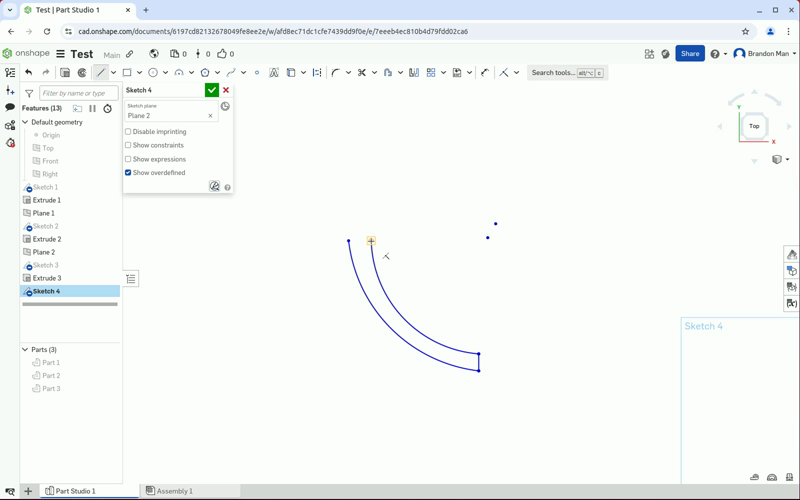
click(371, 240)
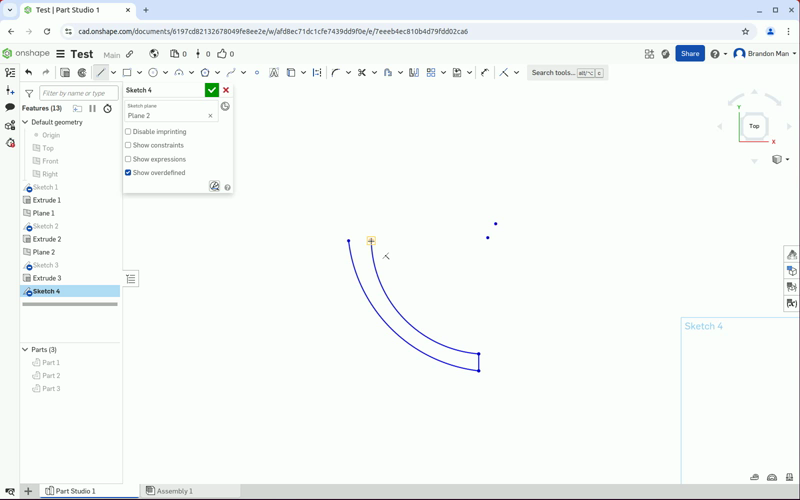
scroll(-6)
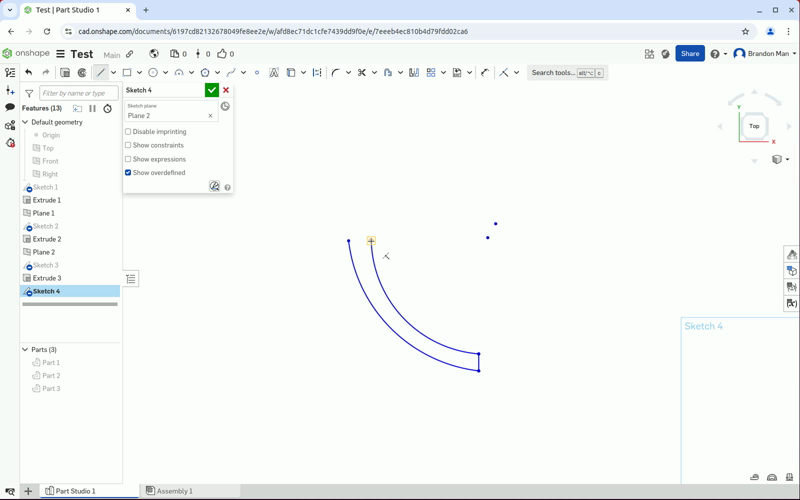
scroll(-6)
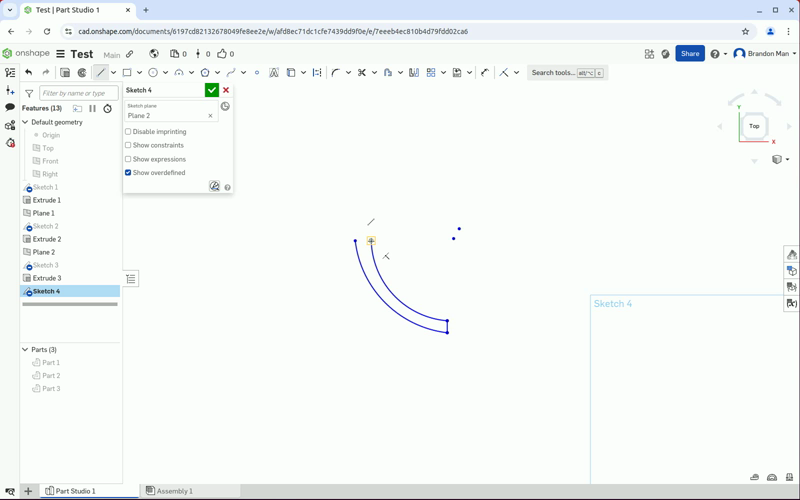
scroll(-6)
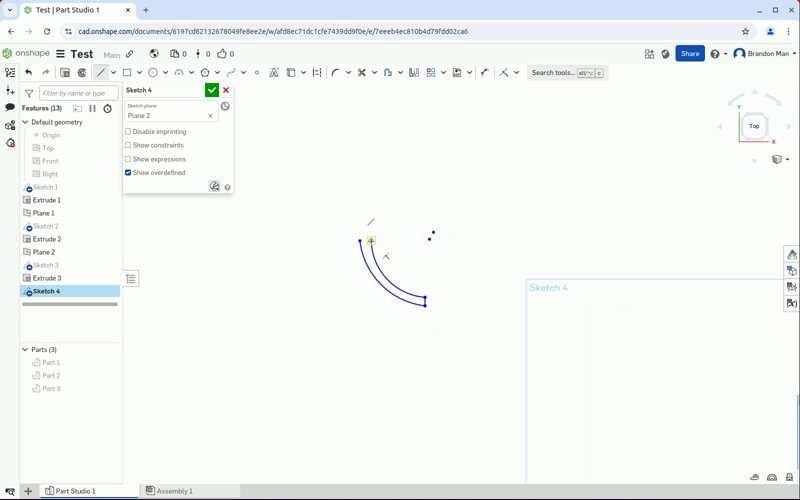
scroll(-6)
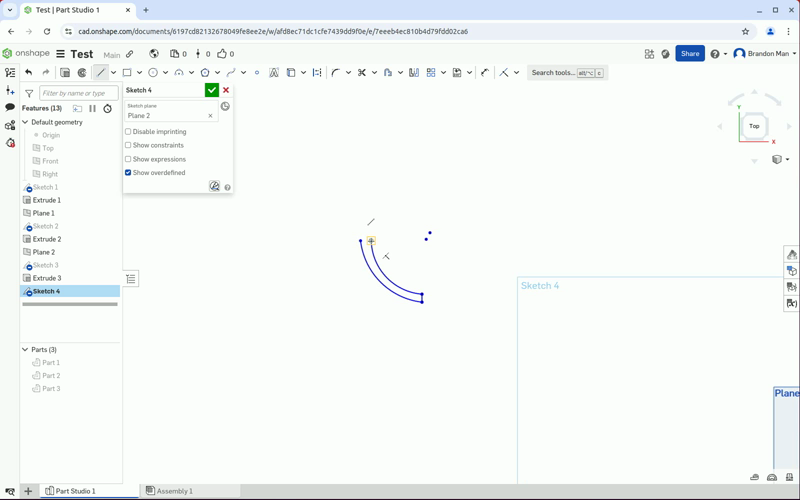
scroll(-6)
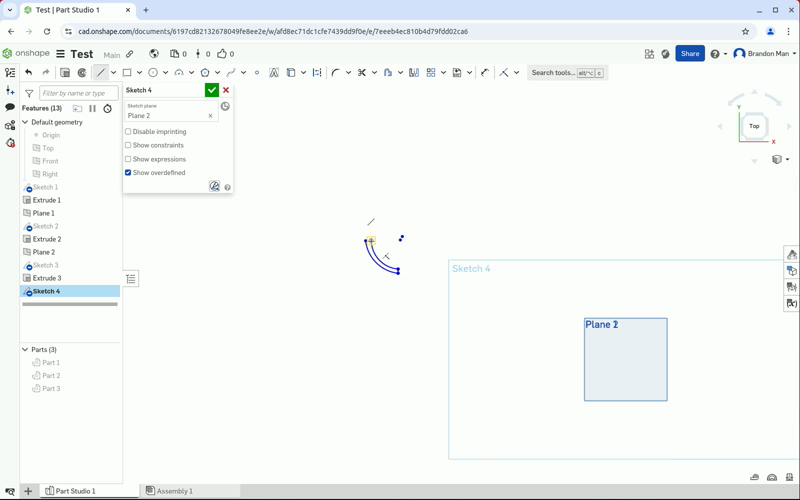
scroll(-6)
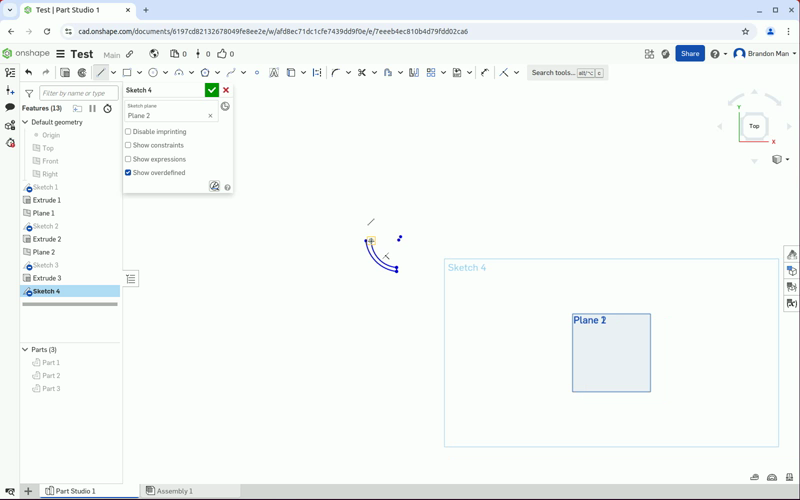
scroll(-6)
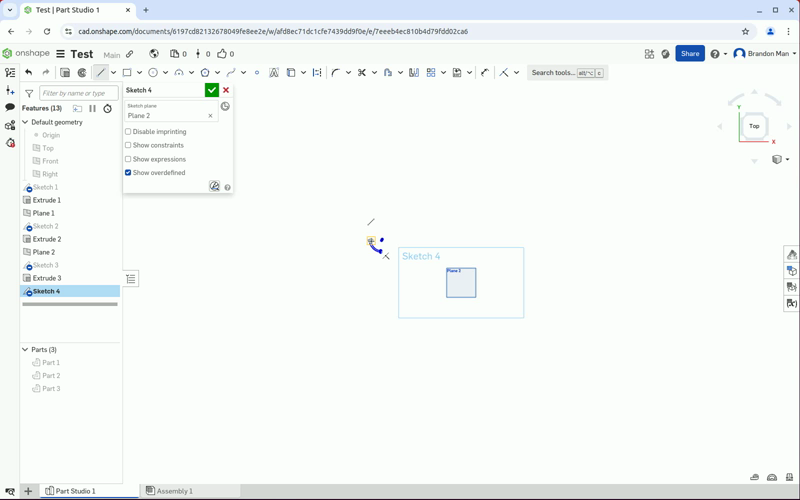
mouse_move(401, 240)
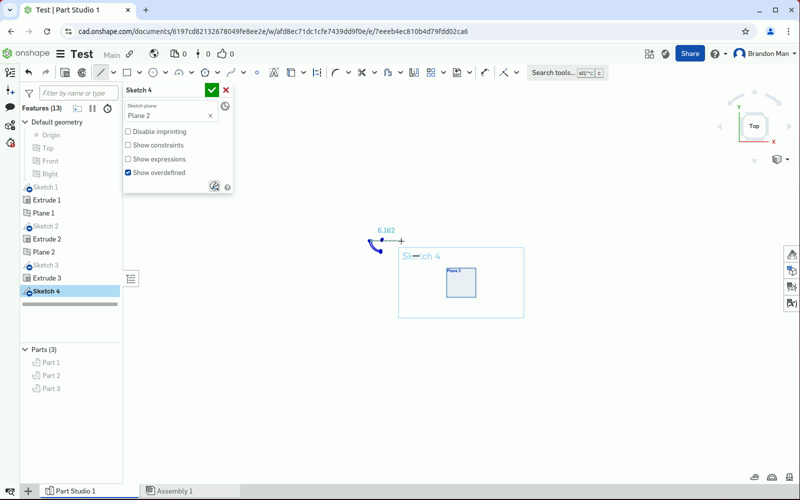
key_down(shift)
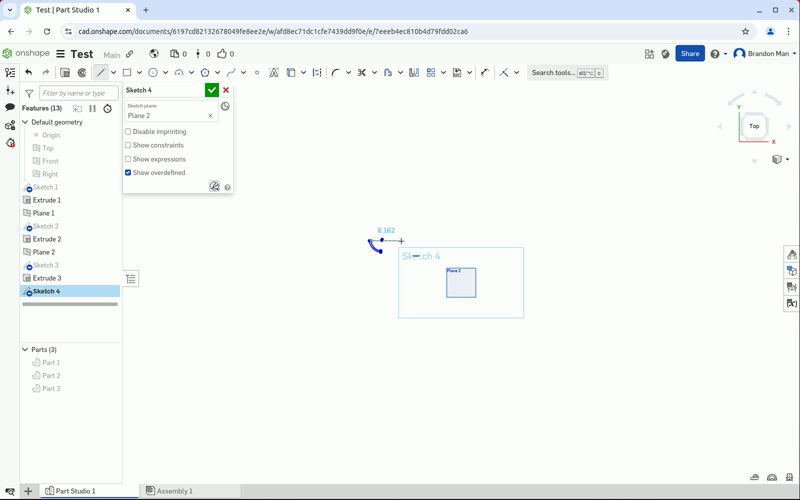
mouse_move(369, 240)
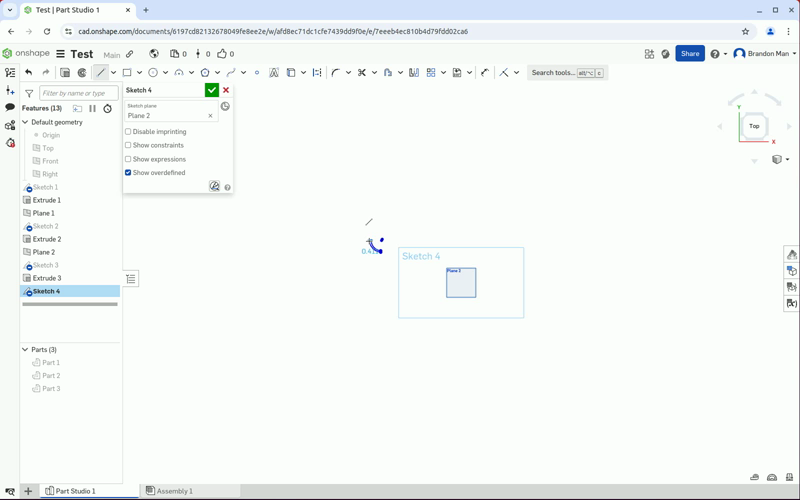
scroll(6)
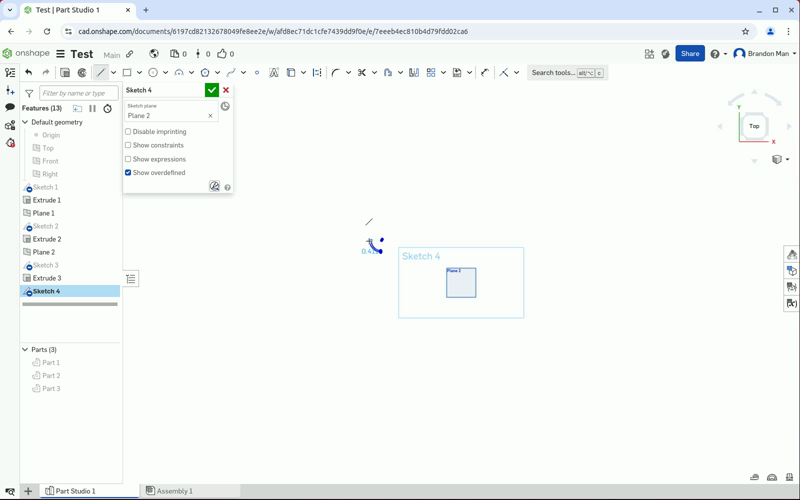
scroll(6)
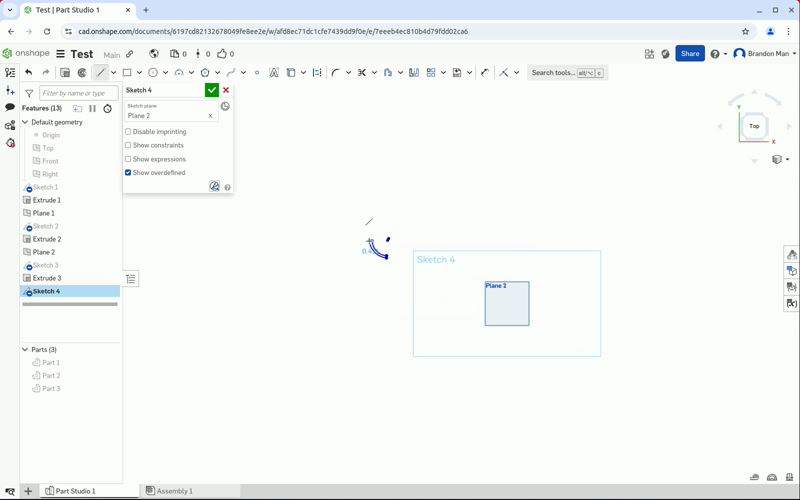
scroll(6)
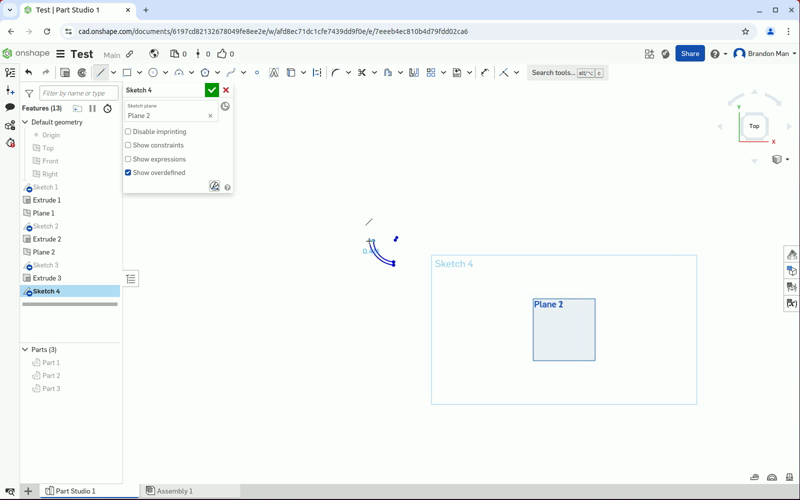
scroll(6)
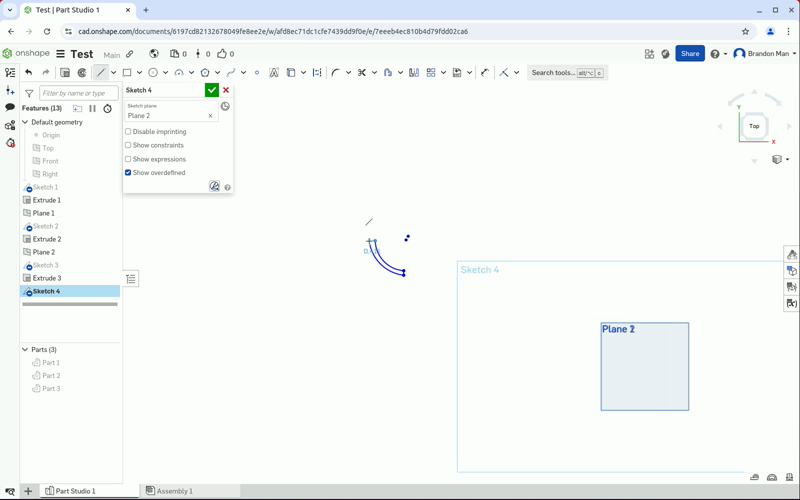
scroll(6)
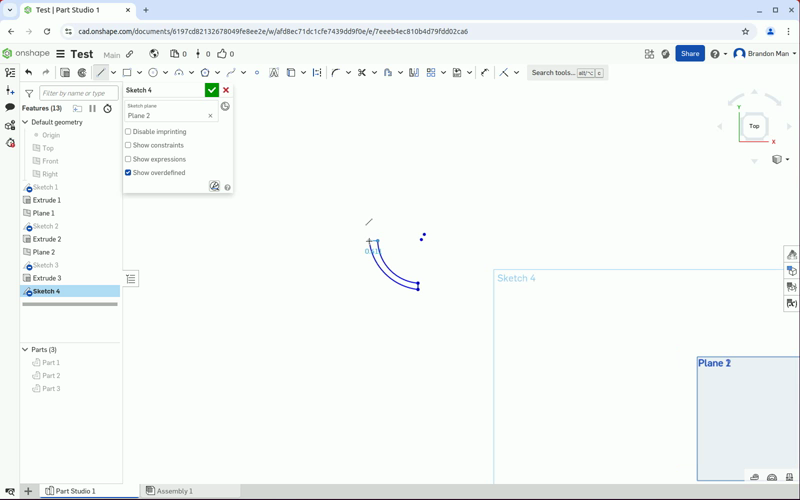
scroll(6)
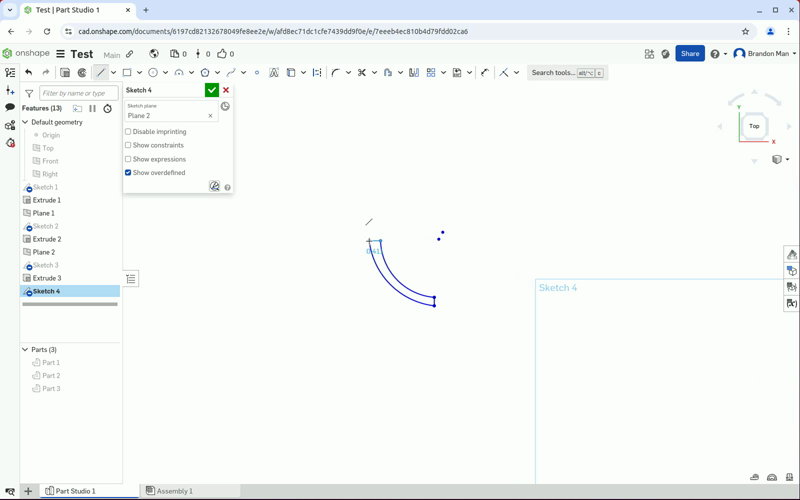
scroll(6)
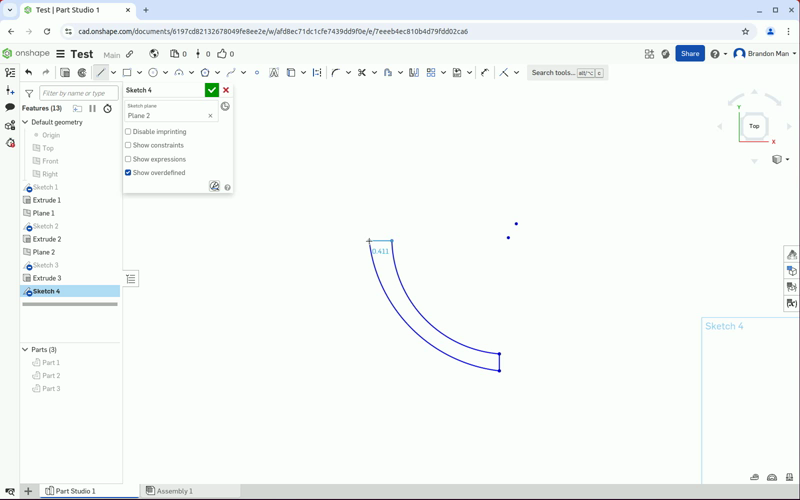
key_up(shift)
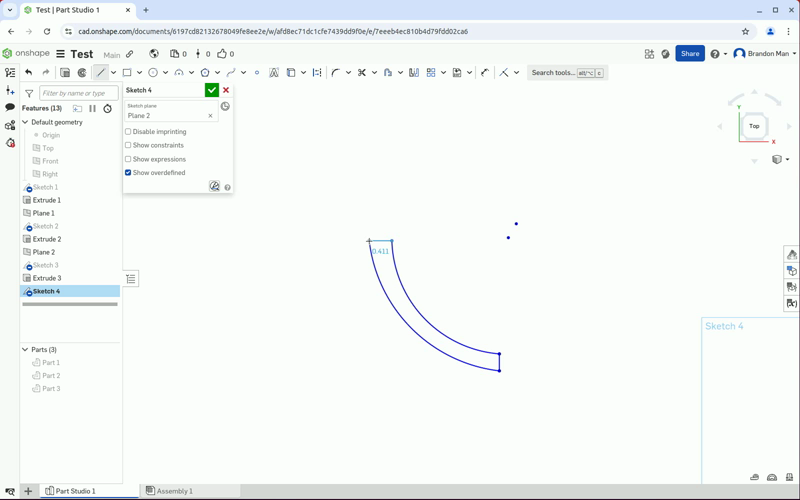
click(369, 240)
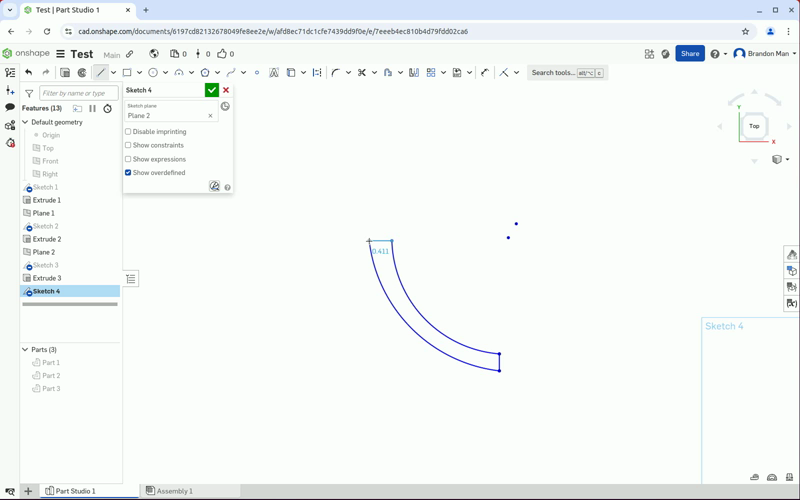
scroll(-6)
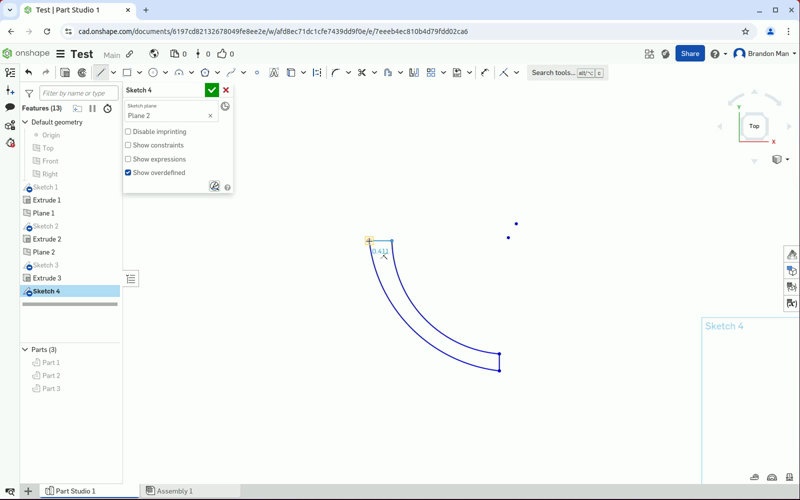
scroll(-6)
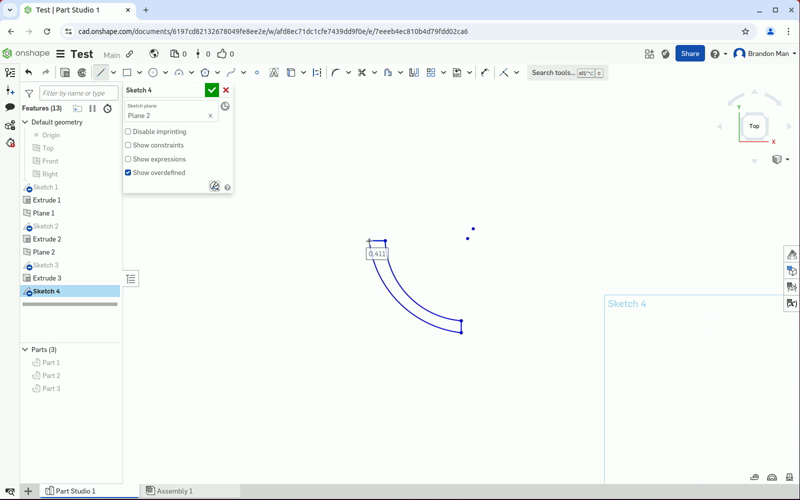
scroll(-6)
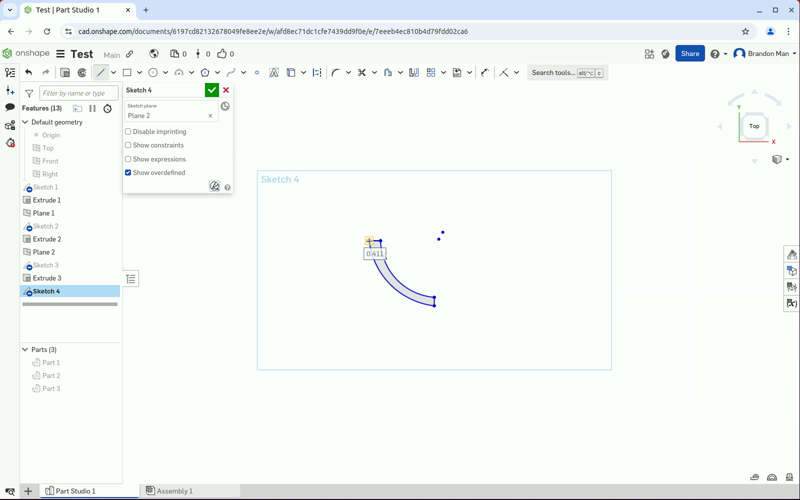
scroll(-6)
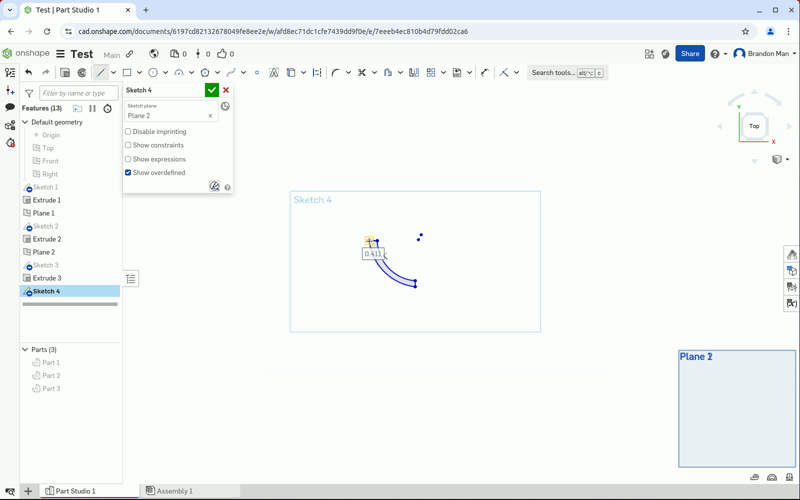
scroll(-6)
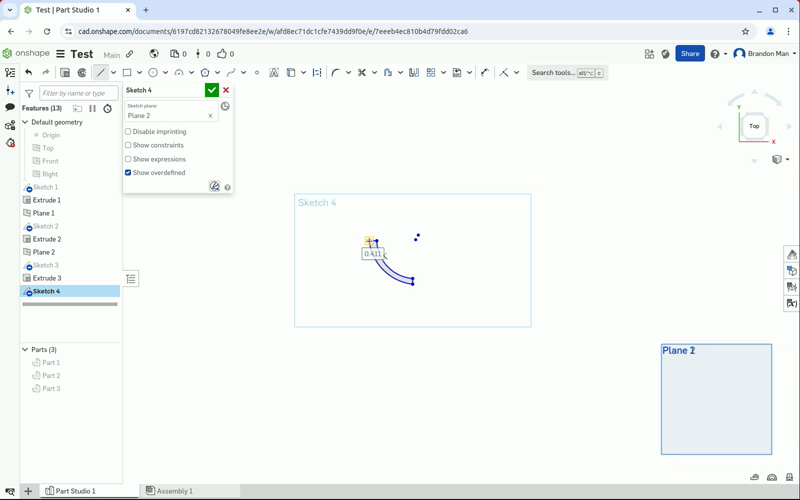
scroll(-6)
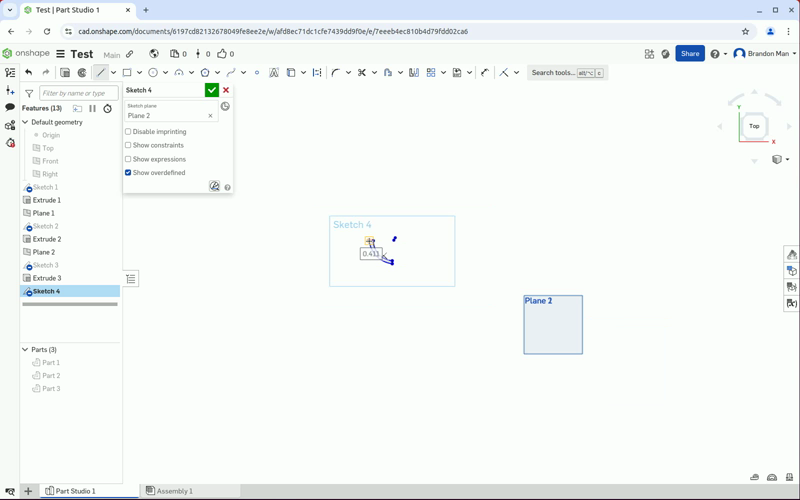
scroll(-6)
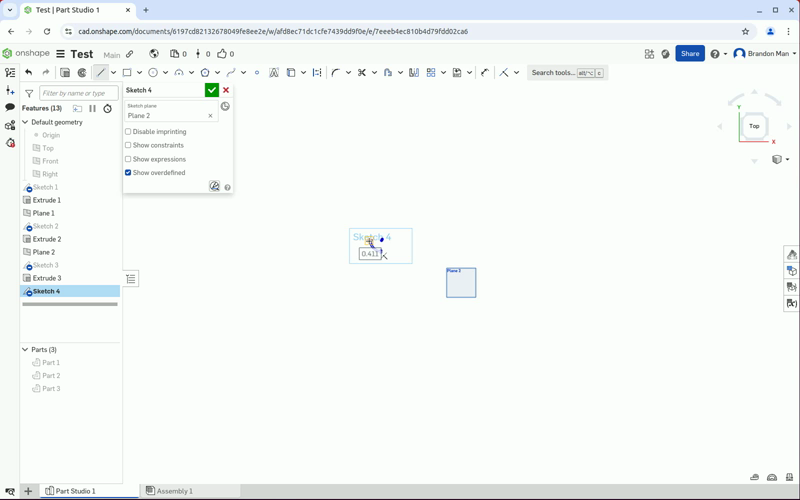
key(esc)
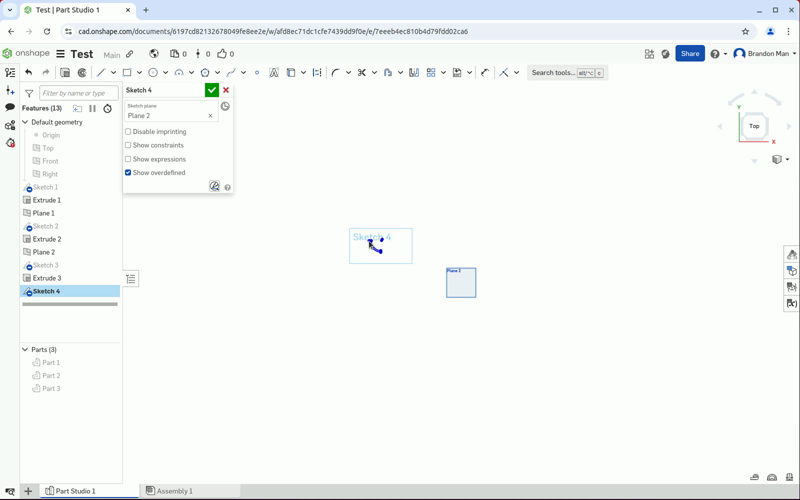
mouse_move(371, 242)
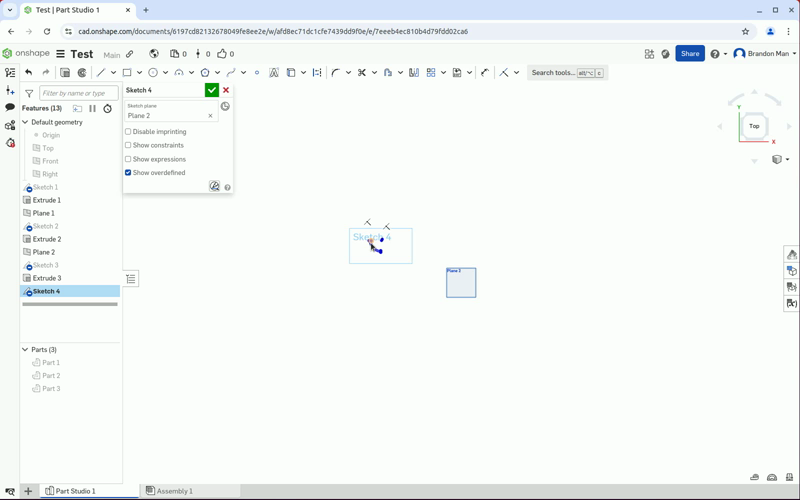
scroll(6)
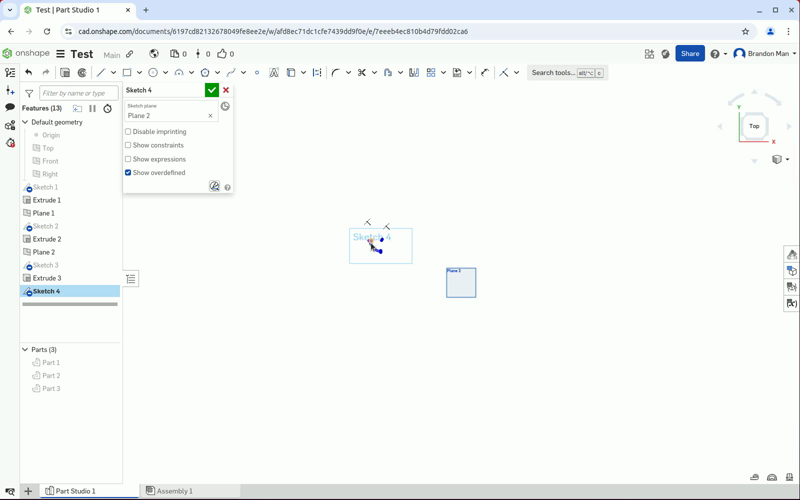
scroll(6)
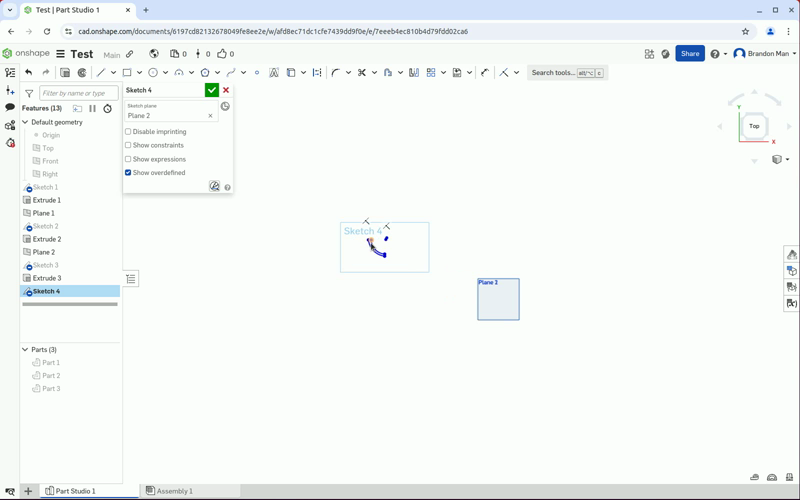
scroll(6)
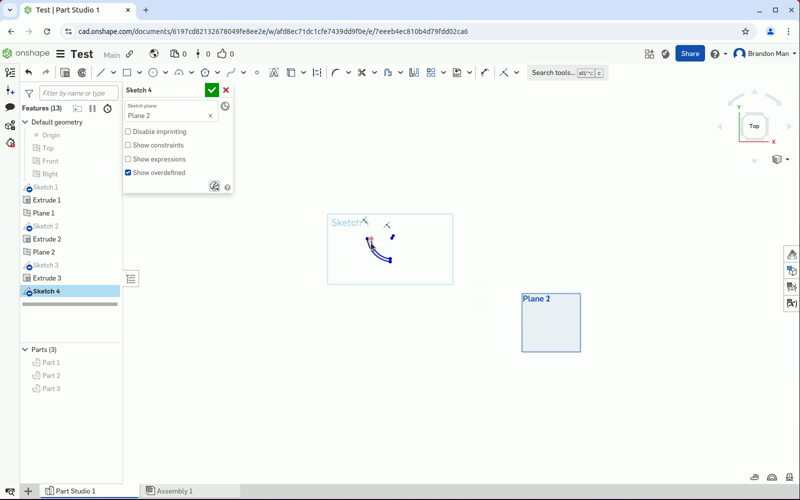
scroll(6)
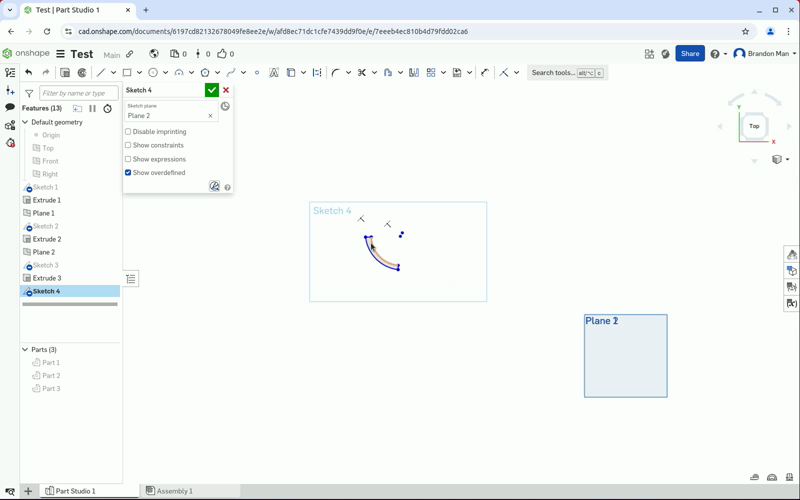
scroll(6)
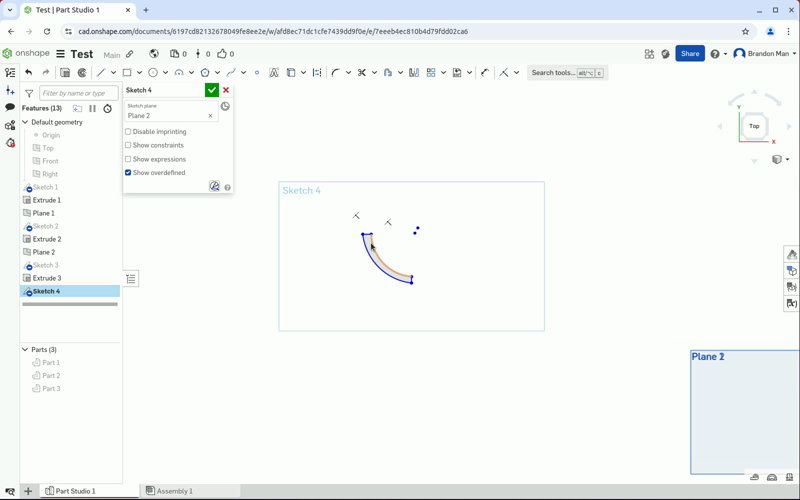
scroll(6)
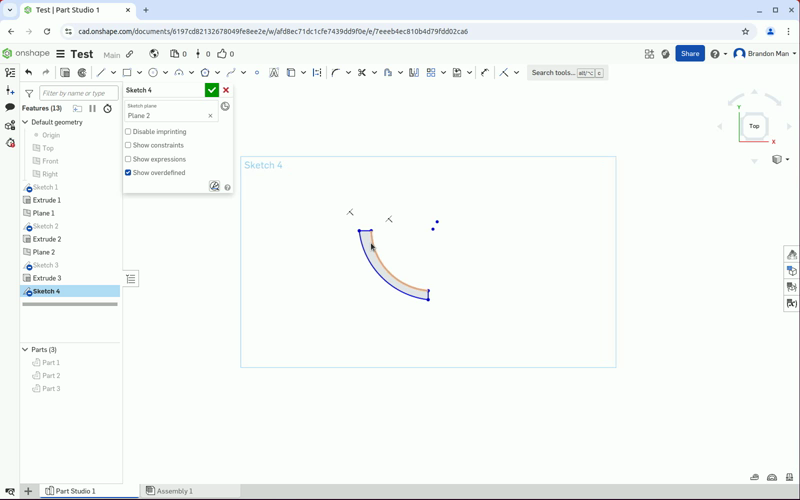
scroll(6)
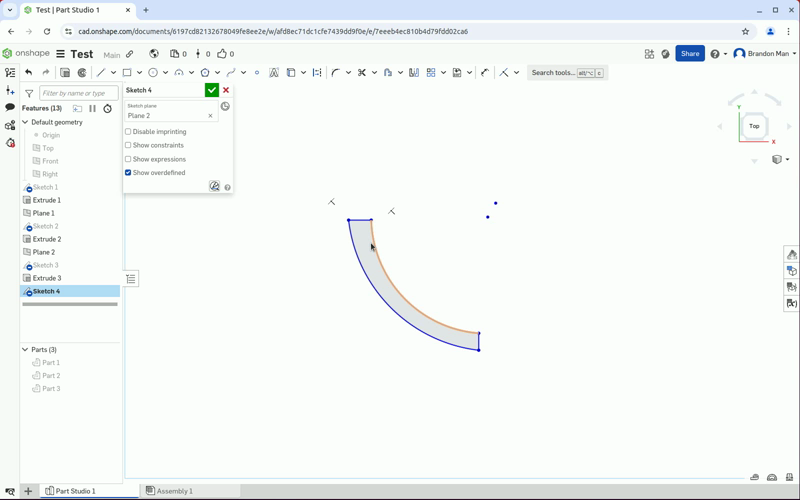
click(371, 242)
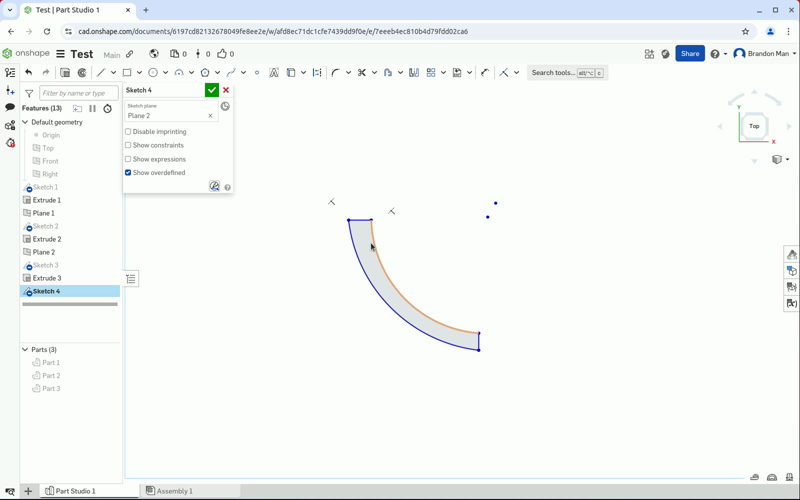
scroll(-6)
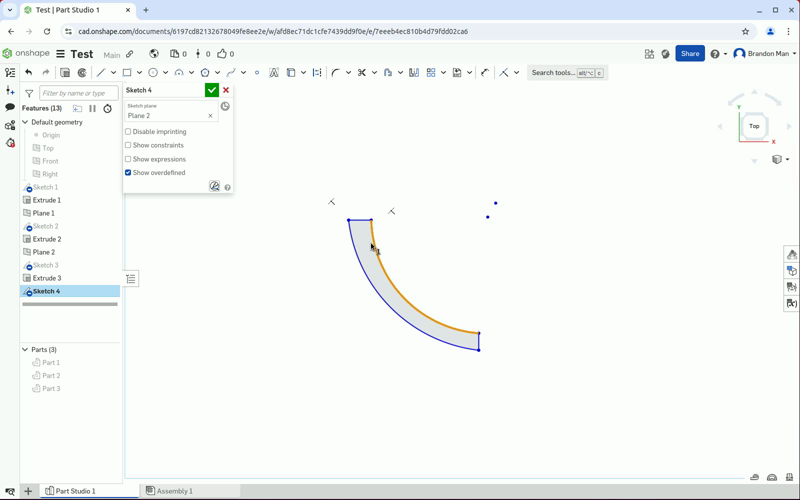
scroll(-6)
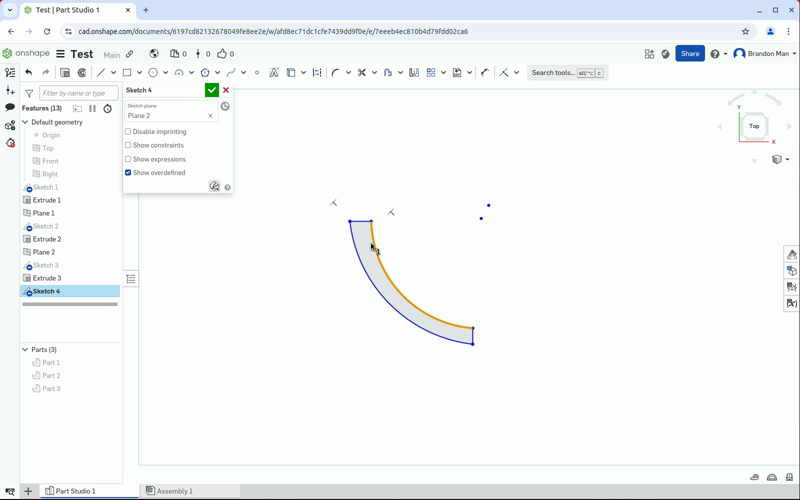
scroll(-6)
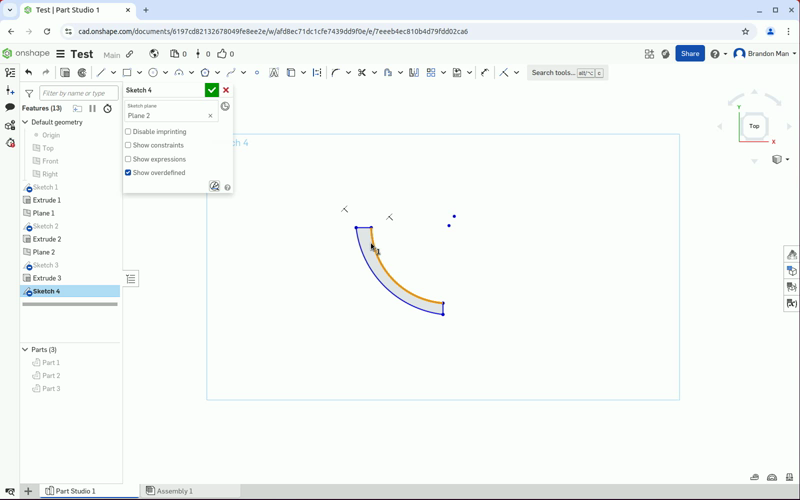
scroll(-6)
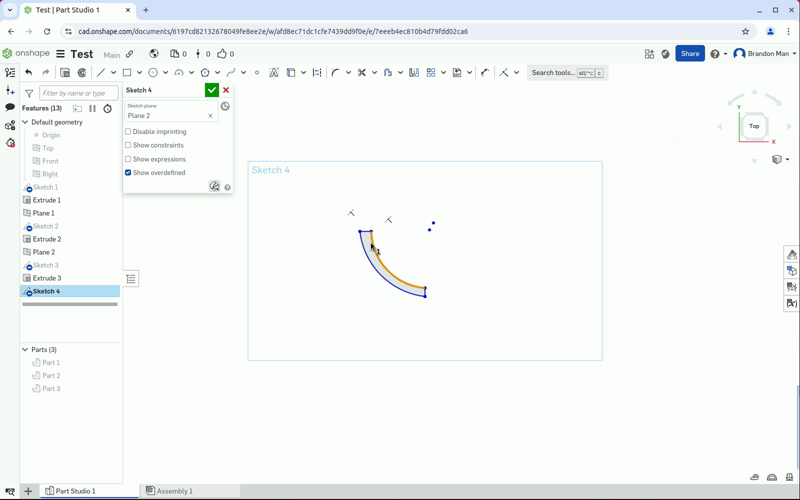
scroll(-6)
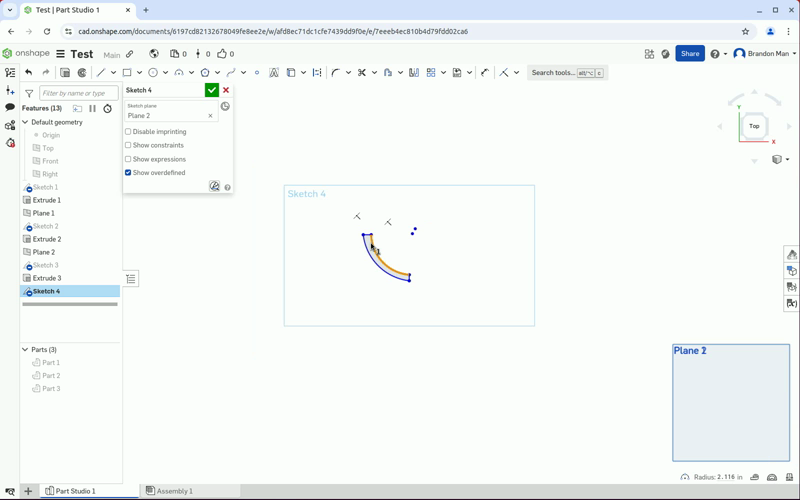
scroll(-6)
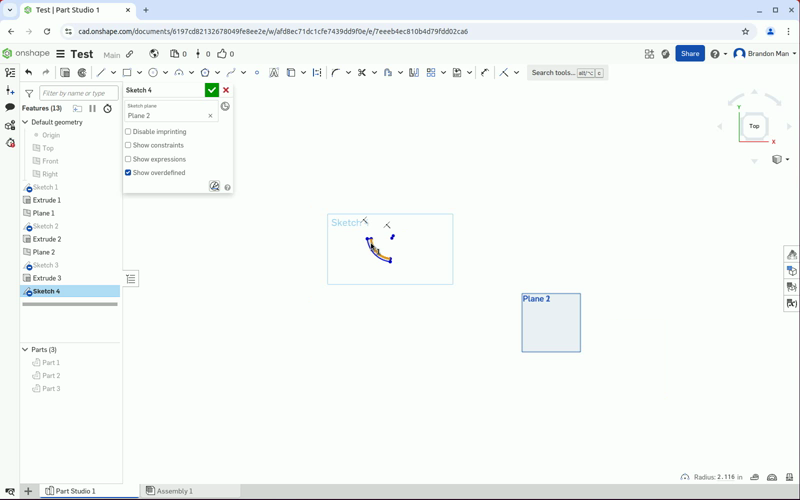
scroll(-6)
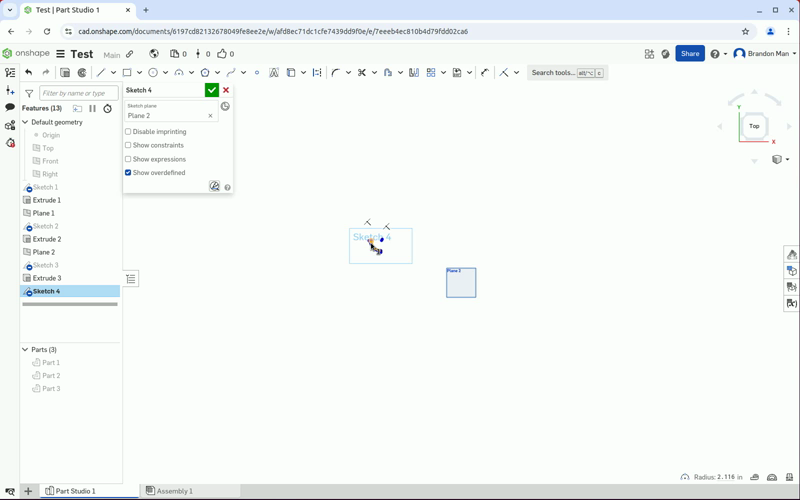
mouse_move(73, 352)
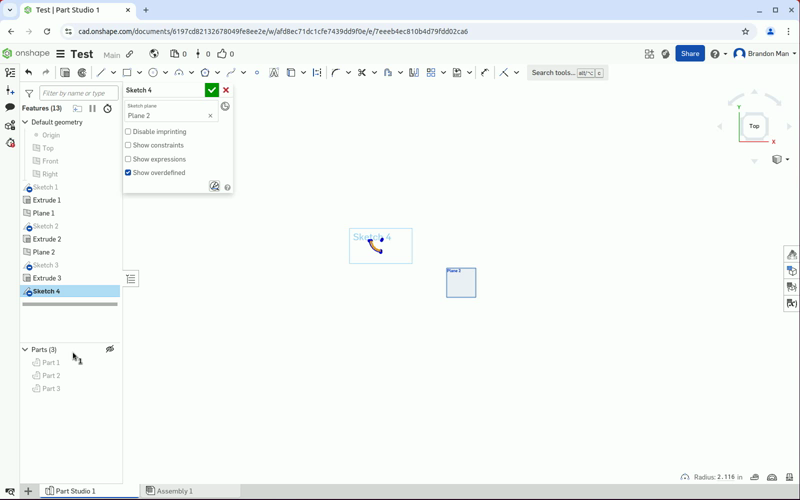
key(shift+y)
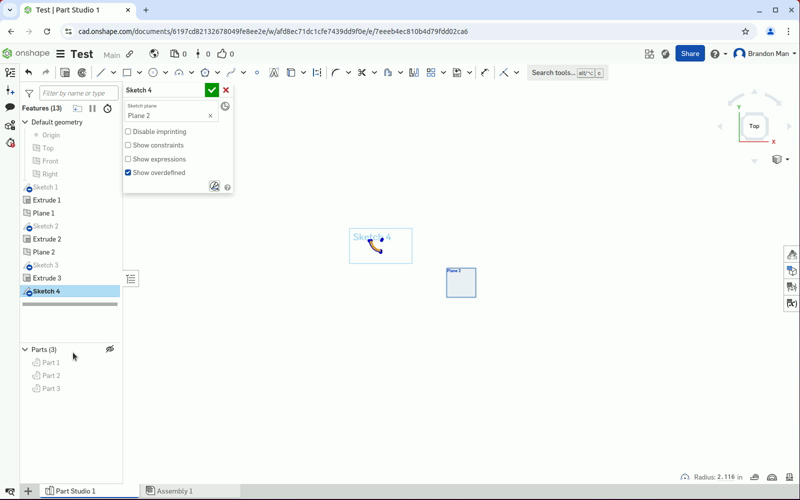
key(shift+e)
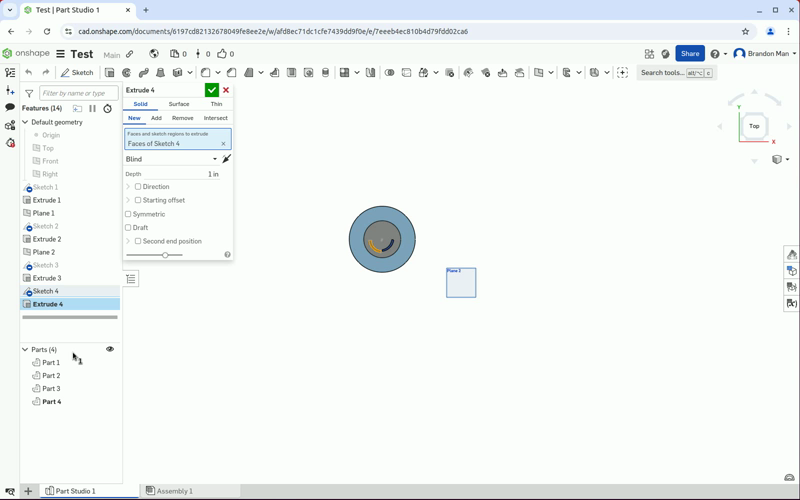
mouse_move(143, 106)
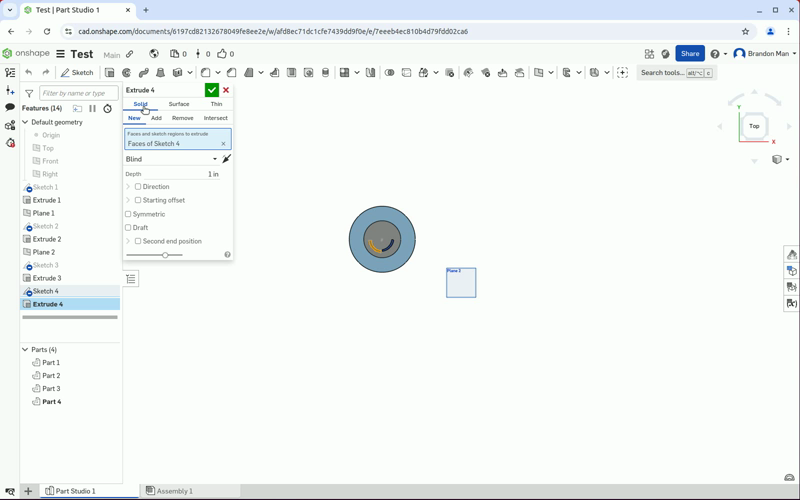
click(143, 106)
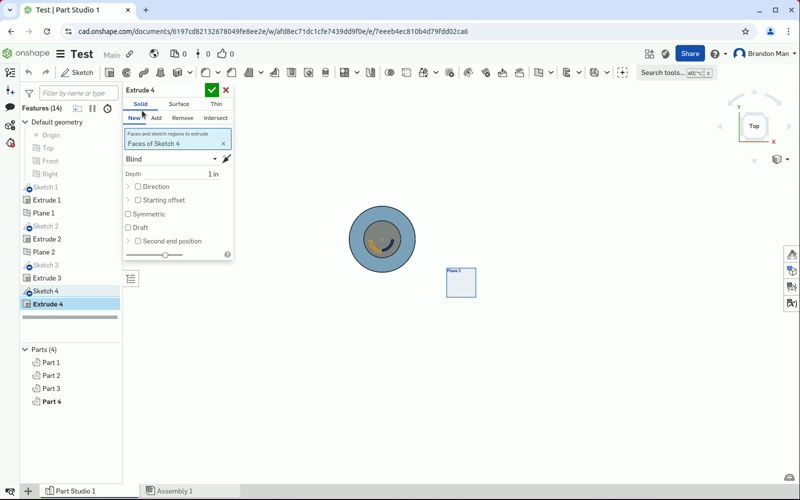
mouse_move(137, 120)
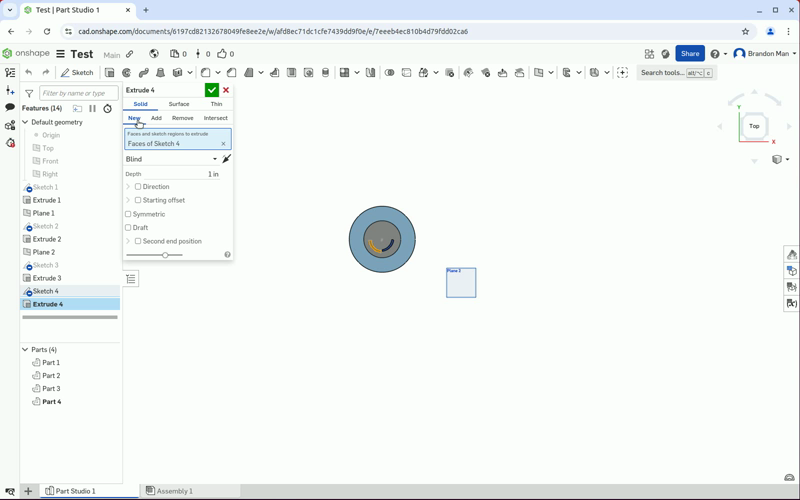
click(137, 120)
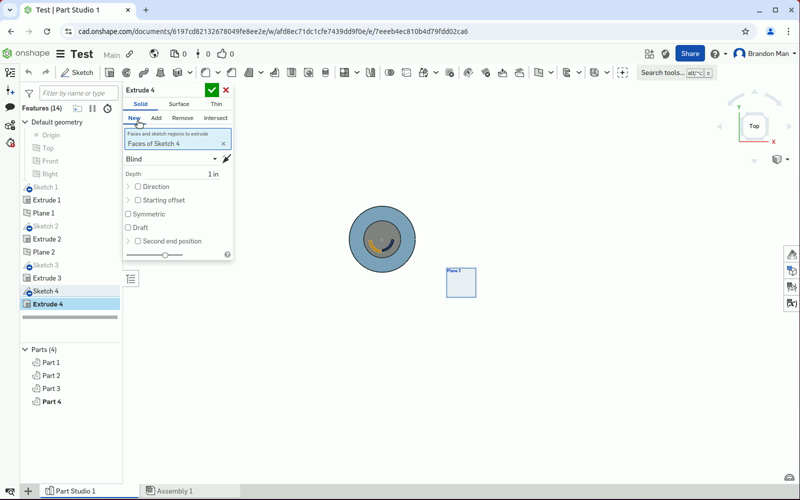
key(tab, 4)
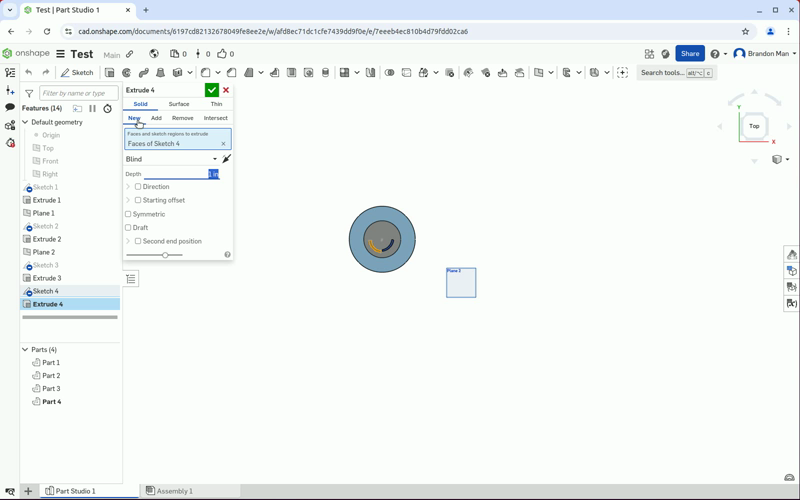
text(1.926)
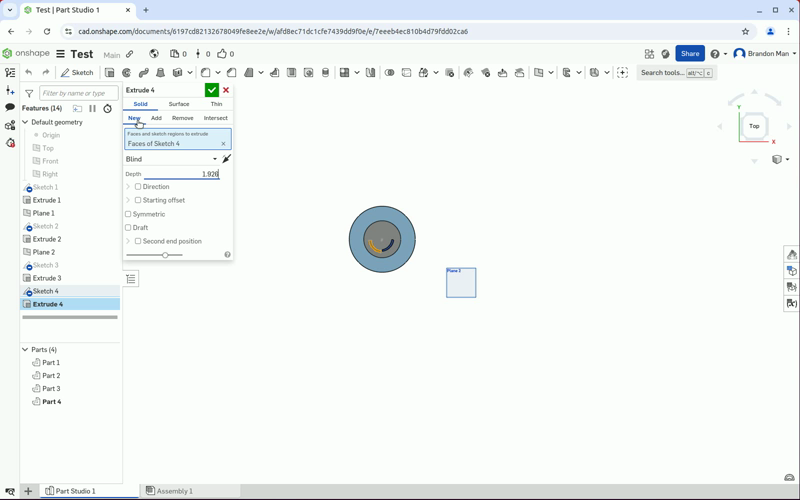
key(enter)
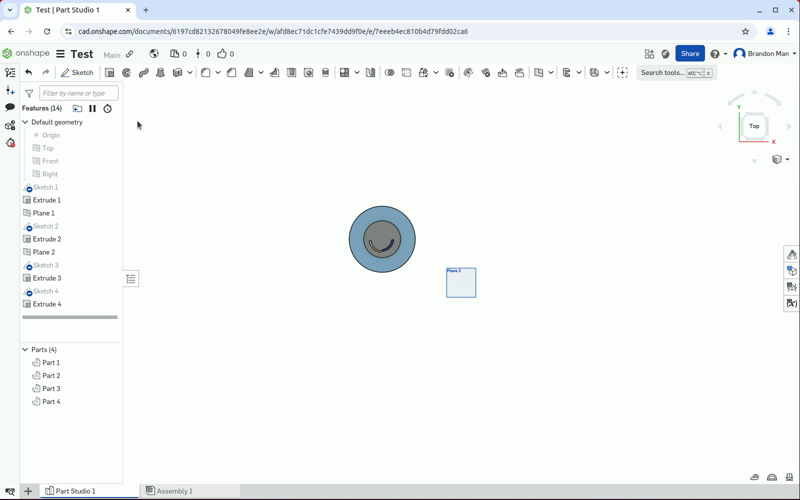
key(shift+h)
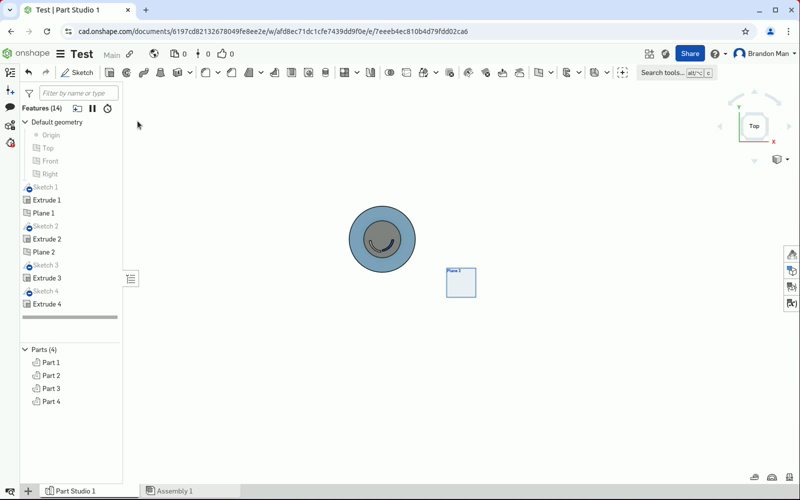
key(shift+h)
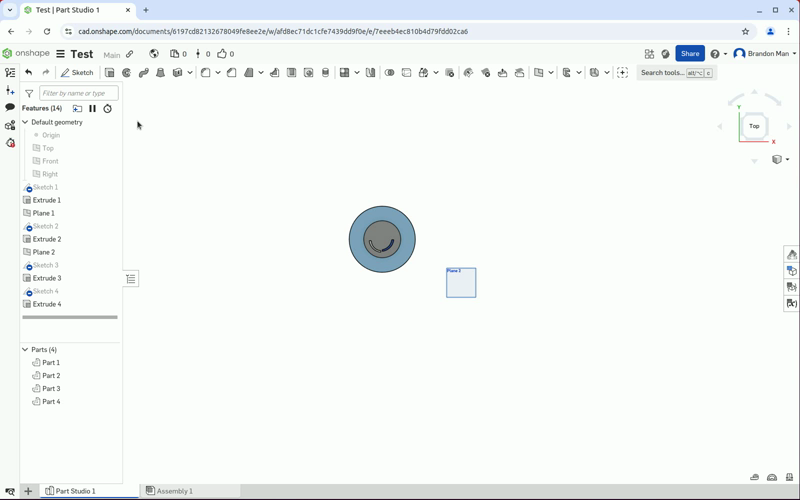
mouse_move(73, 189)
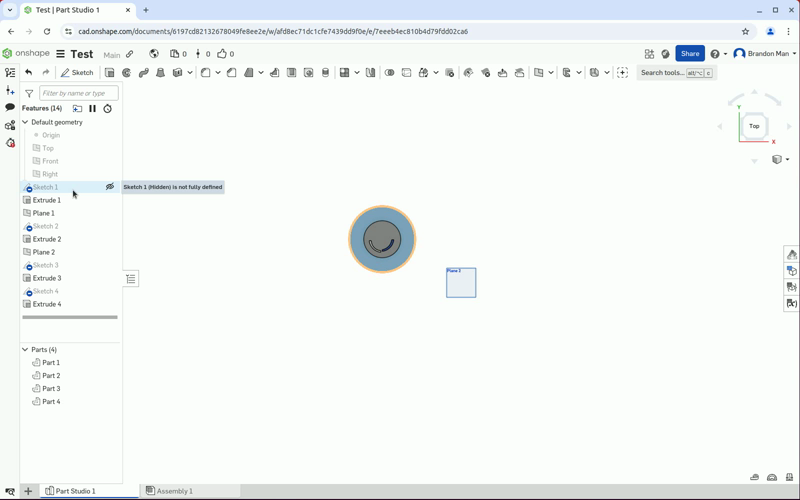
click(73, 189)
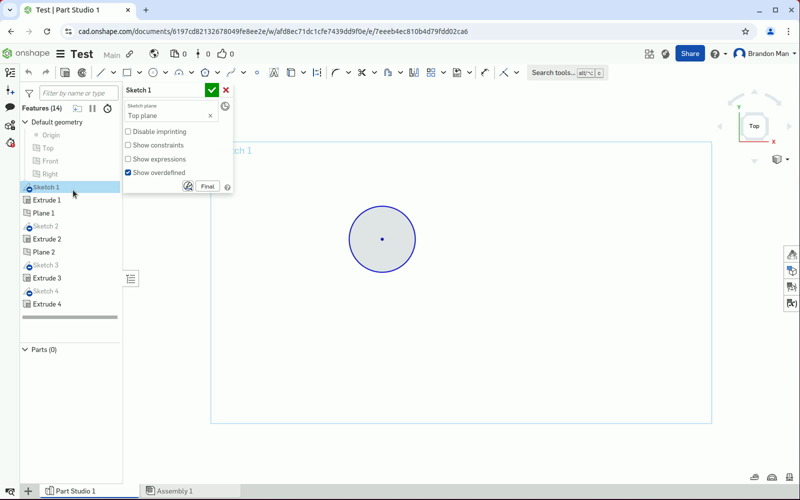
mouse_move(229, 92)
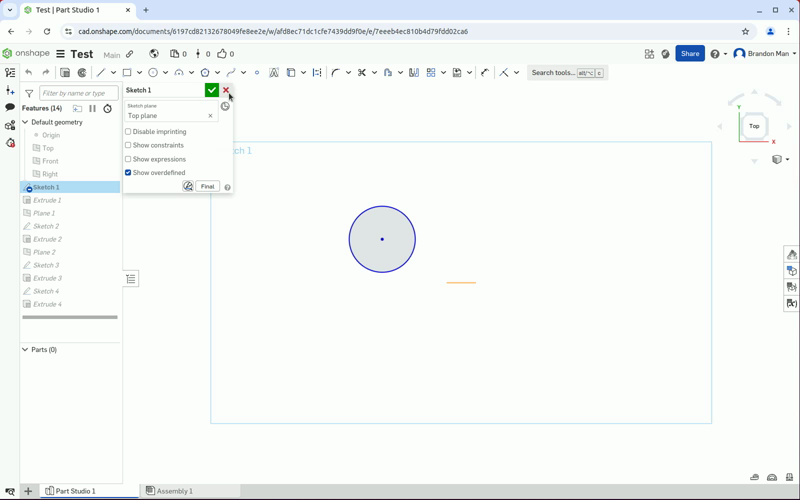
click(229, 92)
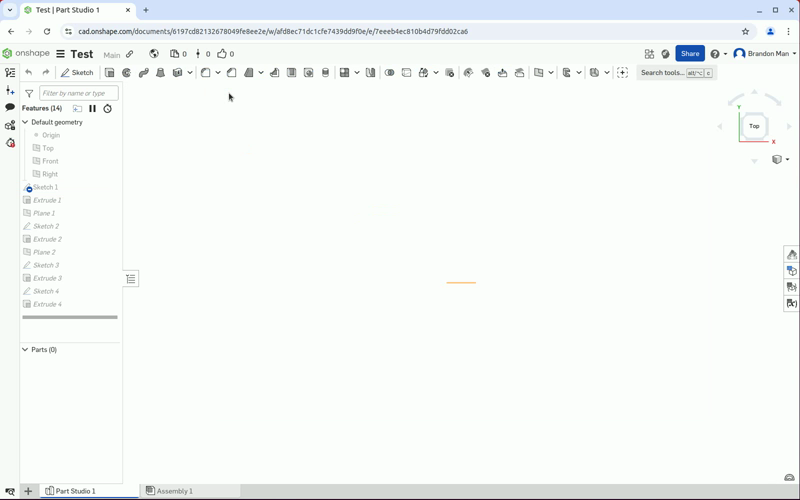
key(shift+s)
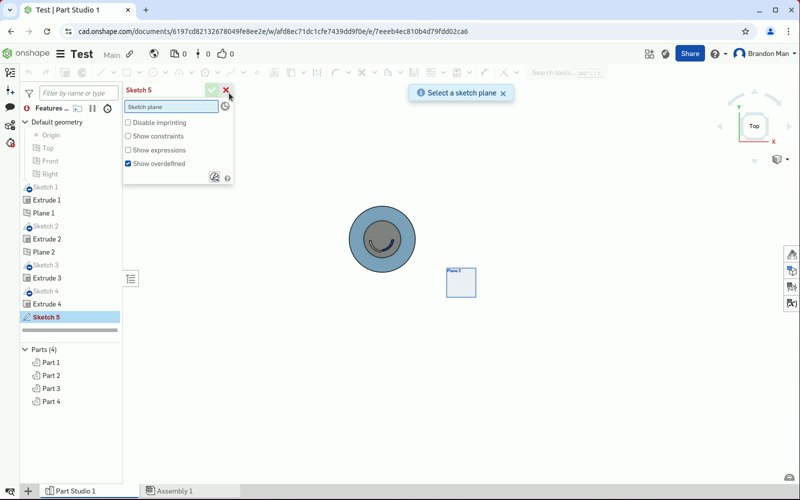
mouse_move(73, 254)
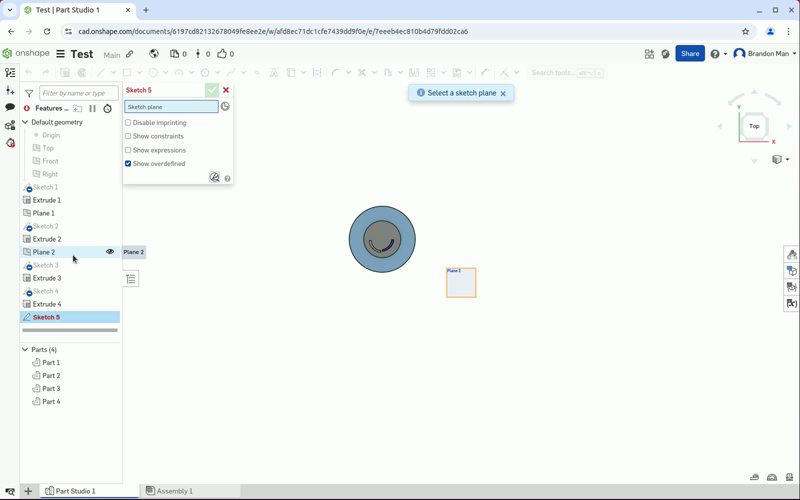
click(73, 254)
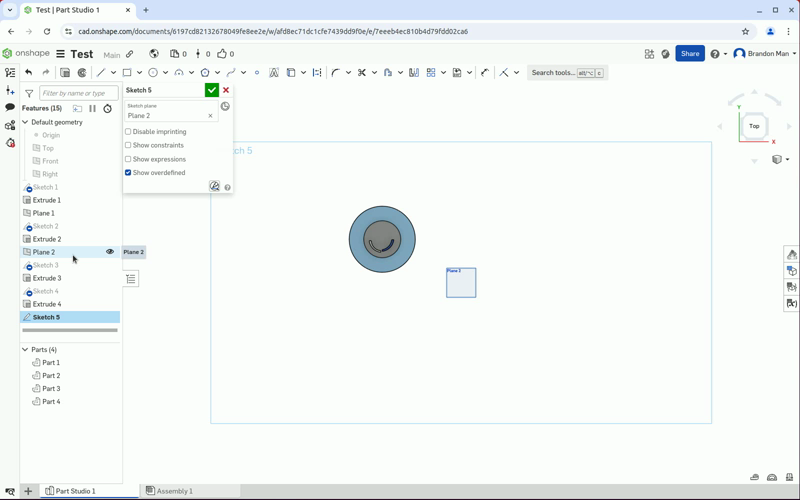
mouse_move(73, 352)
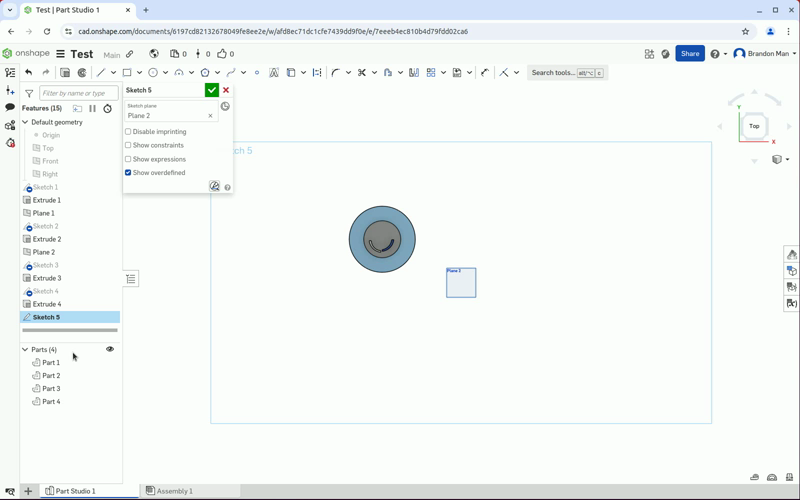
key(y)
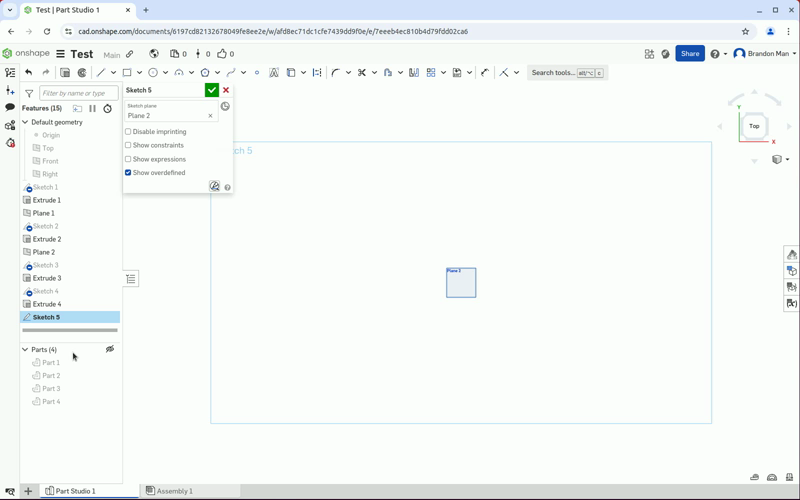
key(l)
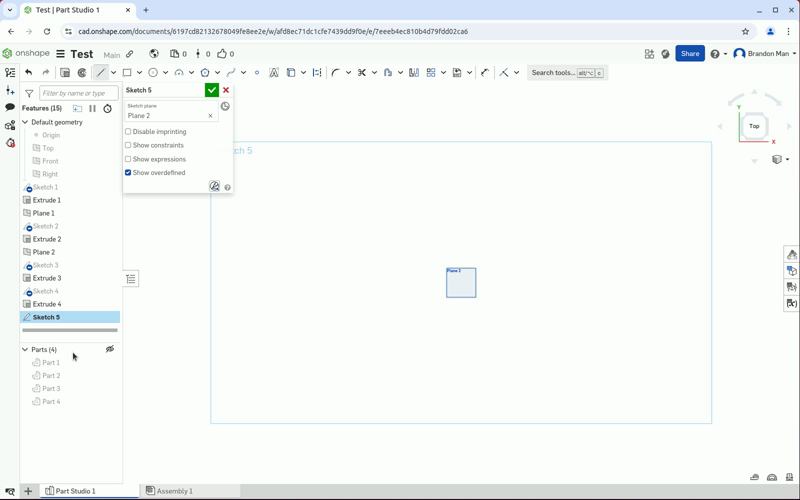
key_down(shift)
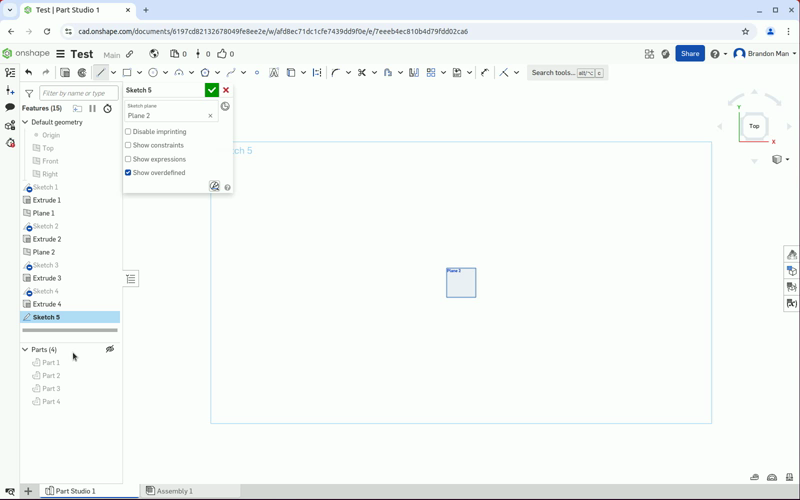
mouse_move(369, 238)
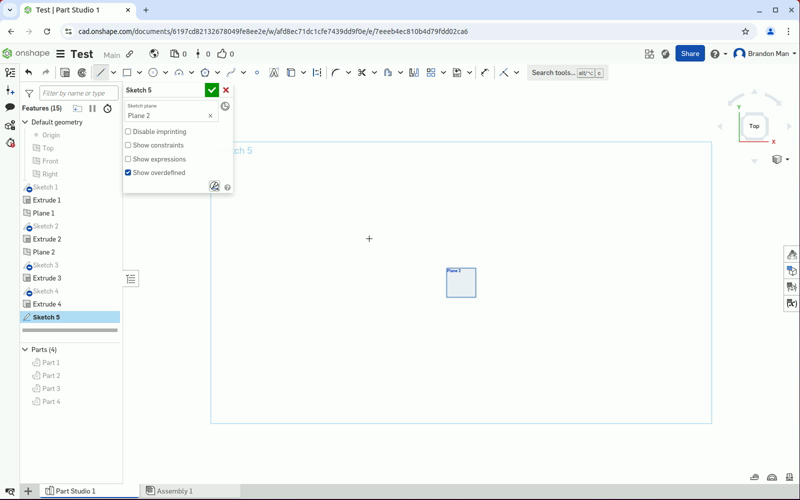
click(369, 238)
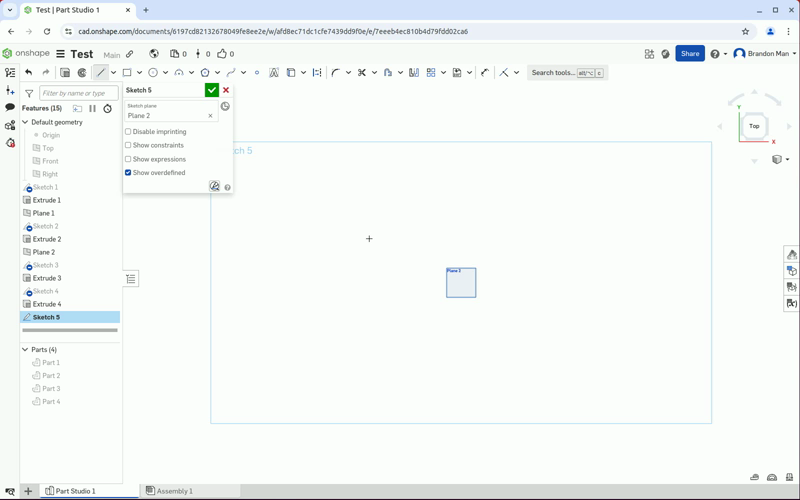
key_up(shift)
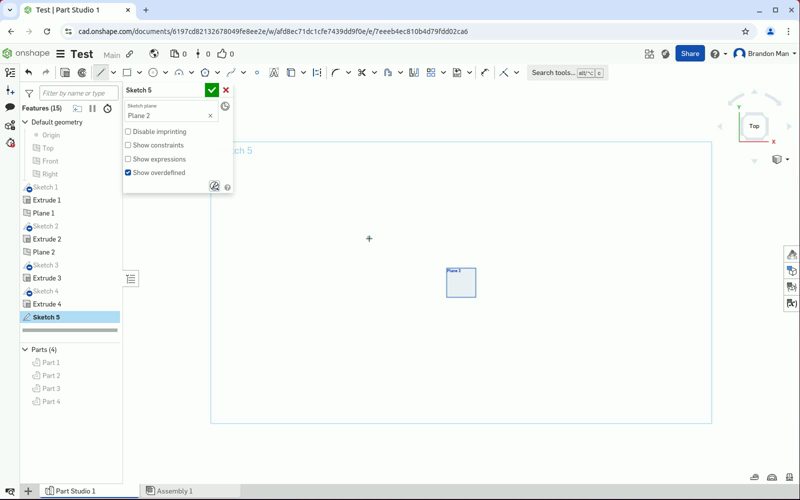
key_down(shift)
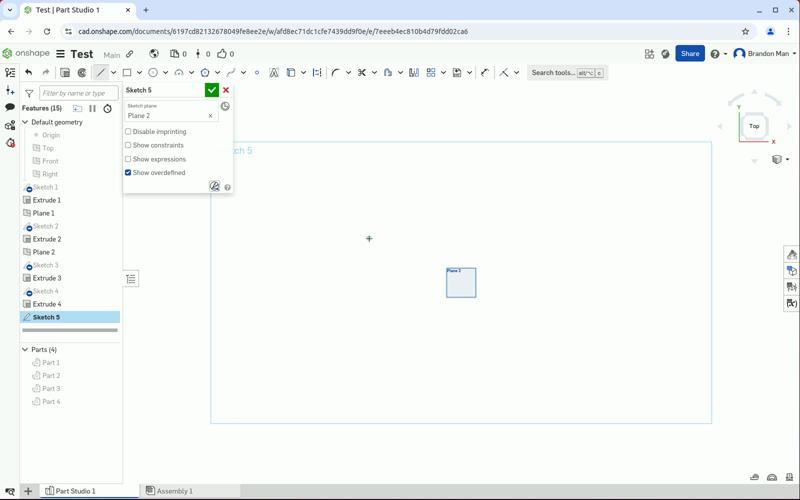
mouse_move(399, 238)
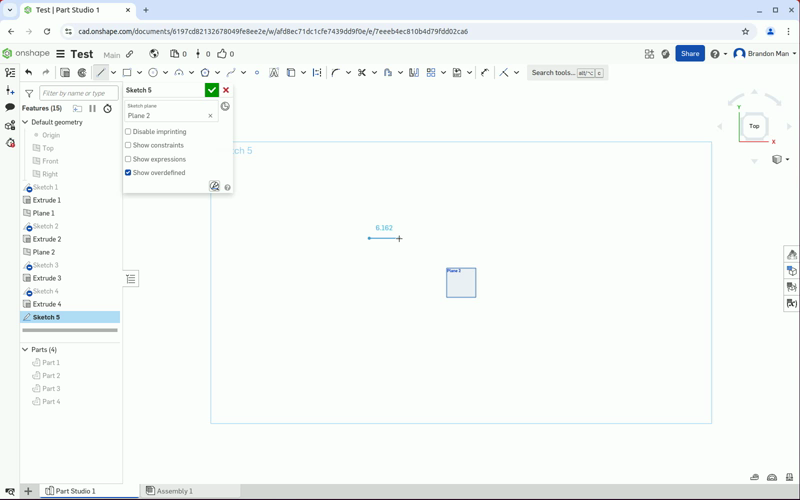
mouse_move(371, 238)
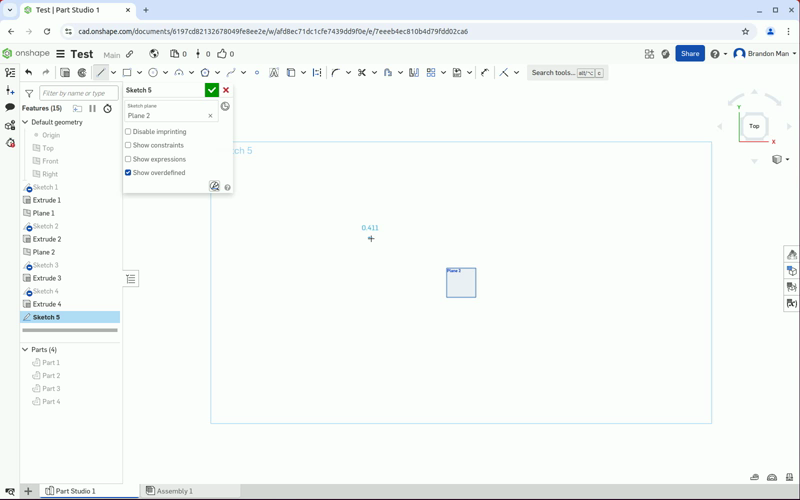
scroll(6)
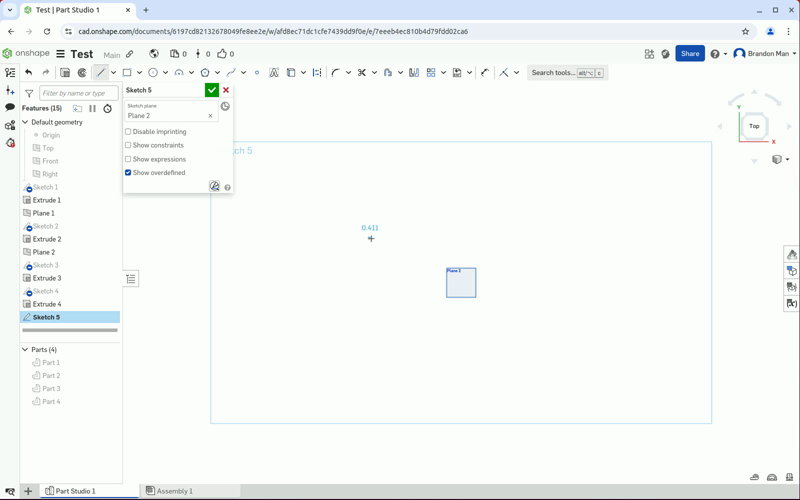
scroll(6)
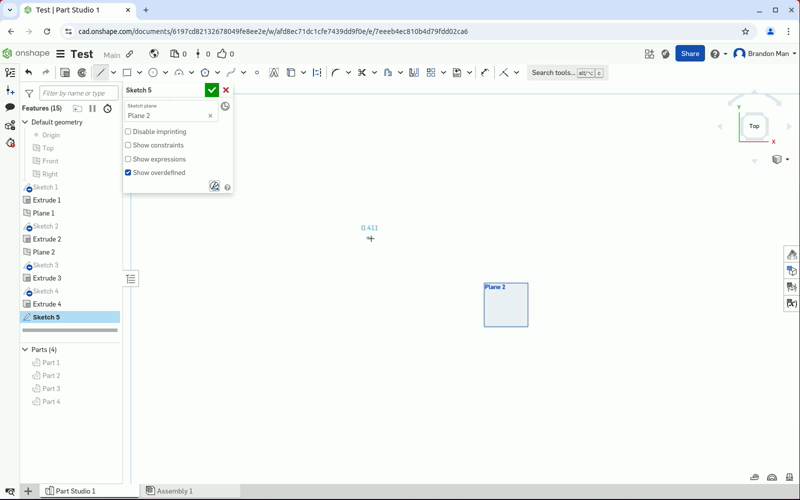
scroll(6)
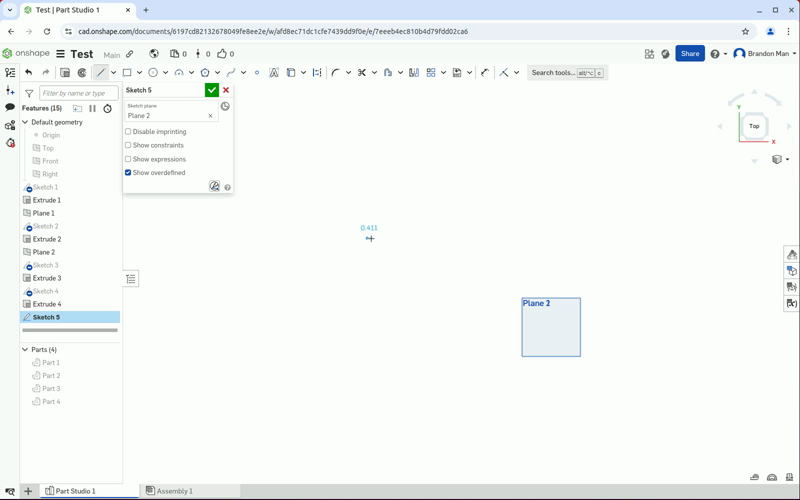
scroll(6)
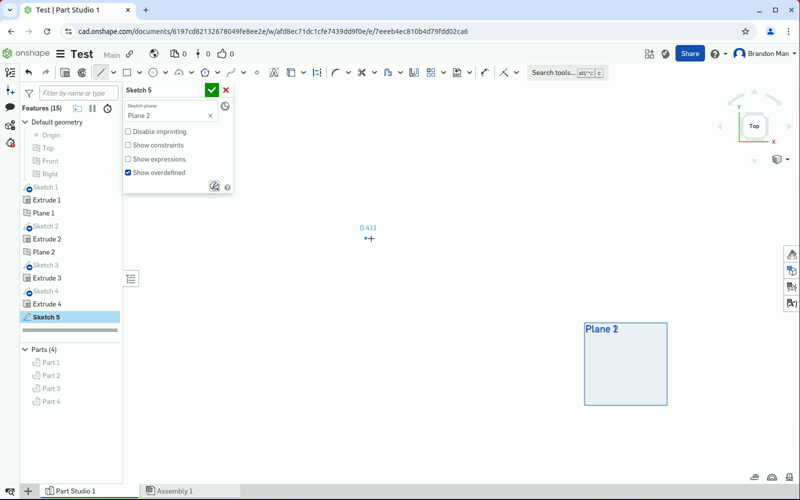
scroll(6)
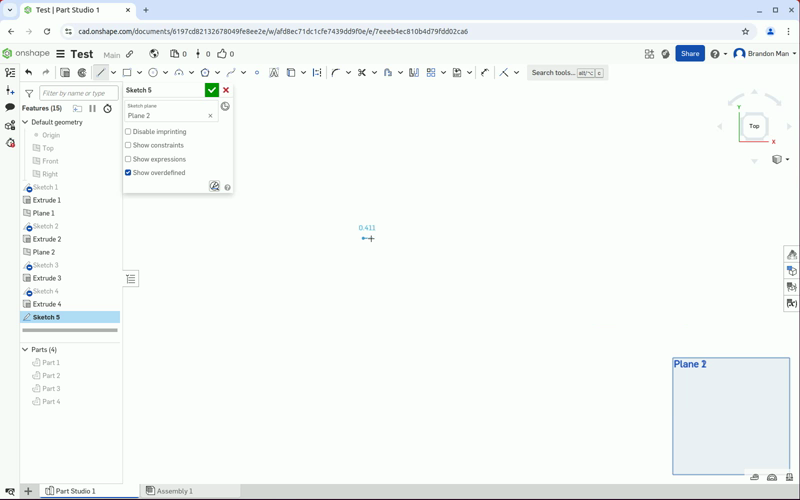
scroll(6)
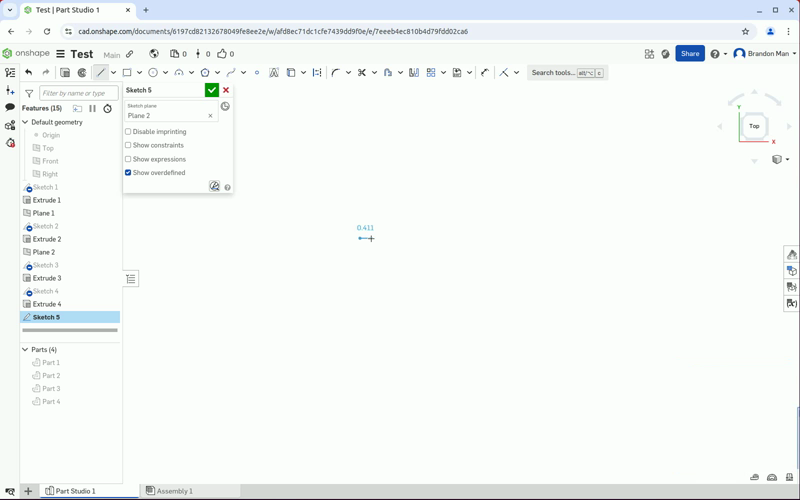
scroll(6)
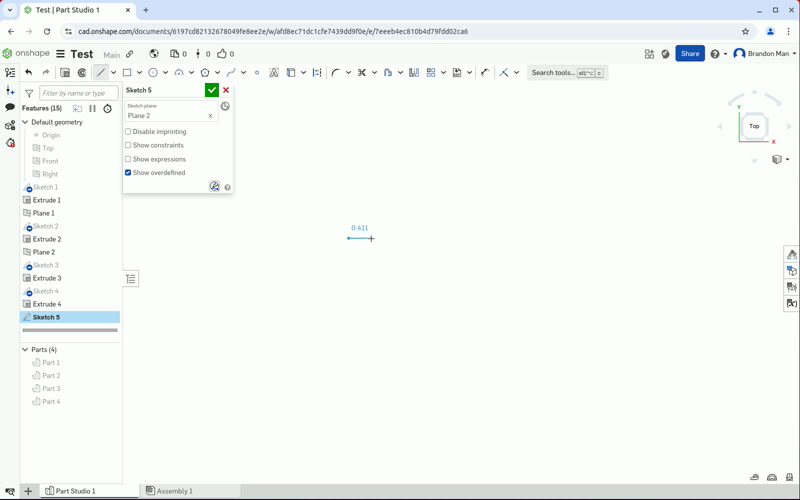
click(371, 238)
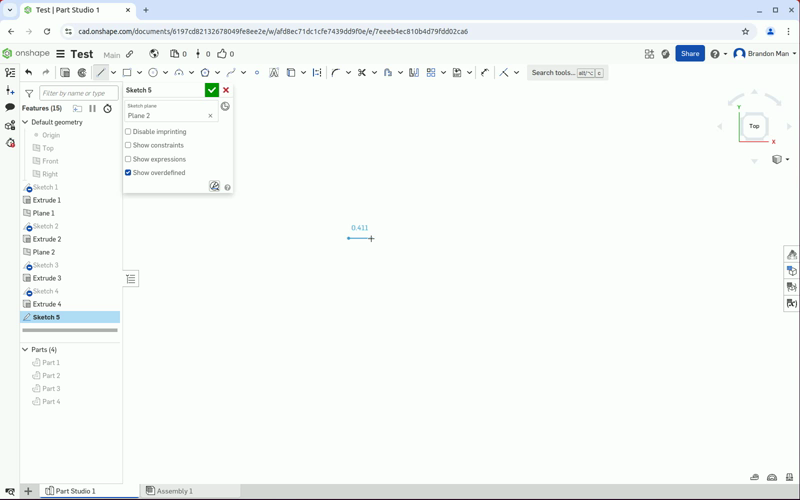
scroll(-6)
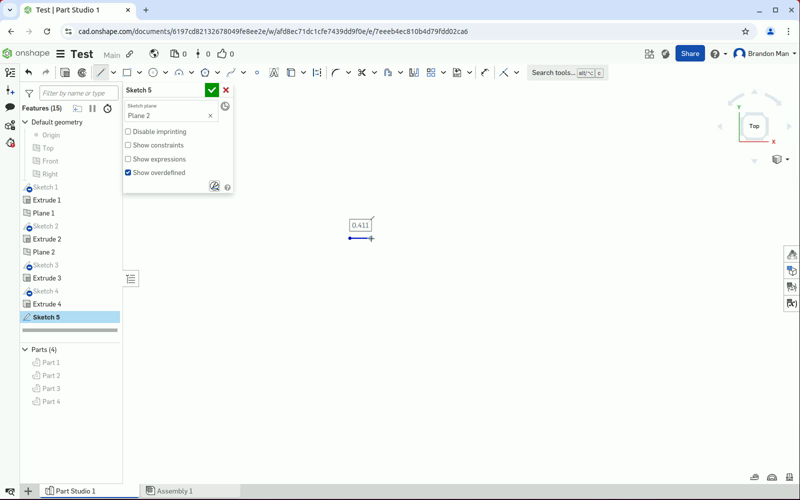
scroll(-6)
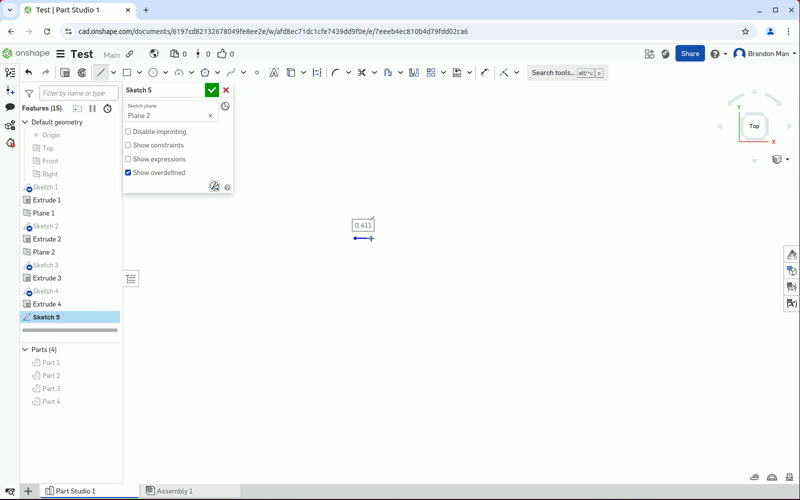
scroll(-6)
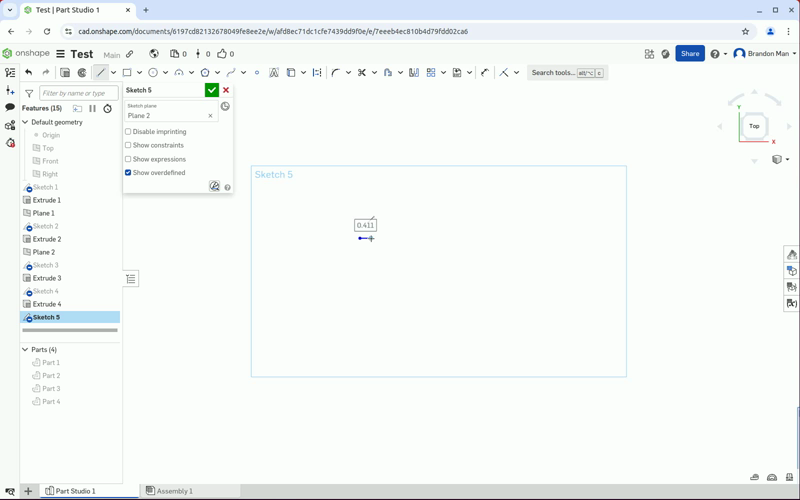
scroll(-6)
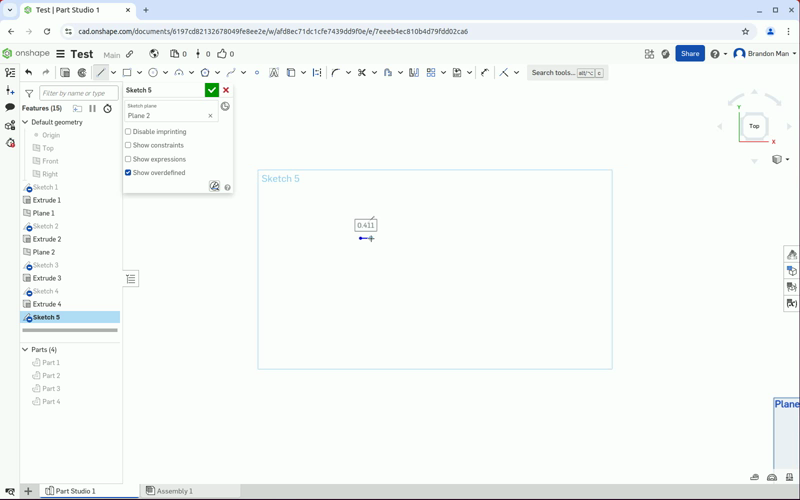
scroll(-6)
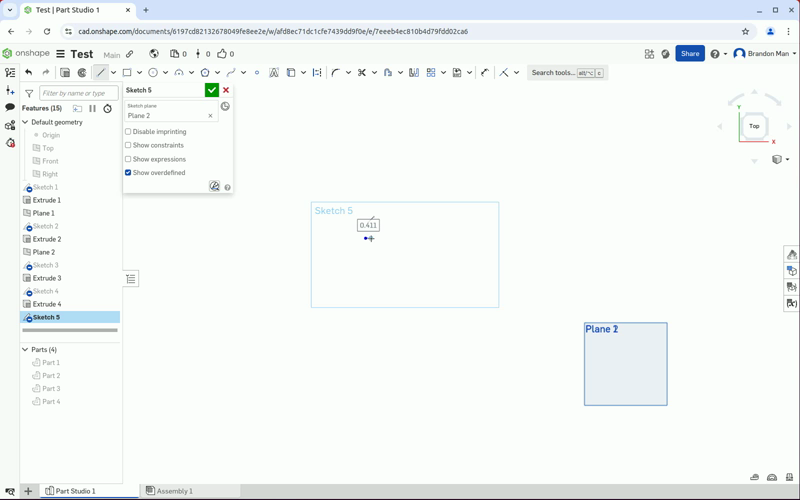
scroll(-6)
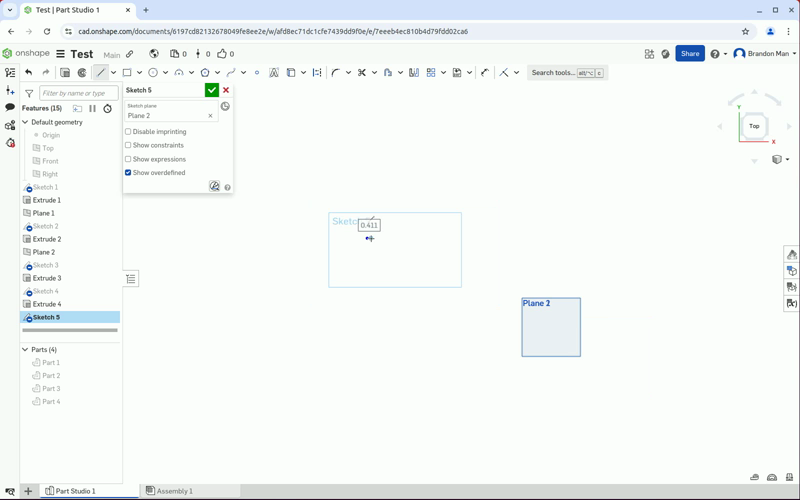
scroll(-6)
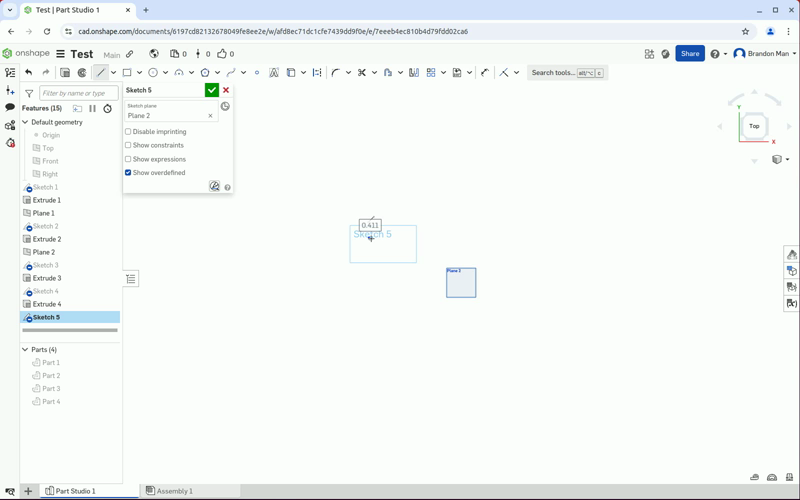
key_up(shift)
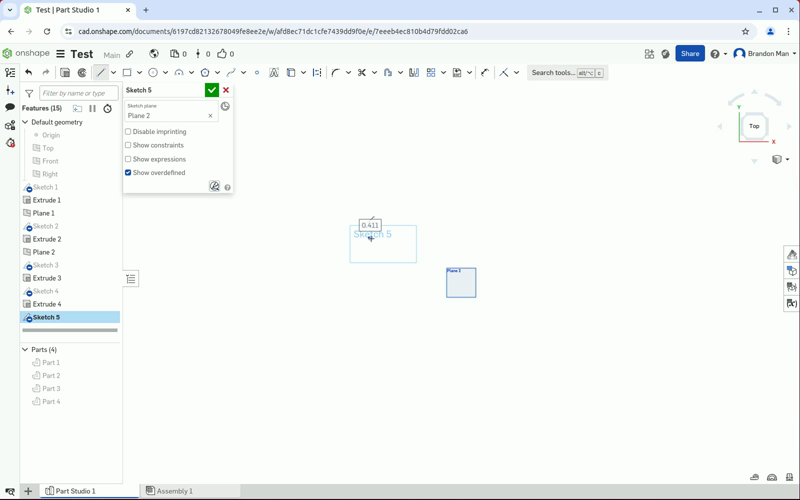
key(esc)
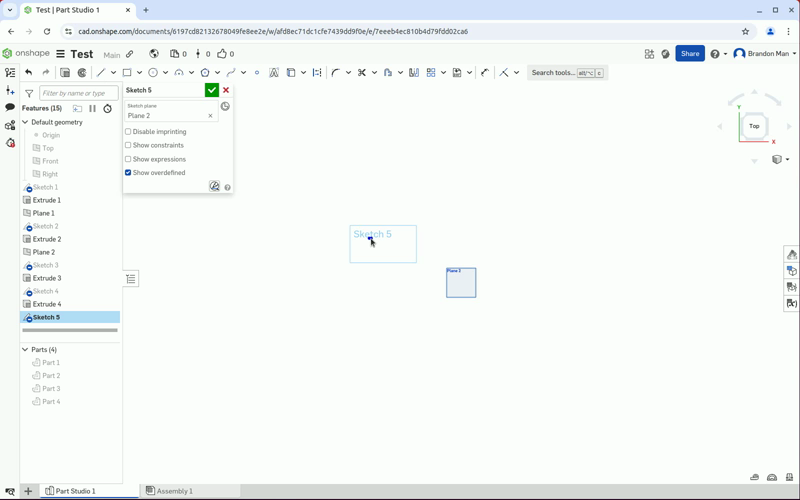
key(a)
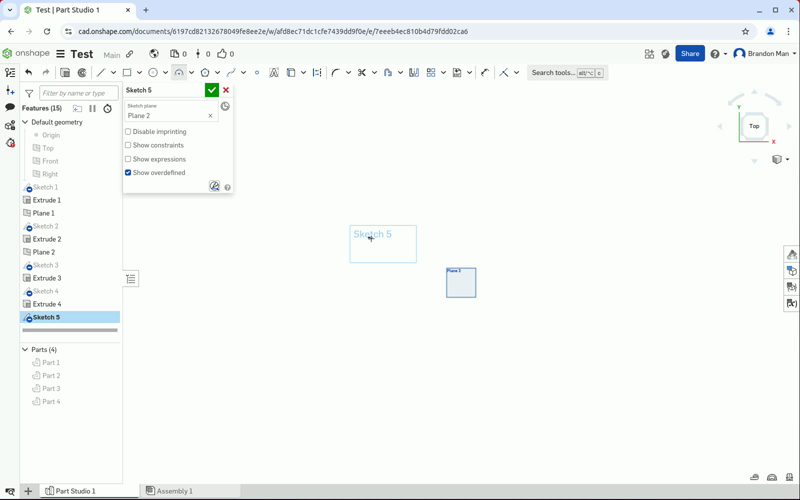
mouse_move(371, 238)
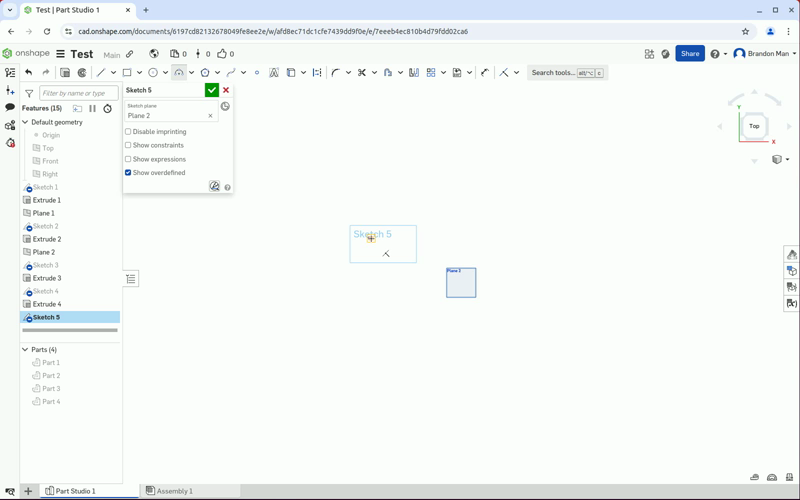
scroll(6)
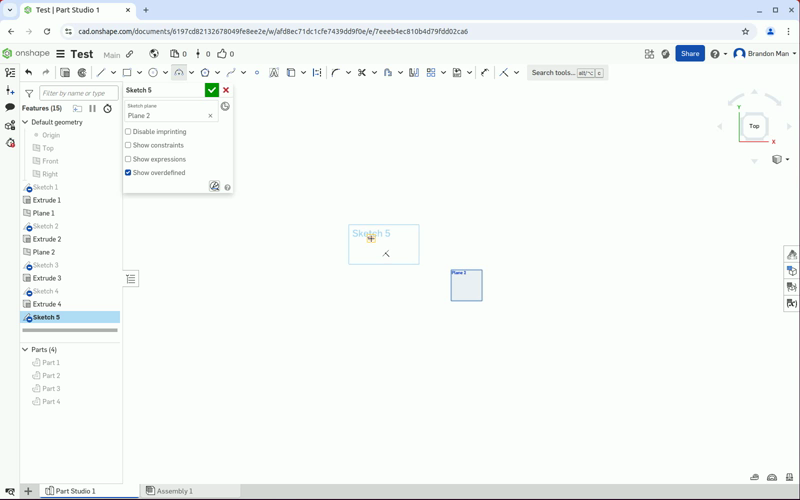
scroll(6)
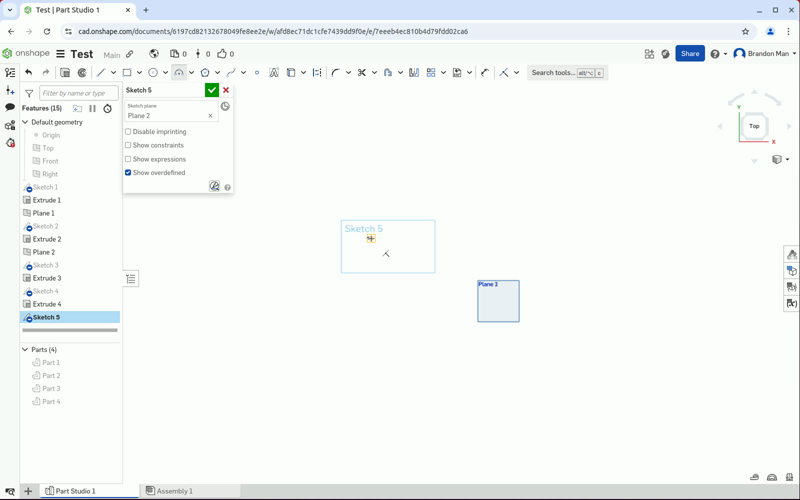
scroll(6)
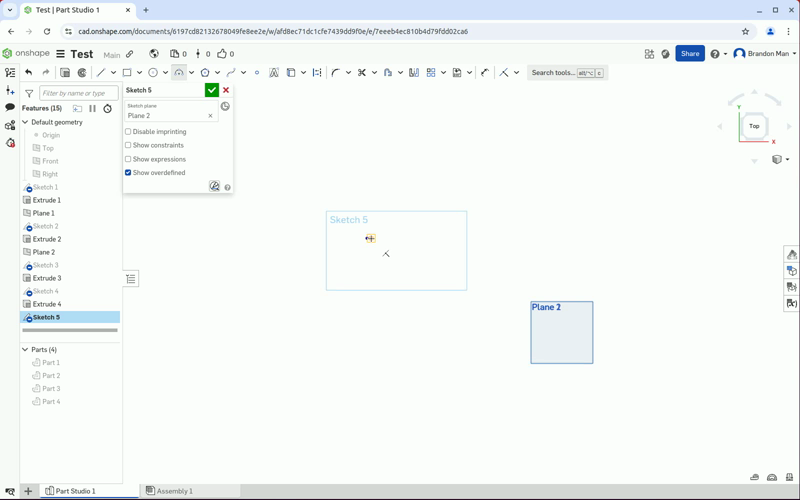
scroll(6)
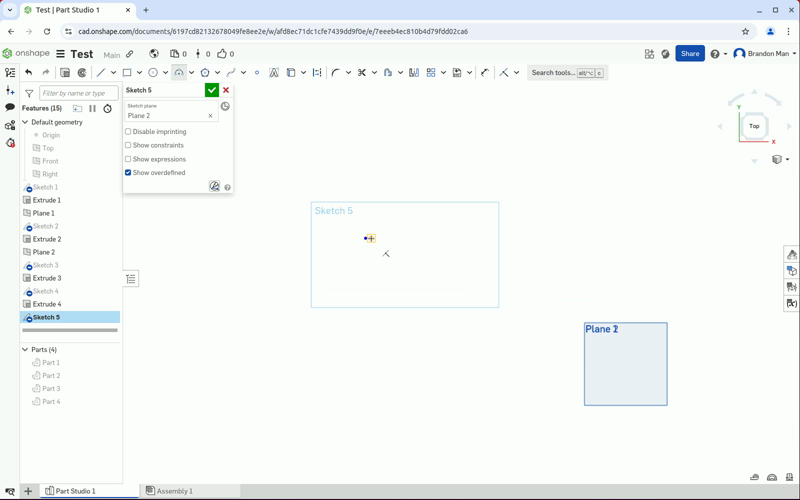
scroll(6)
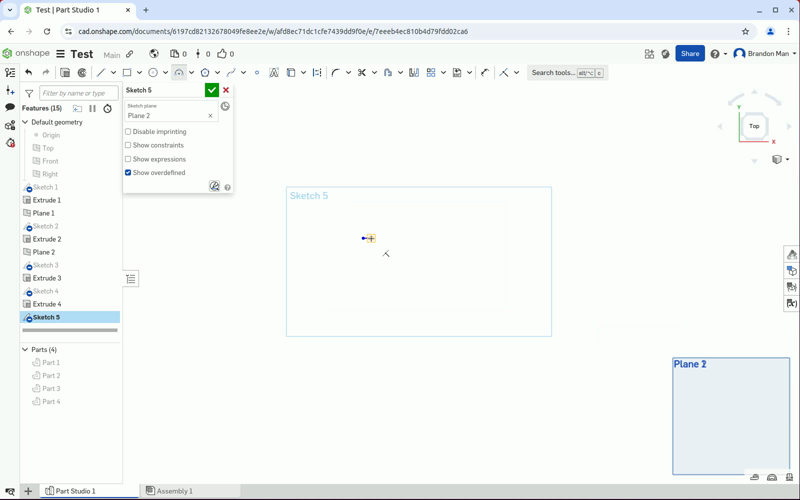
scroll(6)
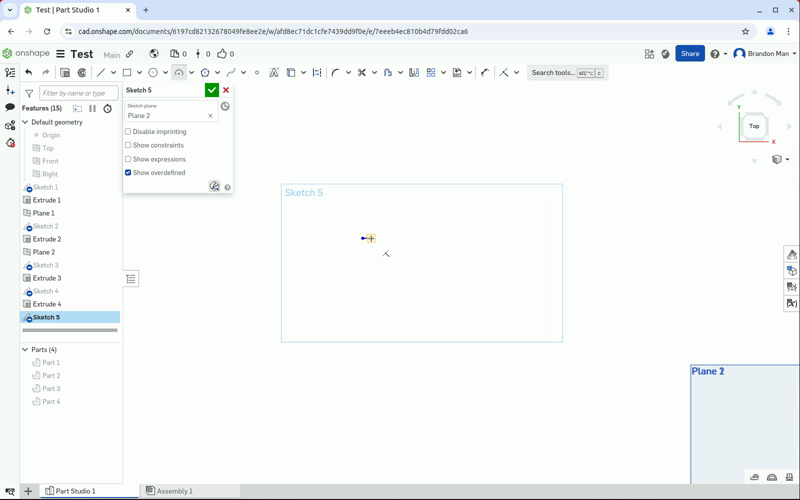
scroll(6)
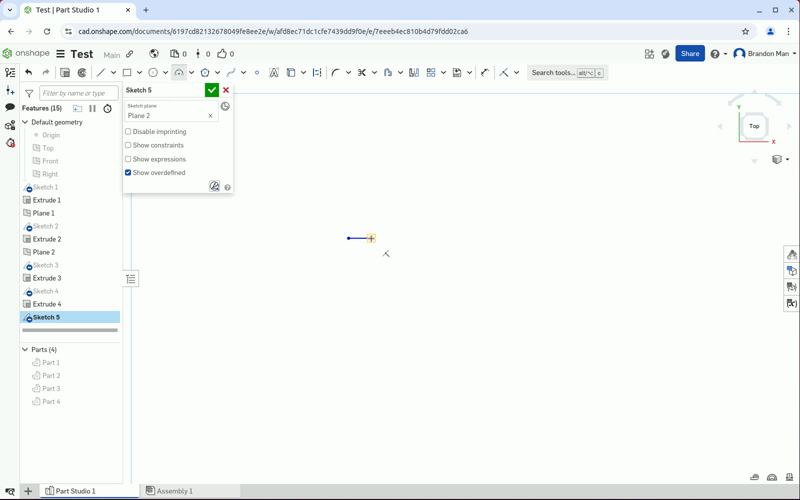
click(371, 238)
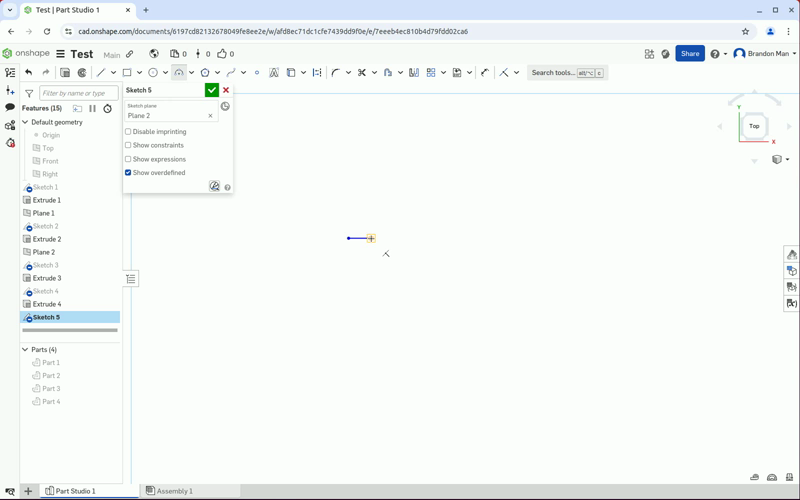
scroll(-6)
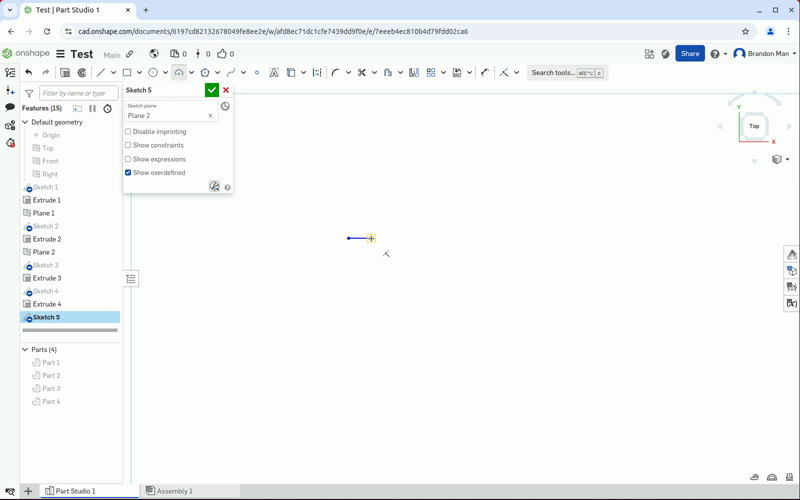
scroll(-6)
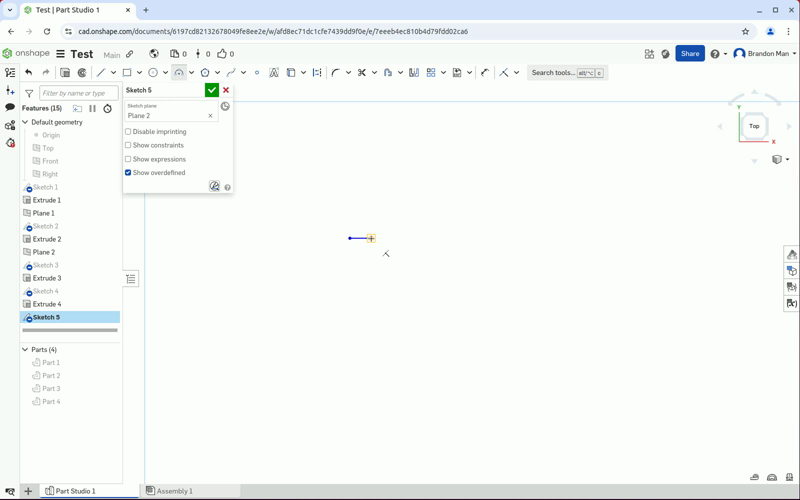
scroll(-6)
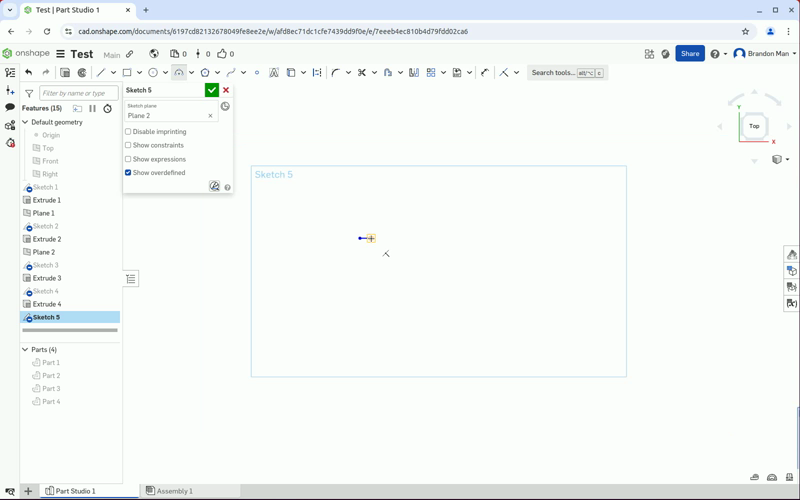
scroll(-6)
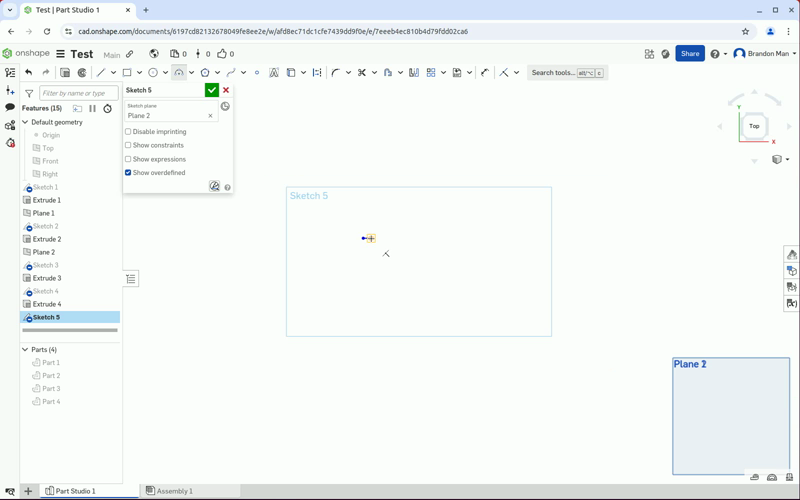
scroll(-6)
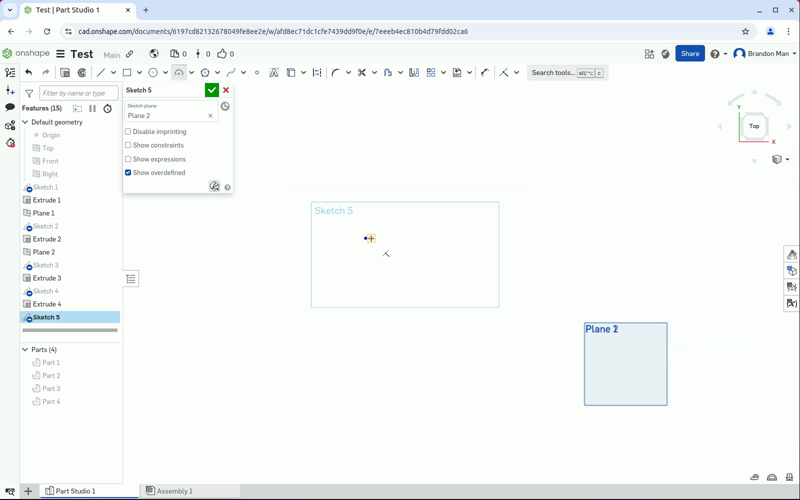
scroll(-6)
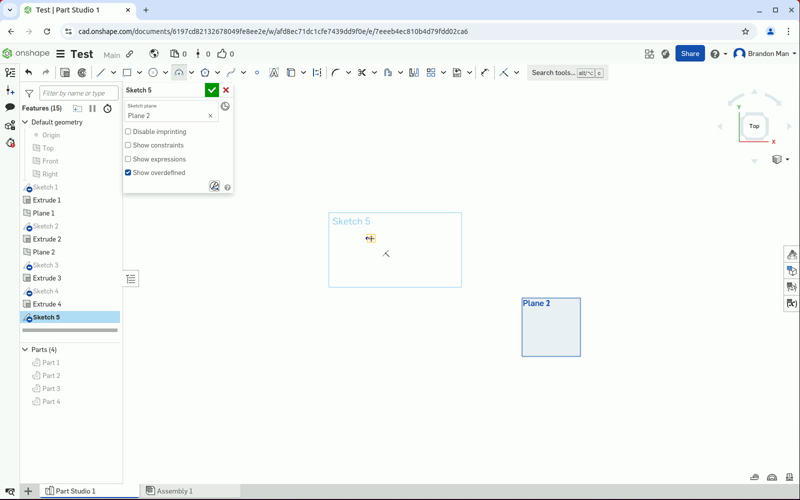
scroll(-6)
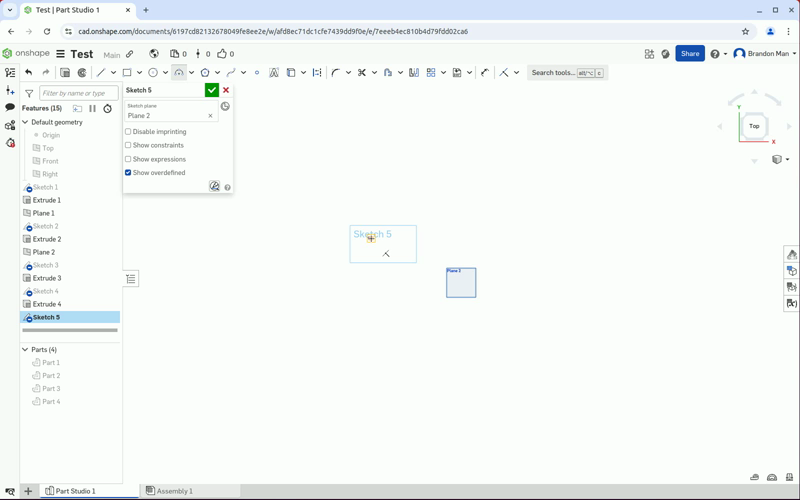
key_down(shift)
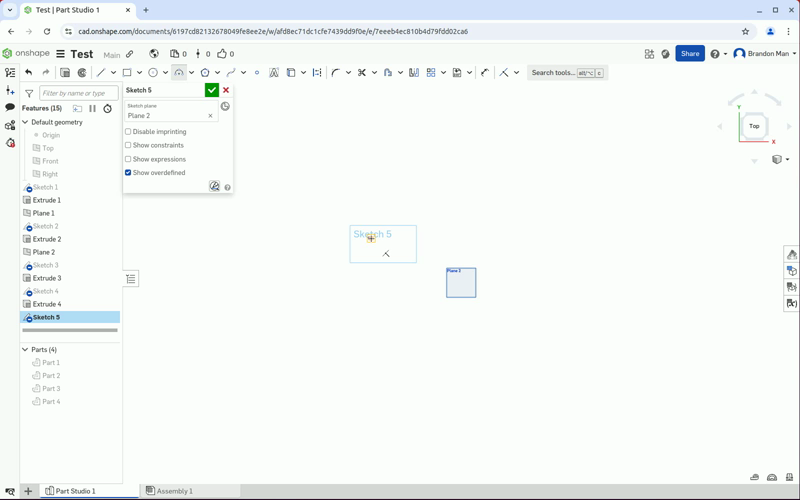
mouse_move(380, 228)
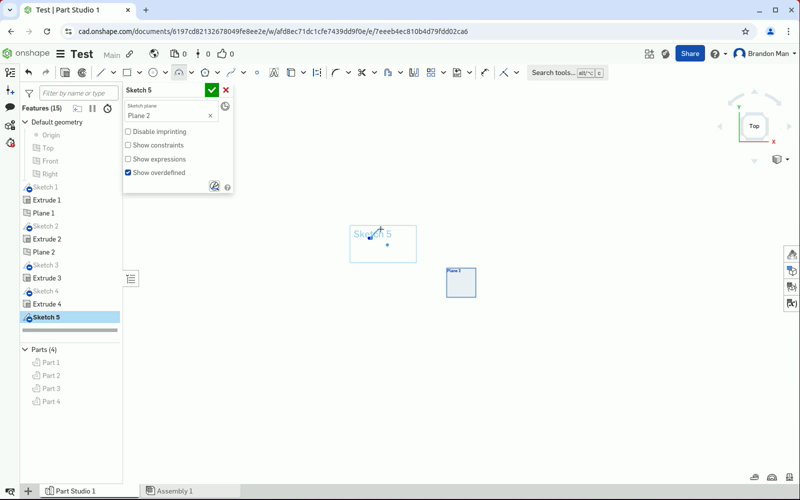
click(380, 228)
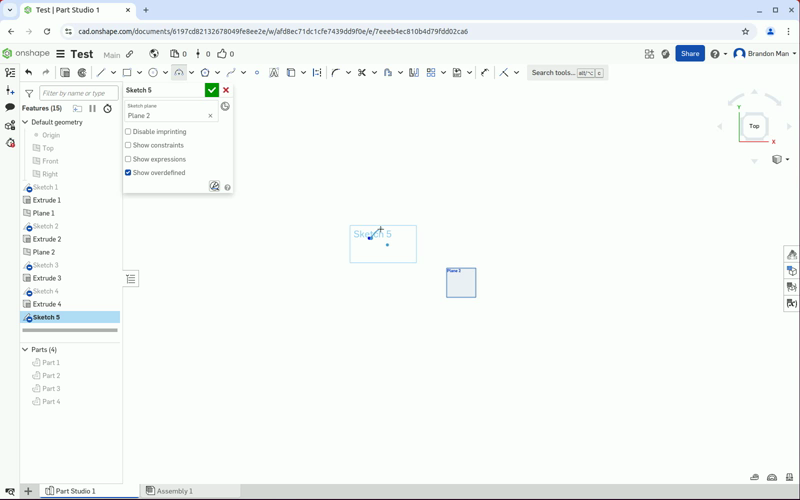
mouse_move(374, 231)
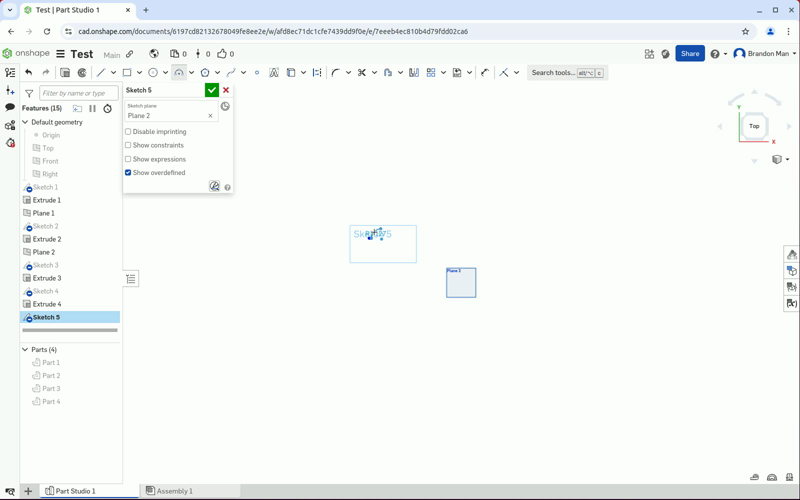
click(374, 231)
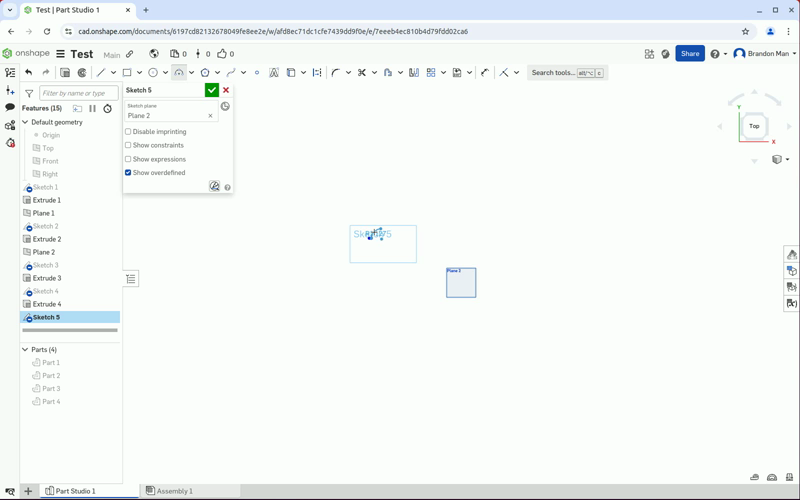
key_up(shift)
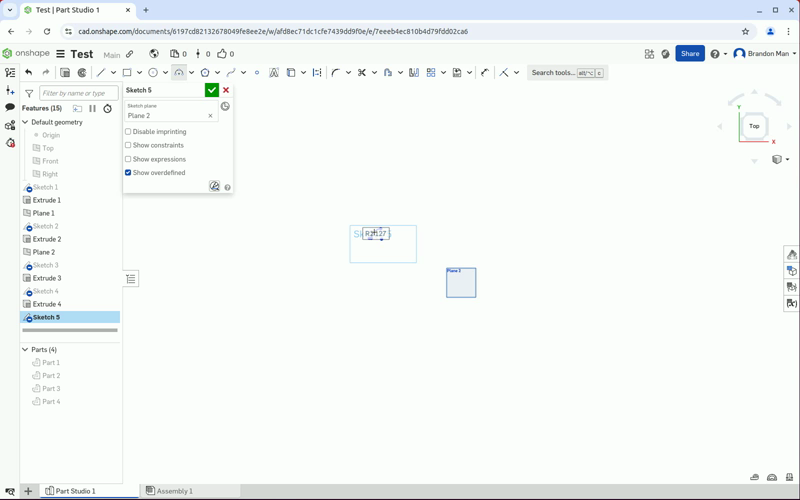
key(esc)
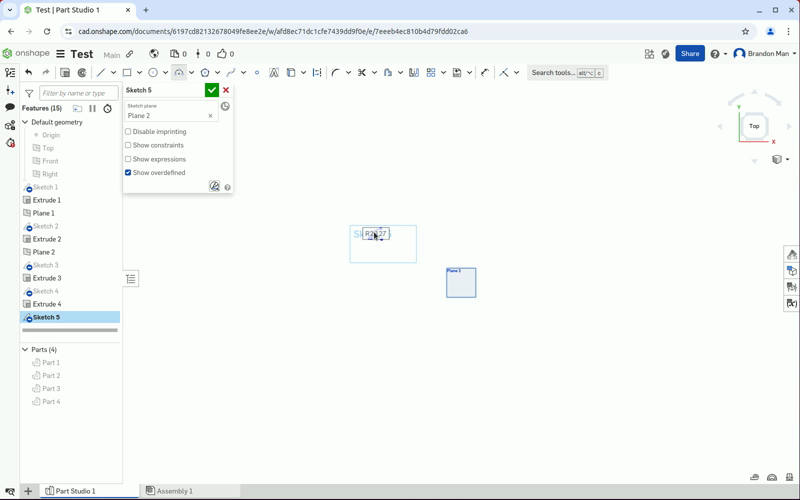
key(l)
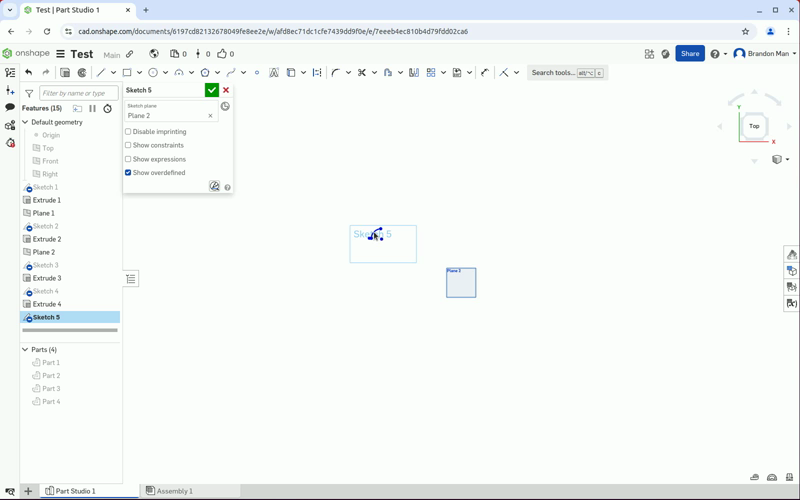
mouse_move(380, 228)
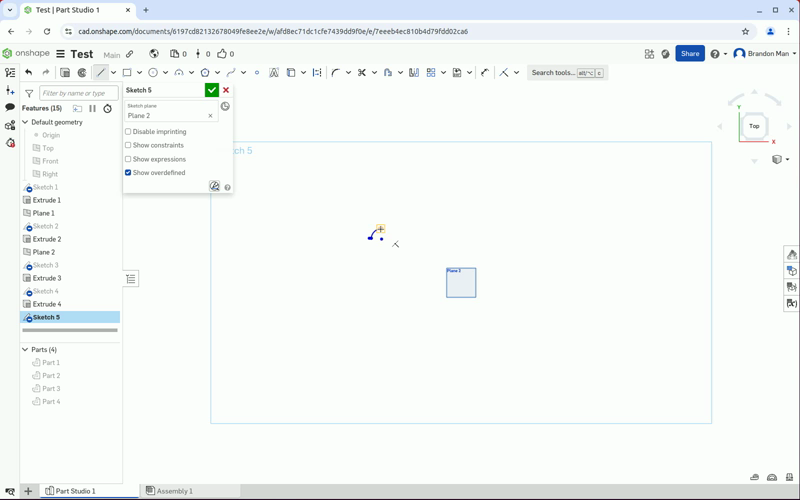
click(380, 228)
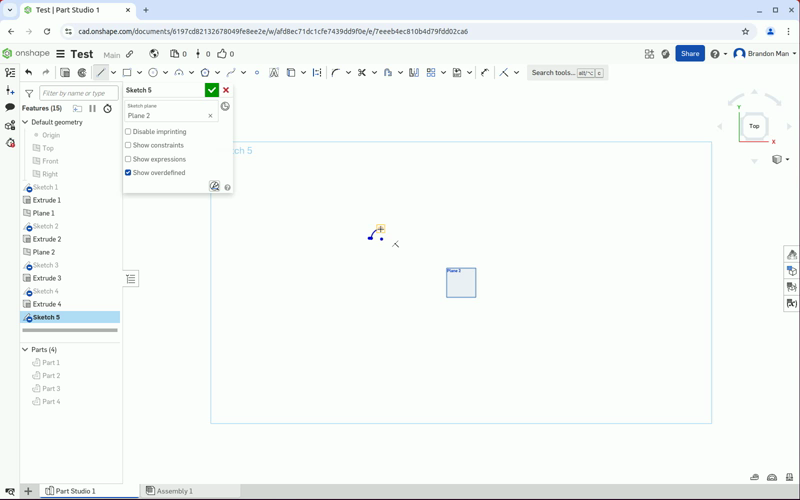
key_down(shift)
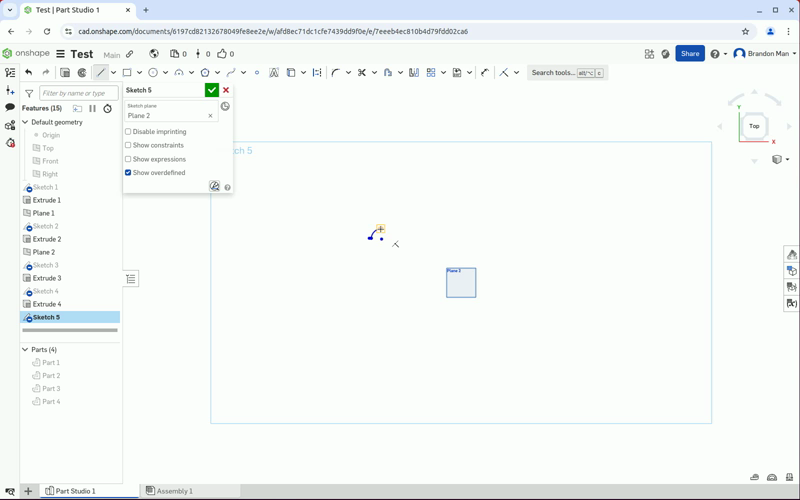
mouse_move(410, 228)
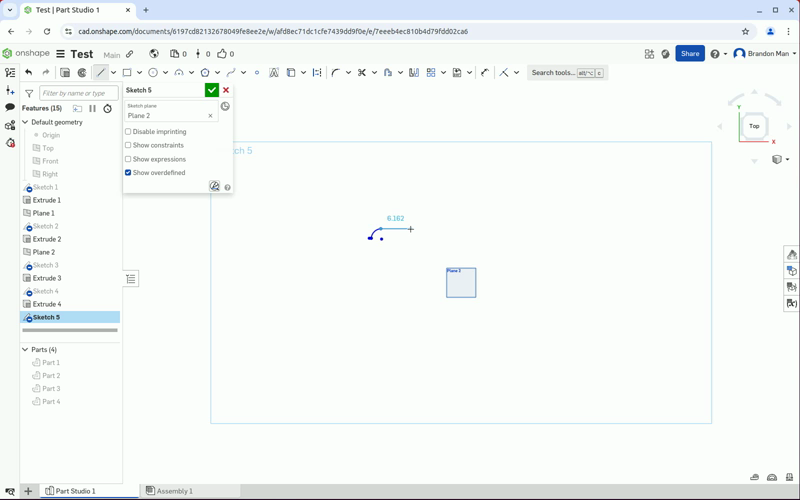
mouse_move(380, 226)
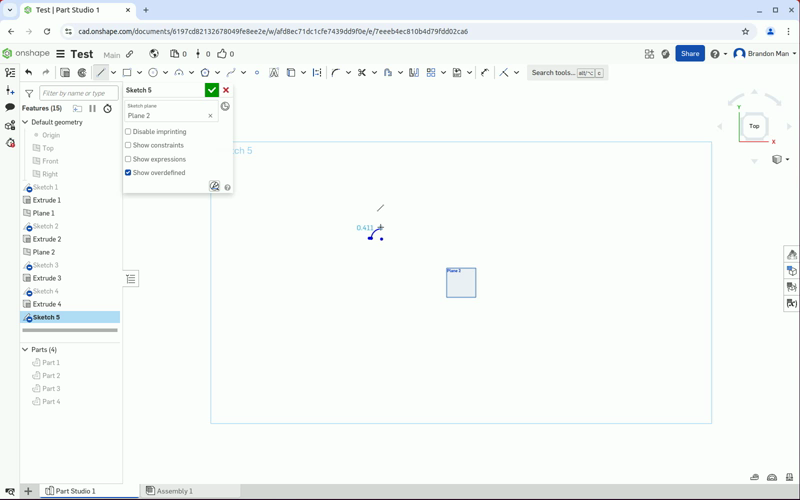
scroll(6)
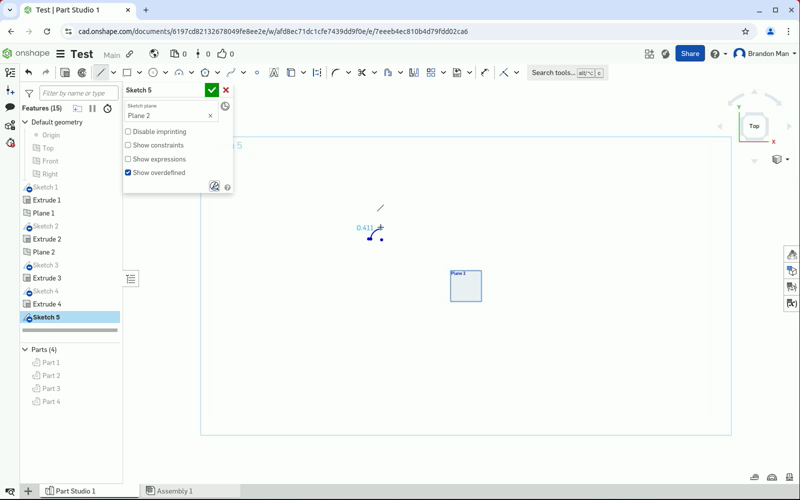
scroll(6)
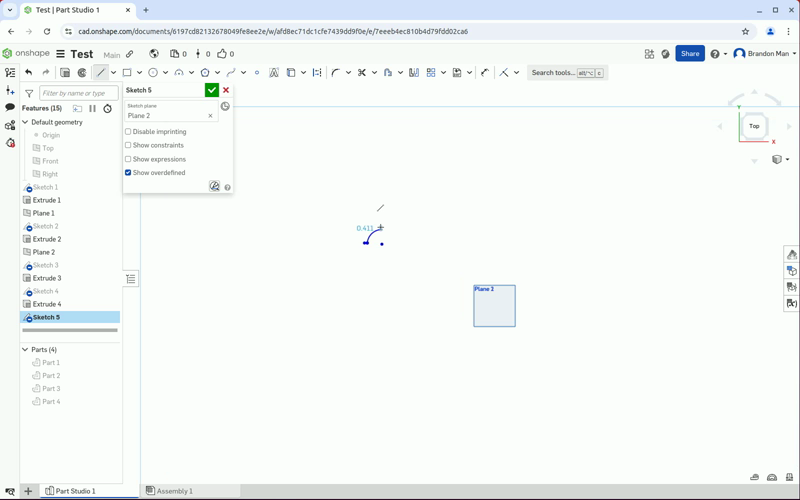
scroll(6)
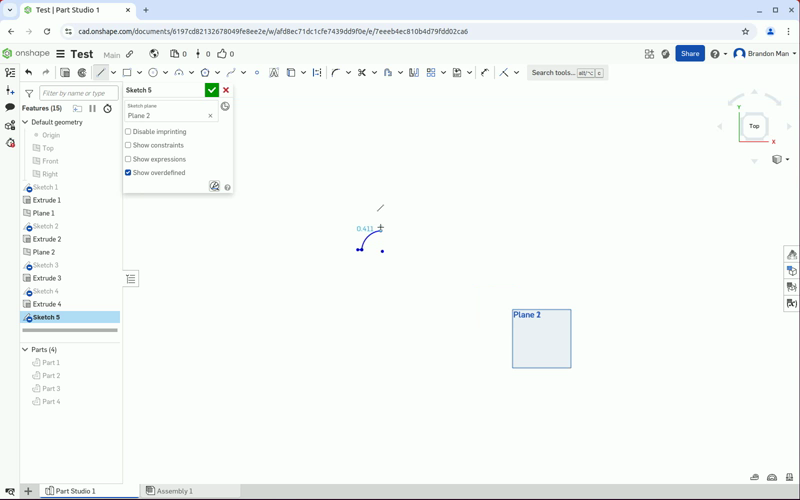
scroll(6)
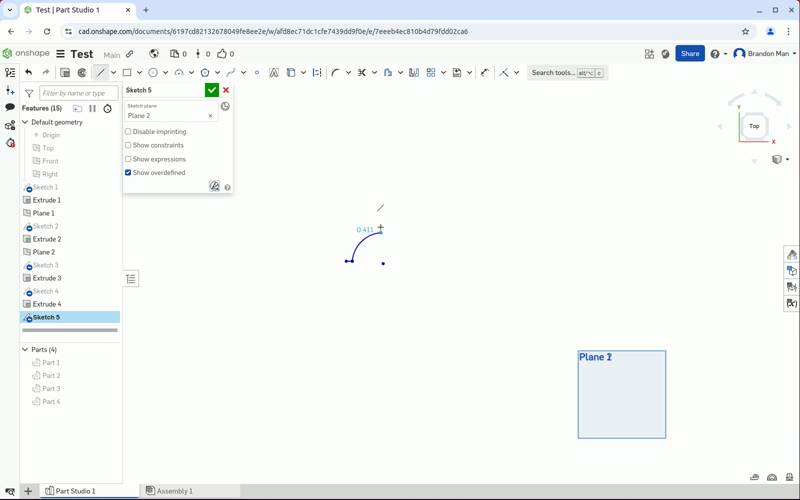
scroll(6)
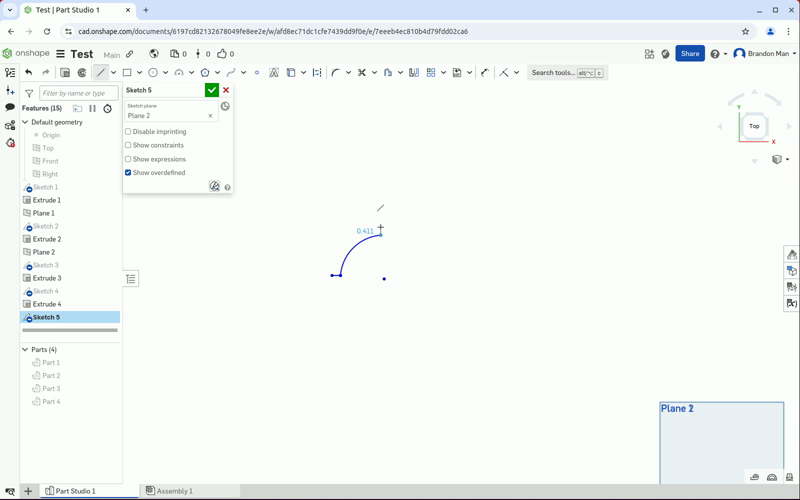
scroll(6)
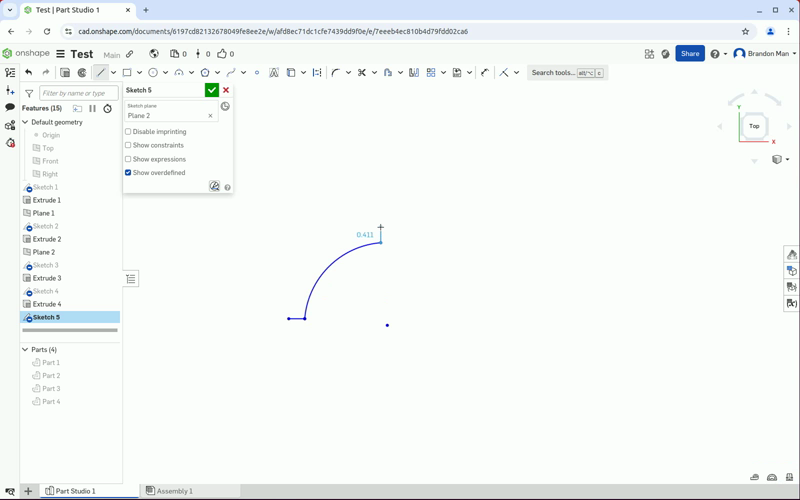
scroll(6)
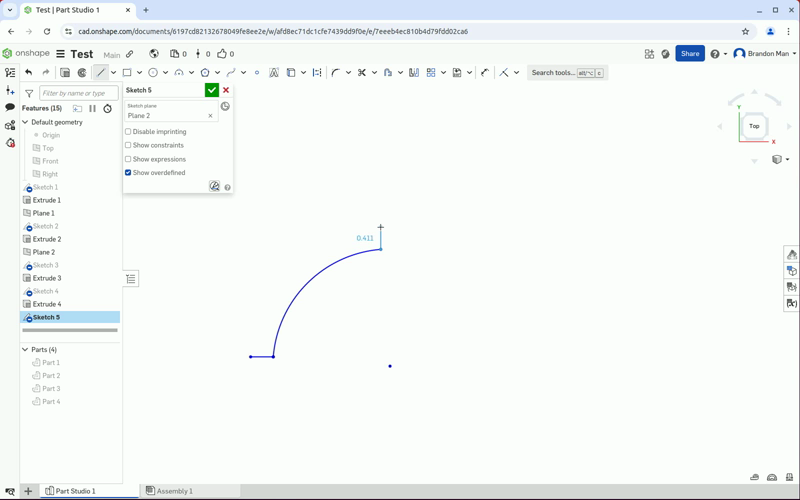
click(380, 226)
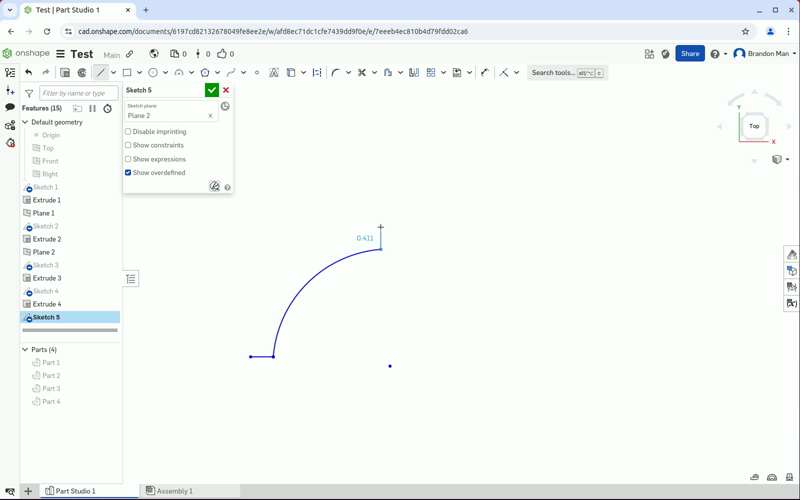
scroll(-6)
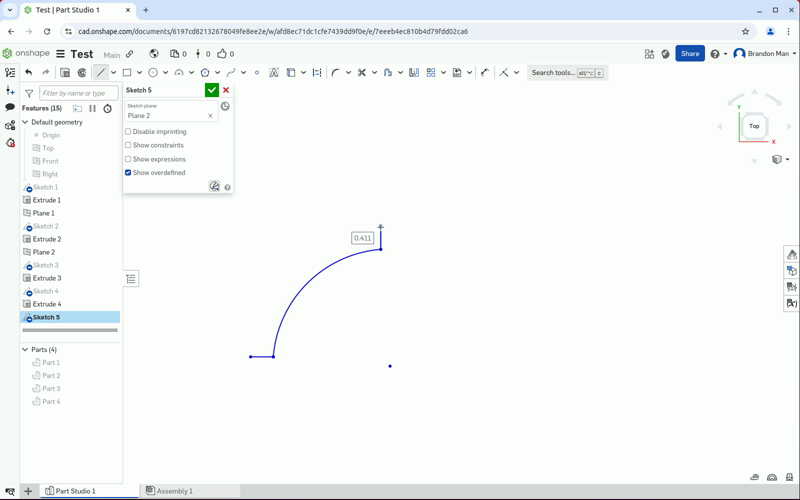
scroll(-6)
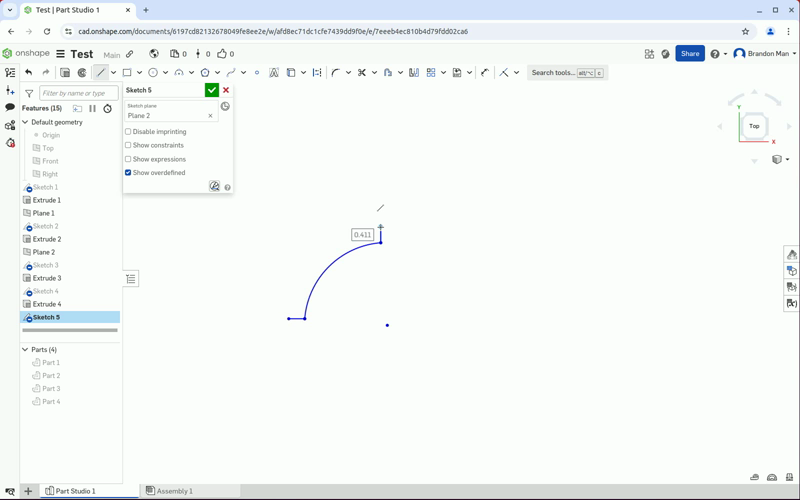
scroll(-6)
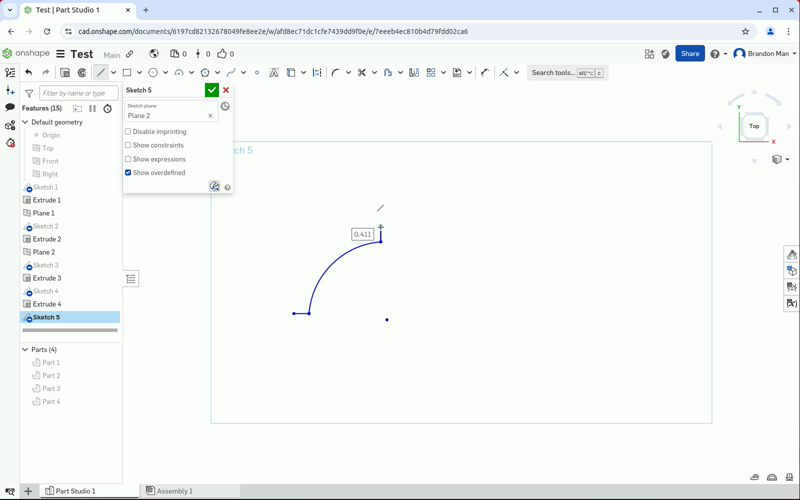
scroll(-6)
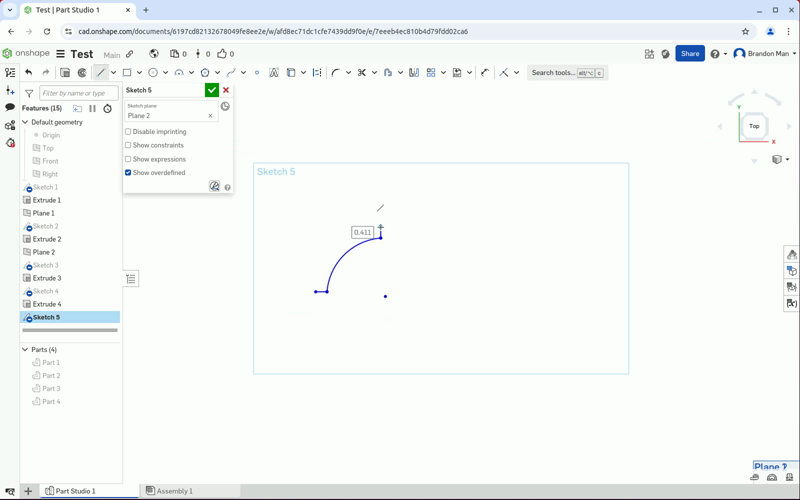
scroll(-6)
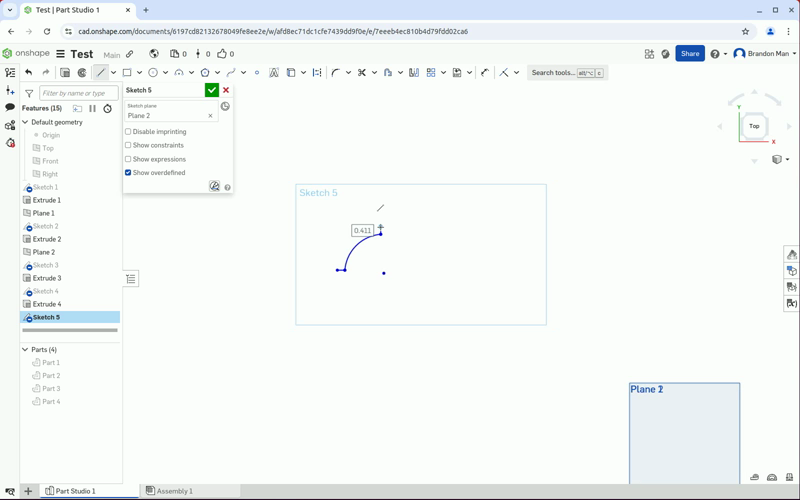
scroll(-6)
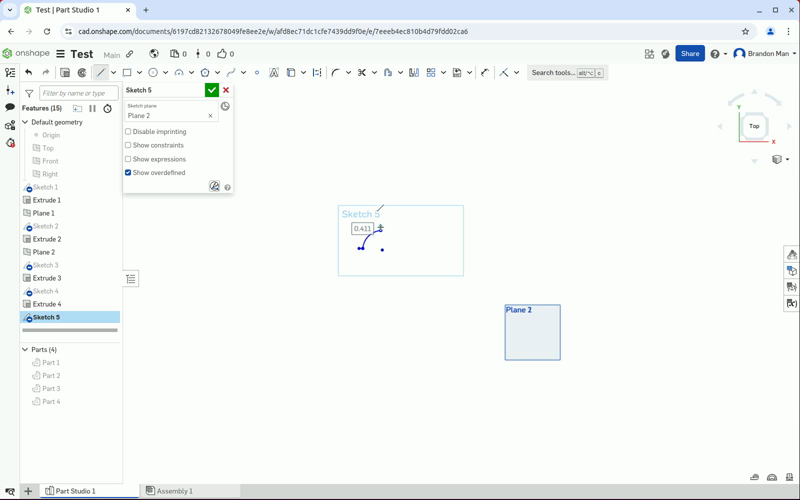
scroll(-6)
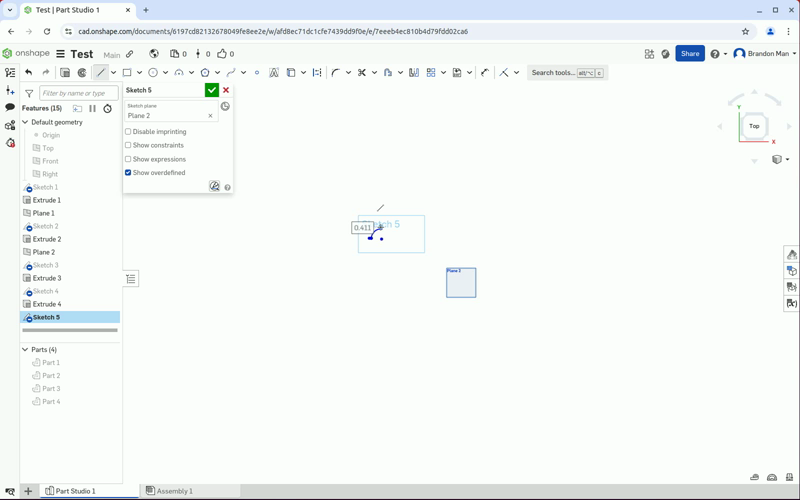
key_up(shift)
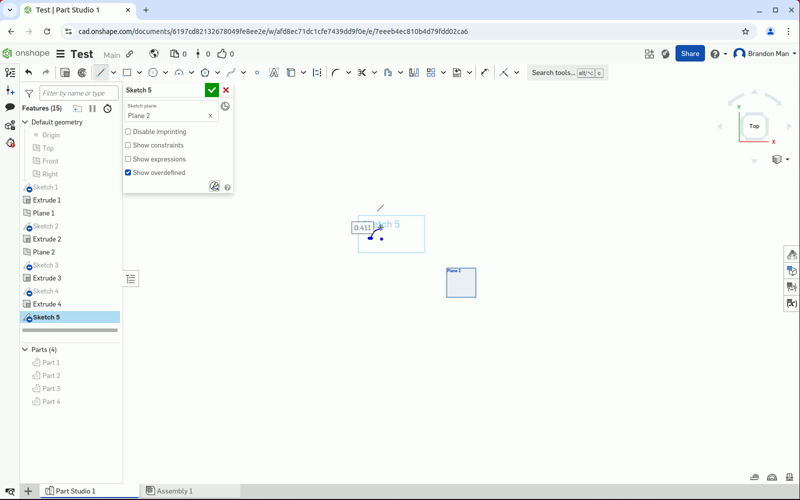
key(esc)
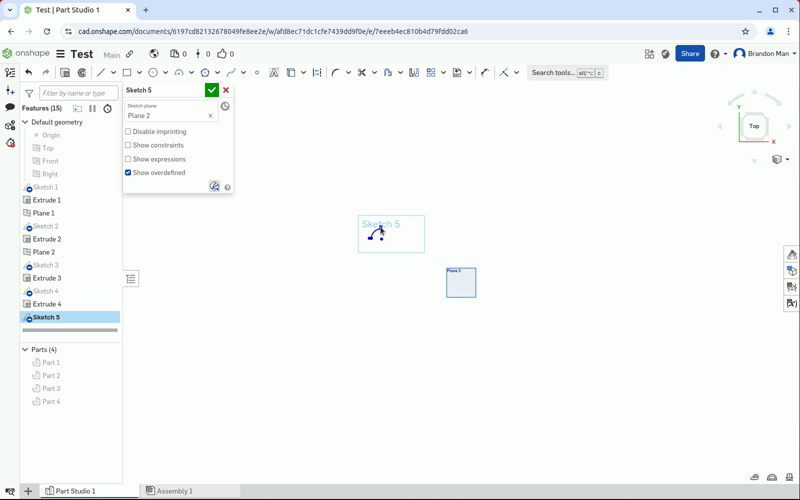
key(a)
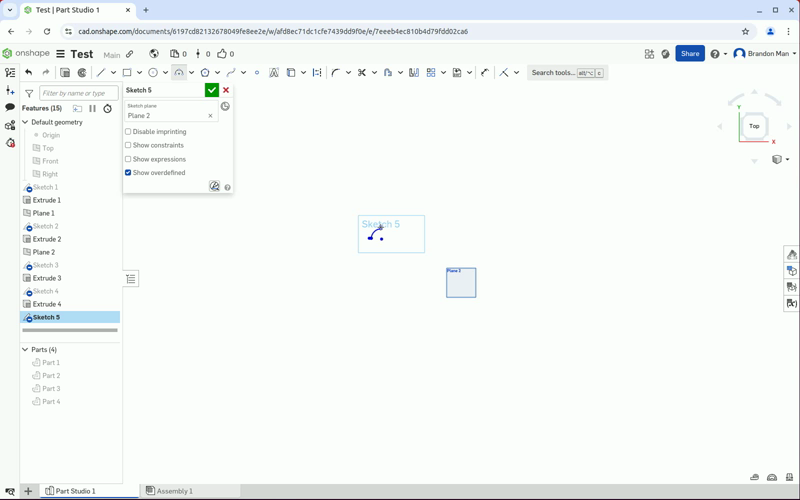
mouse_move(380, 226)
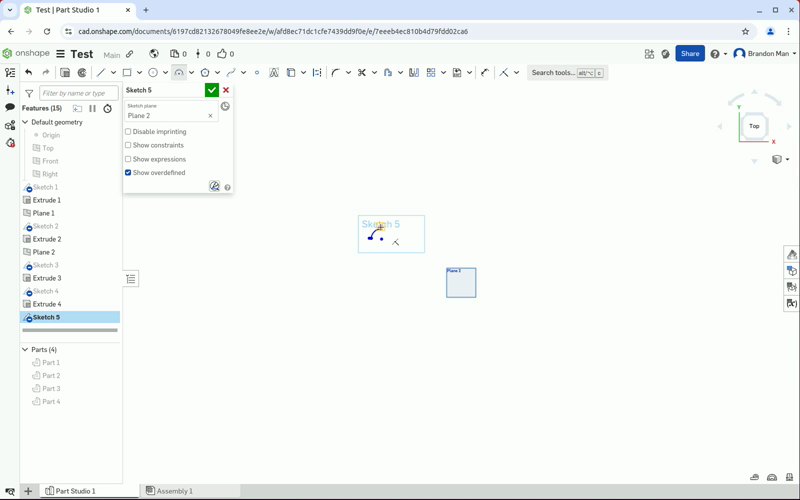
scroll(6)
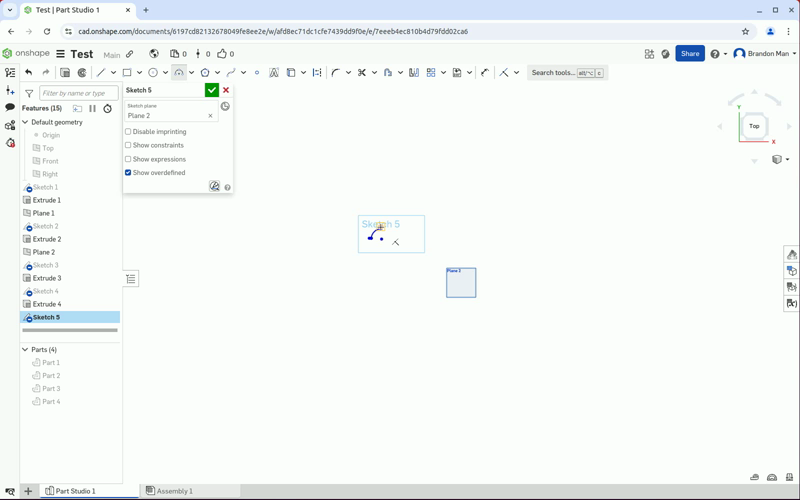
scroll(6)
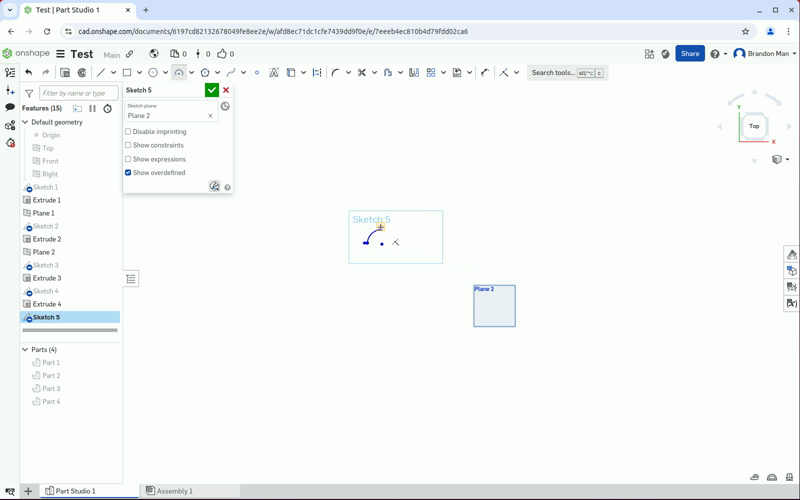
scroll(6)
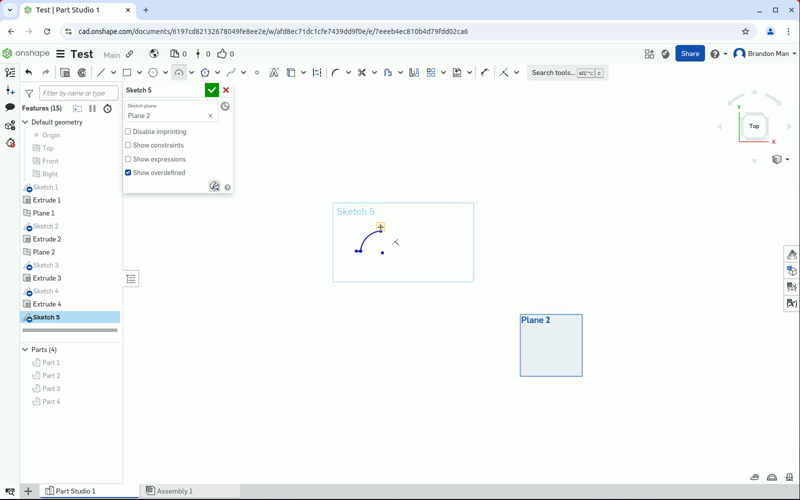
scroll(6)
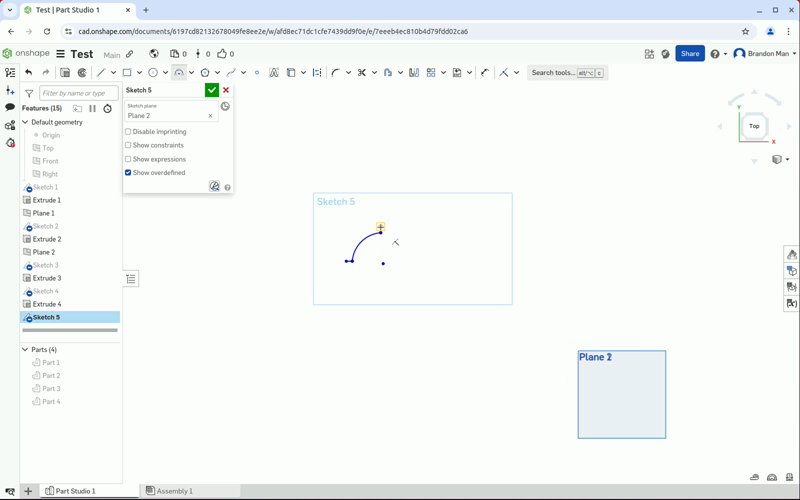
scroll(6)
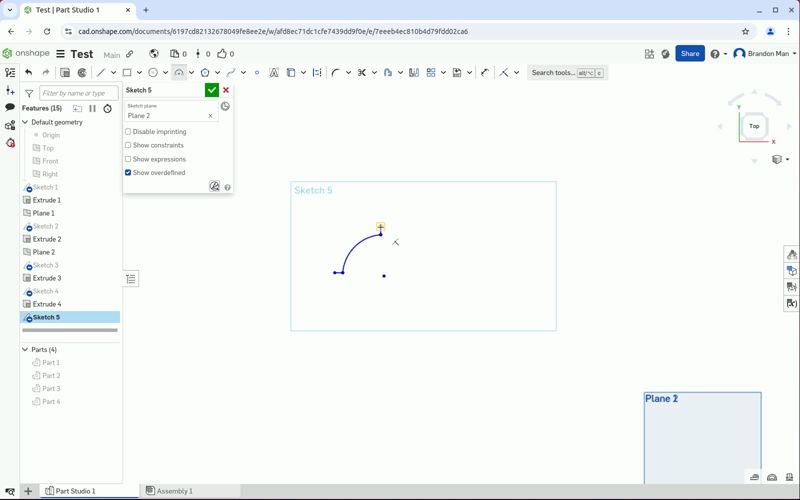
scroll(6)
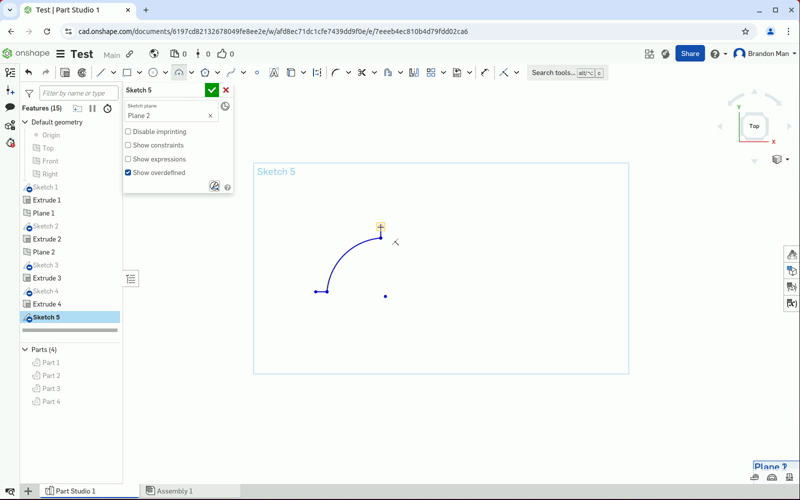
scroll(6)
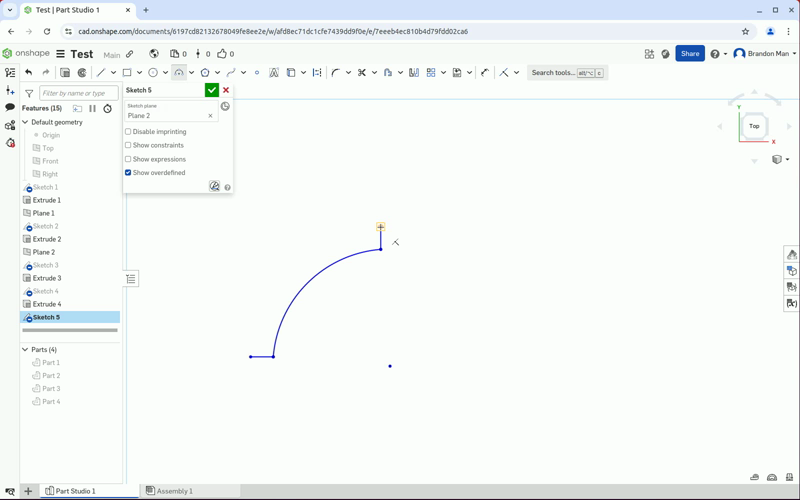
click(380, 226)
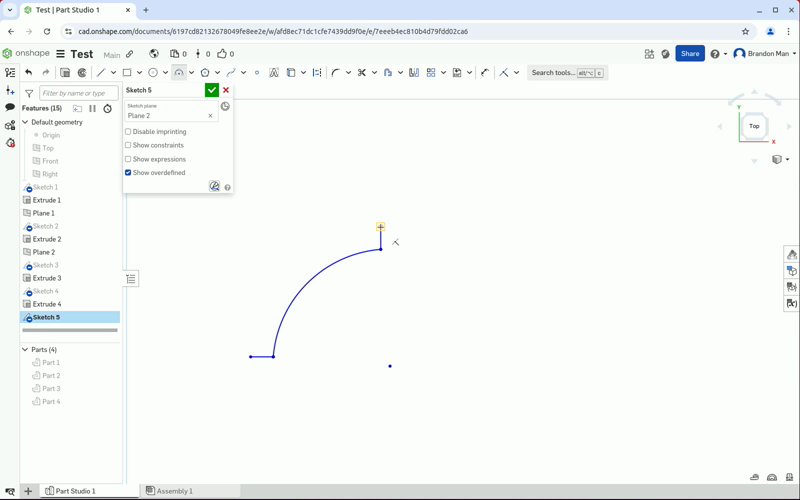
scroll(-6)
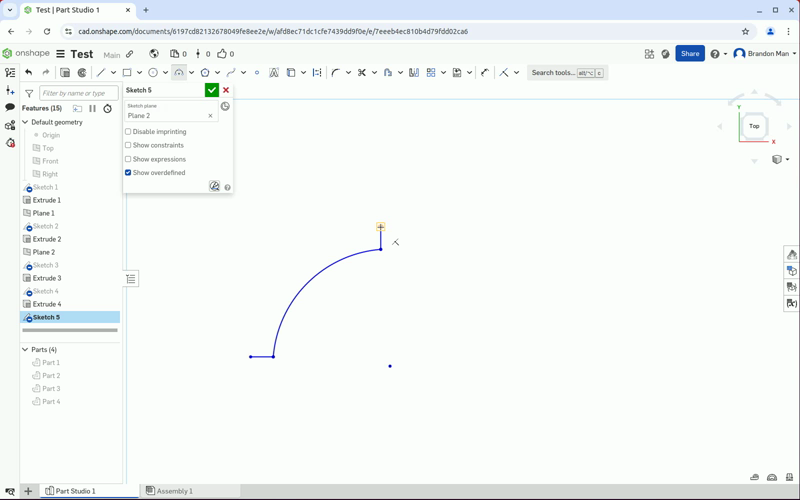
scroll(-6)
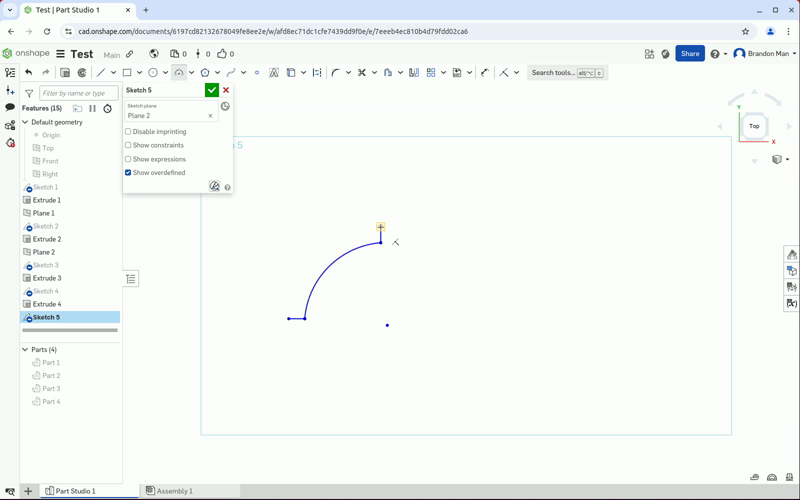
scroll(-6)
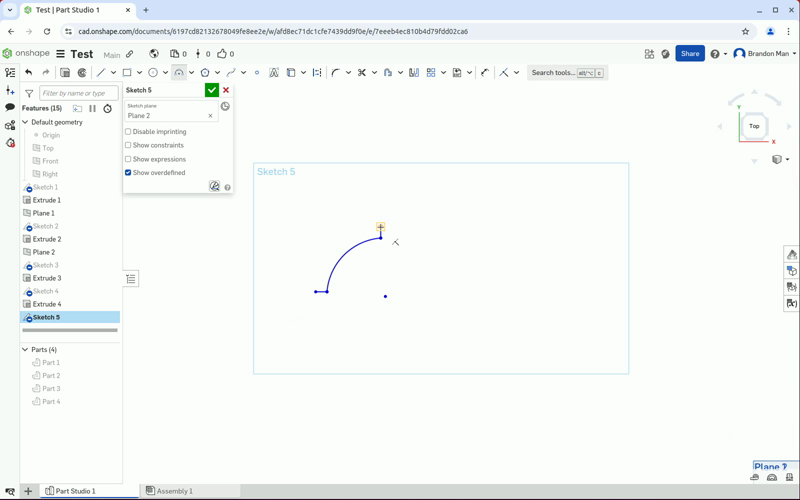
scroll(-6)
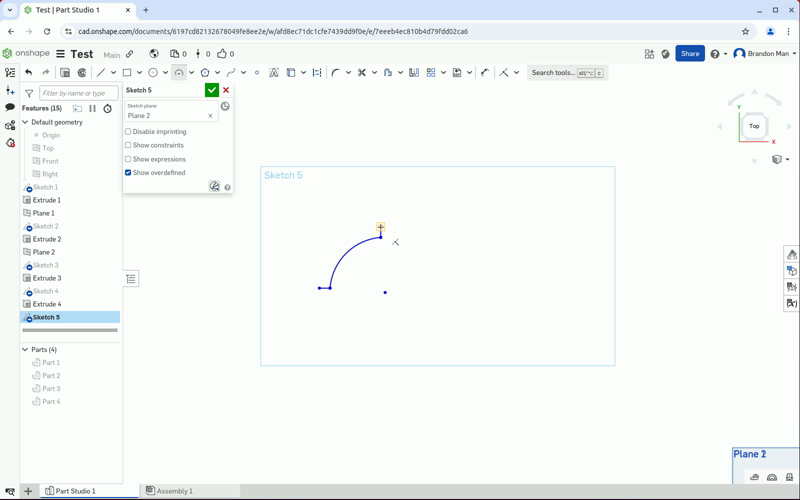
scroll(-6)
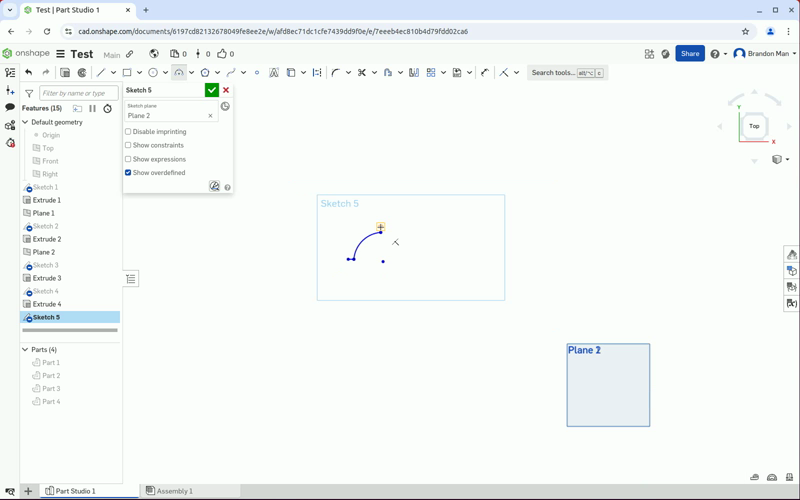
scroll(-6)
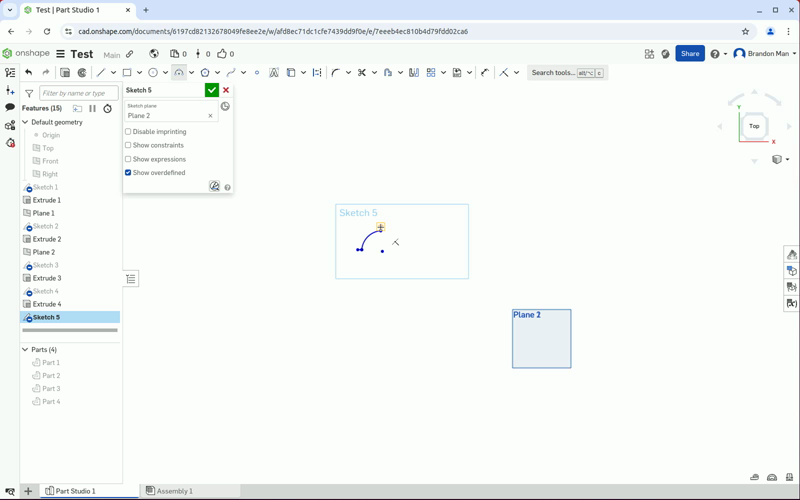
scroll(-6)
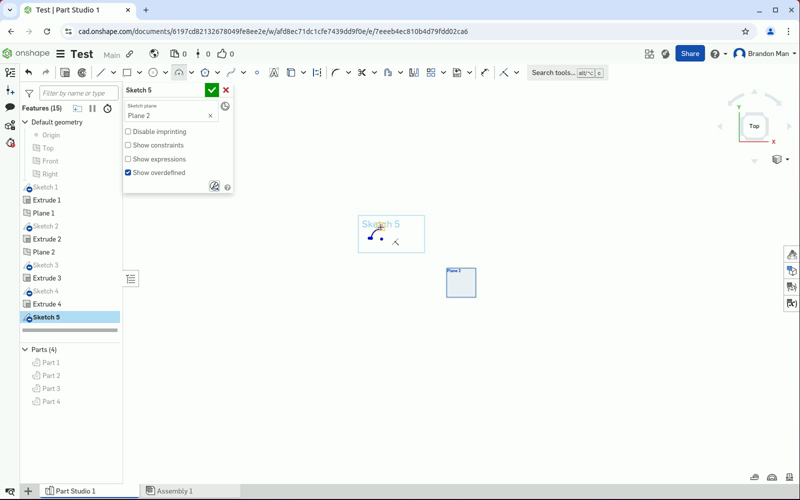
mouse_move(369, 238)
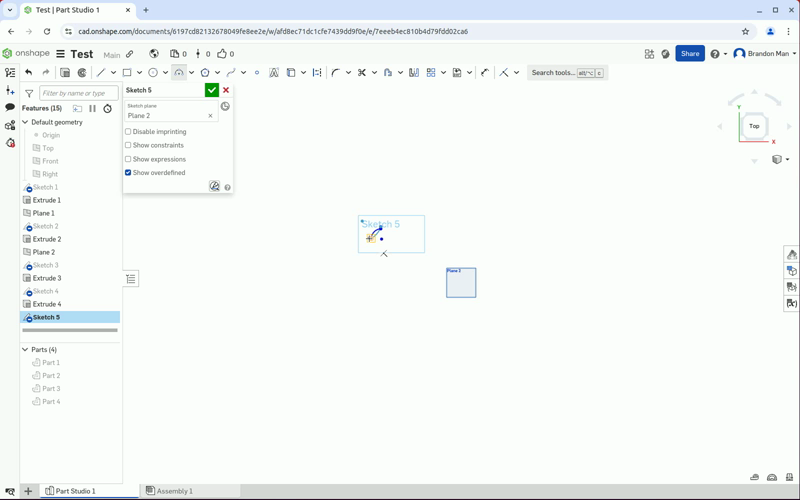
scroll(6)
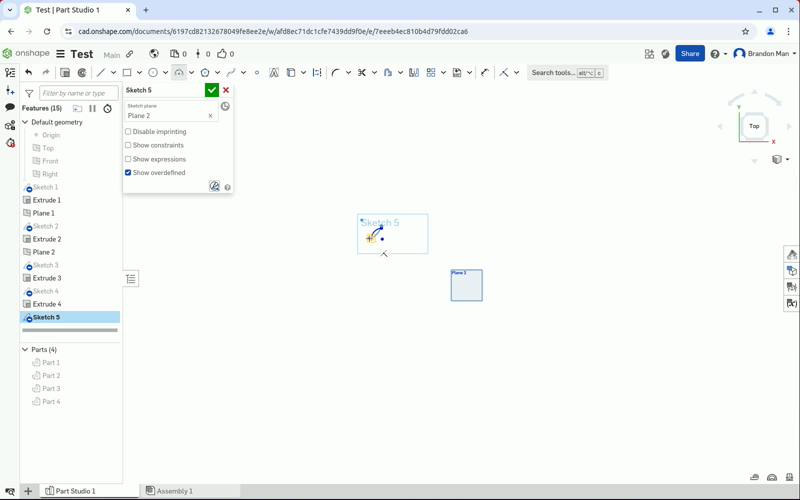
scroll(6)
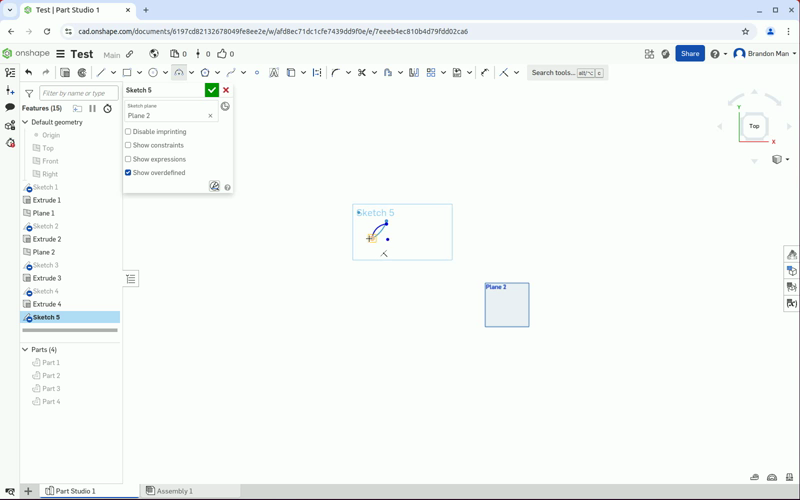
scroll(6)
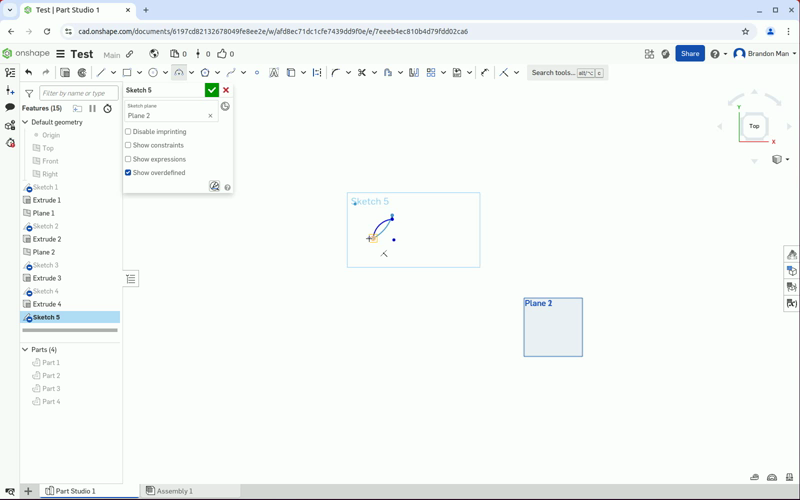
scroll(6)
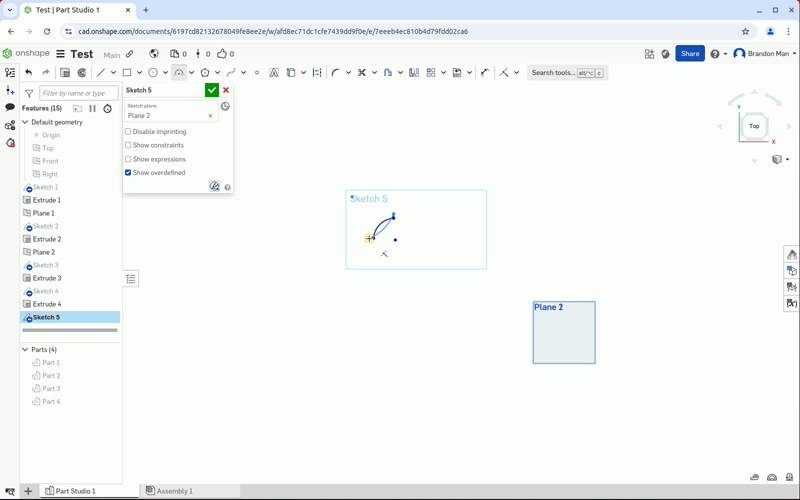
scroll(6)
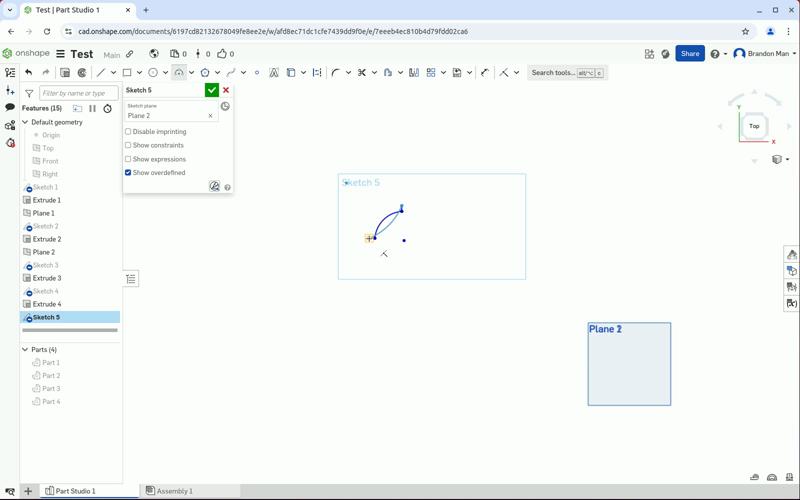
scroll(6)
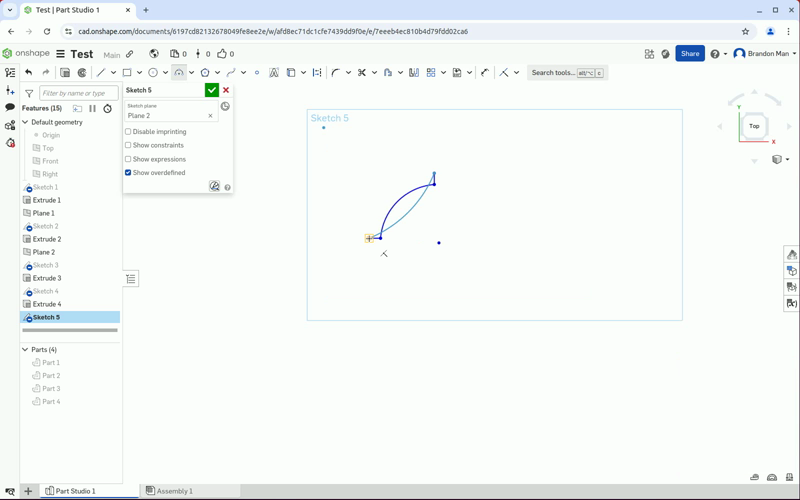
scroll(6)
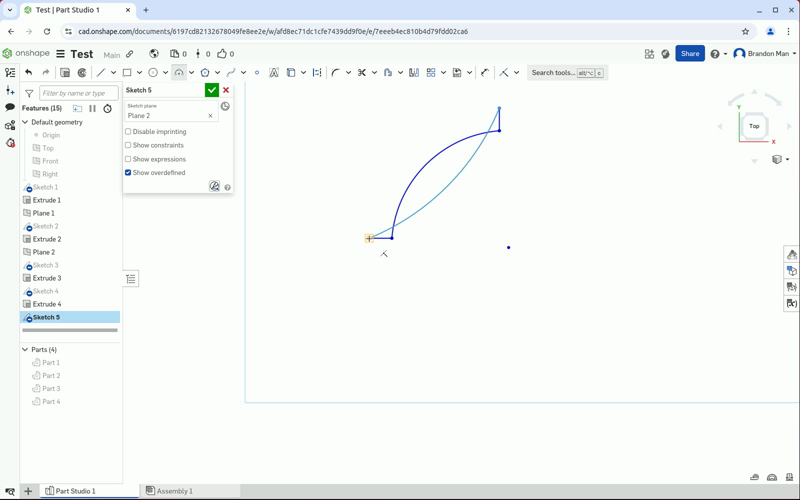
click(369, 238)
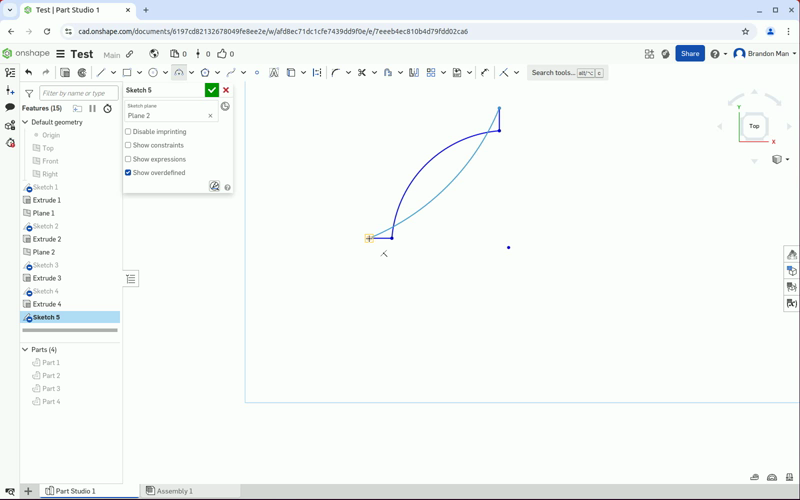
scroll(-6)
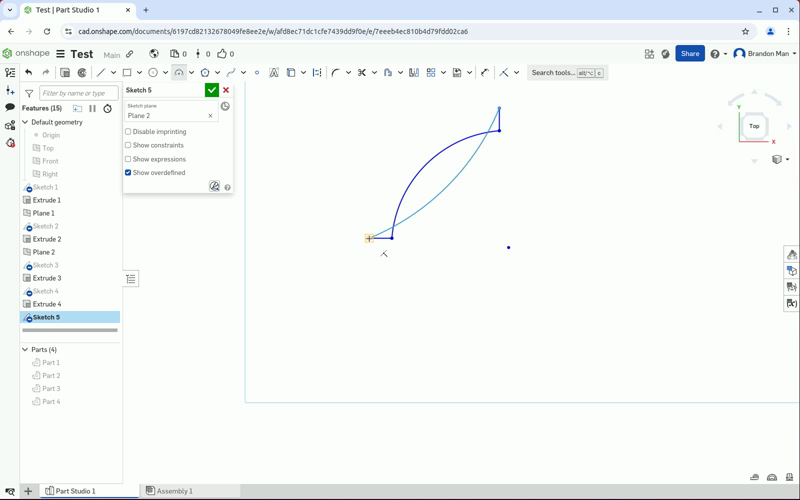
scroll(-6)
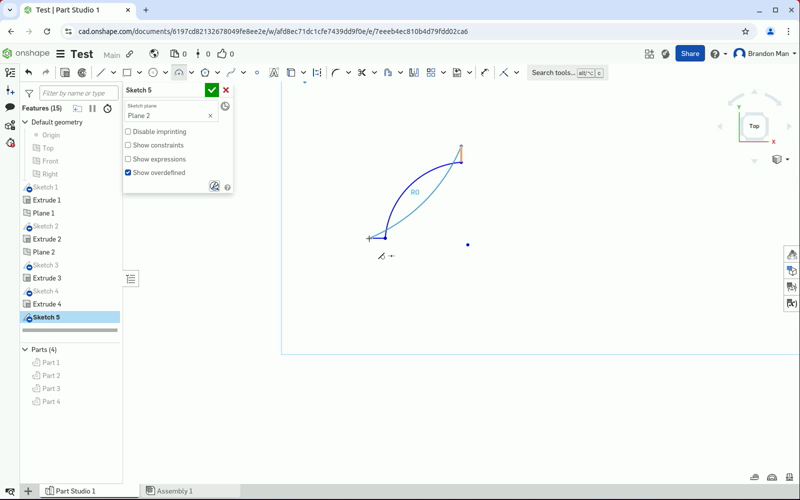
scroll(-6)
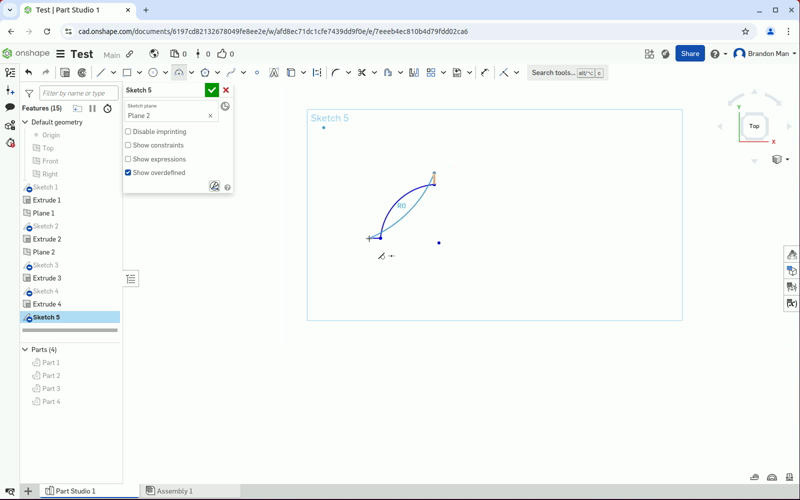
scroll(-6)
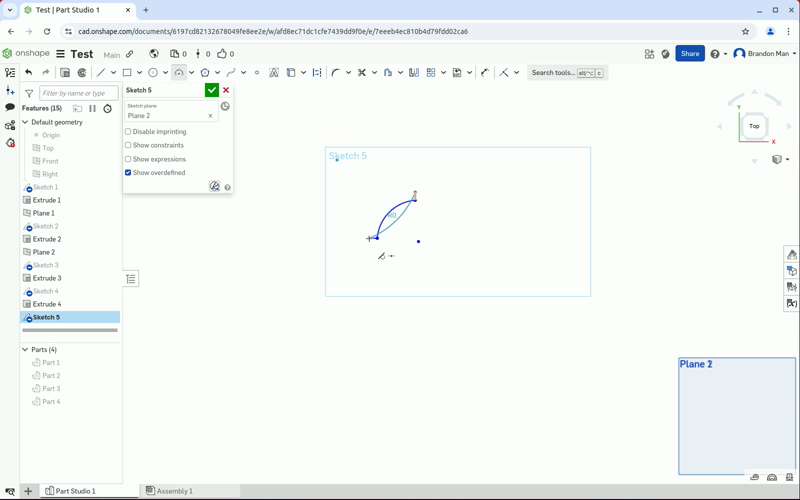
scroll(-6)
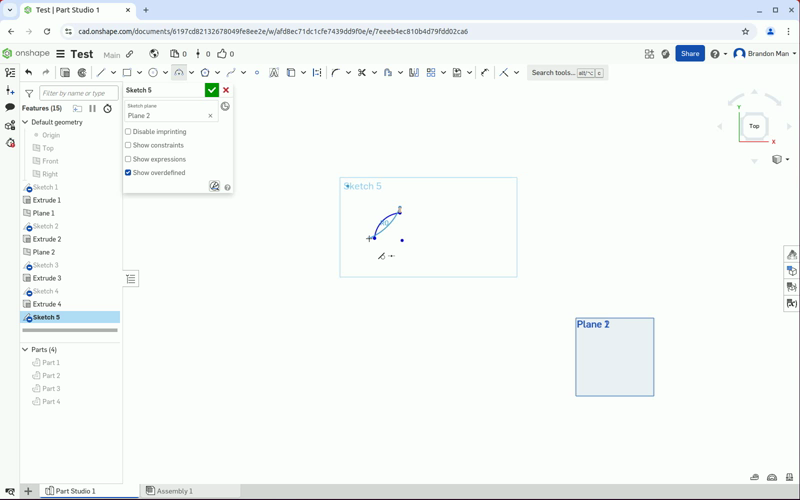
scroll(-6)
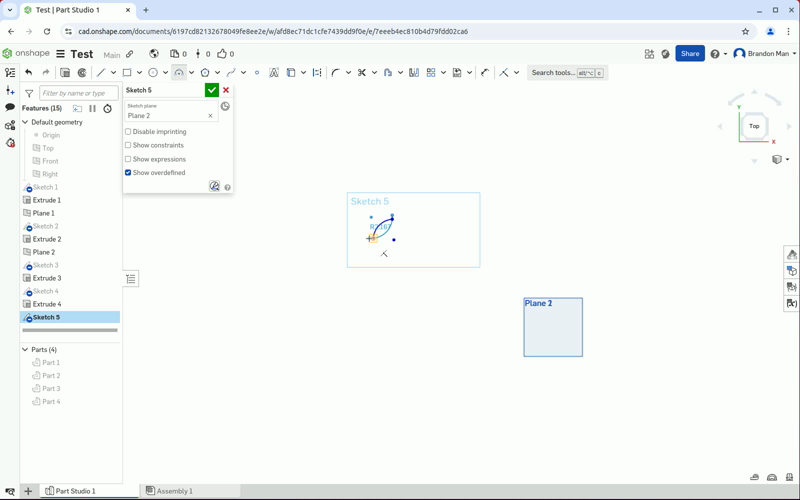
scroll(-6)
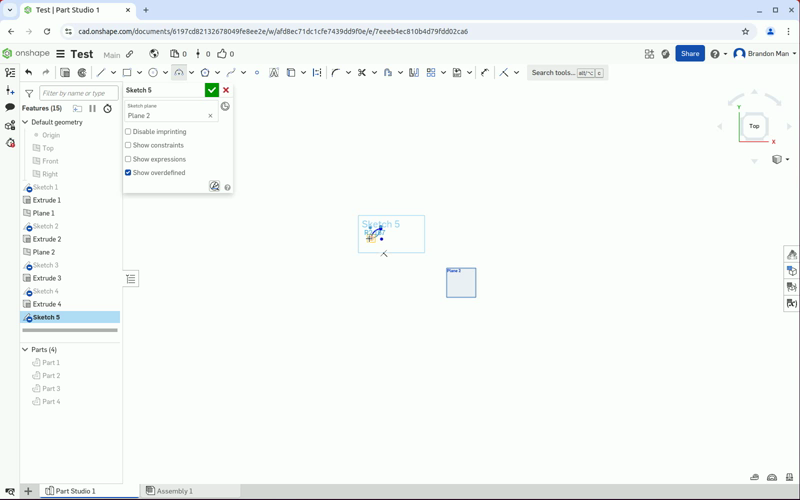
key_down(shift)
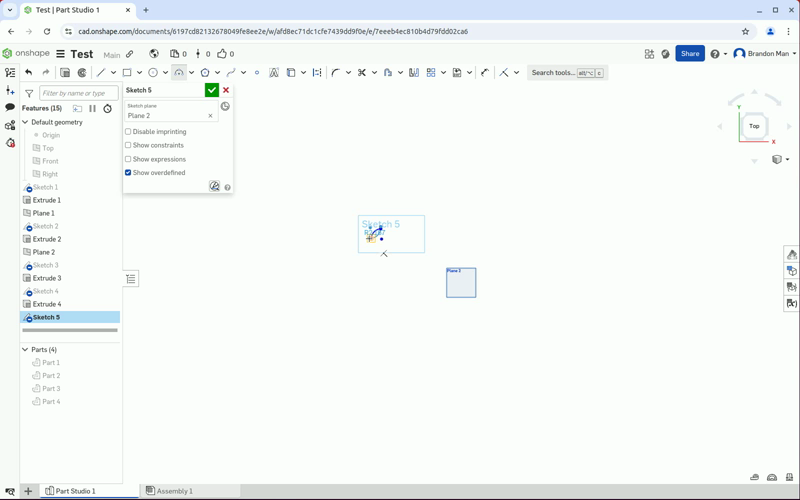
mouse_move(372, 230)
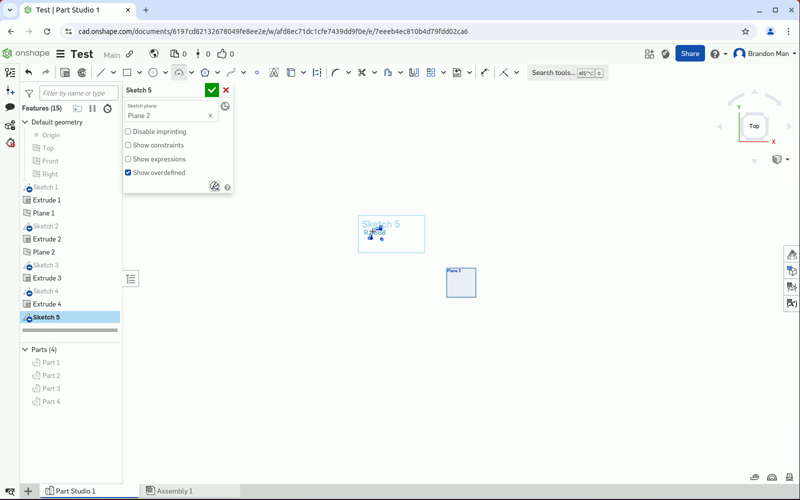
scroll(6)
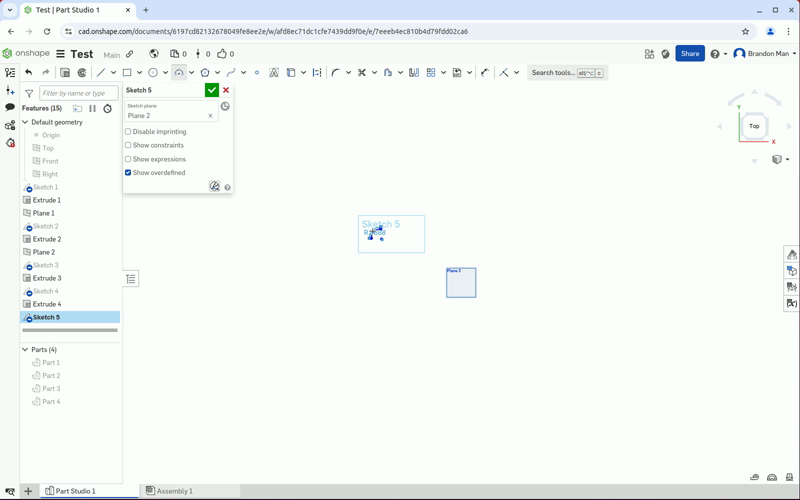
scroll(6)
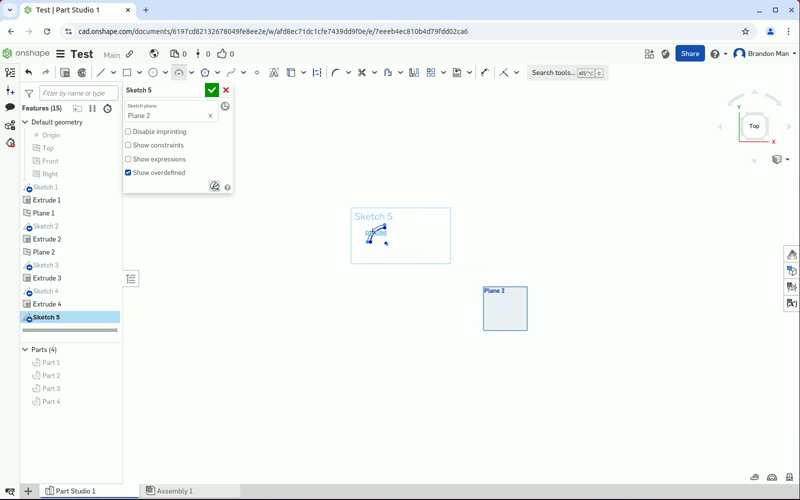
scroll(6)
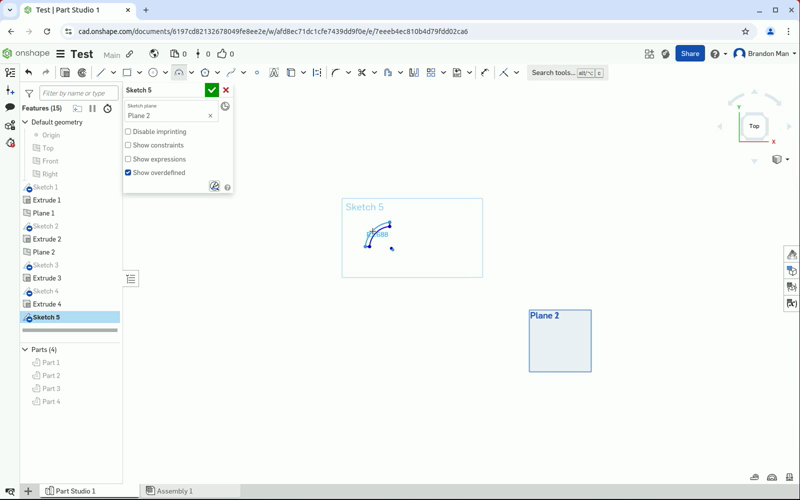
scroll(6)
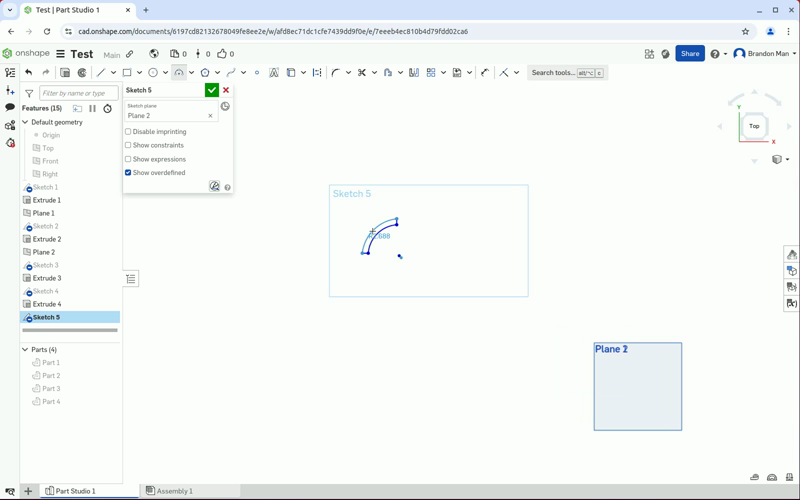
scroll(6)
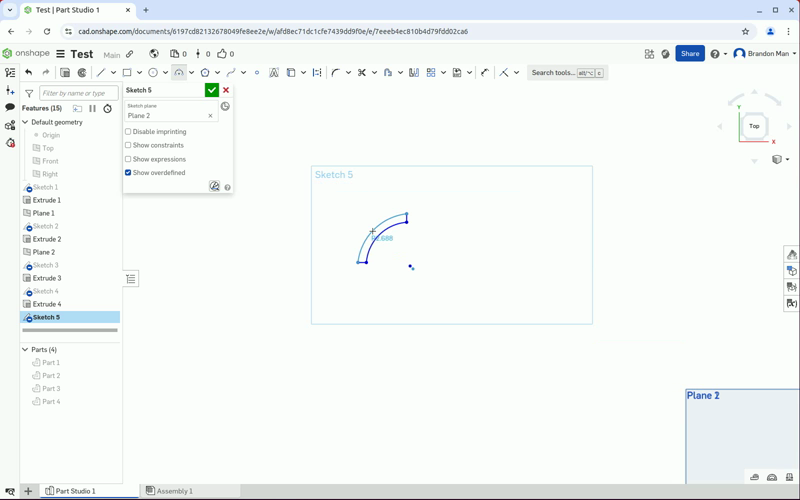
scroll(6)
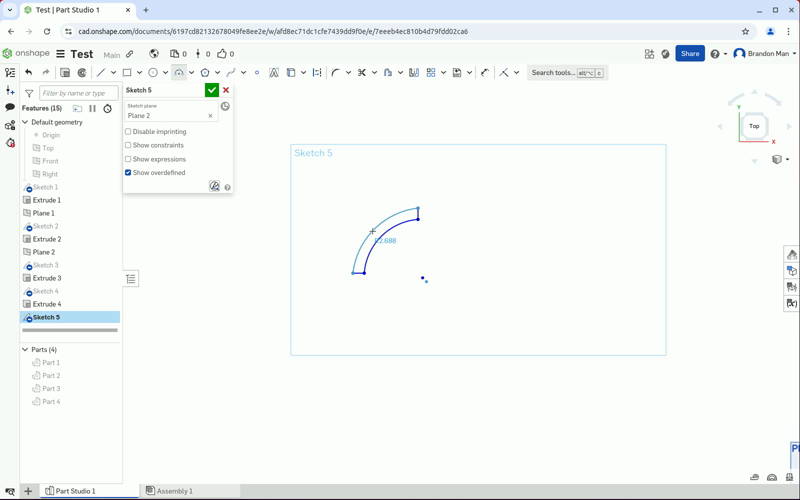
scroll(6)
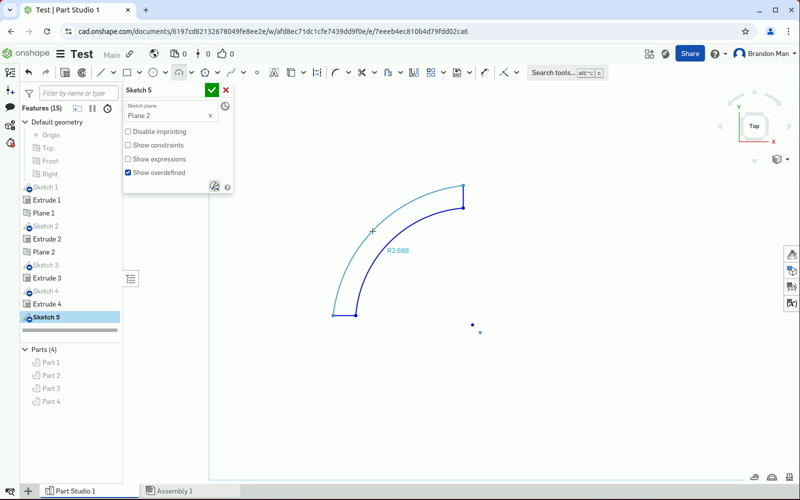
click(372, 230)
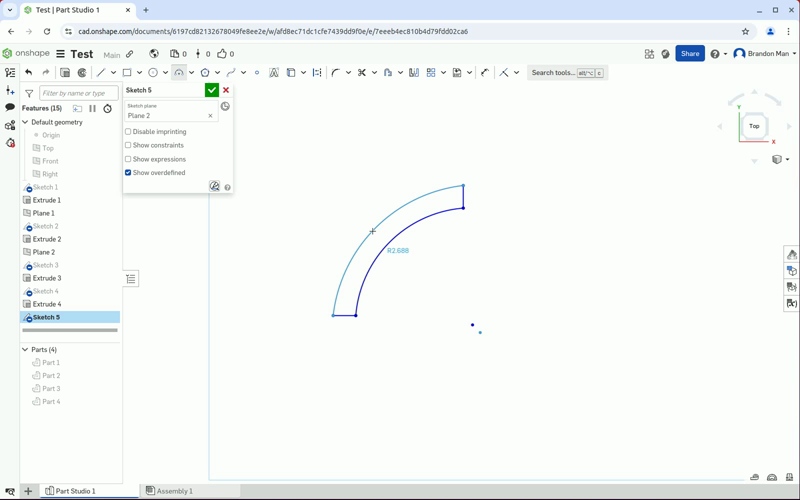
scroll(-6)
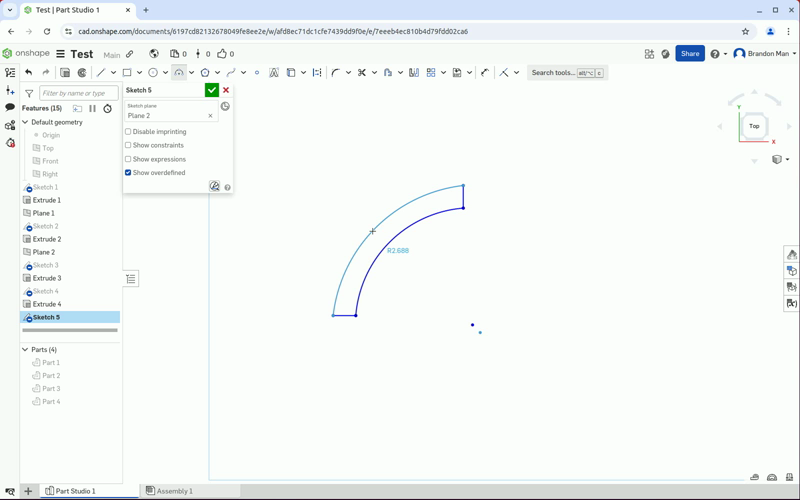
scroll(-6)
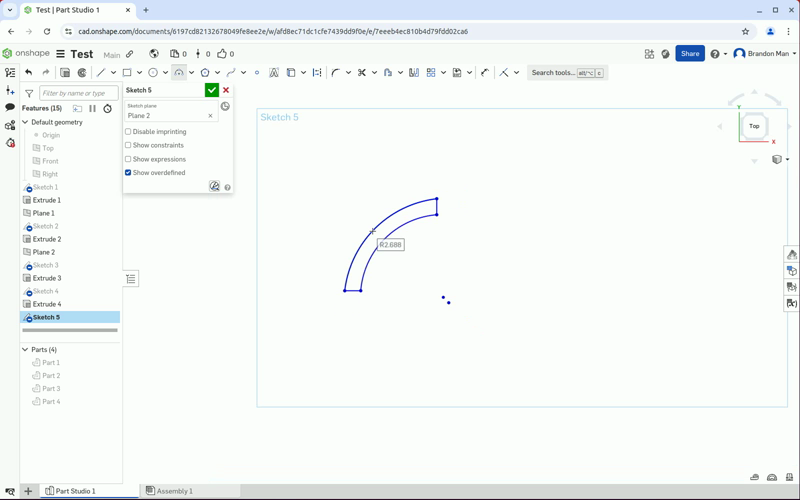
scroll(-6)
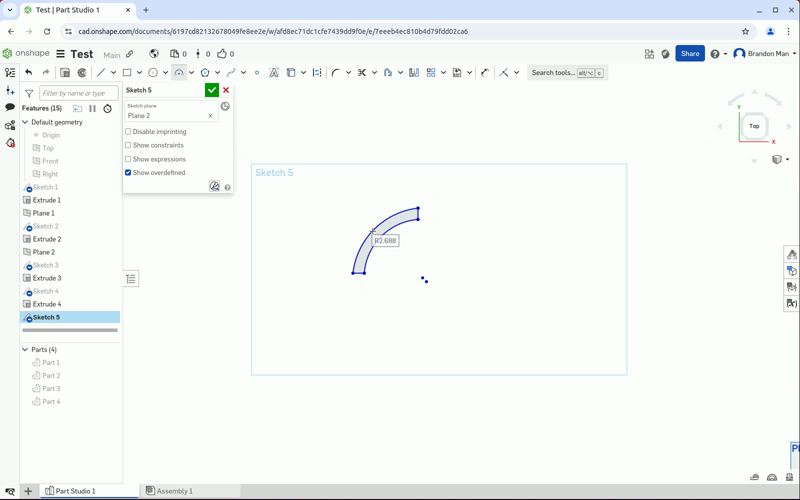
scroll(-6)
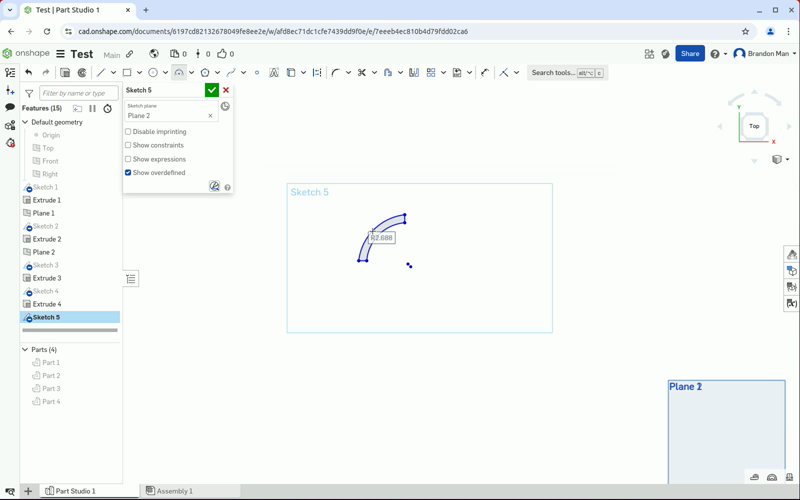
scroll(-6)
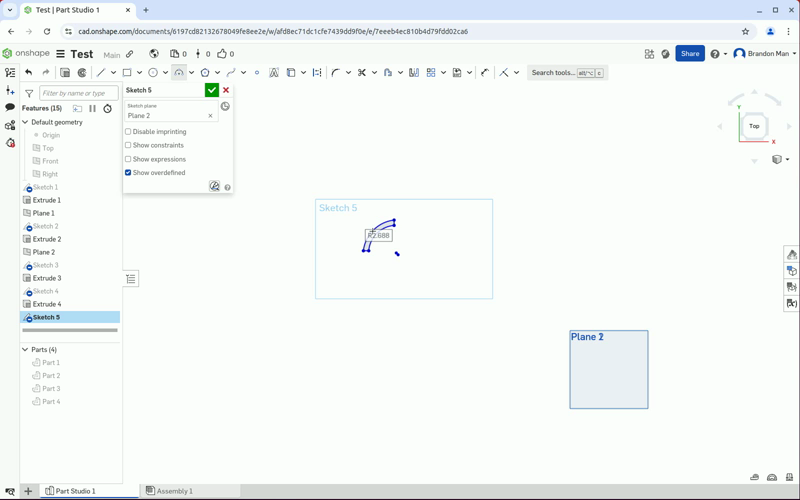
scroll(-6)
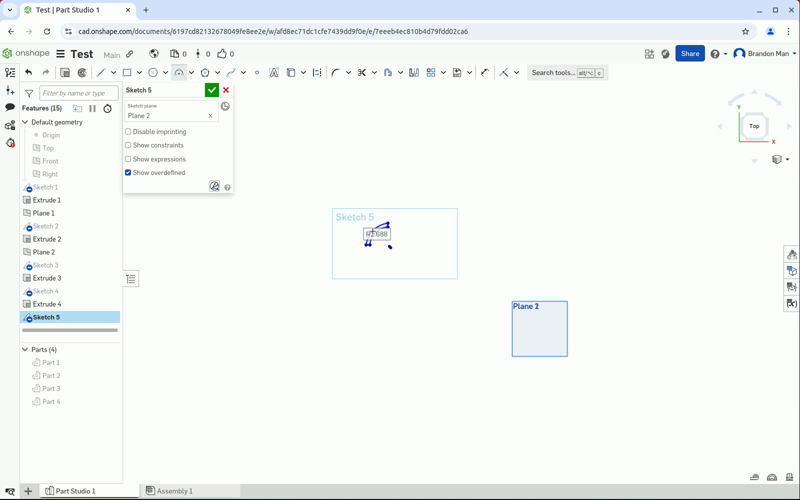
scroll(-6)
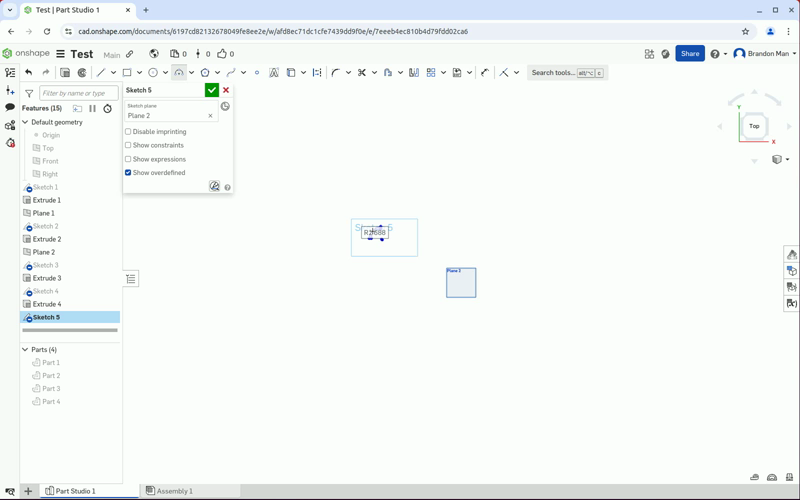
key_up(shift)
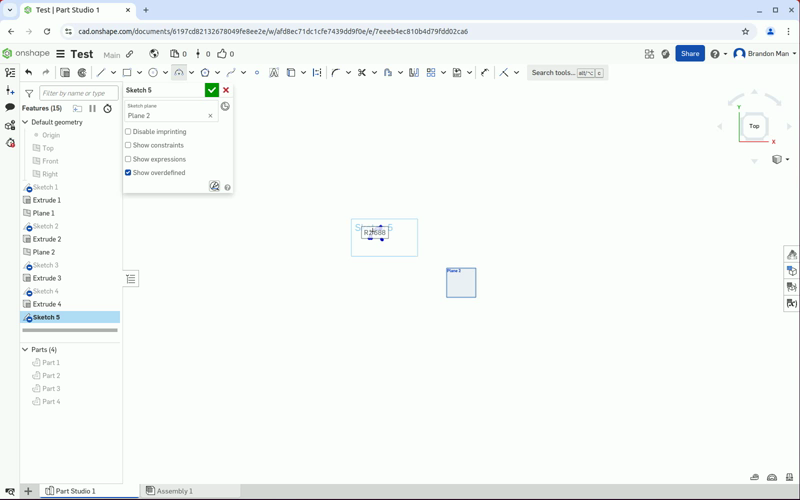
key(esc)
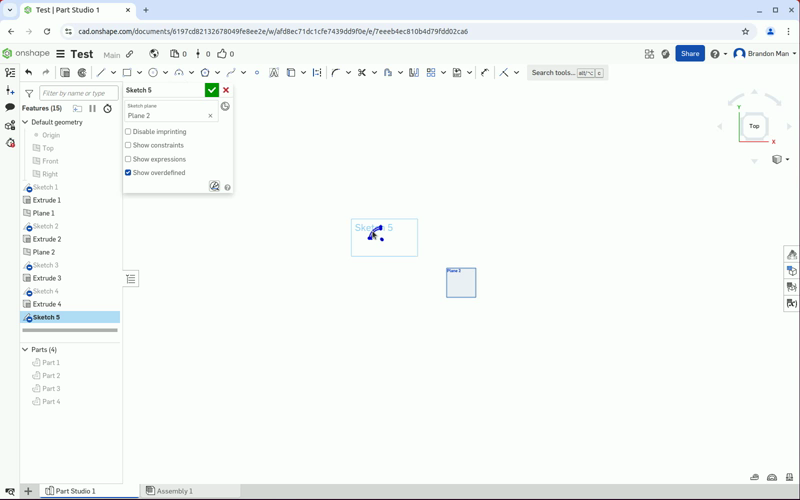
mouse_move(379, 228)
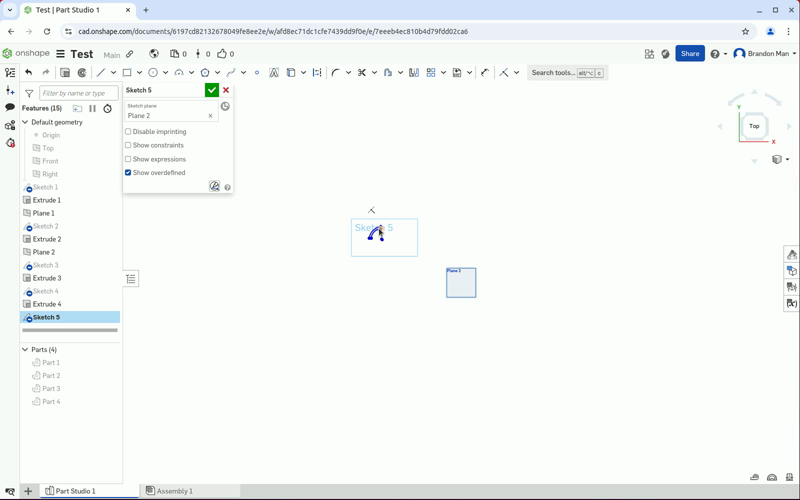
scroll(6)
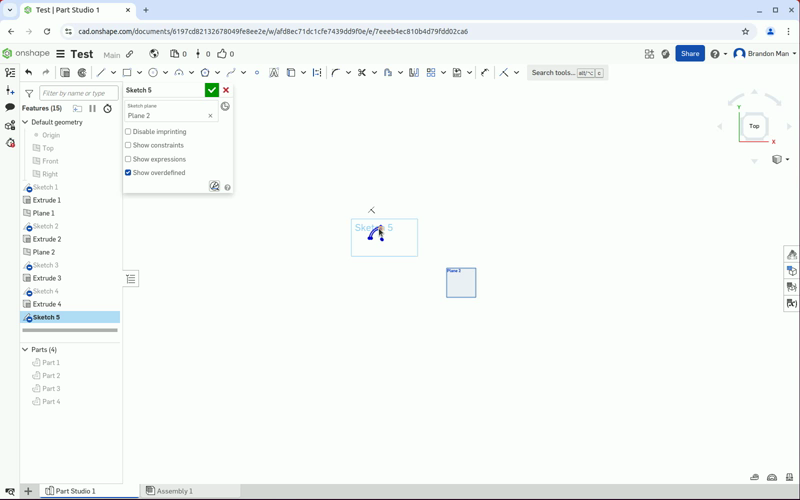
scroll(6)
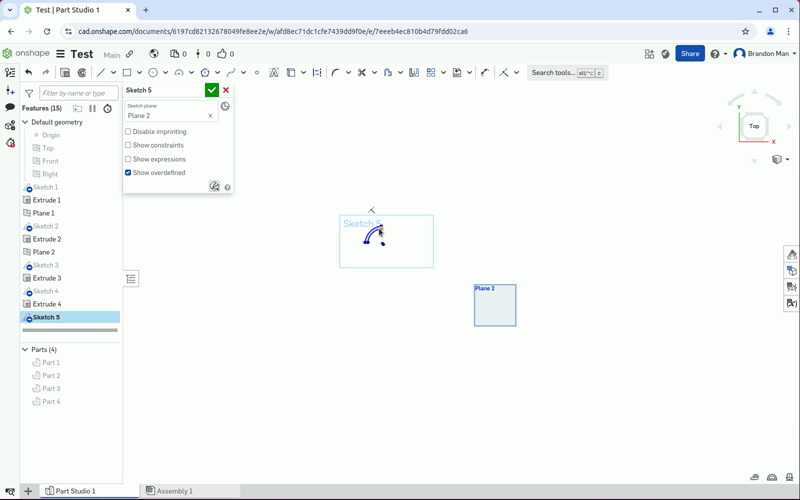
scroll(6)
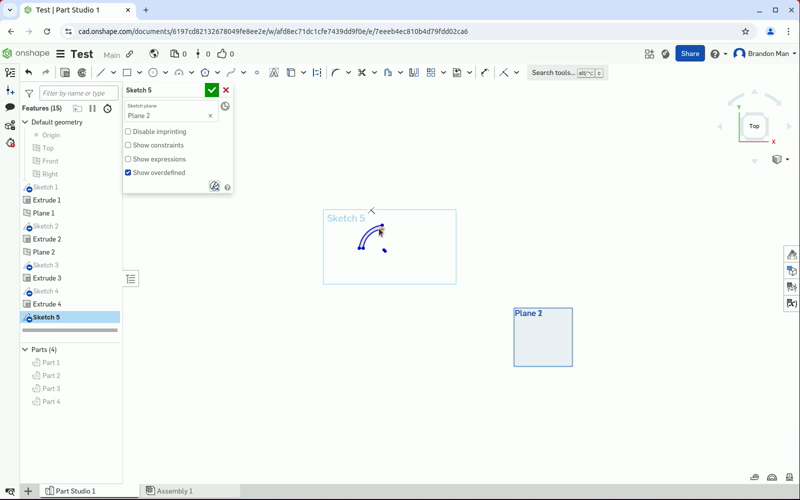
scroll(6)
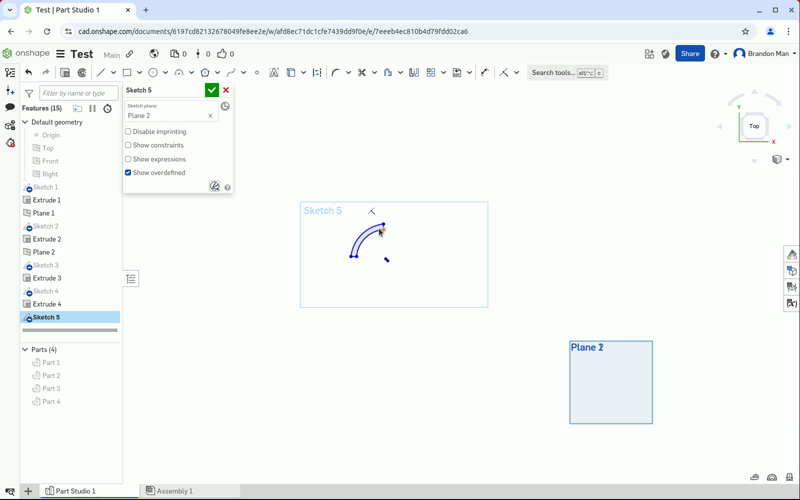
scroll(6)
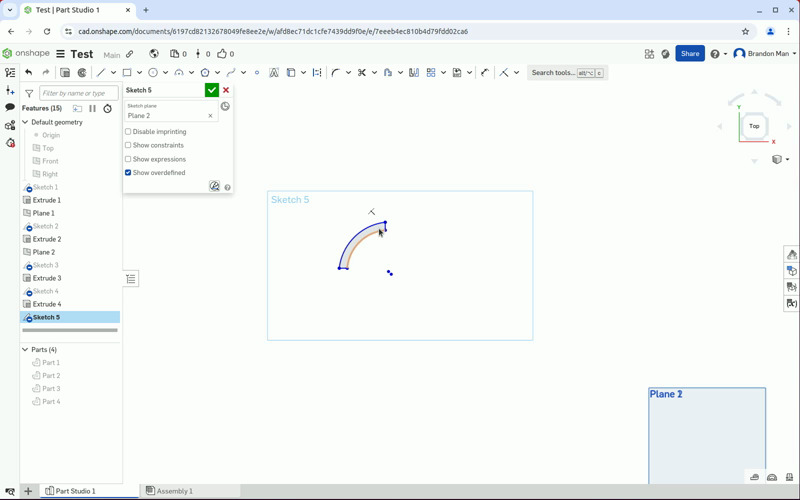
scroll(6)
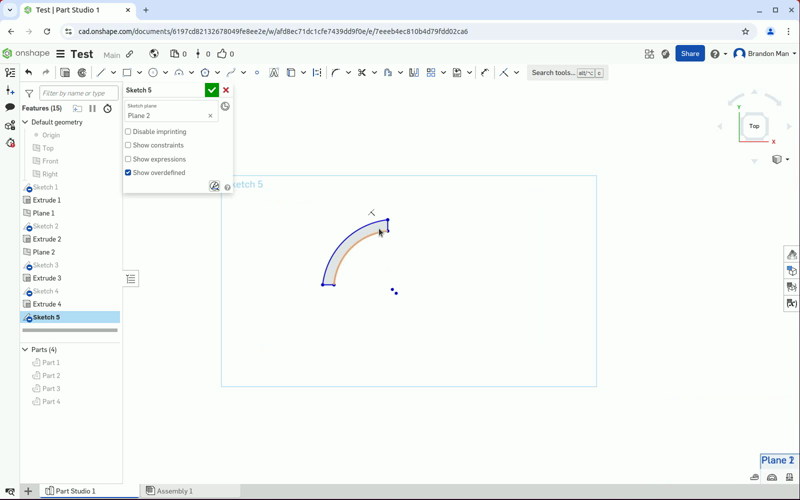
scroll(6)
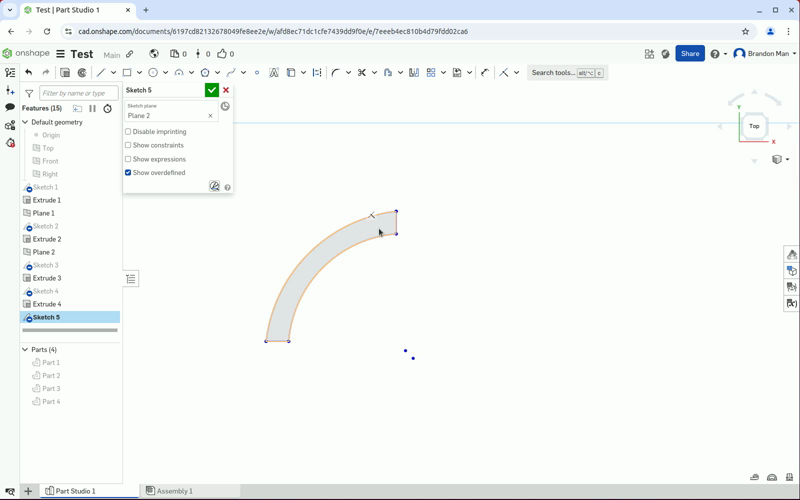
click(379, 228)
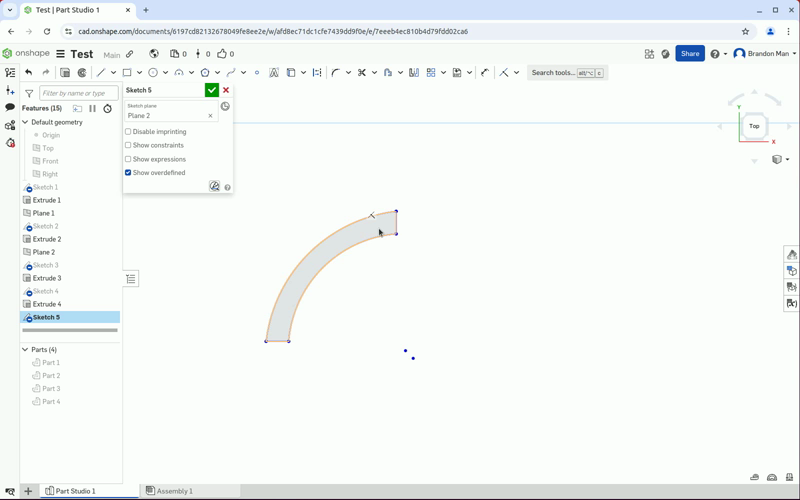
scroll(-6)
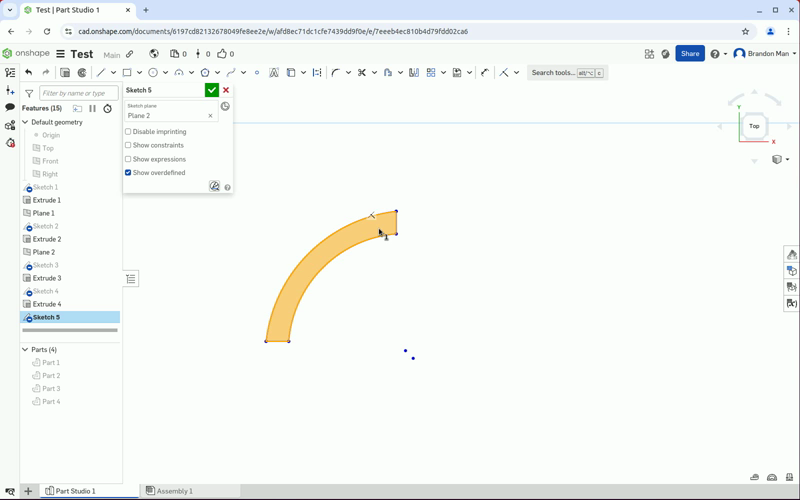
scroll(-6)
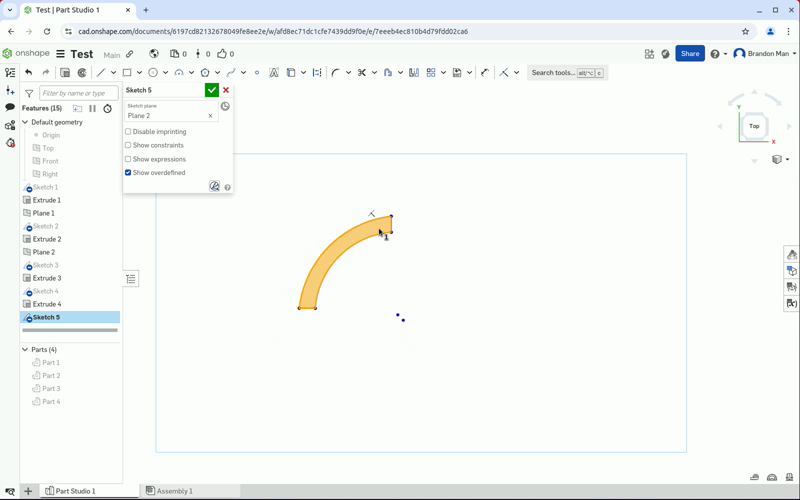
scroll(-6)
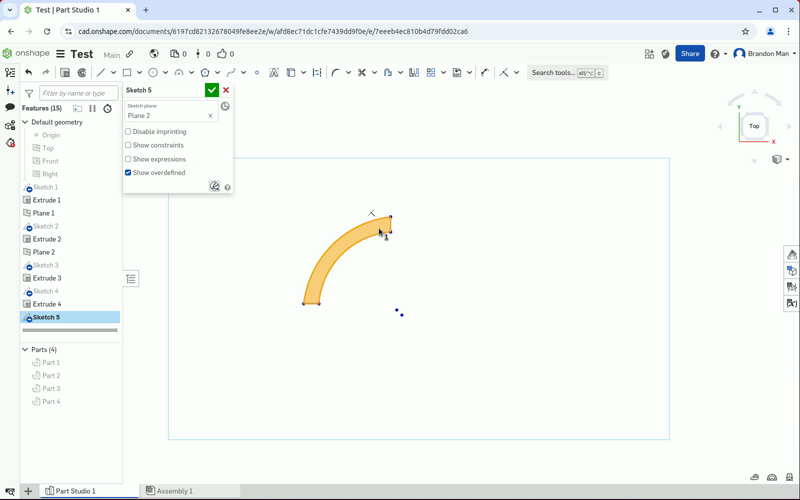
scroll(-6)
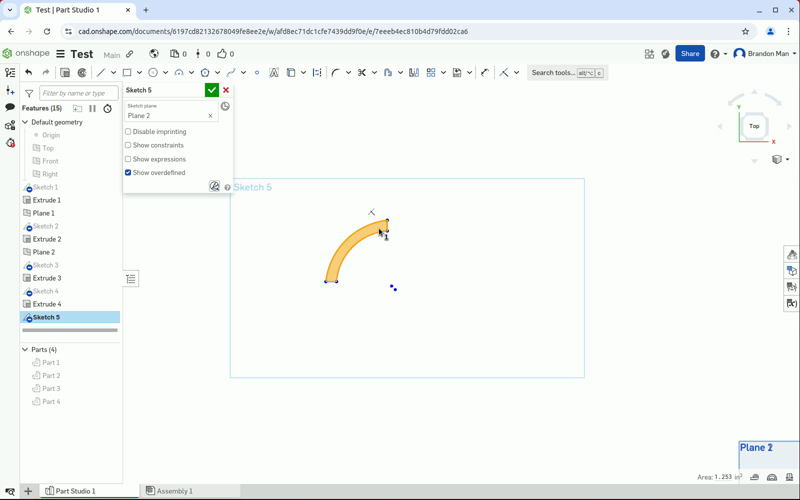
scroll(-6)
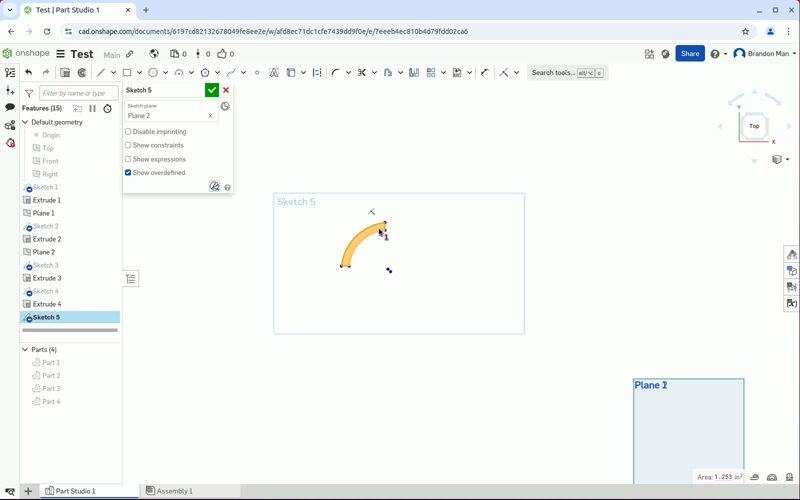
scroll(-6)
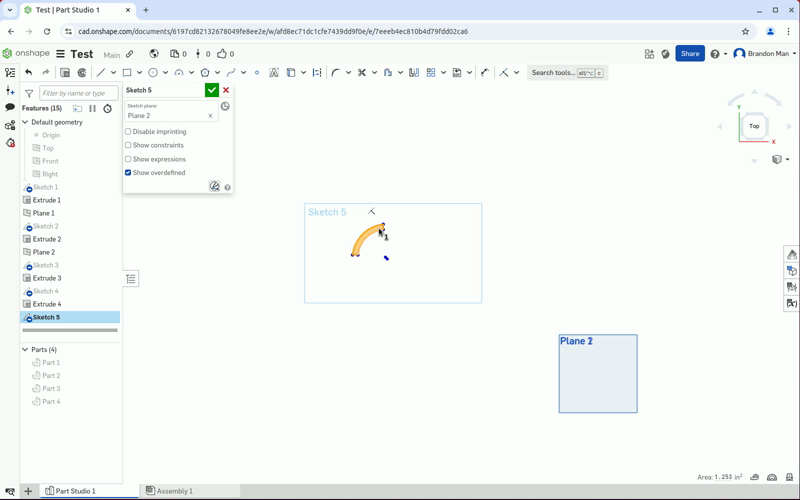
scroll(-6)
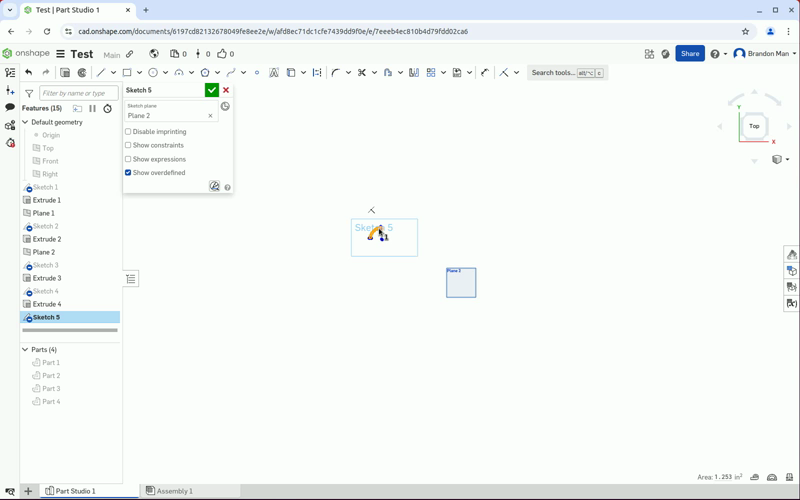
mouse_move(73, 352)
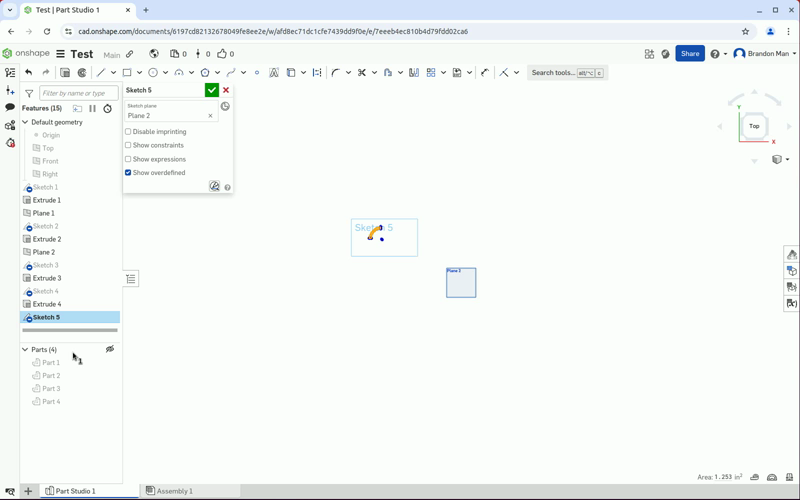
key(shift+y)
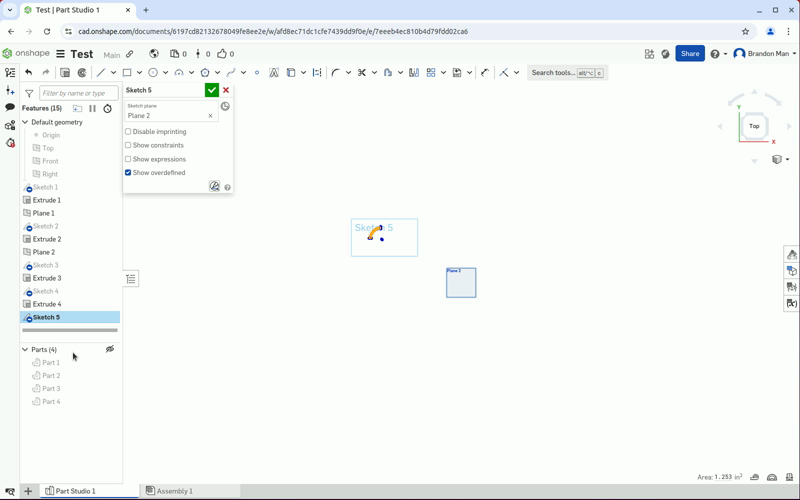
key(shift+e)
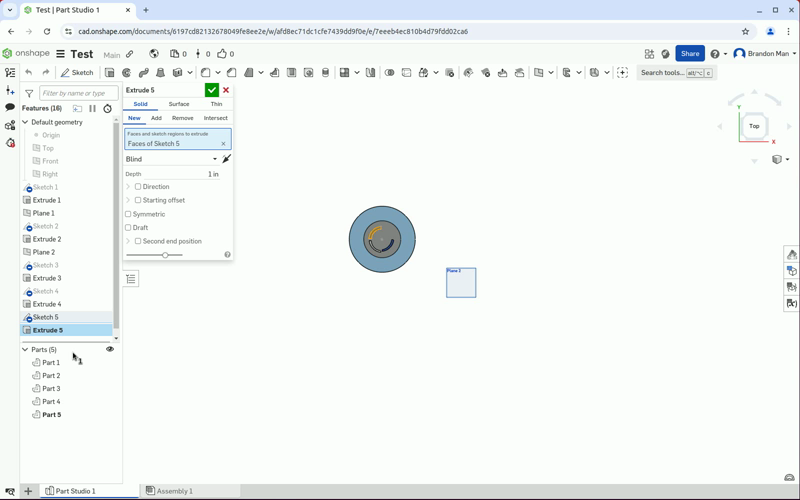
mouse_move(143, 106)
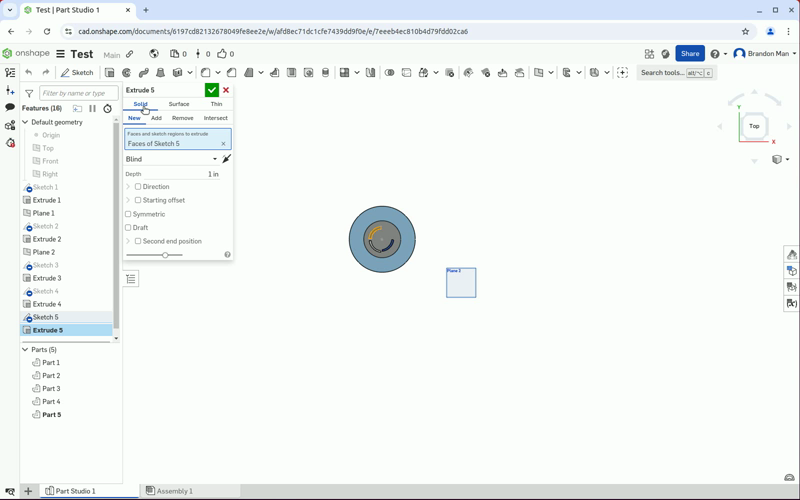
click(143, 106)
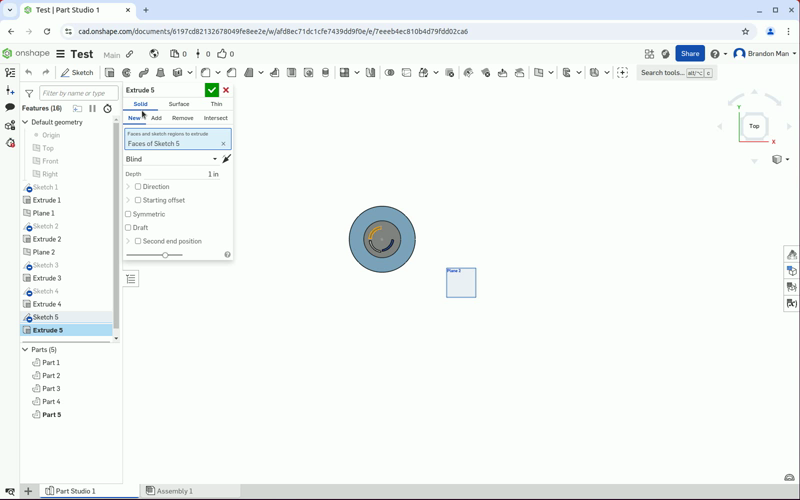
mouse_move(137, 120)
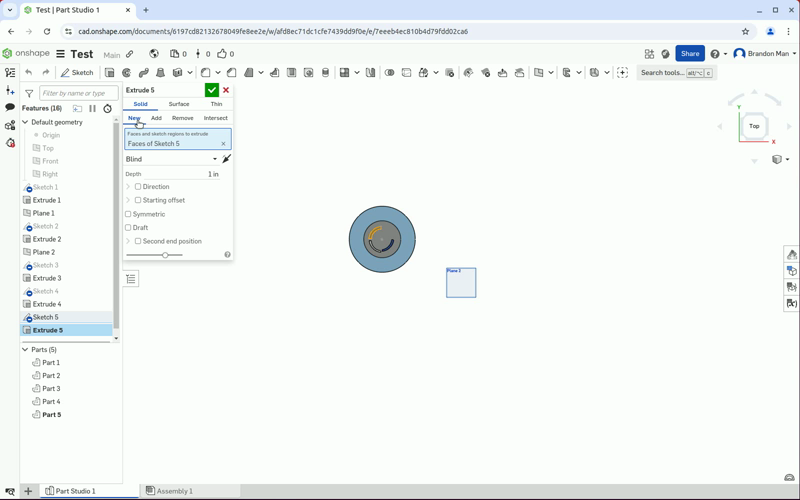
click(137, 120)
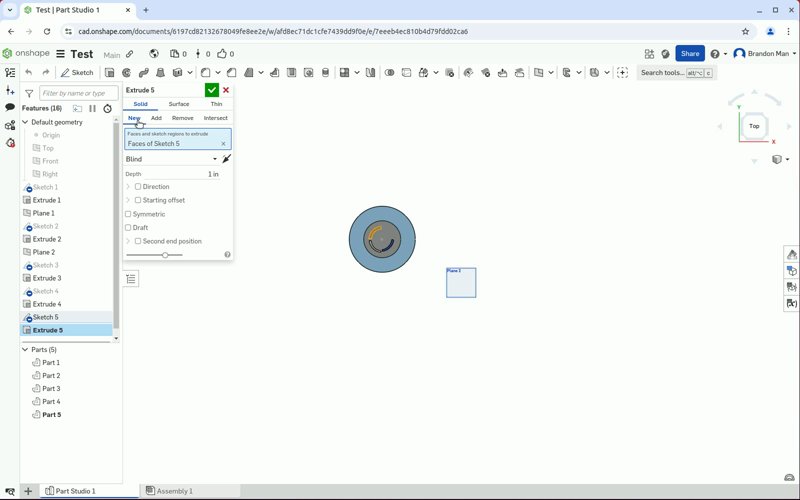
key(tab, 4)
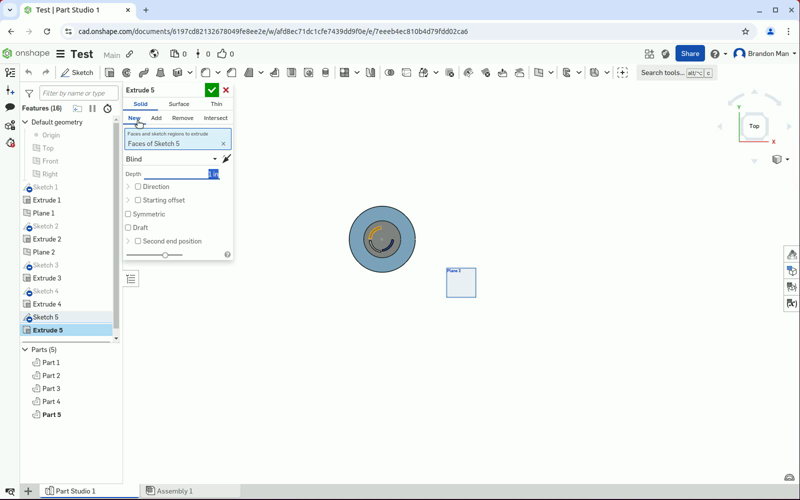
text(1.926)
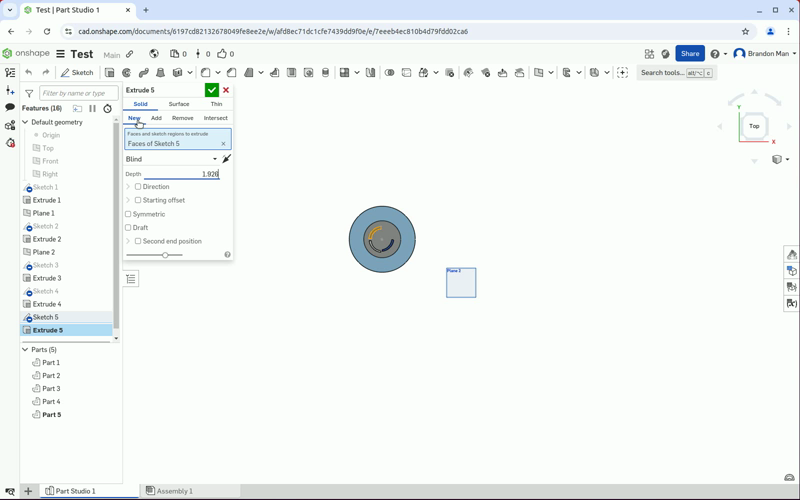
key(enter)
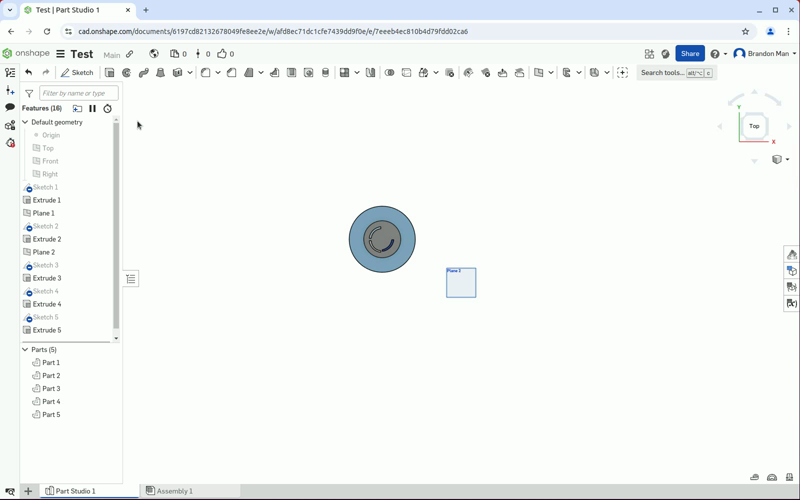
key(shift+h)
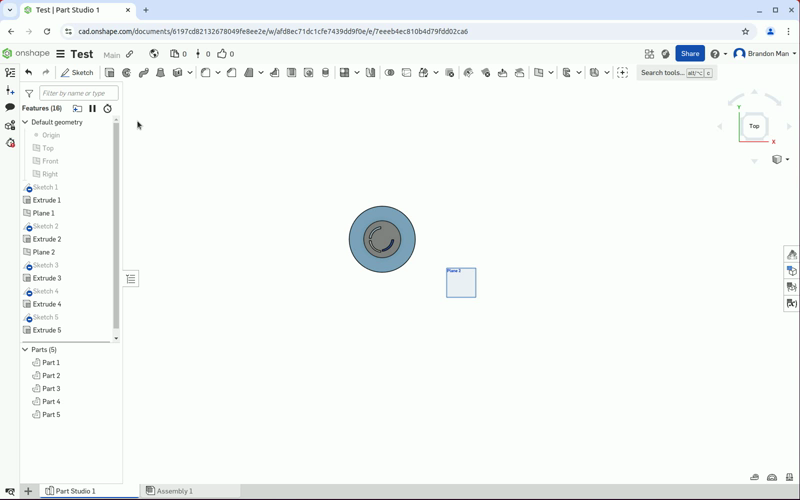
key(shift+h)
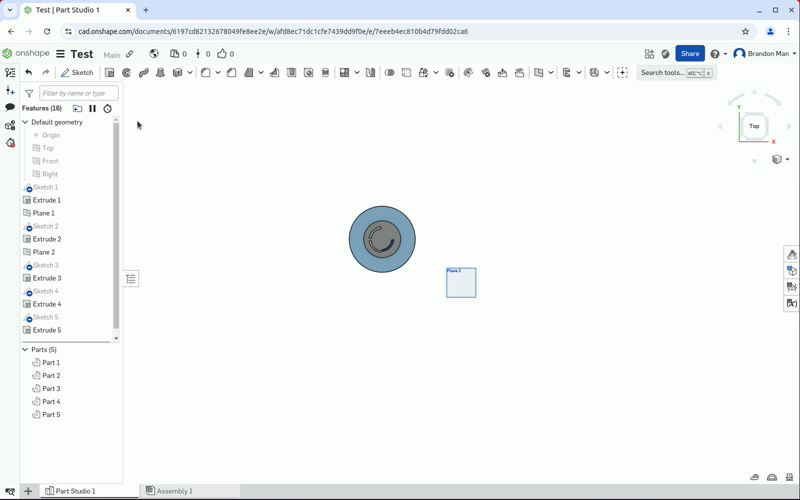
mouse_move(69, 189)
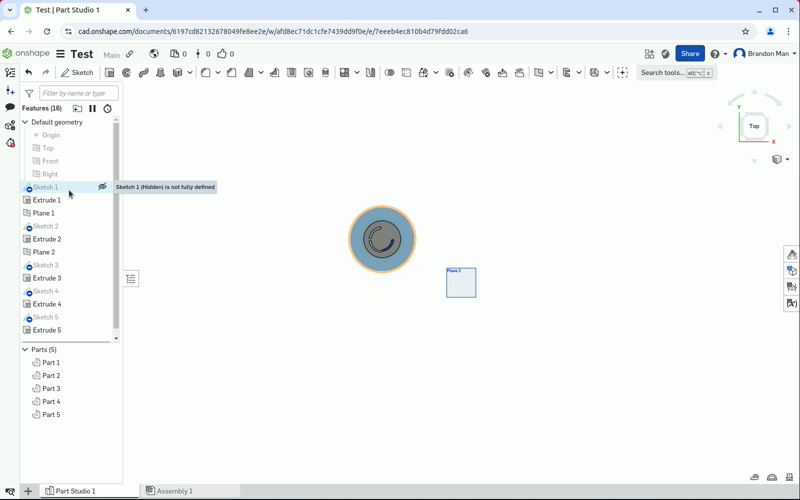
click(69, 189)
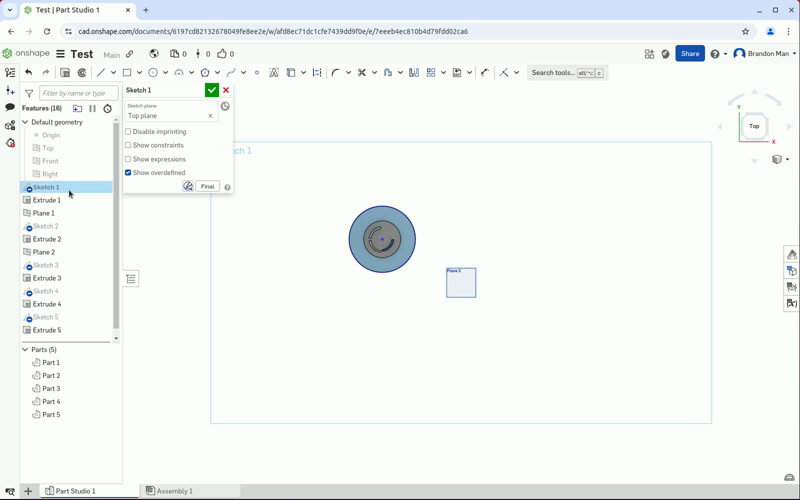
mouse_move(229, 92)
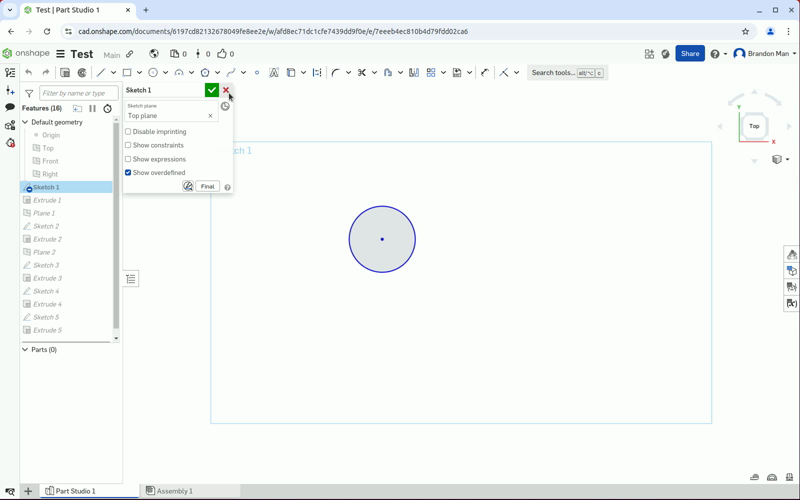
click(229, 92)
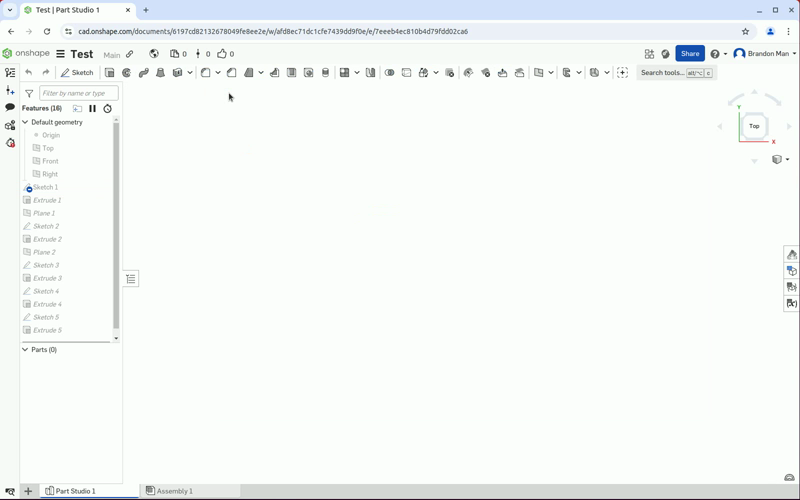
key(shift+s)
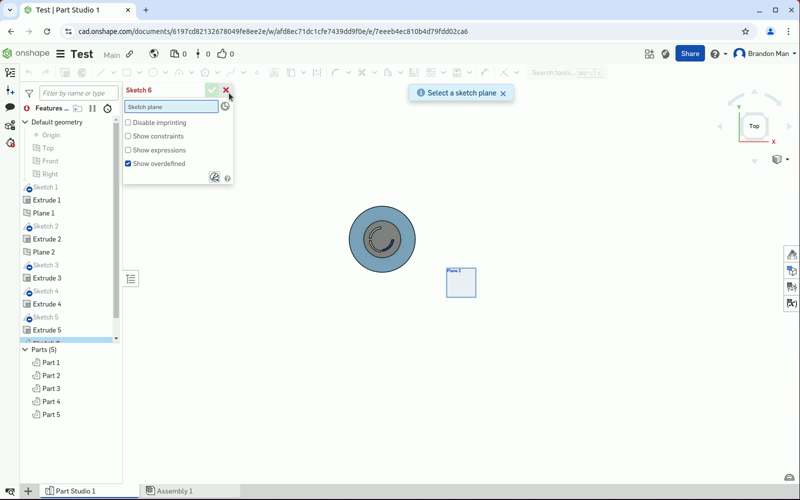
mouse_move(69, 241)
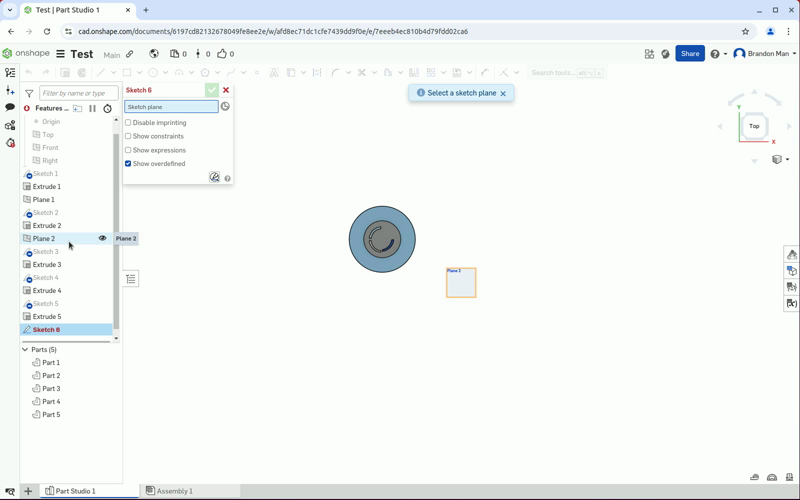
click(69, 241)
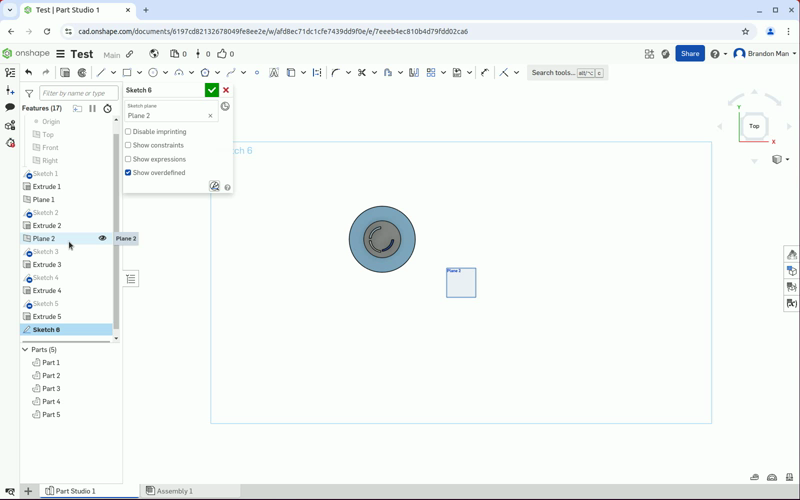
mouse_move(73, 352)
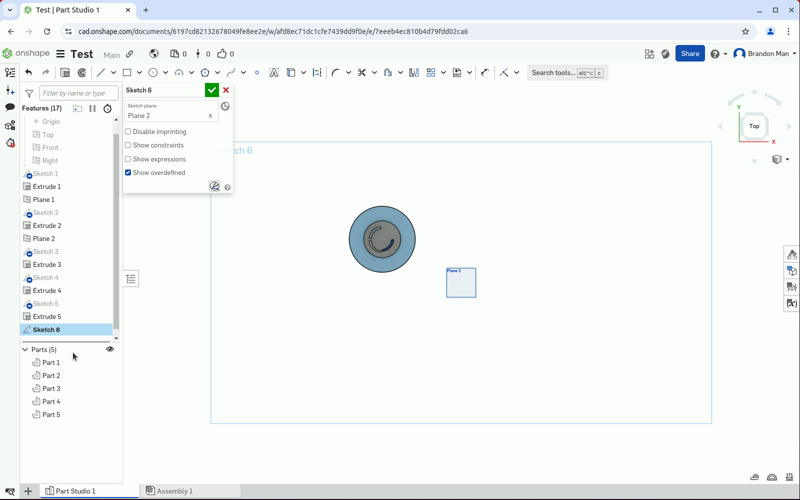
key(y)
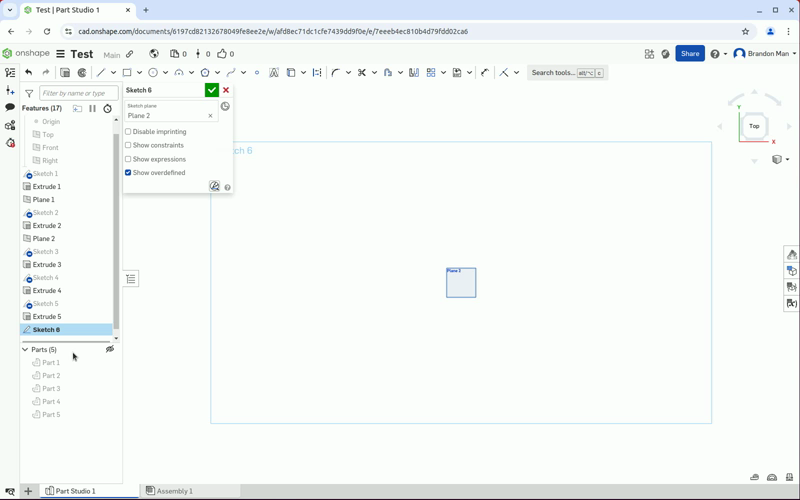
key(a)
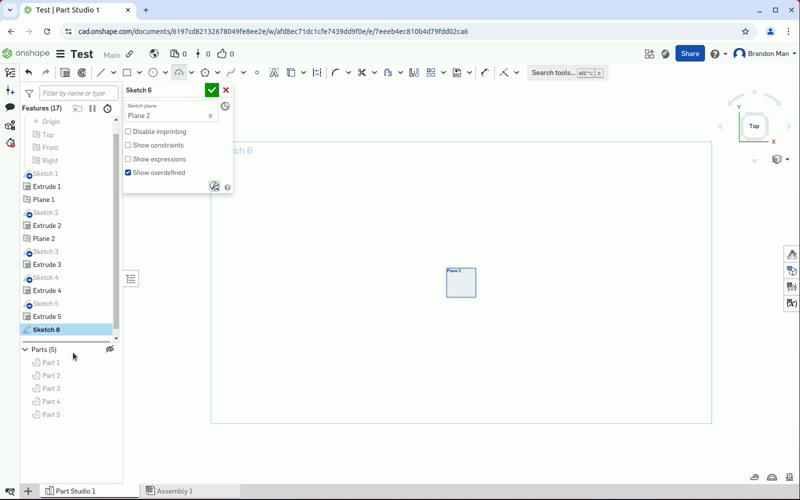
key_down(shift)
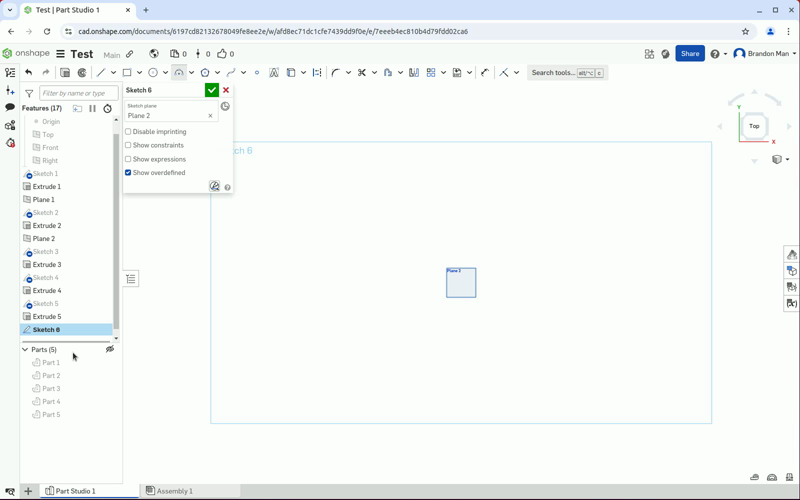
mouse_move(382, 228)
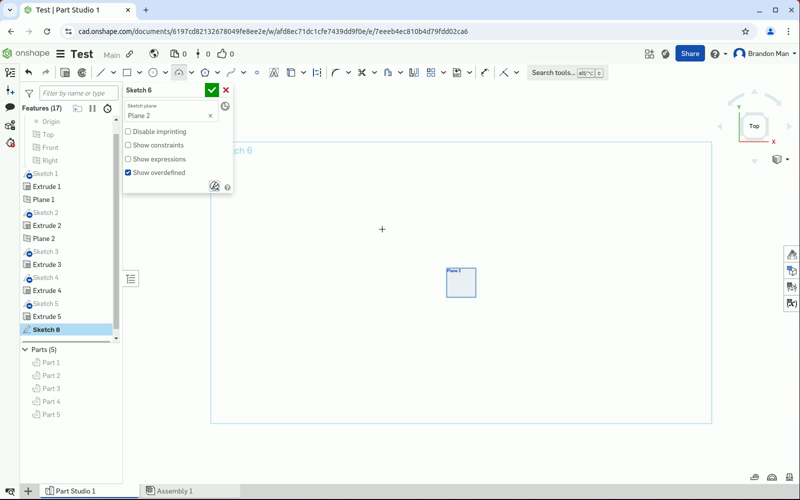
click(382, 228)
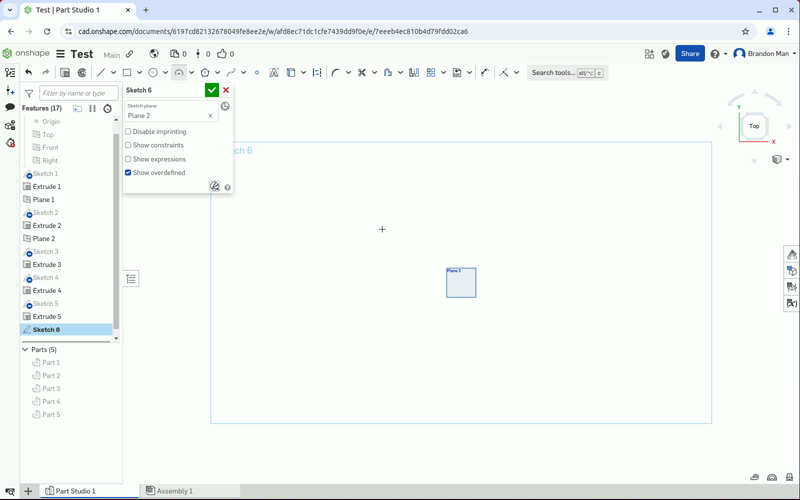
key_up(shift)
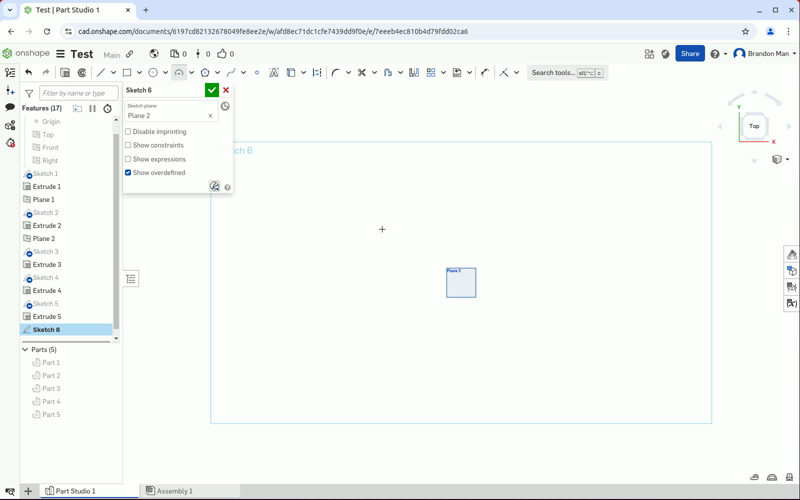
key_down(shift)
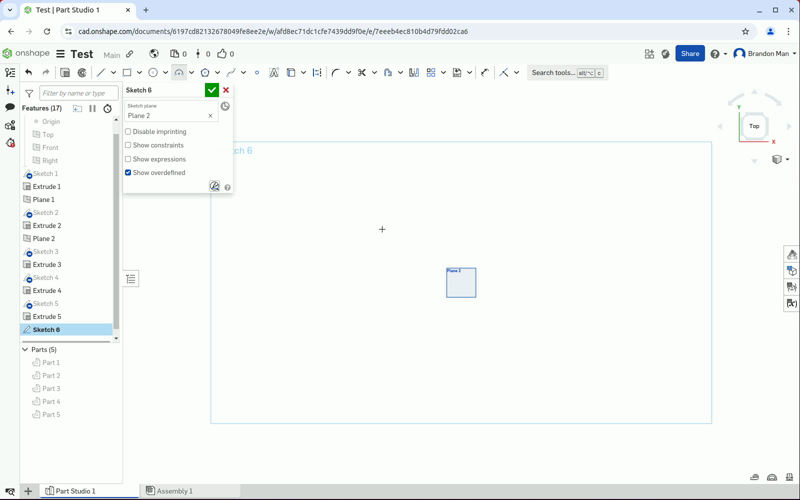
mouse_move(392, 239)
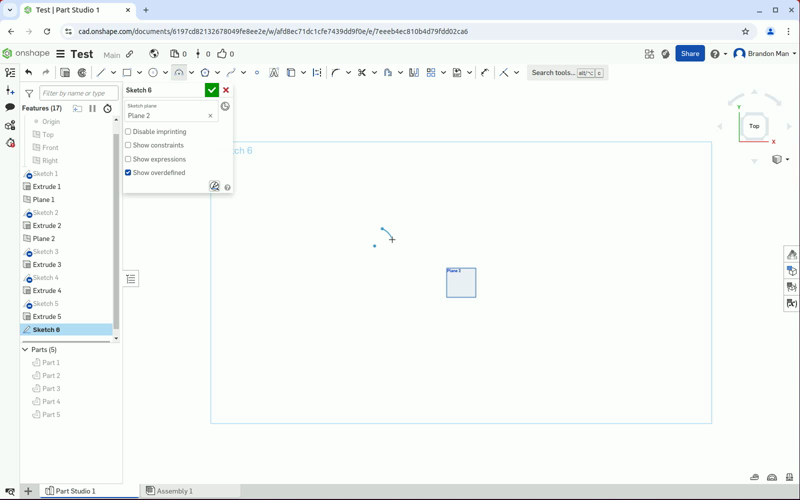
click(392, 239)
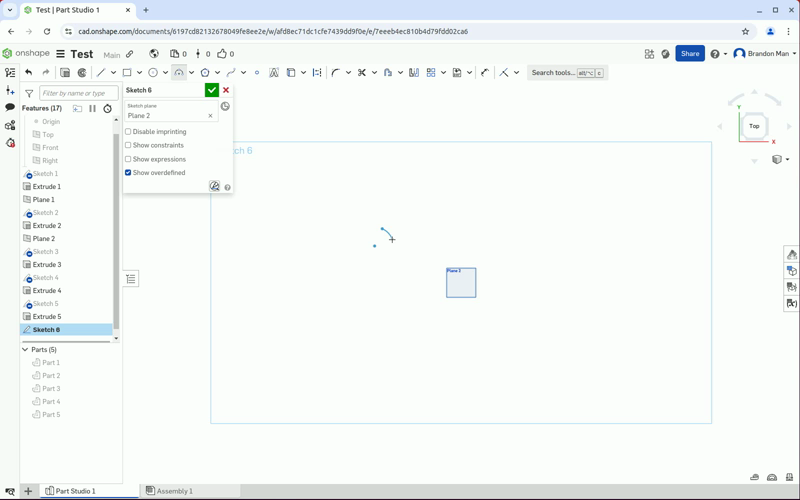
mouse_move(389, 232)
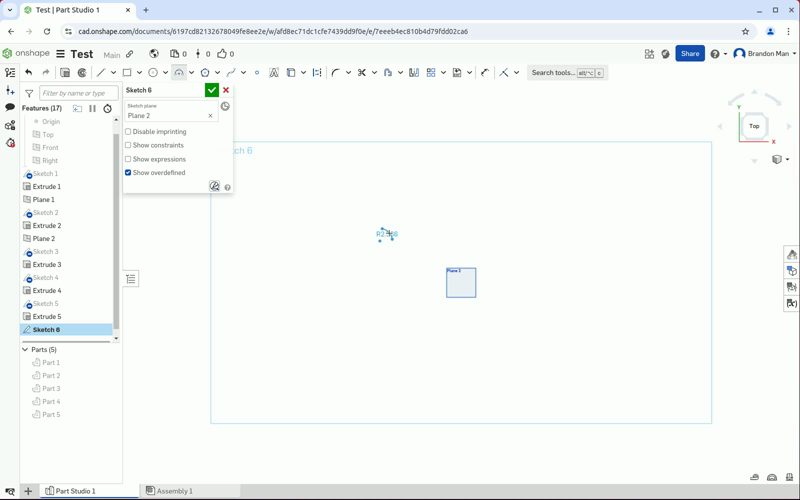
click(389, 232)
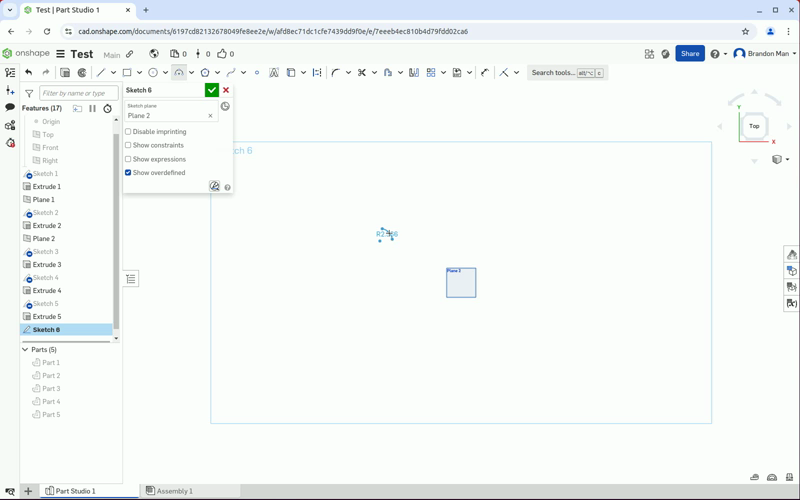
key_up(shift)
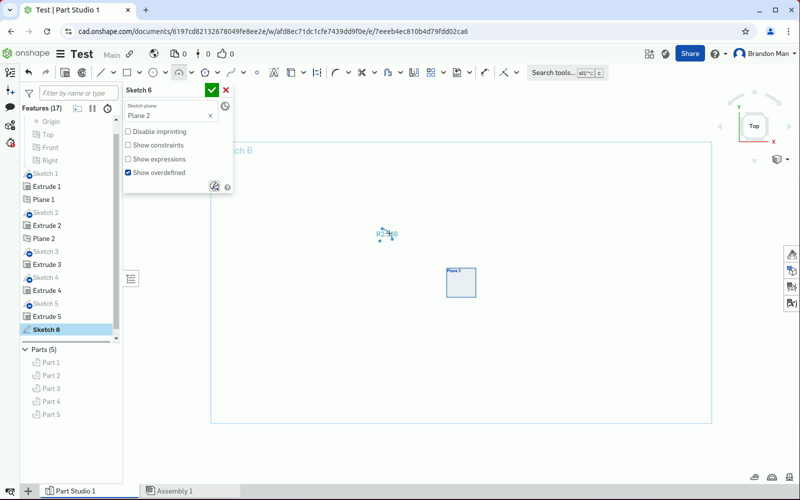
key(esc)
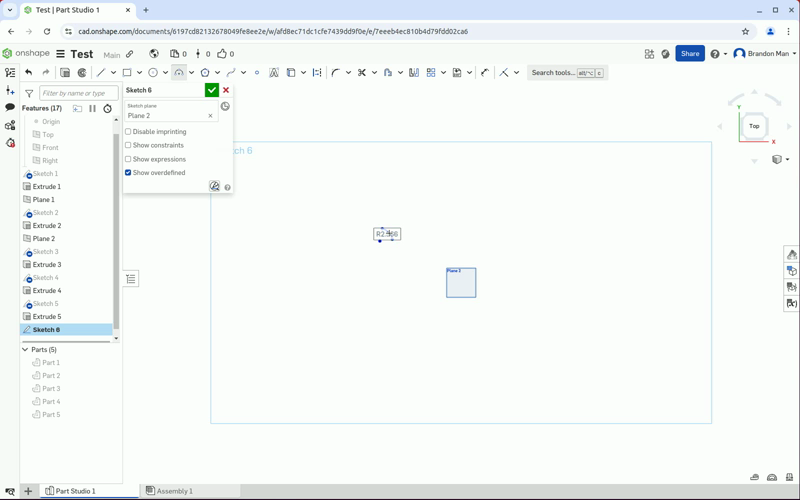
key(l)
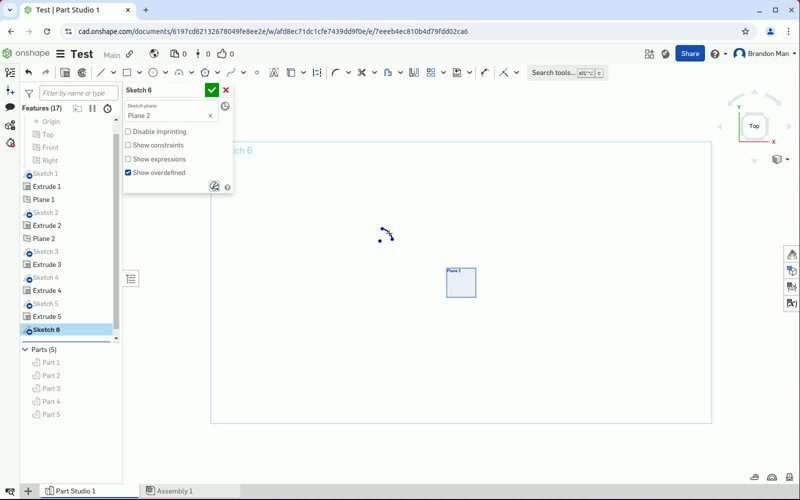
mouse_move(392, 239)
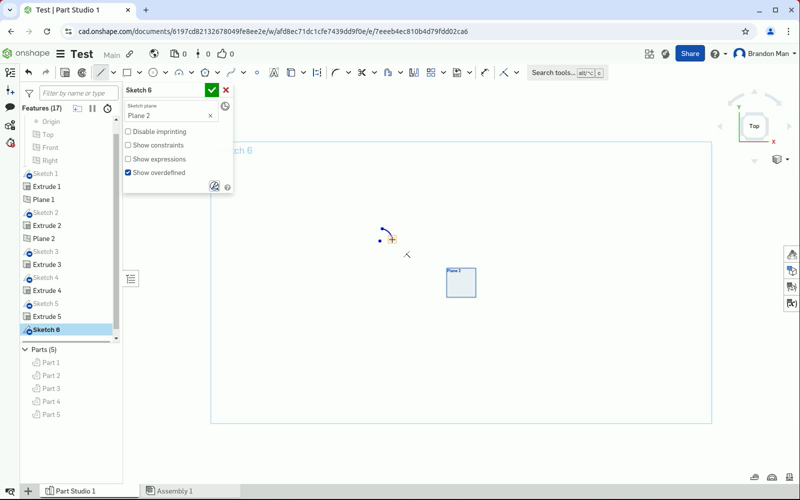
click(392, 239)
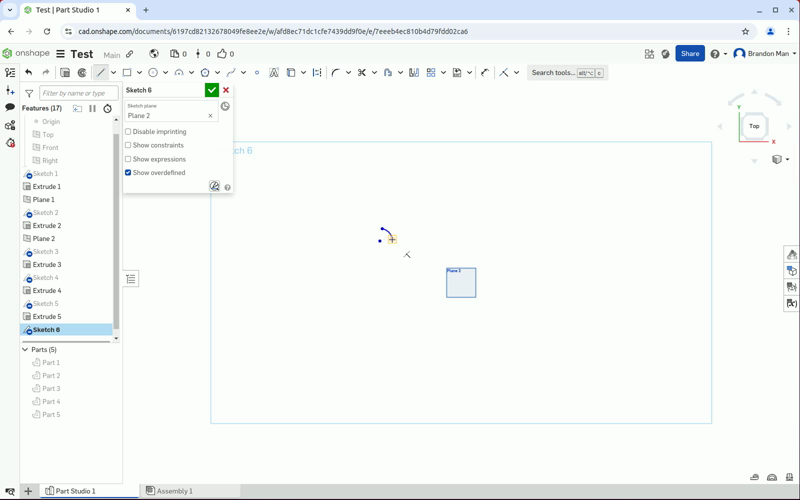
key_down(shift)
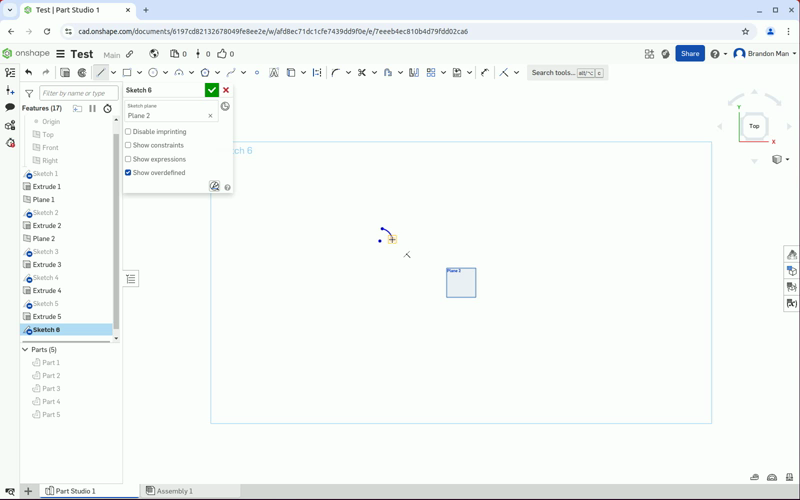
mouse_move(422, 239)
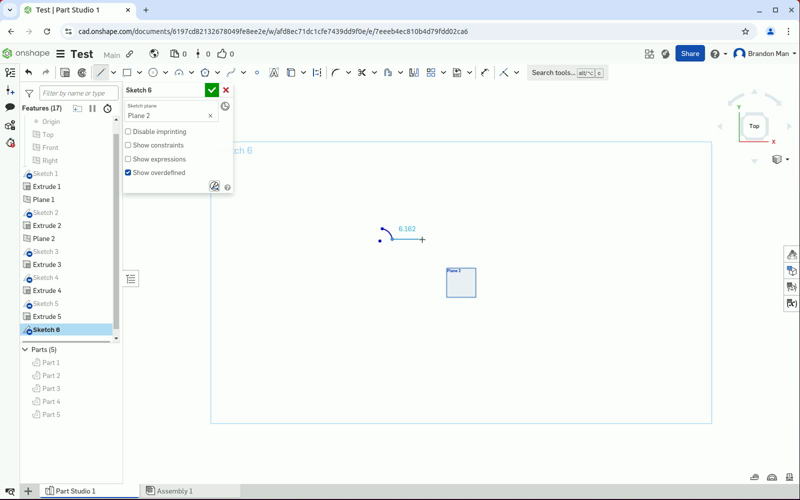
mouse_move(393, 239)
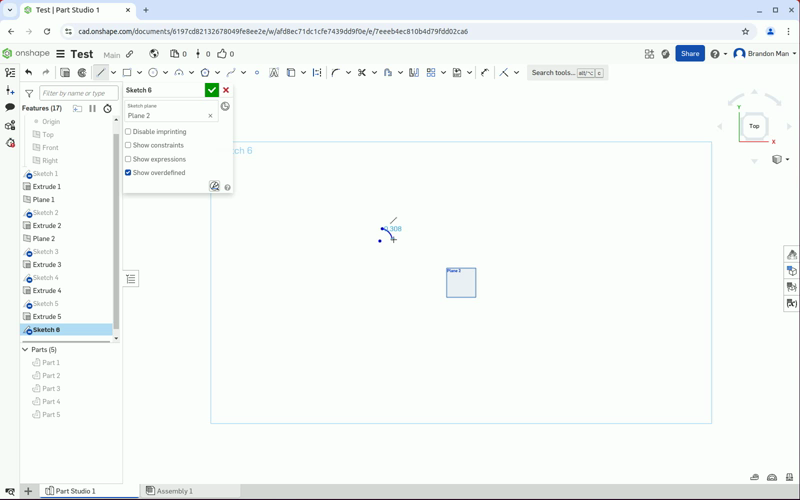
scroll(6)
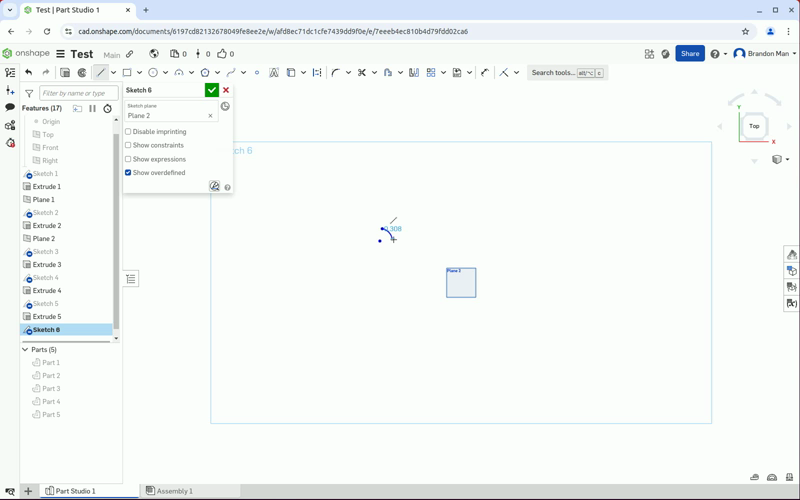
scroll(6)
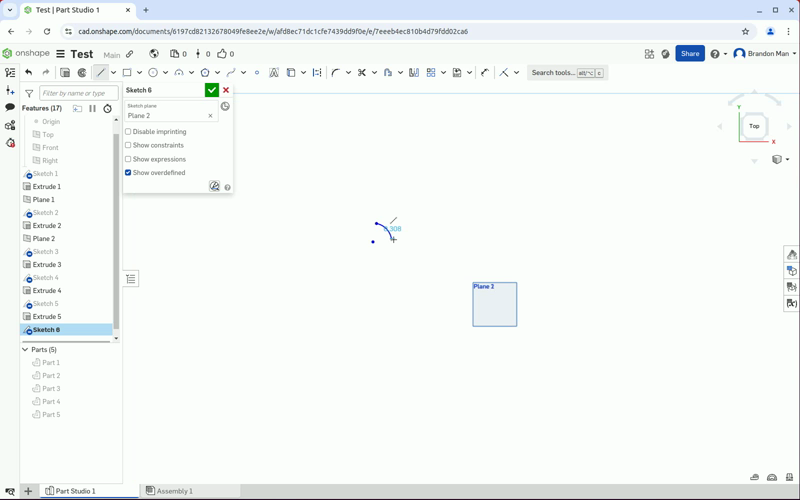
scroll(6)
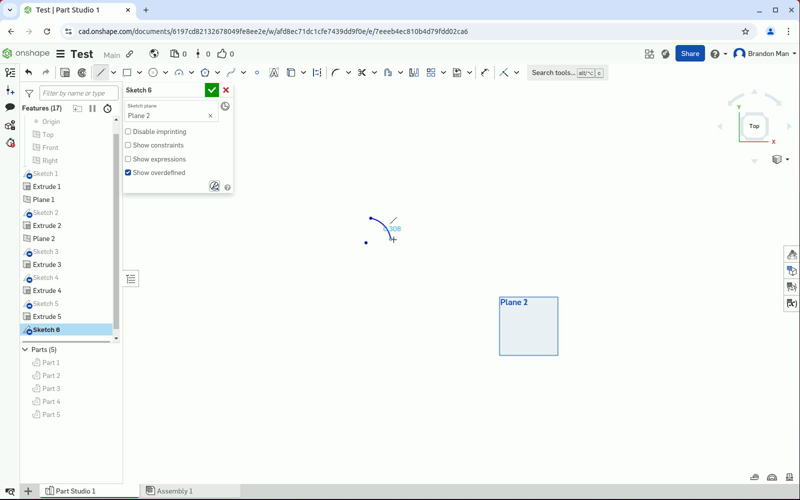
scroll(6)
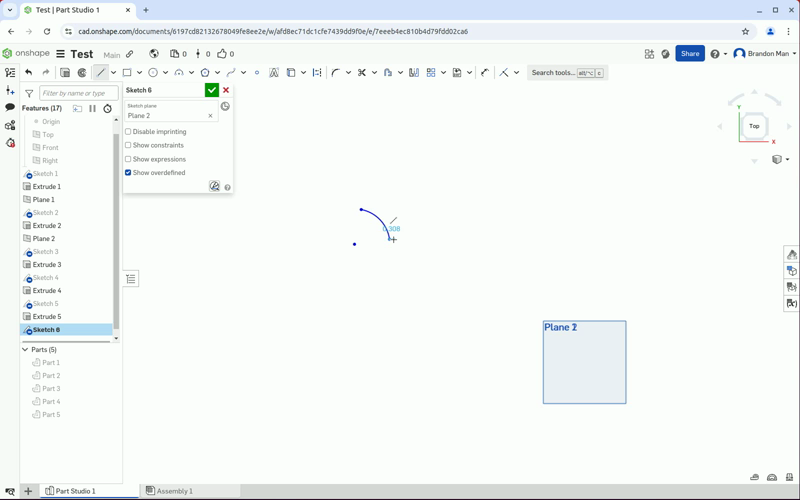
scroll(6)
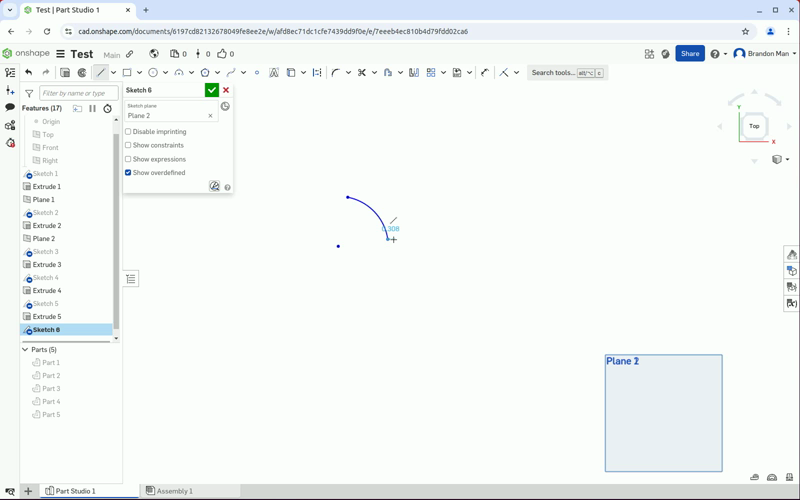
scroll(6)
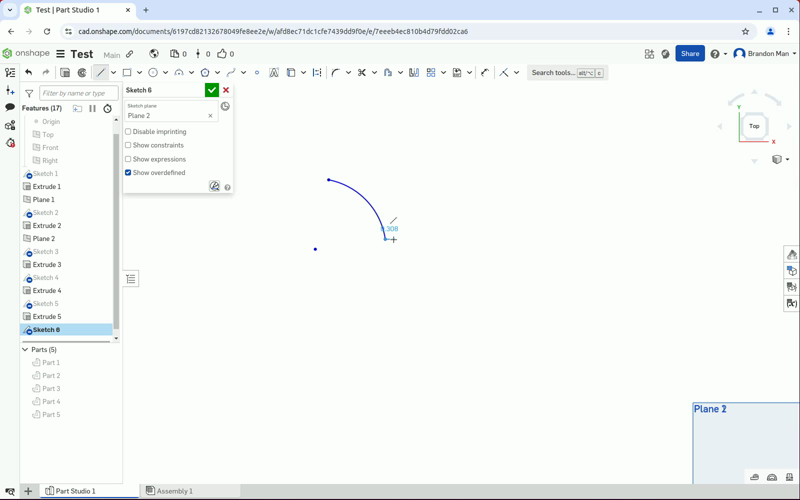
scroll(6)
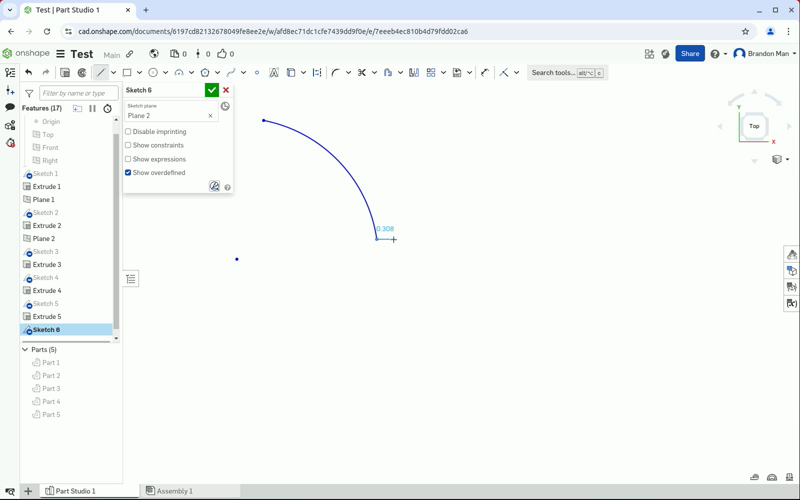
click(393, 239)
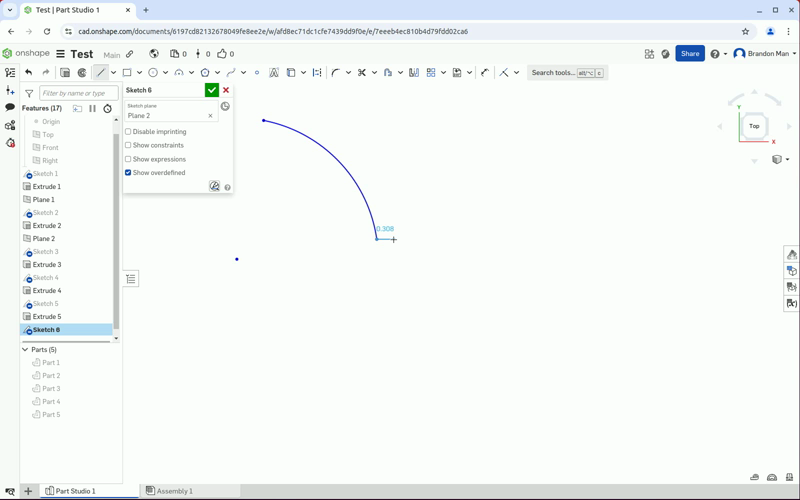
scroll(-6)
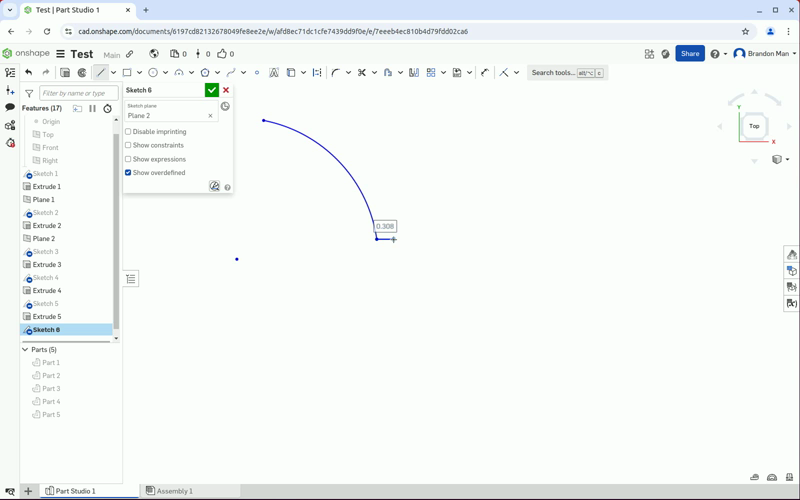
scroll(-6)
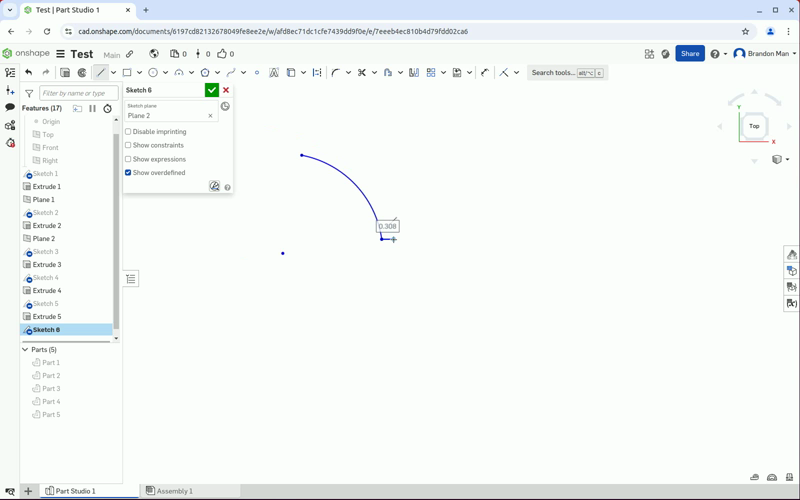
scroll(-6)
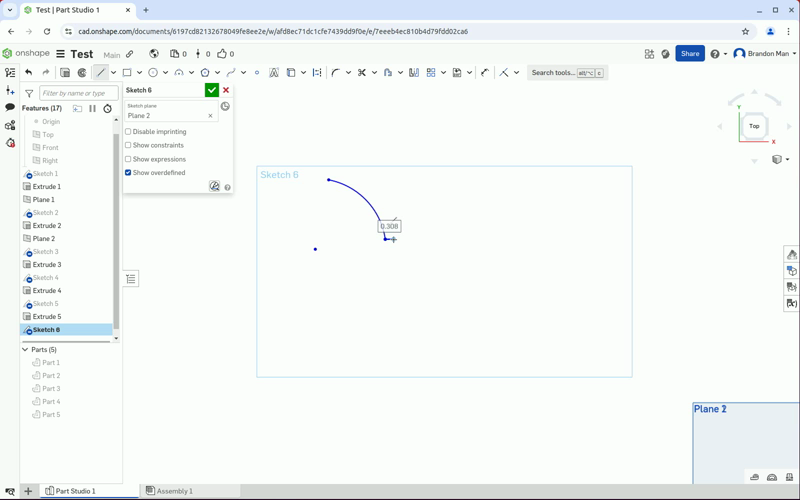
scroll(-6)
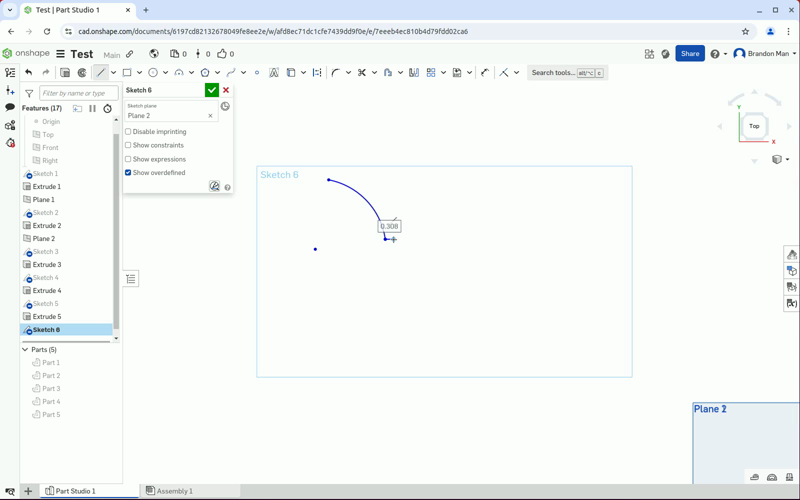
scroll(-6)
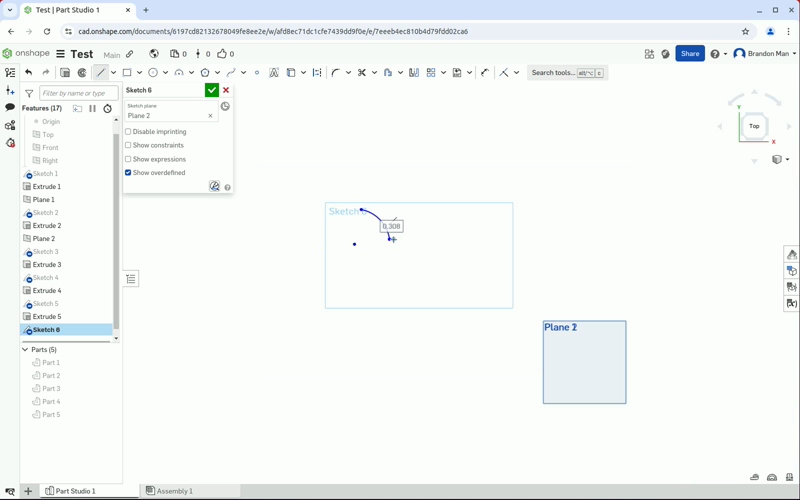
scroll(-6)
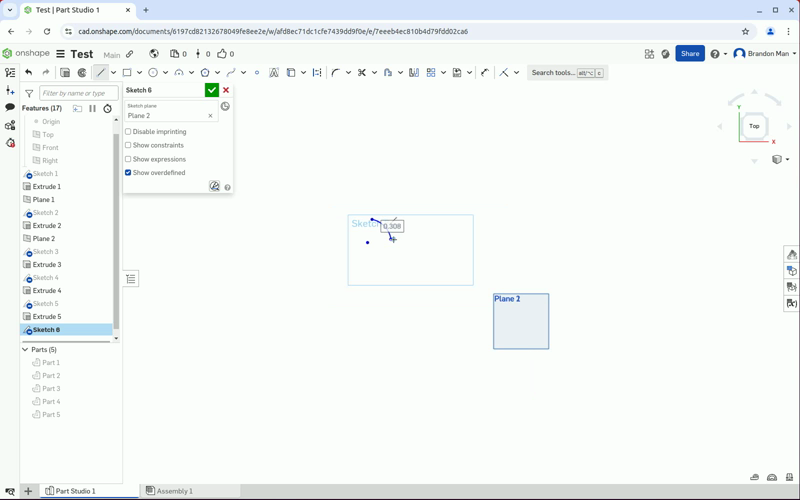
scroll(-6)
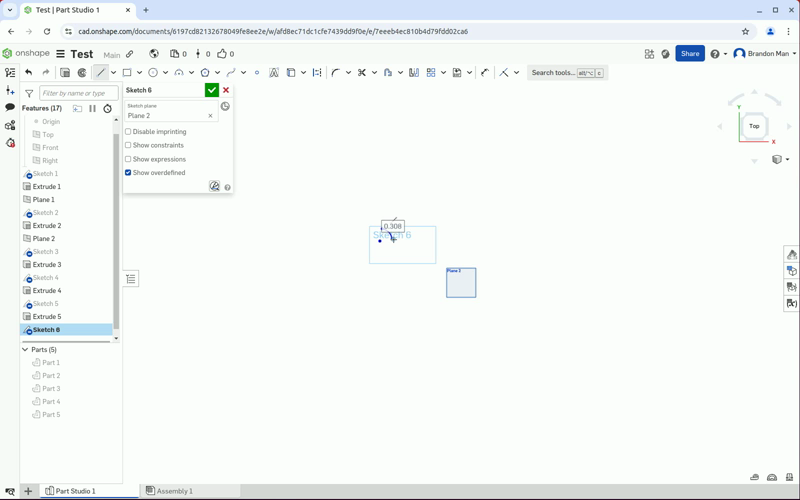
key_up(shift)
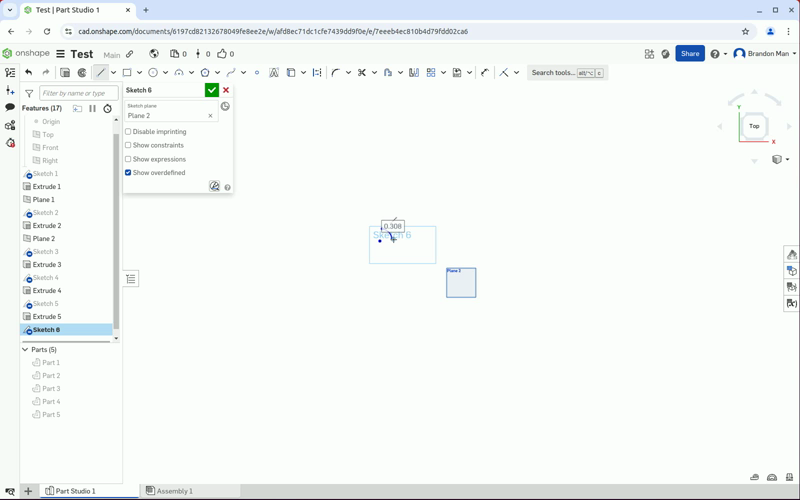
key(esc)
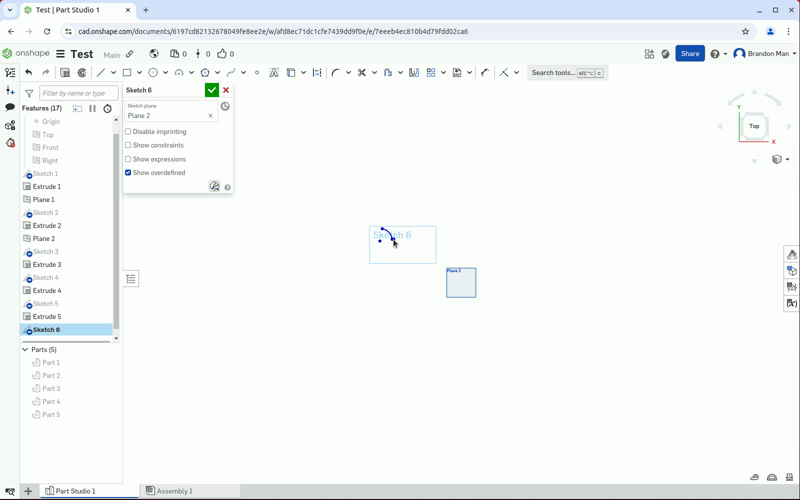
key(a)
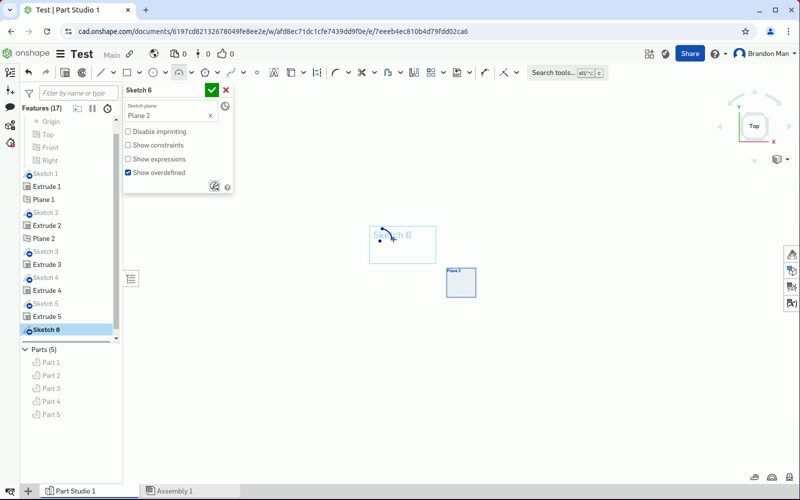
mouse_move(393, 239)
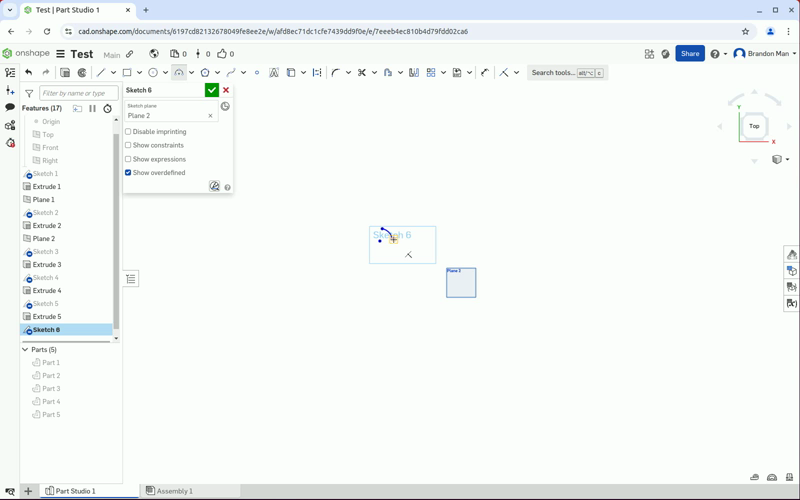
scroll(6)
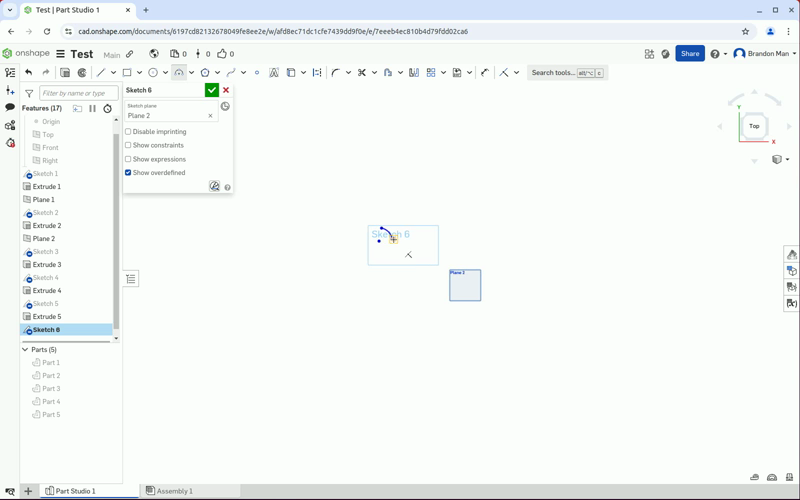
scroll(6)
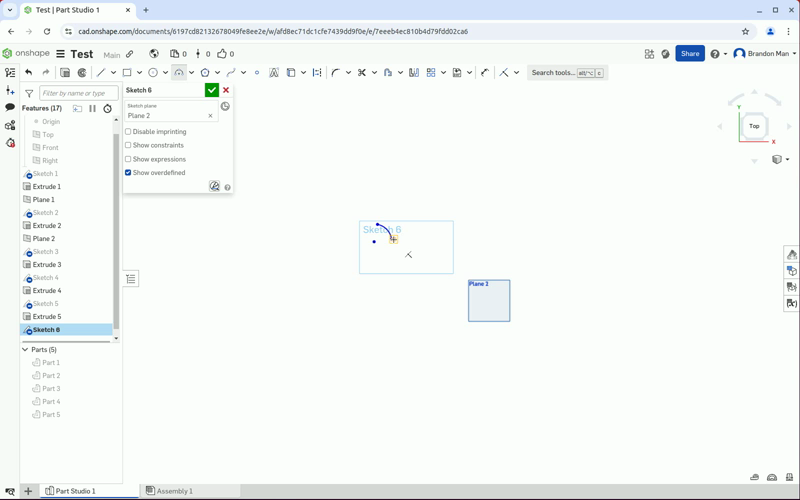
scroll(6)
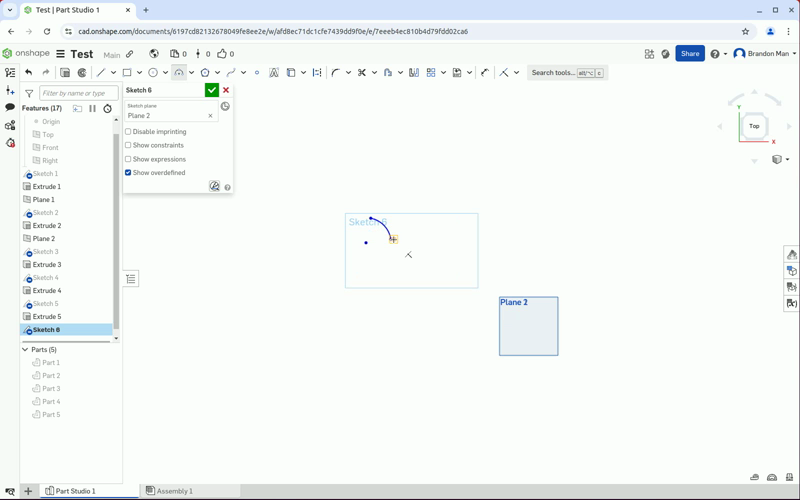
scroll(6)
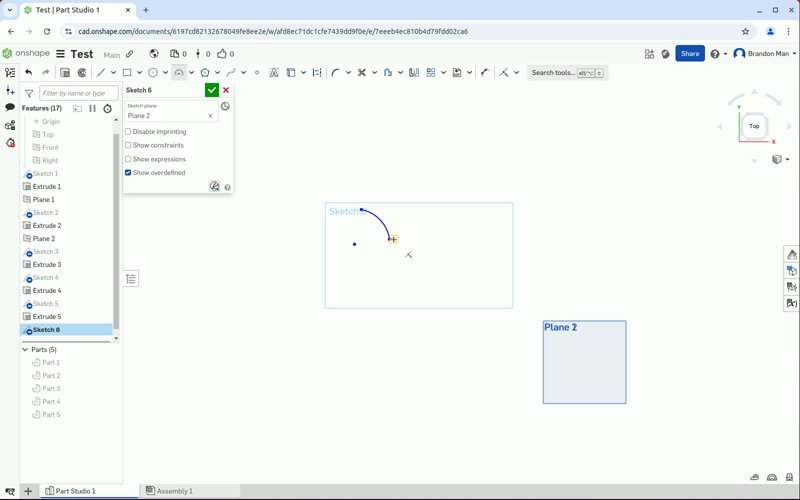
scroll(6)
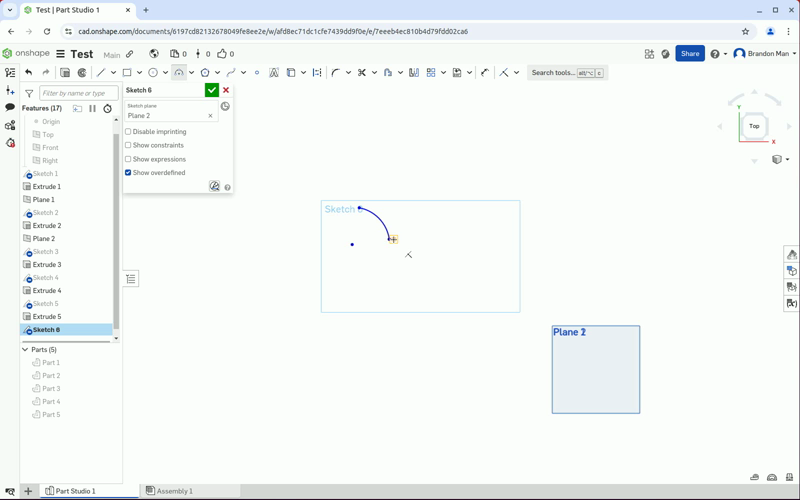
scroll(6)
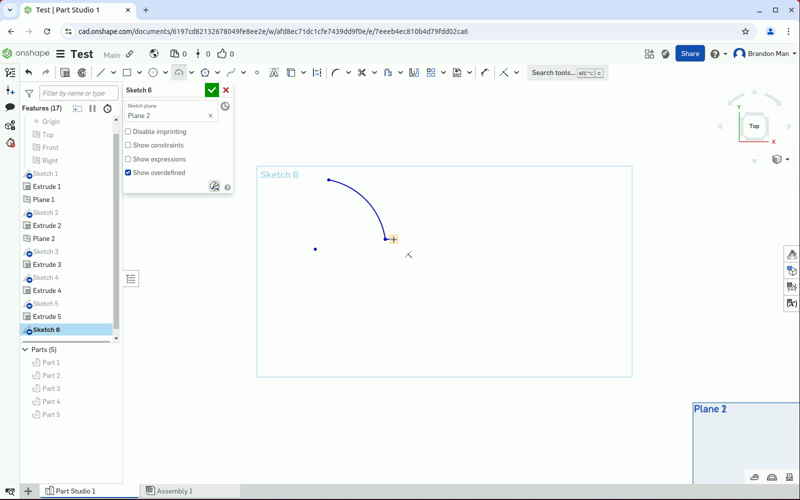
scroll(6)
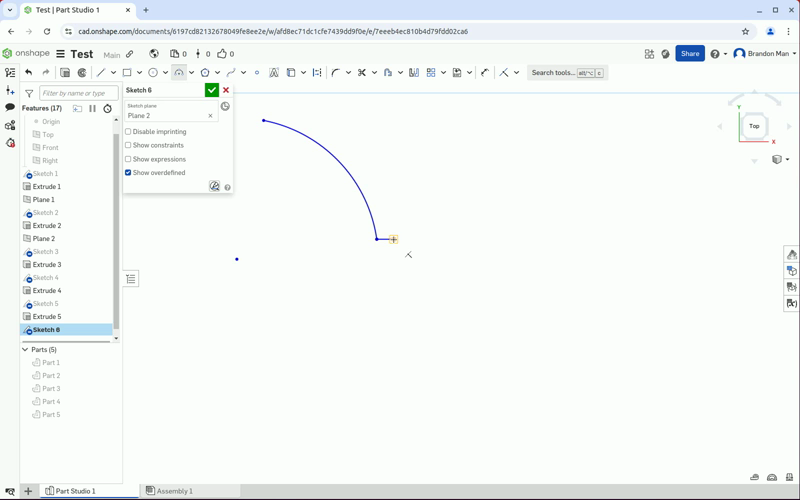
click(393, 239)
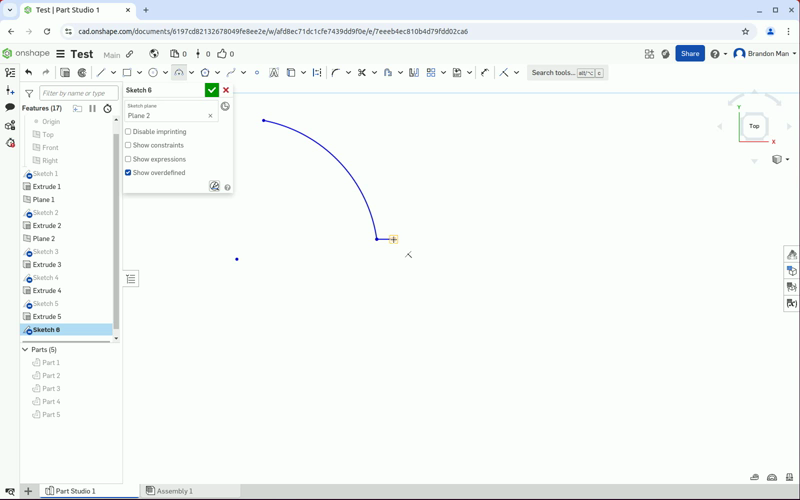
scroll(-6)
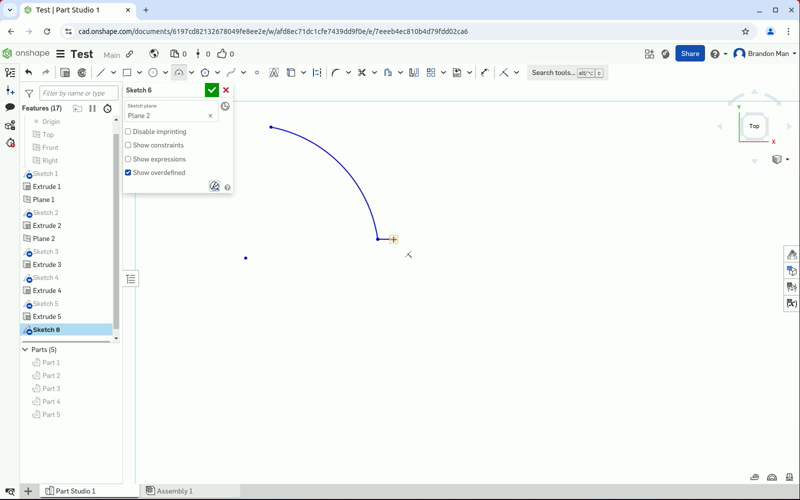
scroll(-6)
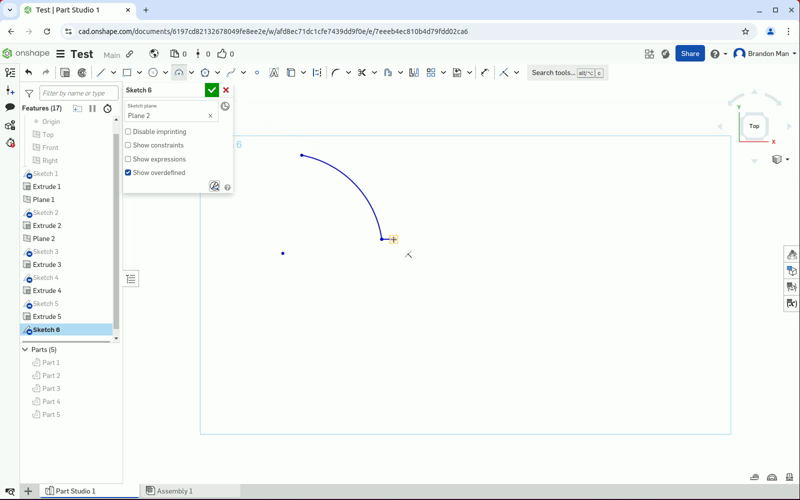
scroll(-6)
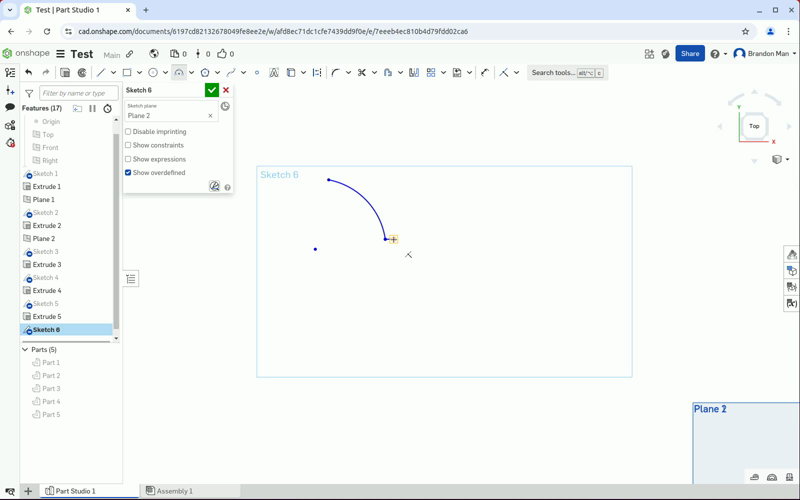
scroll(-6)
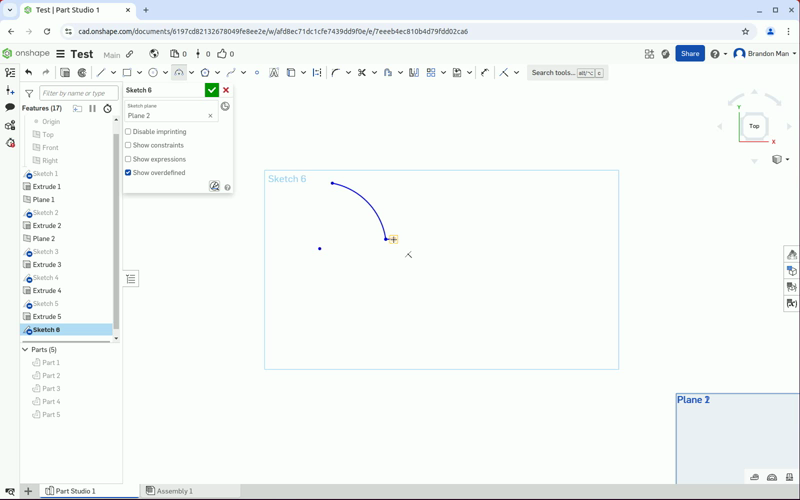
scroll(-6)
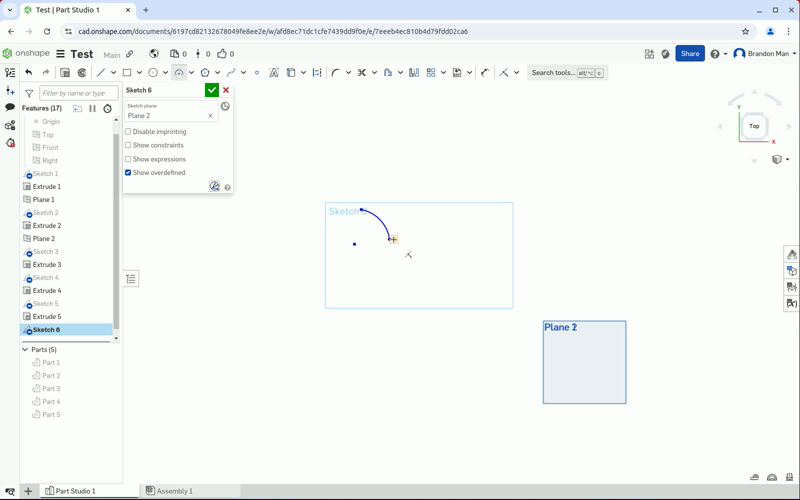
scroll(-6)
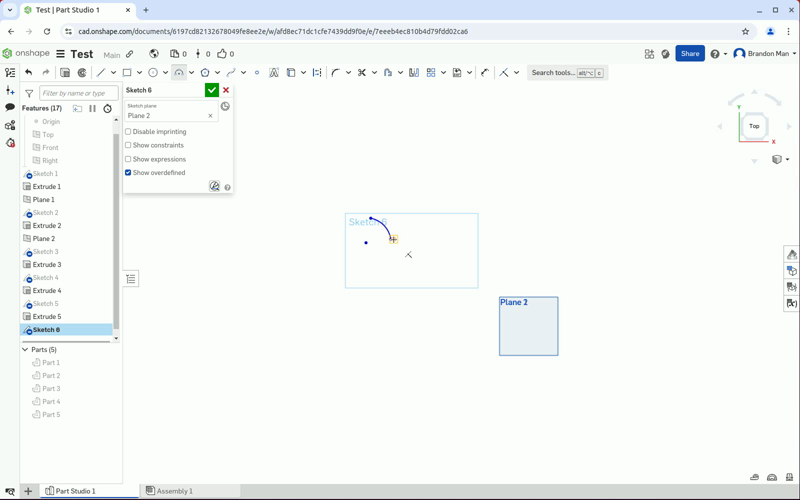
scroll(-6)
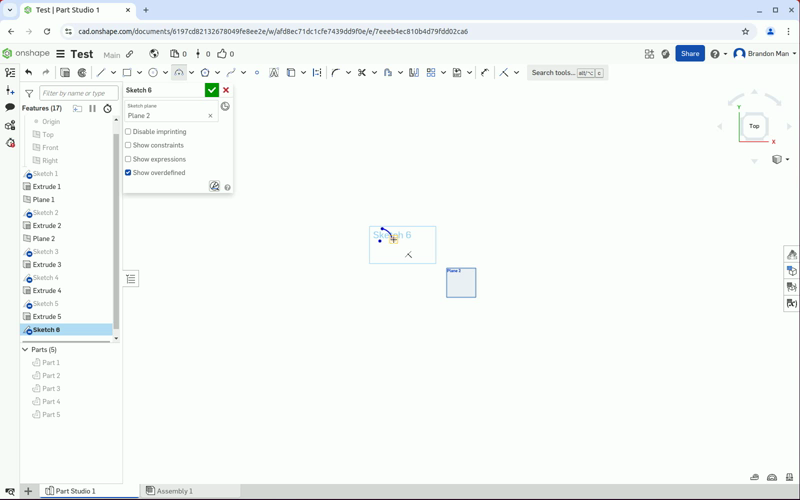
key_down(shift)
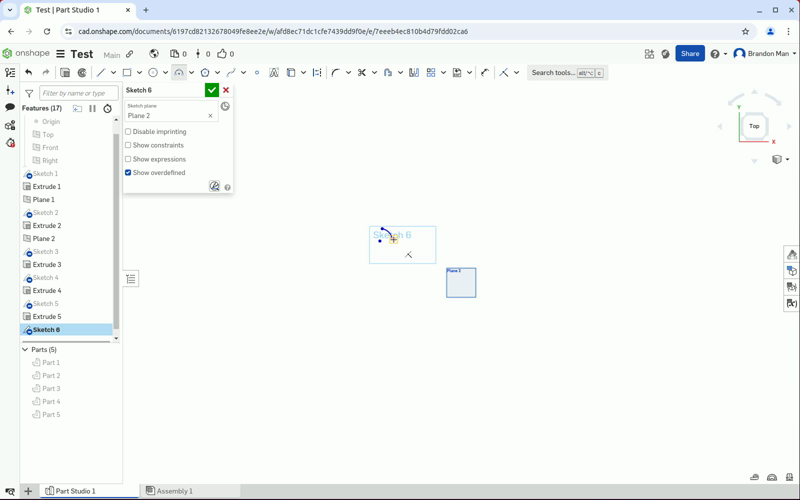
mouse_move(382, 227)
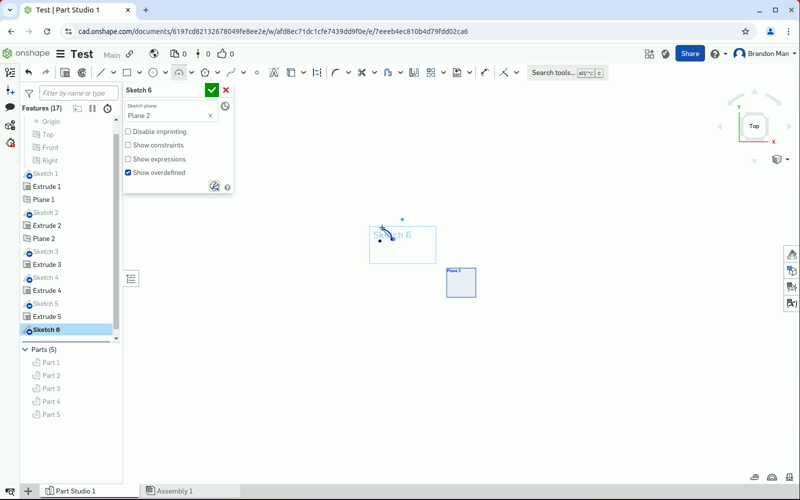
scroll(6)
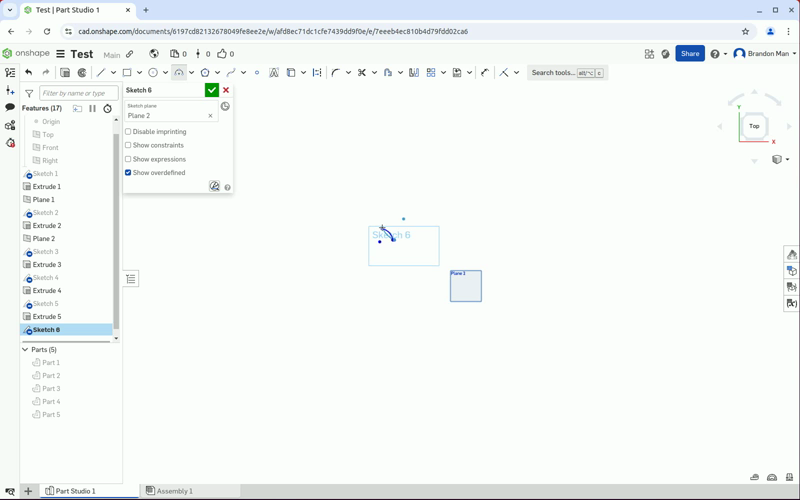
scroll(6)
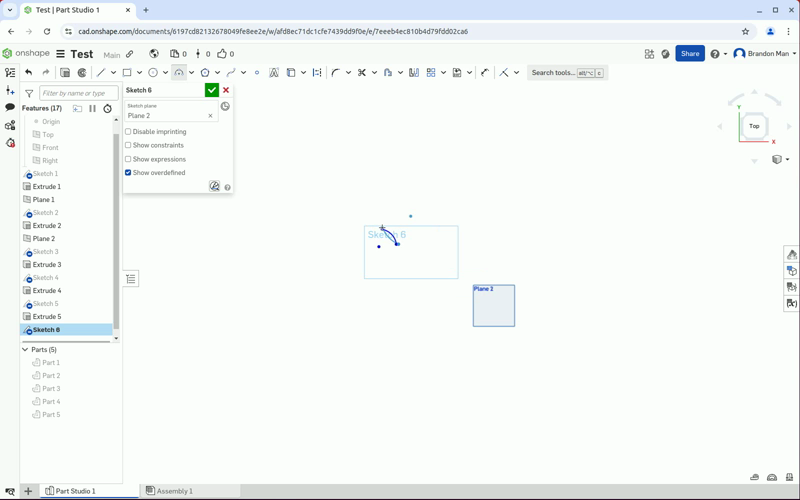
scroll(6)
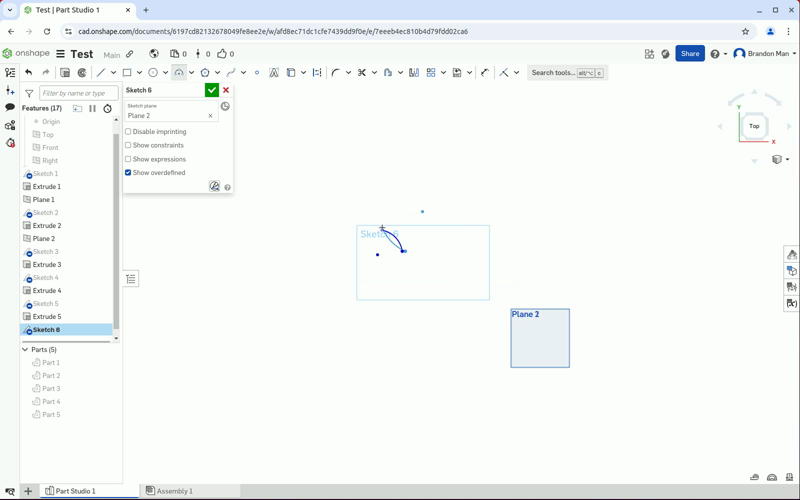
scroll(6)
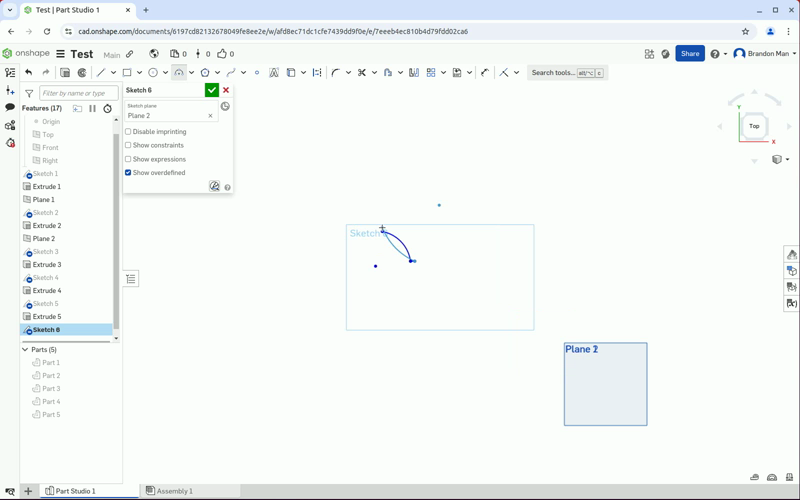
scroll(6)
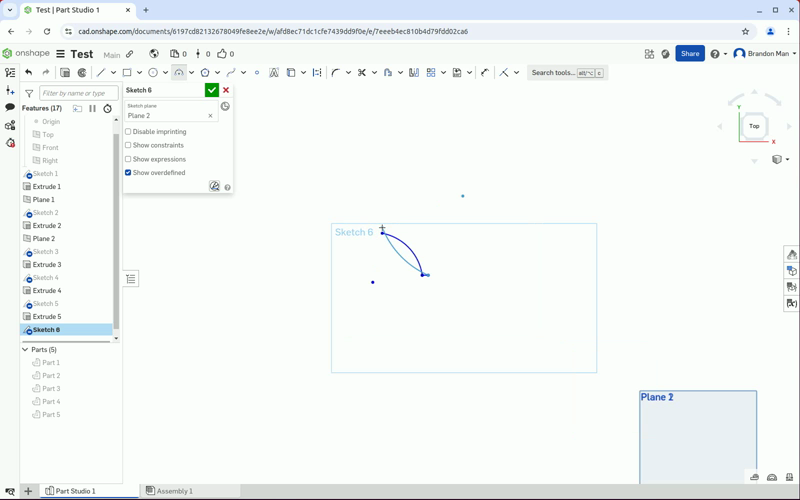
scroll(6)
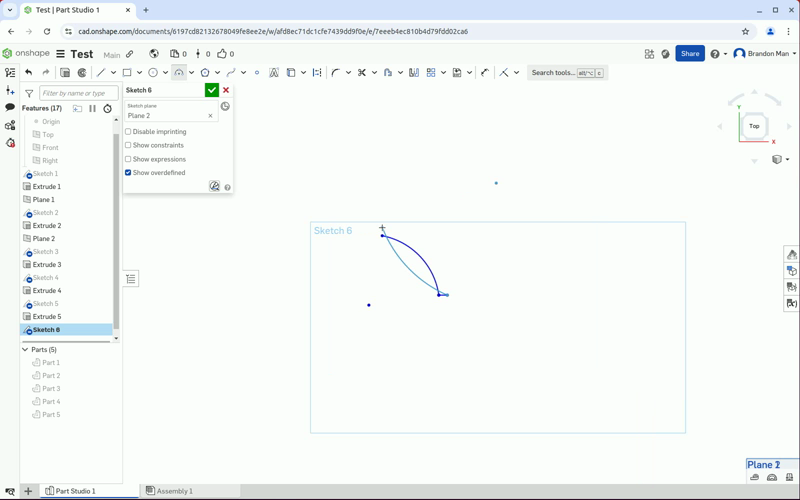
scroll(6)
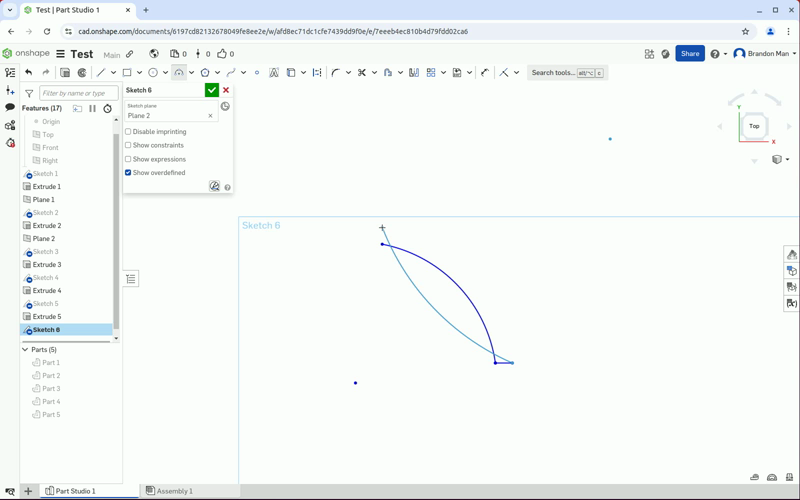
click(382, 227)
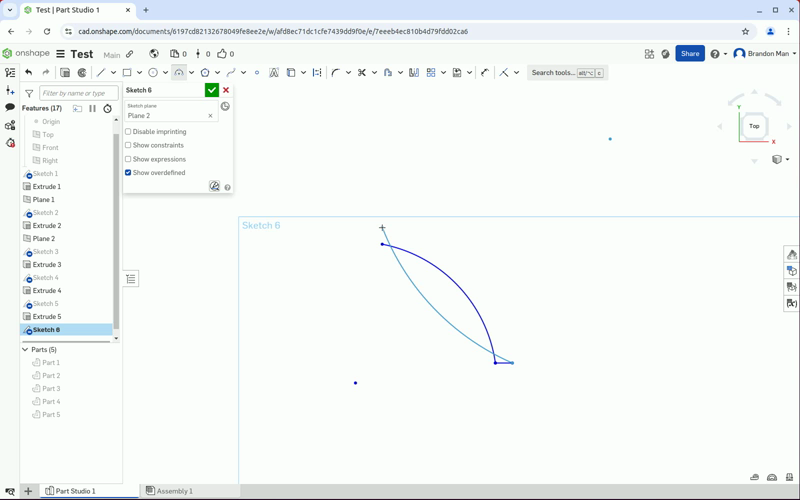
scroll(-6)
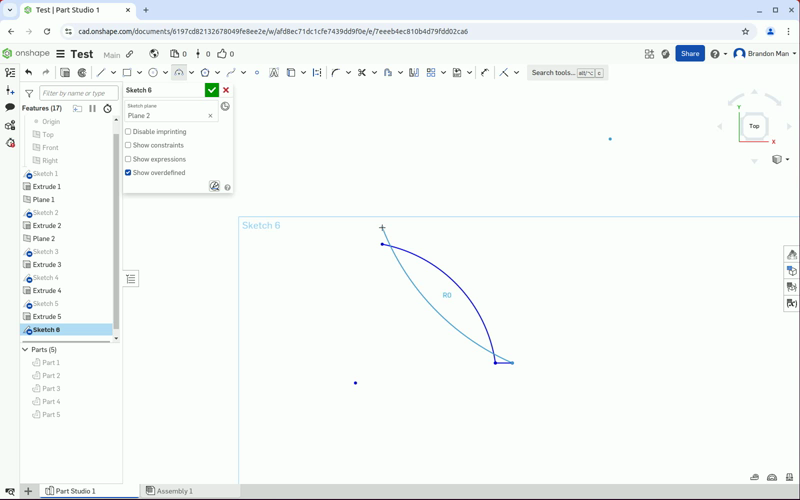
scroll(-6)
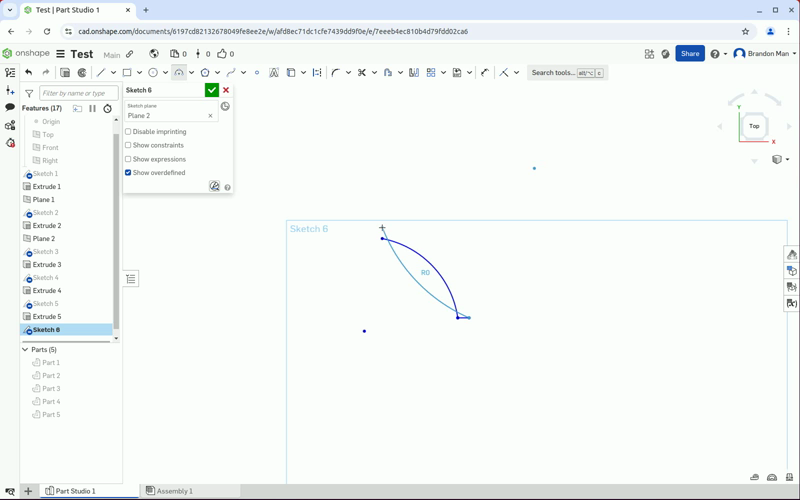
scroll(-6)
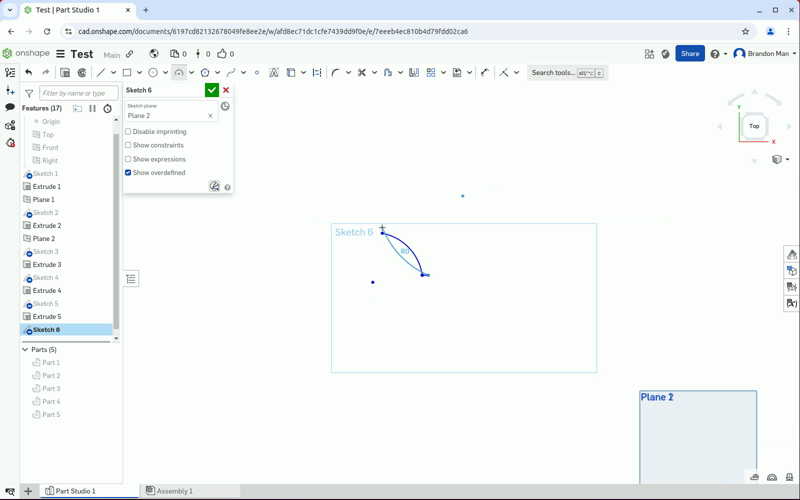
scroll(-6)
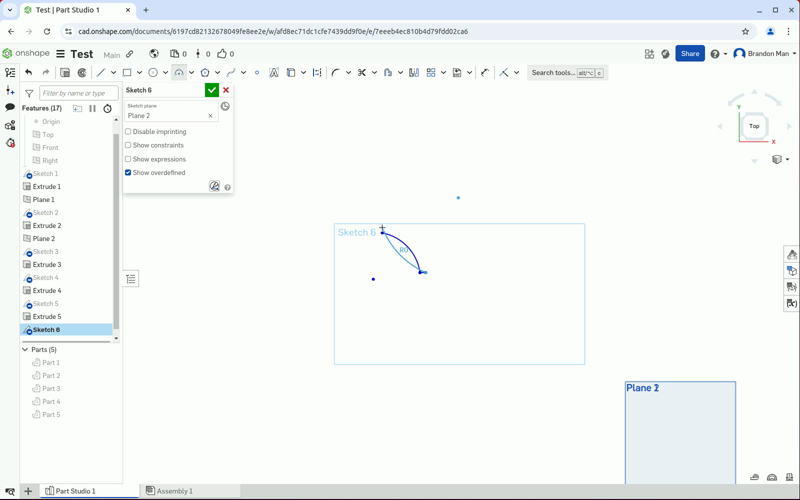
scroll(-6)
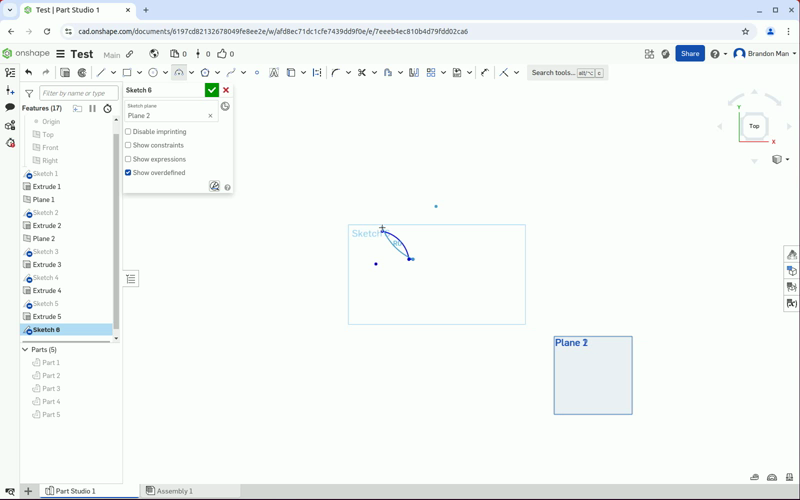
scroll(-6)
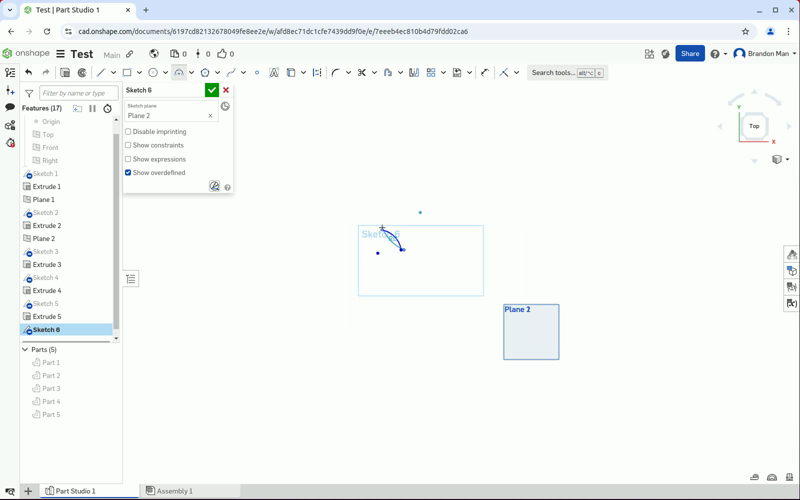
scroll(-6)
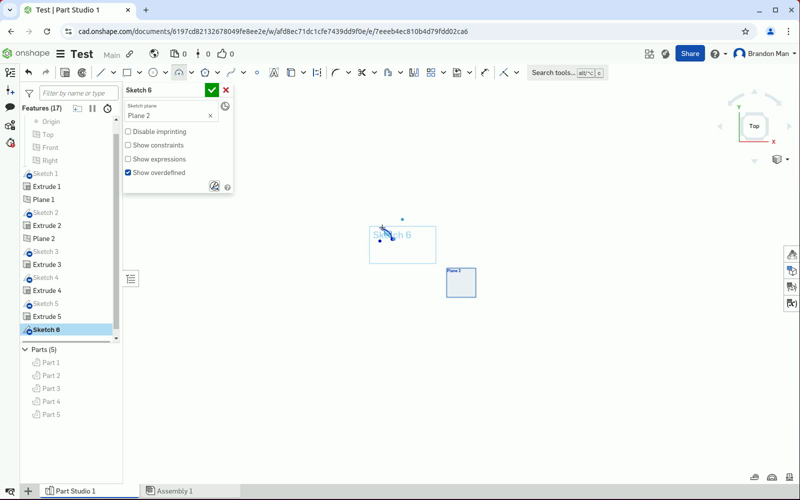
mouse_move(390, 231)
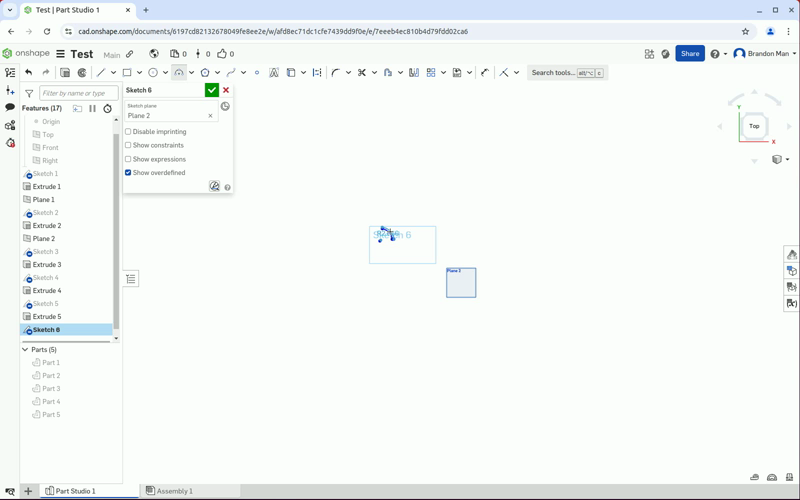
scroll(6)
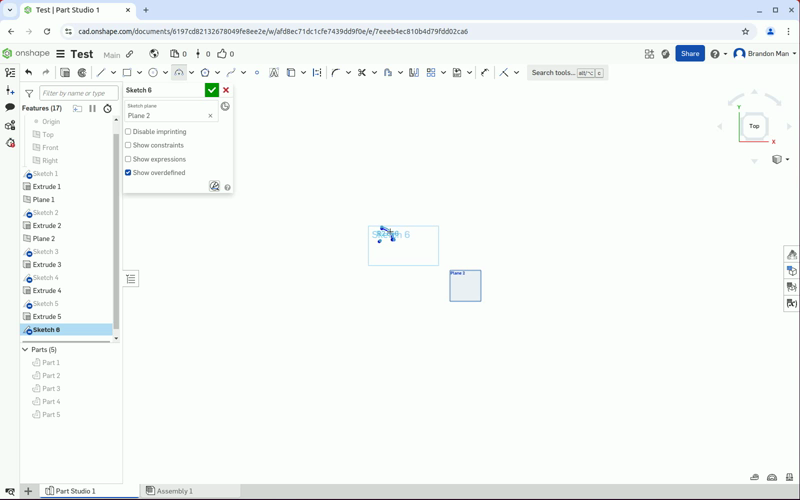
scroll(6)
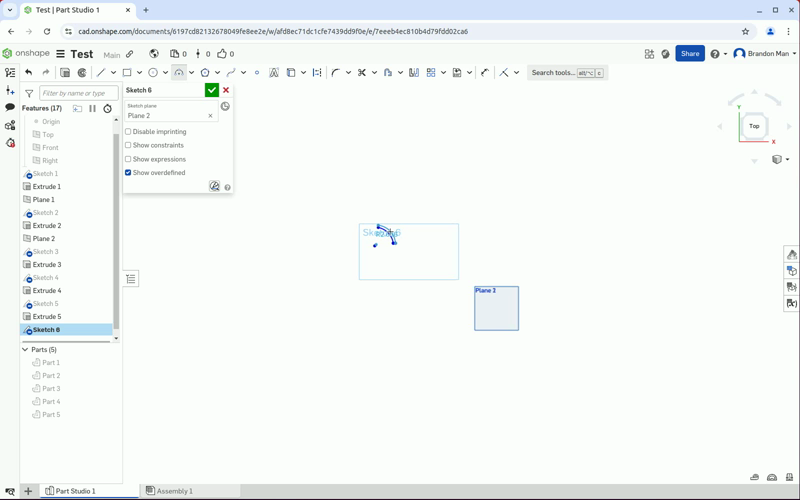
scroll(6)
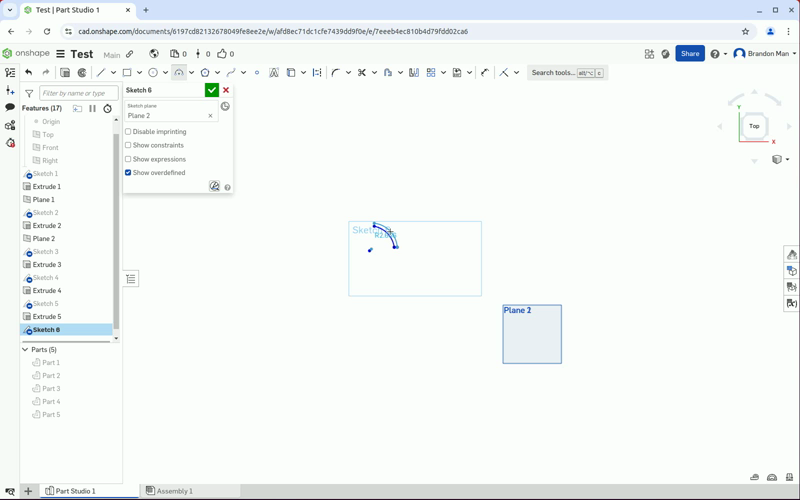
scroll(6)
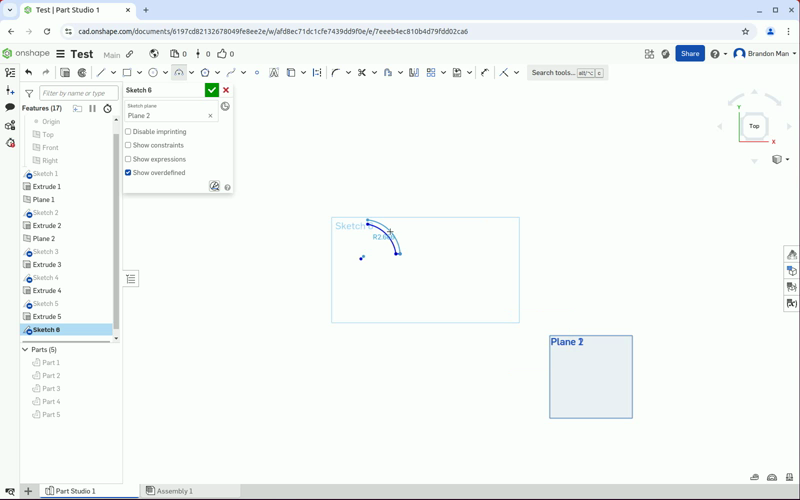
scroll(6)
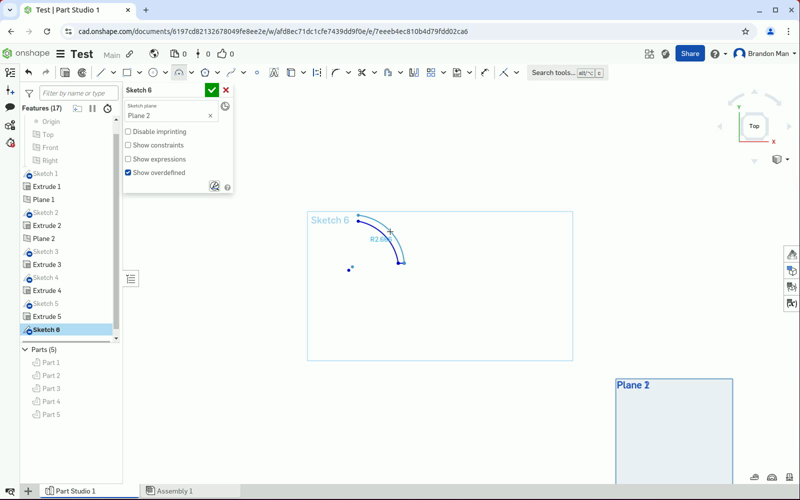
scroll(6)
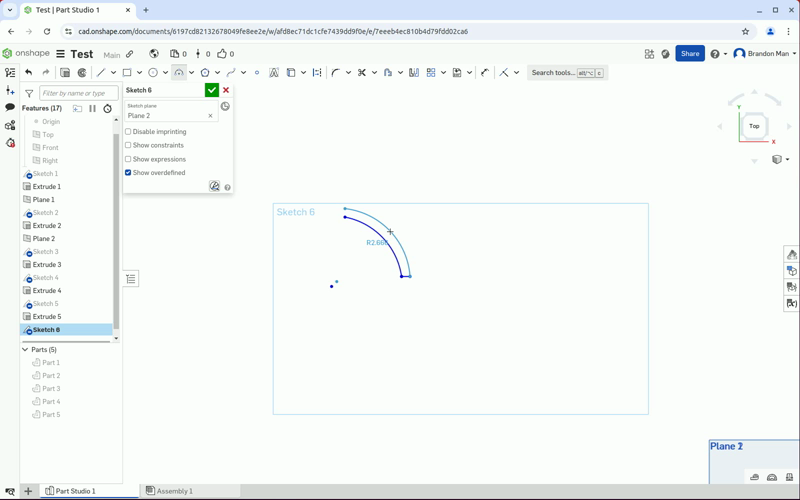
scroll(6)
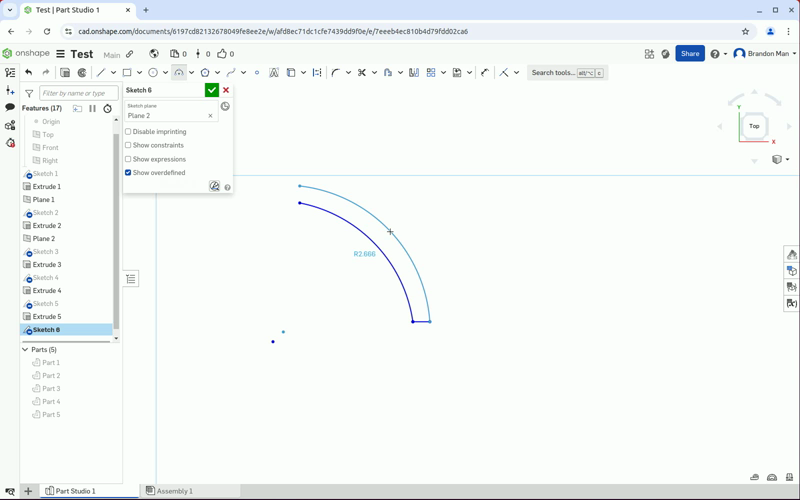
click(390, 231)
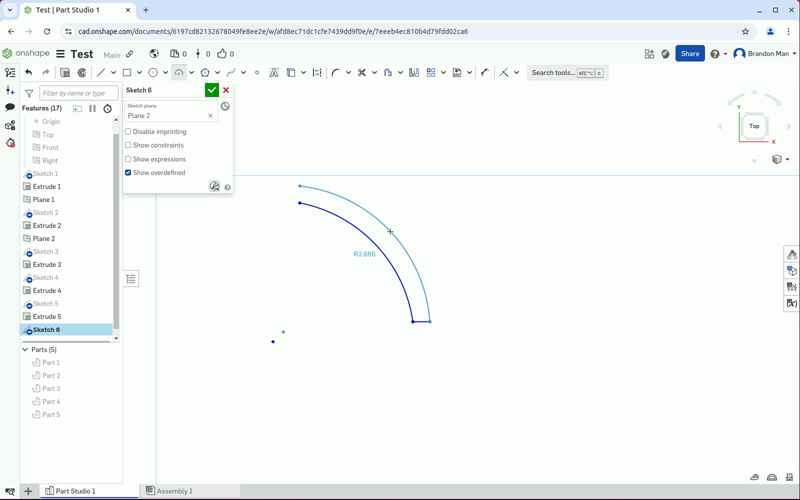
scroll(-6)
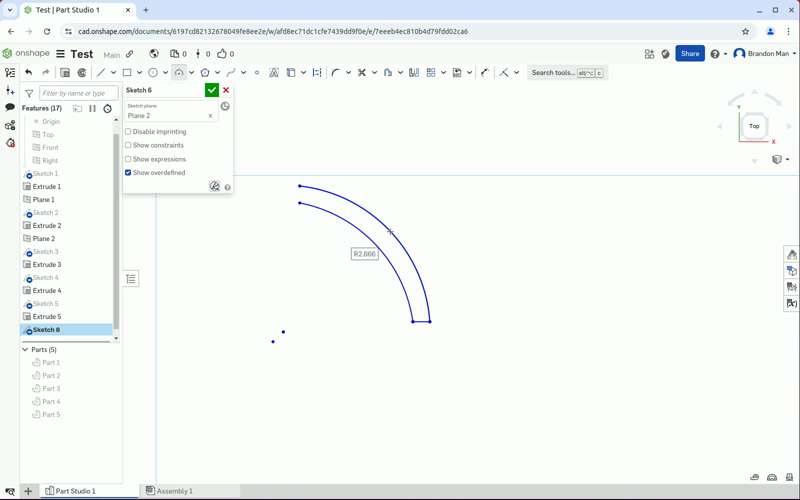
scroll(-6)
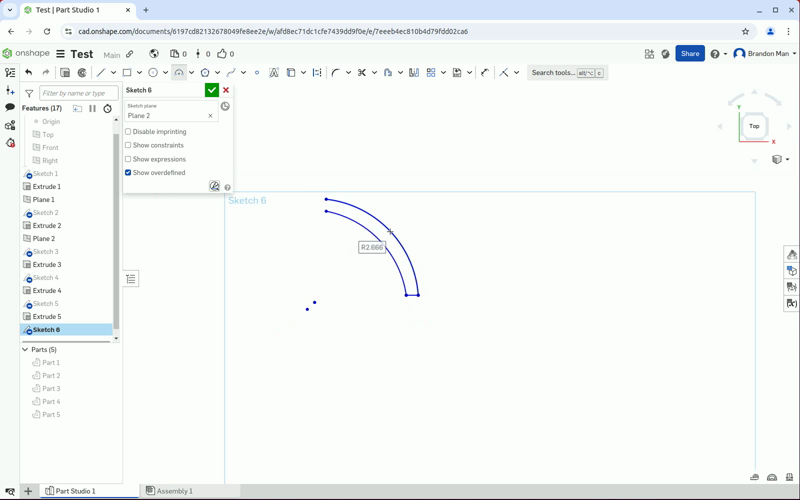
scroll(-6)
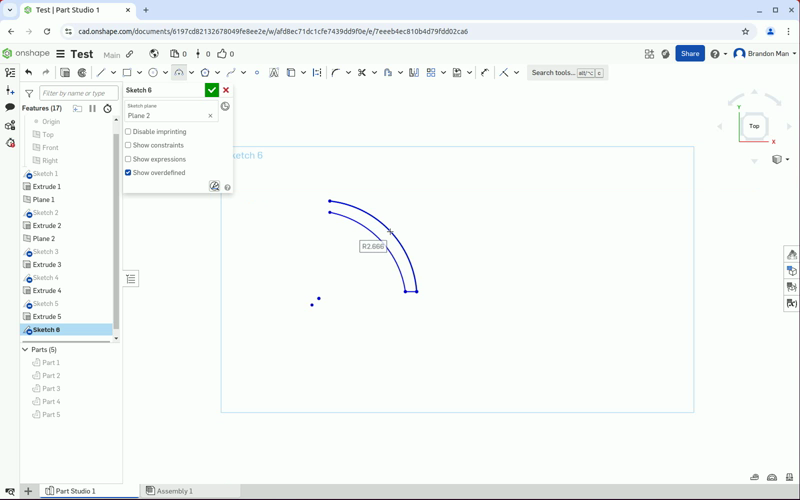
scroll(-6)
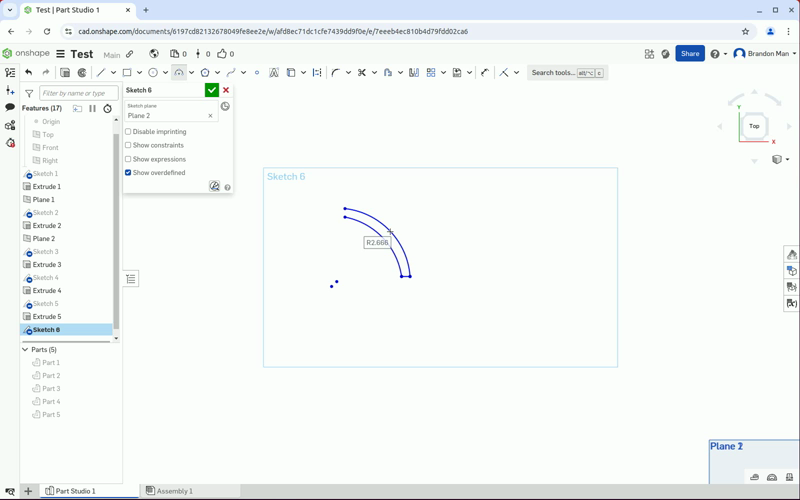
scroll(-6)
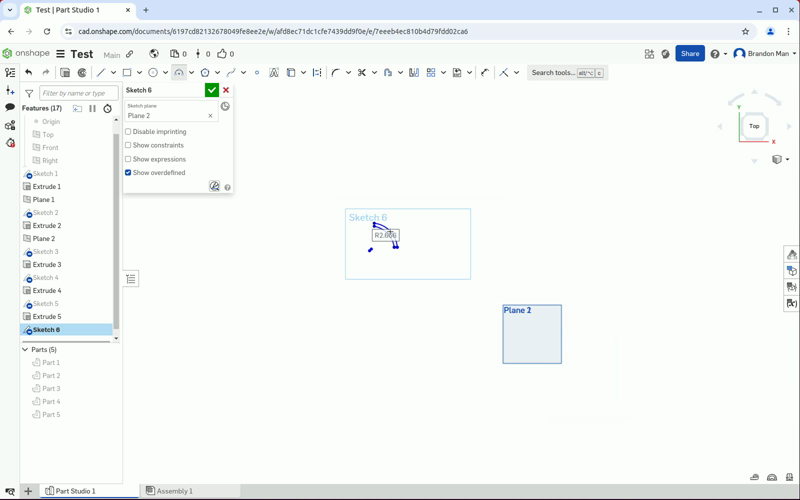
scroll(-6)
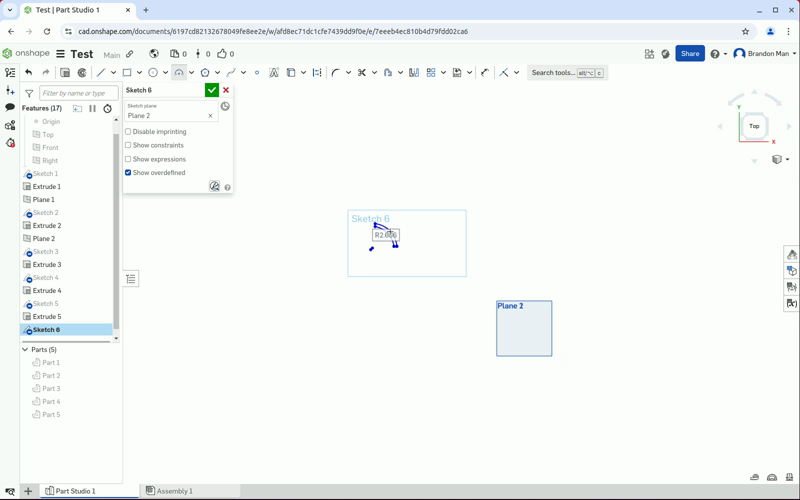
scroll(-6)
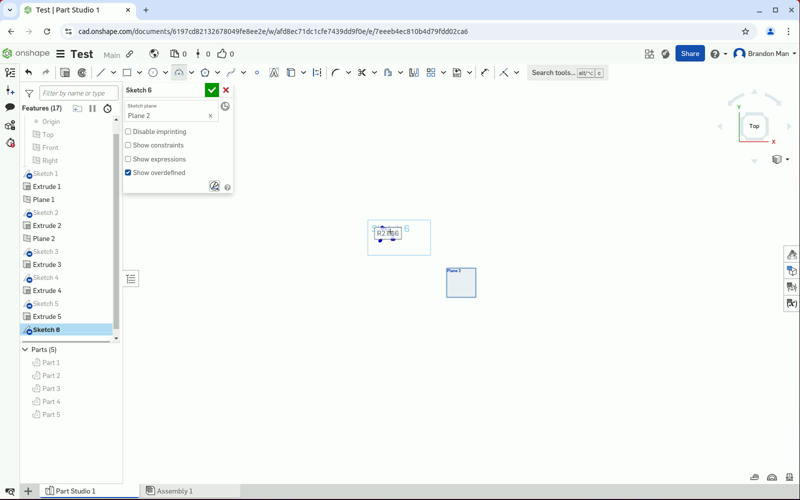
key_up(shift)
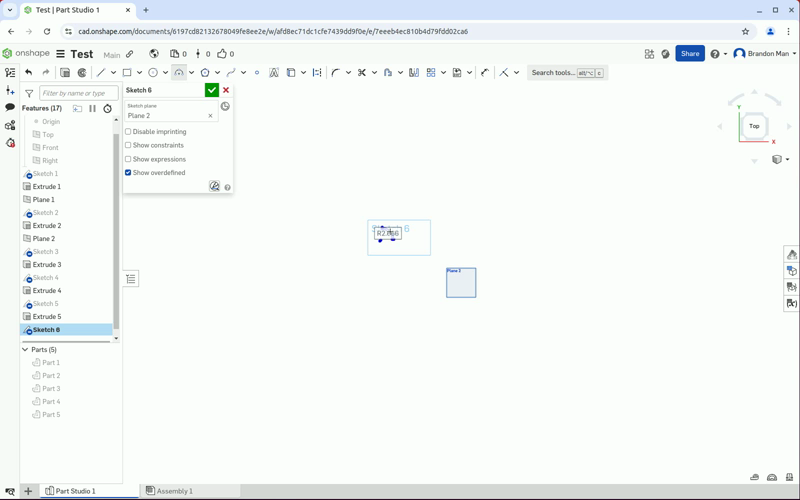
key(esc)
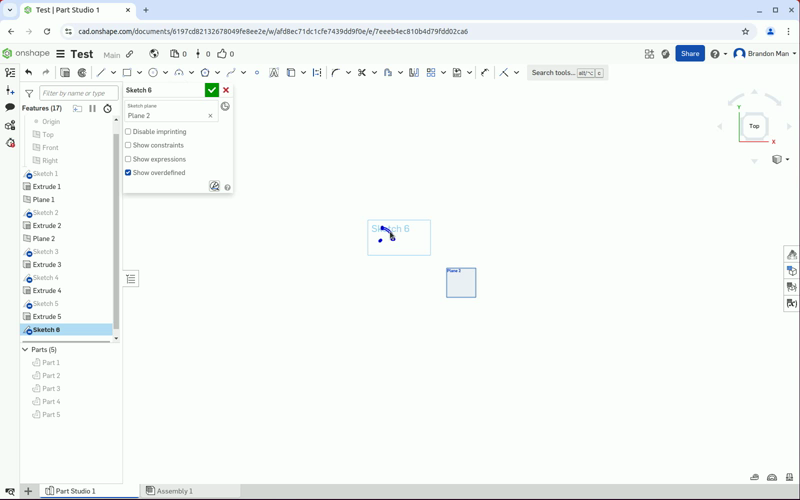
key(l)
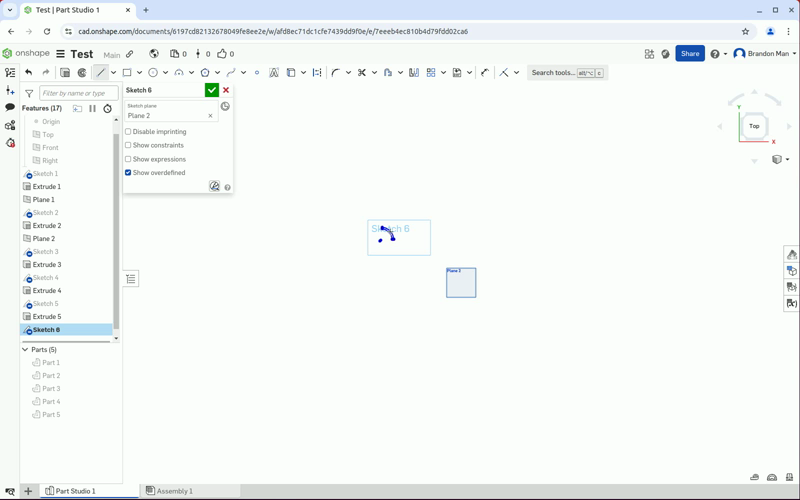
mouse_move(382, 227)
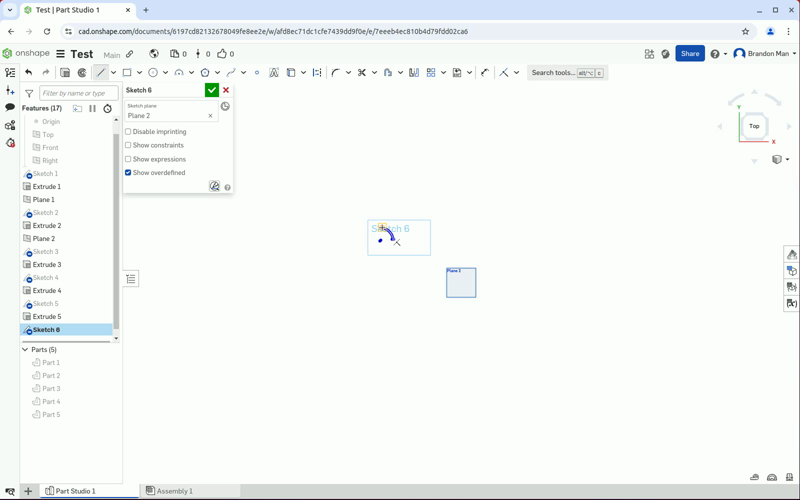
scroll(6)
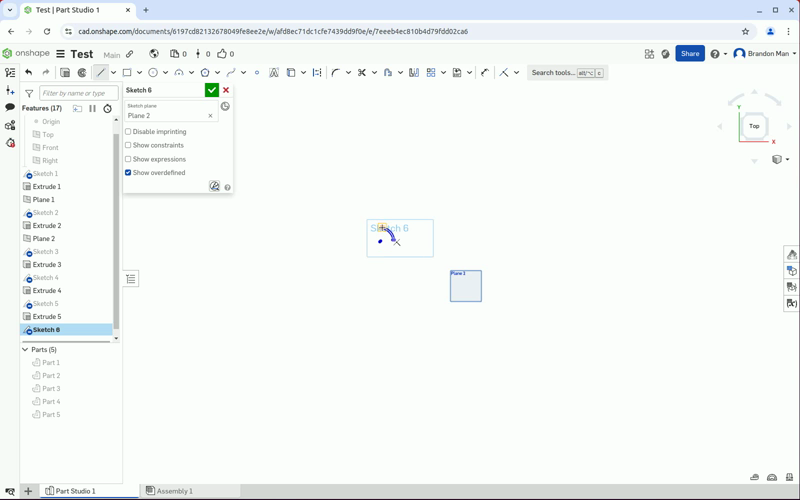
scroll(6)
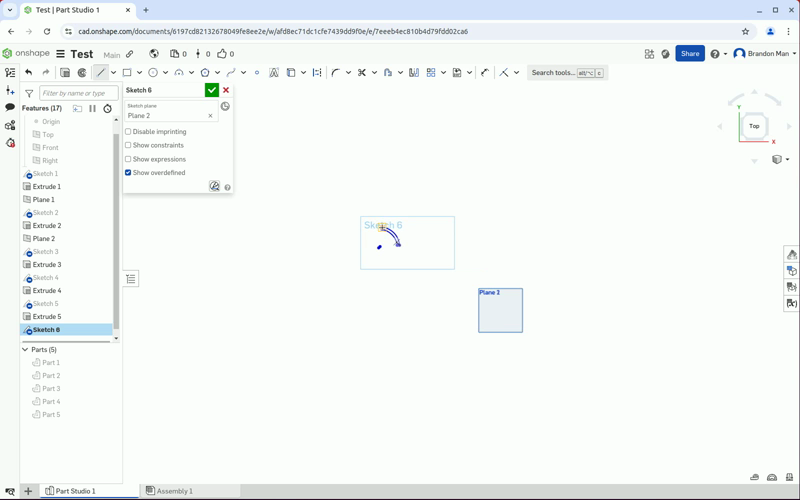
scroll(6)
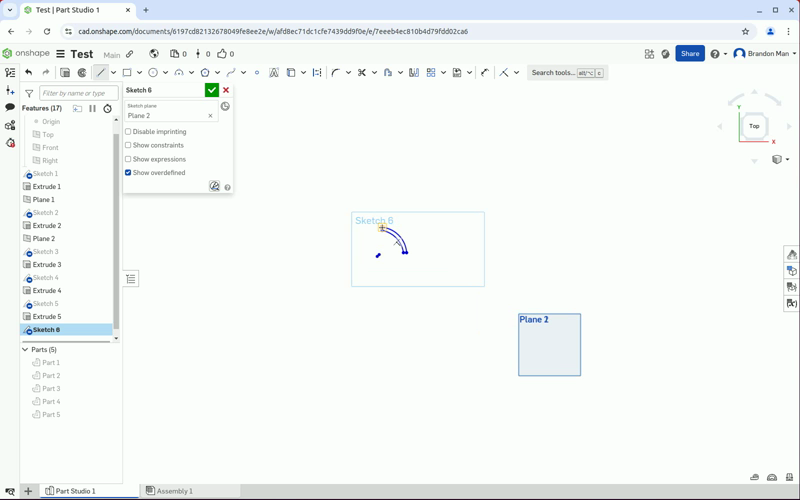
scroll(6)
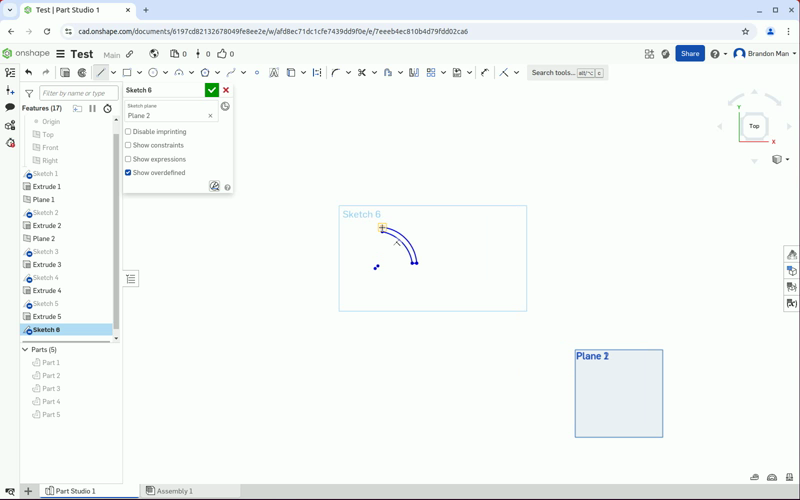
scroll(6)
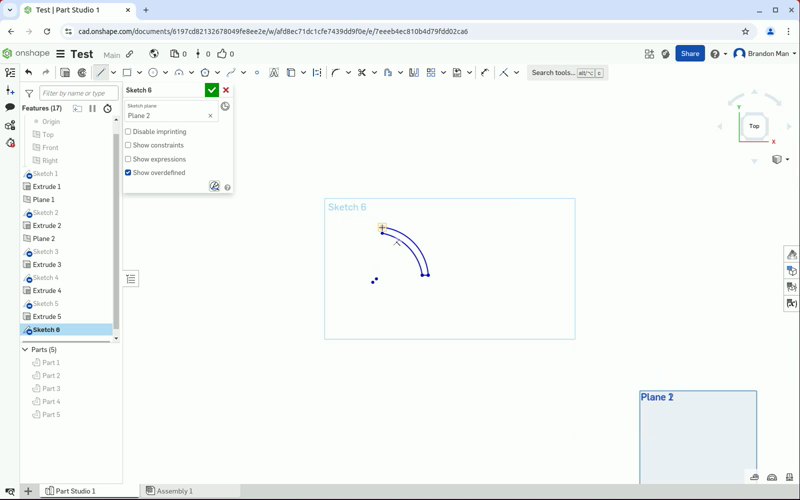
scroll(6)
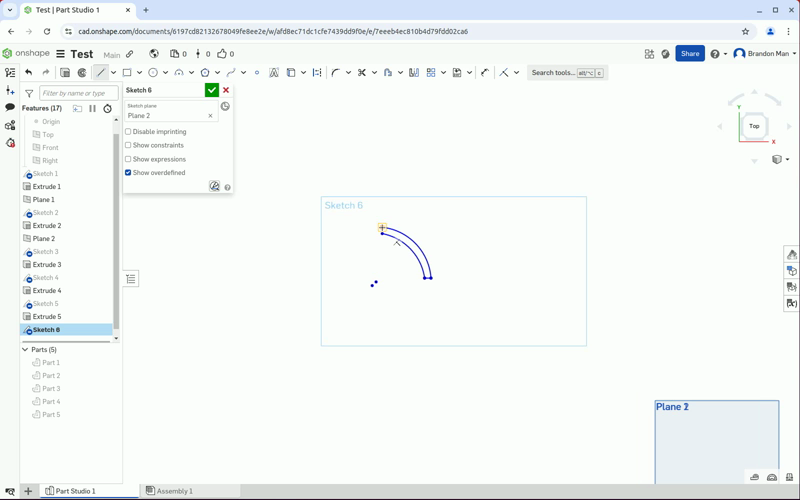
scroll(6)
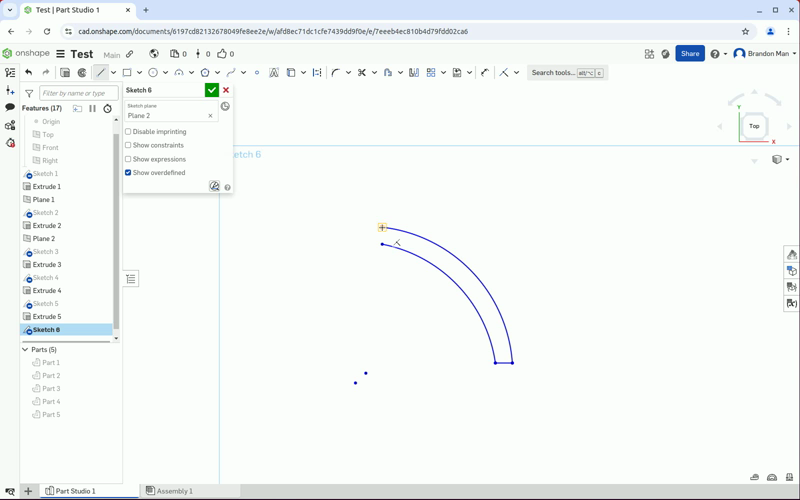
click(382, 227)
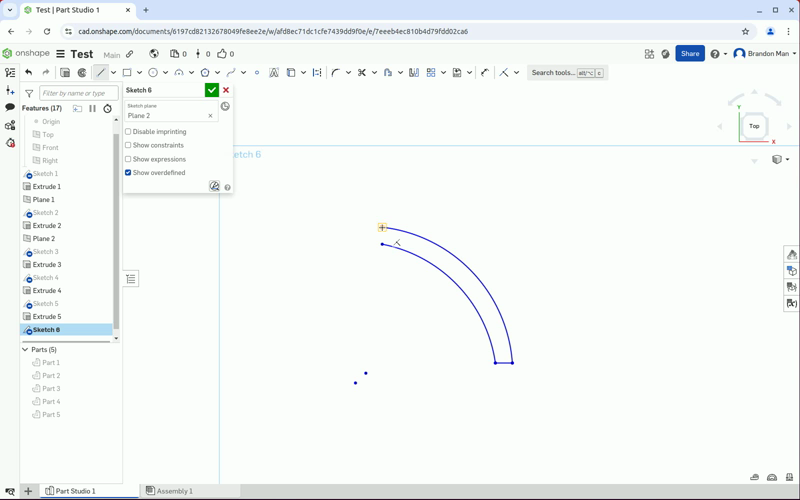
scroll(-6)
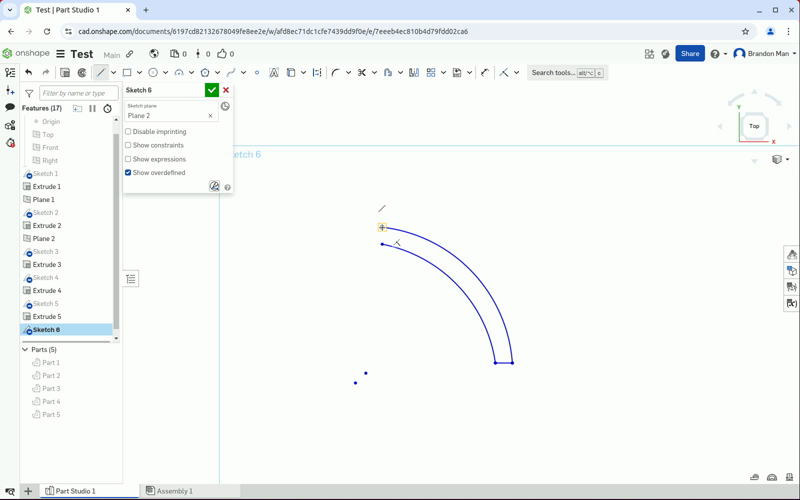
scroll(-6)
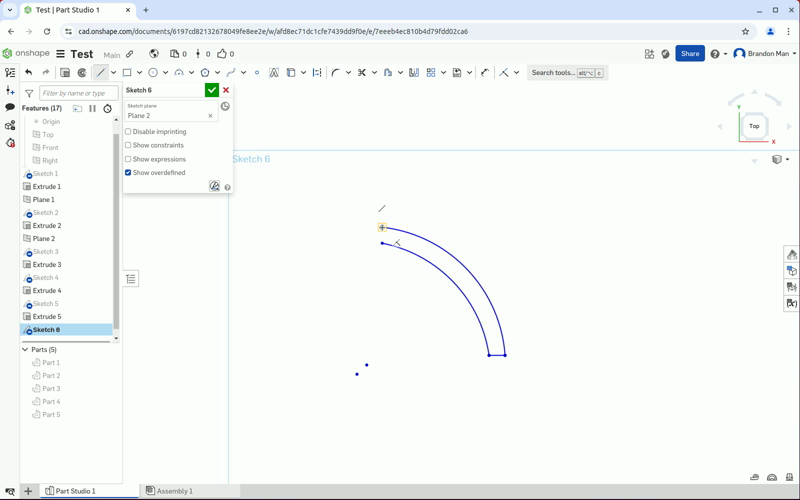
scroll(-6)
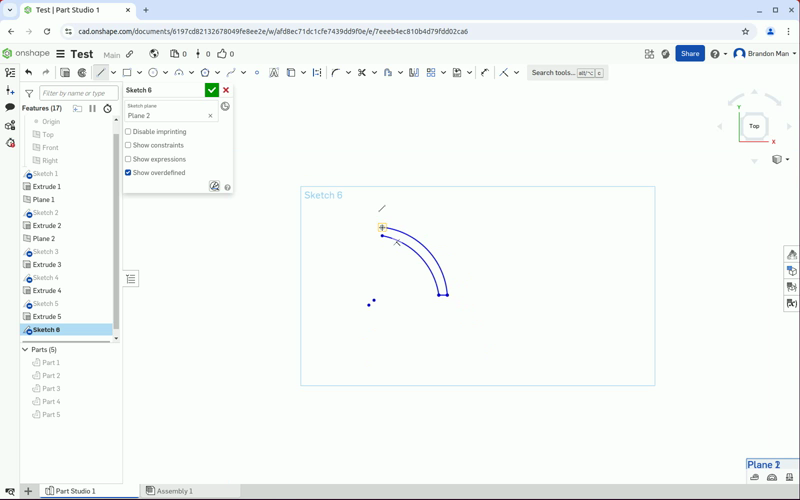
scroll(-6)
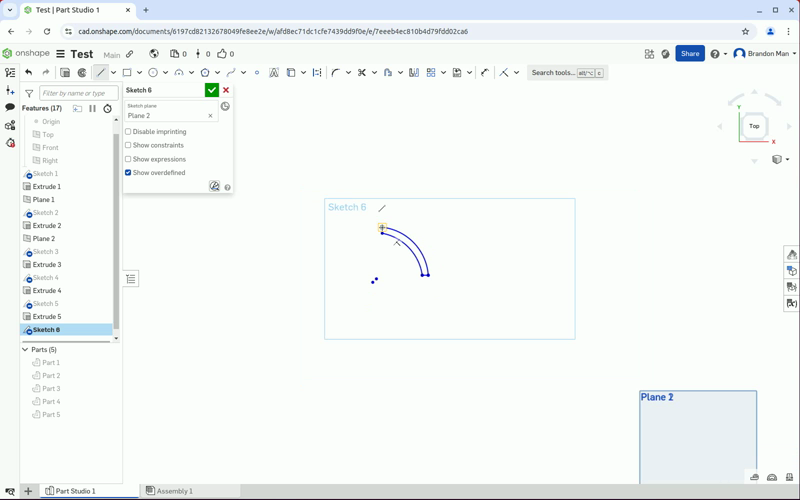
scroll(-6)
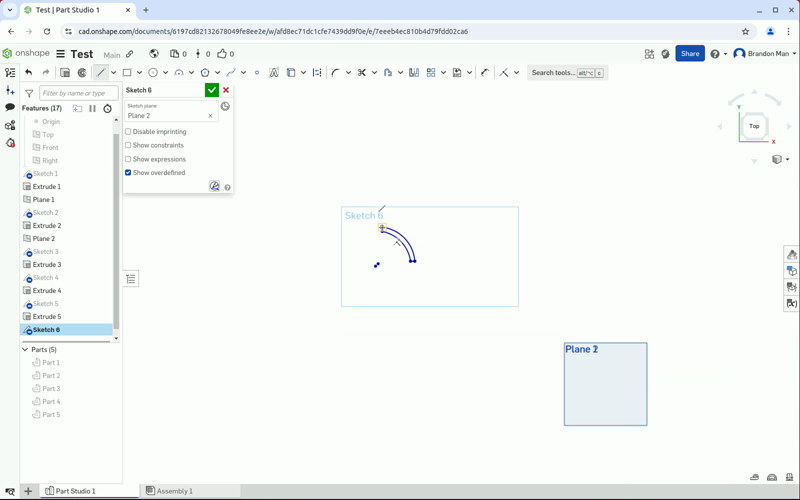
scroll(-6)
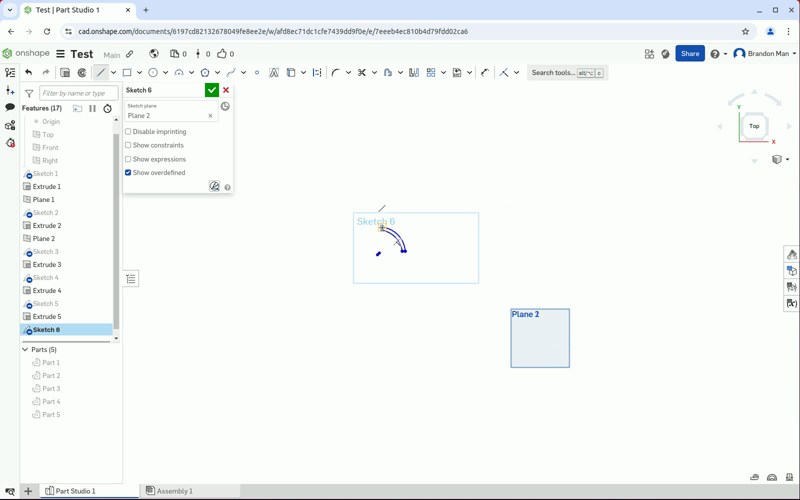
scroll(-6)
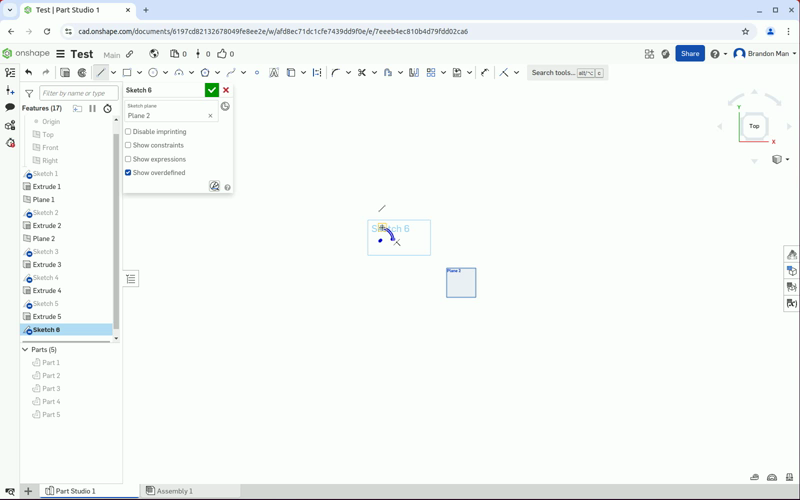
mouse_move(412, 227)
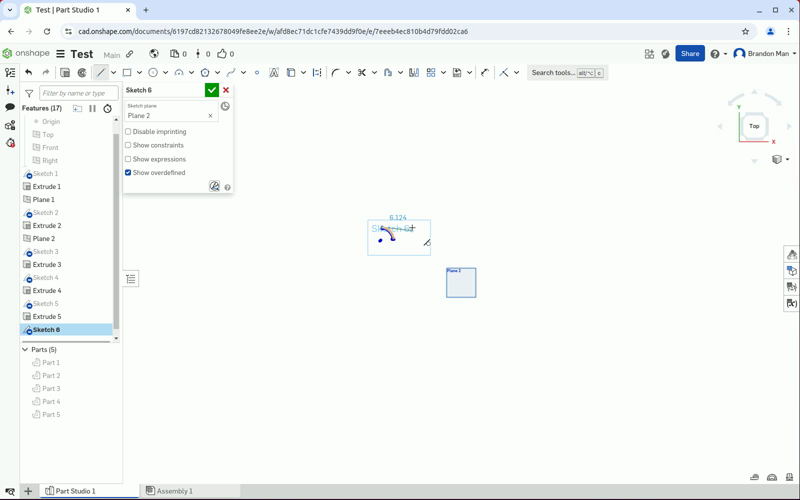
key_down(shift)
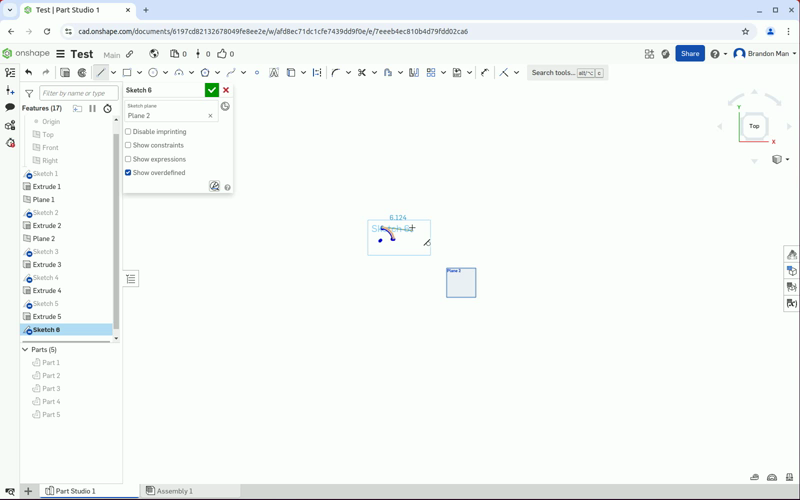
mouse_move(382, 228)
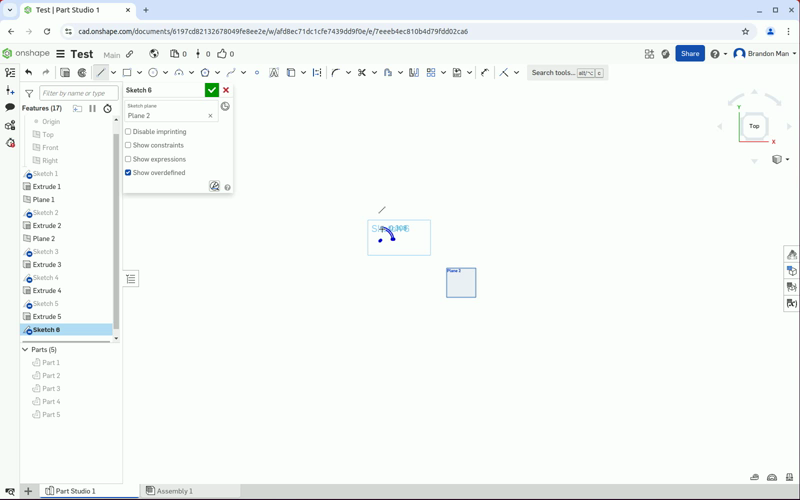
scroll(6)
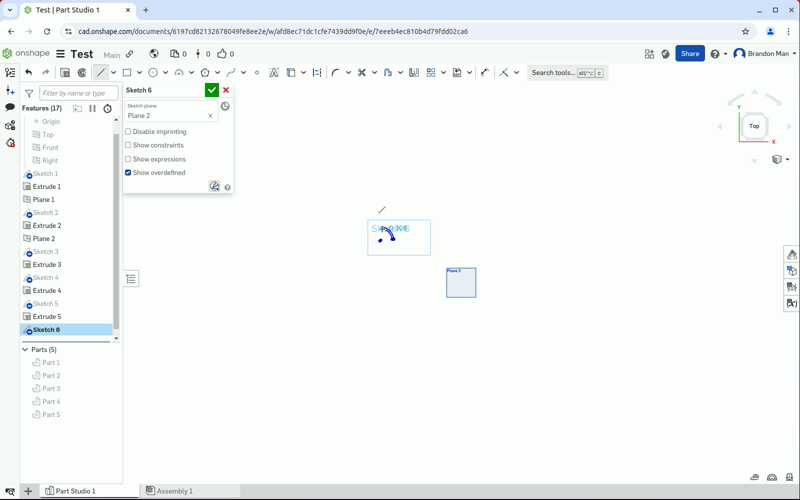
scroll(6)
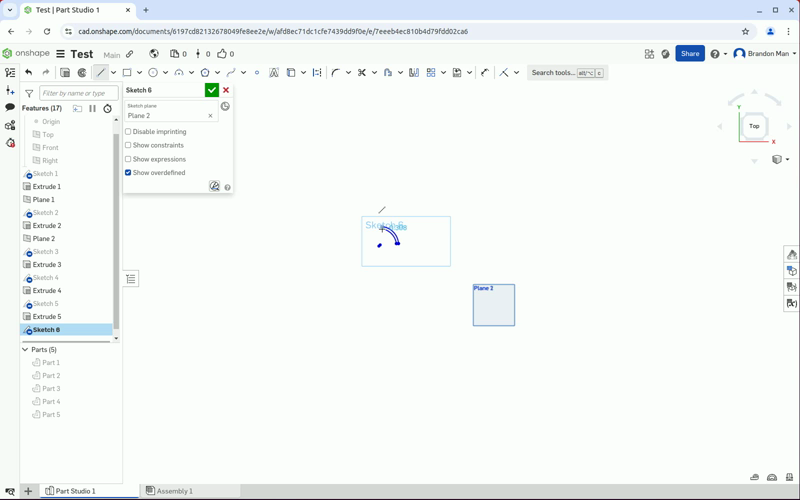
scroll(6)
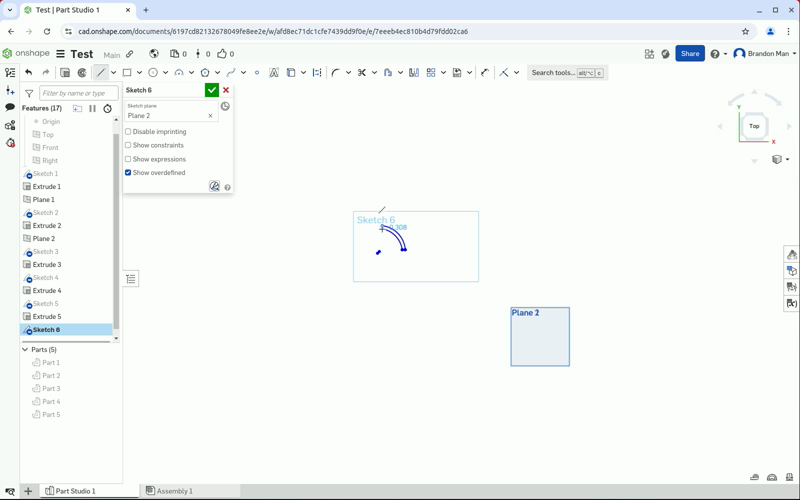
scroll(6)
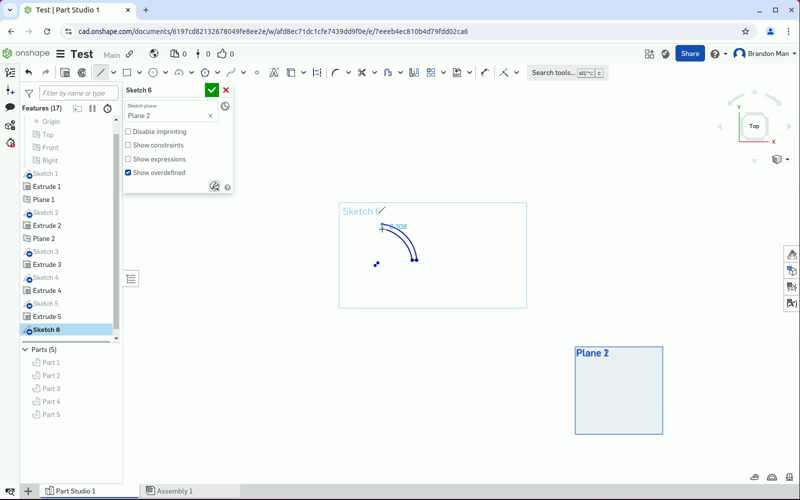
scroll(6)
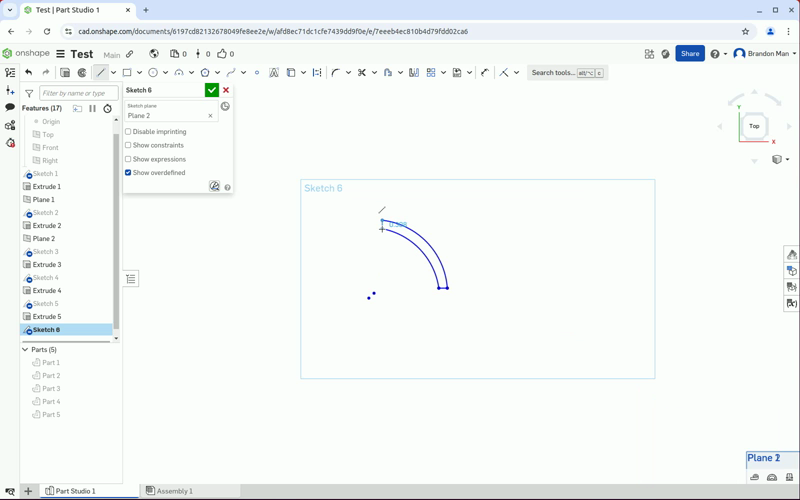
scroll(6)
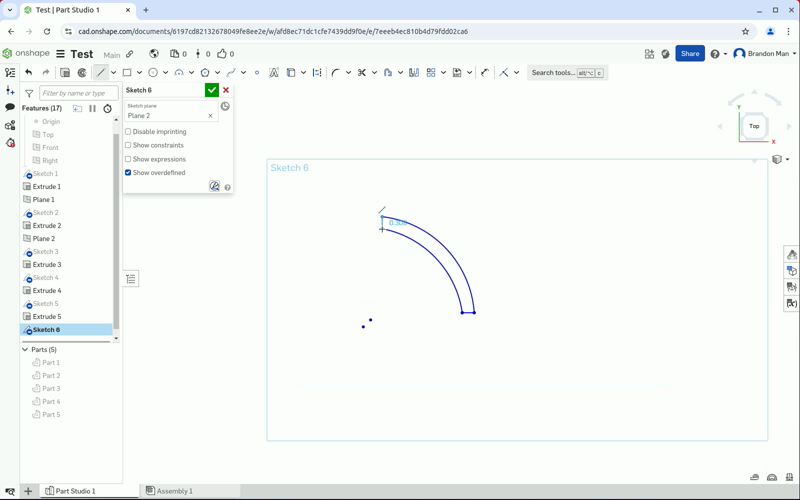
scroll(6)
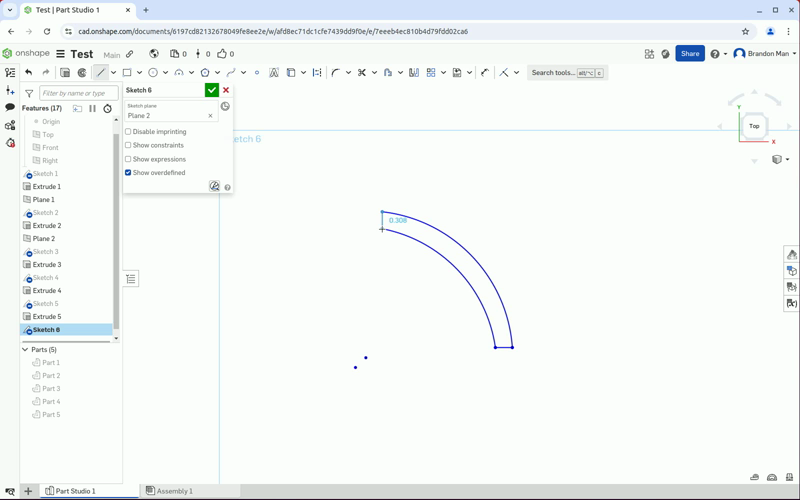
key_up(shift)
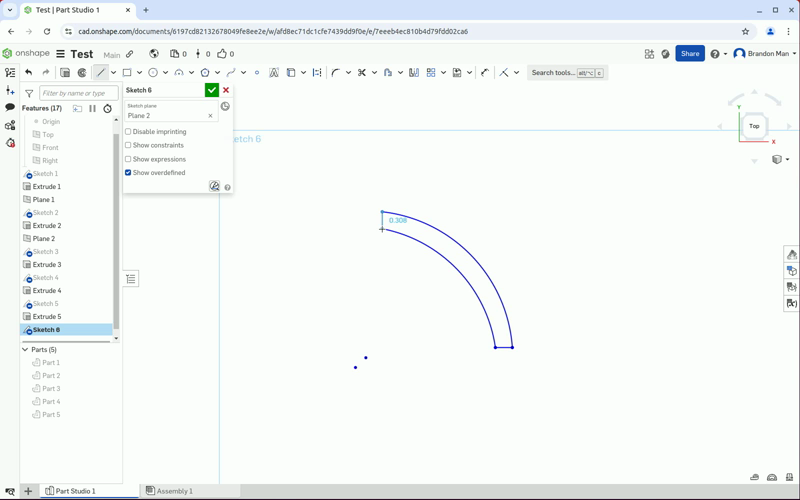
click(382, 228)
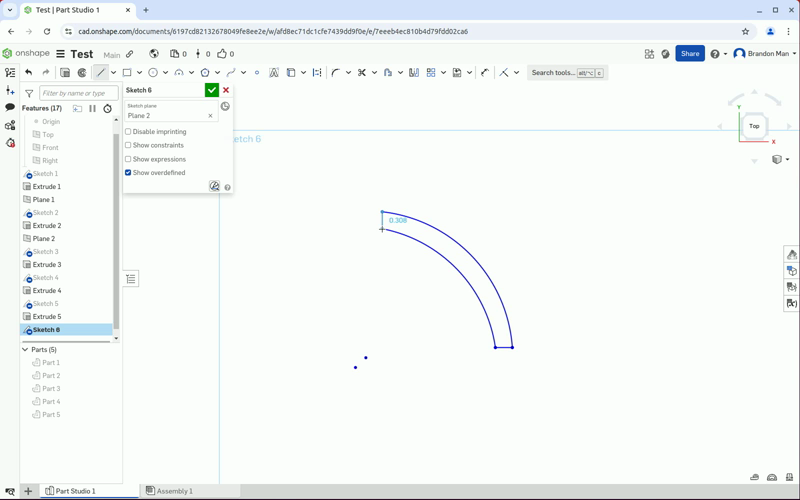
scroll(-6)
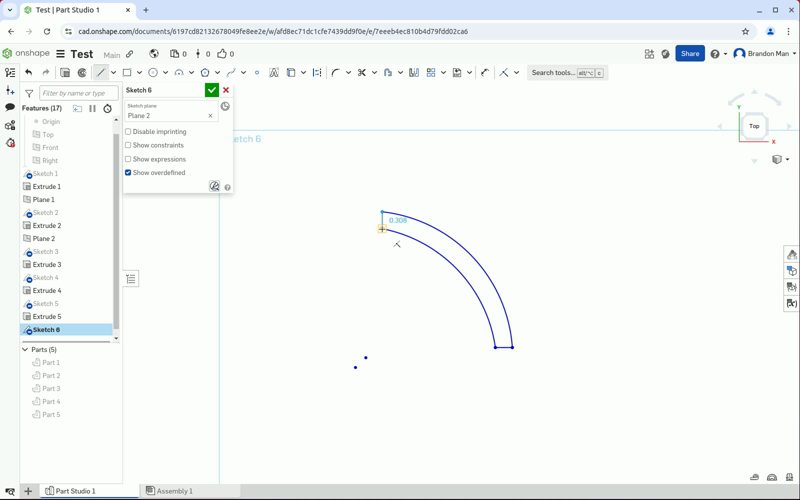
scroll(-6)
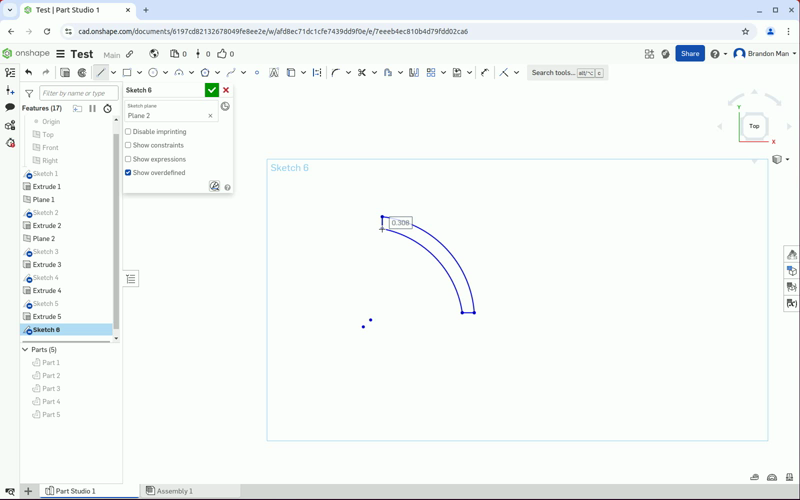
scroll(-6)
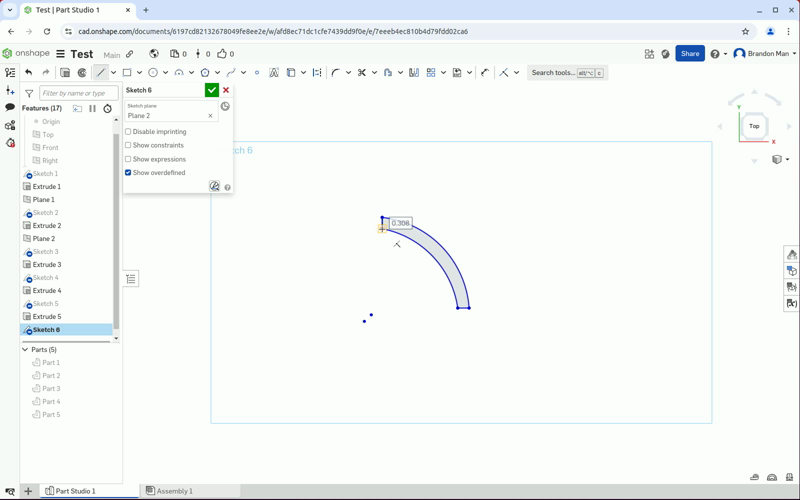
scroll(-6)
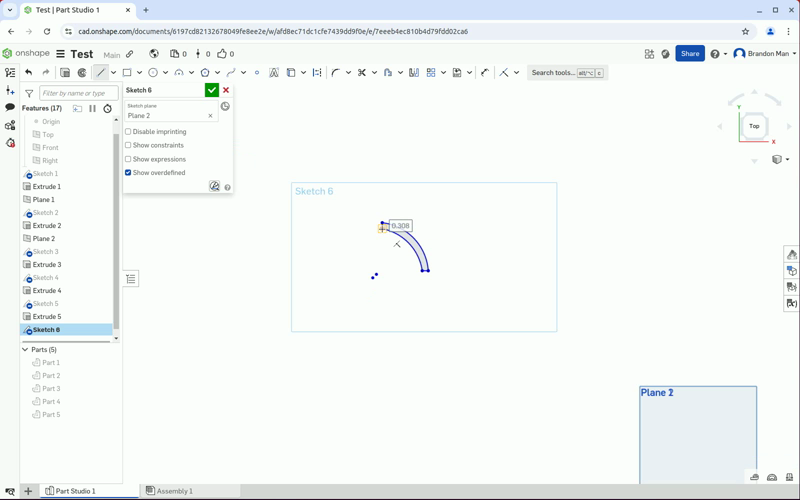
scroll(-6)
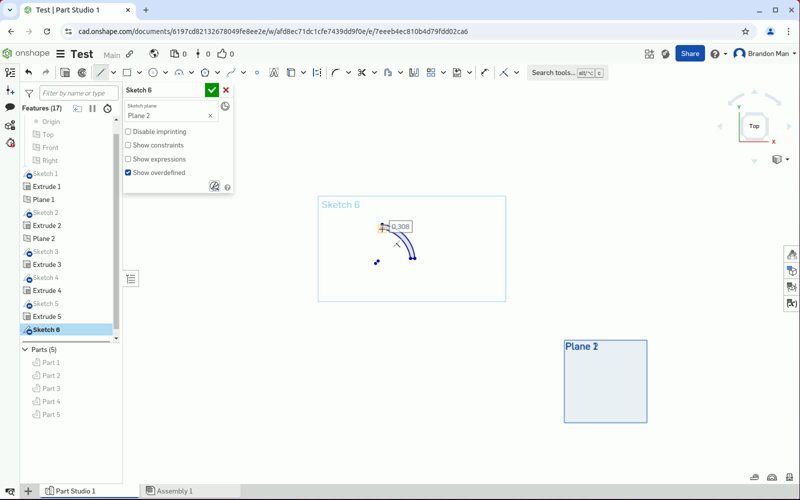
scroll(-6)
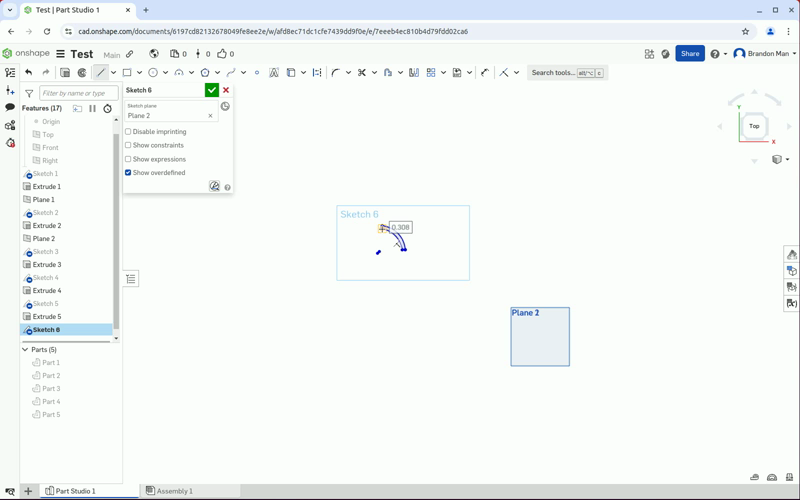
scroll(-6)
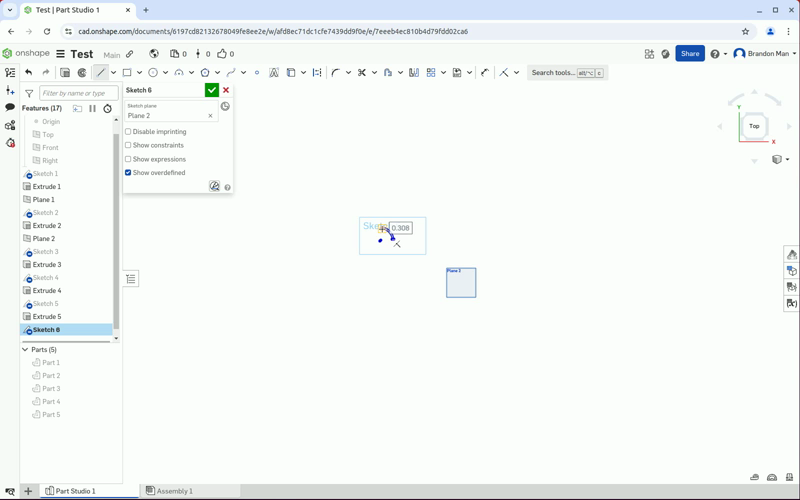
key(esc)
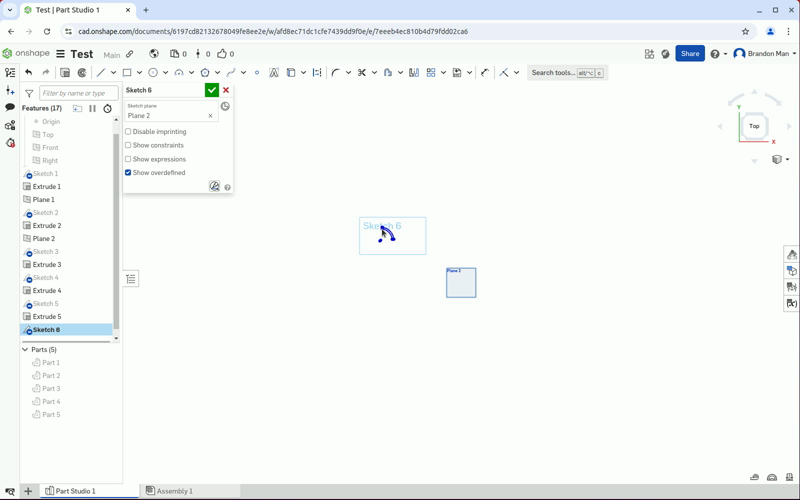
mouse_move(390, 231)
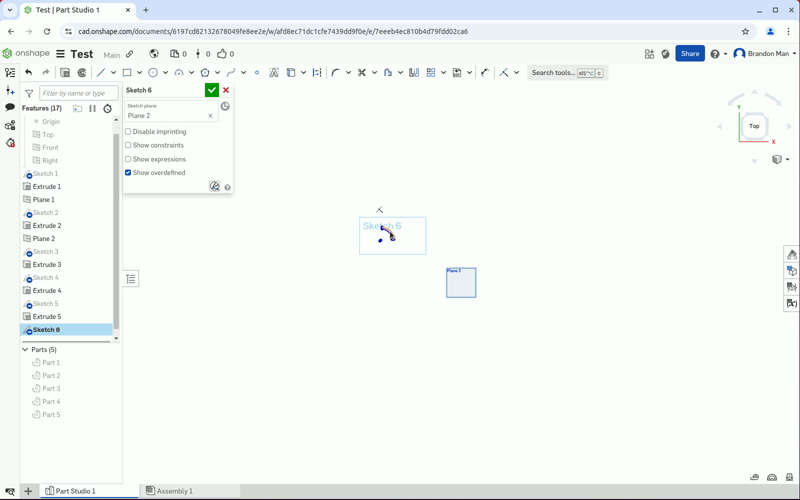
scroll(6)
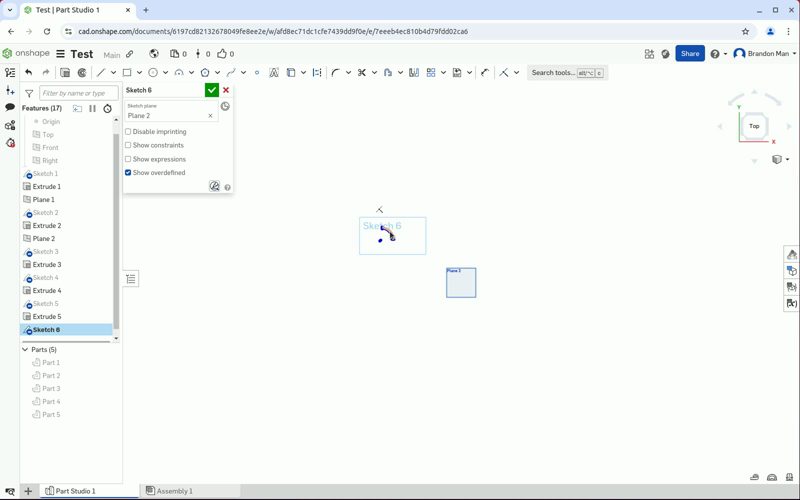
scroll(6)
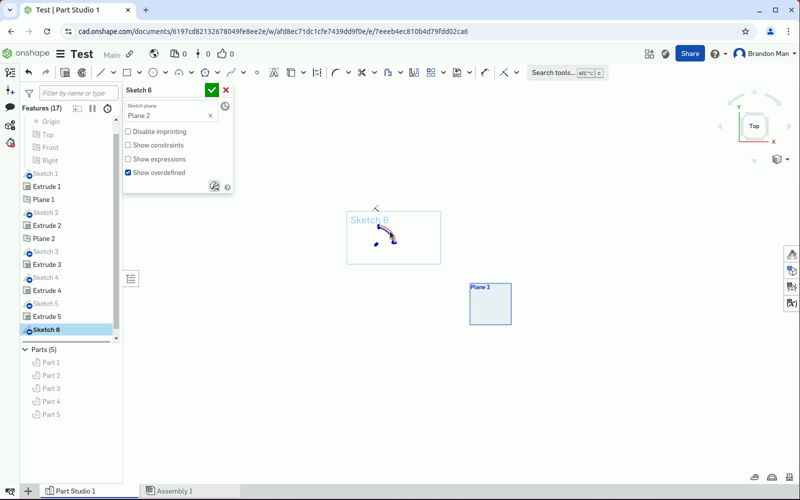
scroll(6)
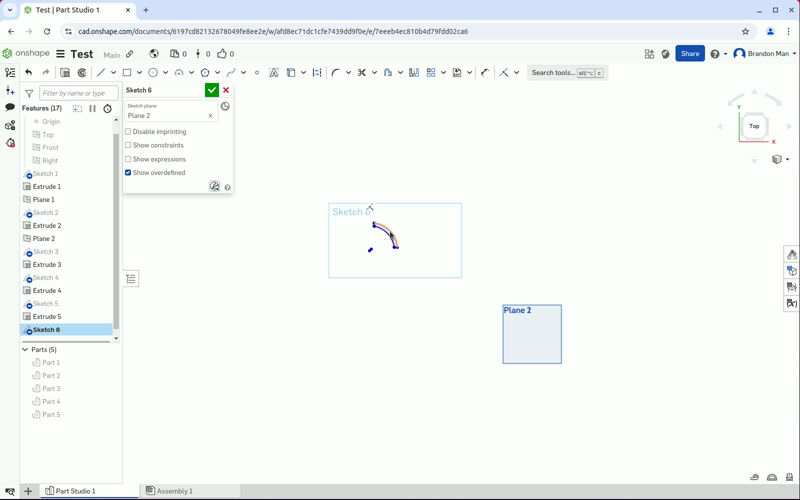
scroll(6)
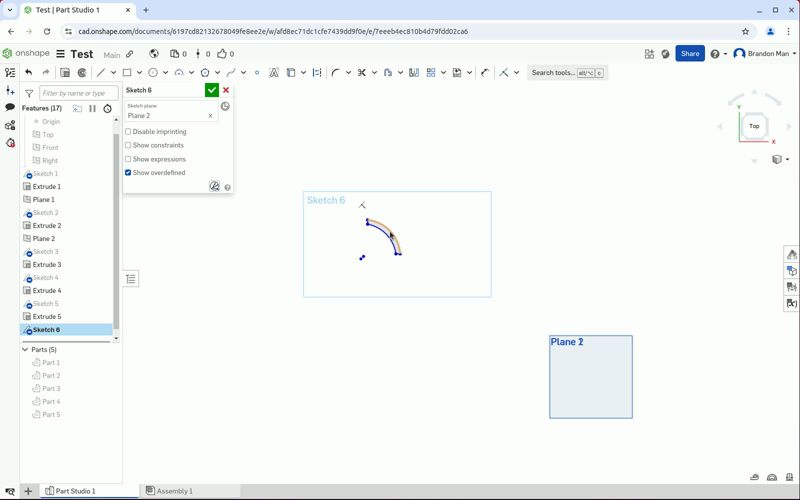
scroll(6)
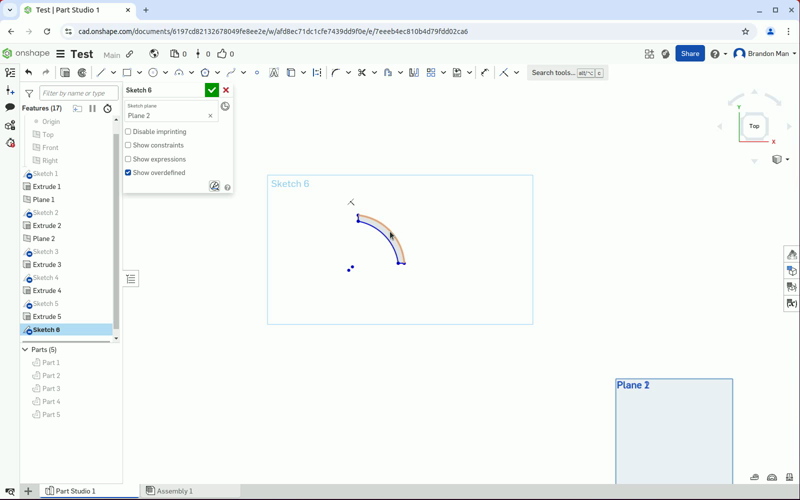
scroll(6)
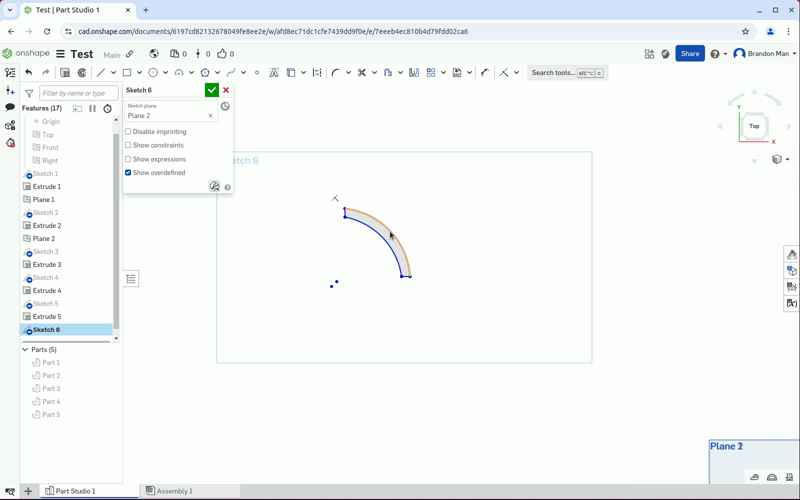
scroll(6)
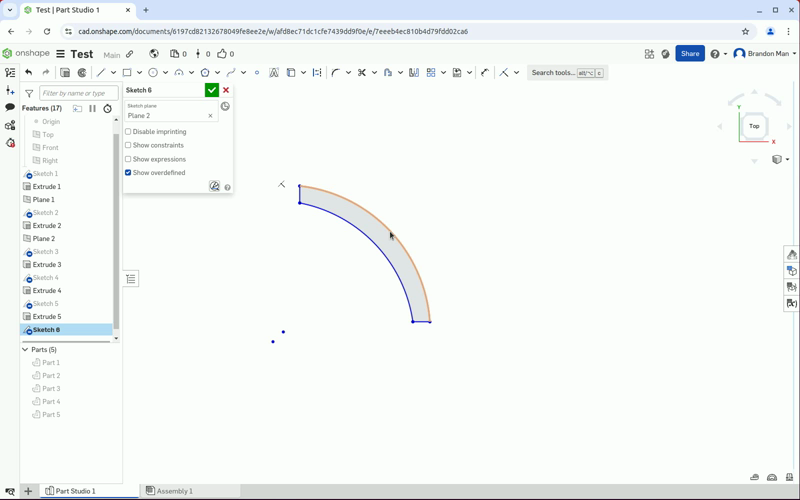
click(390, 231)
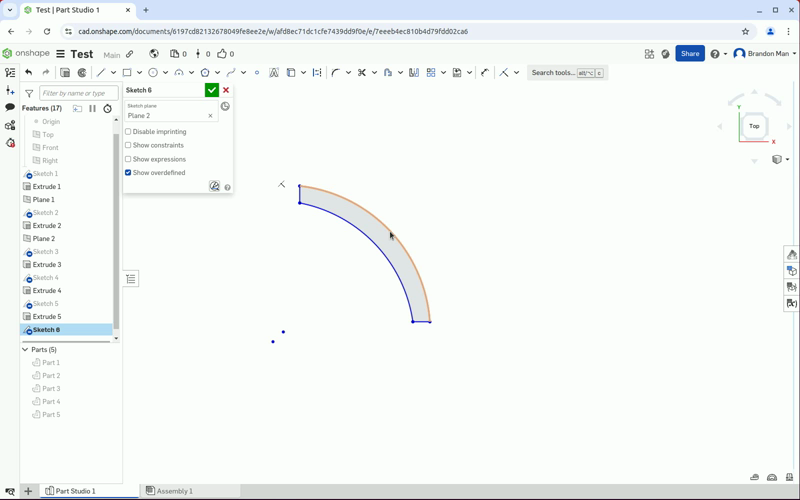
scroll(-6)
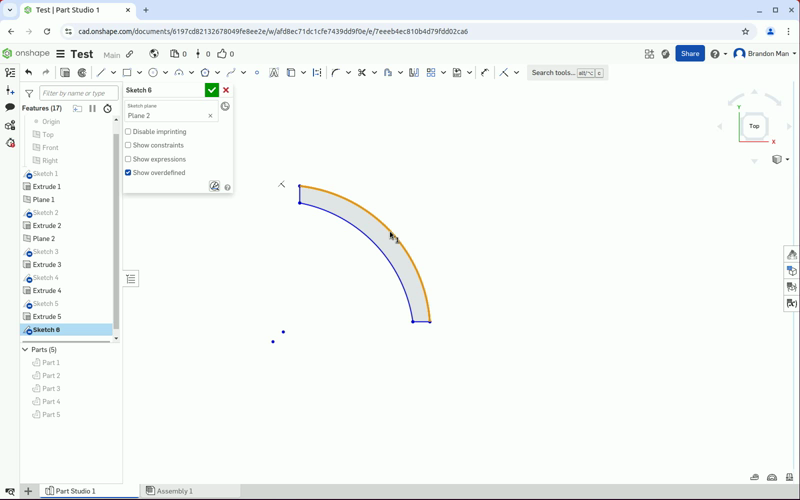
scroll(-6)
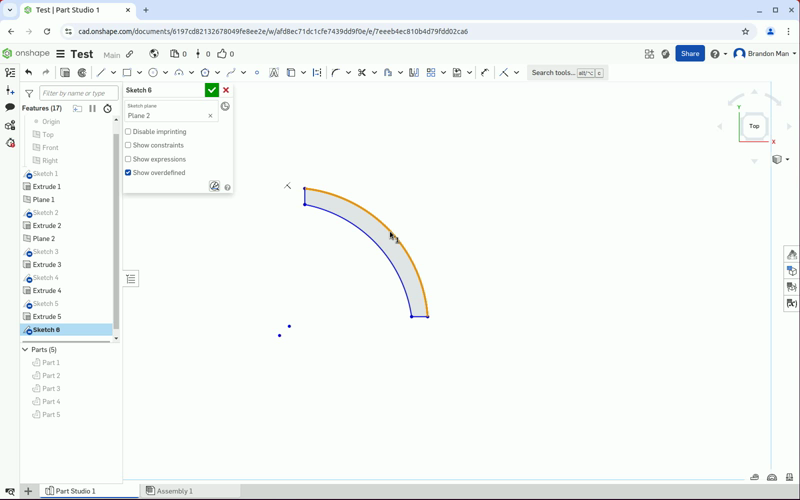
scroll(-6)
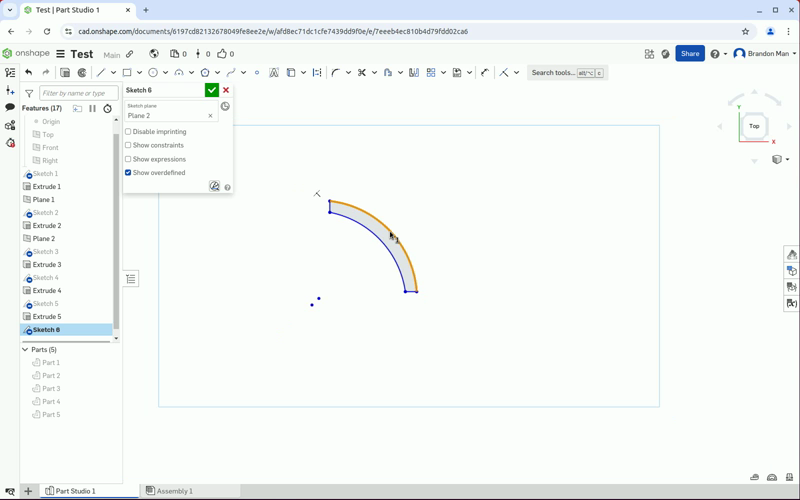
scroll(-6)
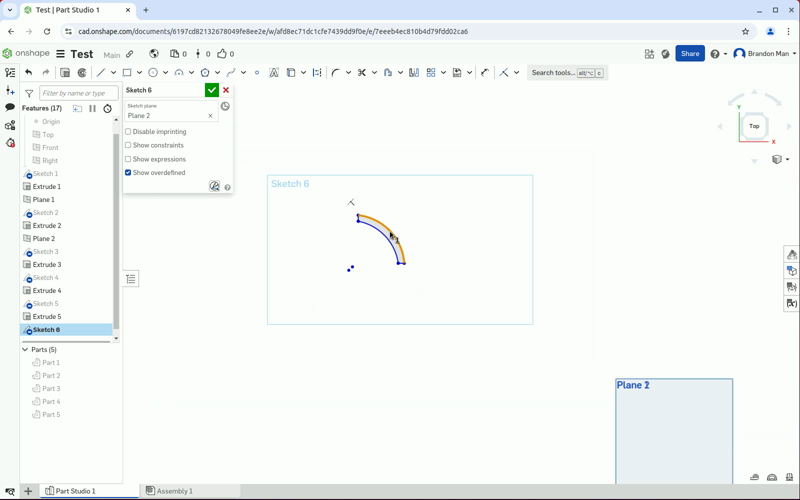
scroll(-6)
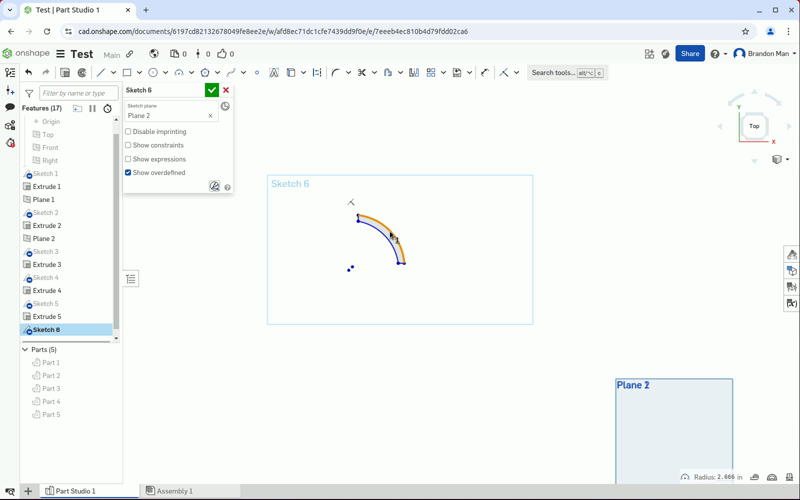
scroll(-6)
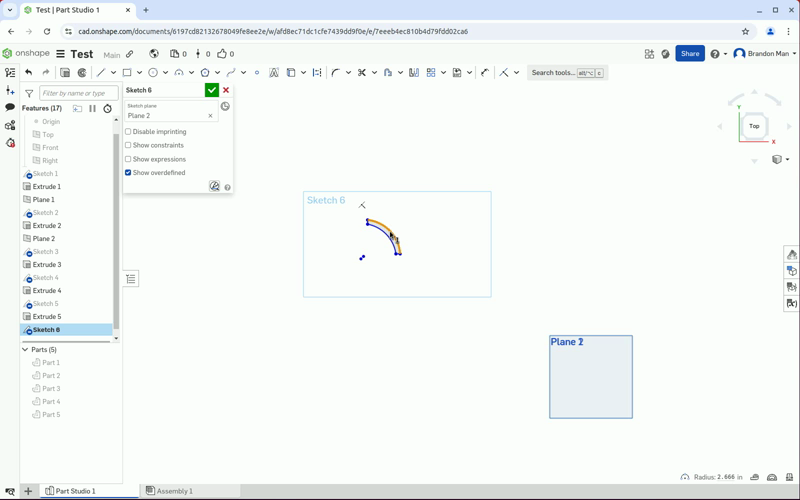
scroll(-6)
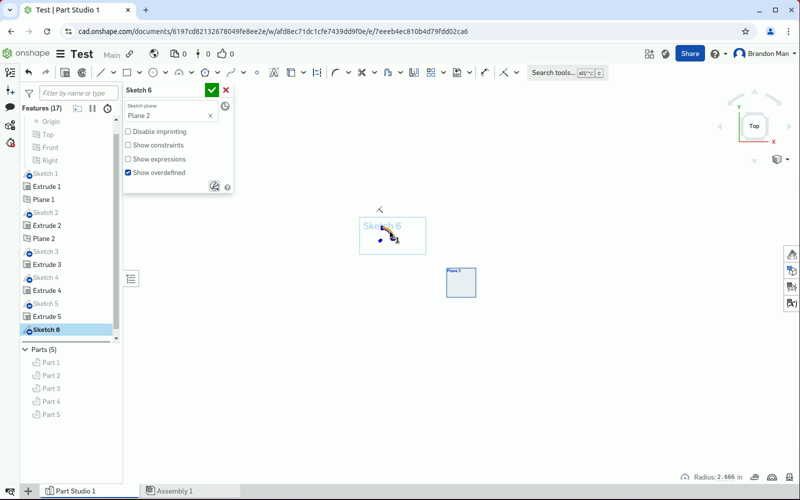
mouse_move(73, 352)
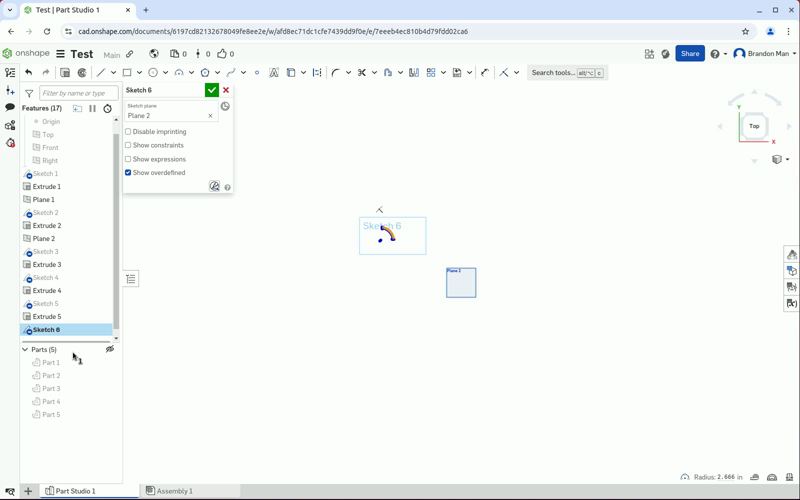
key(shift+y)
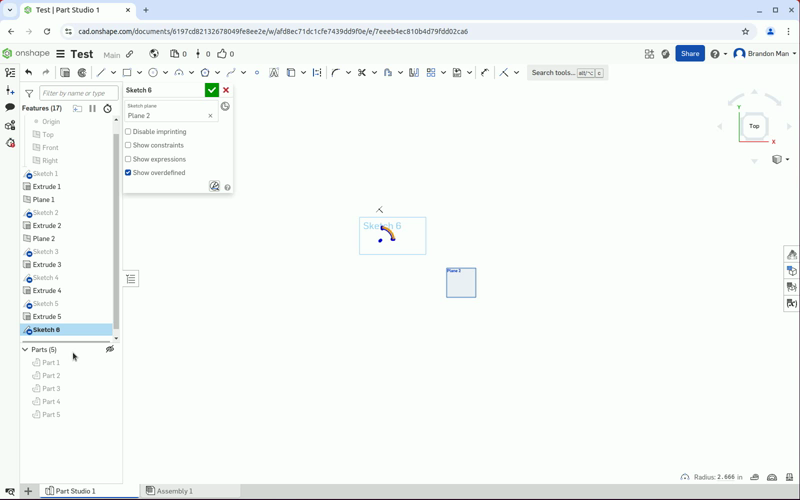
key(shift+e)
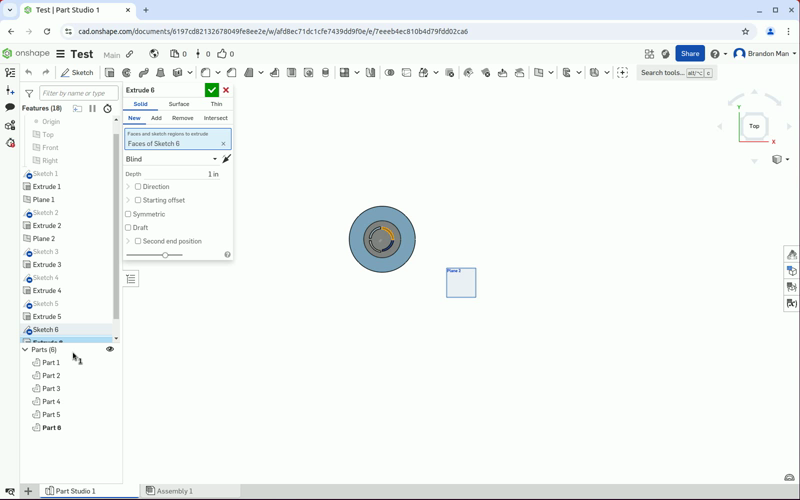
mouse_move(143, 106)
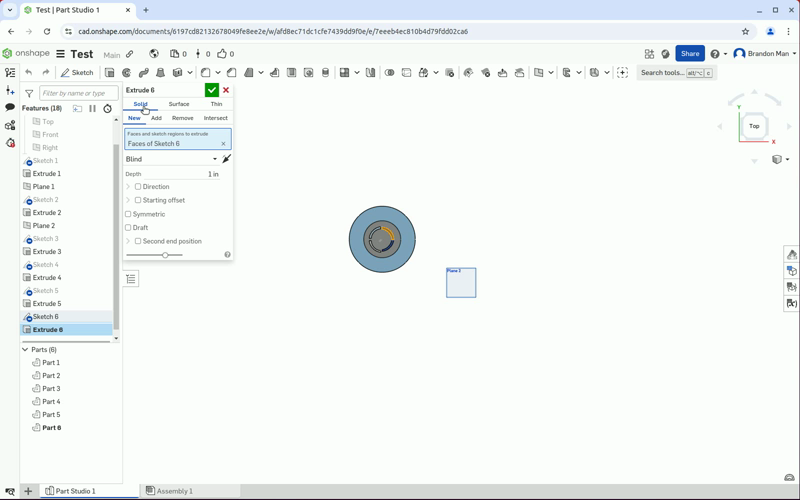
click(143, 106)
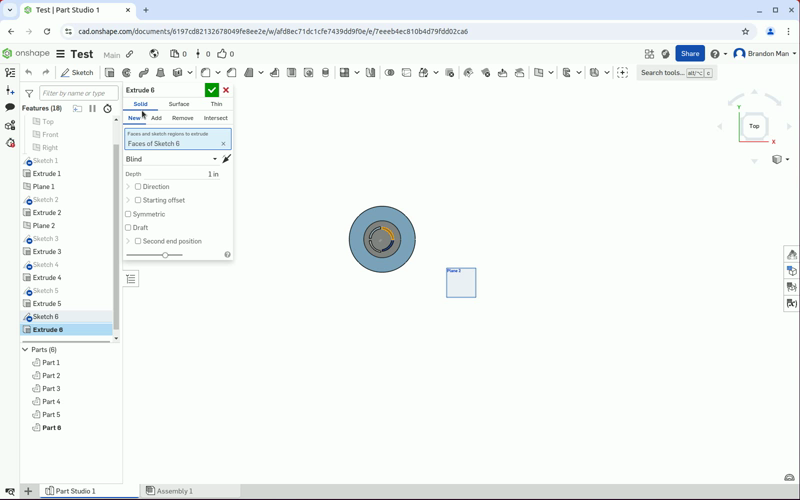
mouse_move(137, 120)
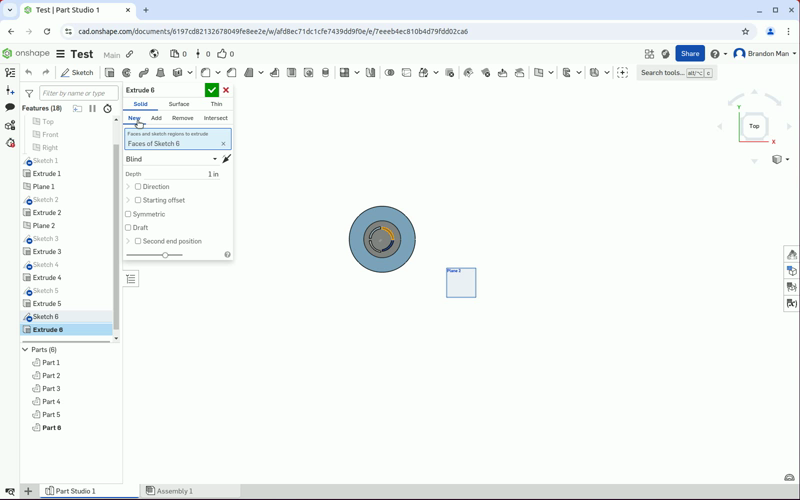
click(137, 120)
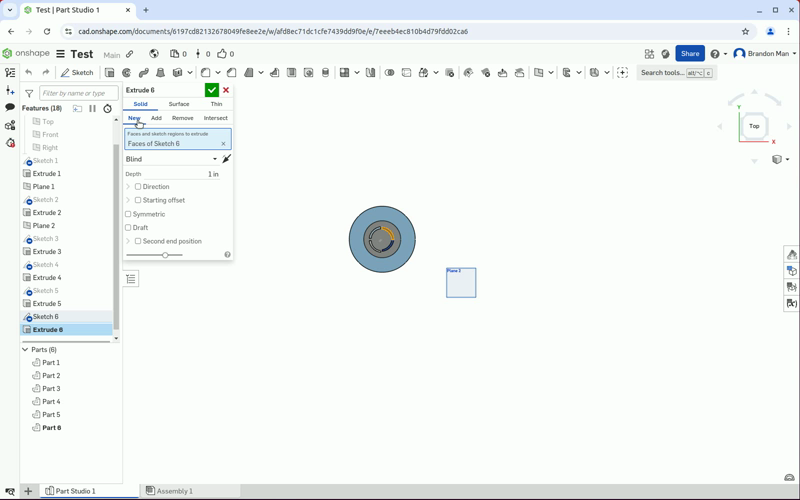
key(tab, 4)
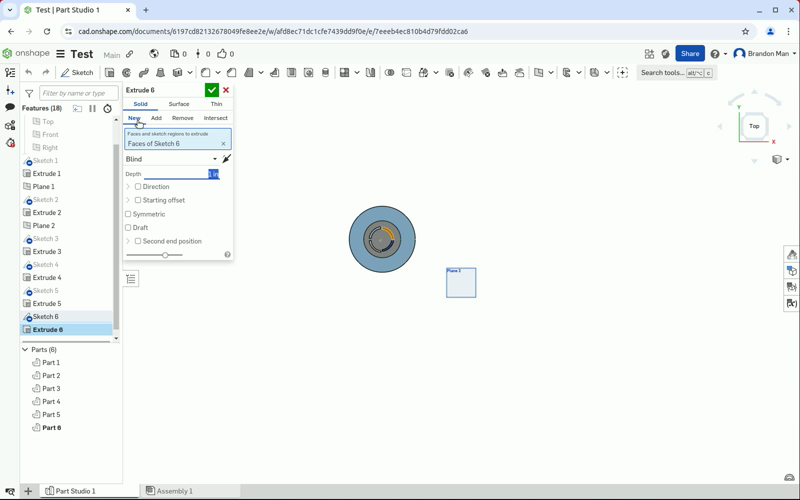
text(1.926)
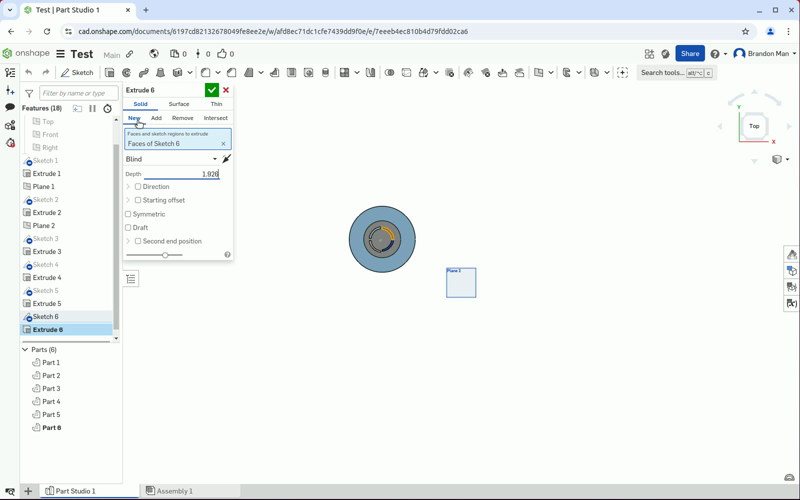
key(enter)
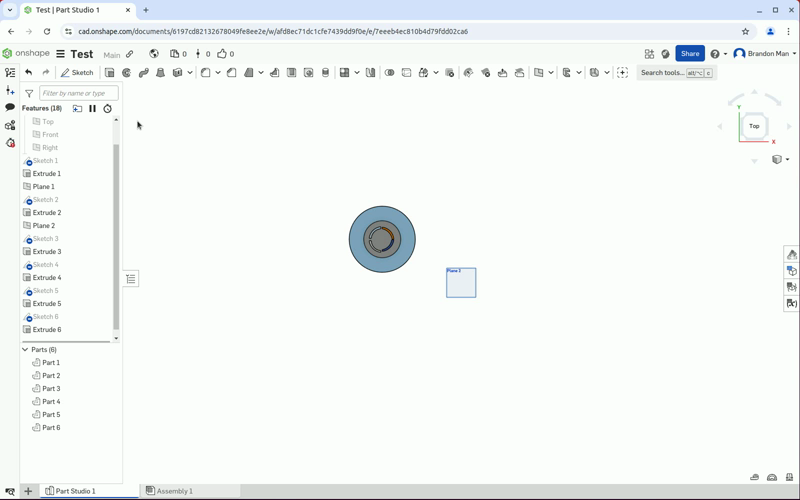
key(shift+h)
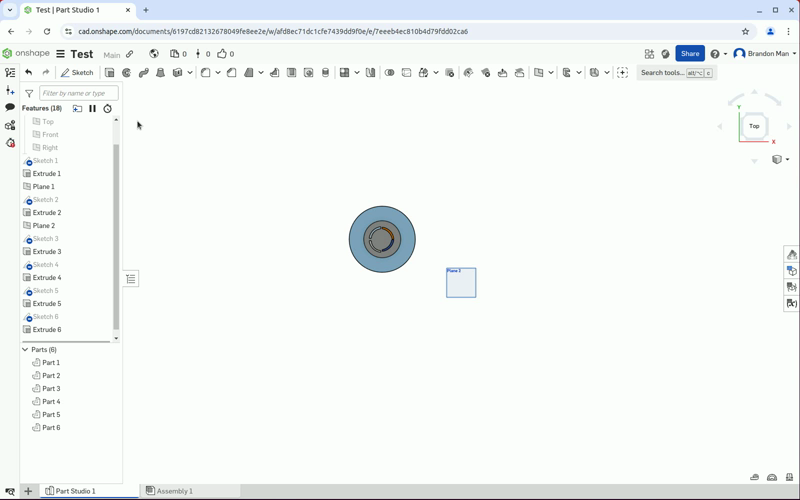
key(shift+h)
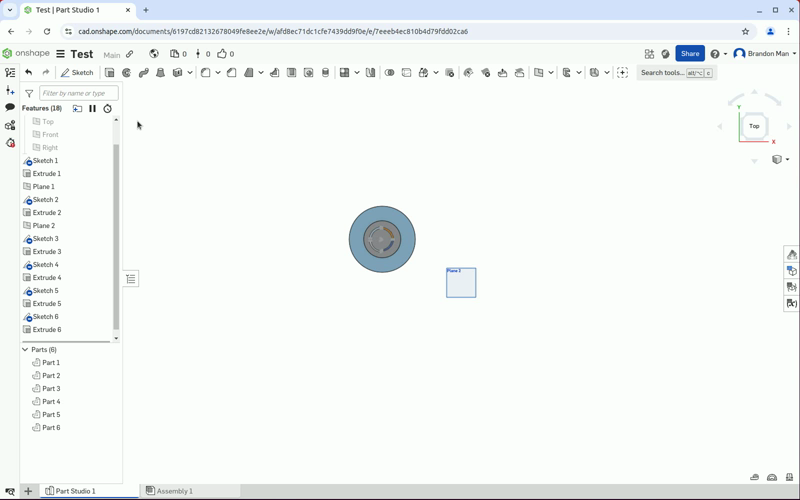
key(shift+7)
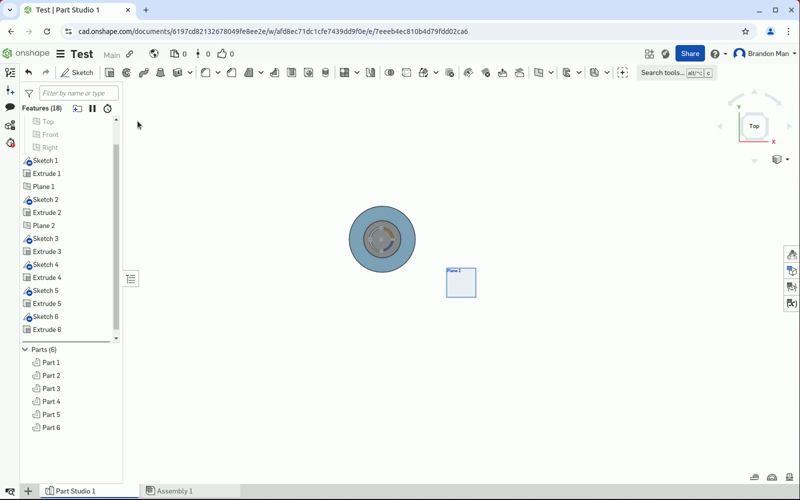
key(up, 3)
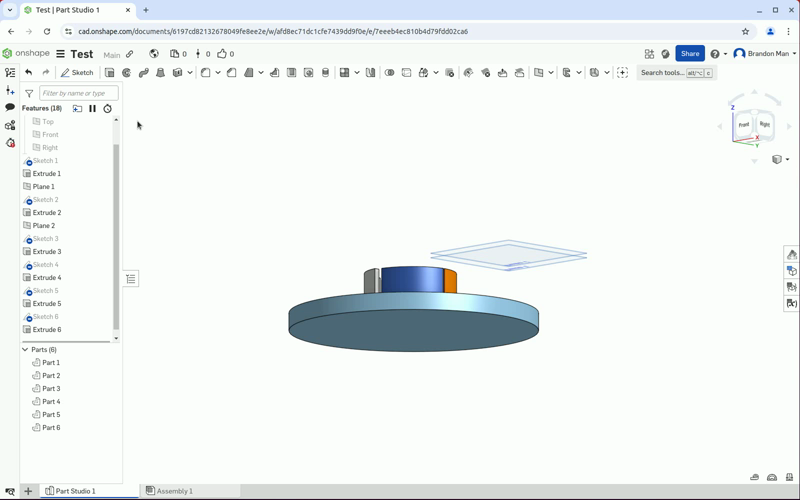
key(left, 3)
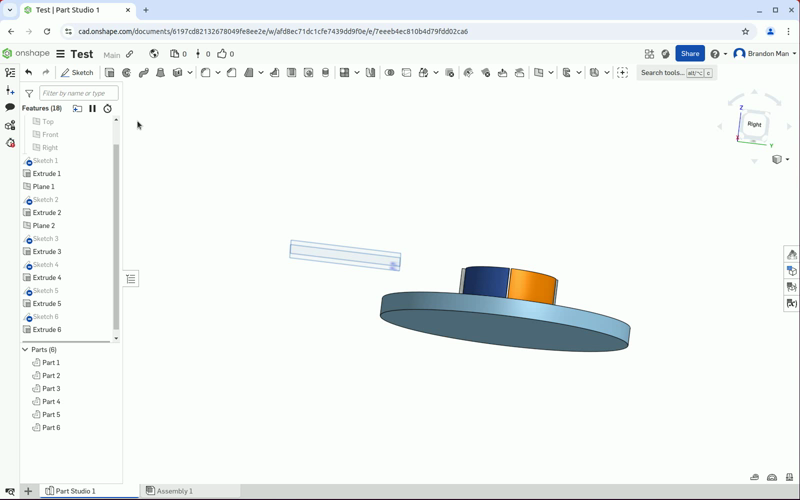
key(right, 3)
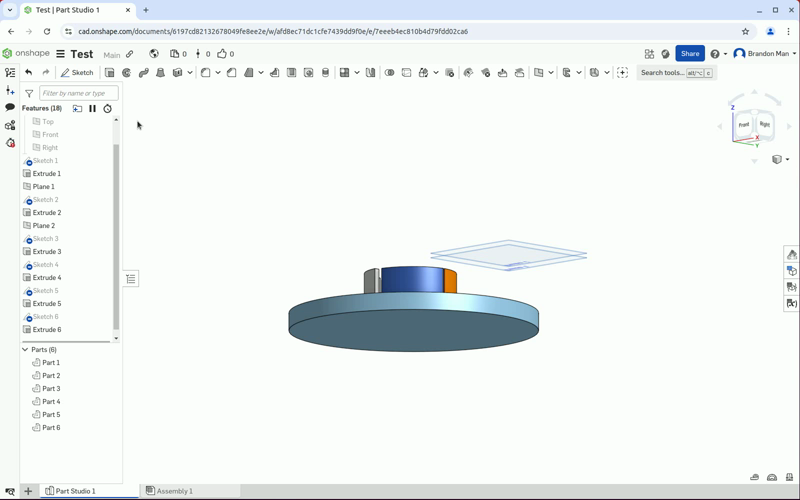
key(down, 3)
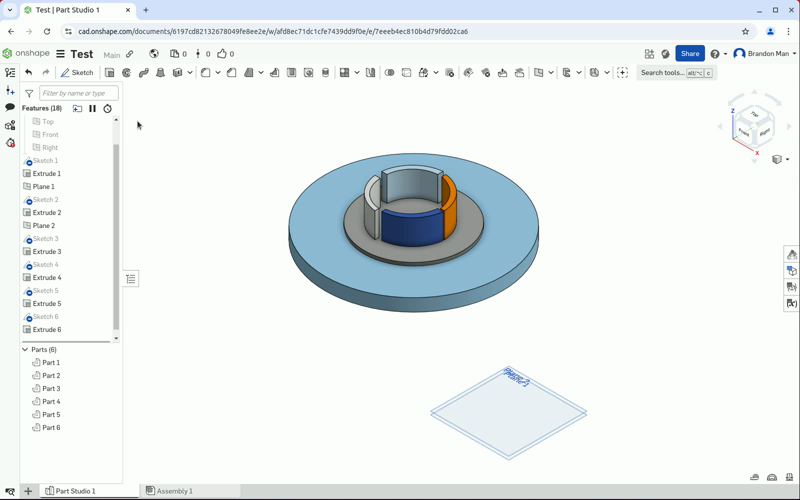
mouse_move(69, 163)
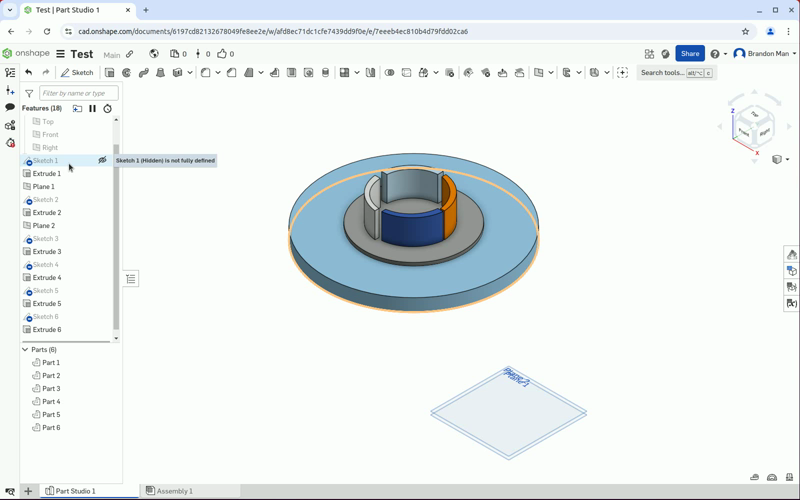
click(69, 163)